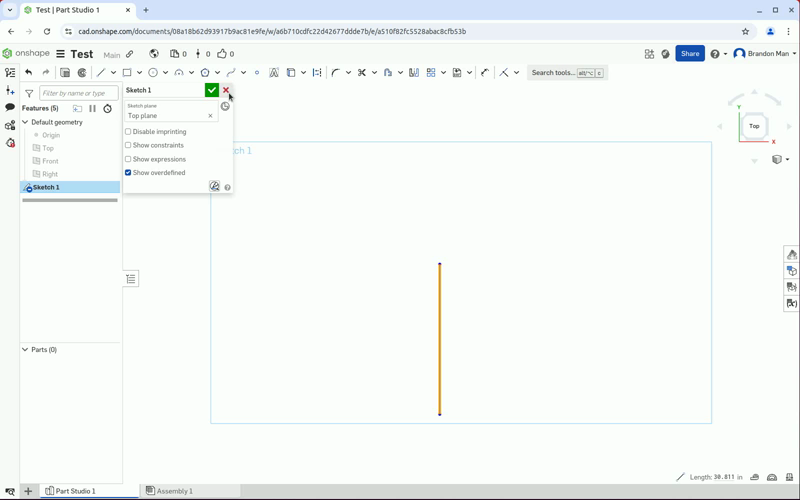
key(shift+h)
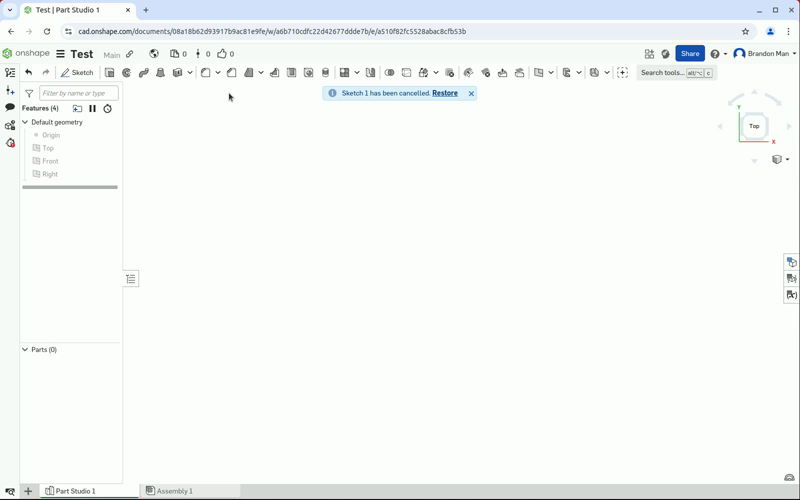
mouse_move(73, 352)
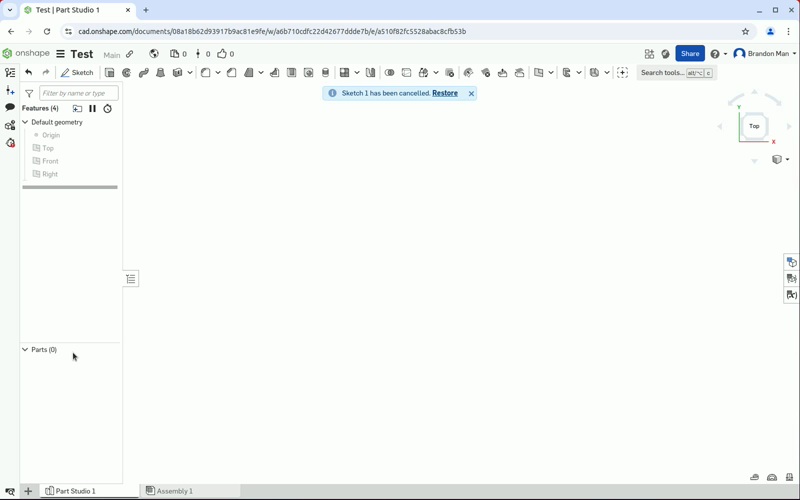
key(y)
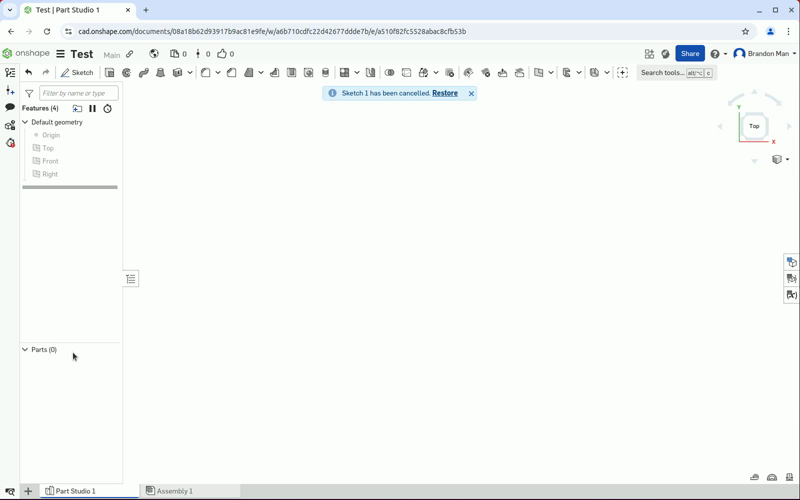
key(shift+p)
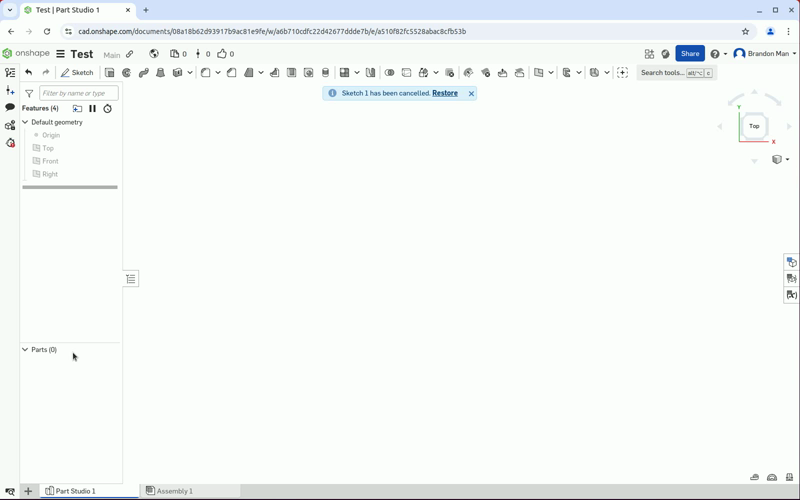
key(space)
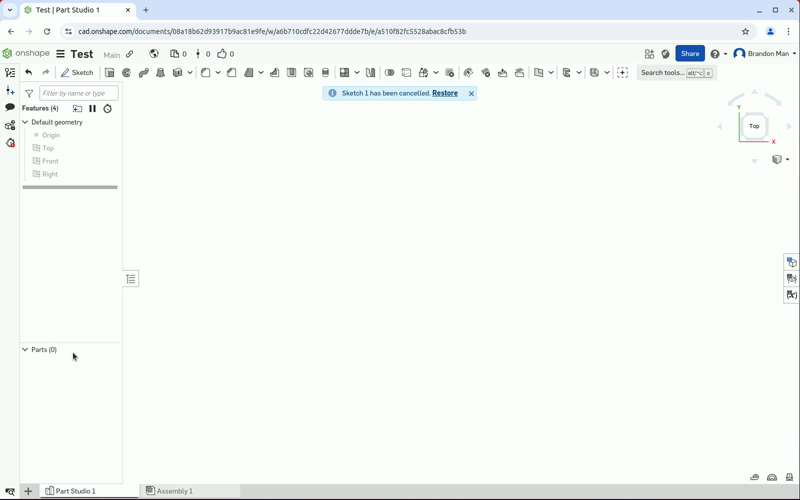
key_down(shift)
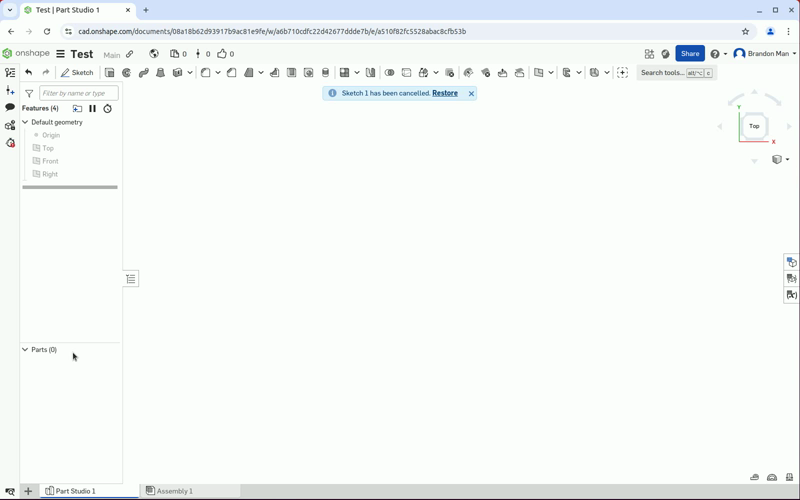
key(up)
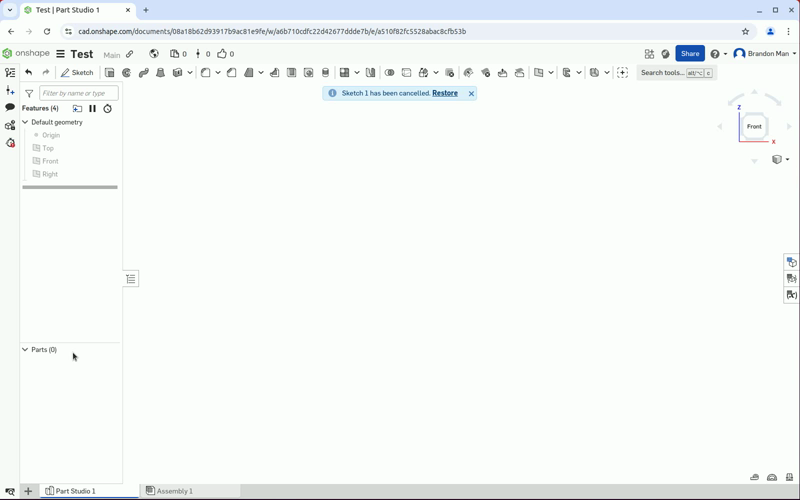
key_up(shift)
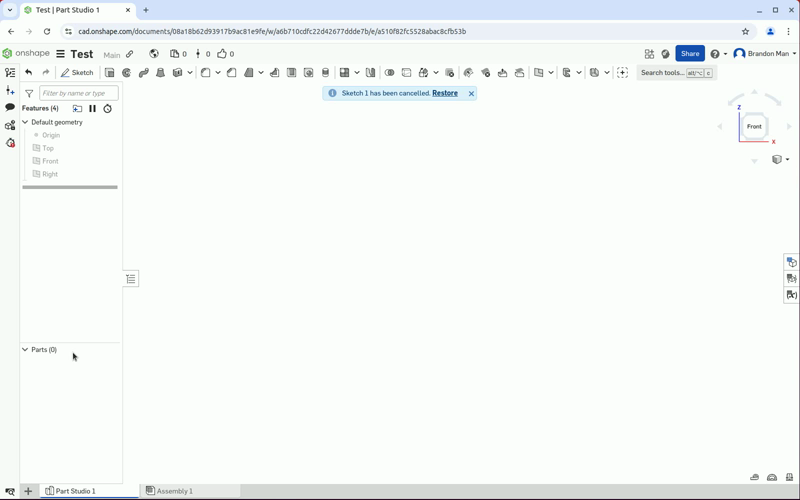
mouse_move(73, 352)
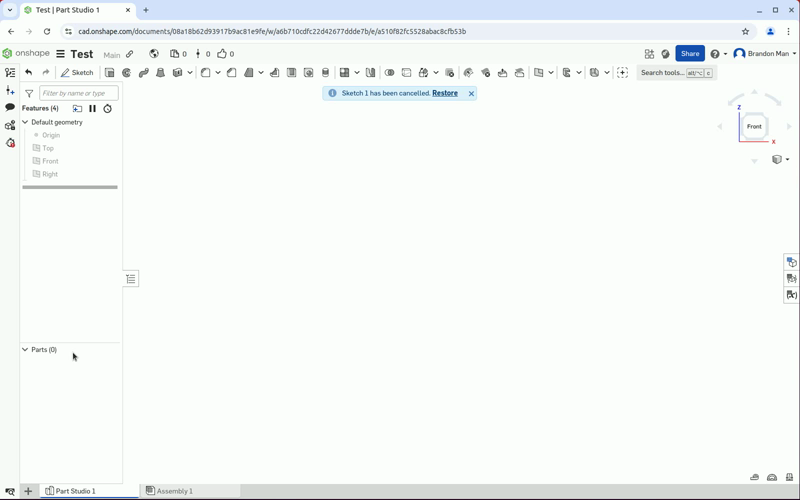
key(shift+y)
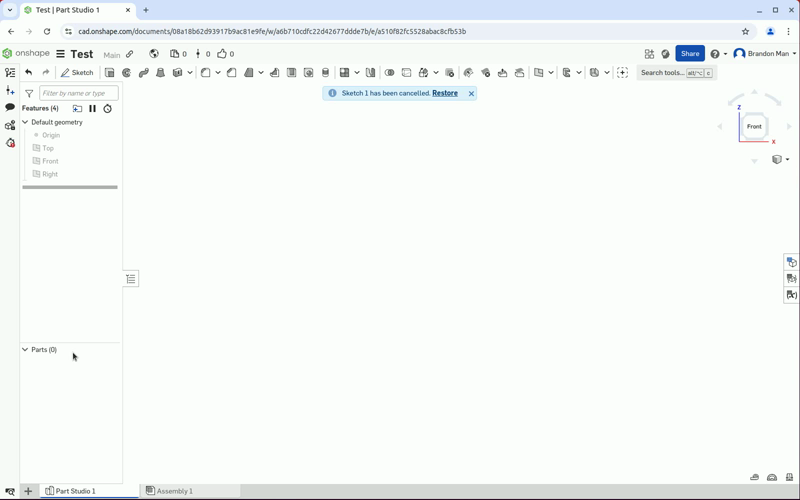
key(shift+s)
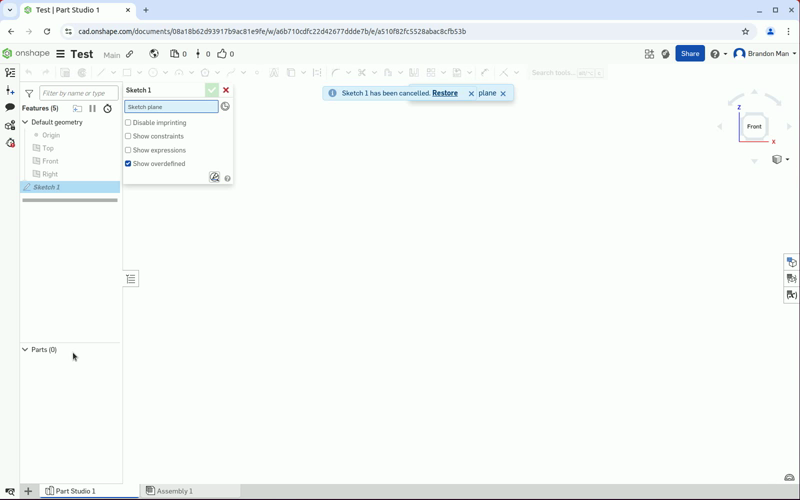
mouse_move(73, 163)
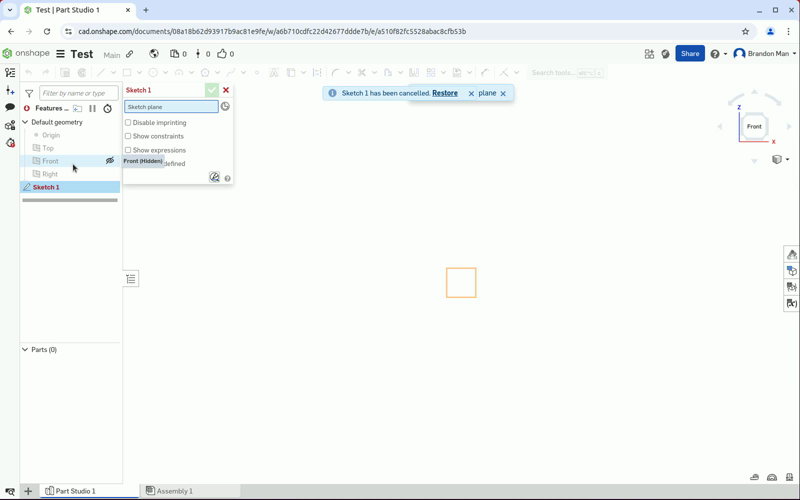
click(73, 163)
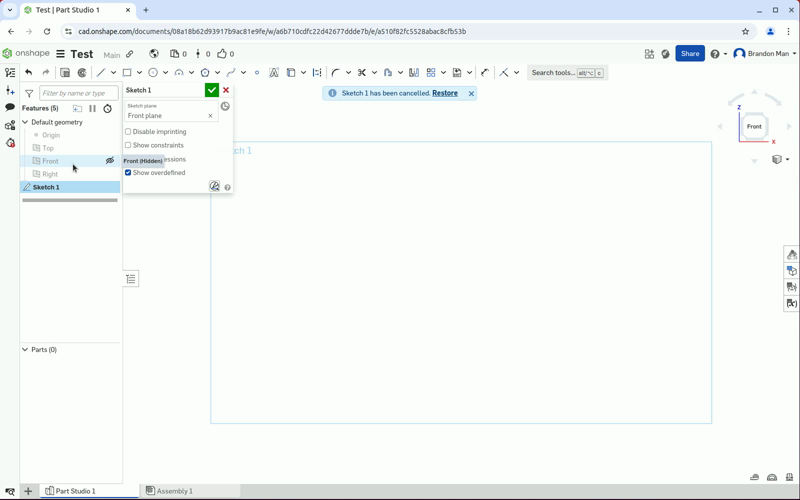
mouse_move(73, 352)
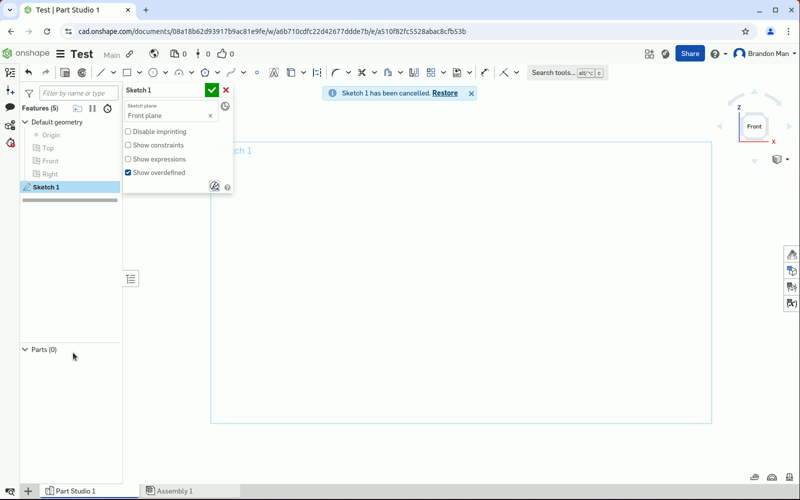
key(y)
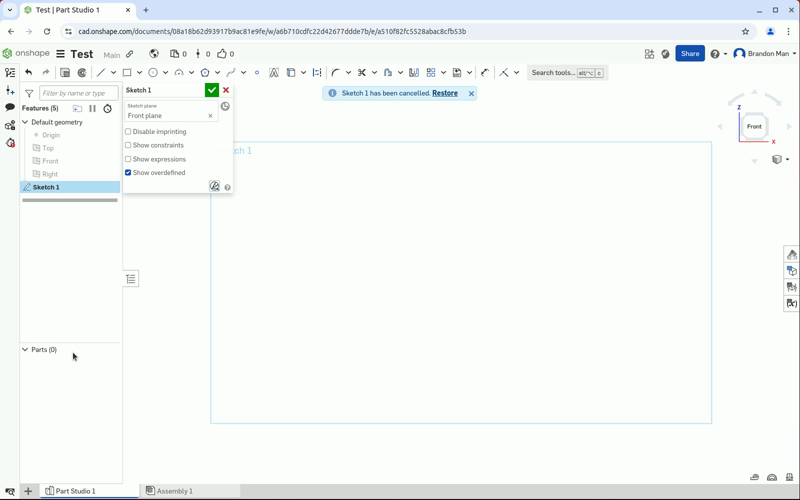
key(a)
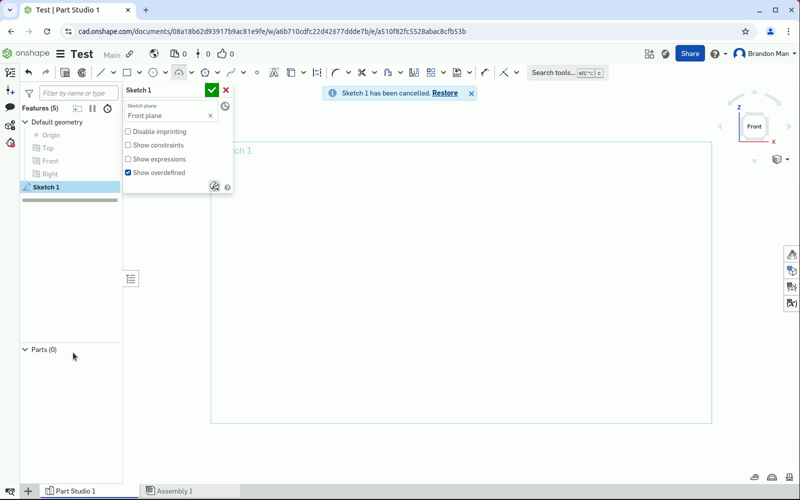
key_down(shift)
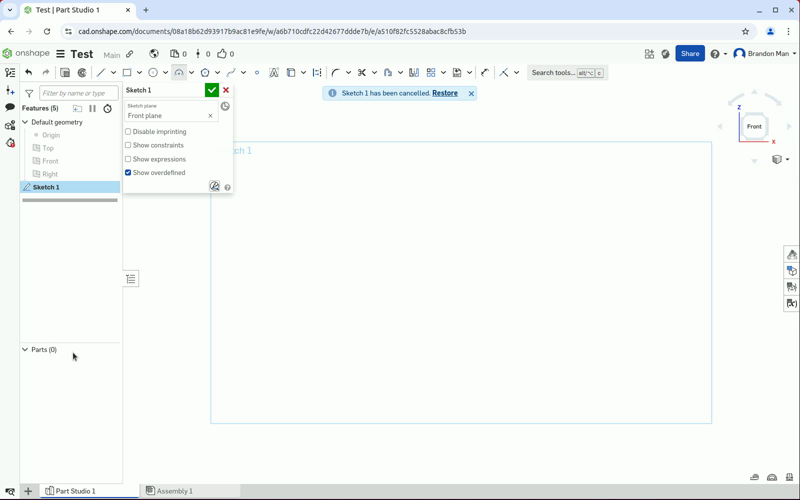
mouse_move(457, 305)
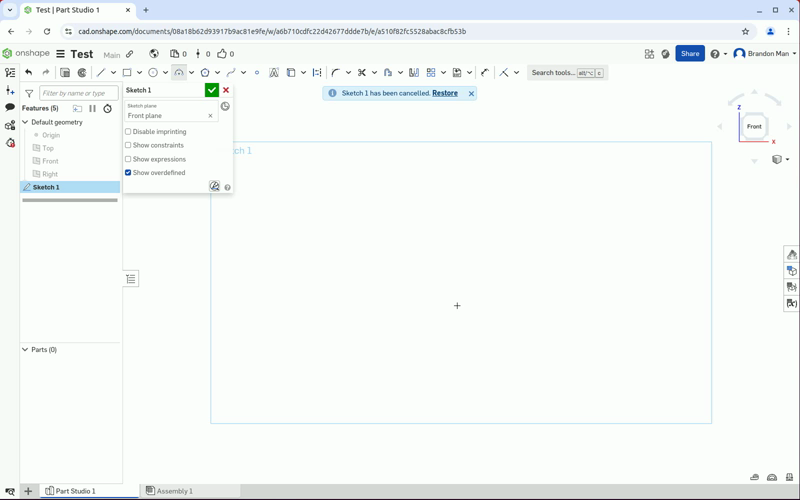
click(457, 305)
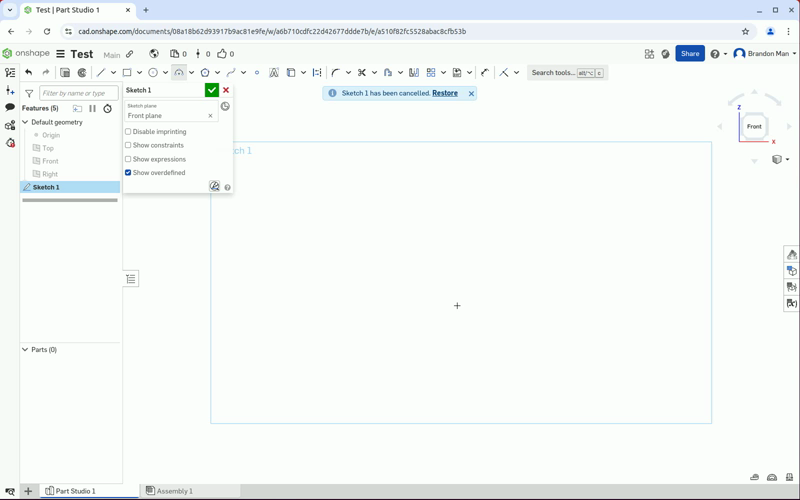
key_up(shift)
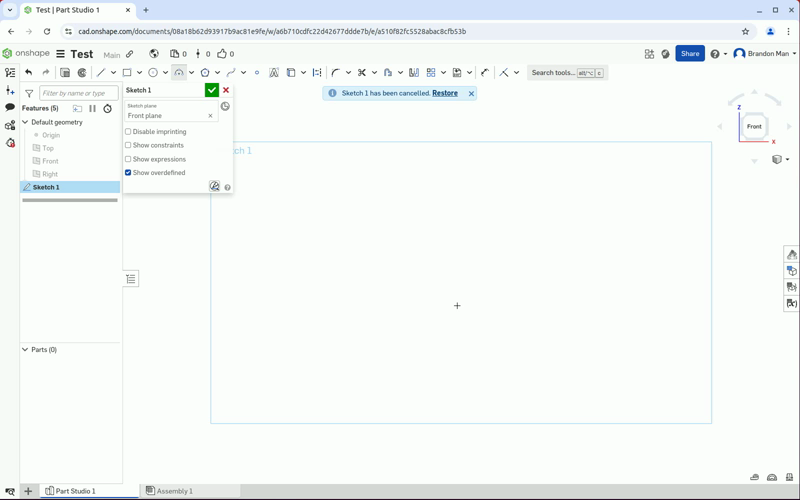
key_down(shift)
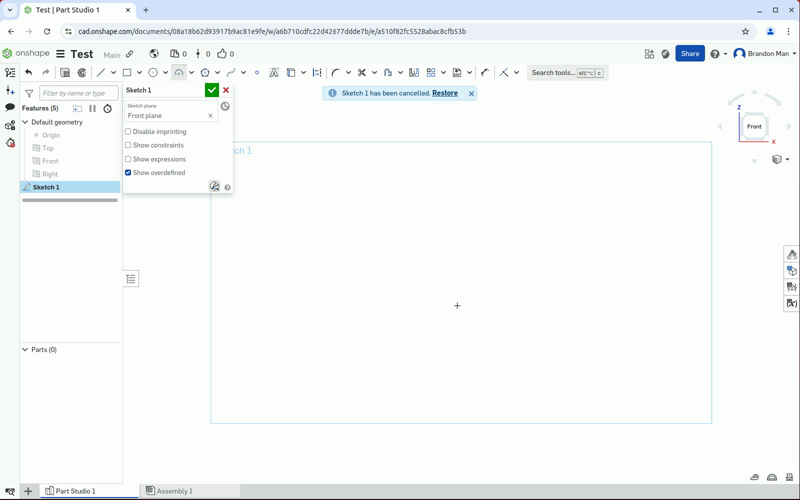
mouse_move(463, 305)
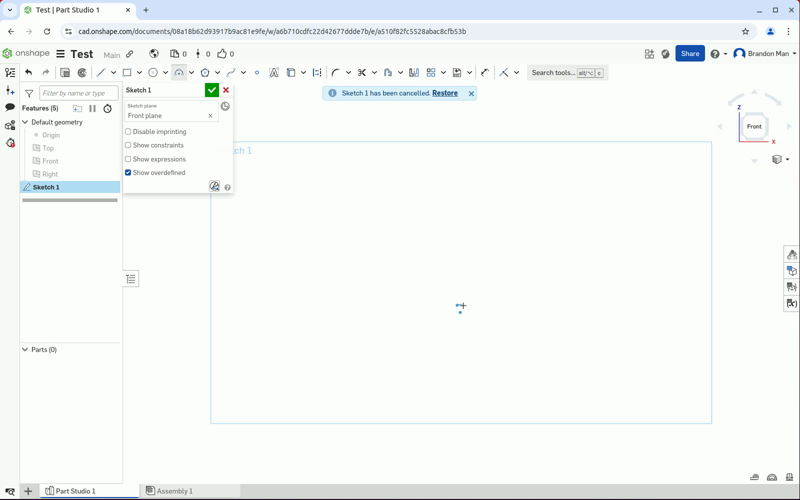
scroll(6)
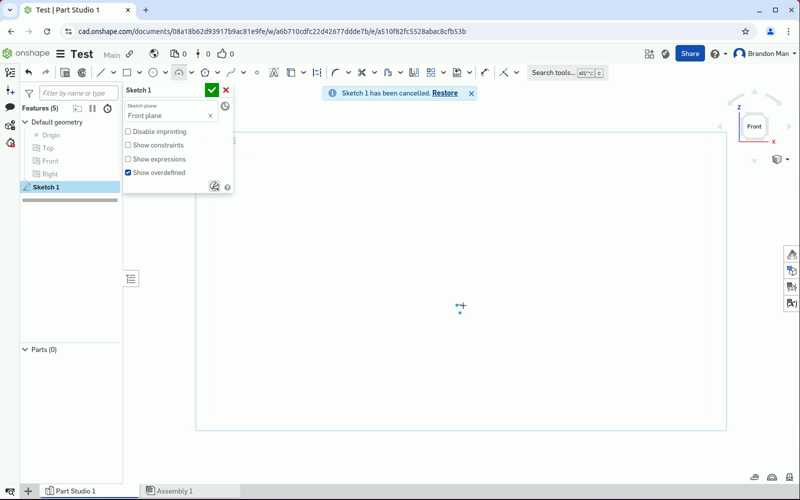
scroll(6)
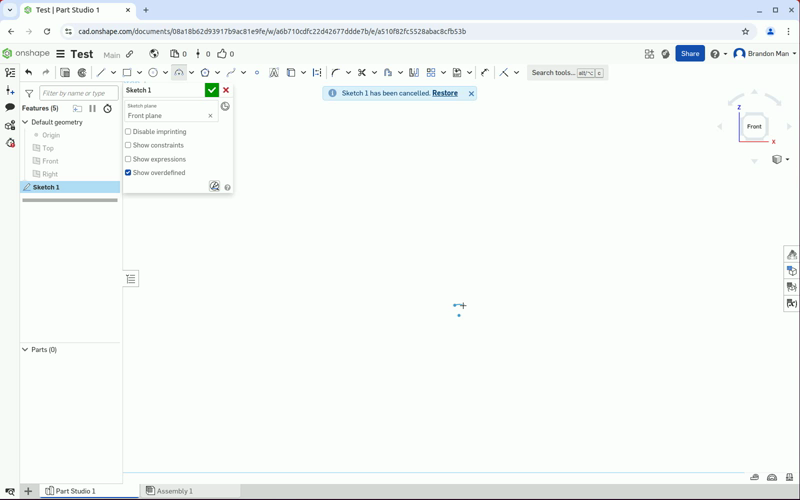
scroll(6)
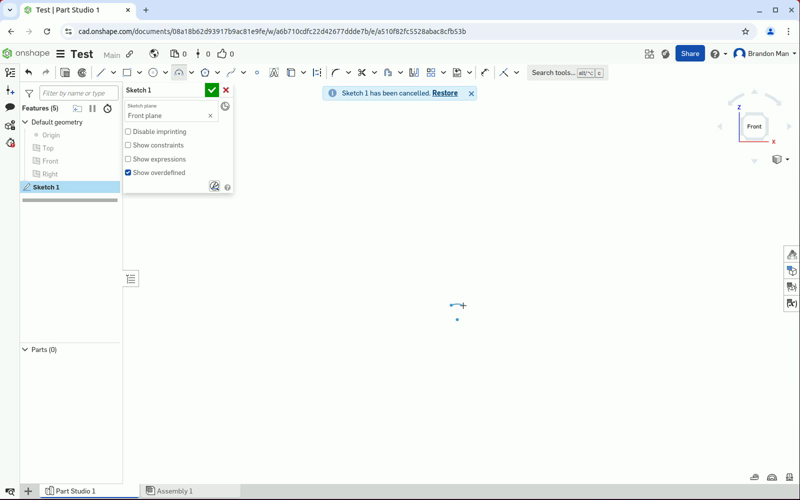
scroll(6)
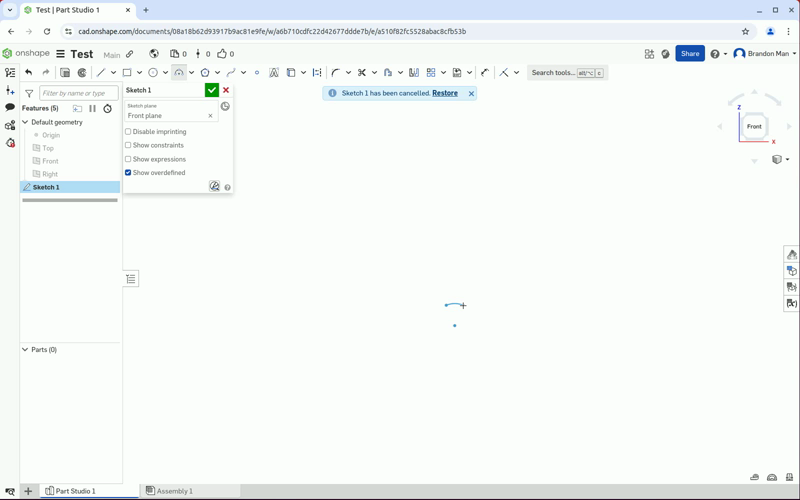
scroll(6)
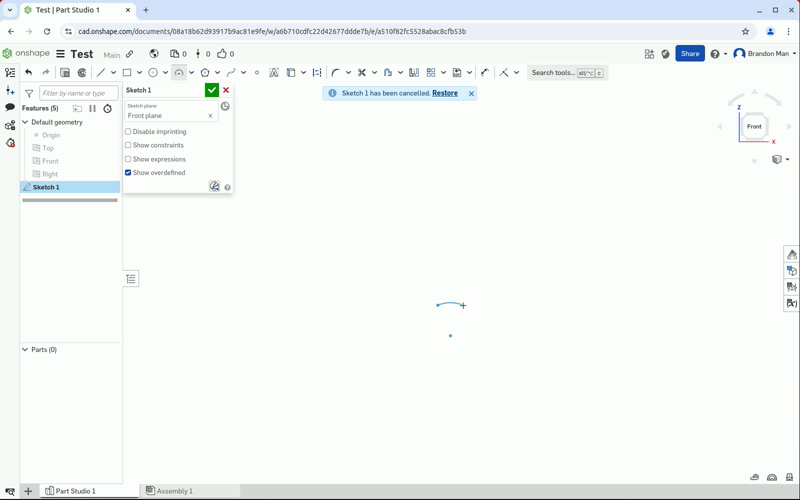
scroll(6)
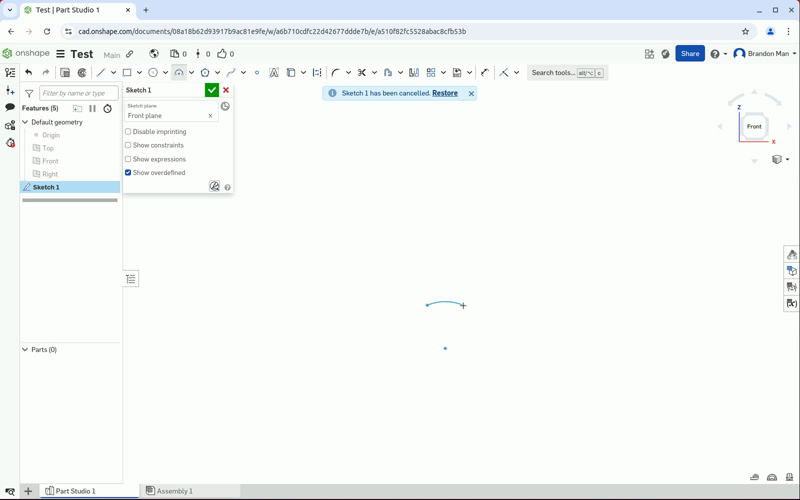
scroll(6)
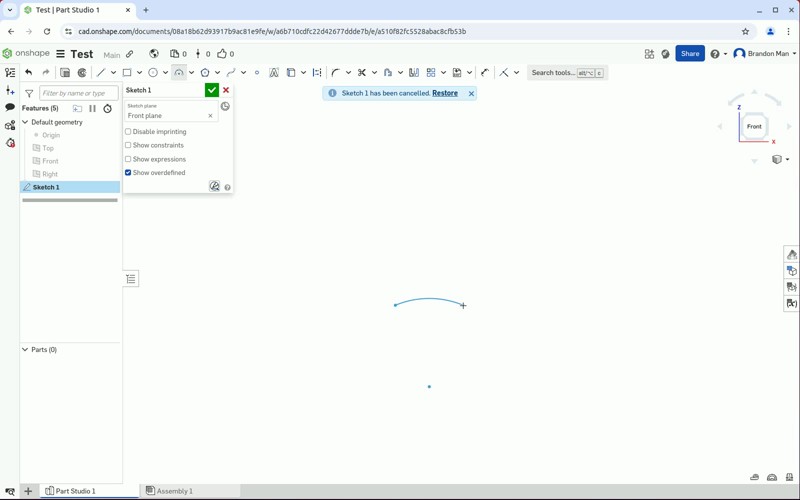
click(463, 305)
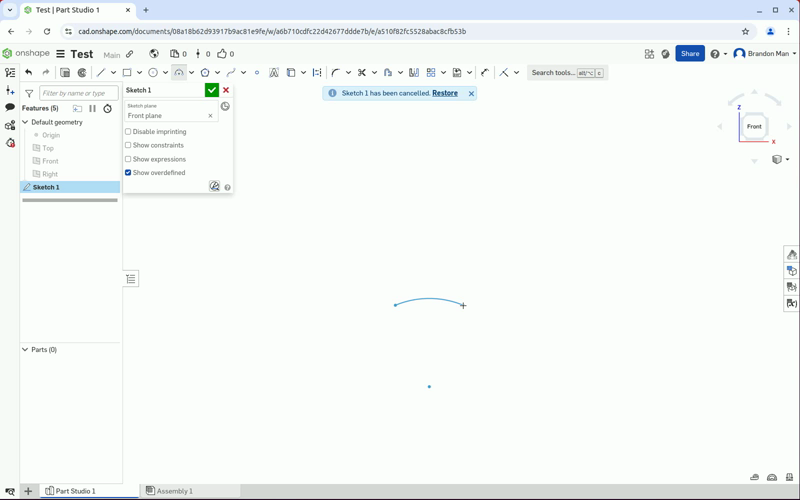
scroll(-6)
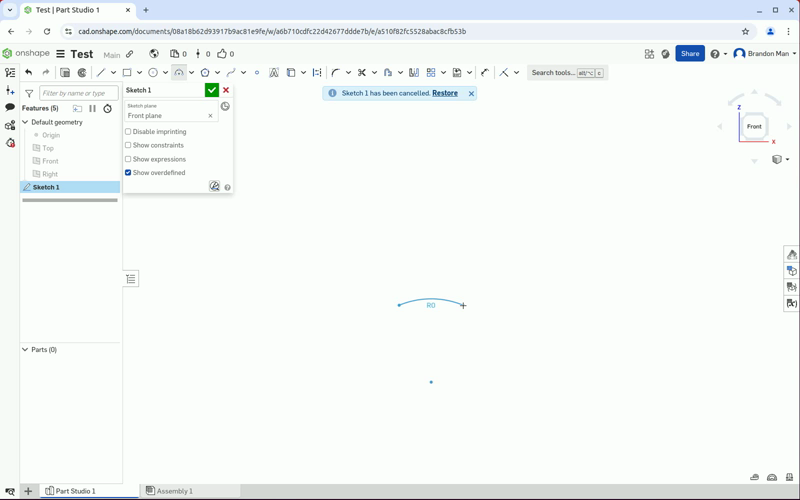
scroll(-6)
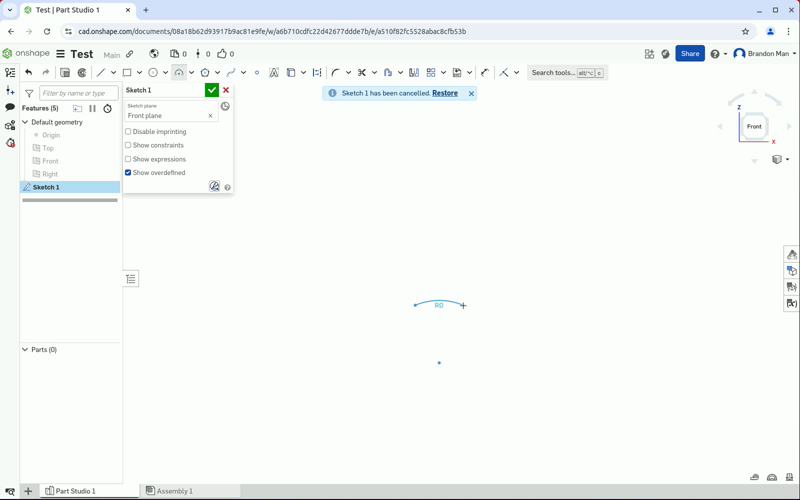
scroll(-6)
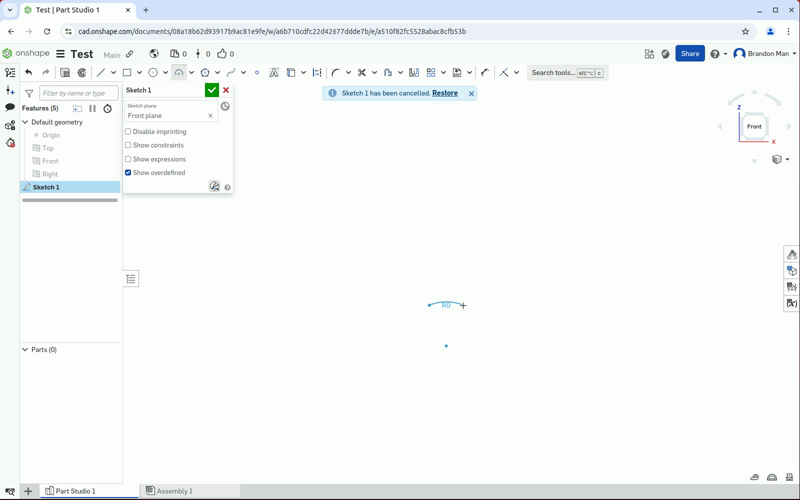
scroll(-6)
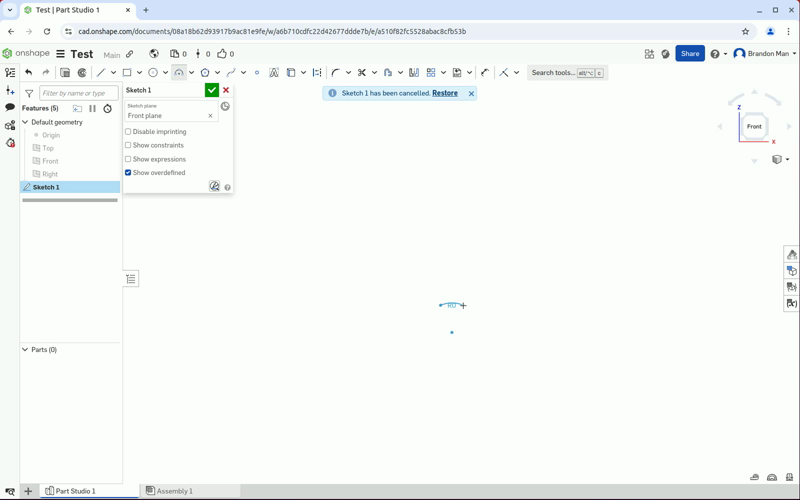
scroll(-6)
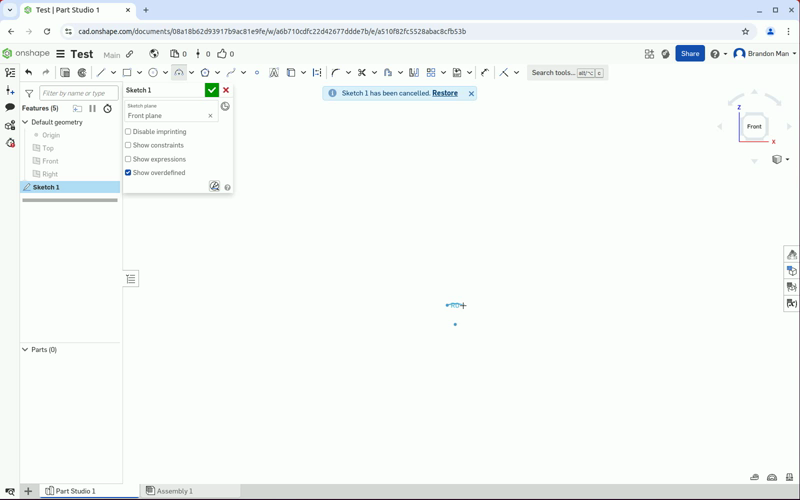
scroll(-6)
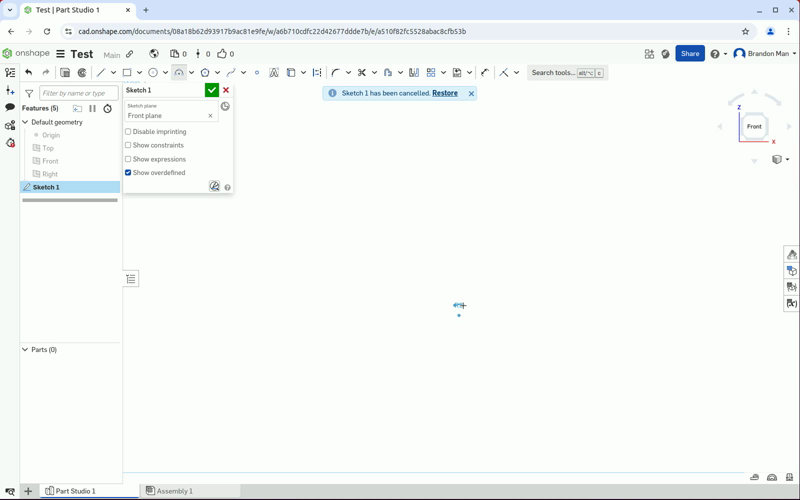
scroll(-6)
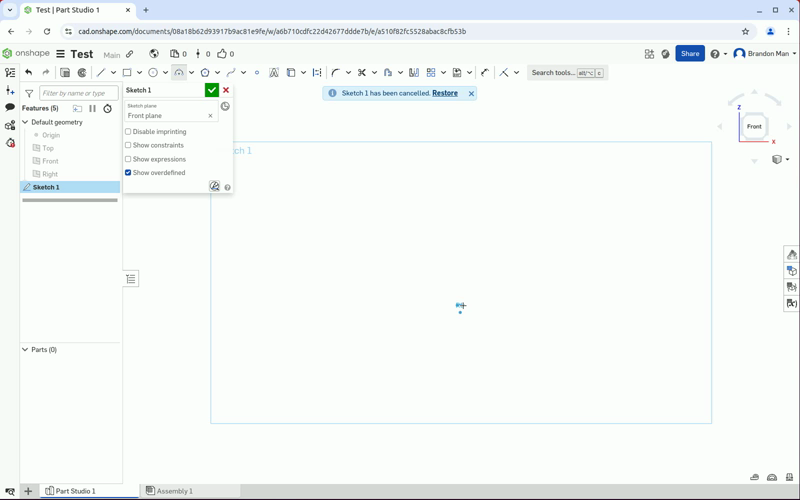
mouse_move(460, 308)
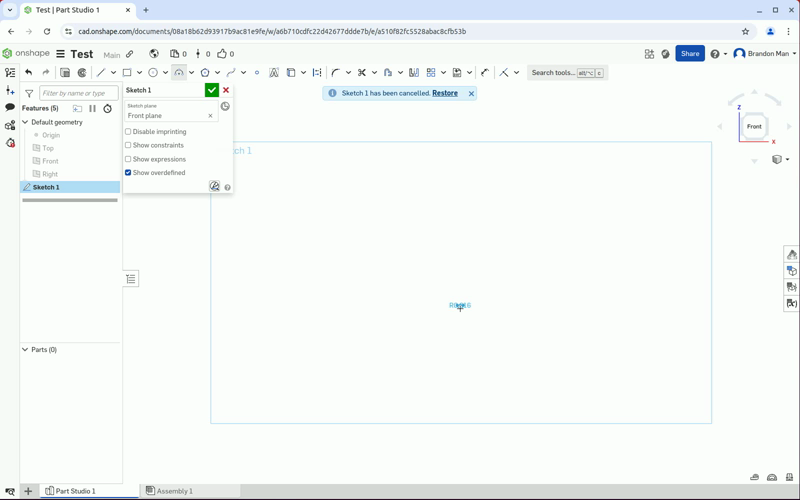
scroll(6)
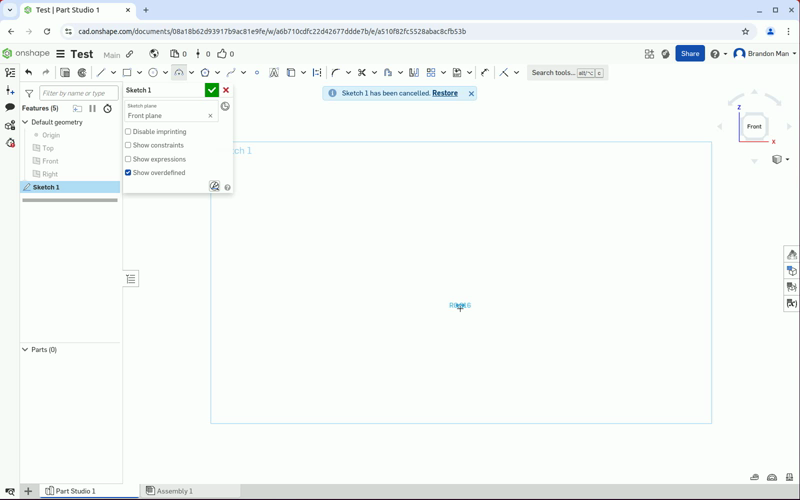
scroll(6)
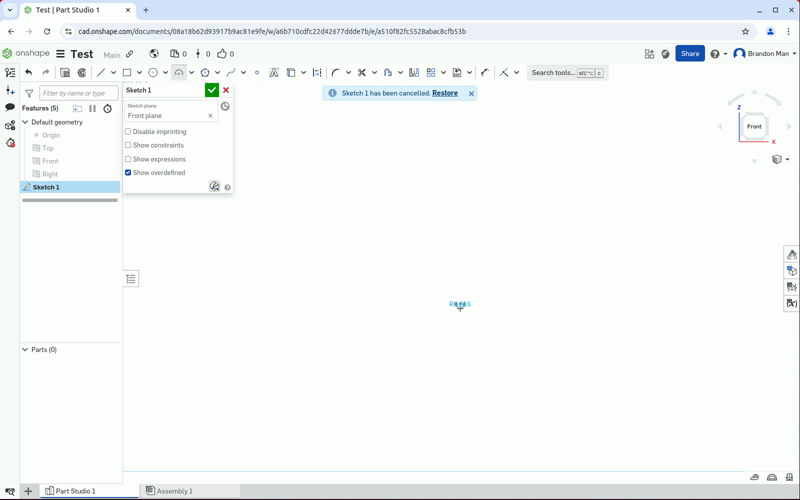
scroll(6)
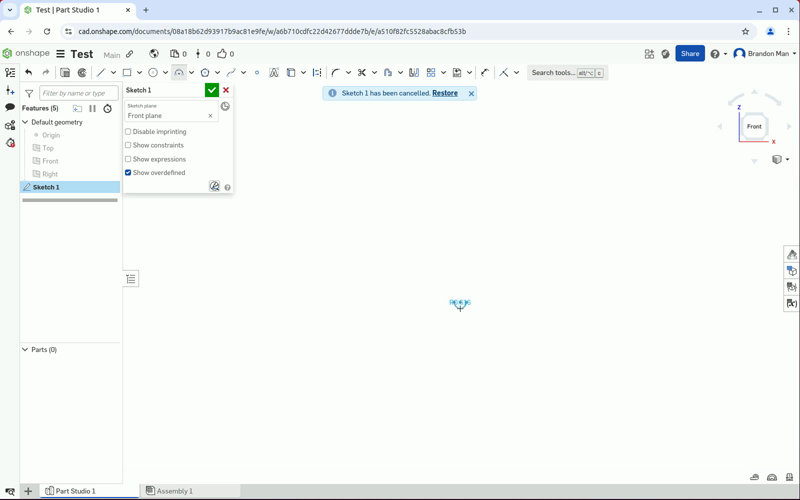
scroll(6)
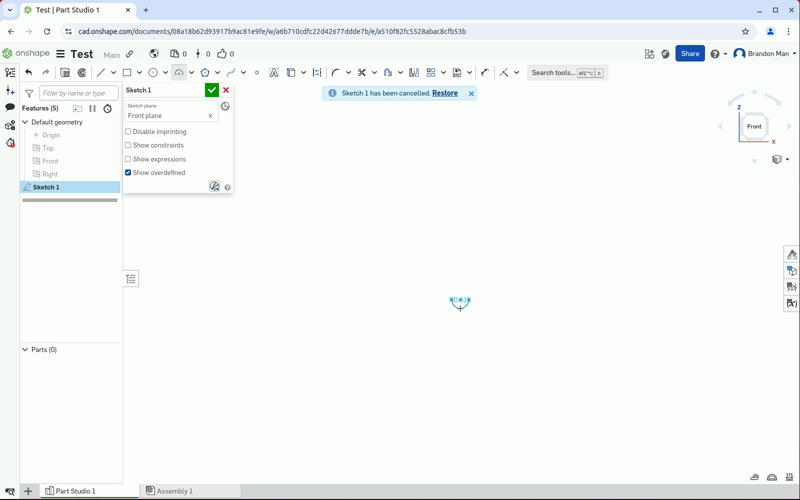
scroll(6)
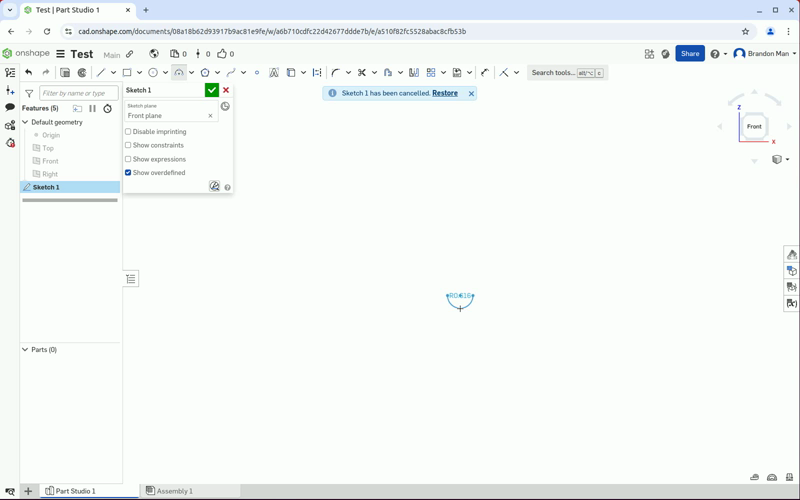
scroll(6)
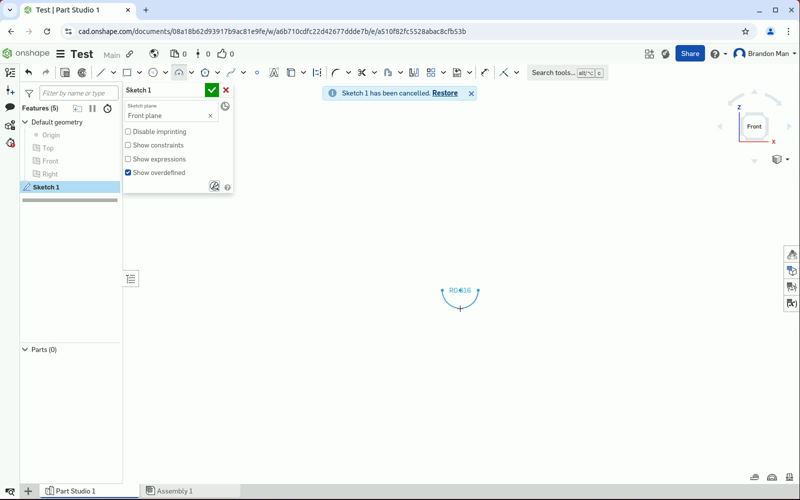
scroll(6)
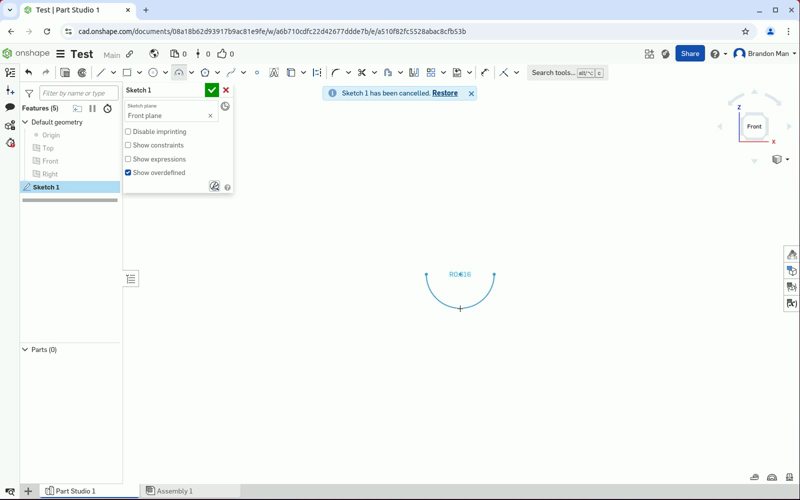
click(460, 308)
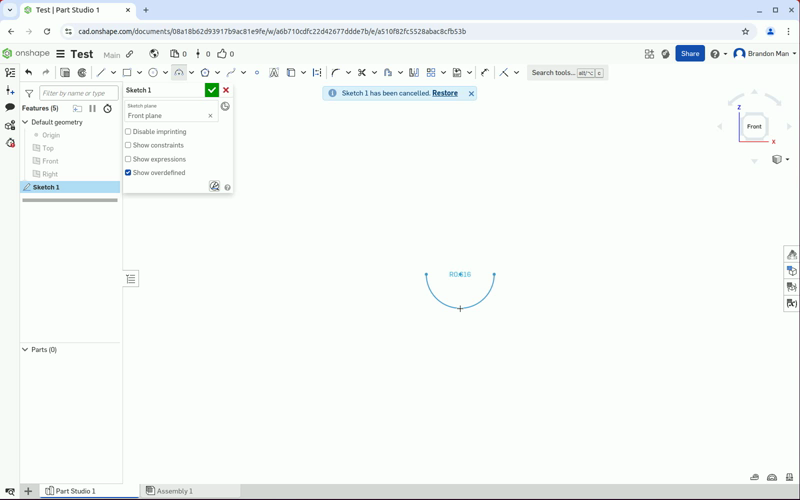
scroll(-6)
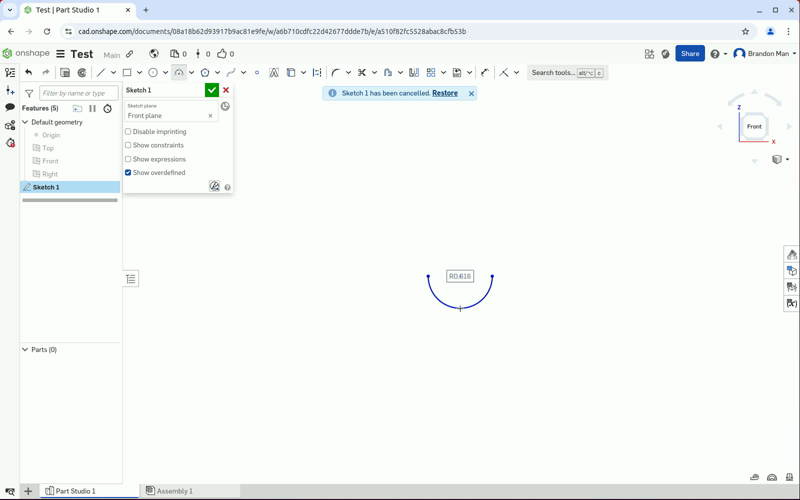
scroll(-6)
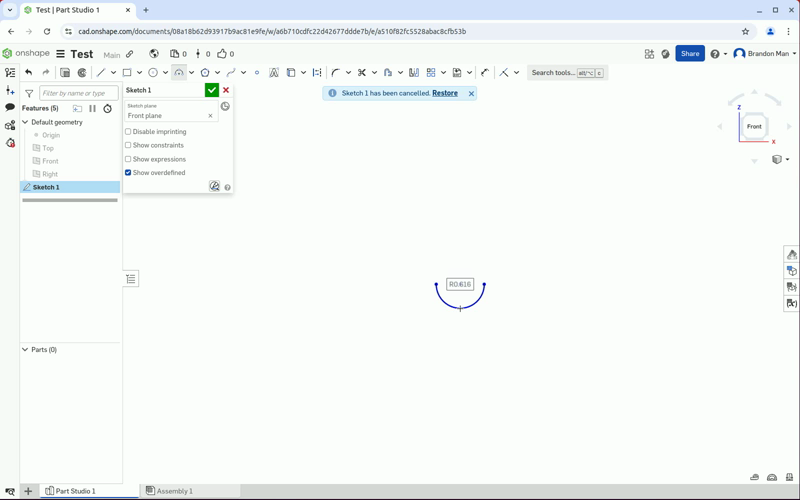
scroll(-6)
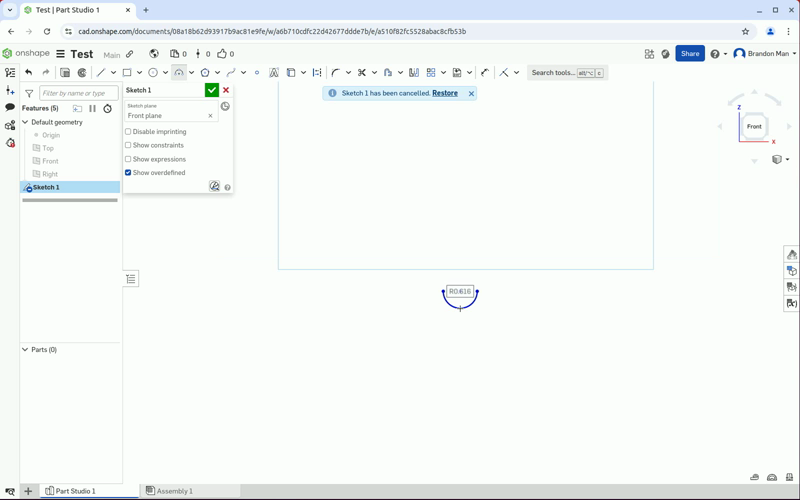
scroll(-6)
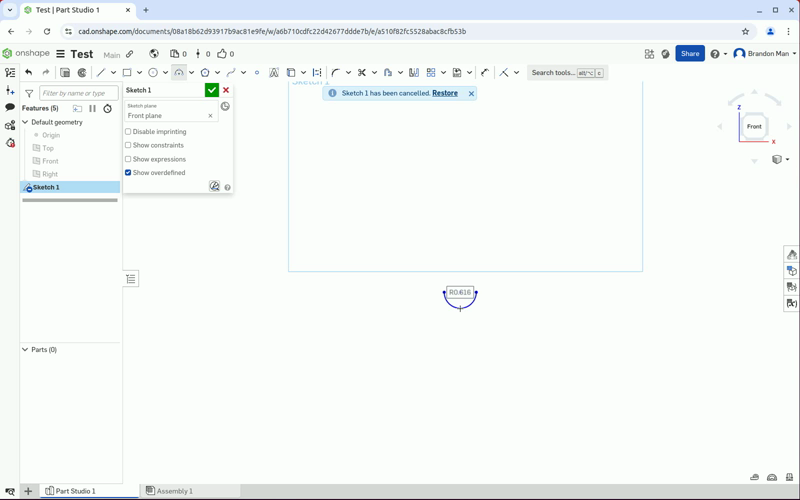
scroll(-6)
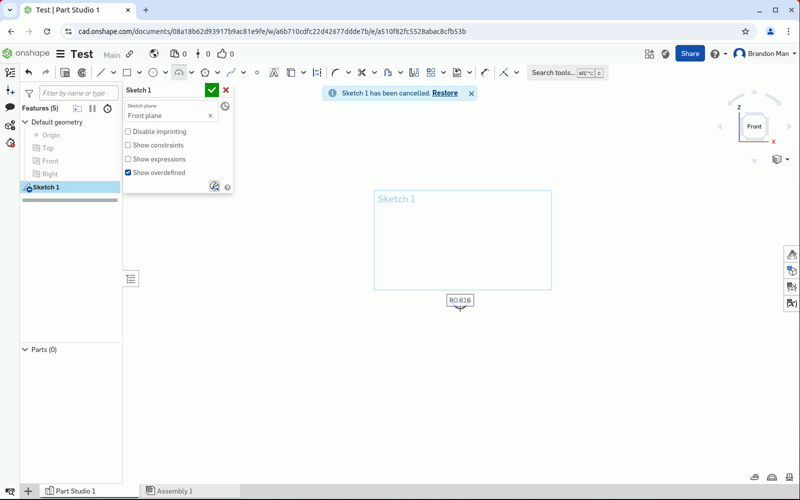
scroll(-6)
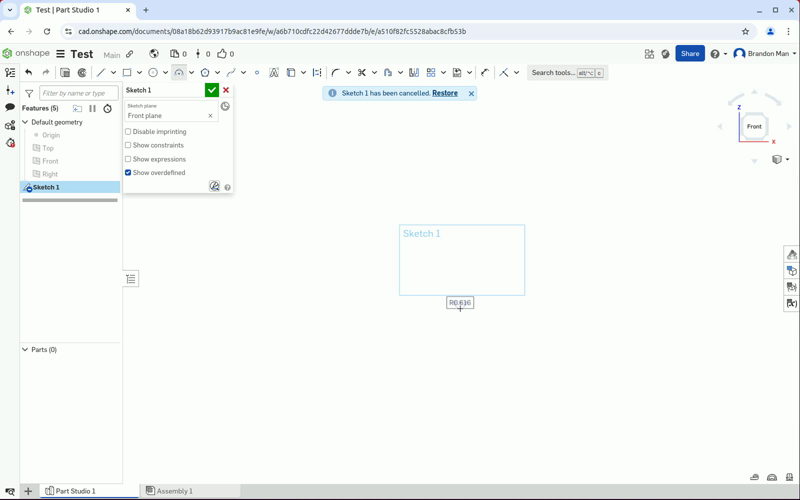
scroll(-6)
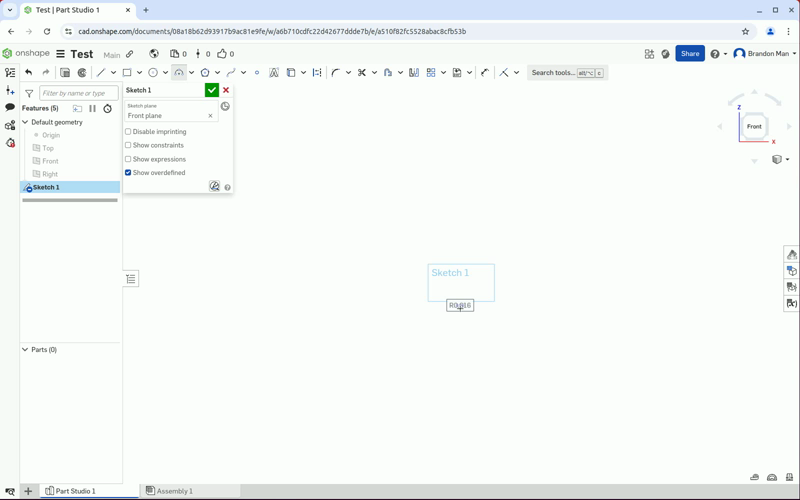
key_up(shift)
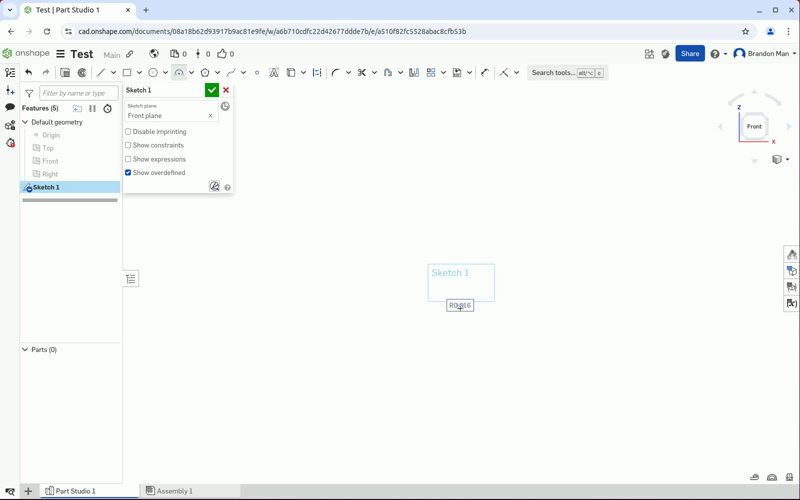
key(esc)
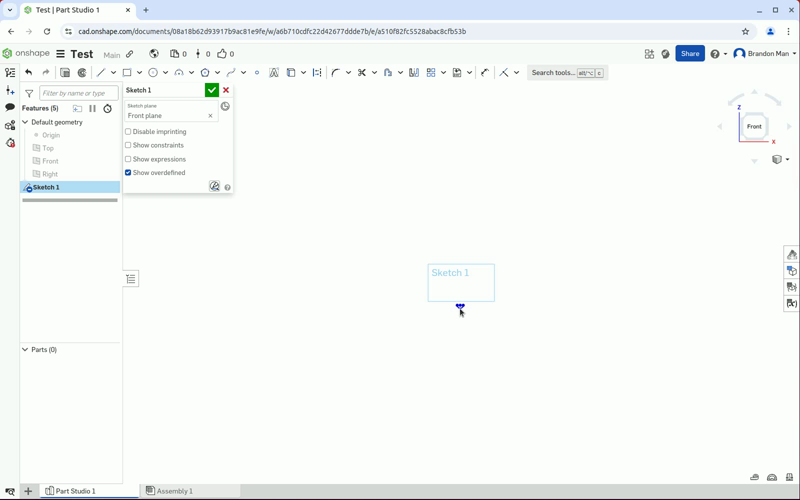
key(l)
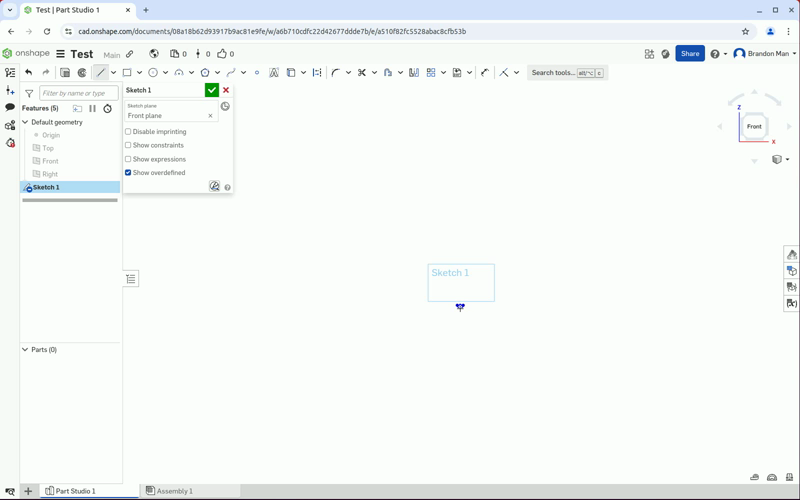
mouse_move(463, 305)
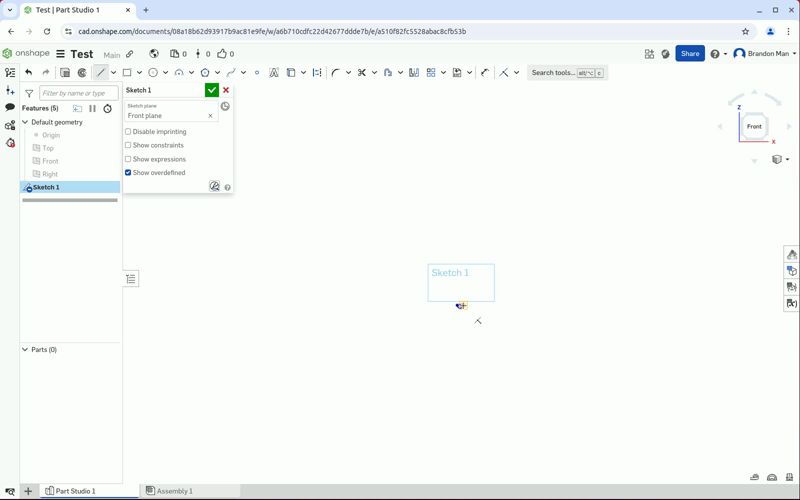
scroll(6)
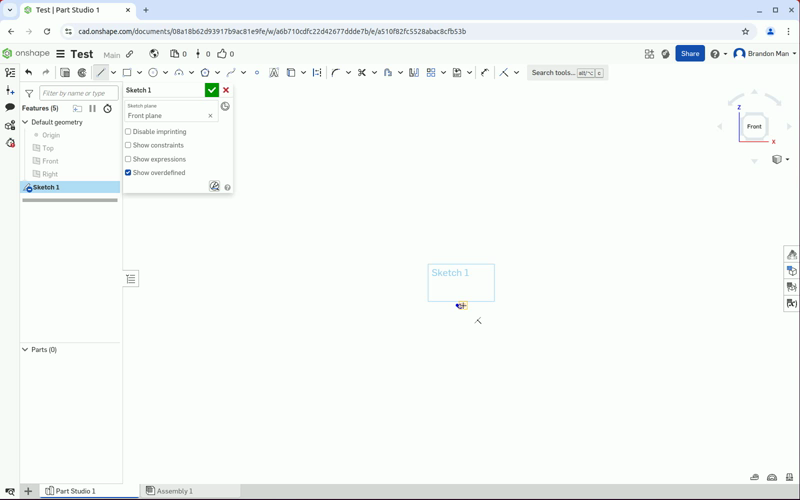
scroll(6)
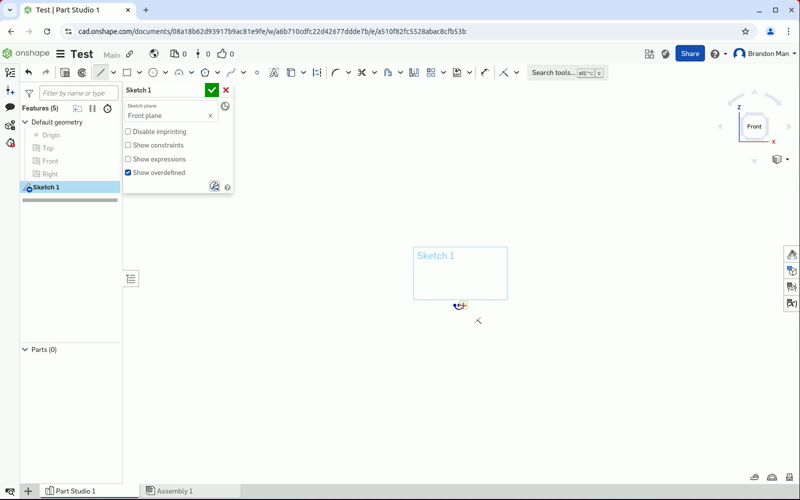
scroll(6)
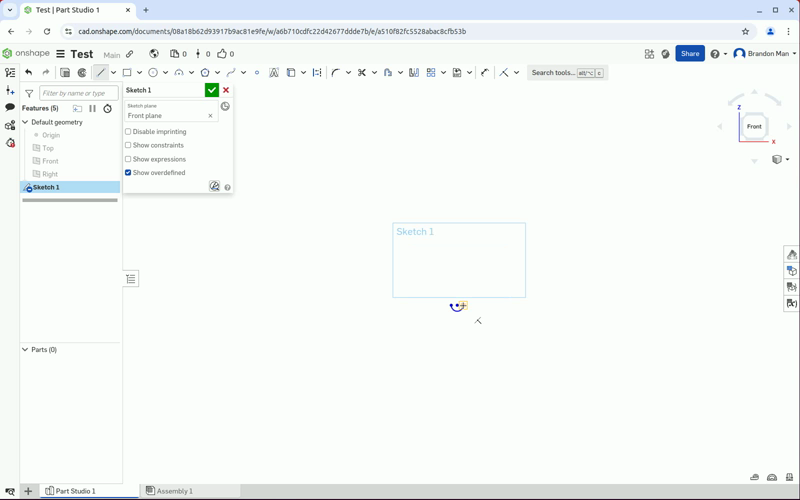
scroll(6)
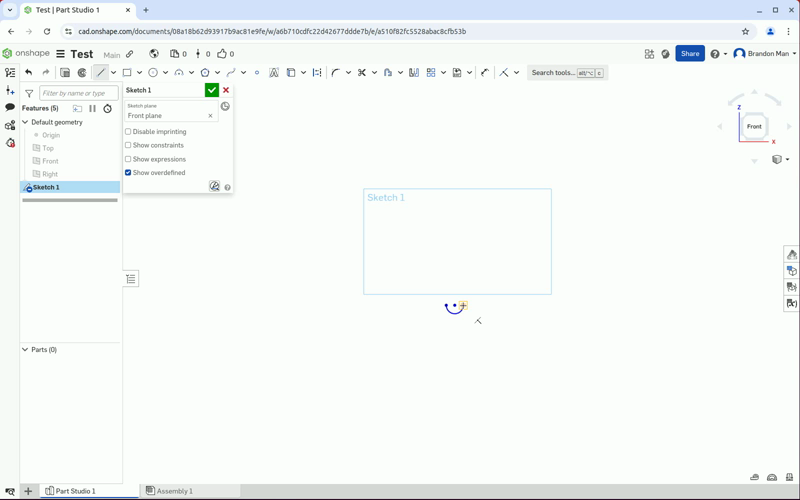
scroll(6)
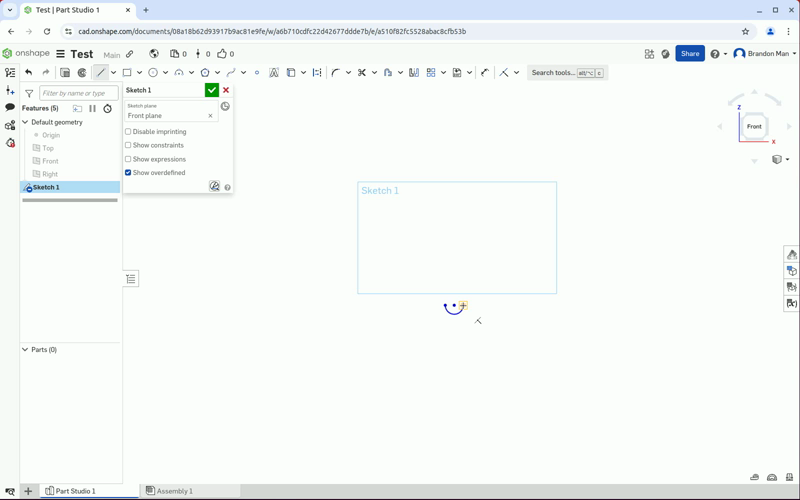
scroll(6)
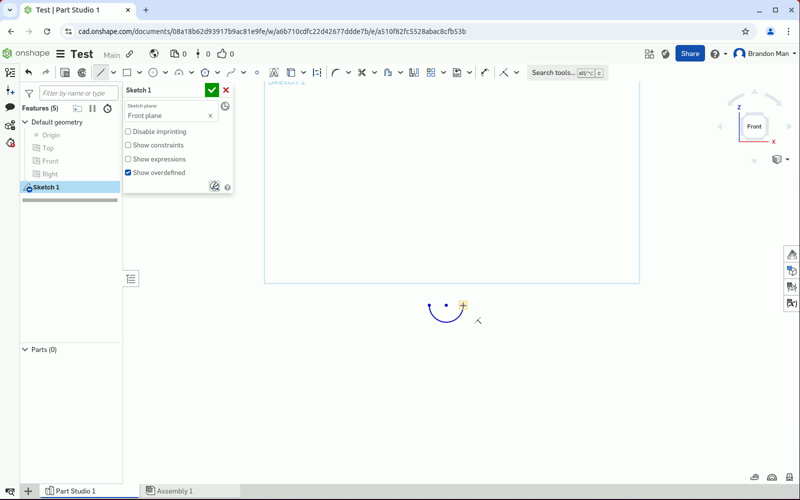
scroll(6)
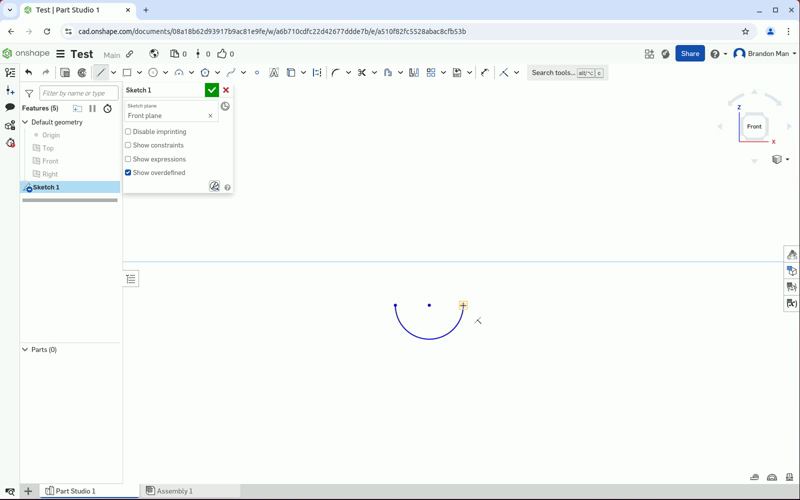
click(463, 305)
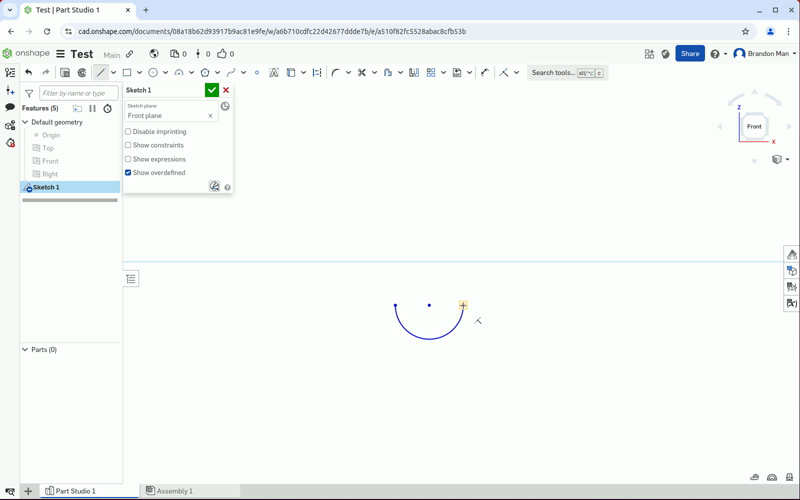
scroll(-6)
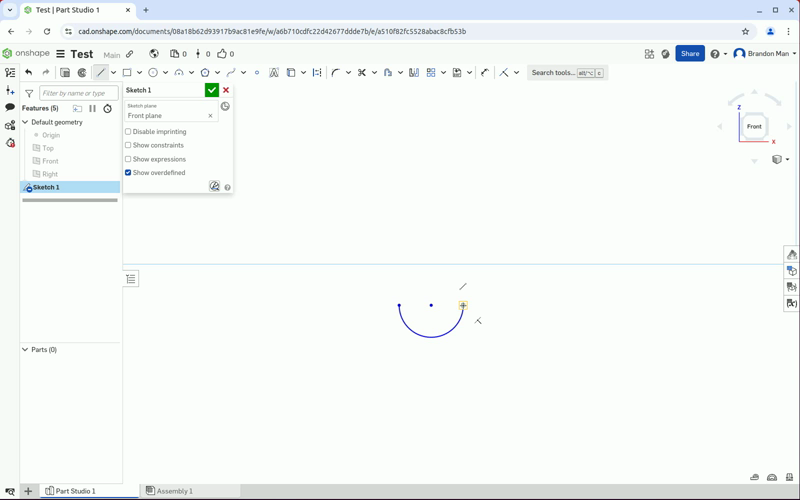
scroll(-6)
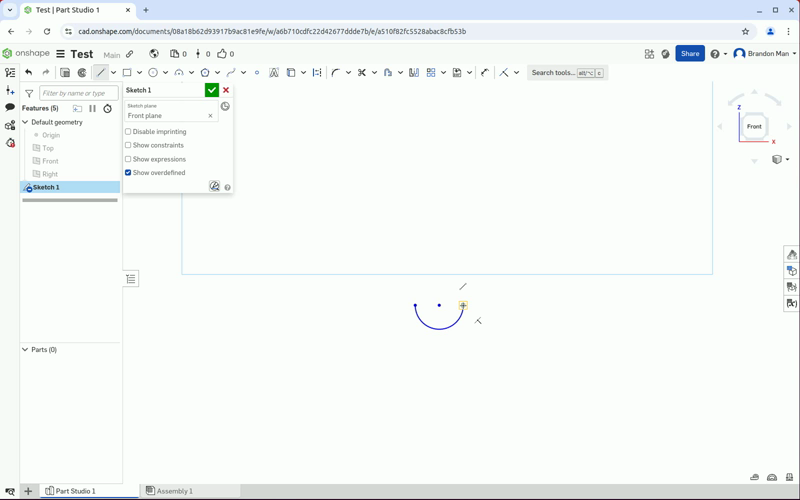
scroll(-6)
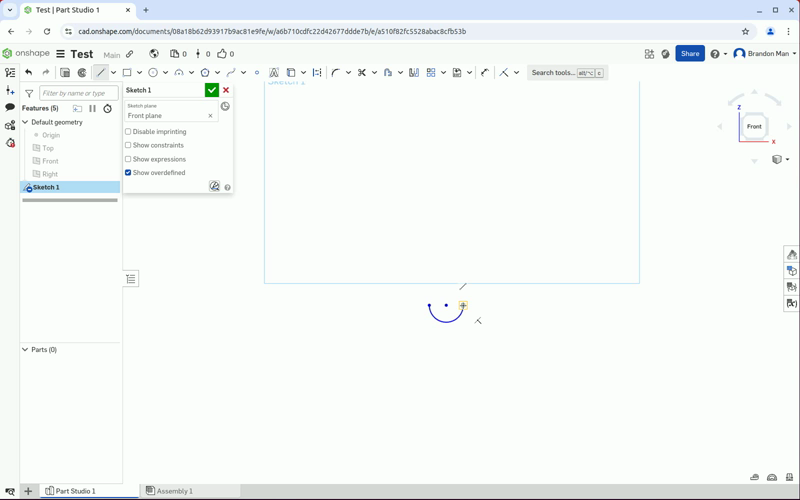
scroll(-6)
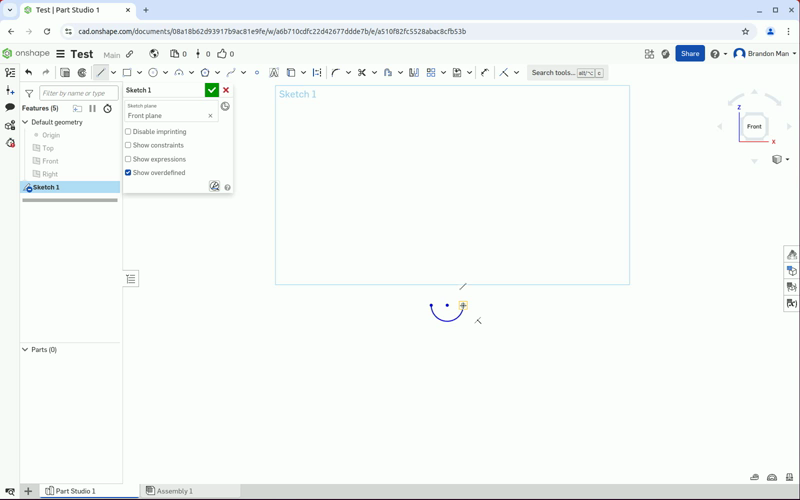
scroll(-6)
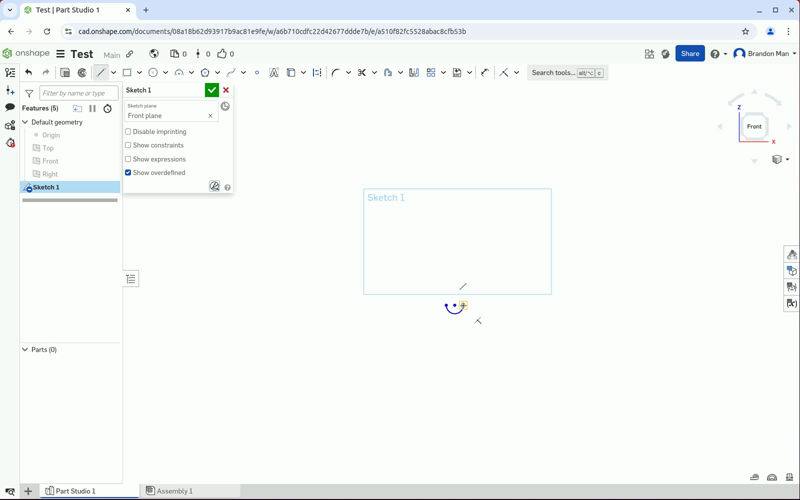
scroll(-6)
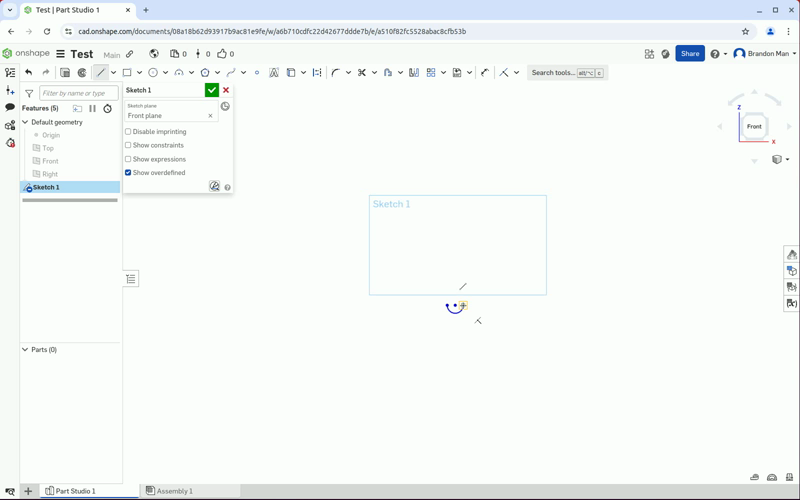
scroll(-6)
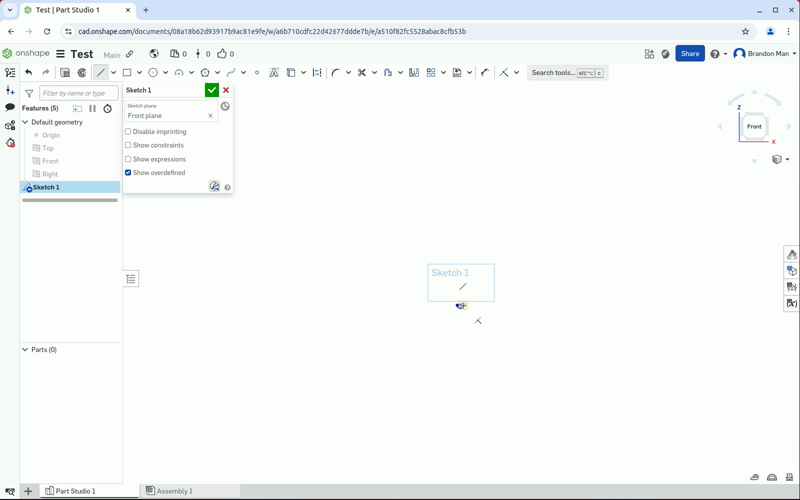
key_down(shift)
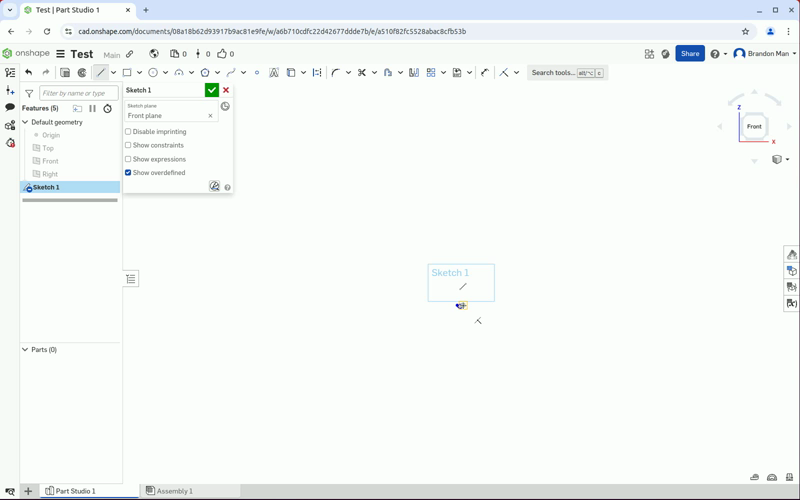
mouse_move(493, 305)
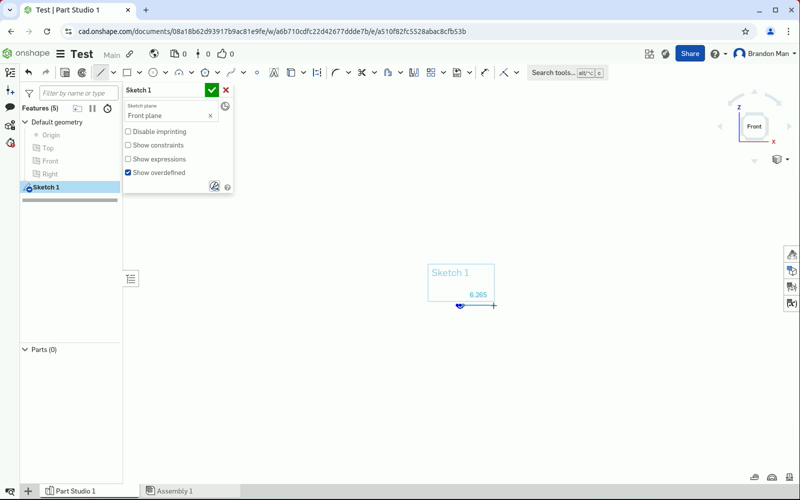
mouse_move(463, 259)
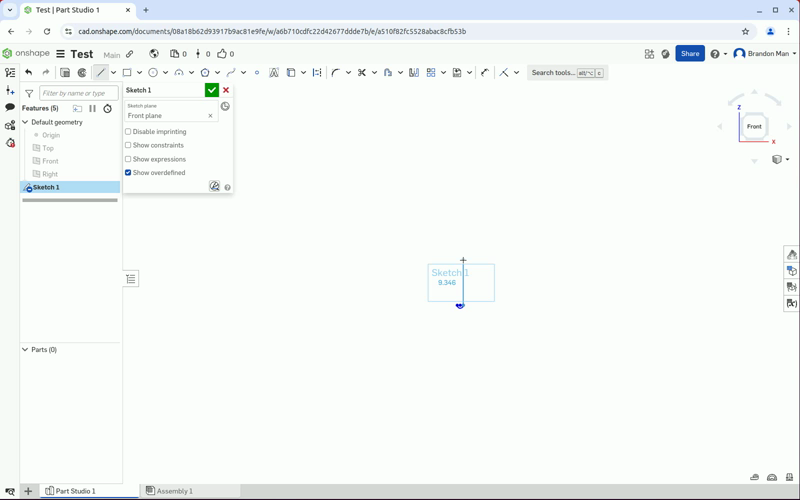
click(463, 259)
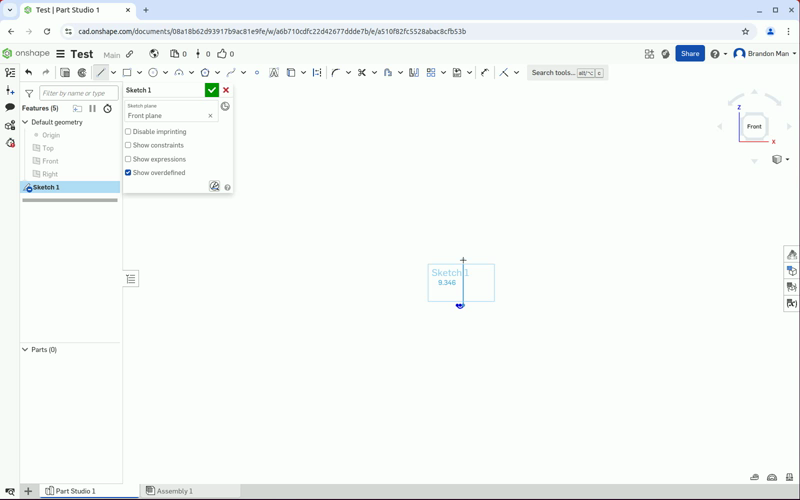
key_up(shift)
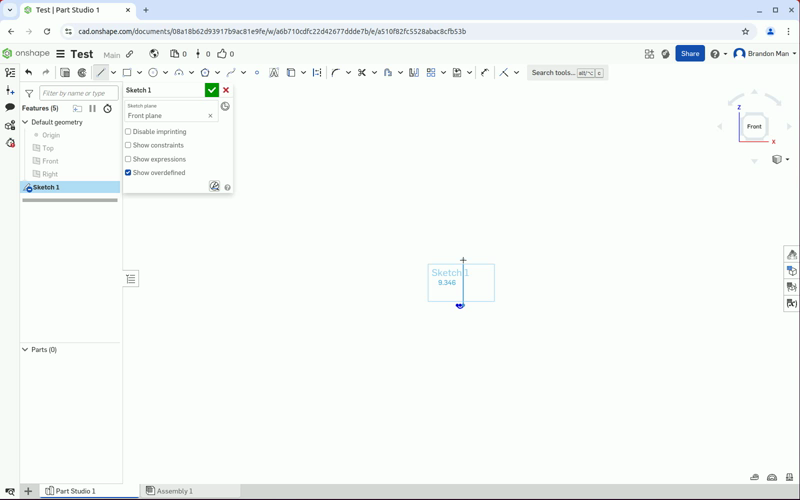
key(esc)
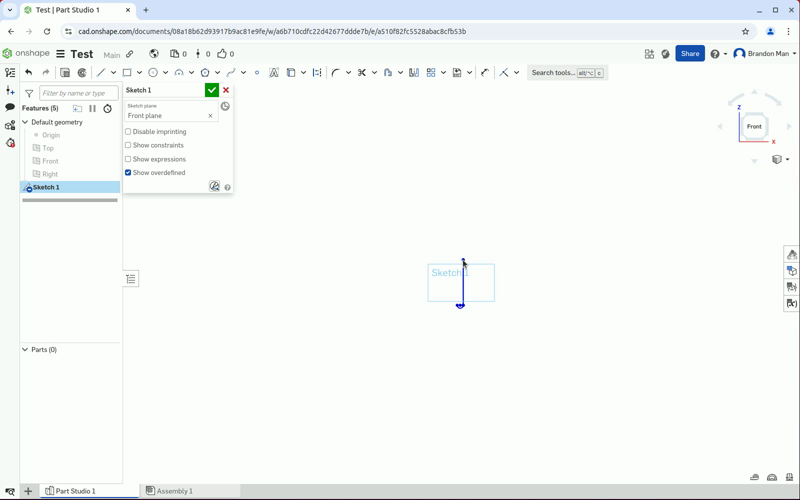
key(a)
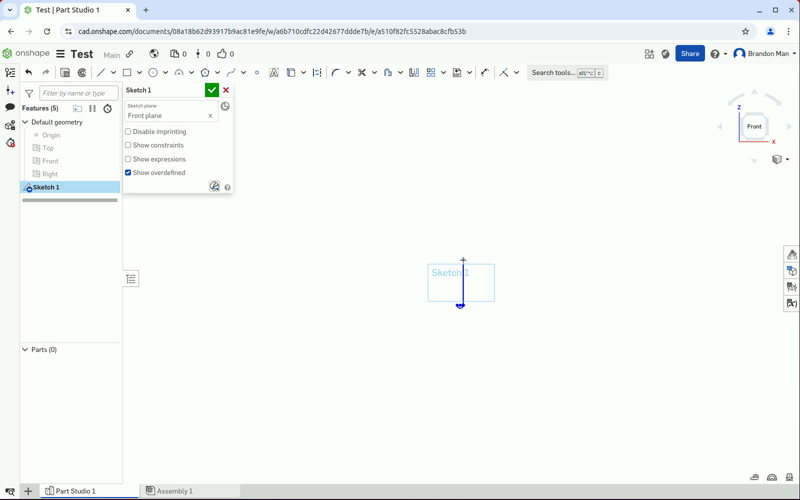
mouse_move(463, 259)
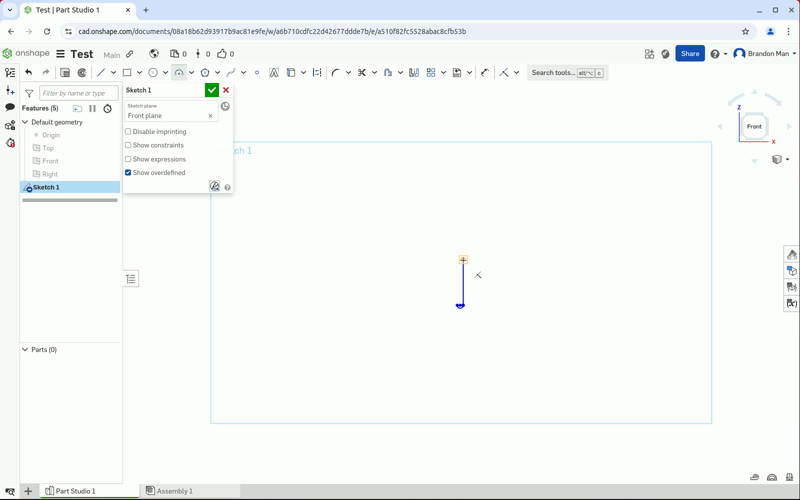
click(463, 259)
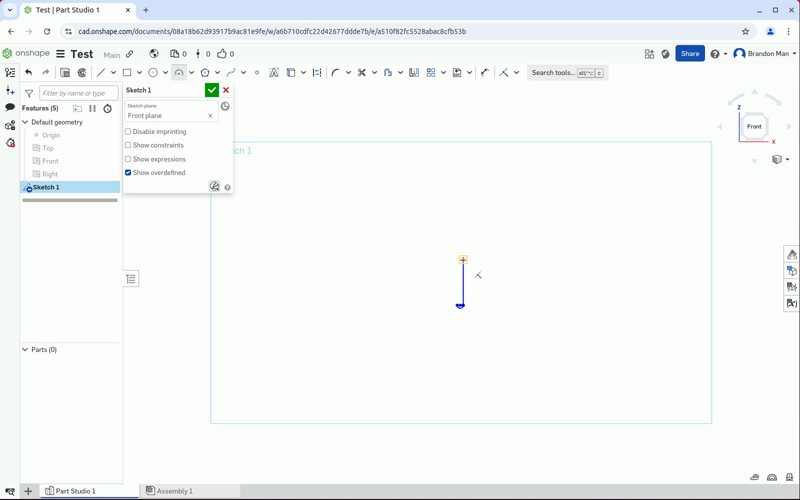
key_down(shift)
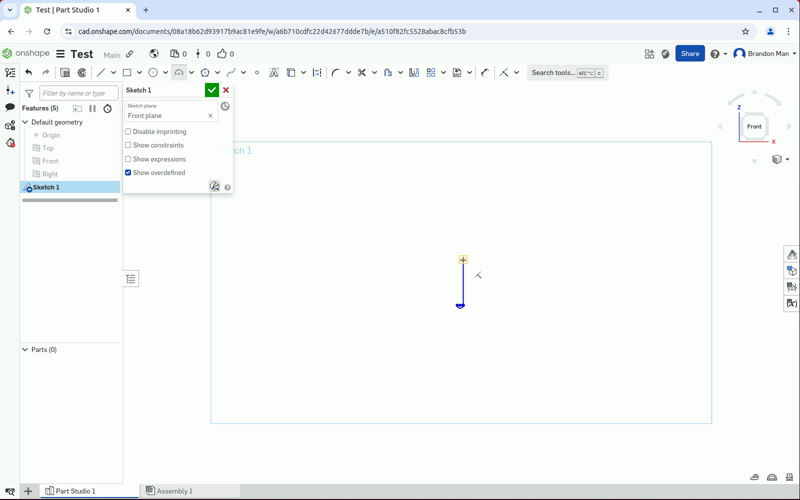
mouse_move(457, 259)
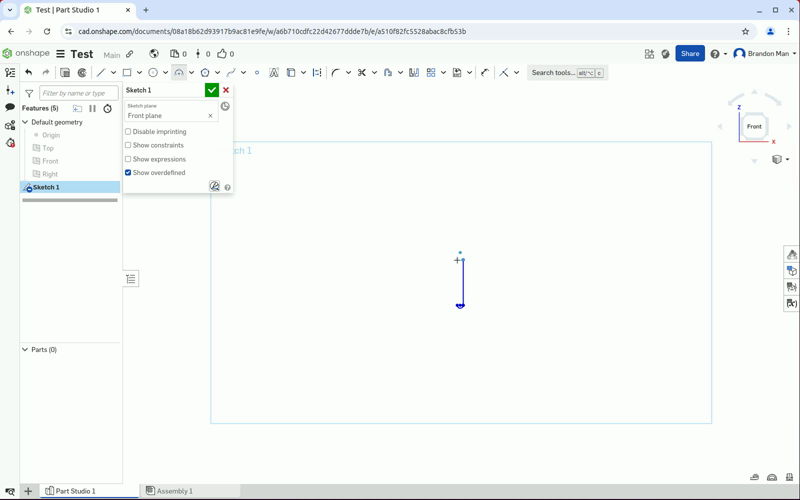
scroll(6)
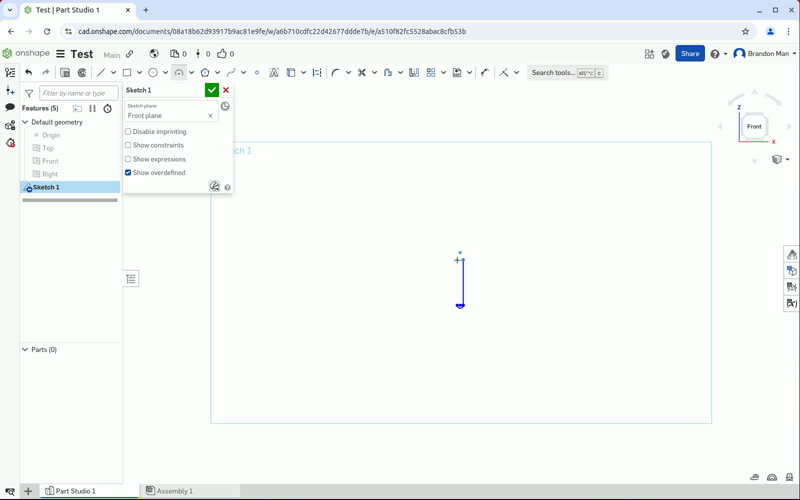
scroll(6)
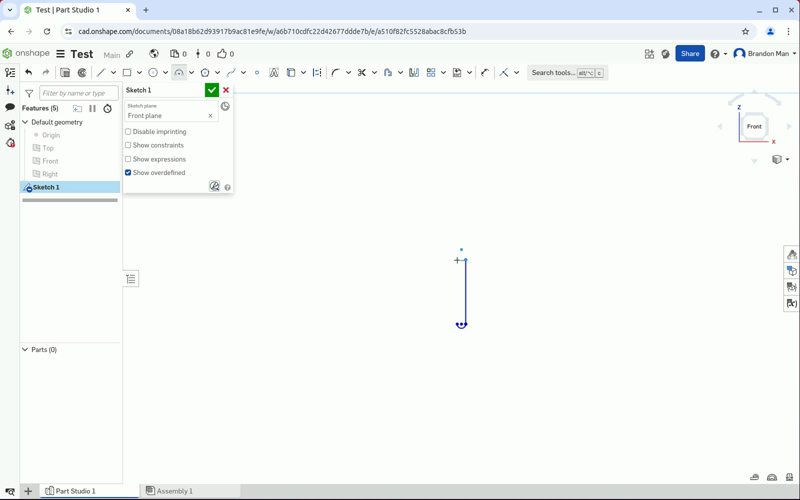
scroll(6)
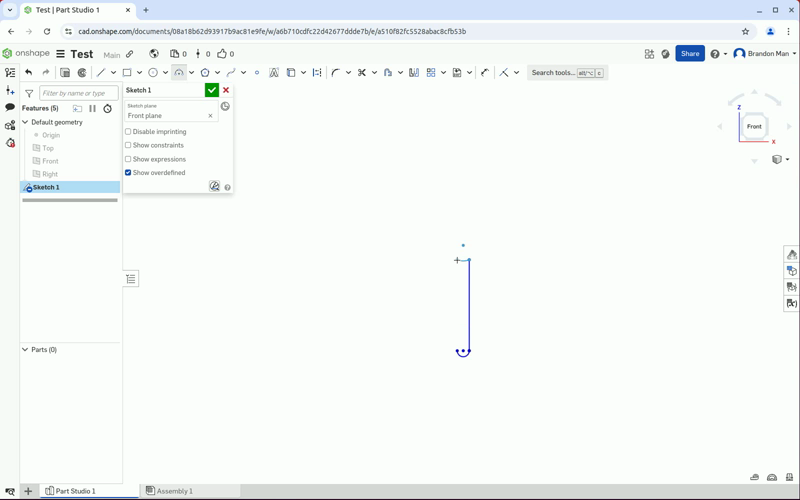
scroll(6)
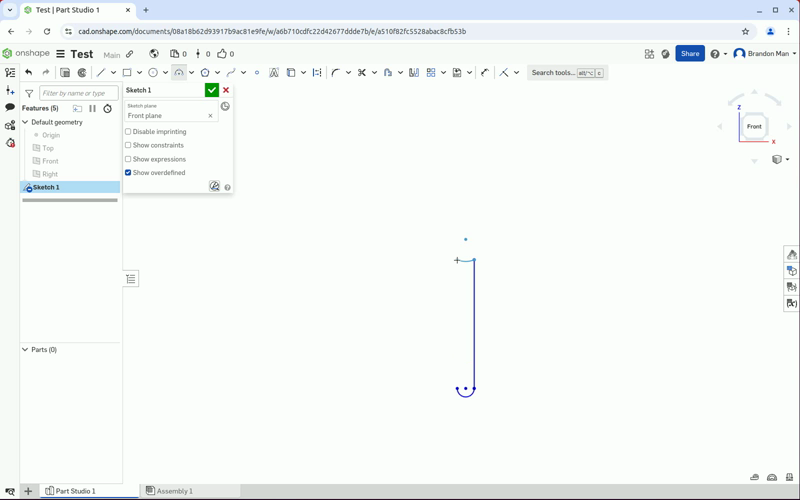
scroll(6)
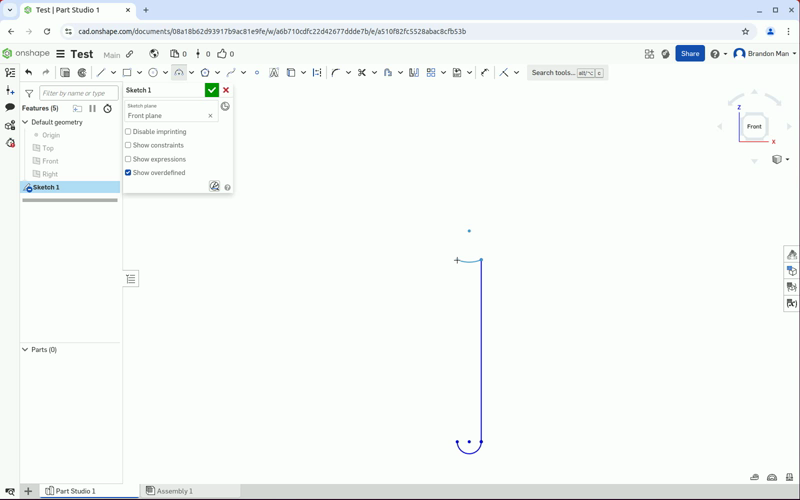
scroll(6)
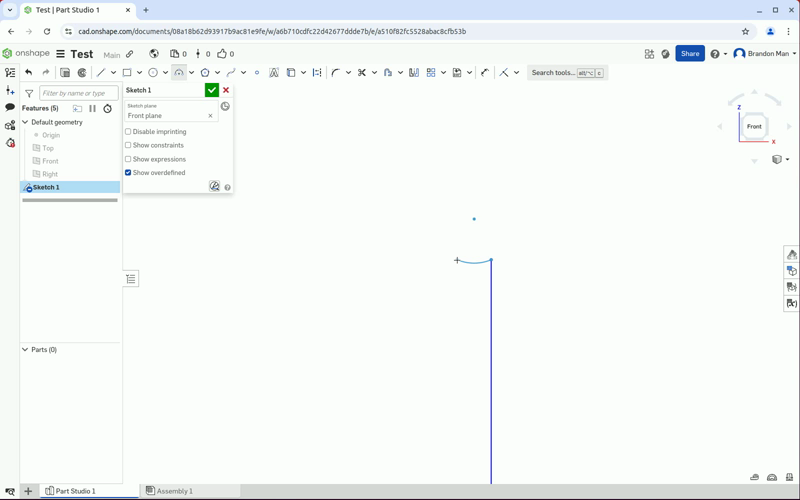
scroll(6)
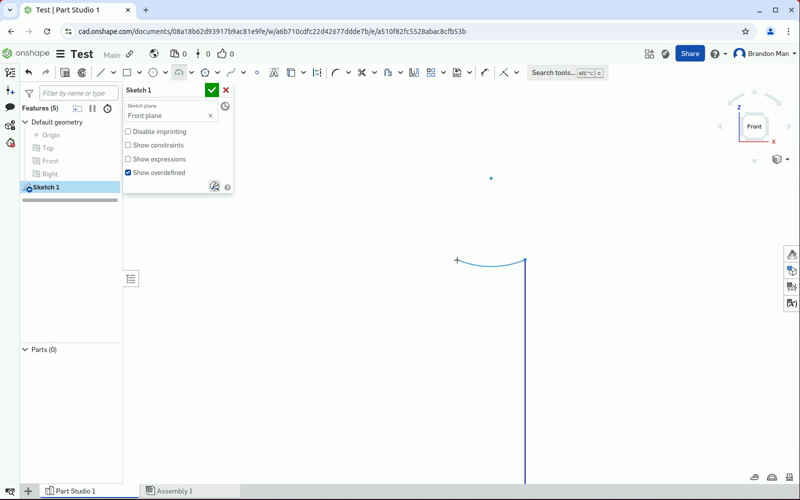
click(457, 259)
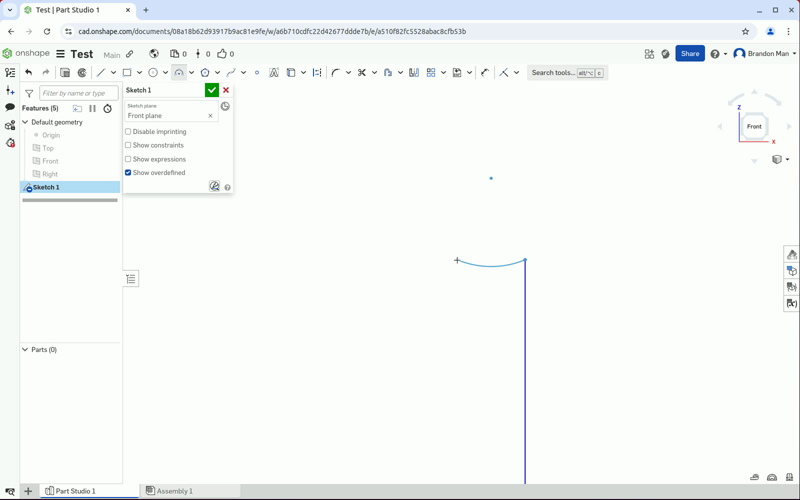
scroll(-6)
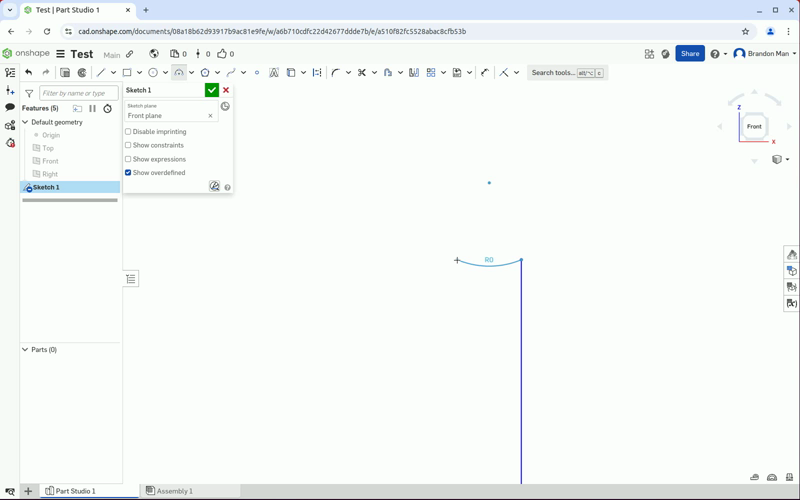
scroll(-6)
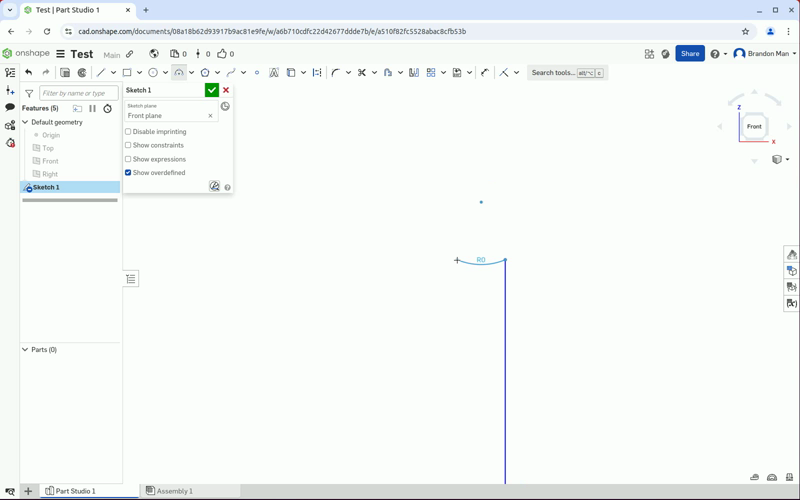
scroll(-6)
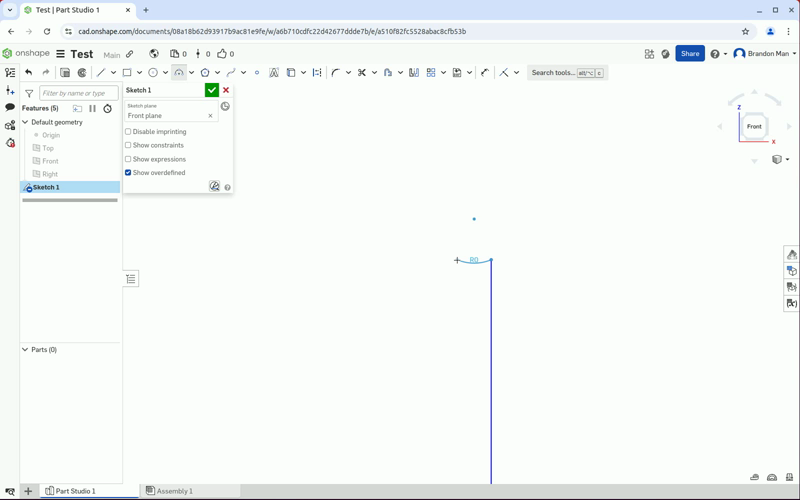
scroll(-6)
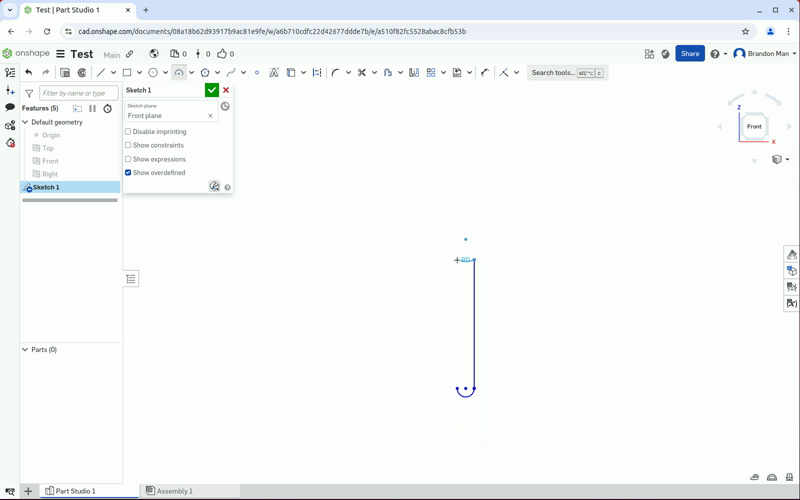
scroll(-6)
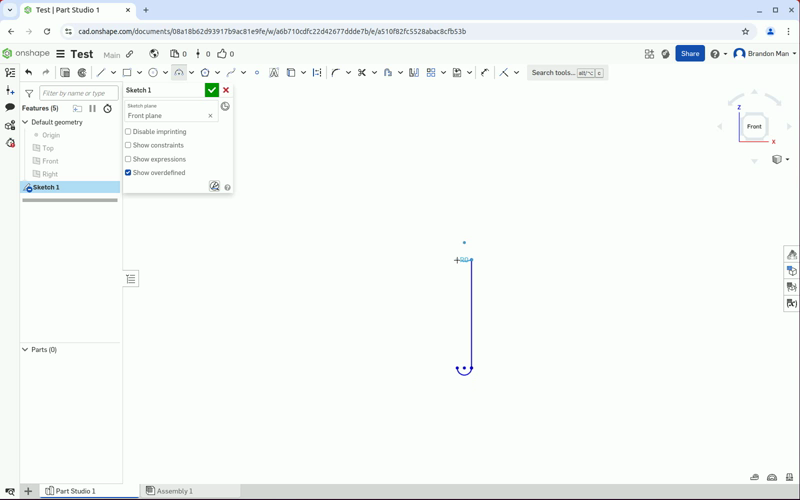
scroll(-6)
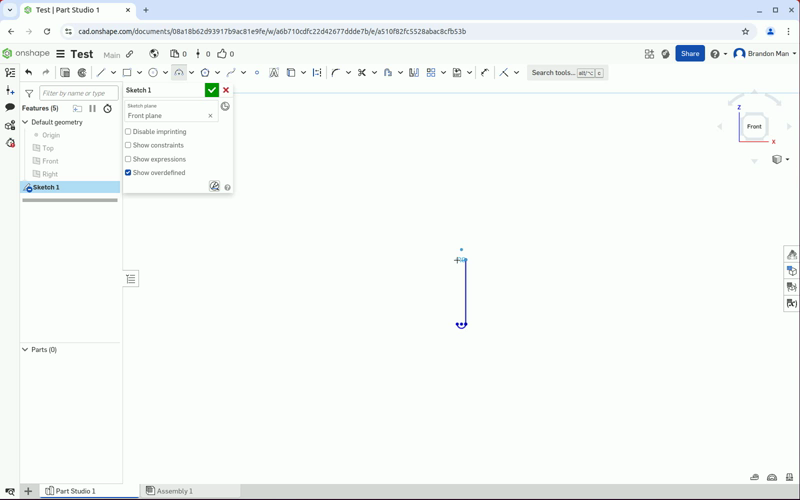
scroll(-6)
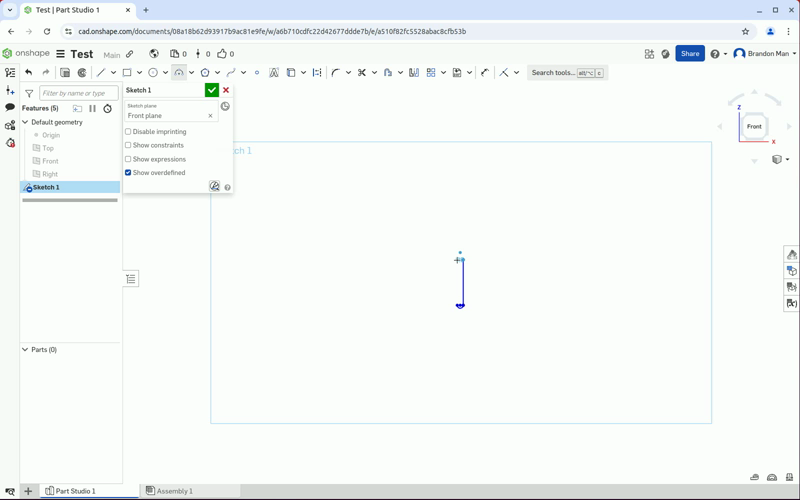
mouse_move(460, 256)
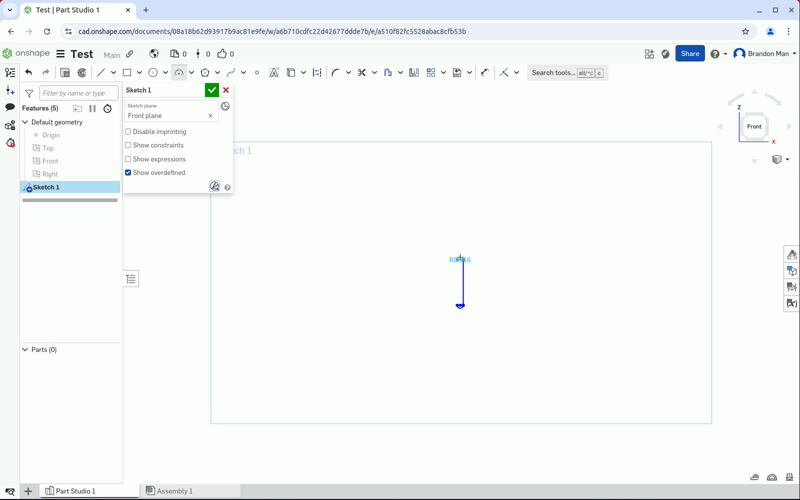
scroll(6)
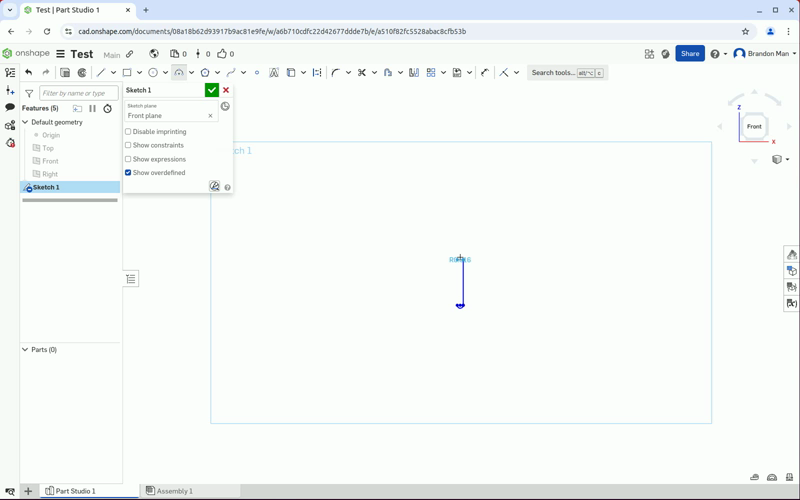
scroll(6)
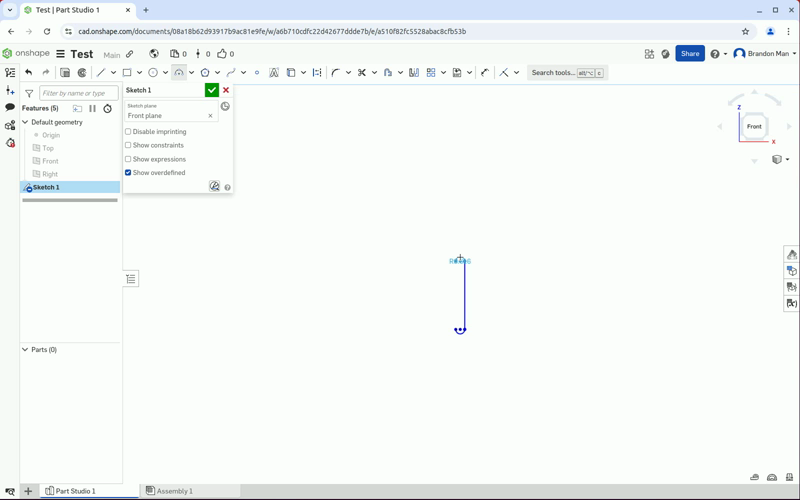
scroll(6)
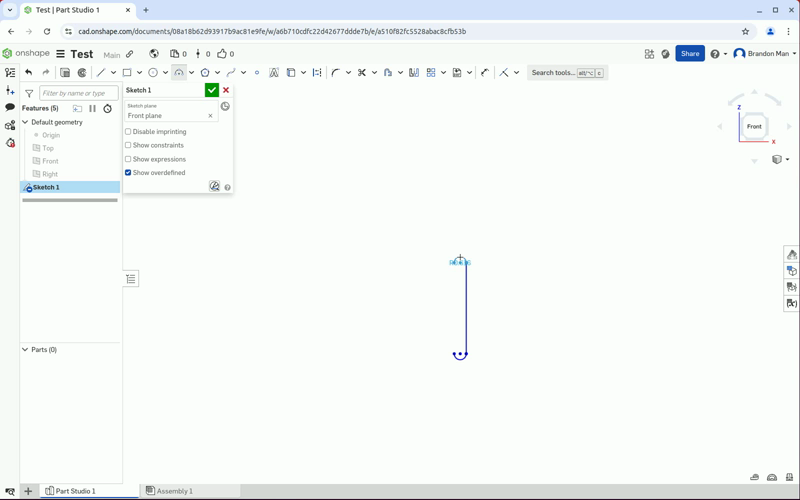
scroll(6)
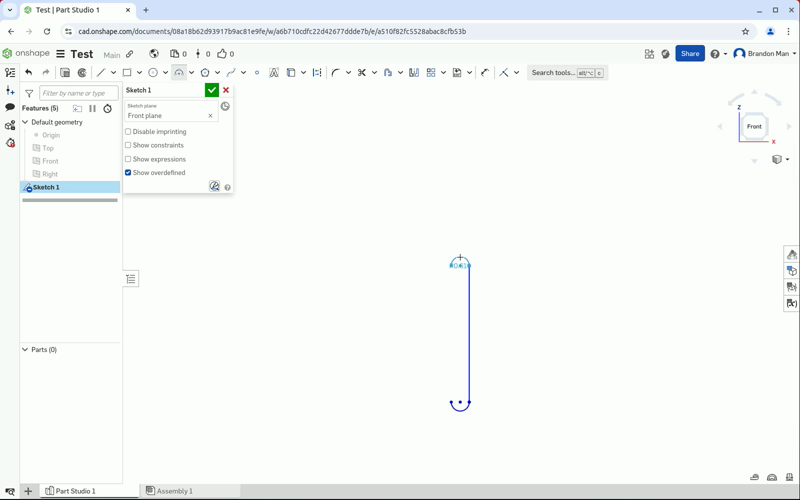
scroll(6)
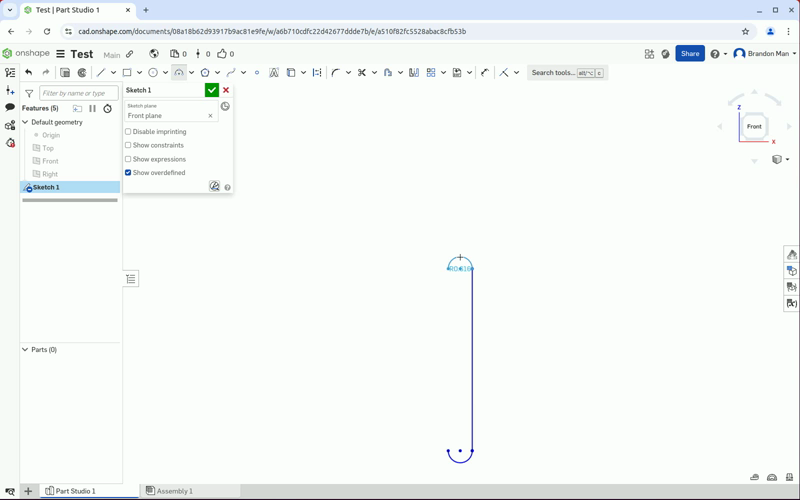
scroll(6)
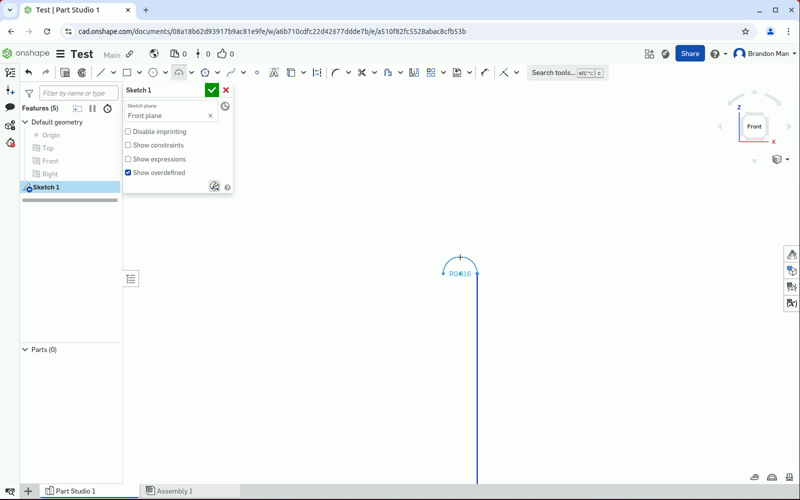
scroll(6)
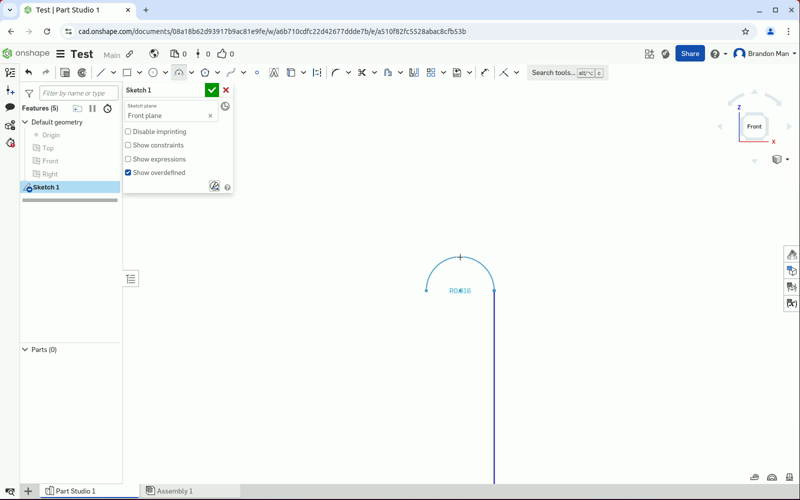
click(460, 256)
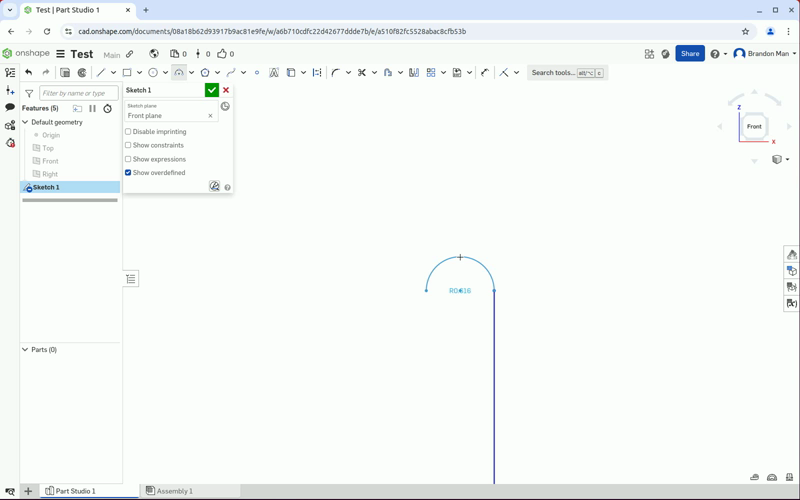
scroll(-6)
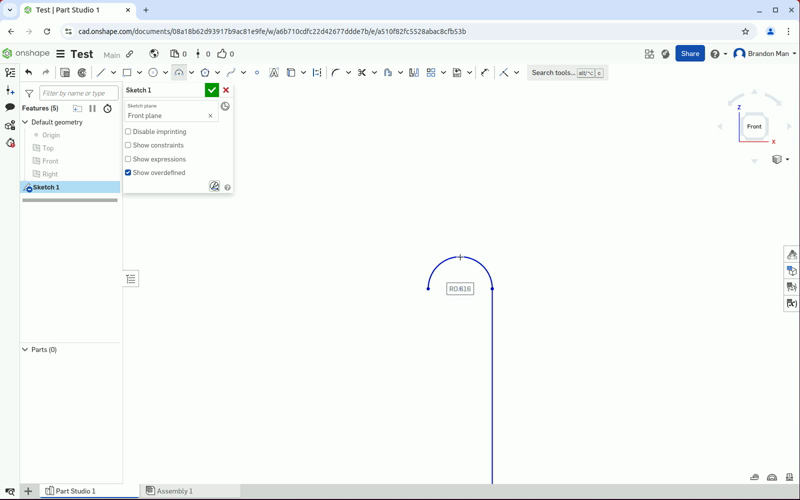
scroll(-6)
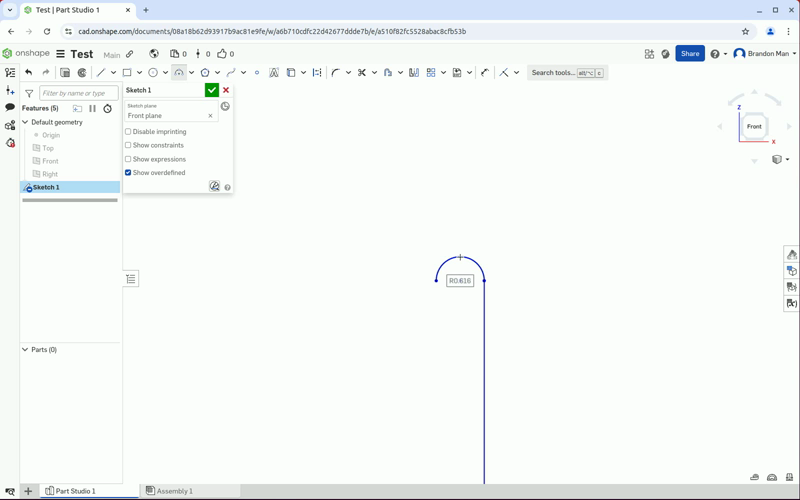
scroll(-6)
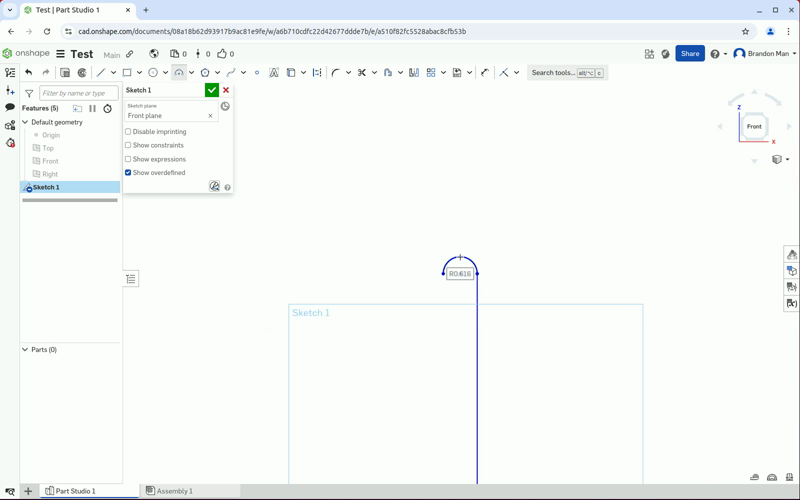
scroll(-6)
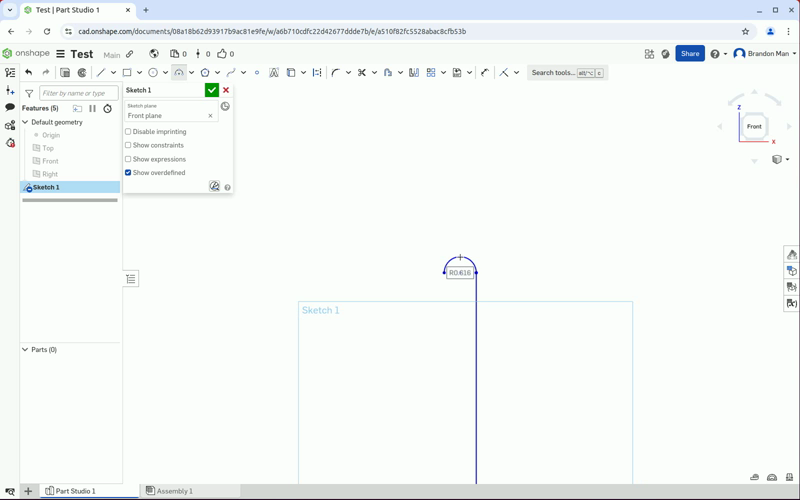
scroll(-6)
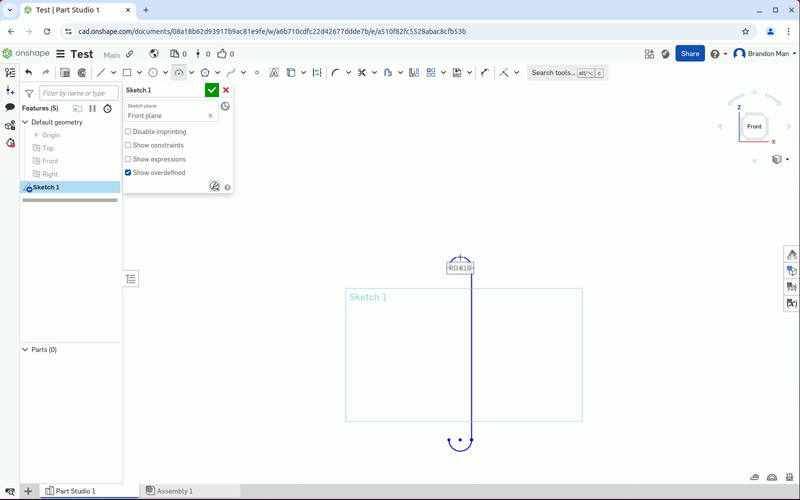
scroll(-6)
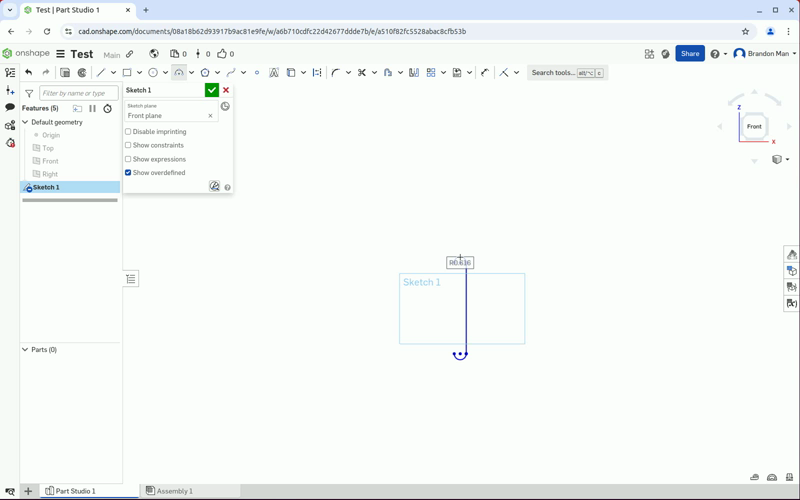
scroll(-6)
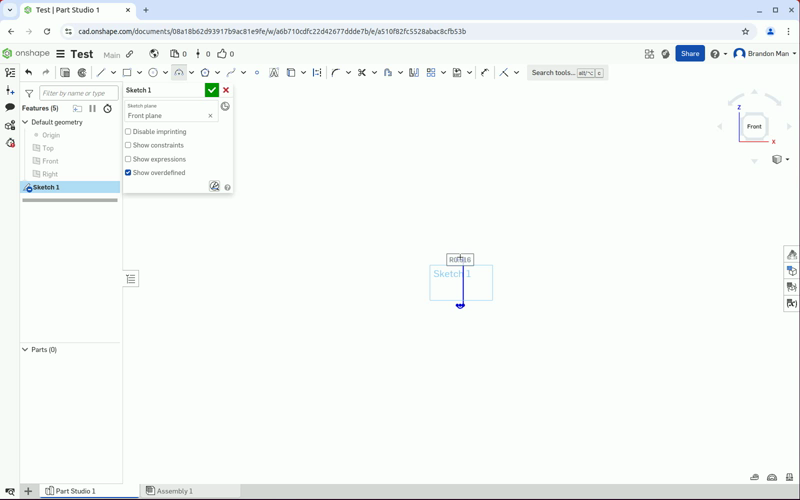
key_up(shift)
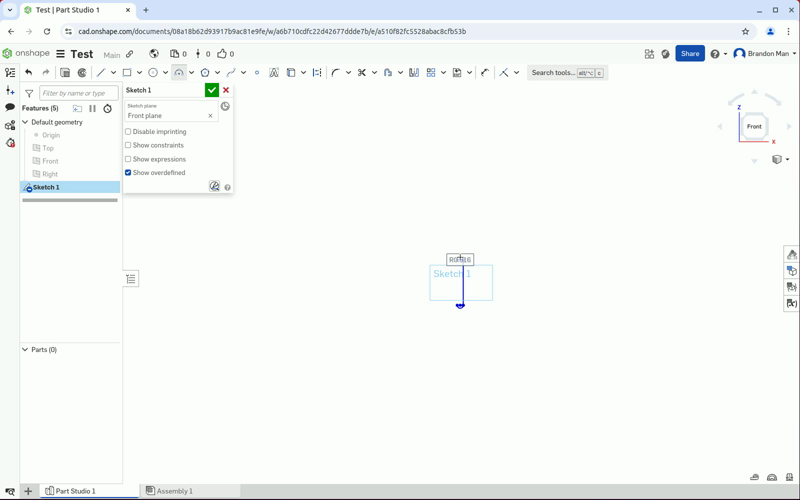
key(esc)
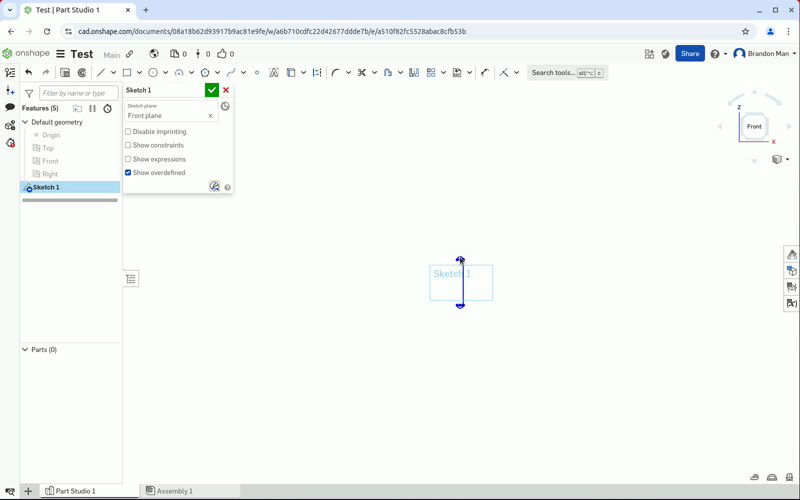
key(l)
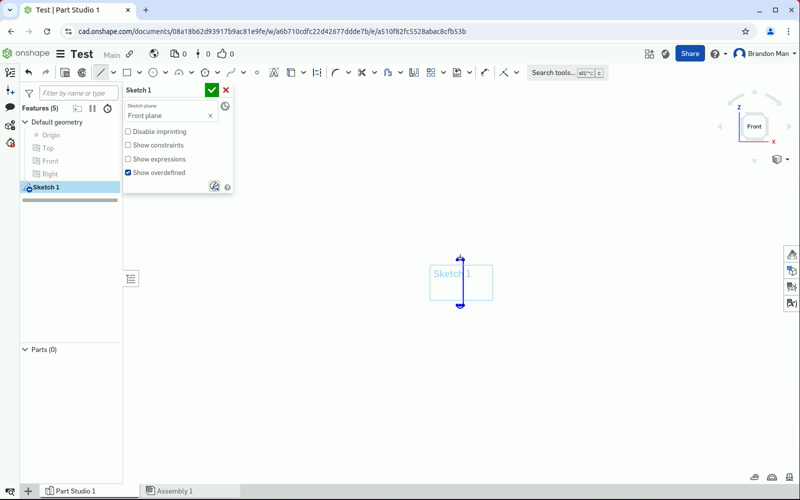
mouse_move(457, 259)
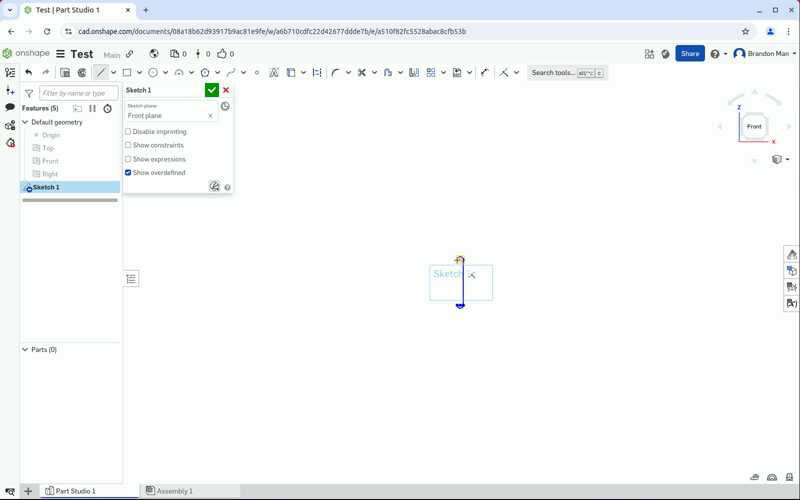
scroll(6)
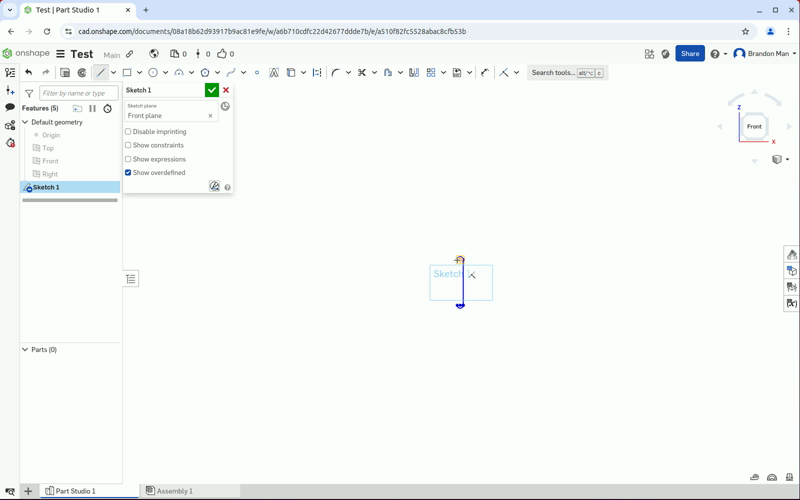
scroll(6)
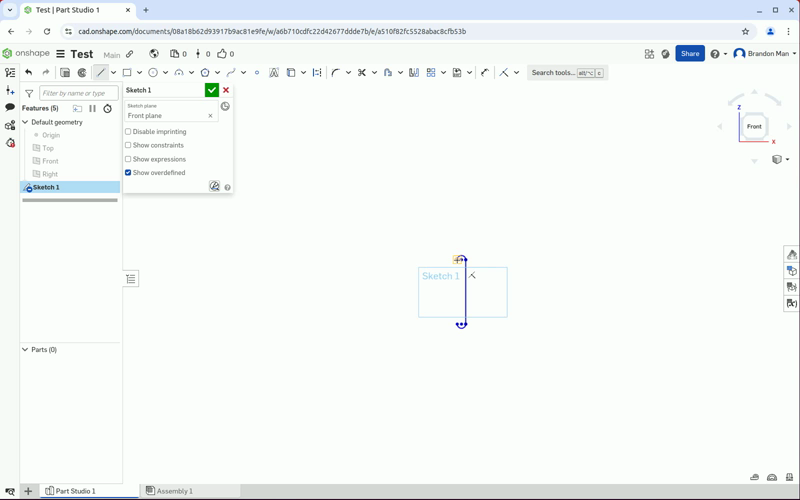
scroll(6)
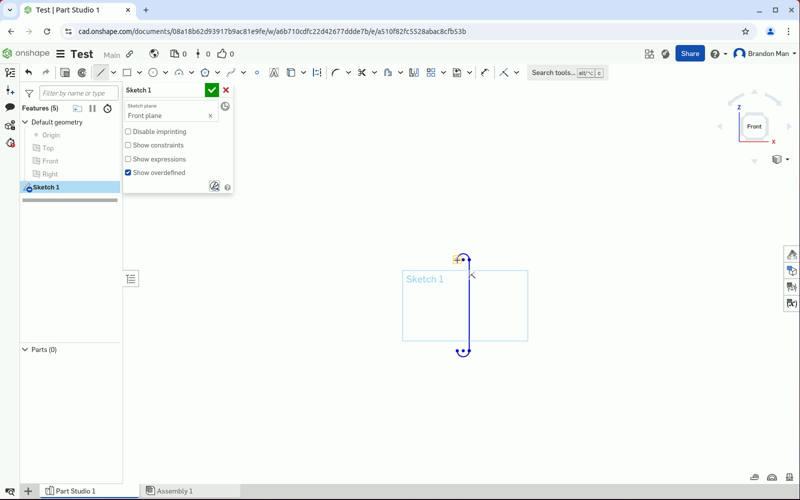
scroll(6)
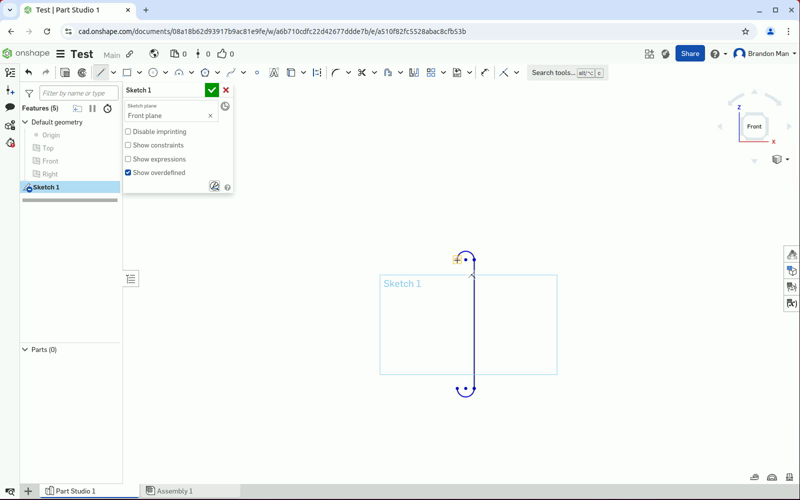
scroll(6)
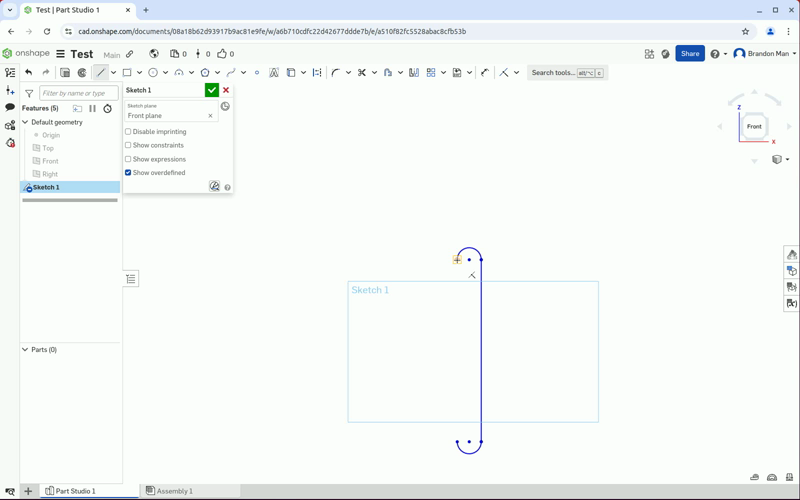
scroll(6)
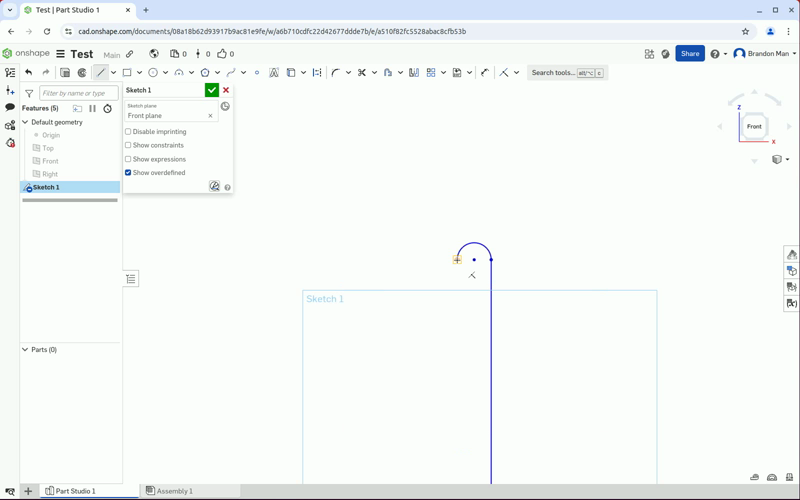
scroll(6)
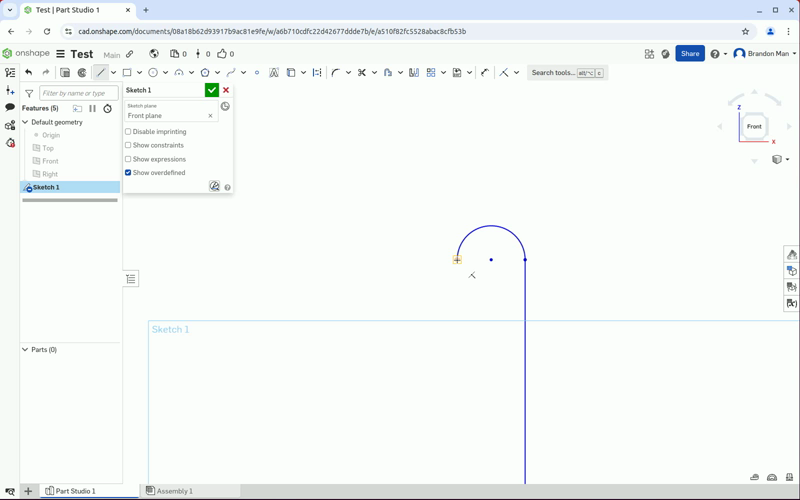
click(457, 259)
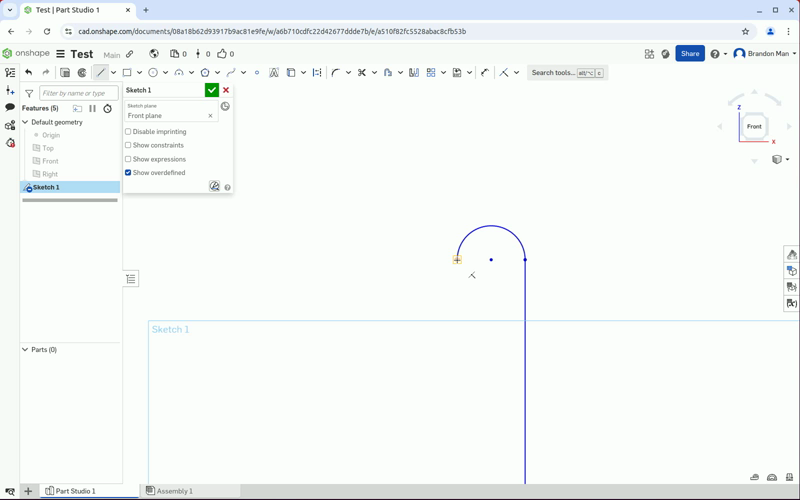
scroll(-6)
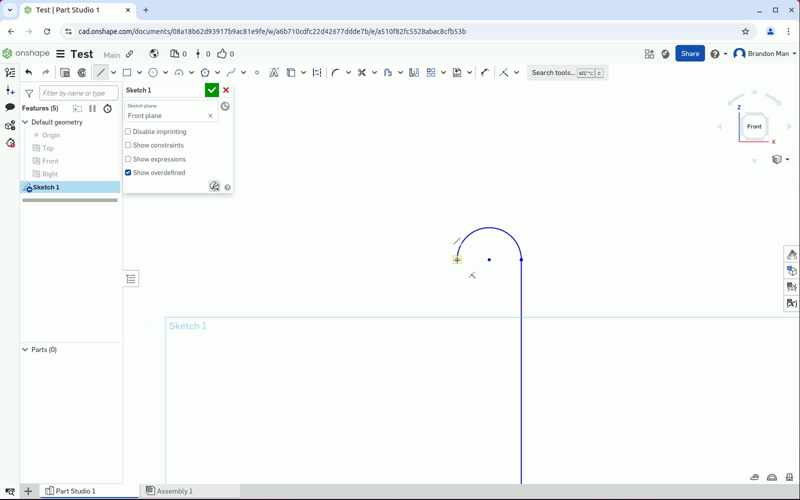
scroll(-6)
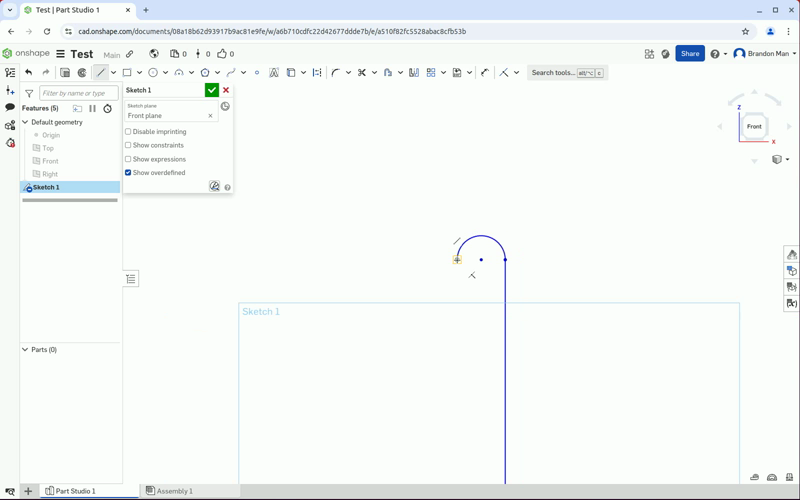
scroll(-6)
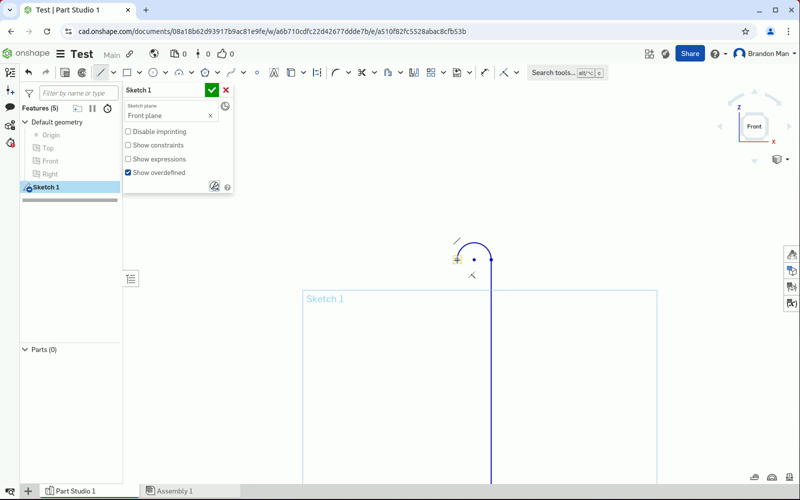
scroll(-6)
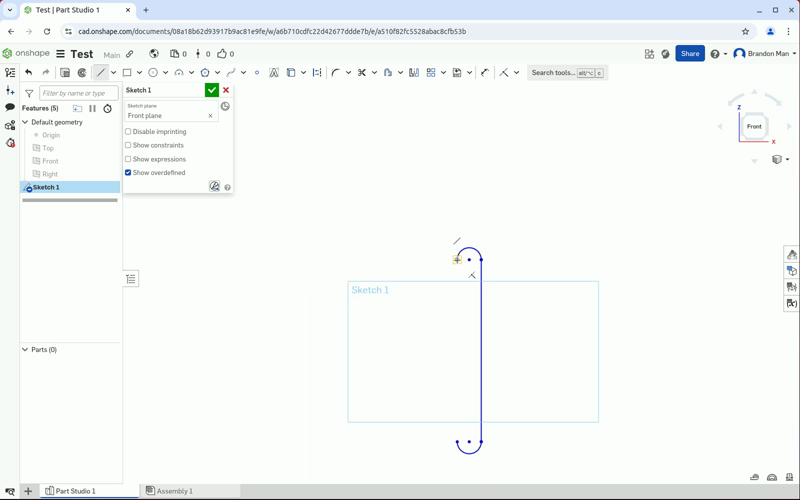
scroll(-6)
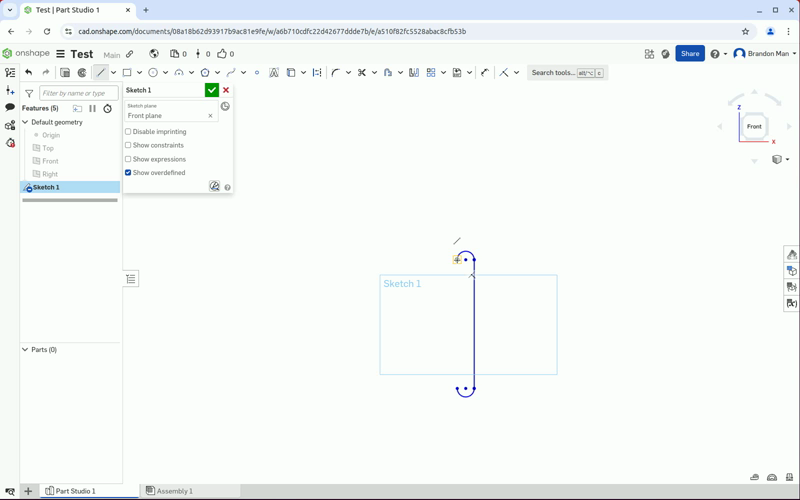
scroll(-6)
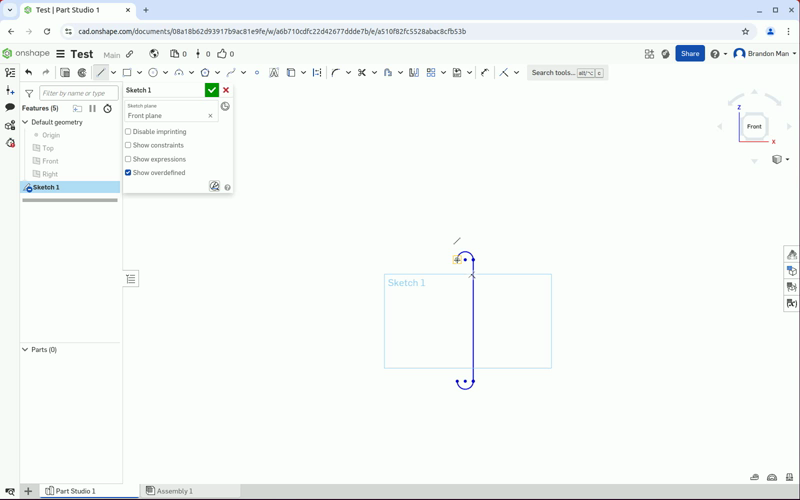
scroll(-6)
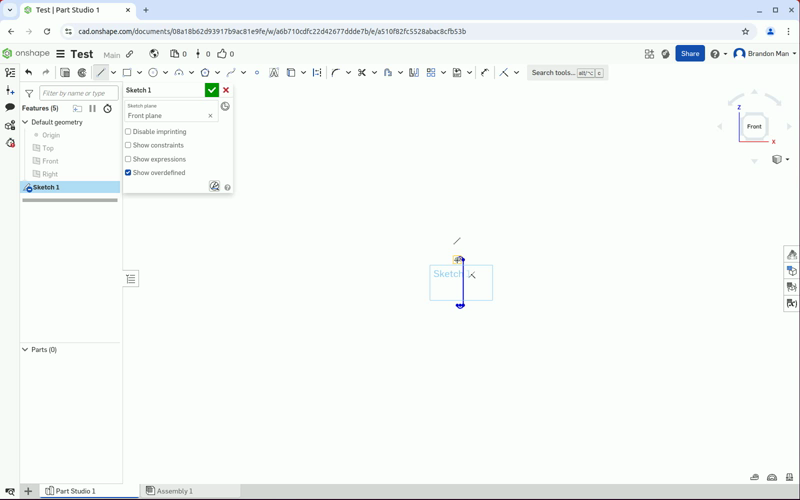
mouse_move(487, 259)
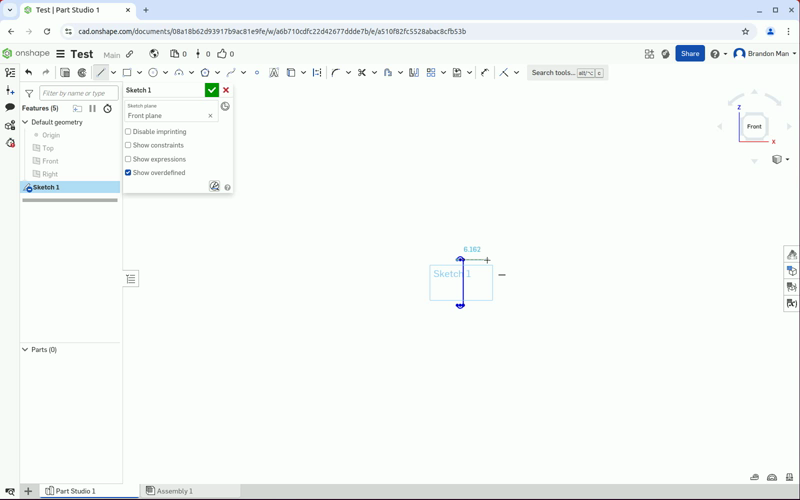
key_down(shift)
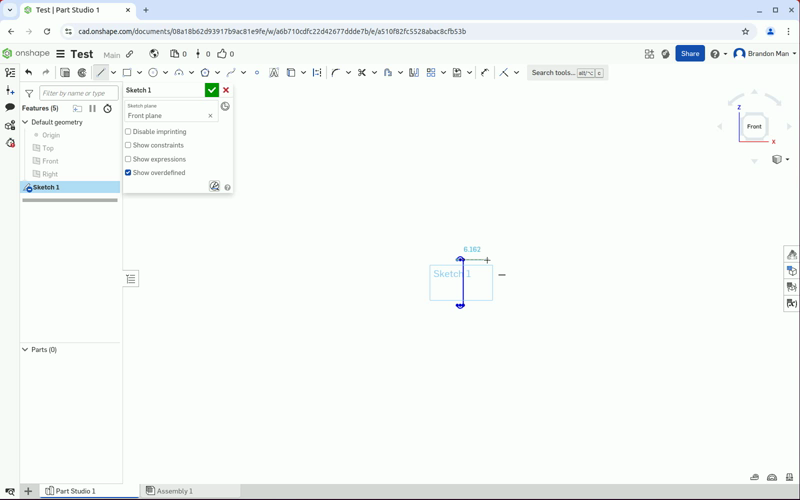
mouse_move(457, 305)
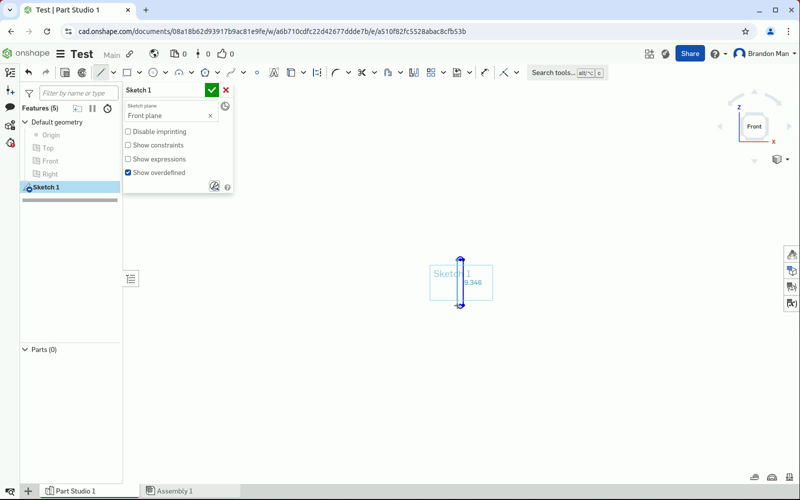
scroll(6)
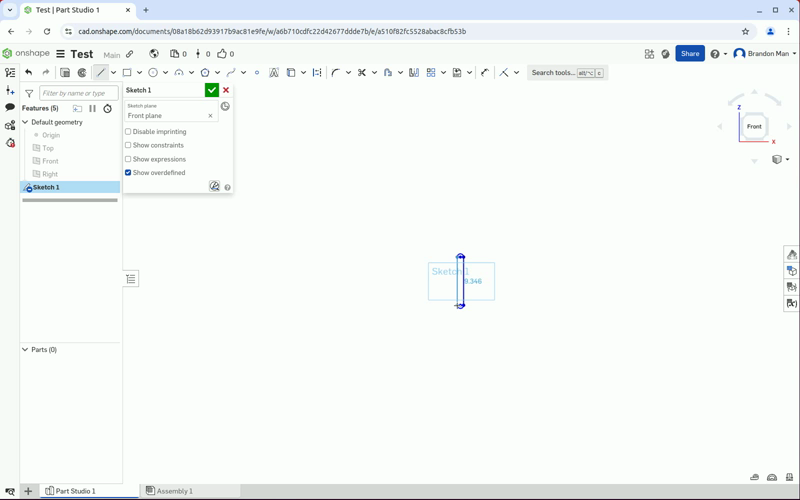
scroll(6)
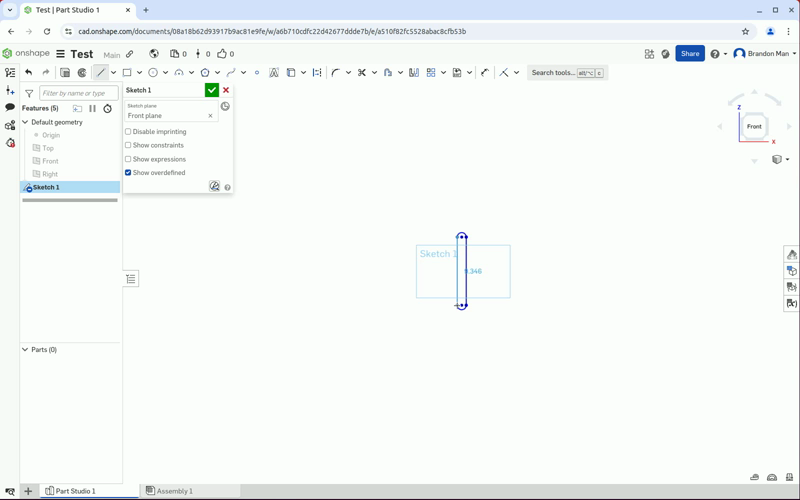
scroll(6)
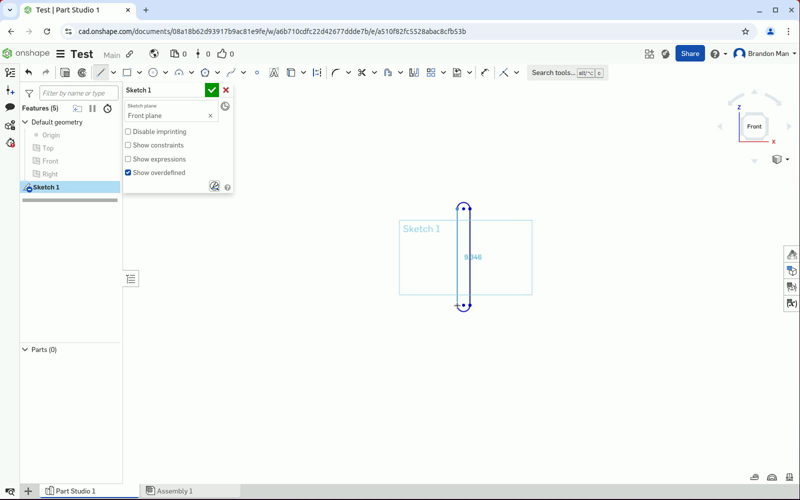
scroll(6)
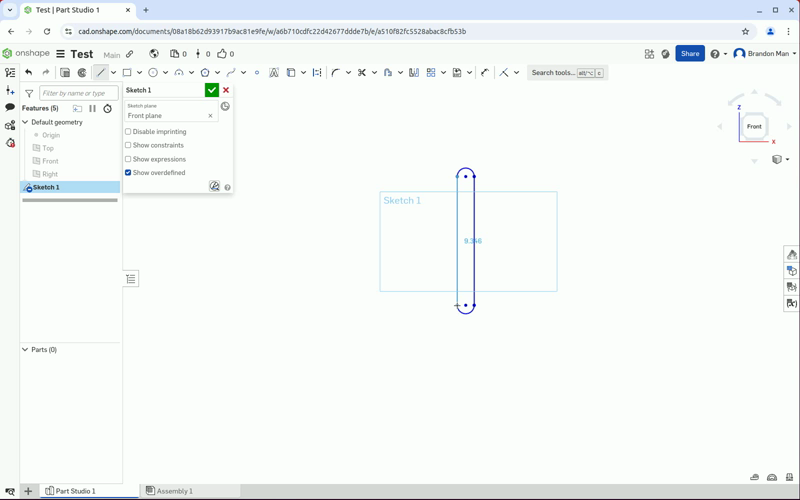
scroll(6)
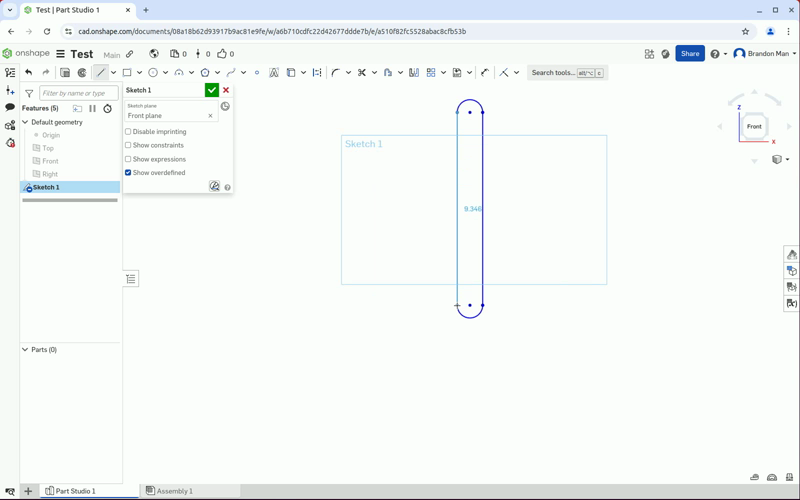
scroll(6)
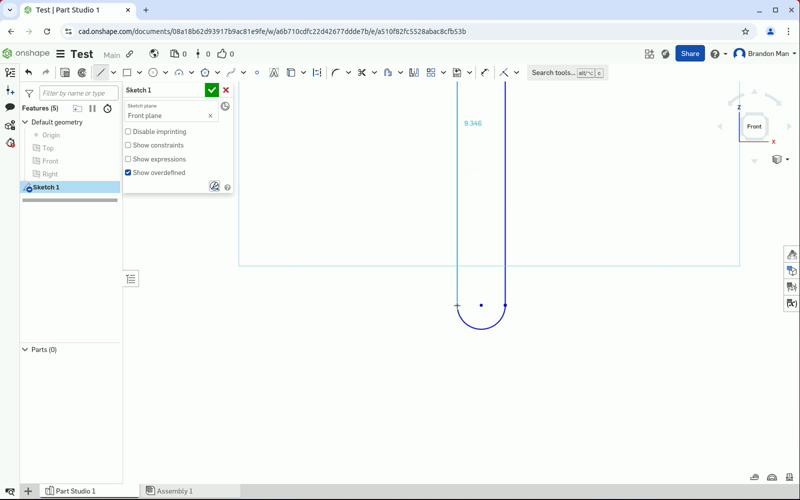
scroll(6)
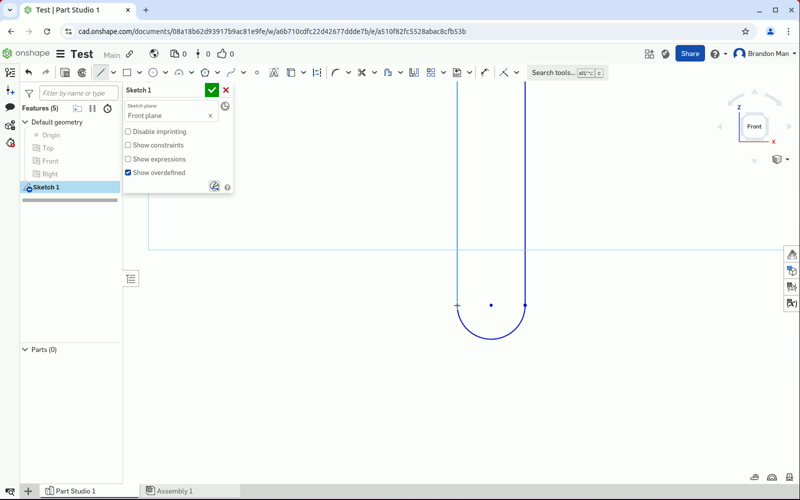
key_up(shift)
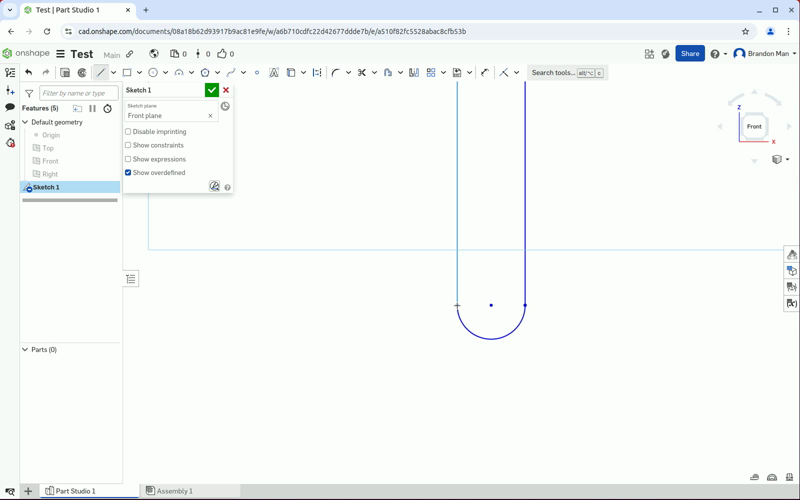
click(457, 305)
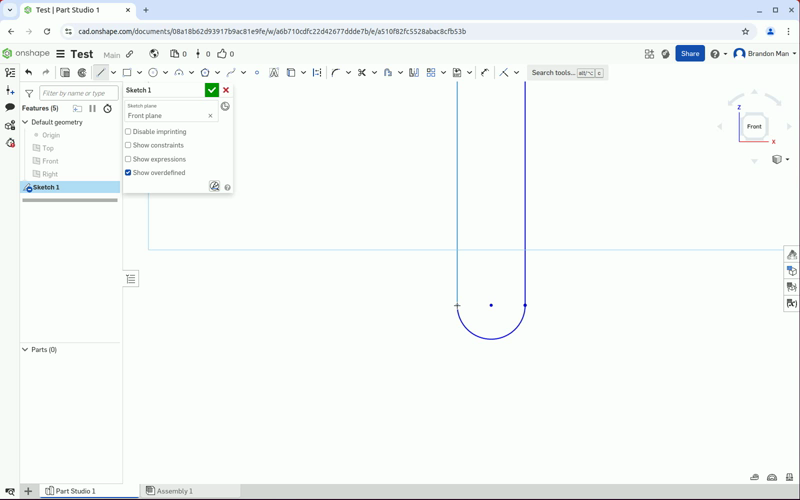
scroll(-6)
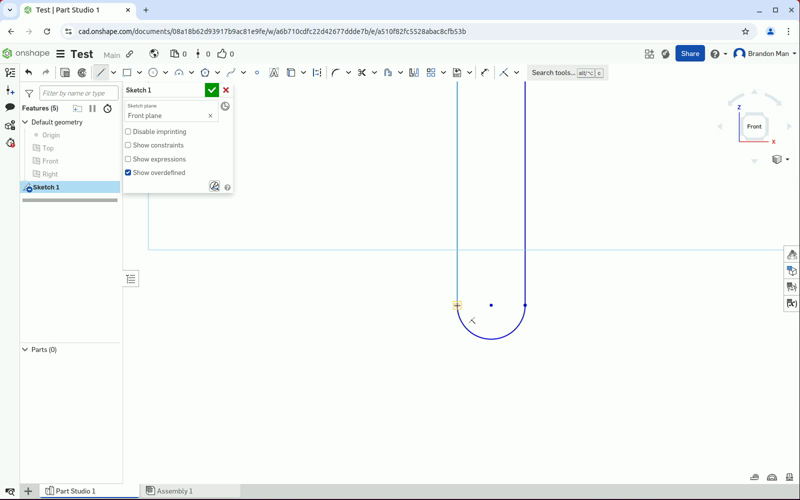
scroll(-6)
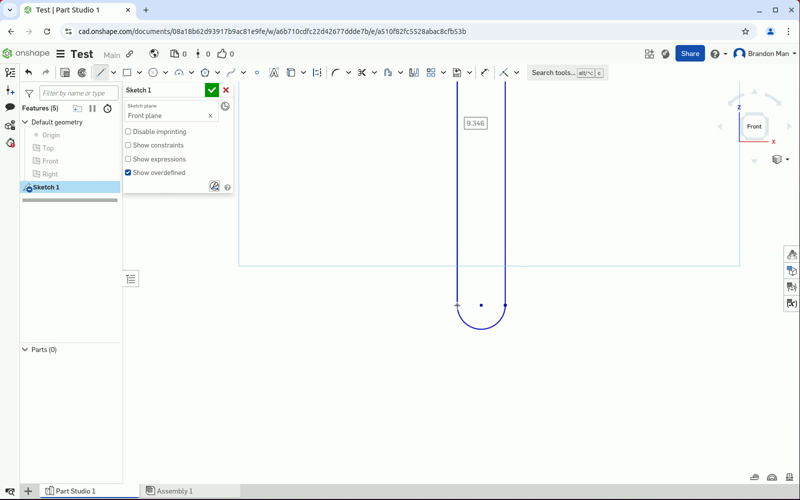
scroll(-6)
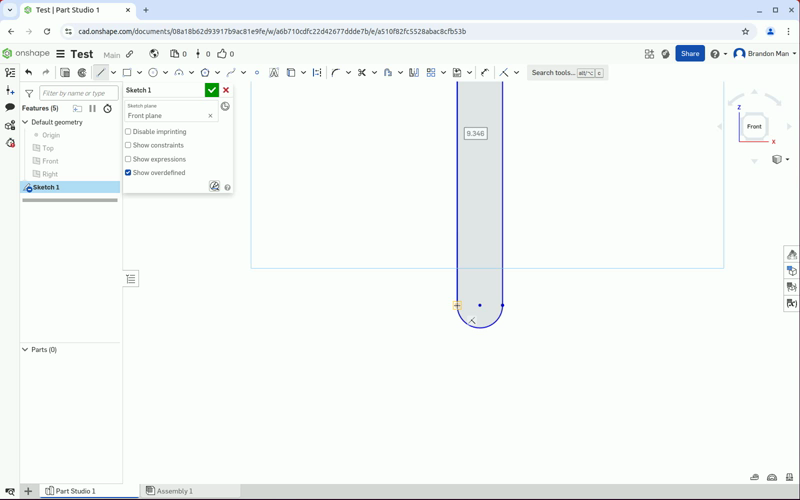
scroll(-6)
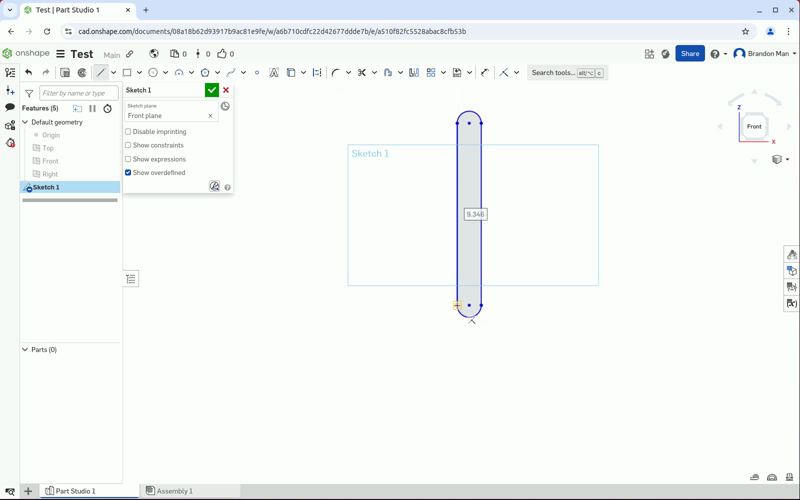
scroll(-6)
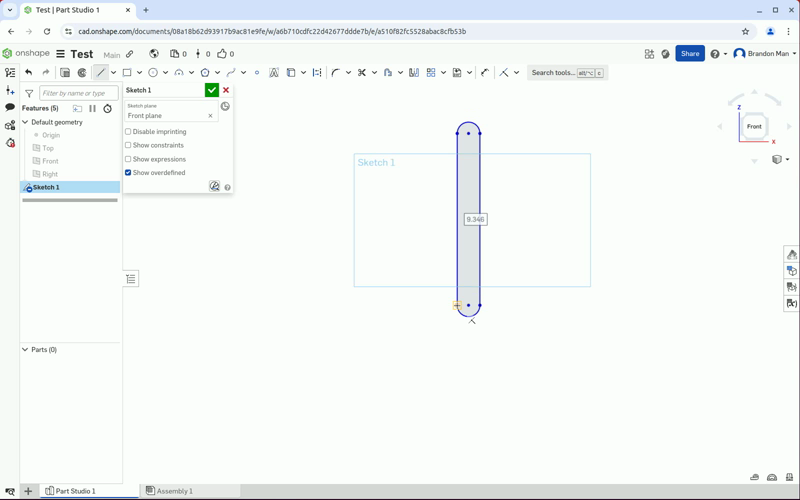
scroll(-6)
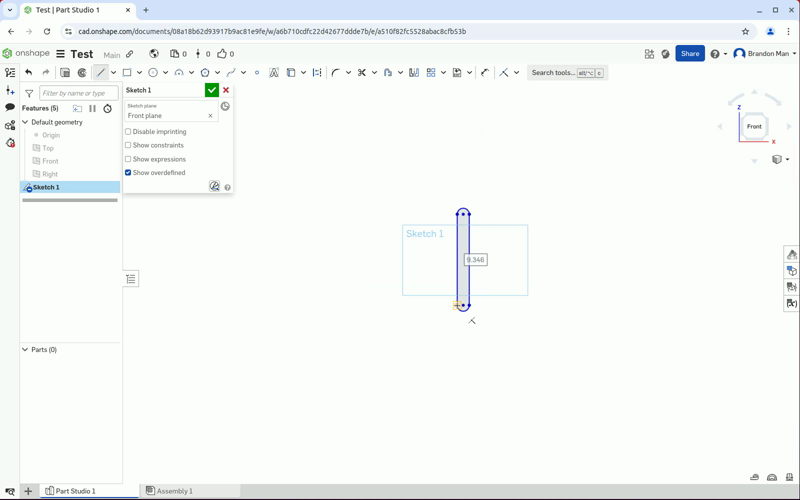
scroll(-6)
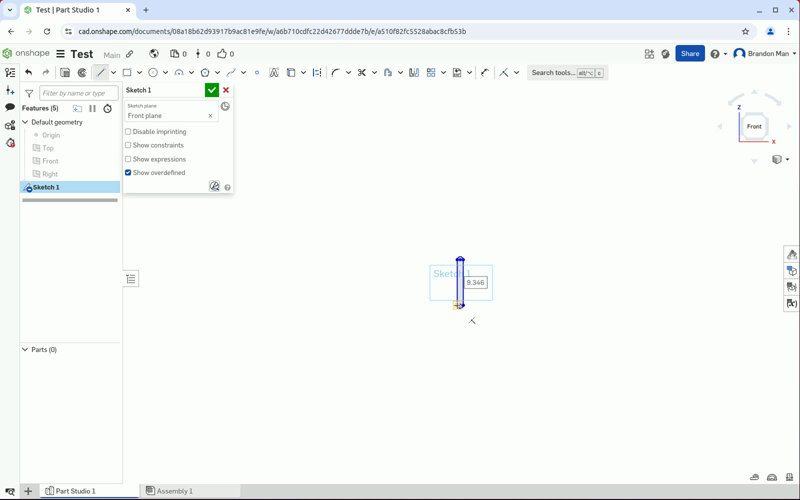
key(esc)
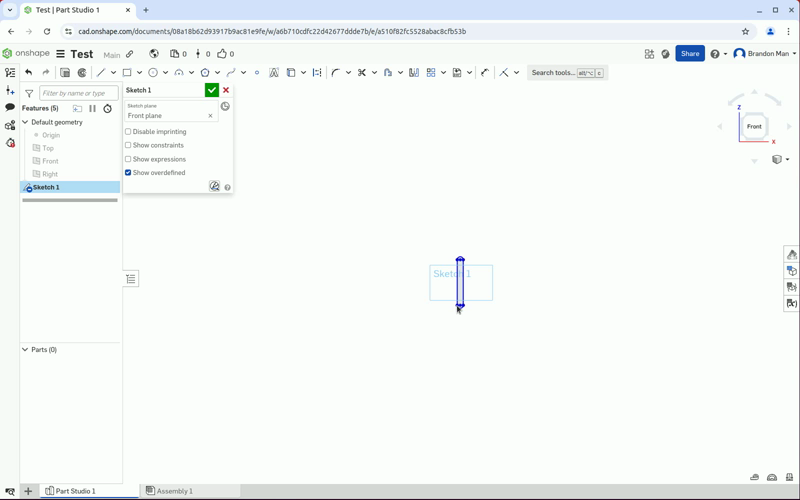
key(c)
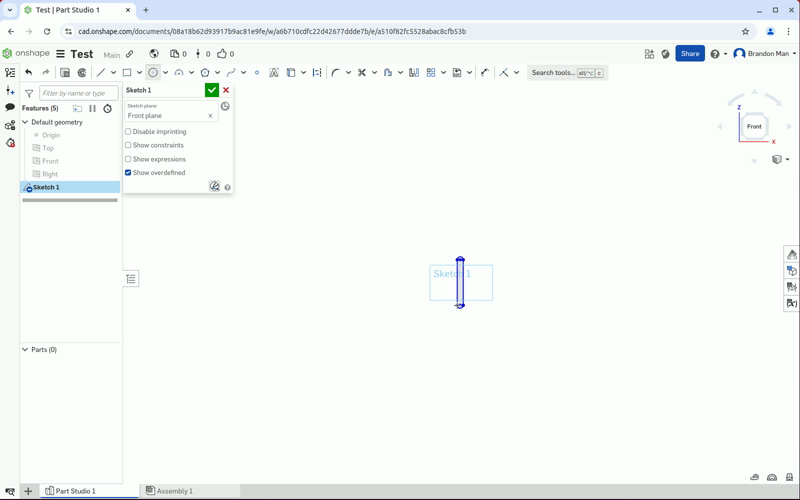
key_down(shift)
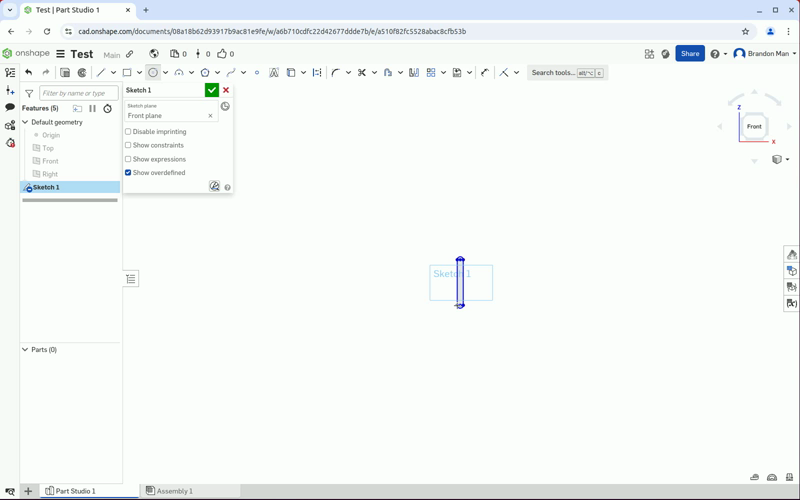
mouse_move(460, 305)
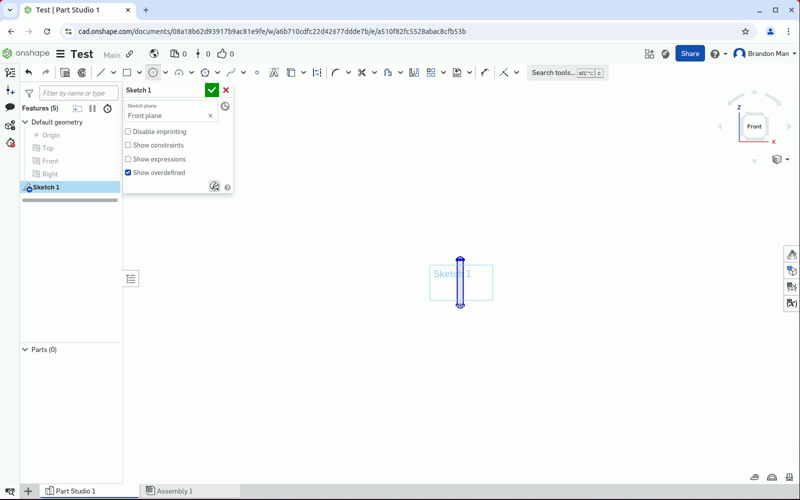
scroll(6)
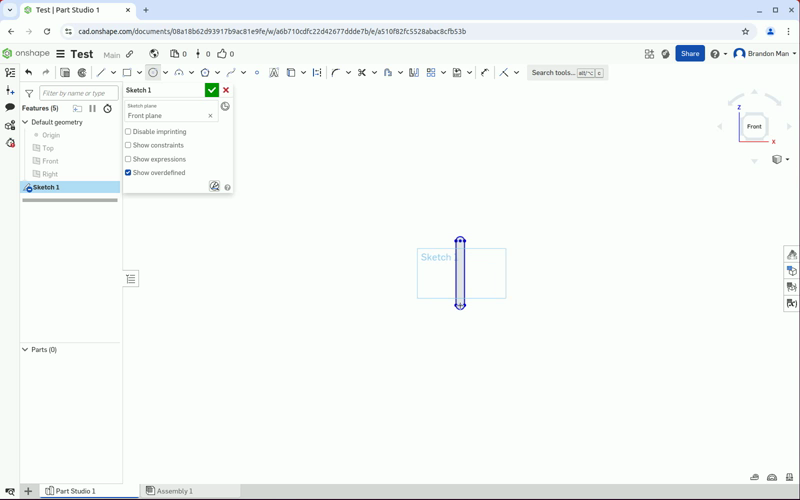
scroll(6)
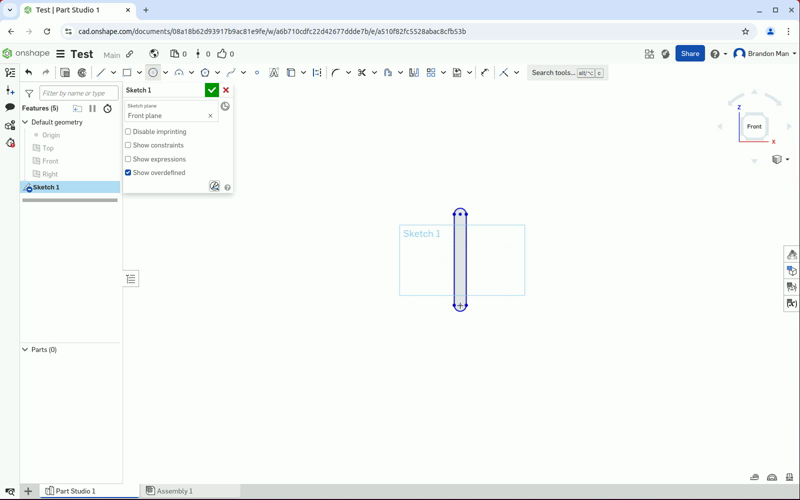
scroll(6)
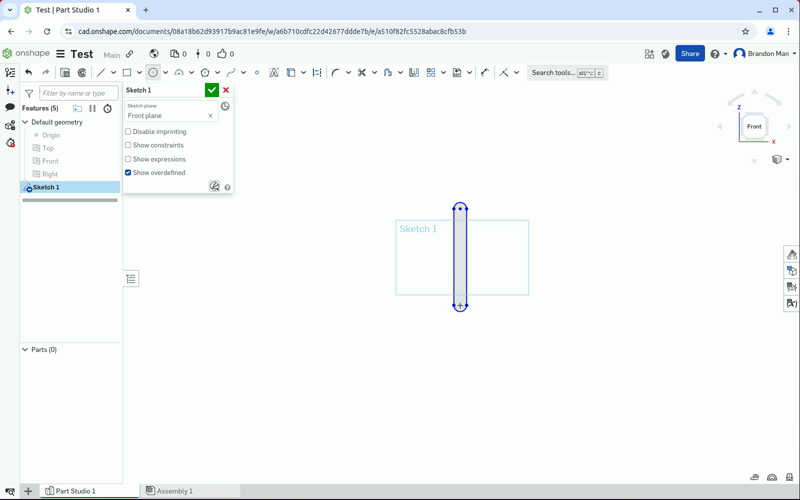
scroll(6)
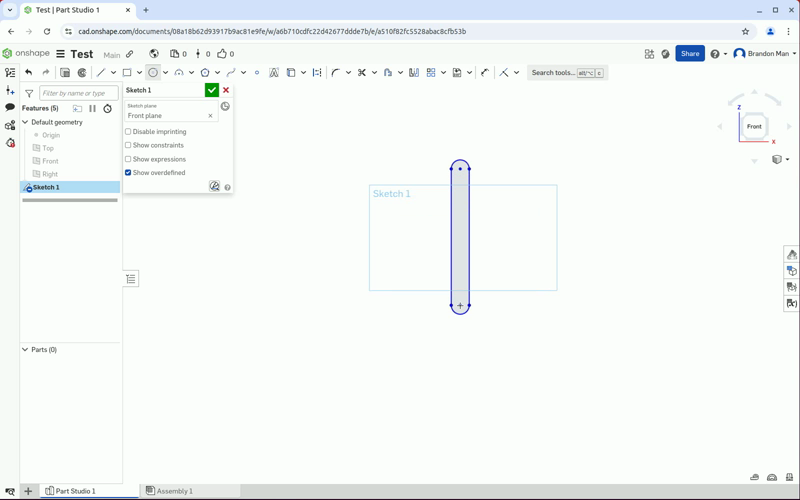
scroll(6)
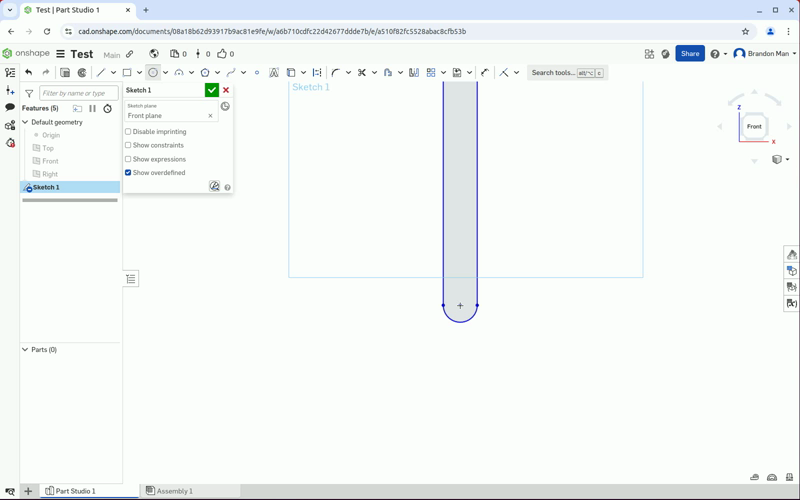
scroll(6)
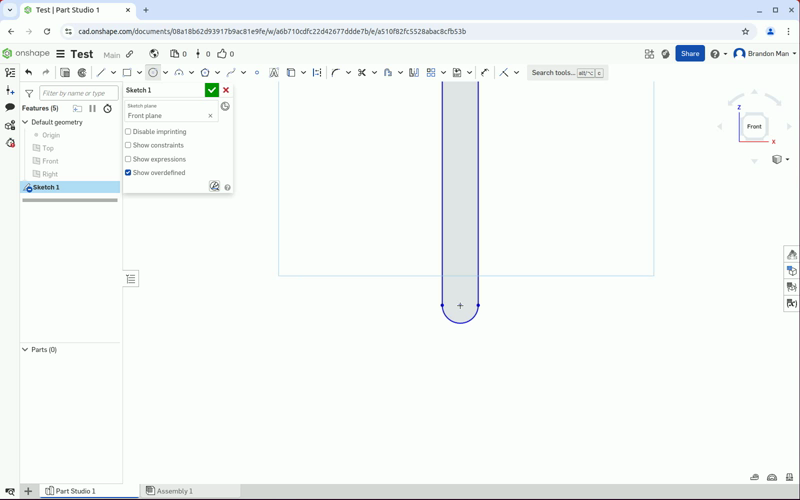
scroll(6)
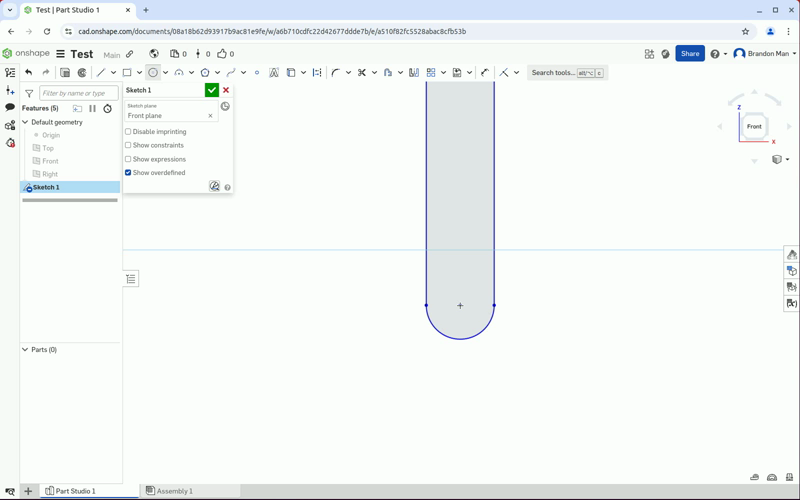
click(460, 305)
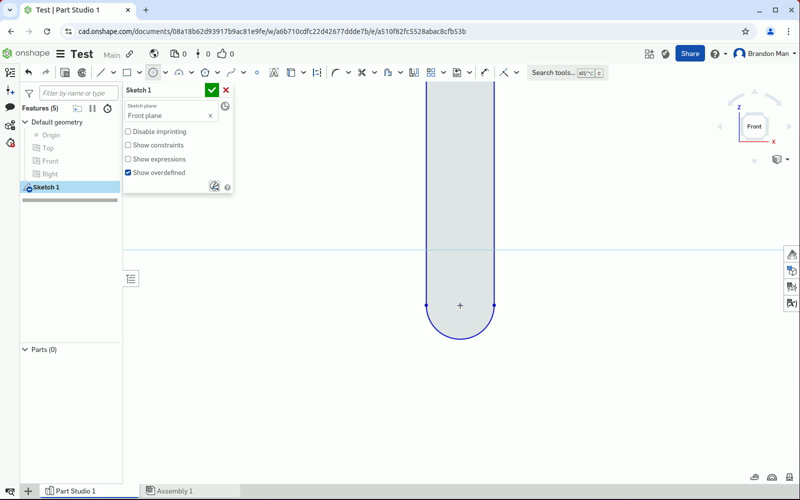
scroll(-6)
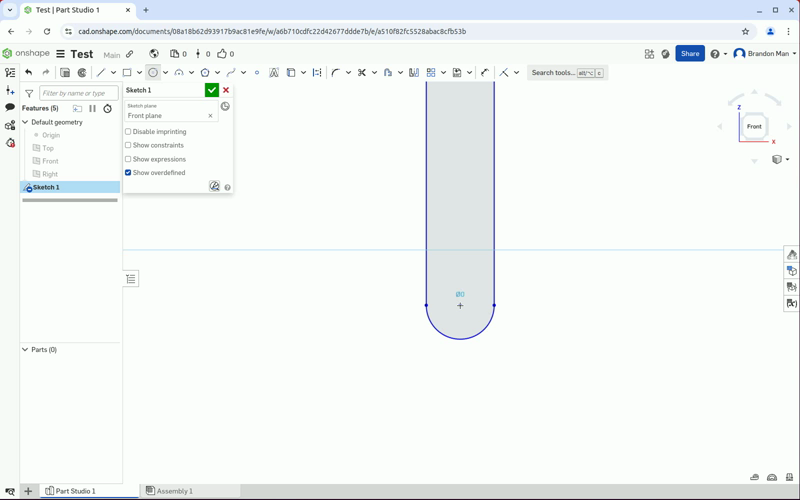
scroll(-6)
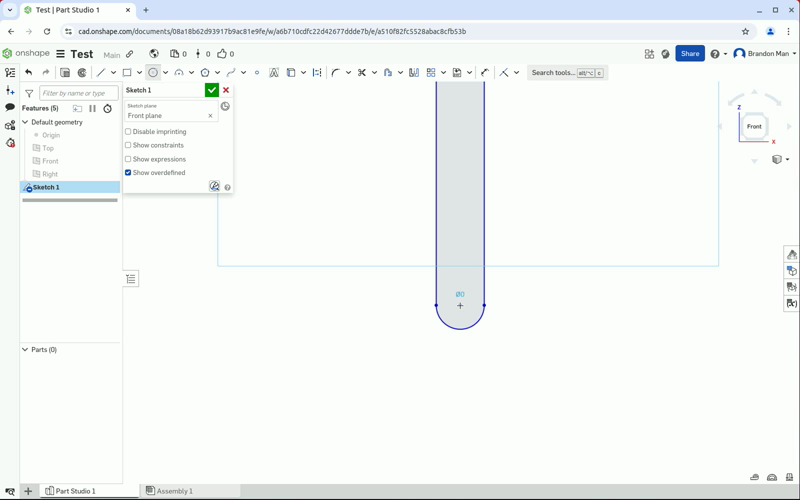
scroll(-6)
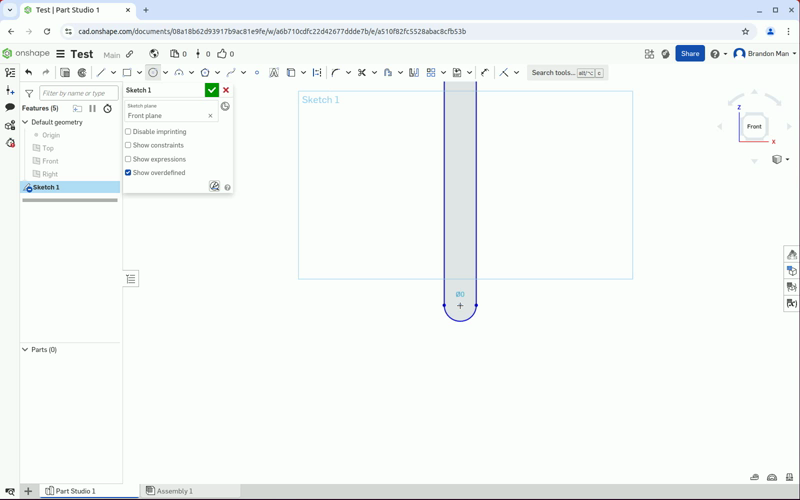
scroll(-6)
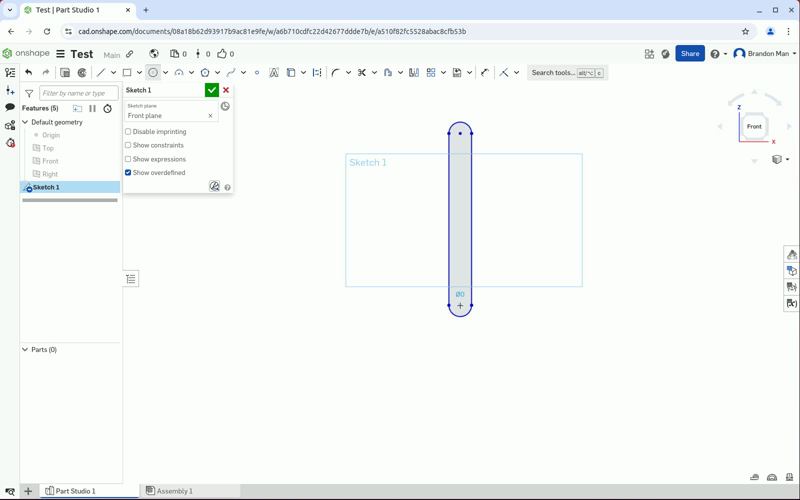
scroll(-6)
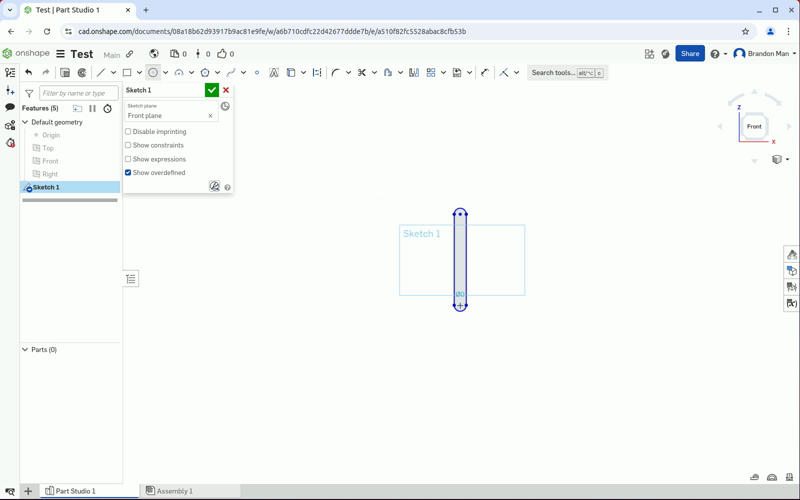
scroll(-6)
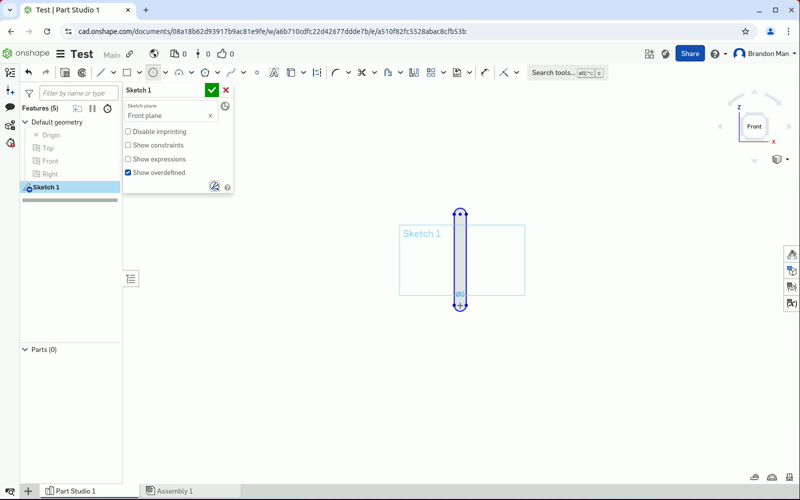
scroll(-6)
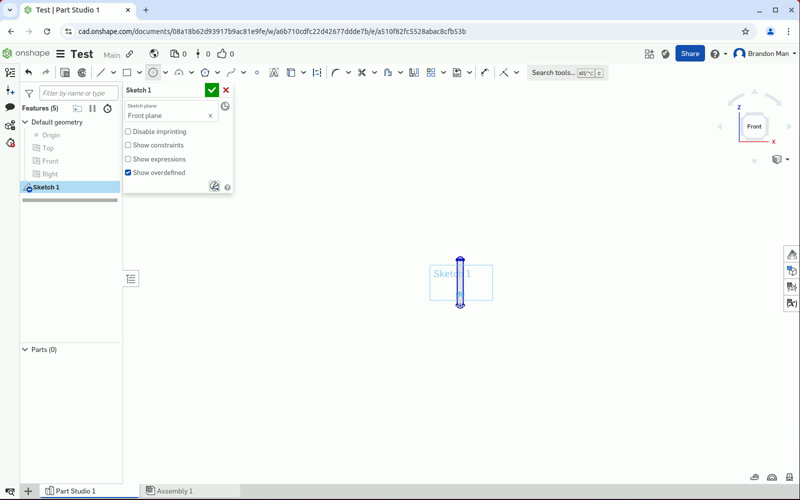
key_up(shift)
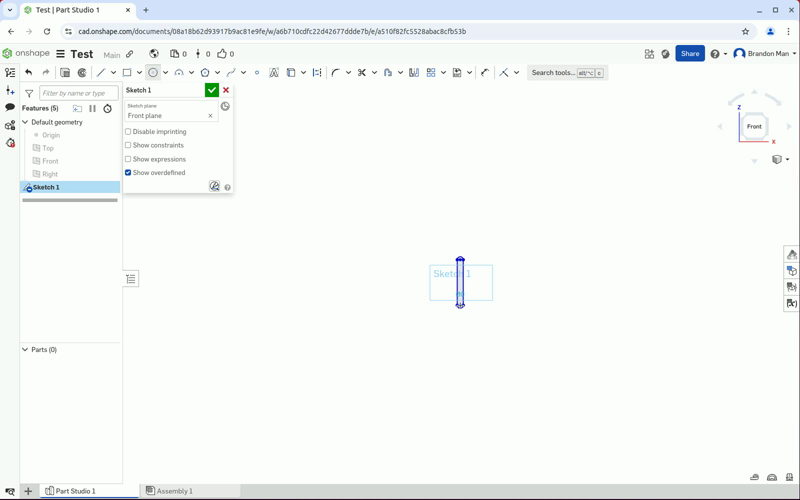
mouse_move(461, 305)
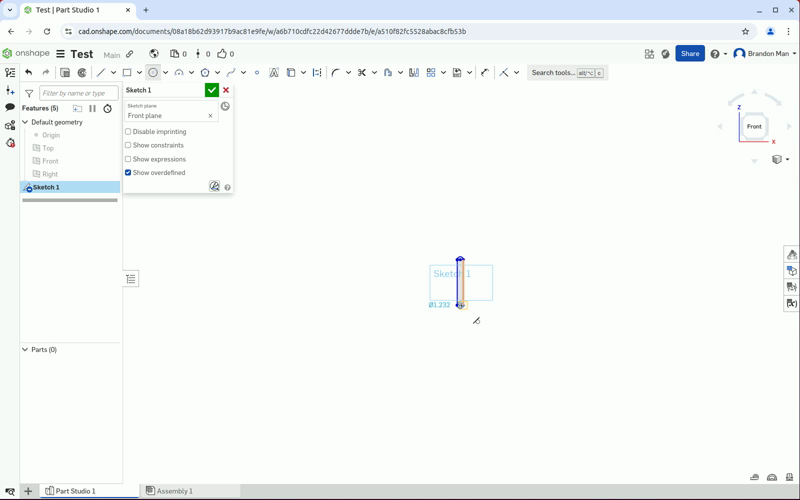
scroll(6)
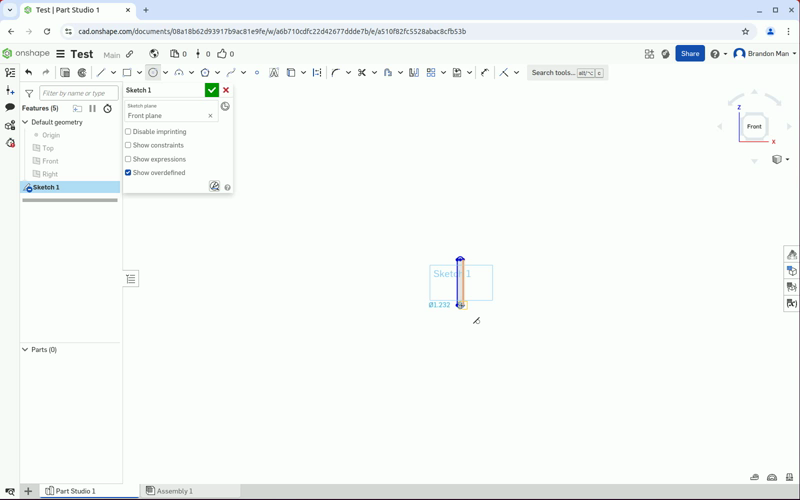
scroll(6)
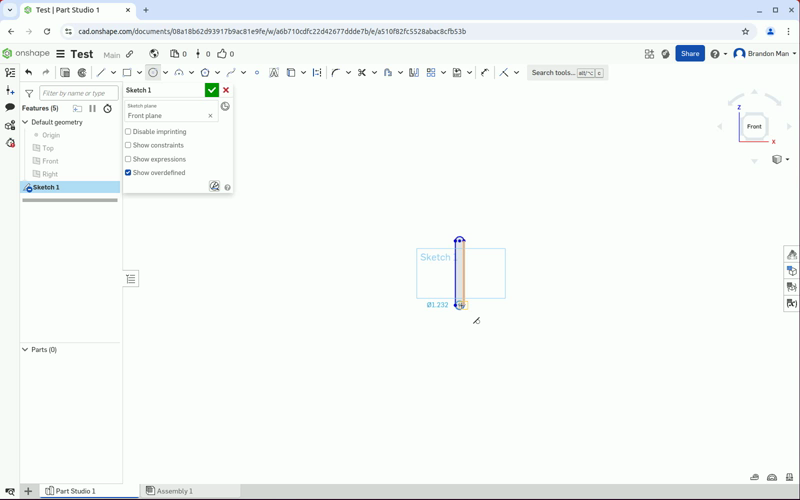
scroll(6)
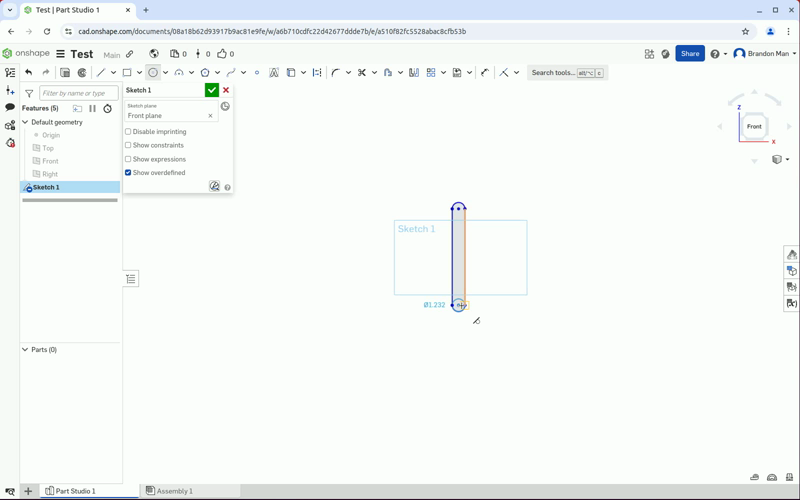
scroll(6)
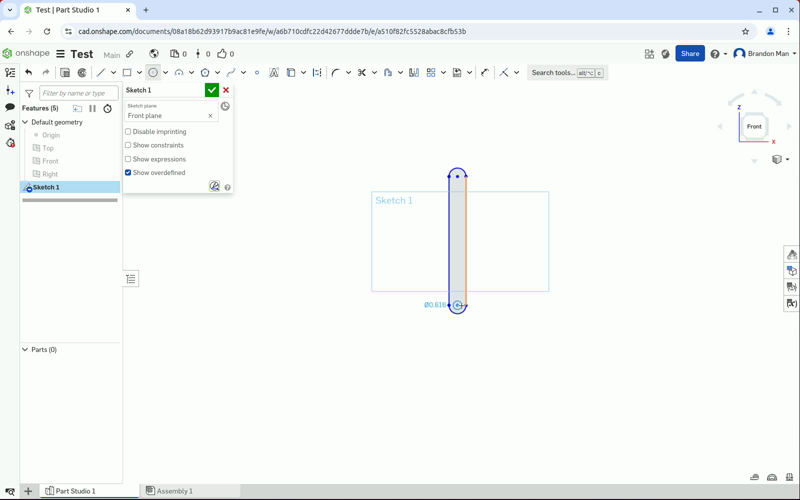
scroll(6)
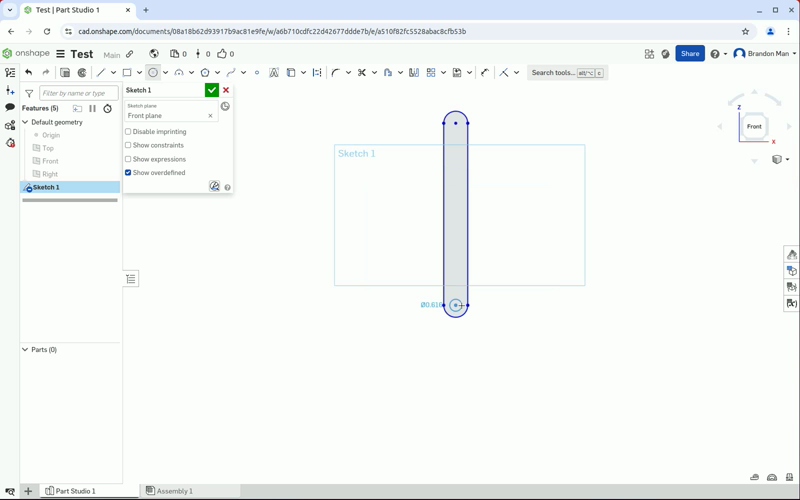
scroll(6)
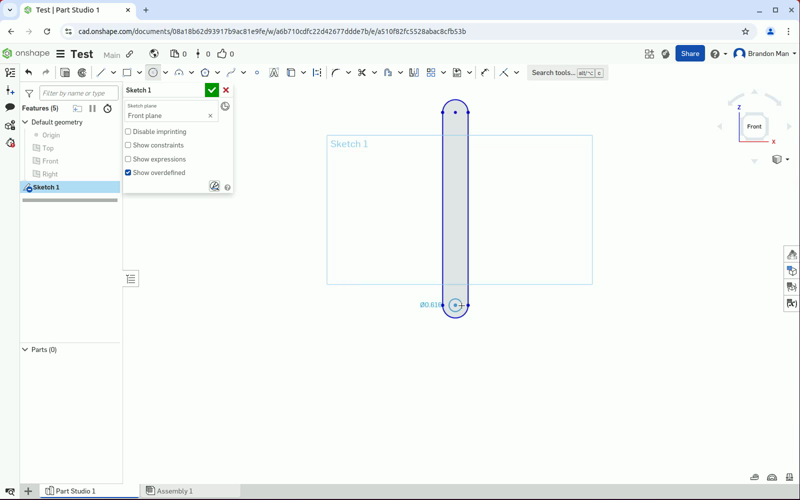
scroll(6)
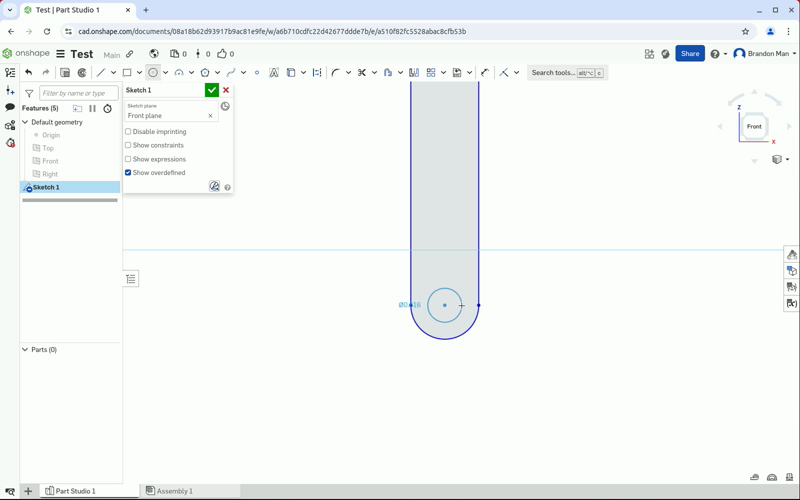
click(461, 305)
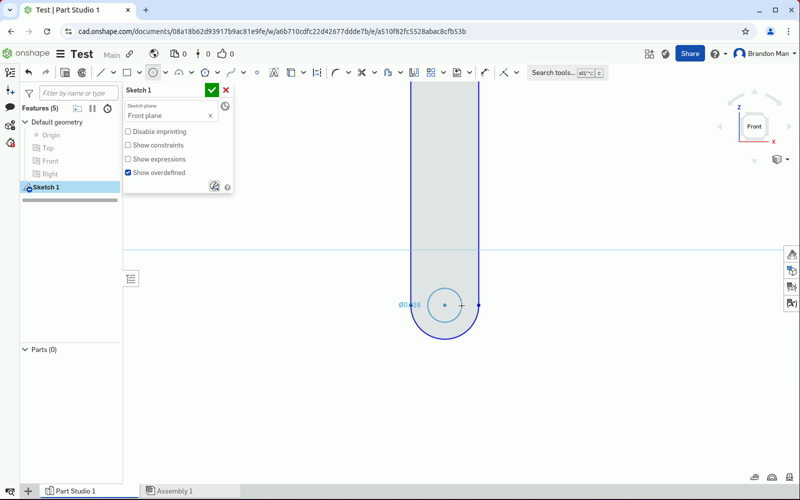
scroll(-6)
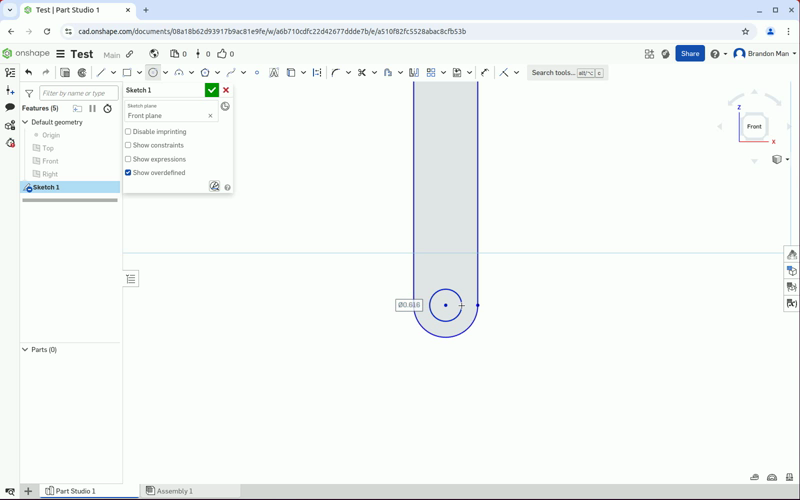
scroll(-6)
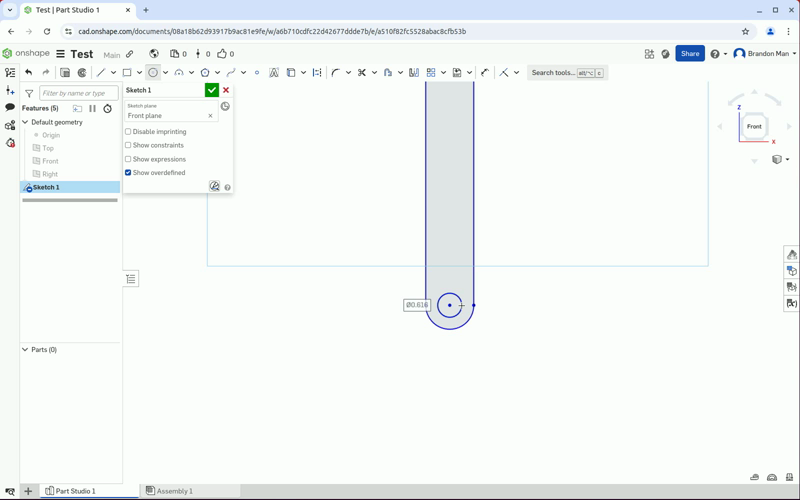
scroll(-6)
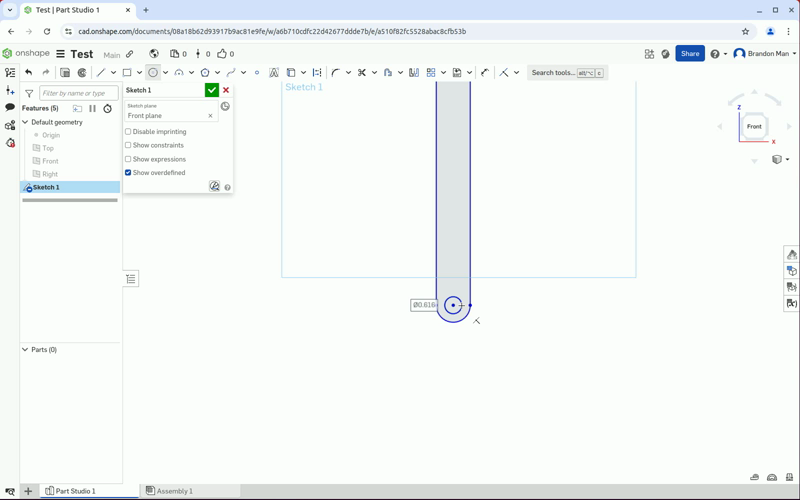
scroll(-6)
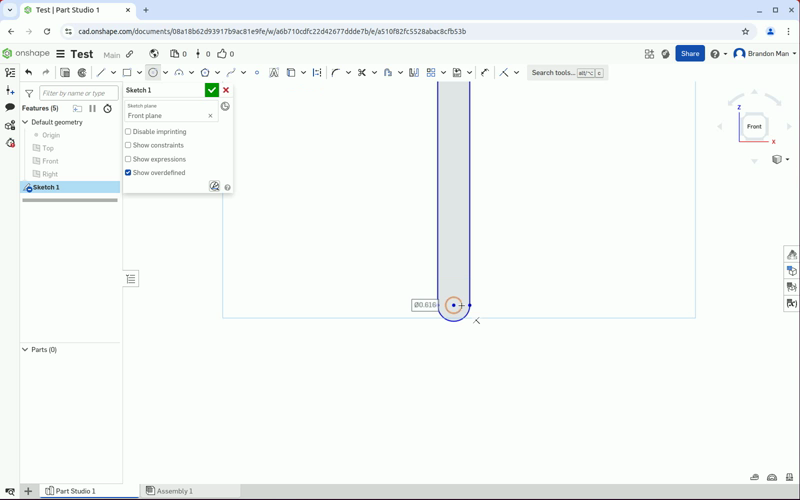
scroll(-6)
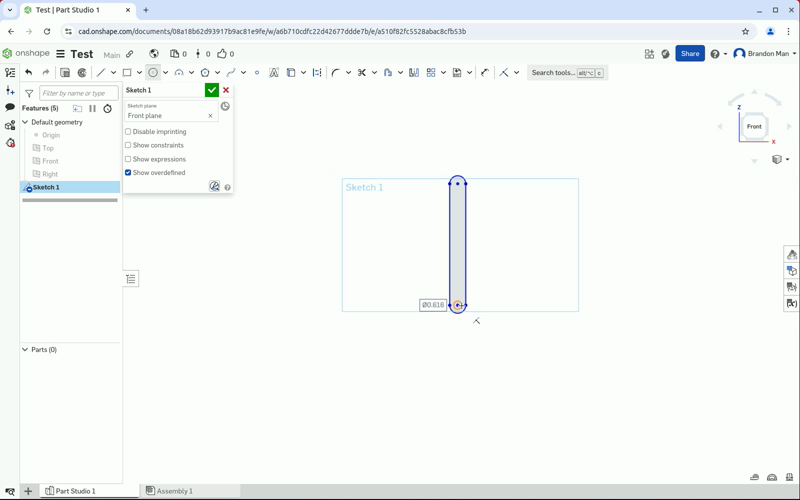
scroll(-6)
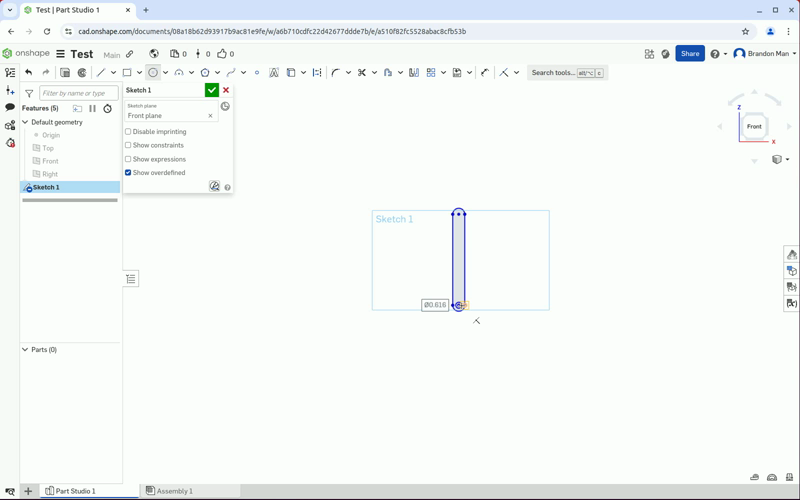
scroll(-6)
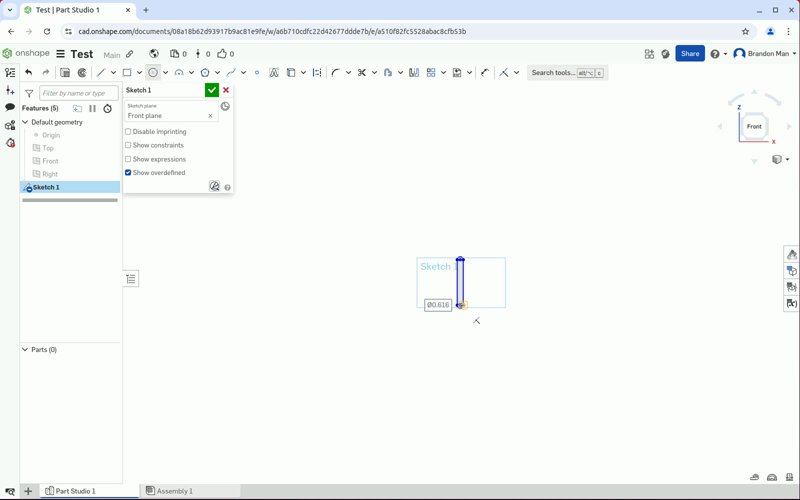
key(esc)
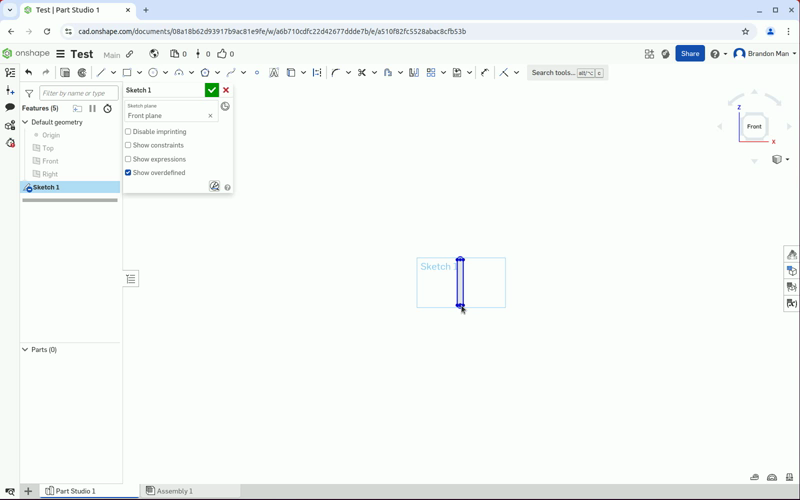
key(c)
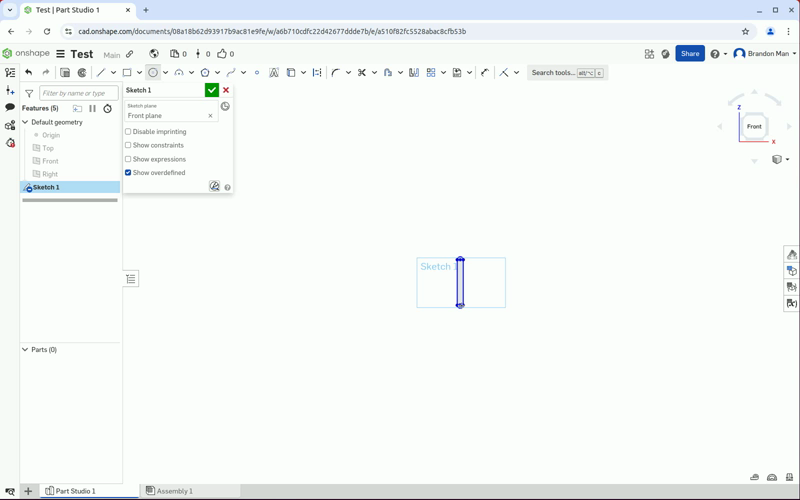
key_down(shift)
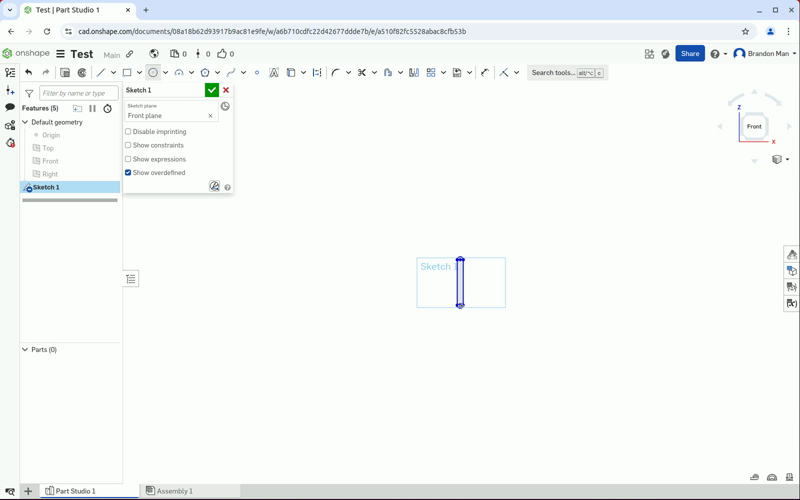
mouse_move(460, 289)
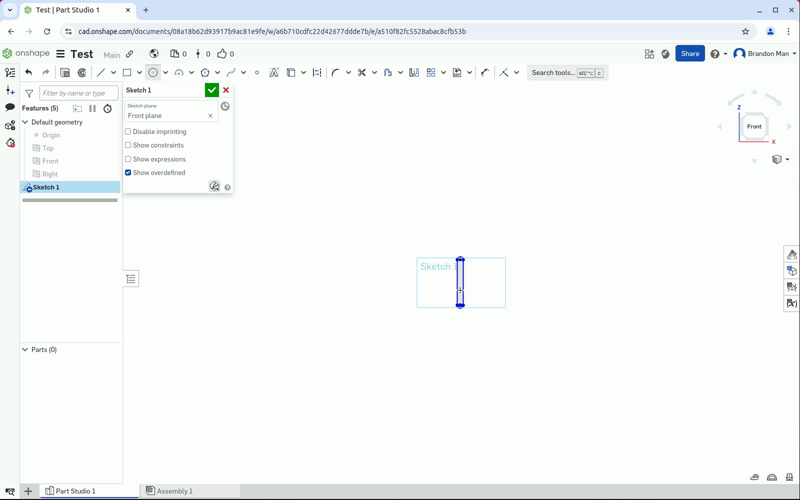
click(460, 289)
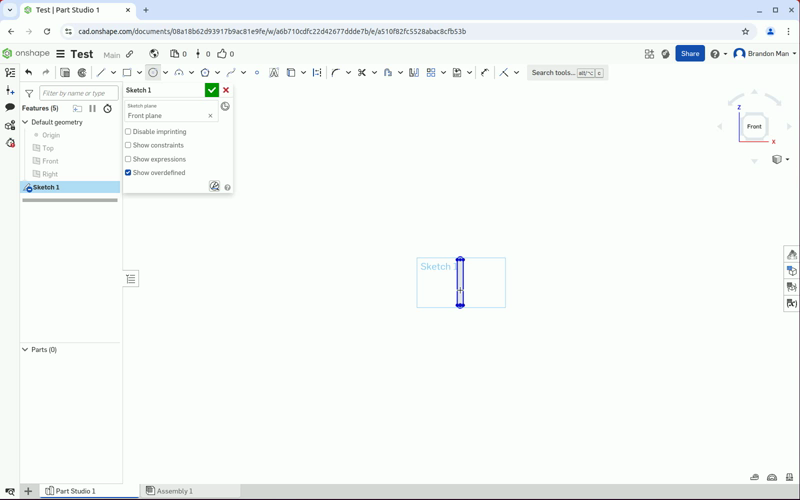
key_up(shift)
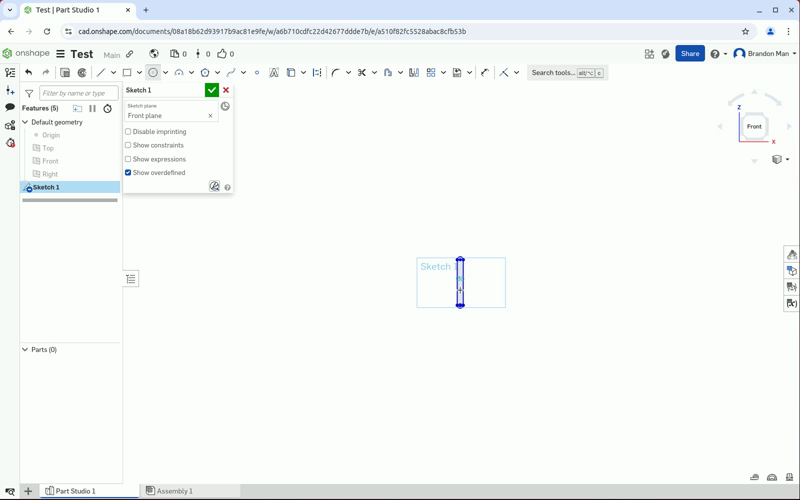
mouse_move(461, 289)
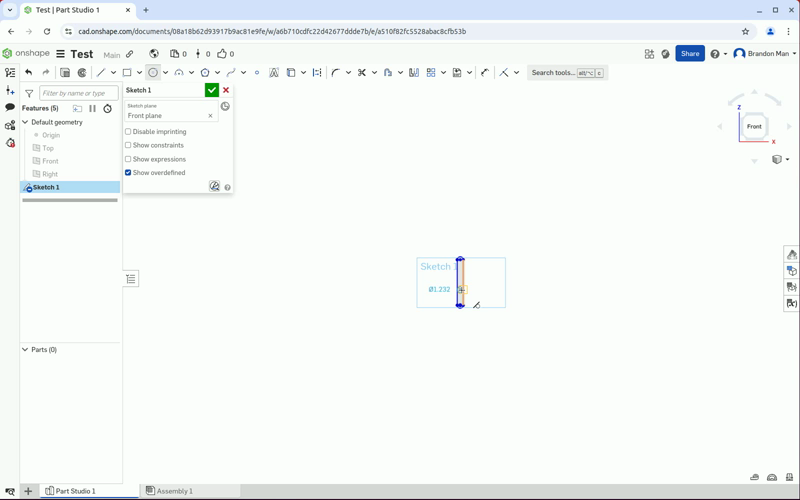
scroll(6)
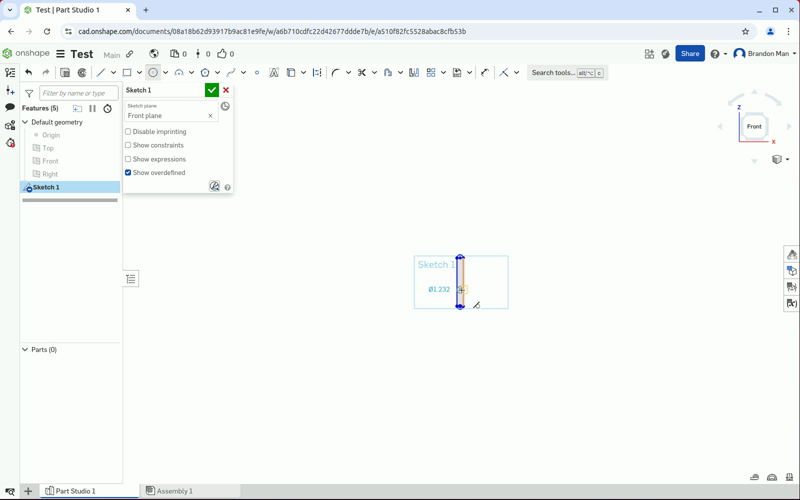
scroll(6)
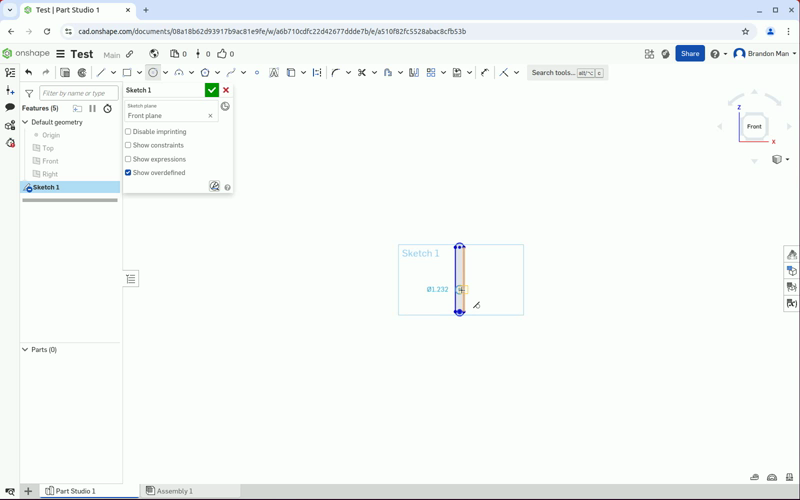
scroll(6)
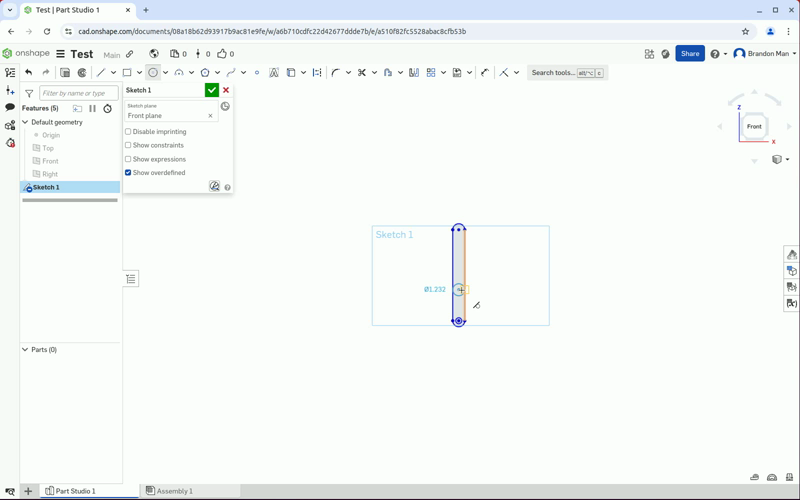
scroll(6)
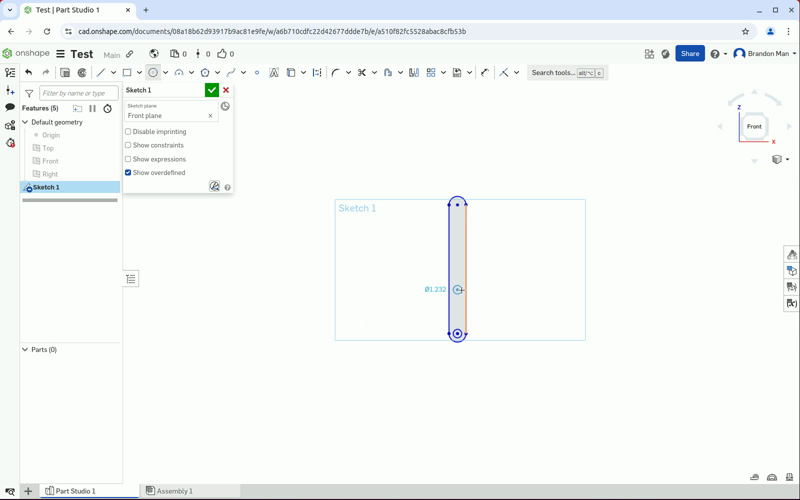
scroll(6)
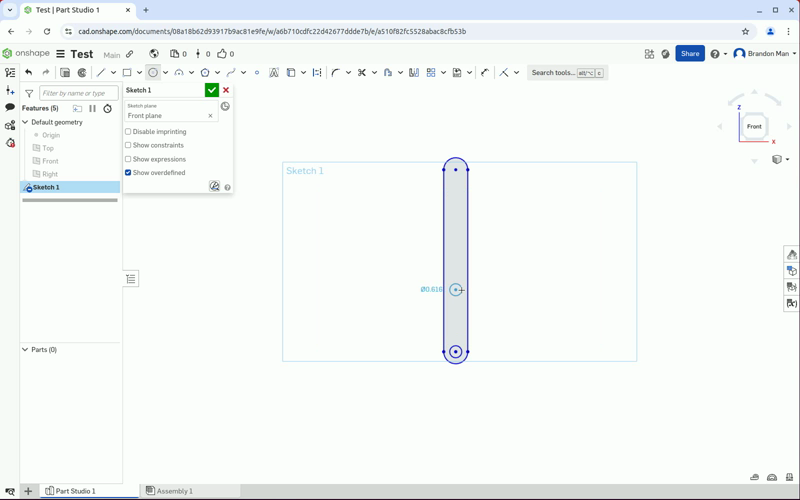
scroll(6)
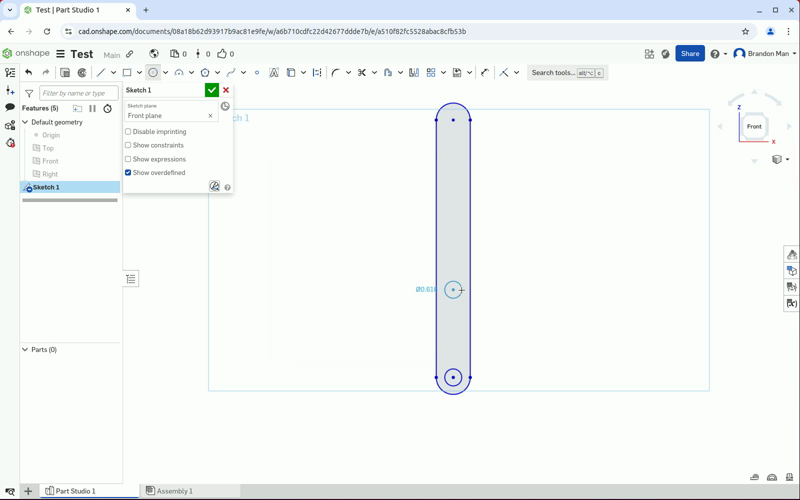
scroll(6)
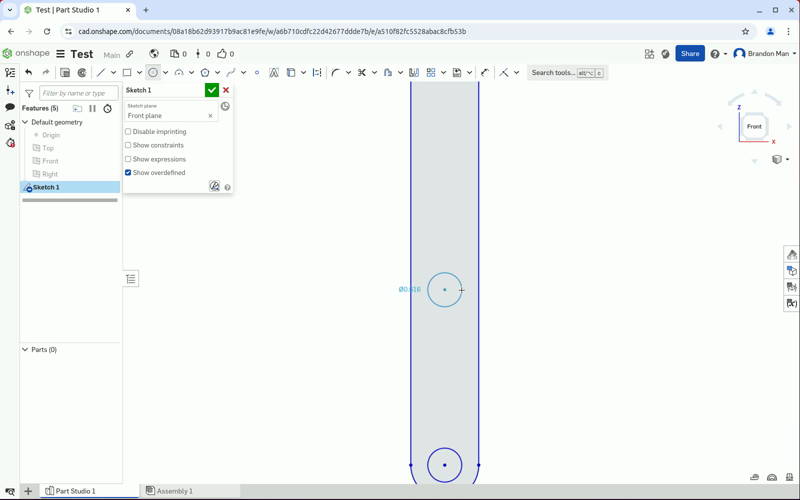
click(461, 289)
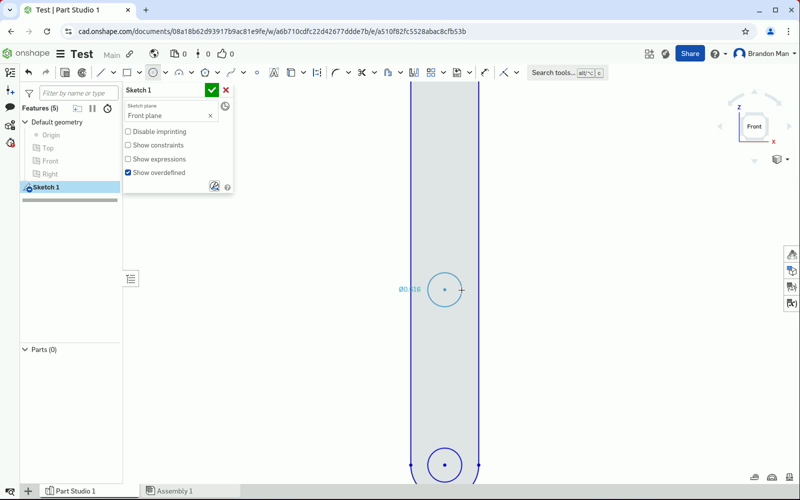
scroll(-6)
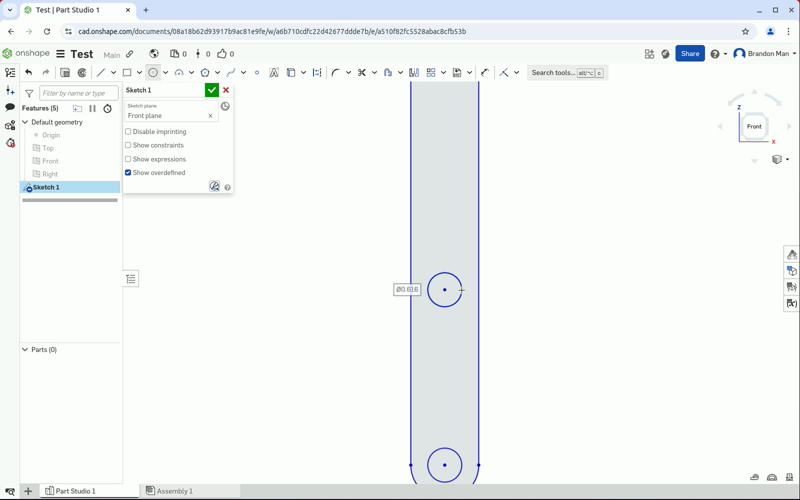
scroll(-6)
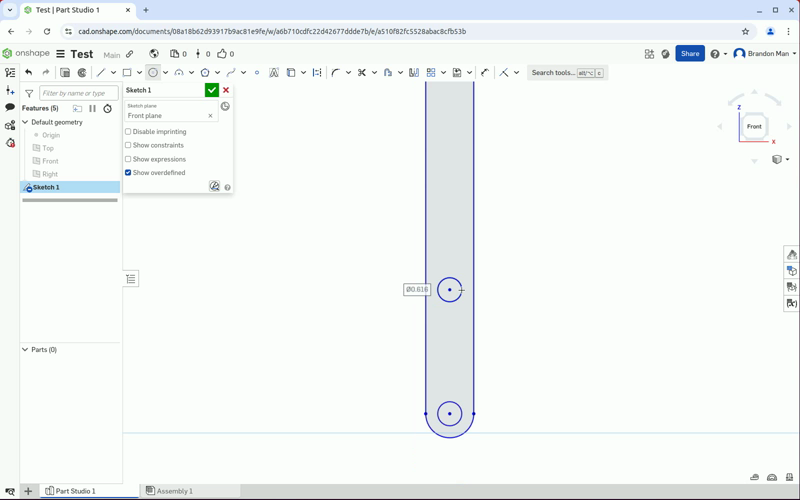
scroll(-6)
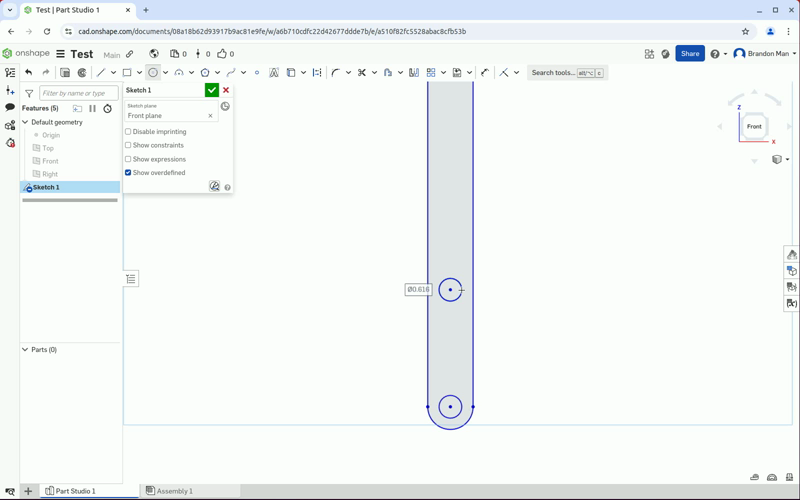
scroll(-6)
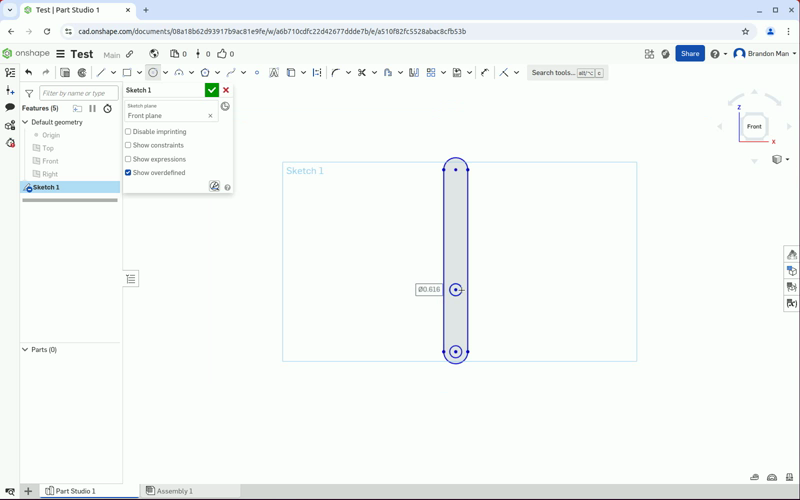
scroll(-6)
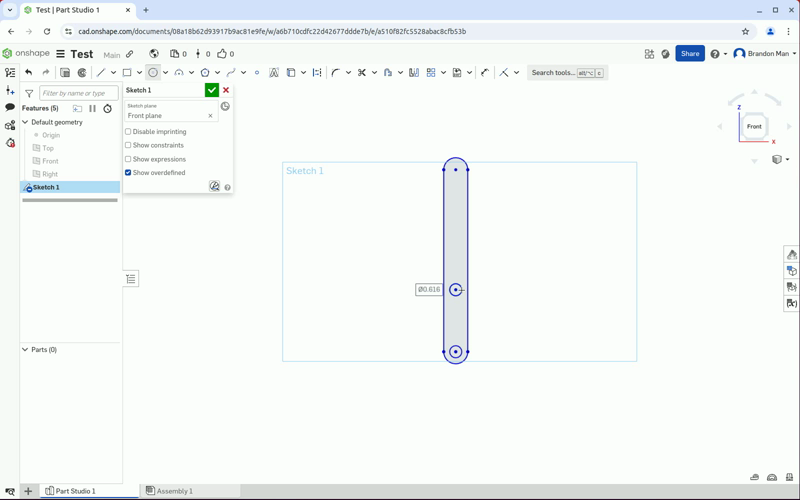
scroll(-6)
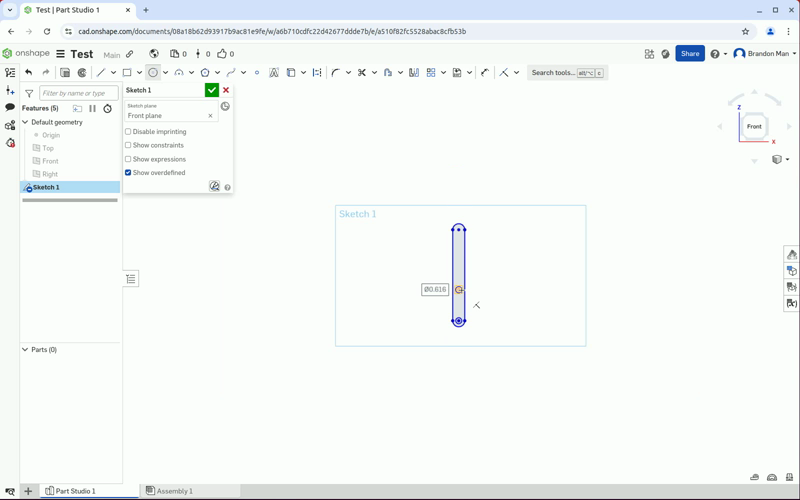
scroll(-6)
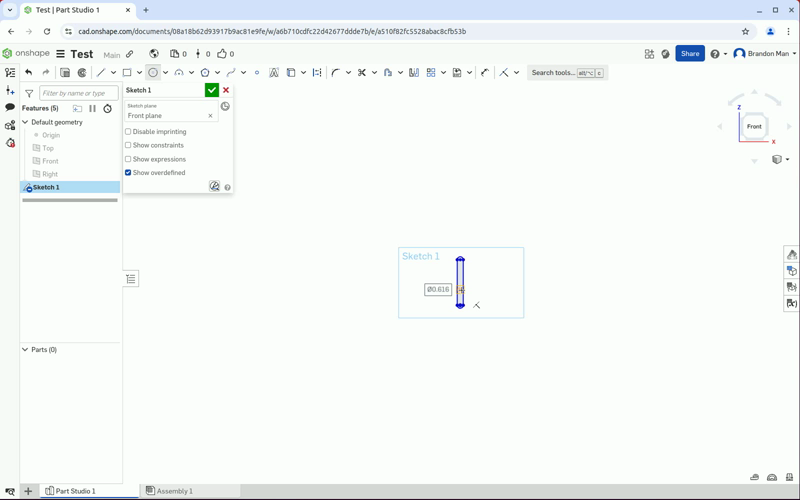
key(esc)
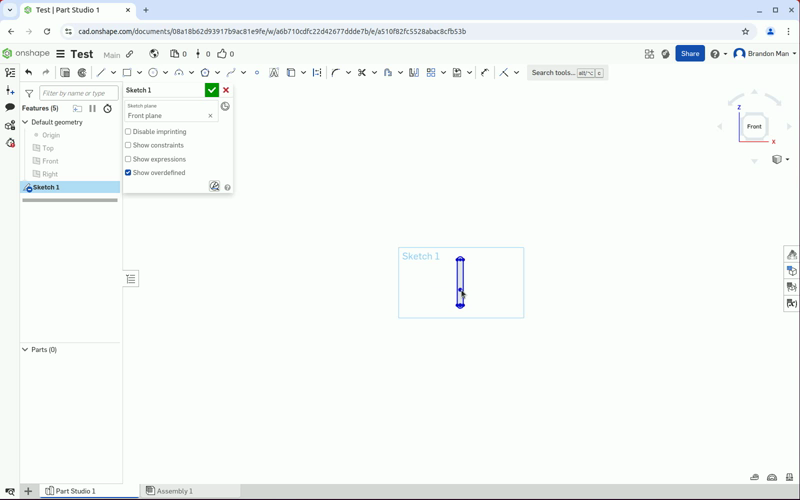
key(c)
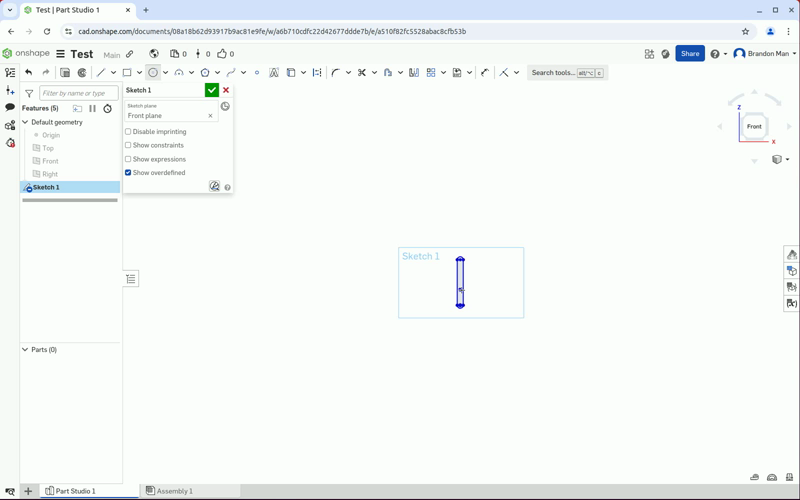
key_down(shift)
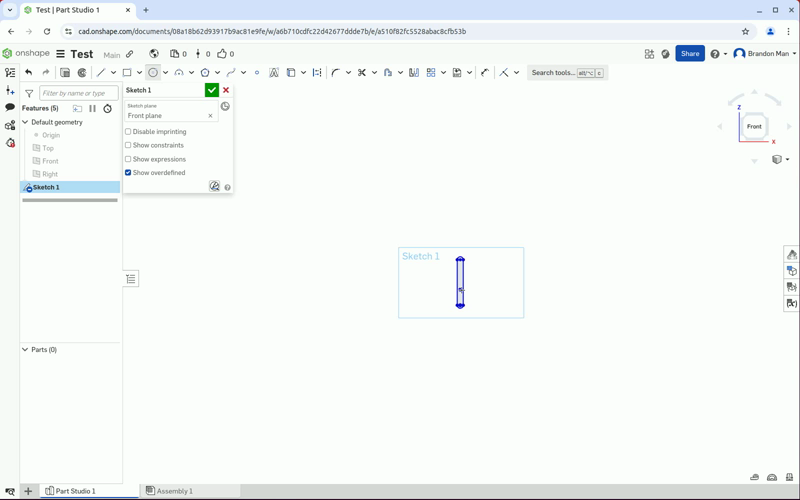
mouse_move(460, 259)
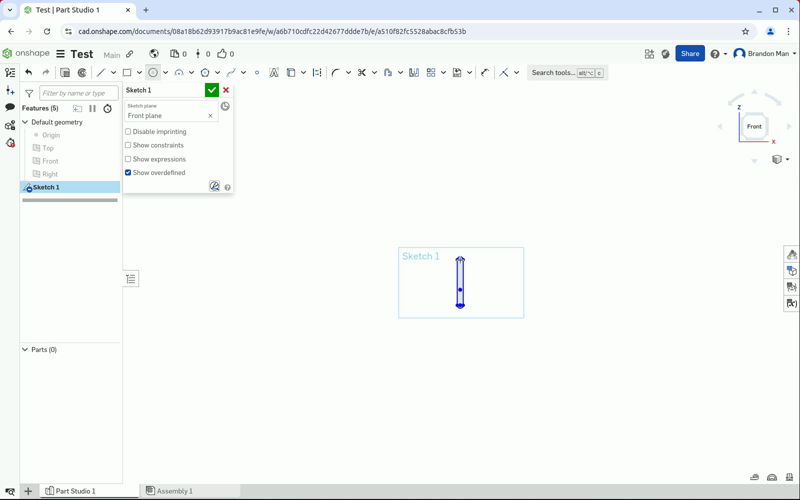
scroll(6)
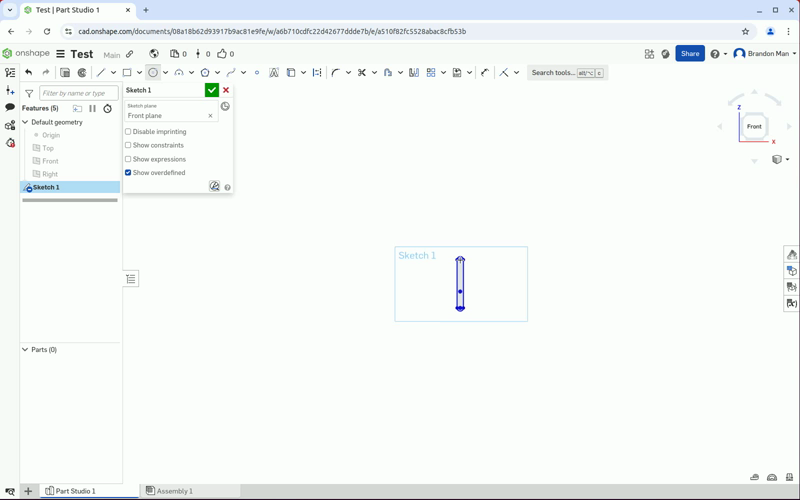
scroll(6)
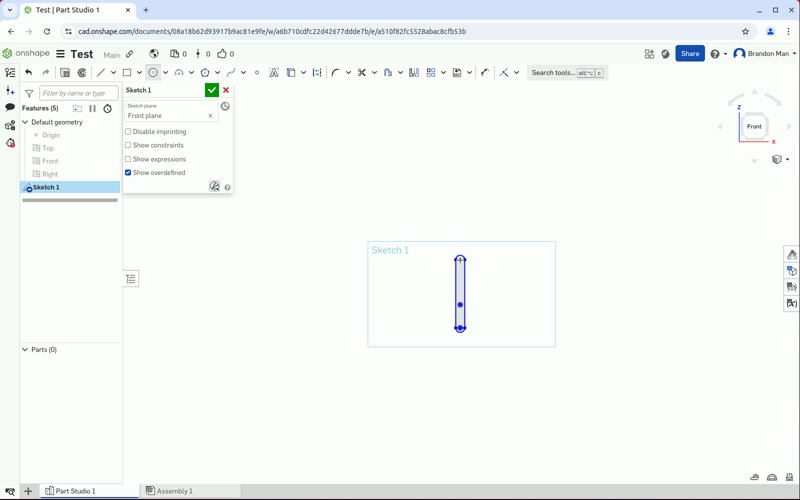
scroll(6)
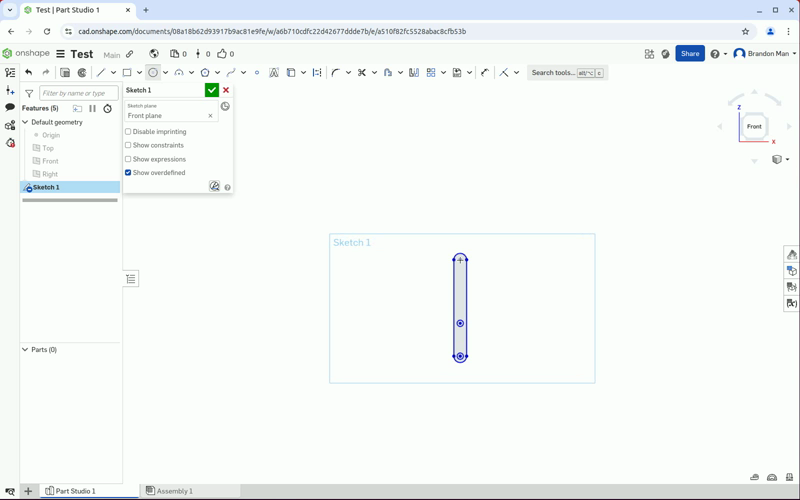
scroll(6)
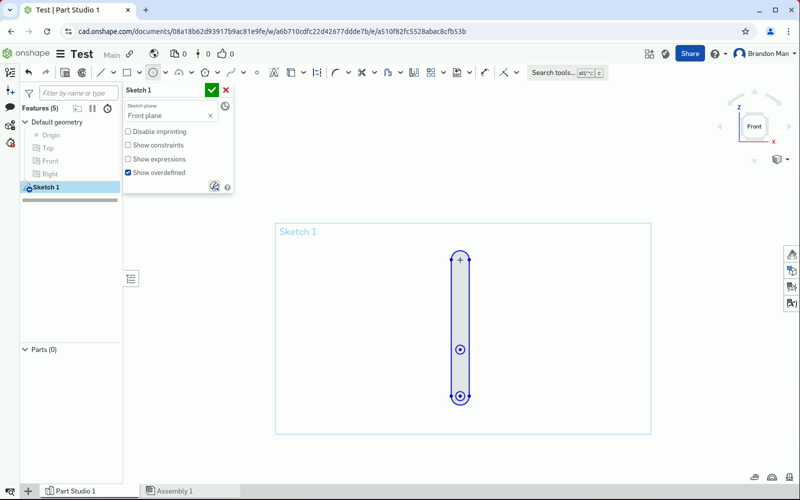
scroll(6)
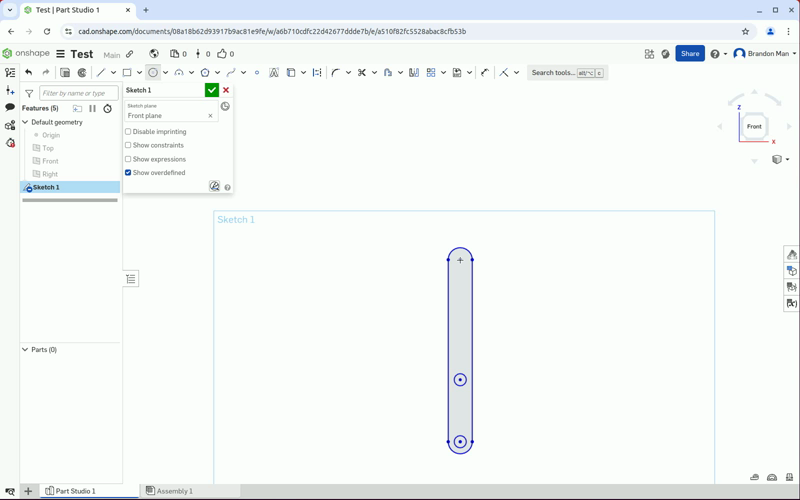
scroll(6)
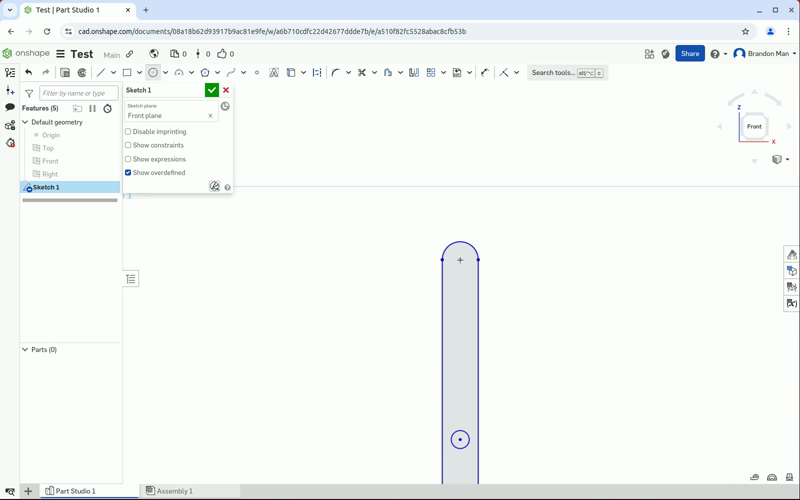
scroll(6)
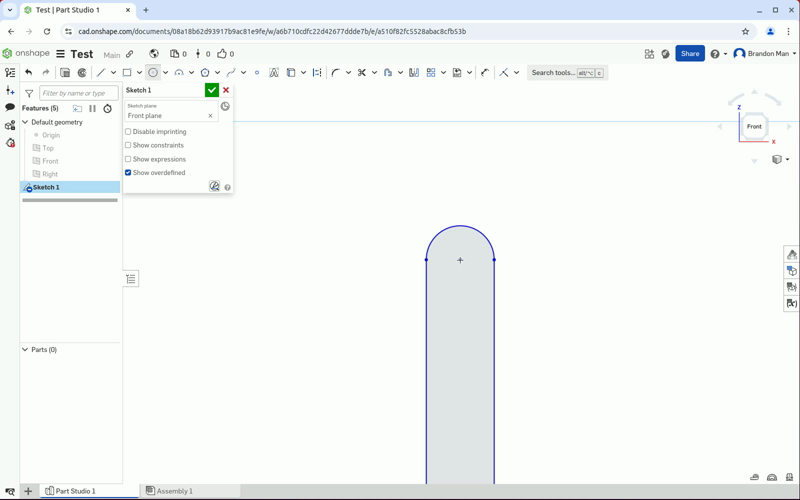
click(460, 259)
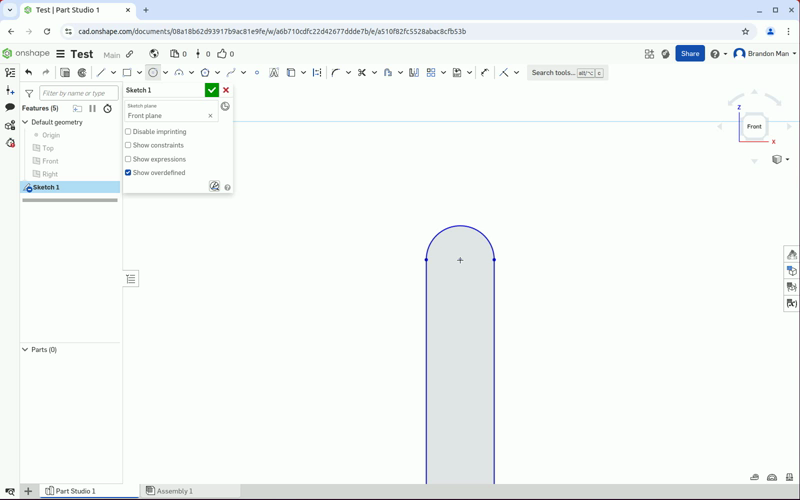
scroll(-6)
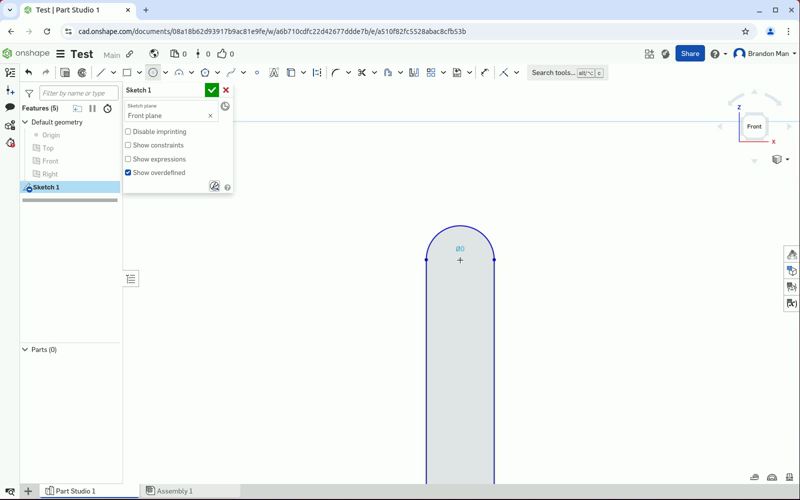
scroll(-6)
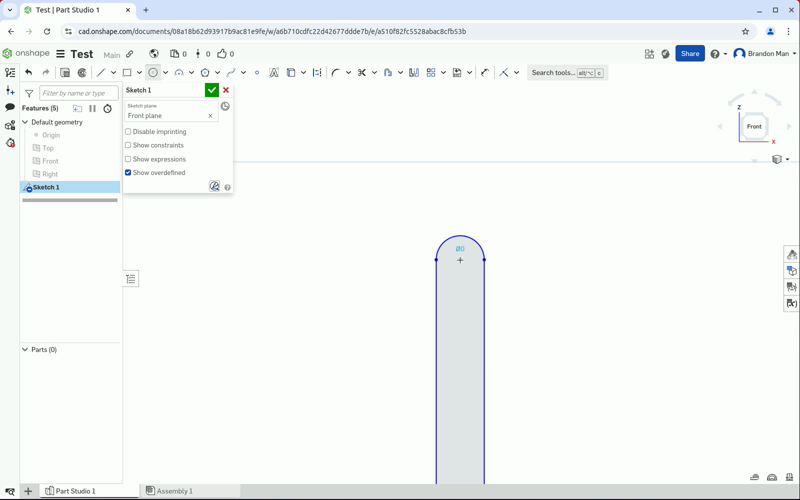
scroll(-6)
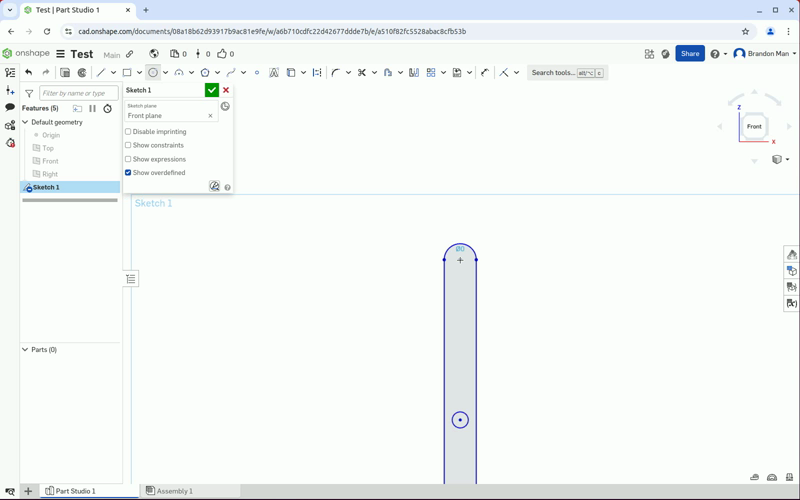
scroll(-6)
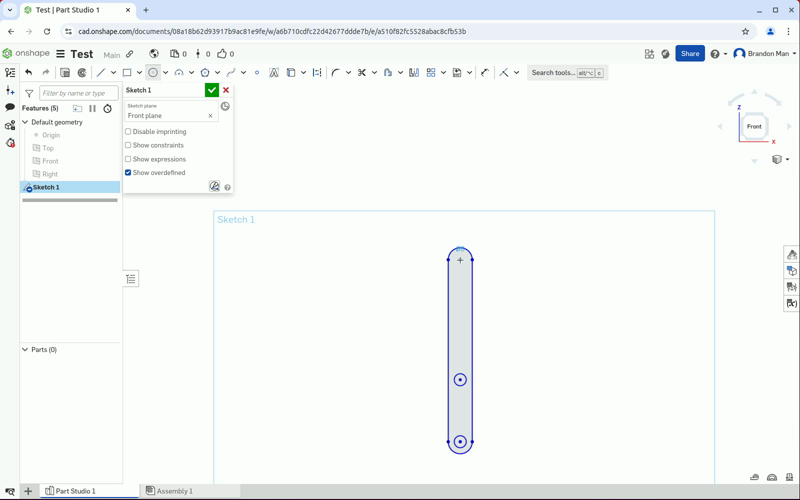
scroll(-6)
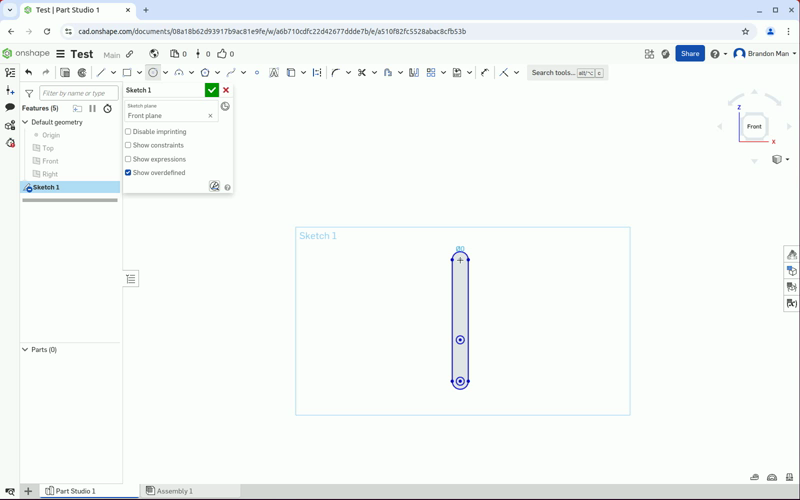
scroll(-6)
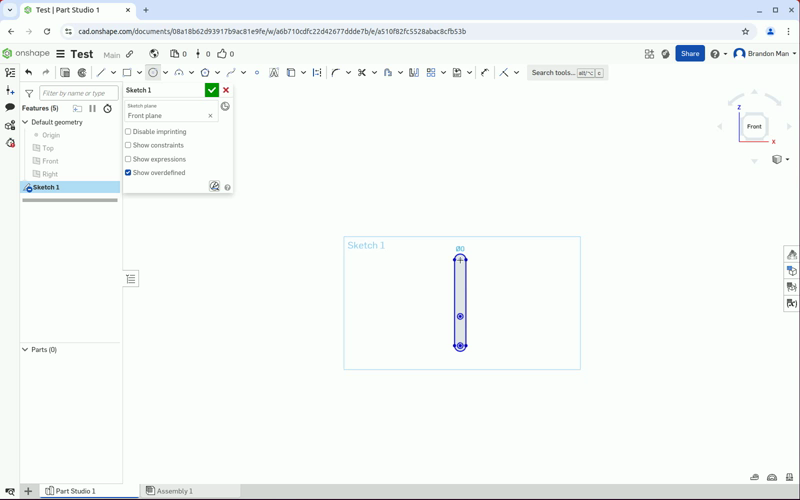
scroll(-6)
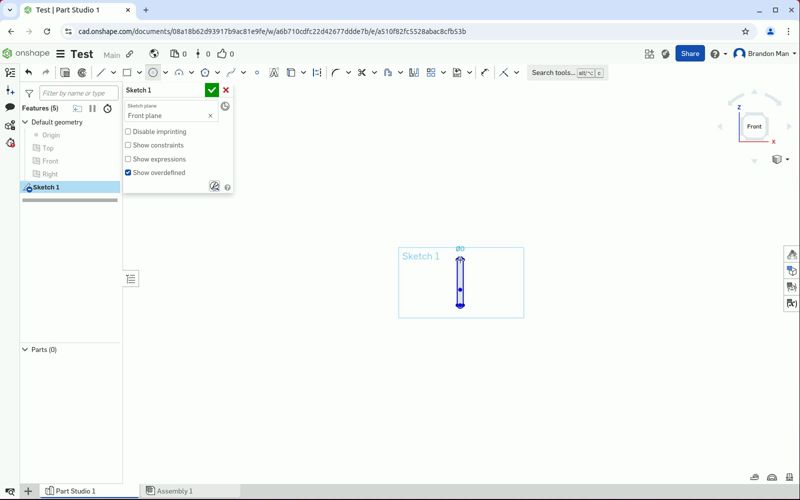
key_up(shift)
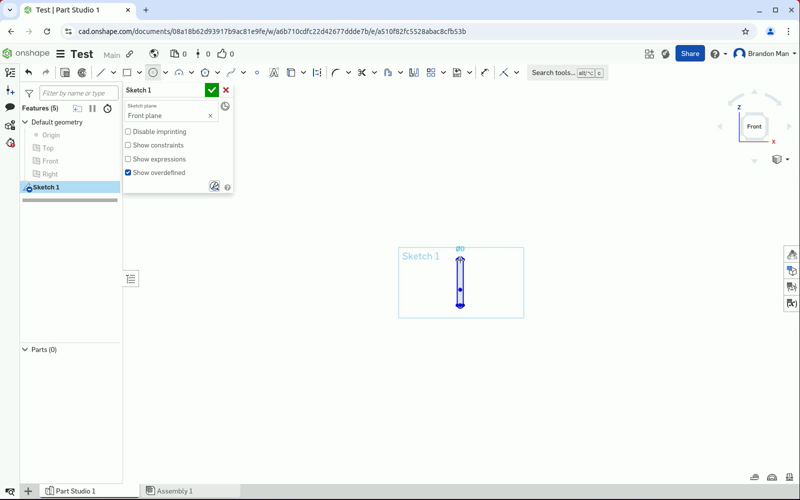
mouse_move(461, 259)
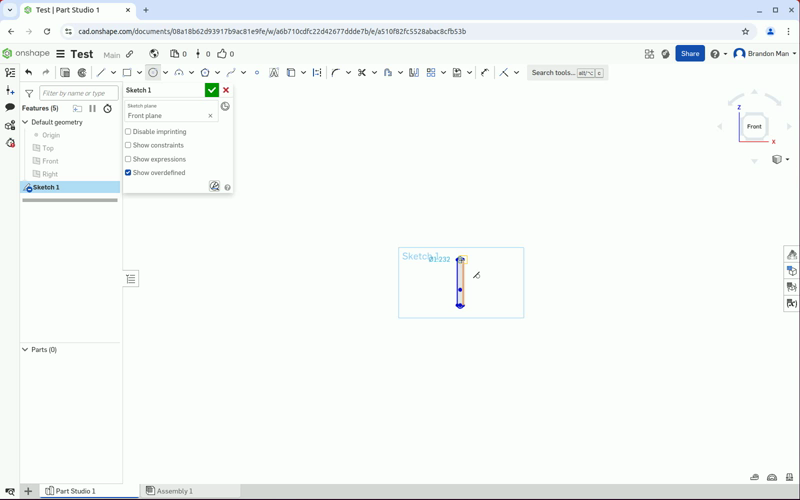
scroll(6)
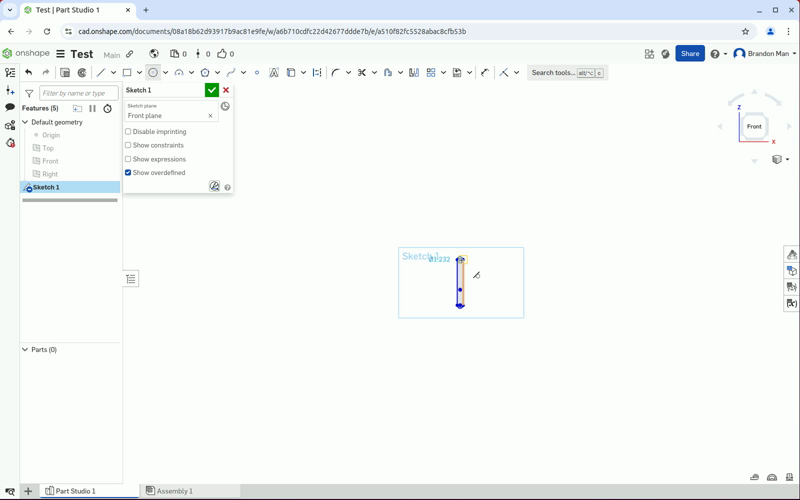
scroll(6)
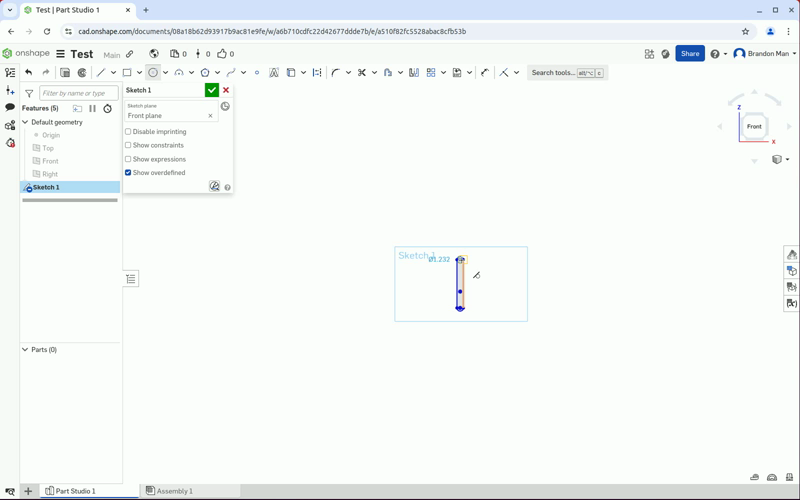
scroll(6)
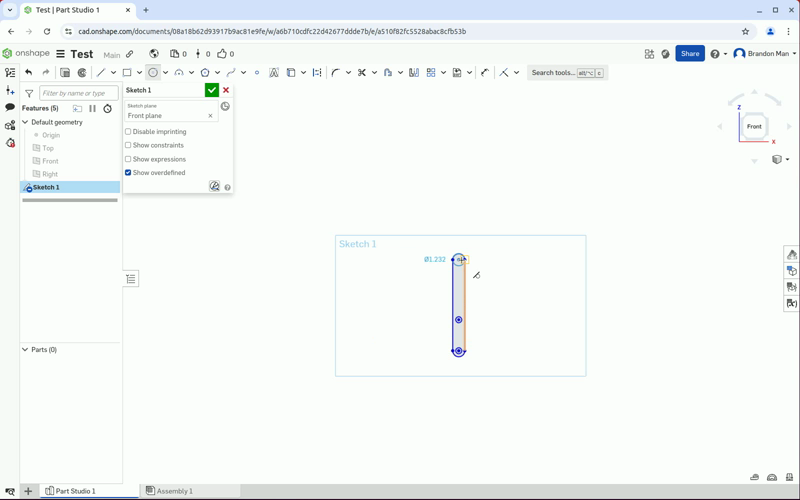
scroll(6)
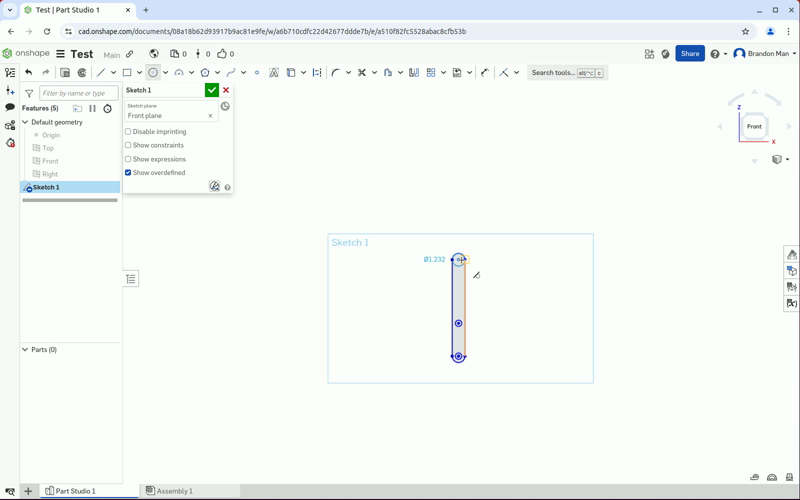
scroll(6)
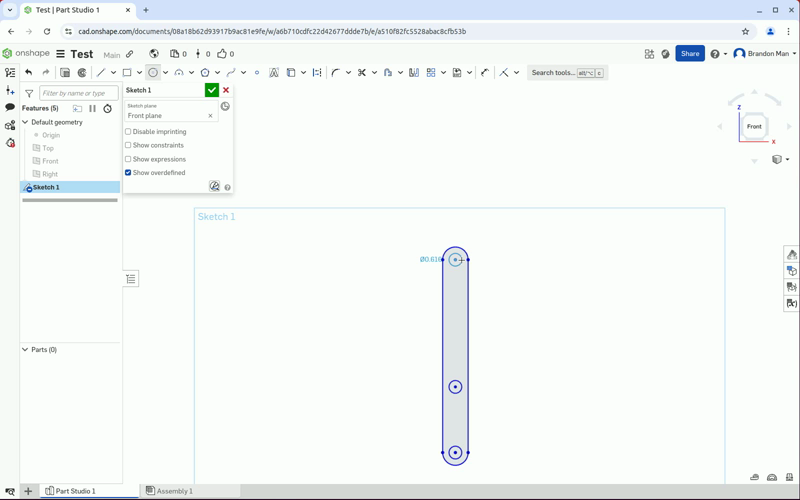
scroll(6)
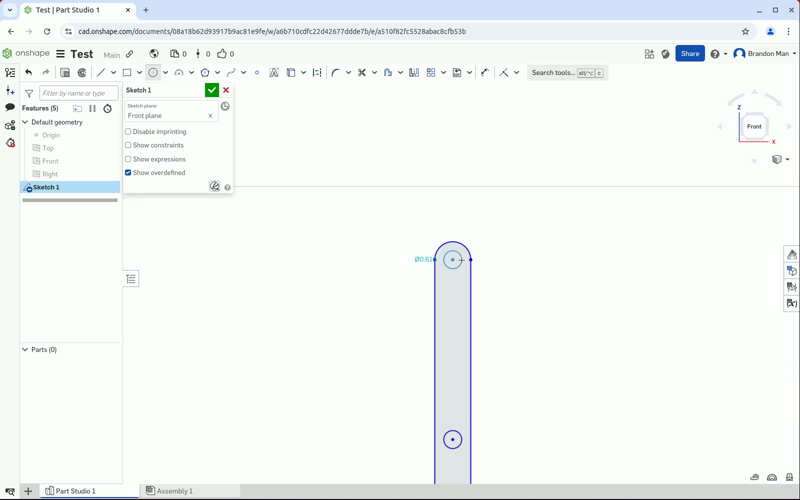
scroll(6)
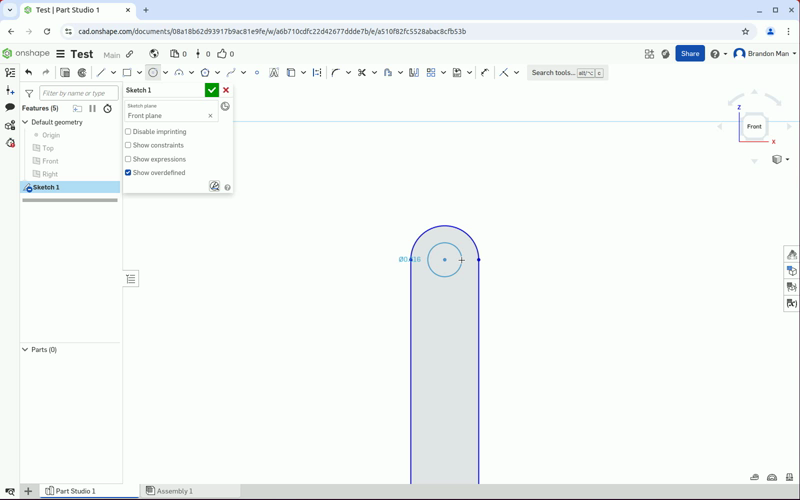
click(461, 259)
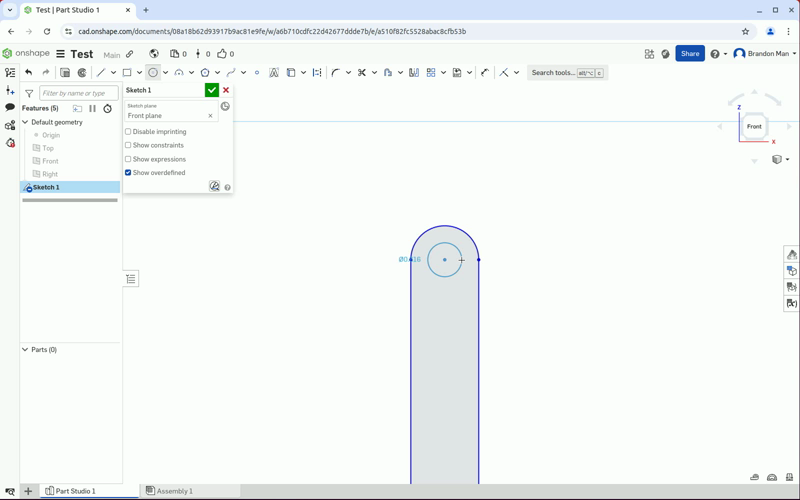
scroll(-6)
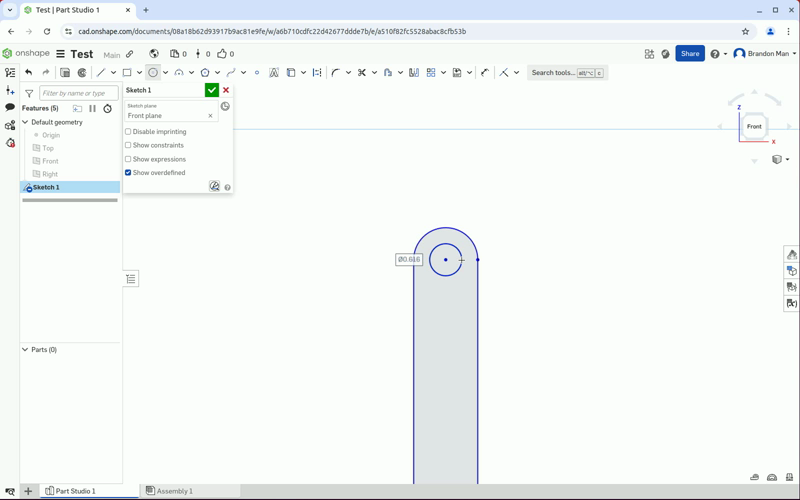
scroll(-6)
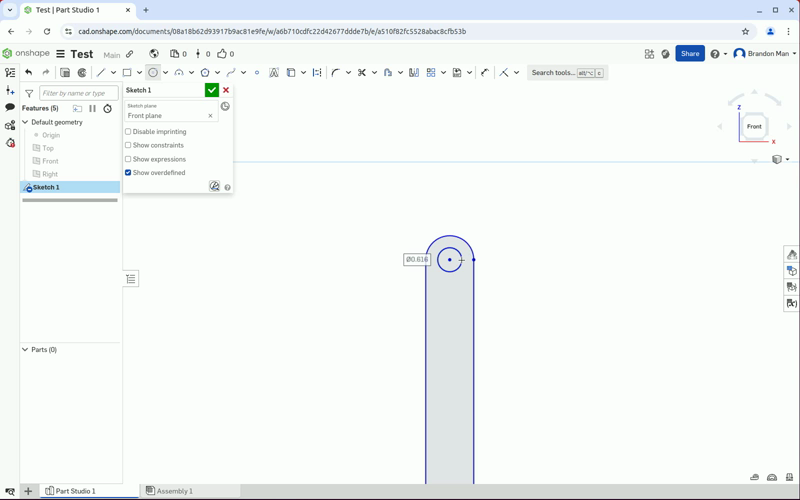
scroll(-6)
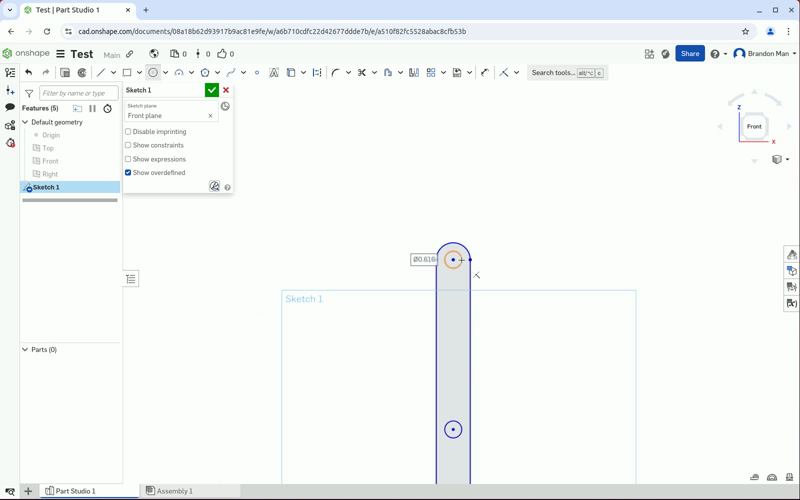
scroll(-6)
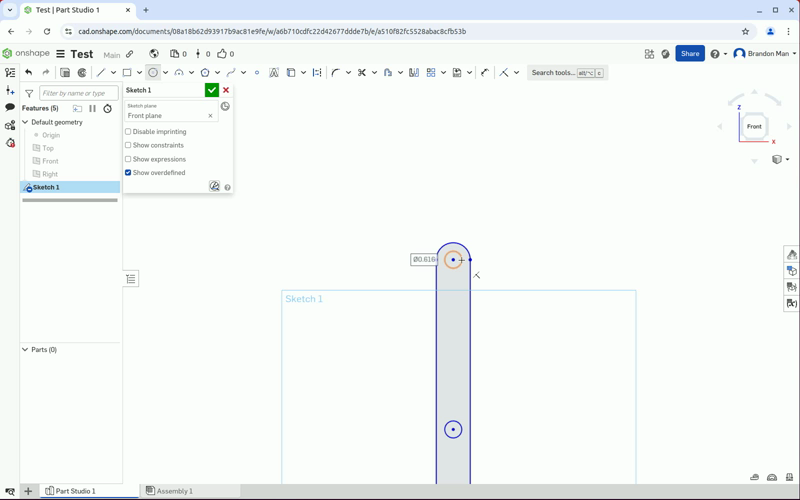
scroll(-6)
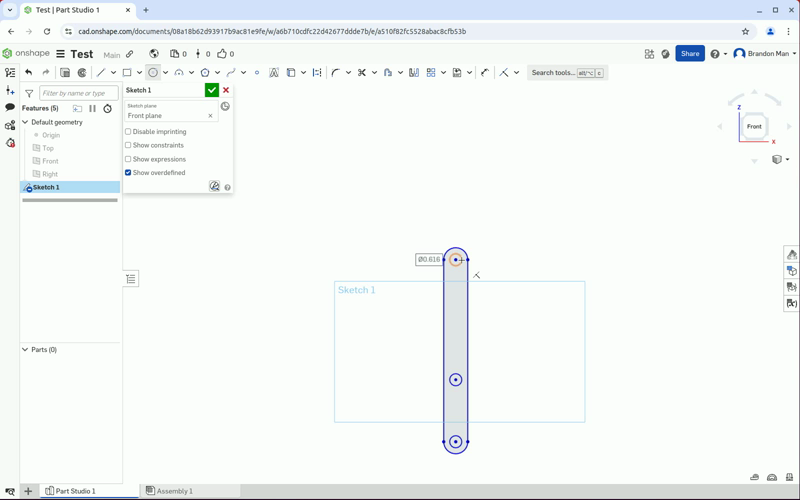
scroll(-6)
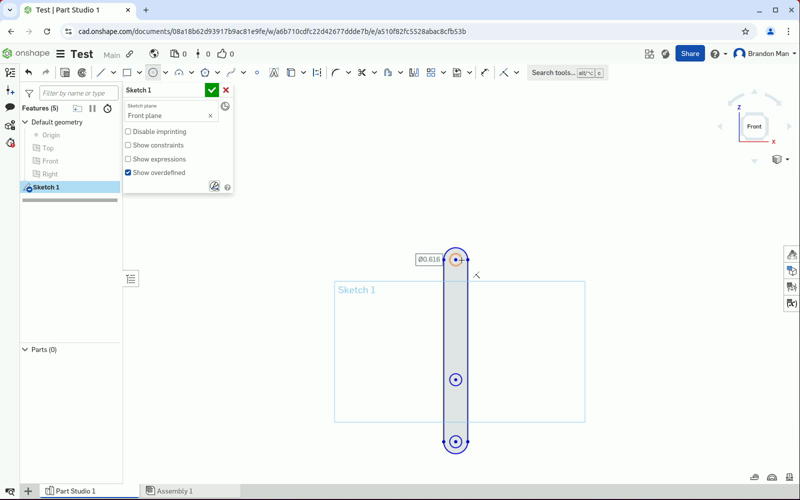
scroll(-6)
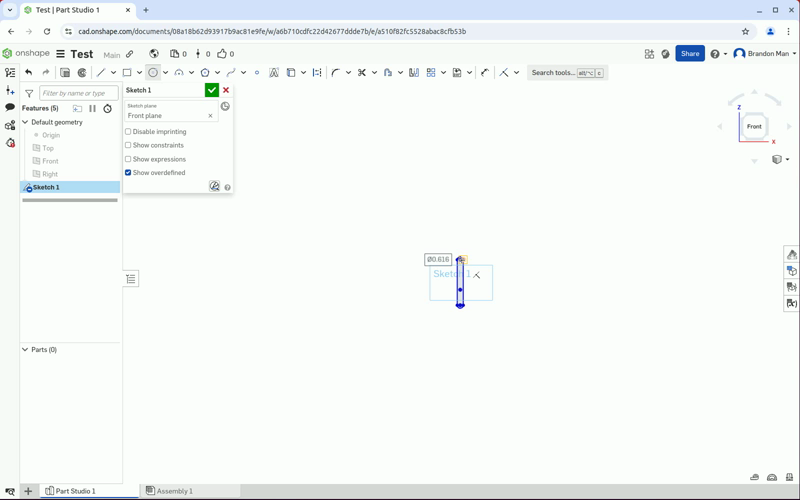
key(esc)
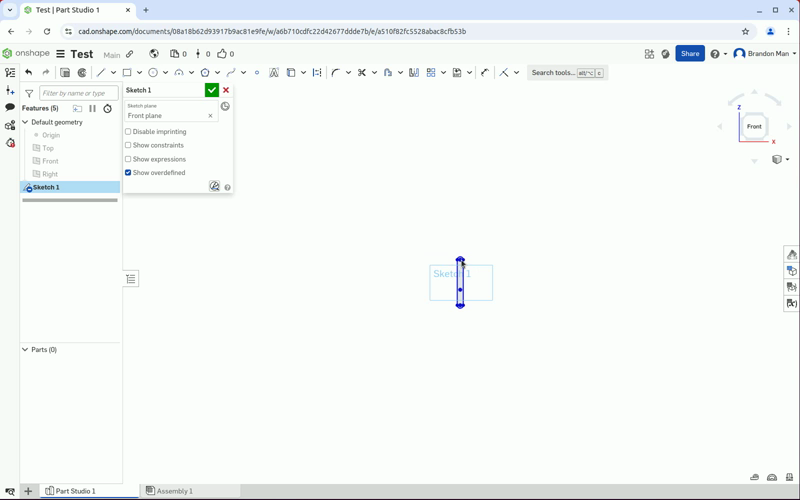
mouse_move(462, 281)
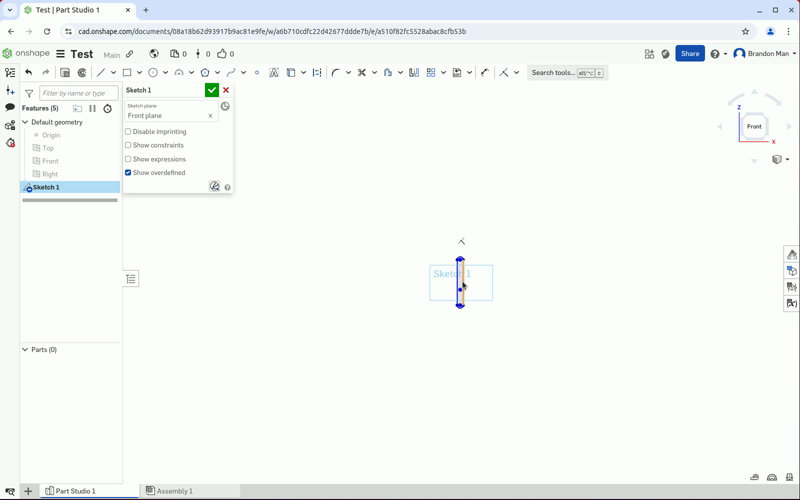
scroll(6)
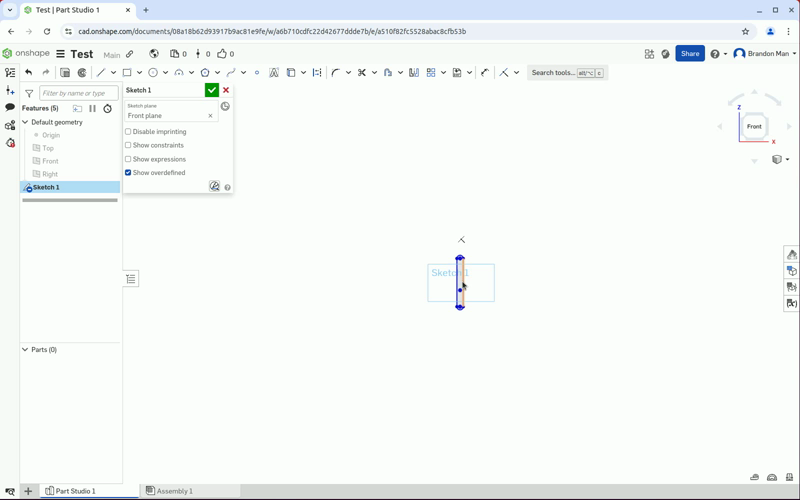
scroll(6)
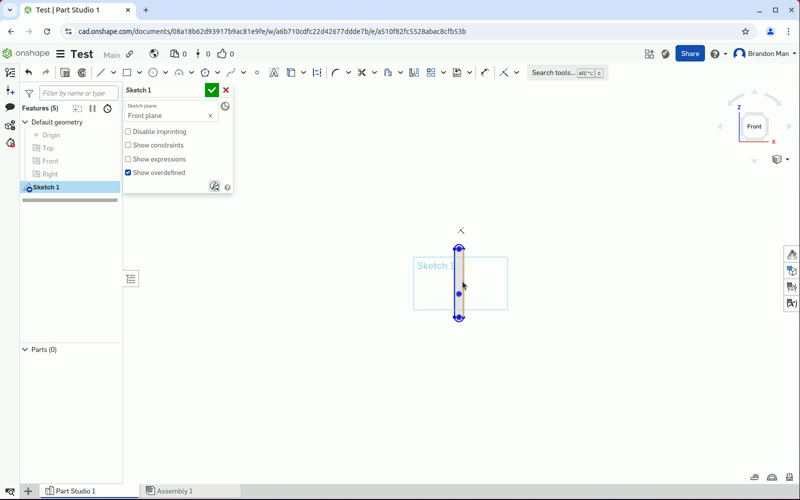
scroll(6)
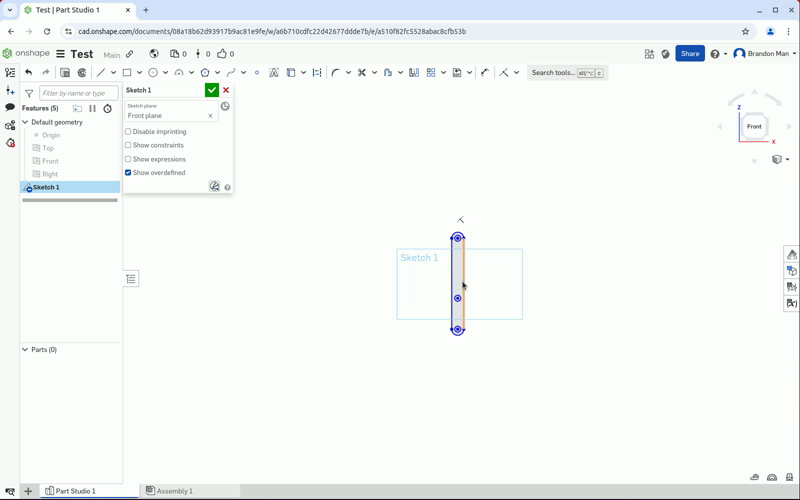
scroll(6)
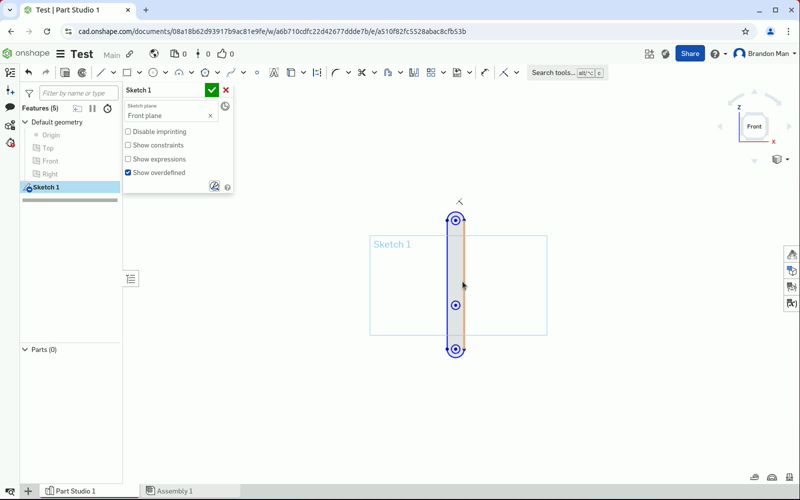
scroll(6)
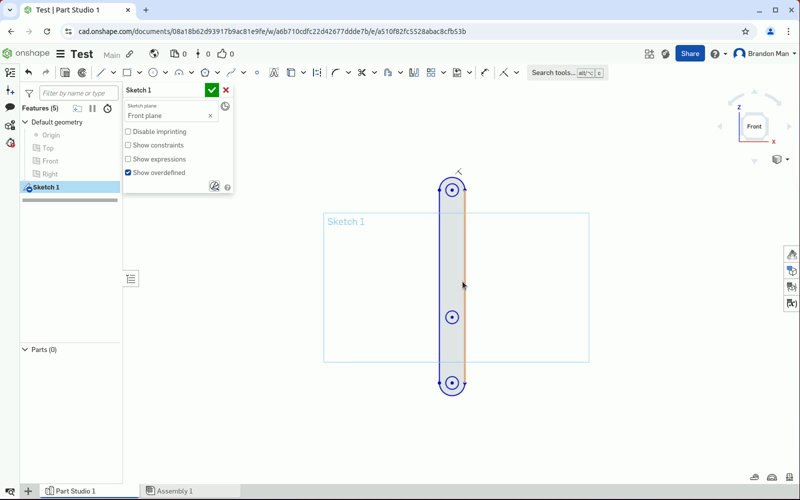
scroll(6)
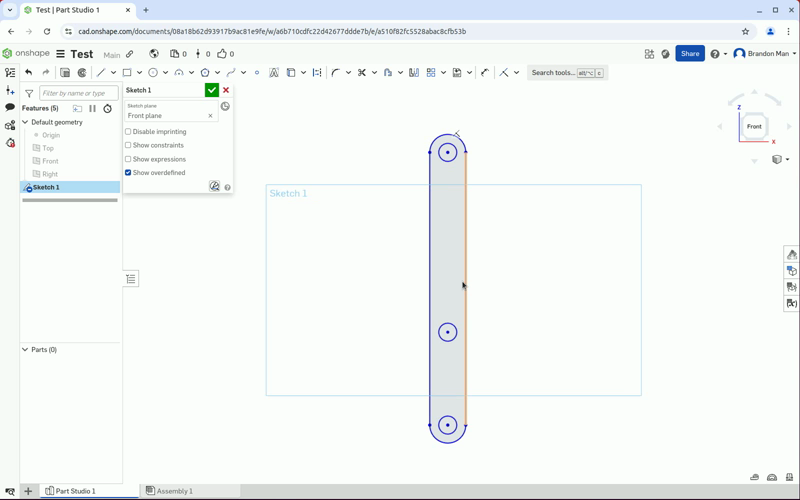
scroll(6)
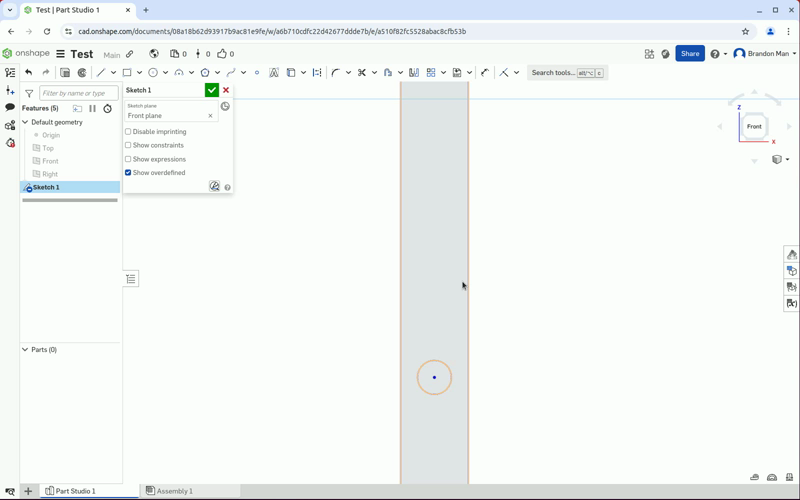
click(462, 281)
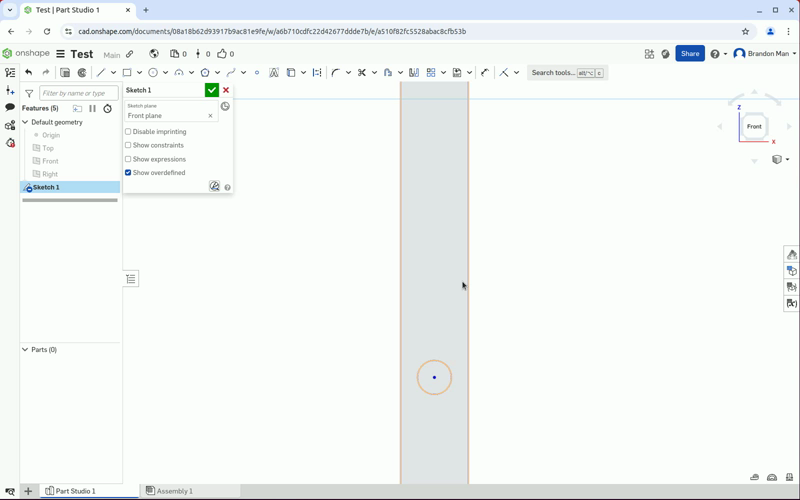
scroll(-6)
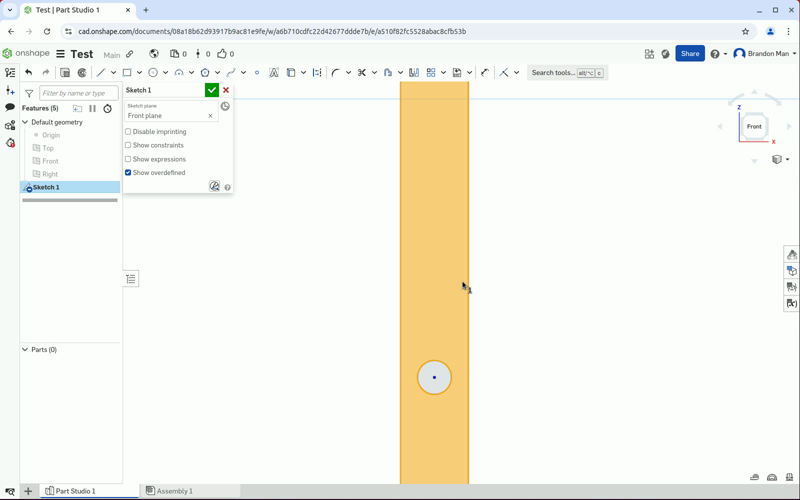
scroll(-6)
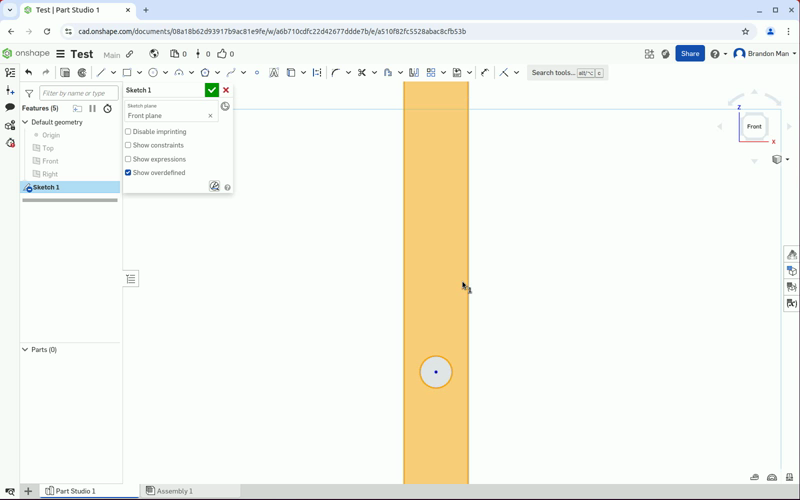
scroll(-6)
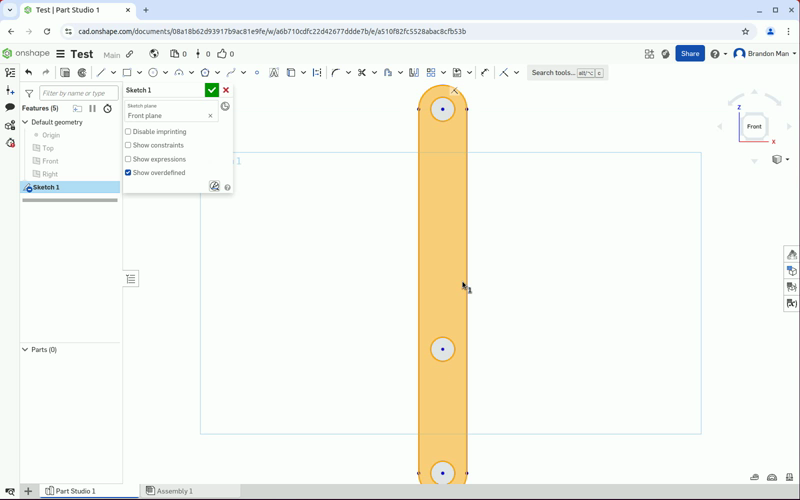
scroll(-6)
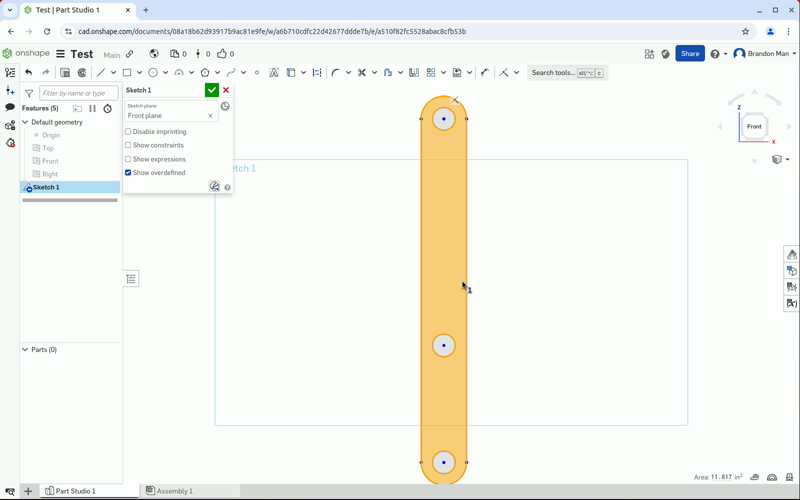
scroll(-6)
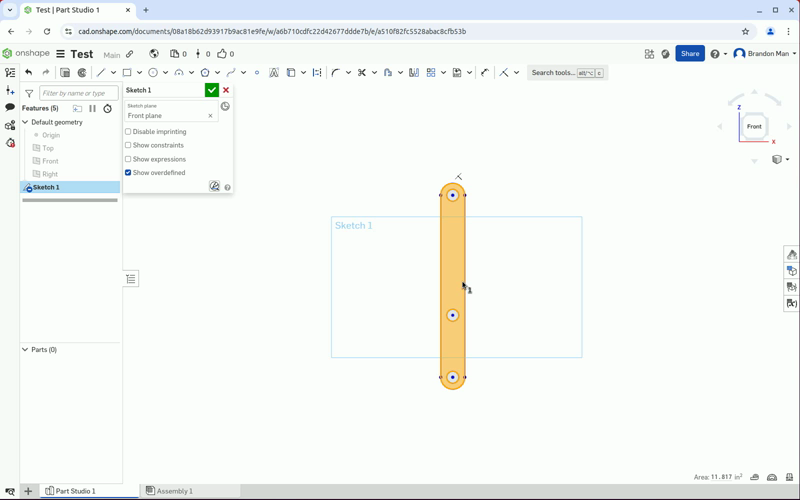
scroll(-6)
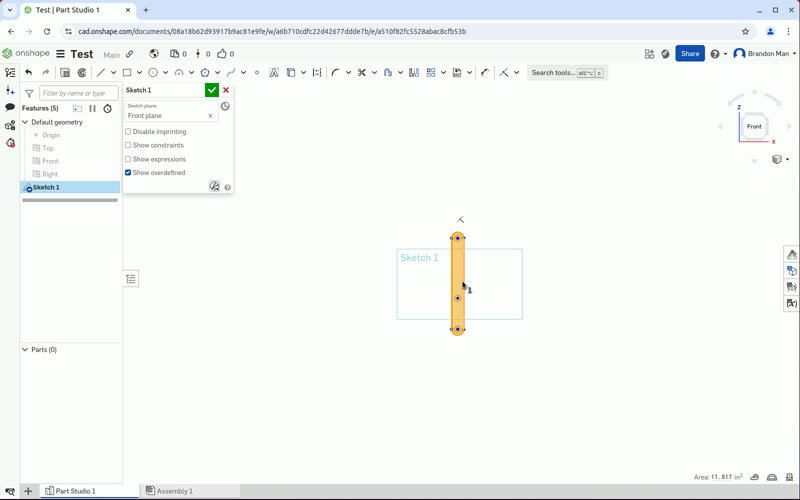
scroll(-6)
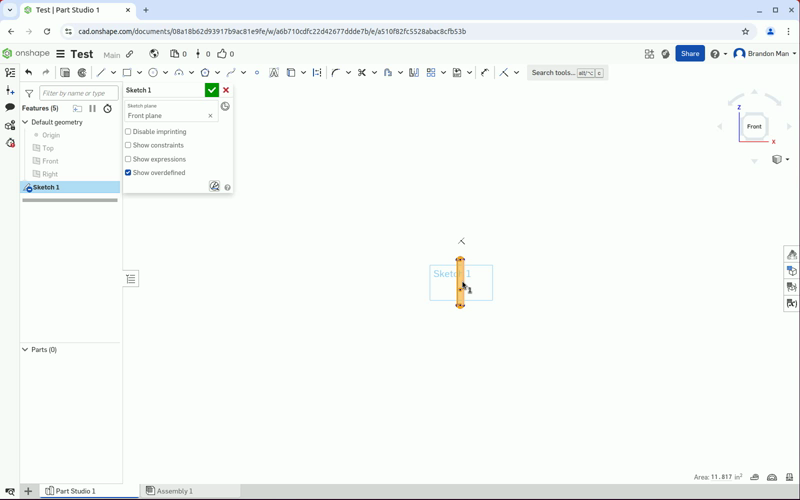
mouse_move(73, 352)
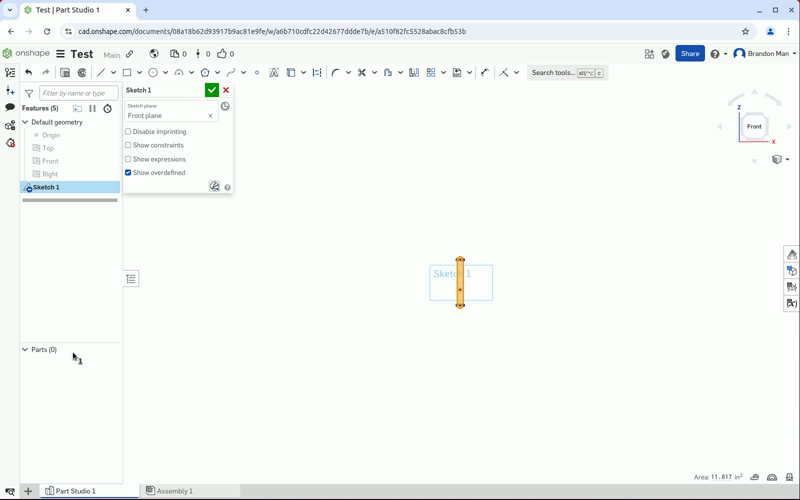
key(shift+y)
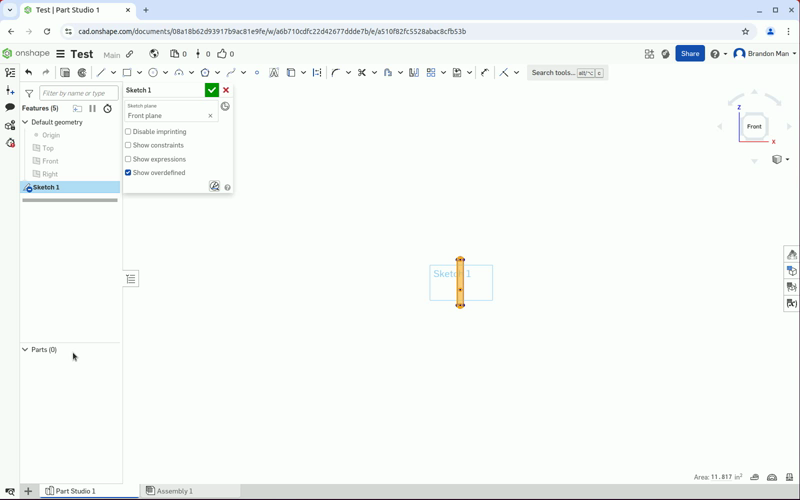
key(shift+e)
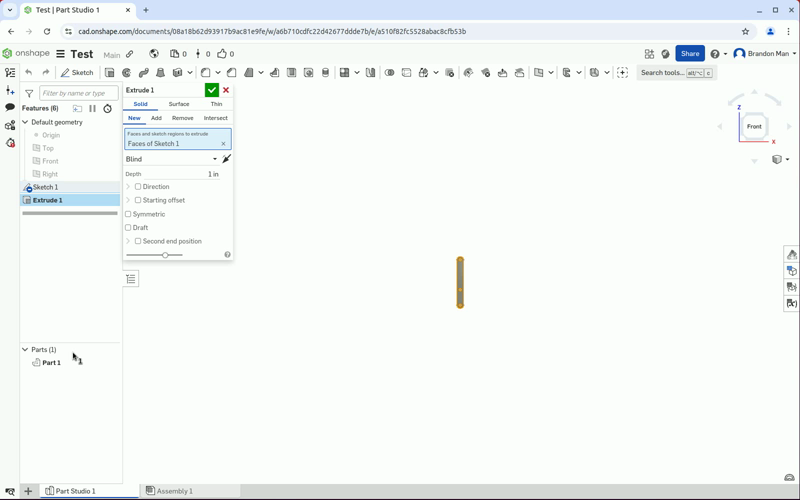
mouse_move(143, 106)
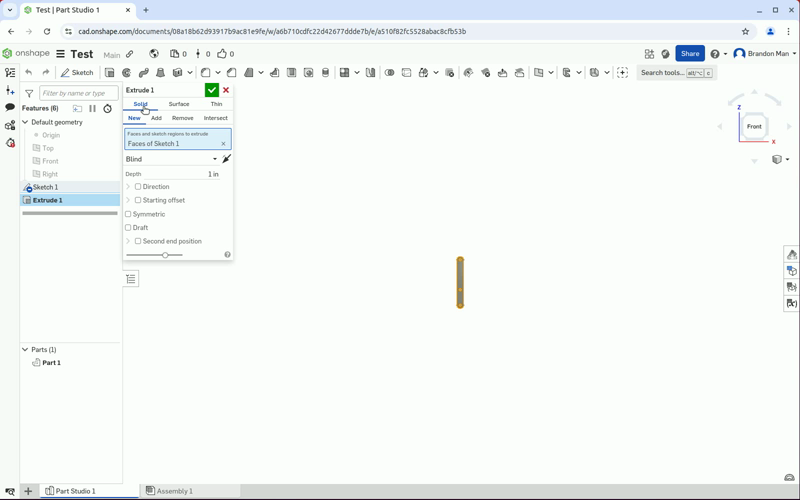
click(143, 106)
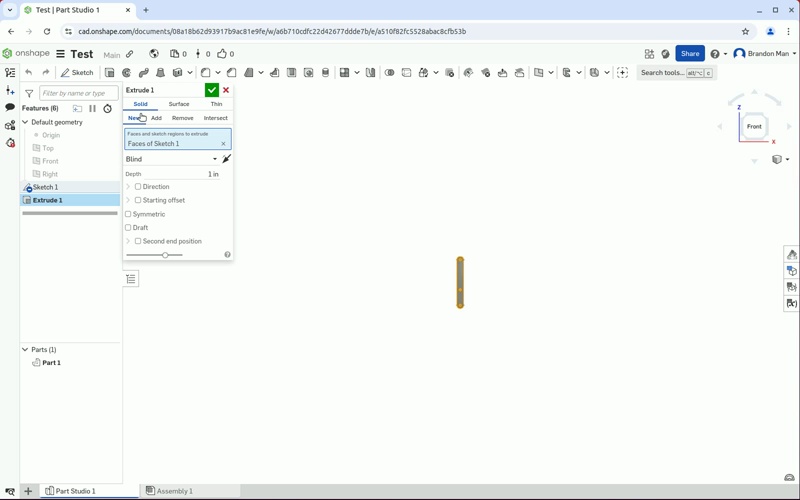
mouse_move(137, 120)
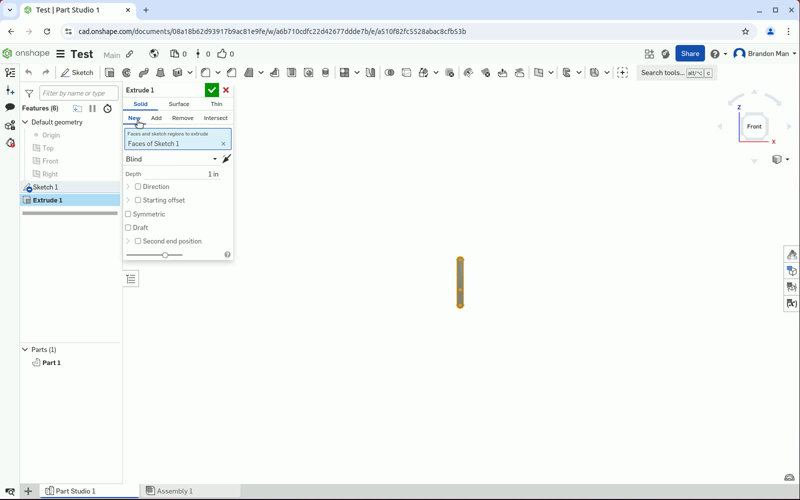
click(137, 120)
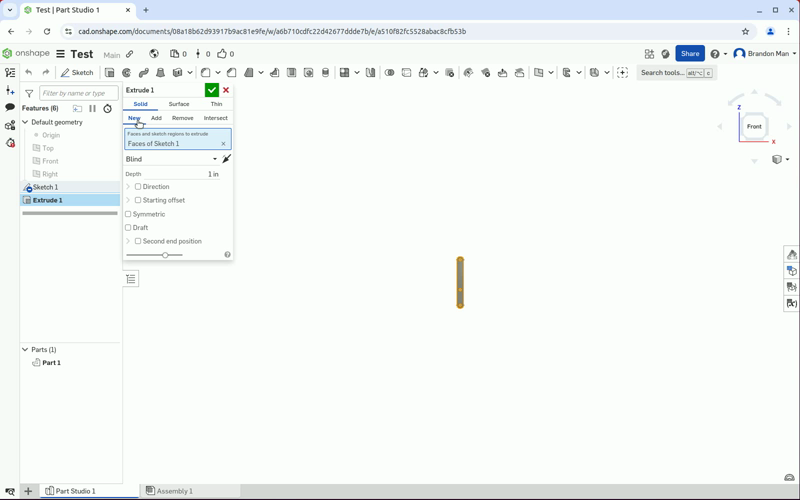
key(tab, 4)
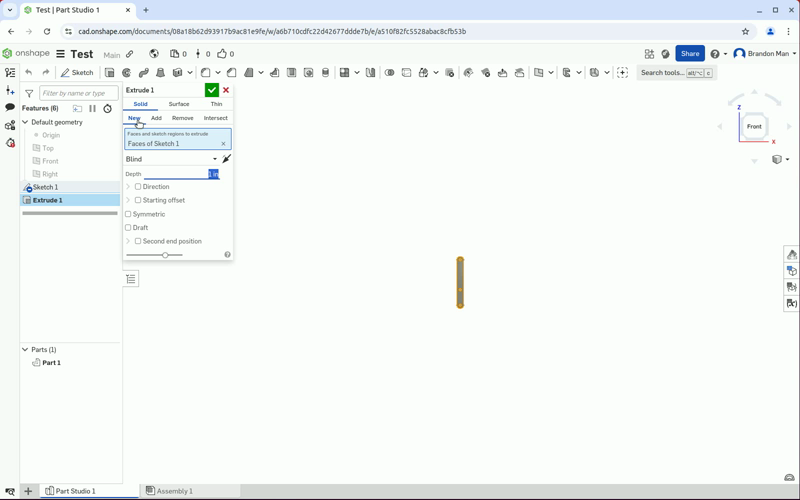
text(1.204)
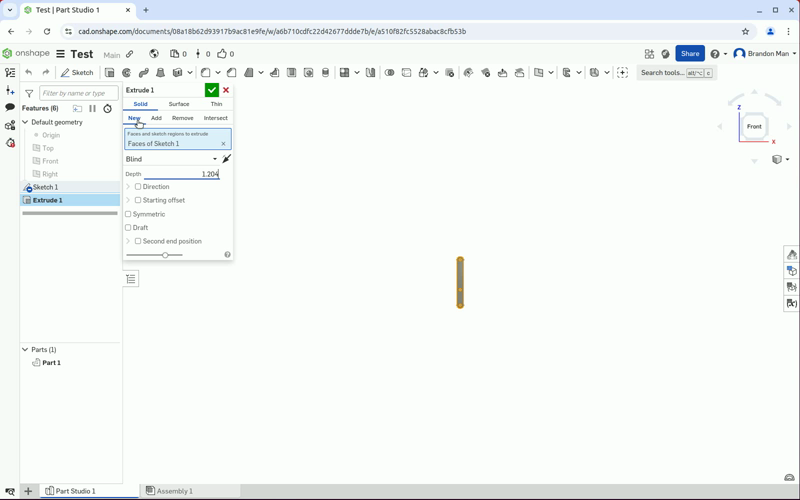
key(enter)
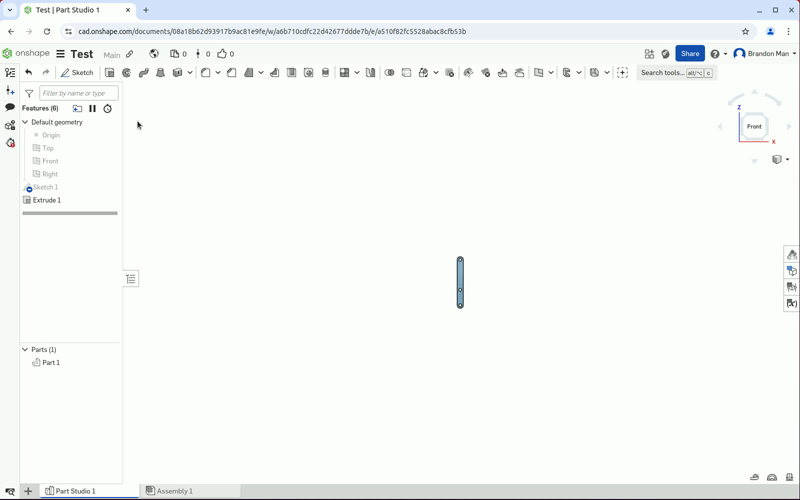
key(shift+h)
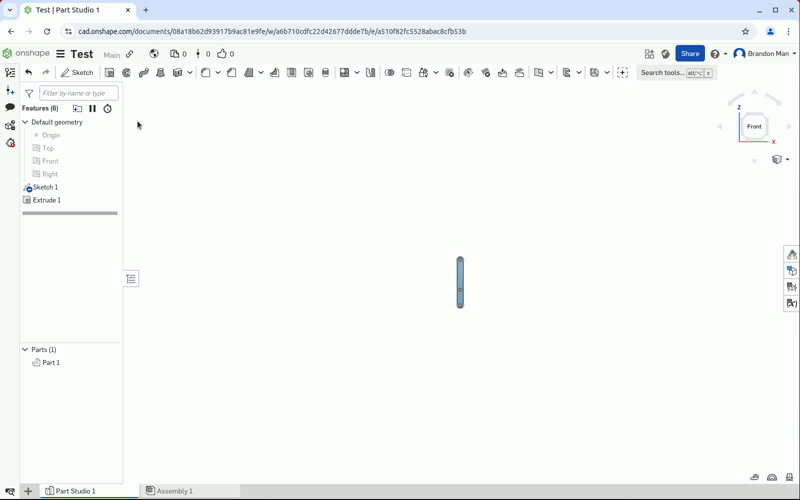
key(shift+h)
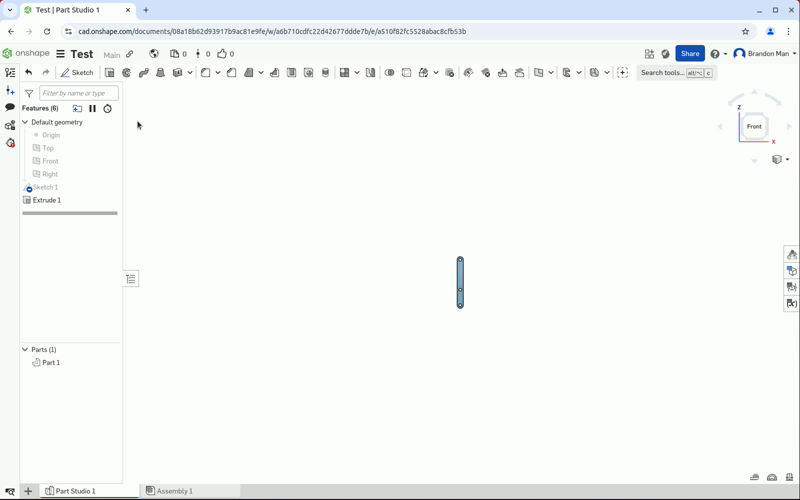
mouse_move(73, 189)
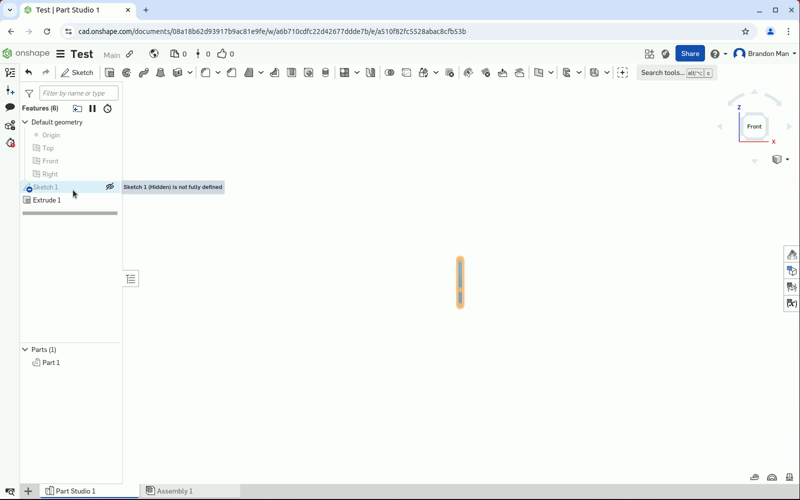
click(73, 189)
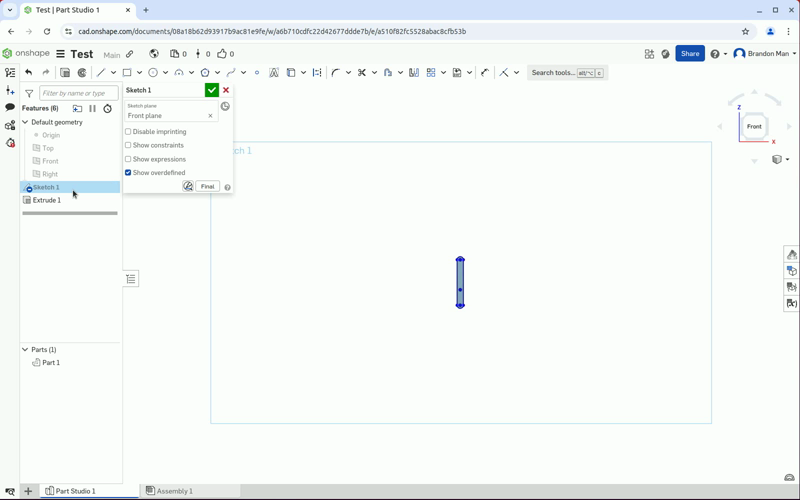
mouse_move(229, 92)
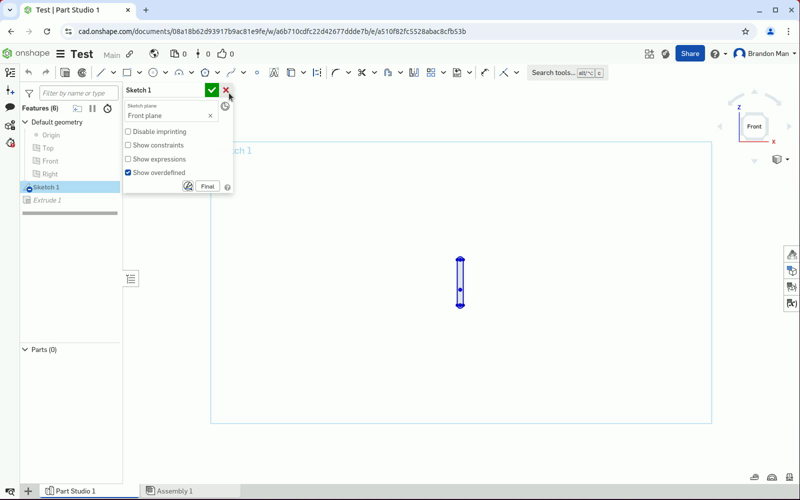
click(229, 92)
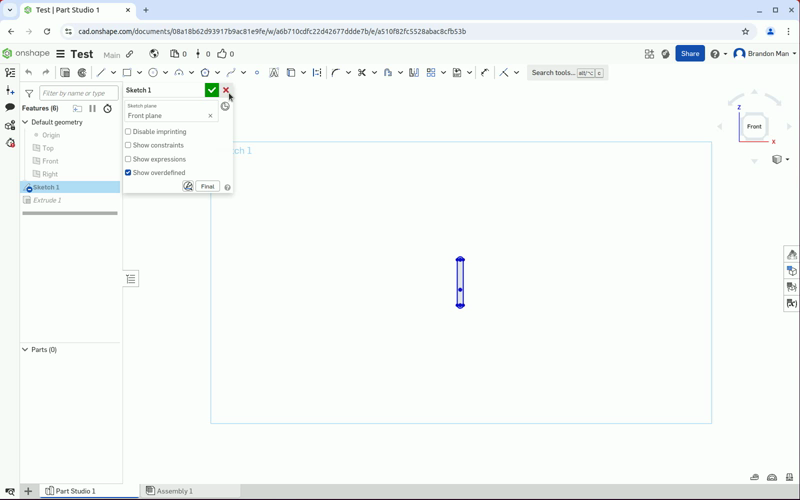
key(shift+s)
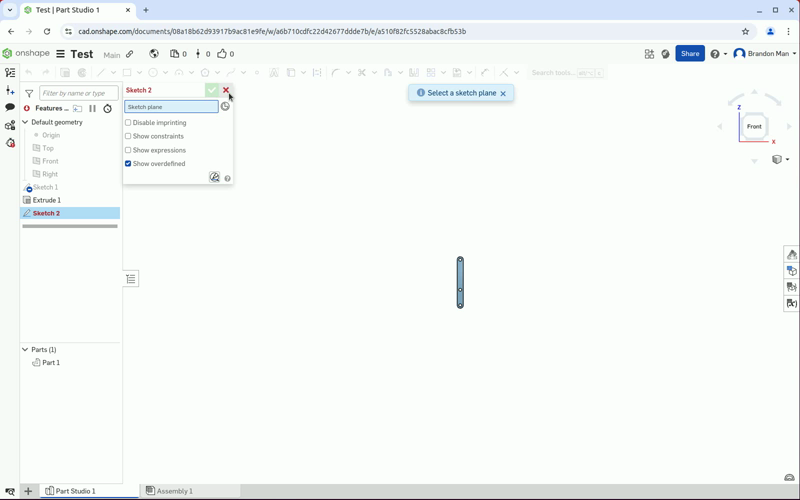
mouse_move(73, 163)
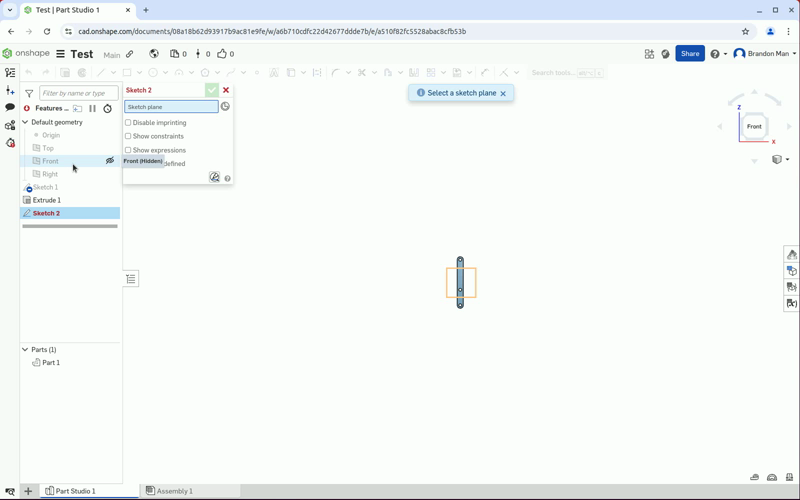
click(73, 163)
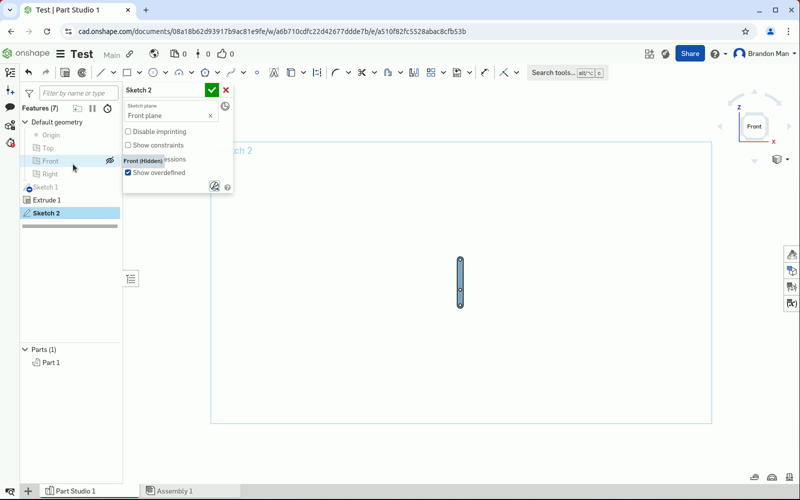
mouse_move(73, 352)
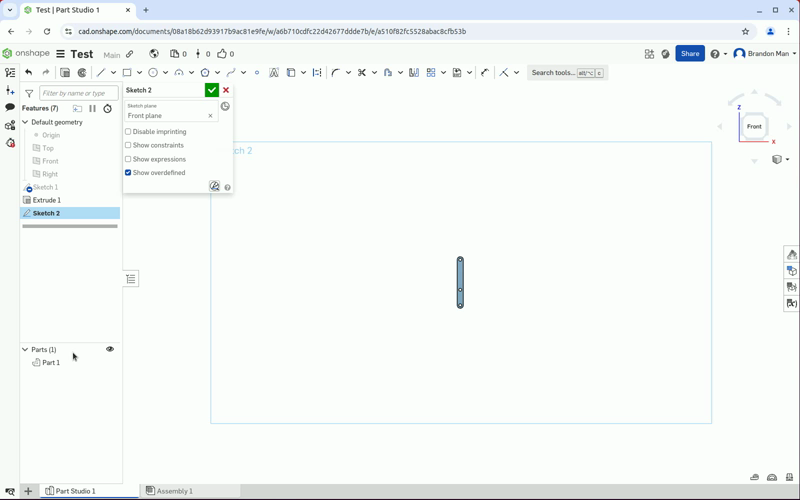
key(y)
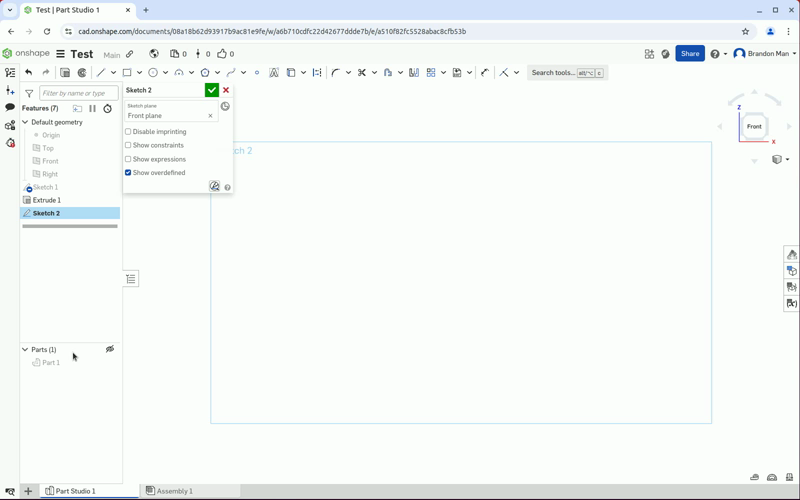
key(a)
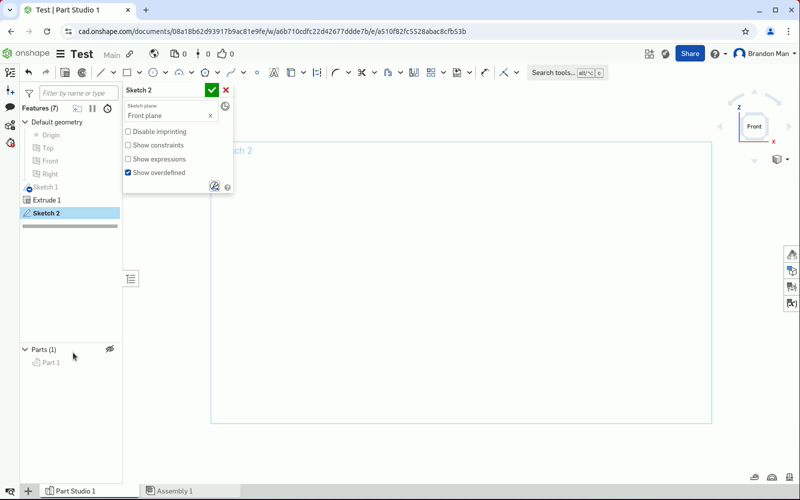
key_down(shift)
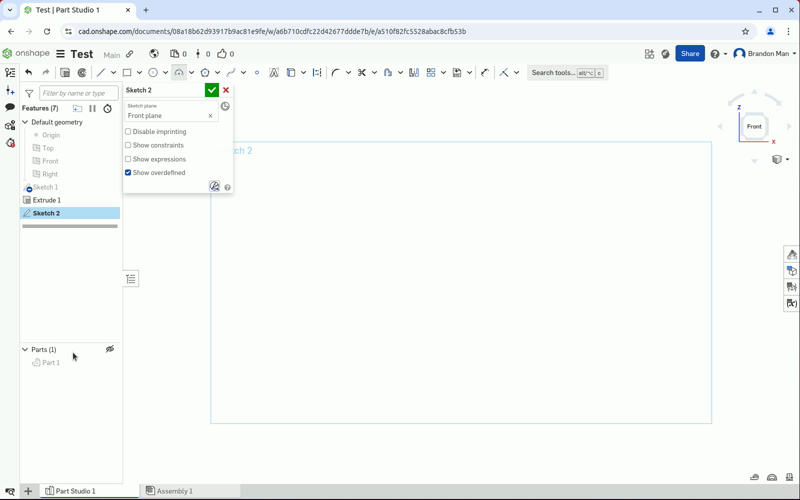
mouse_move(380, 276)
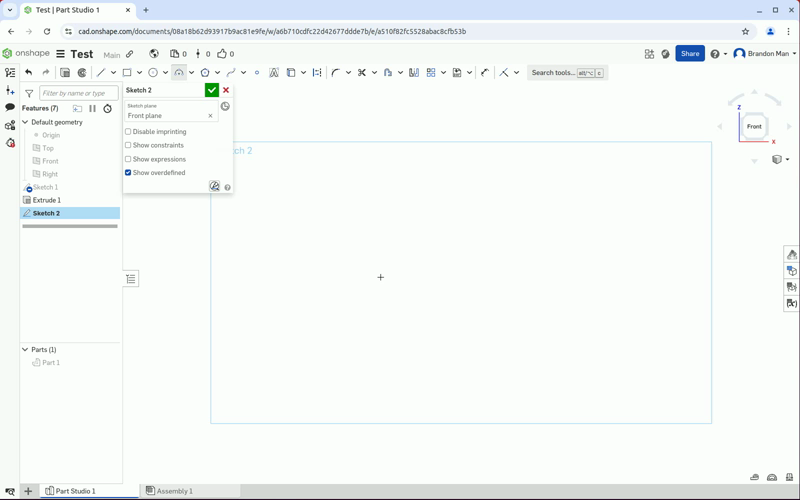
click(380, 276)
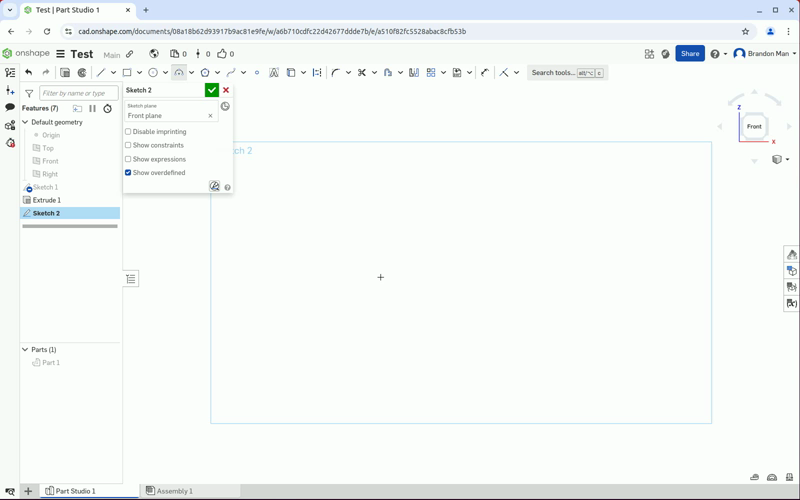
key_up(shift)
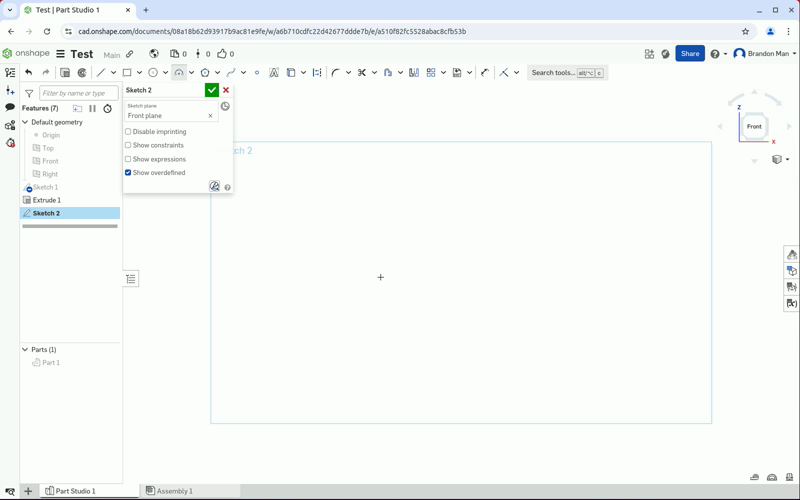
key_down(shift)
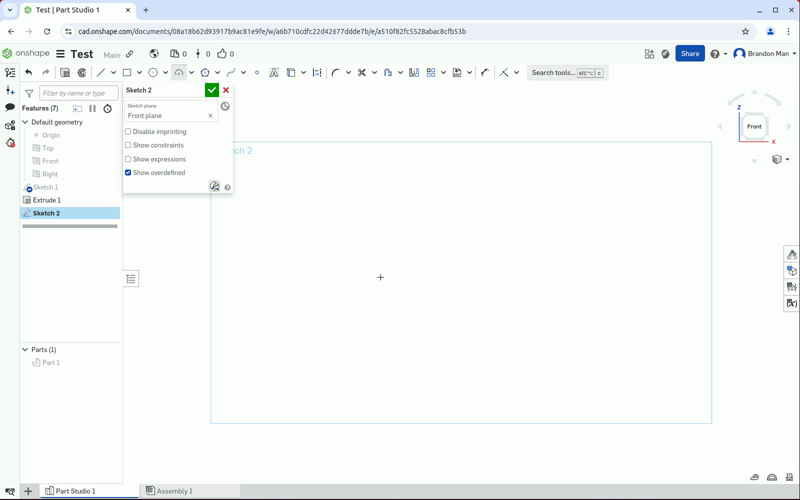
mouse_move(387, 276)
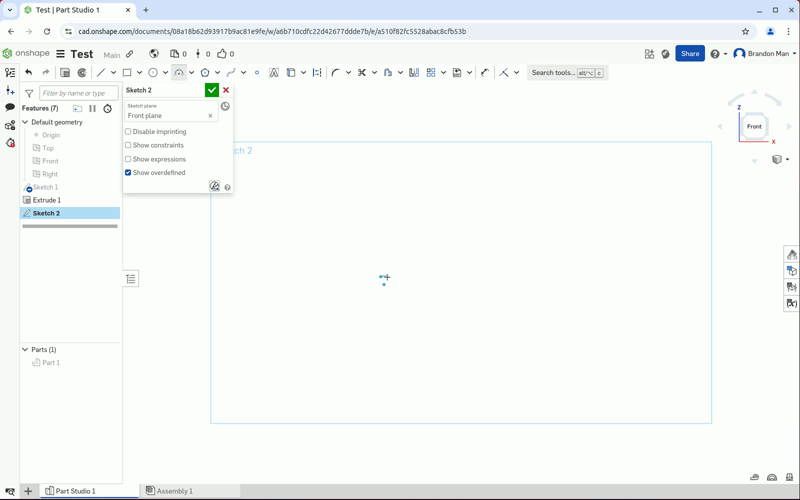
scroll(6)
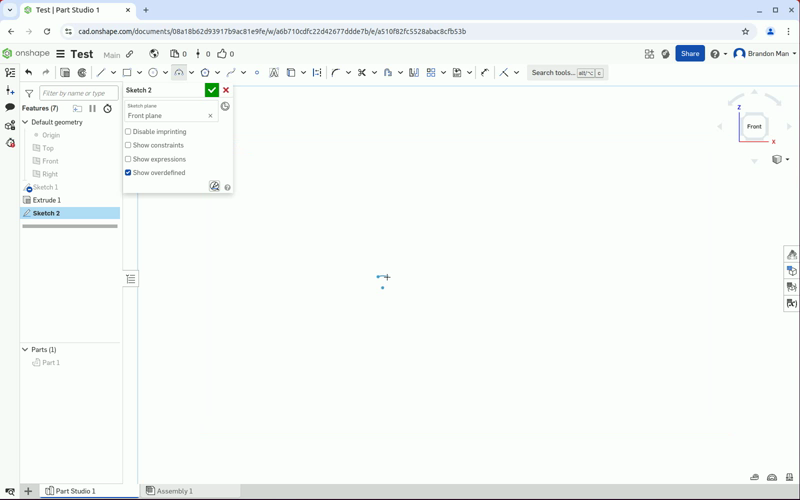
scroll(6)
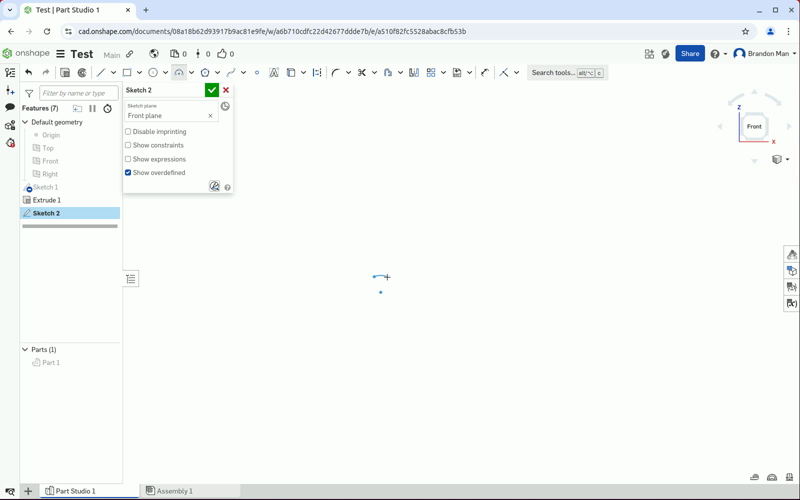
scroll(6)
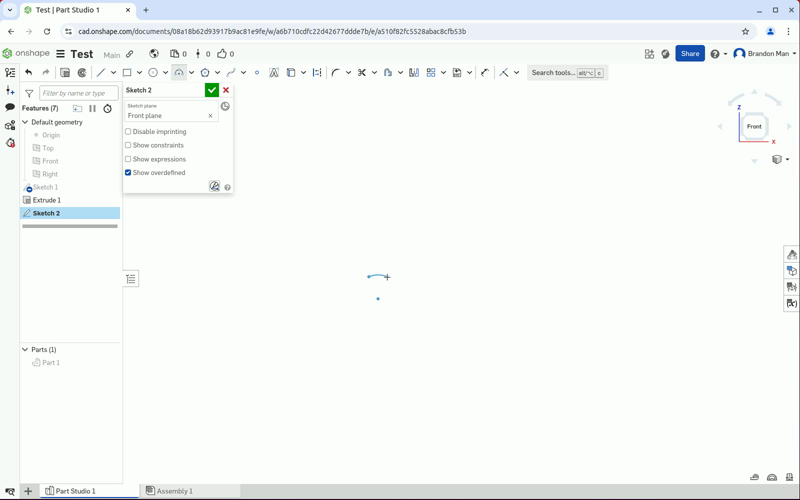
scroll(6)
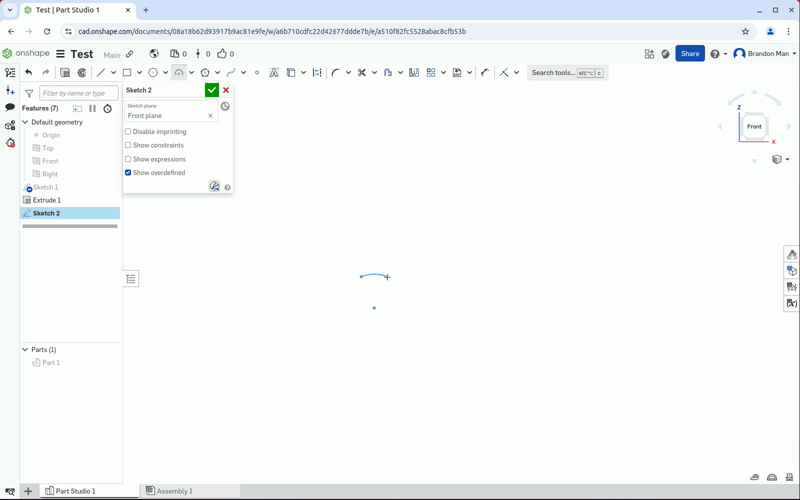
scroll(6)
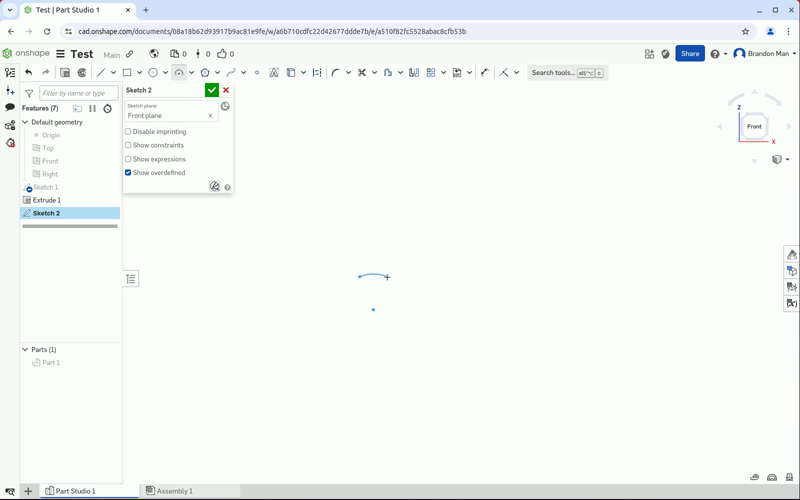
scroll(6)
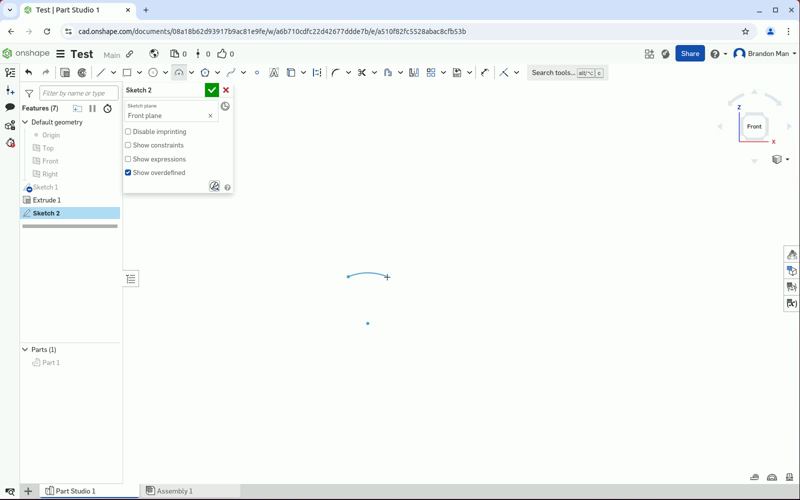
scroll(6)
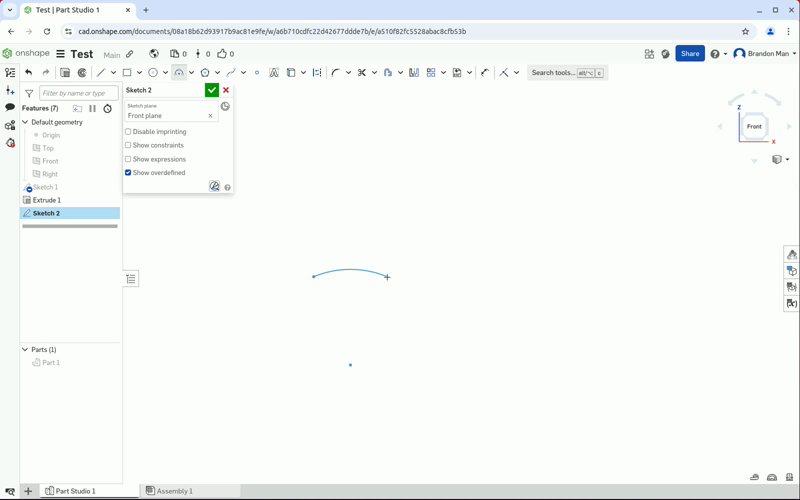
click(387, 276)
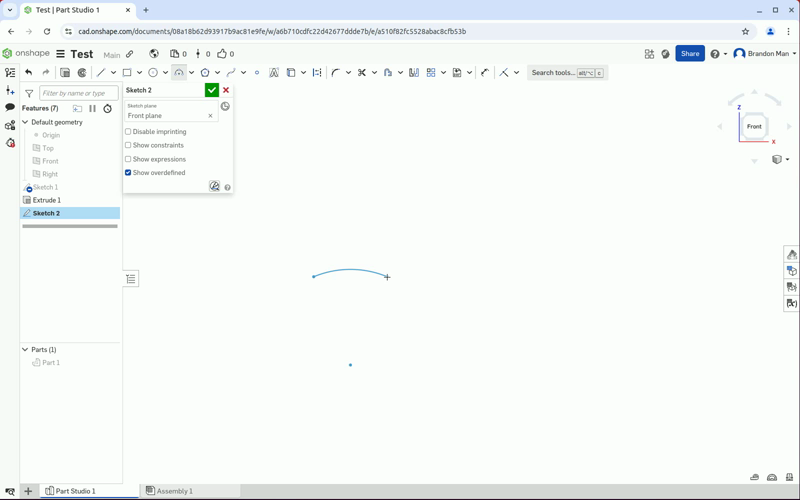
scroll(-6)
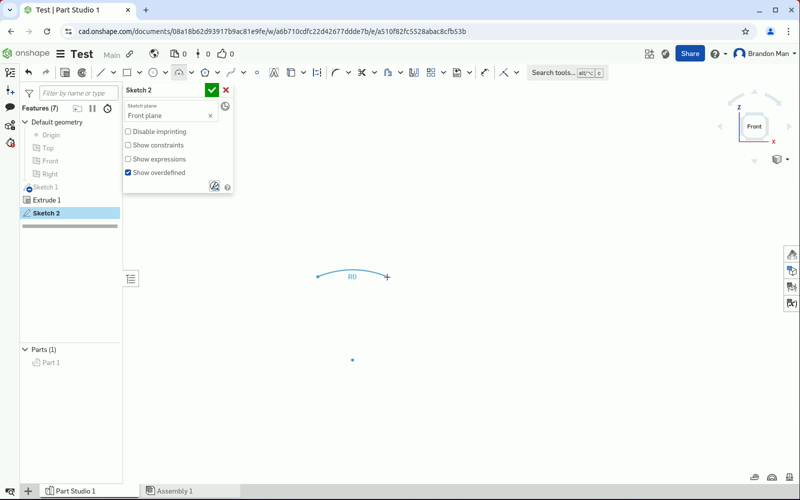
scroll(-6)
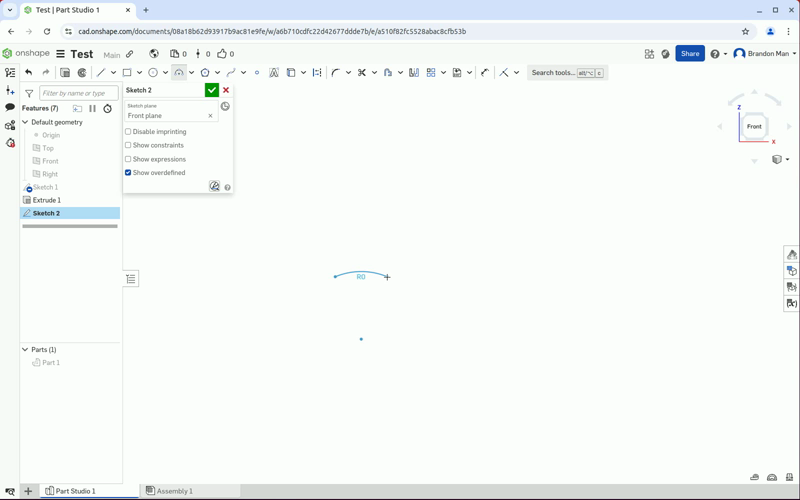
scroll(-6)
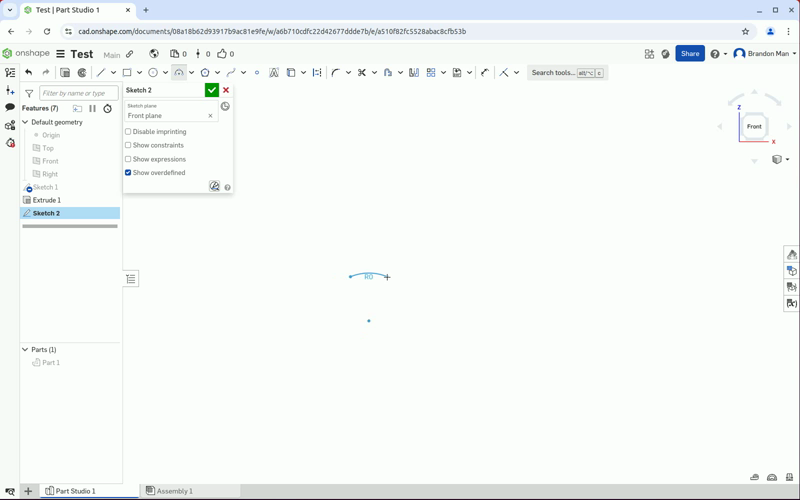
scroll(-6)
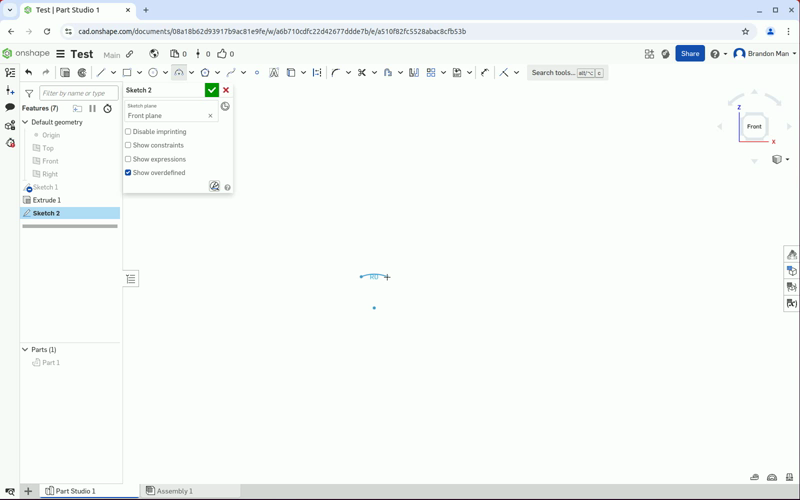
scroll(-6)
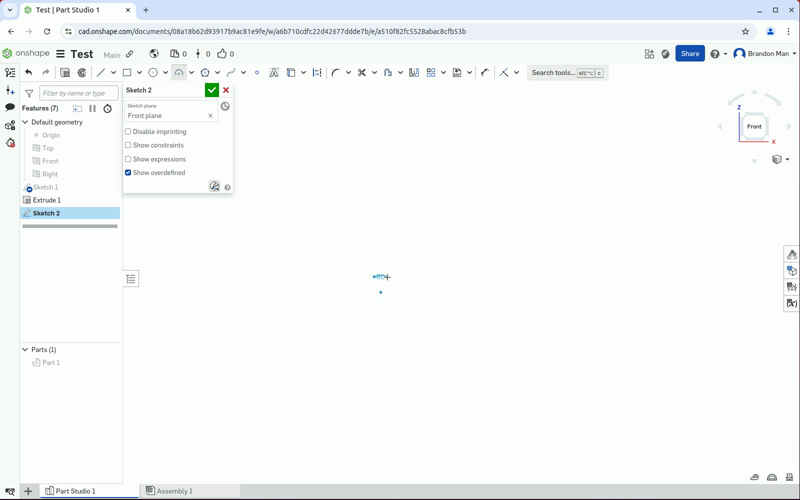
scroll(-6)
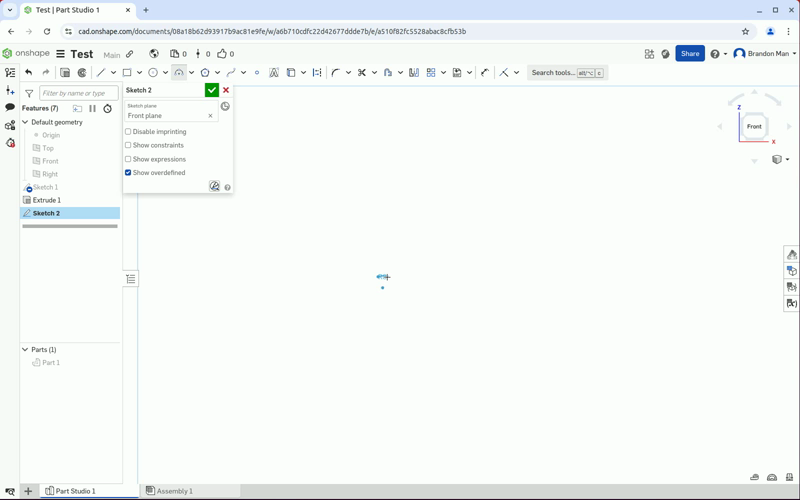
scroll(-6)
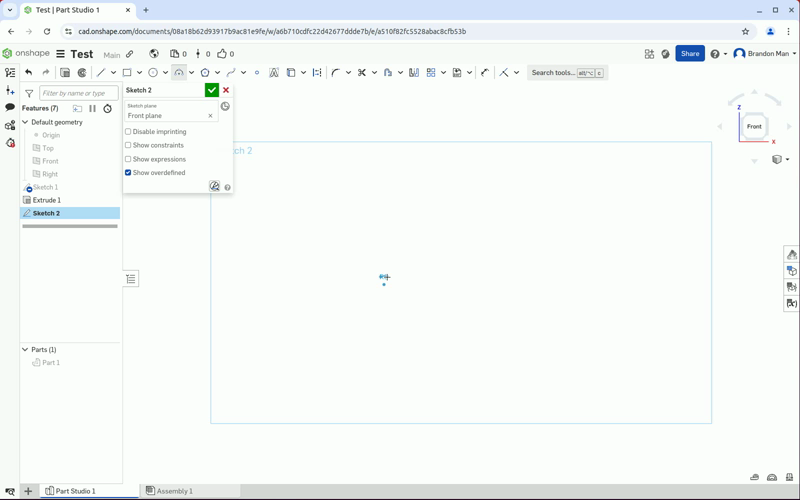
mouse_move(384, 280)
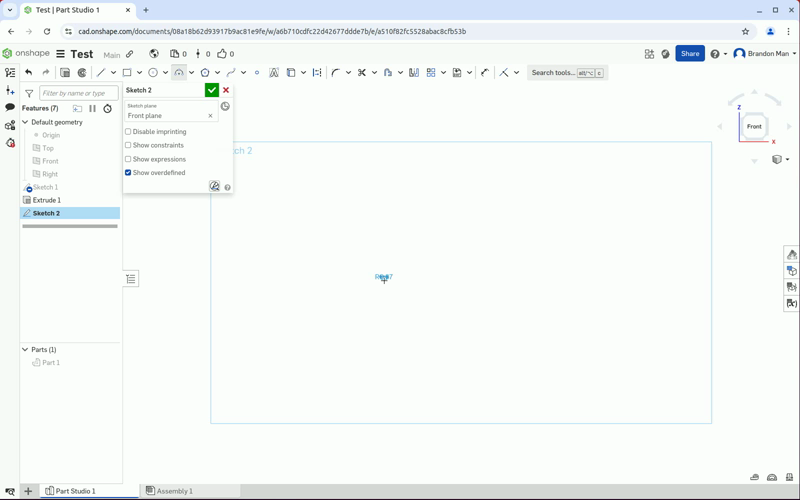
scroll(6)
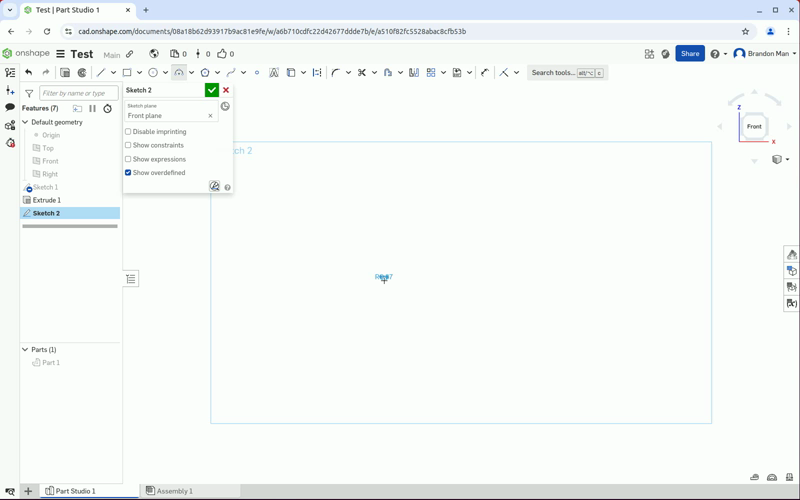
scroll(6)
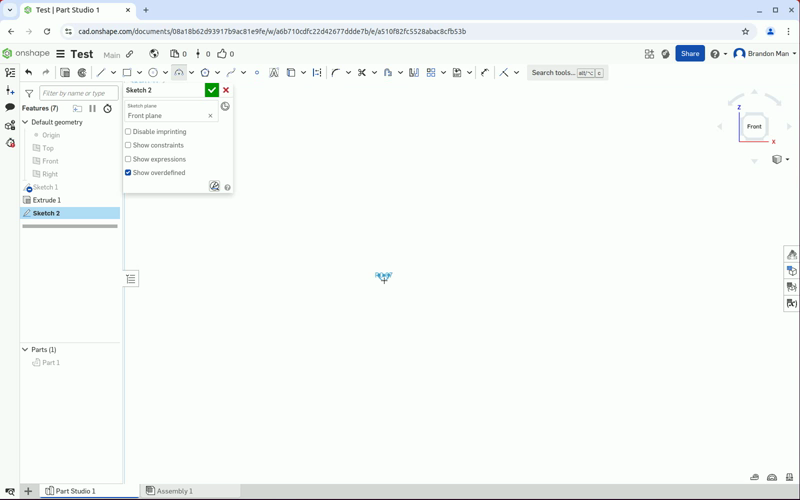
scroll(6)
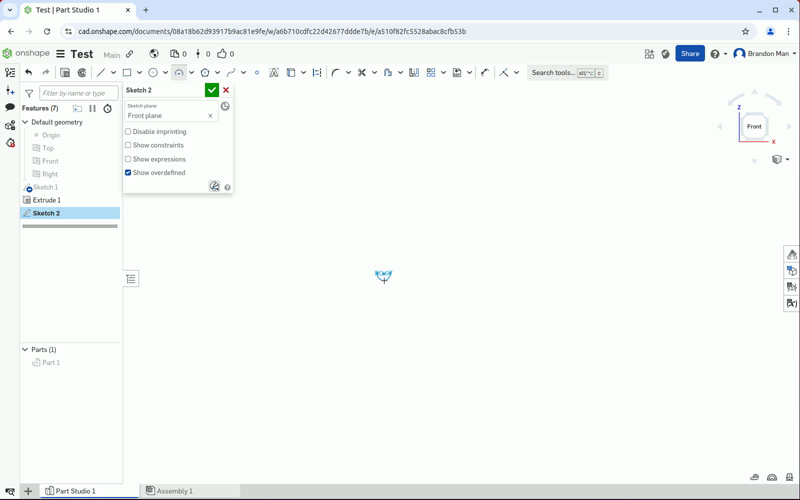
scroll(6)
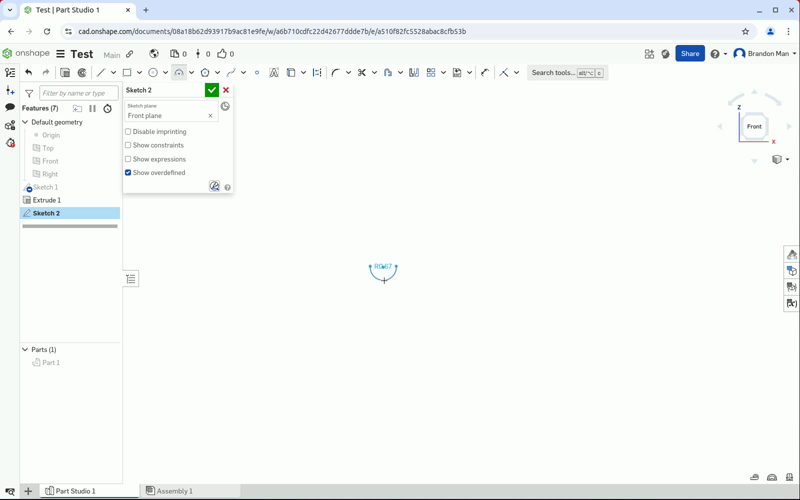
scroll(6)
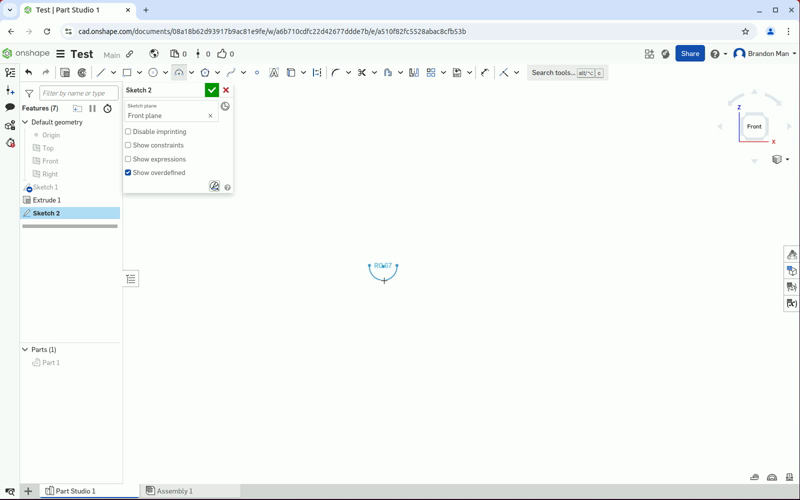
scroll(6)
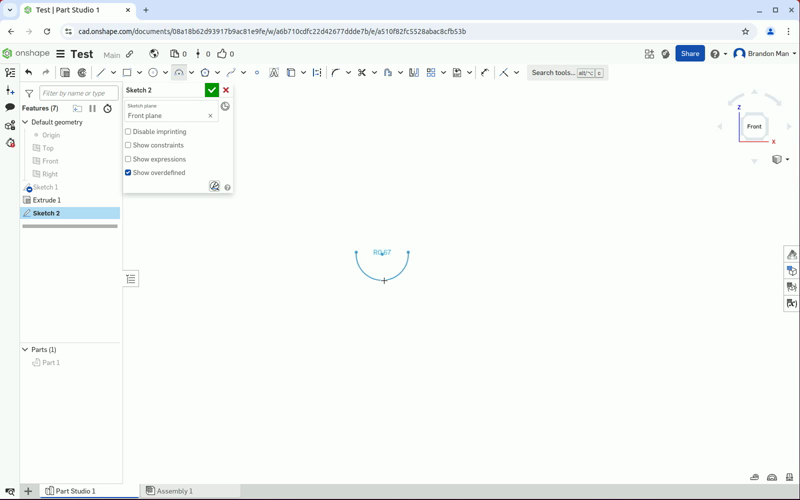
scroll(6)
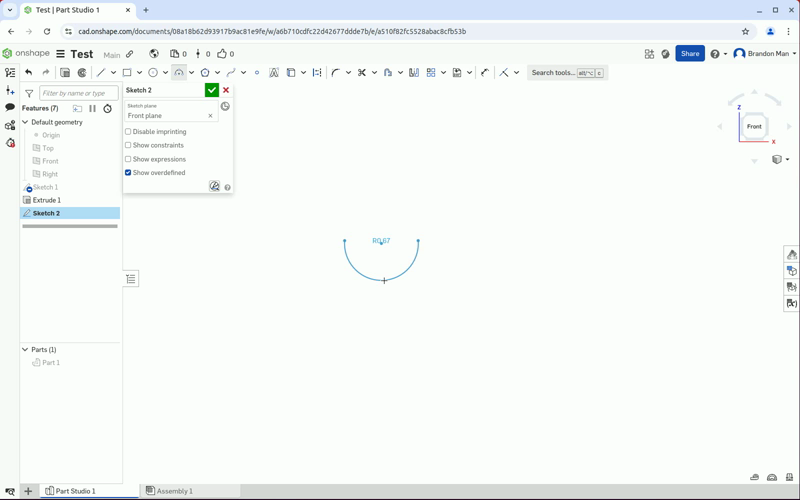
click(384, 280)
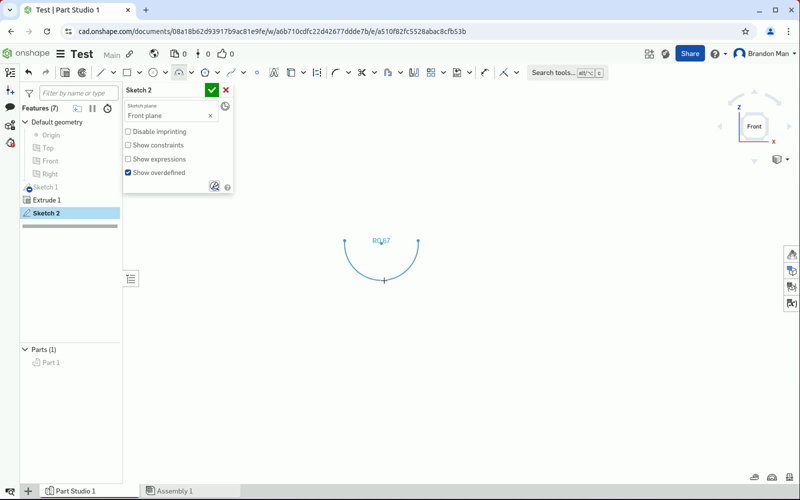
scroll(-6)
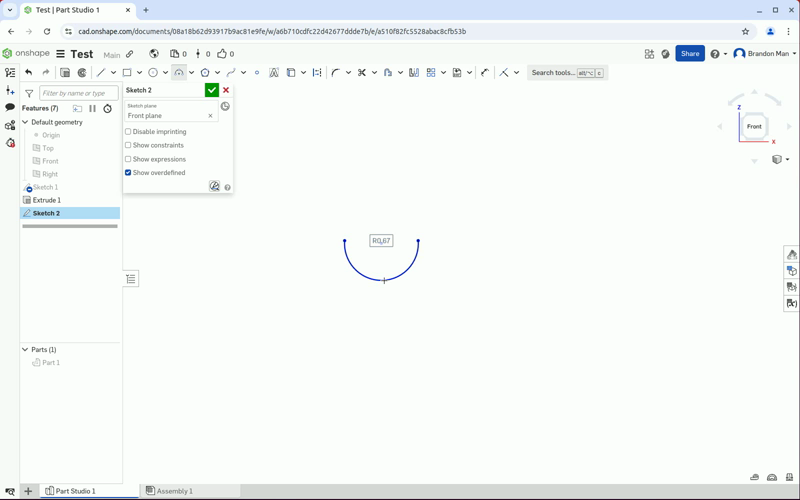
scroll(-6)
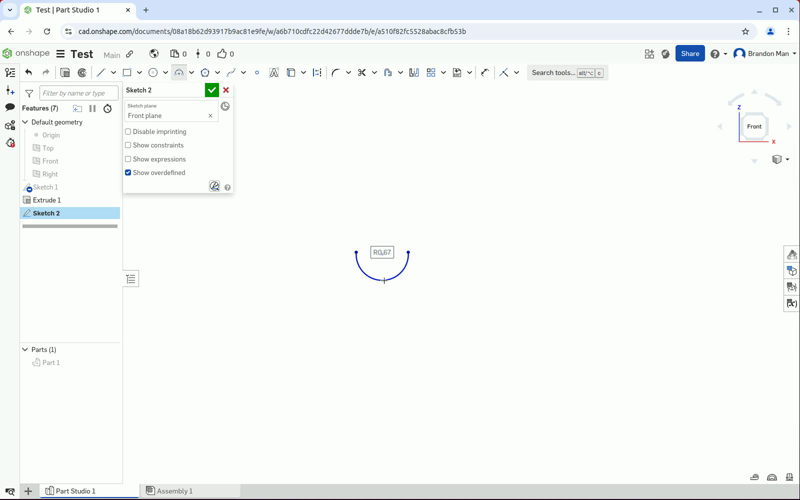
scroll(-6)
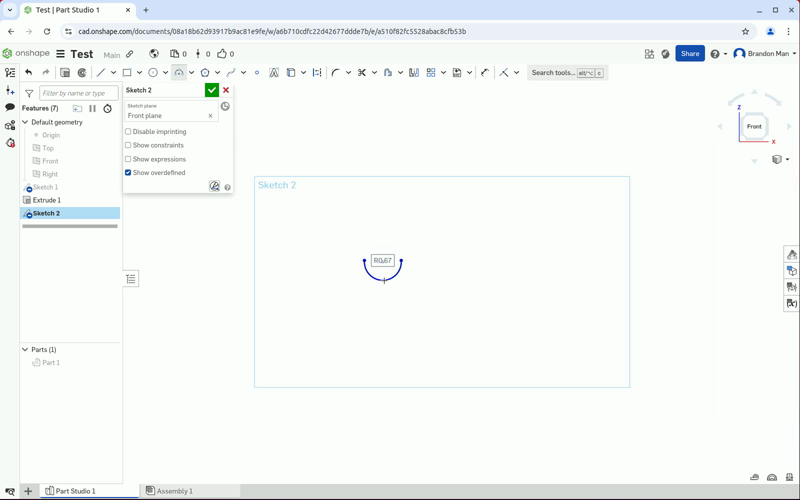
scroll(-6)
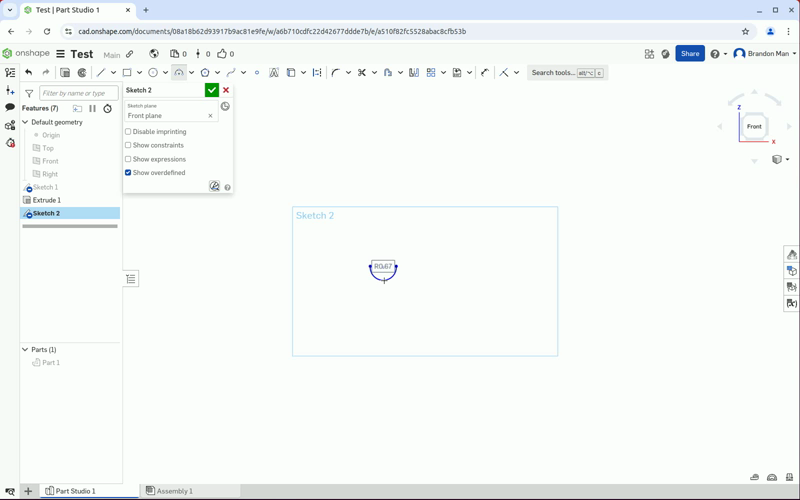
scroll(-6)
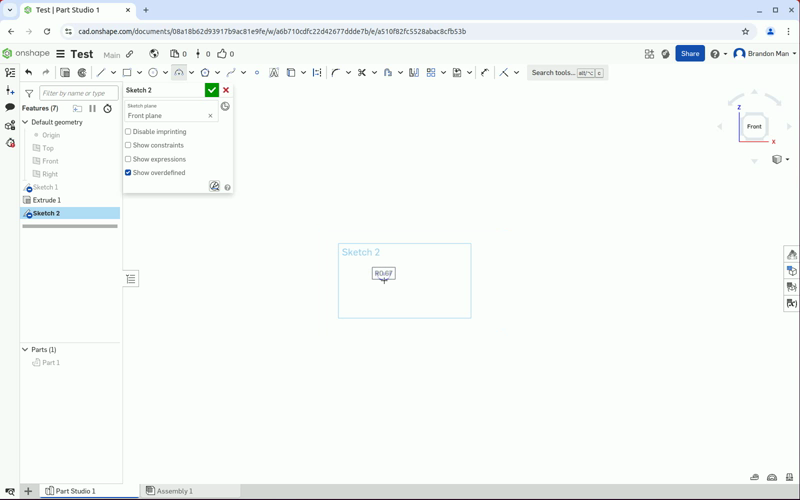
scroll(-6)
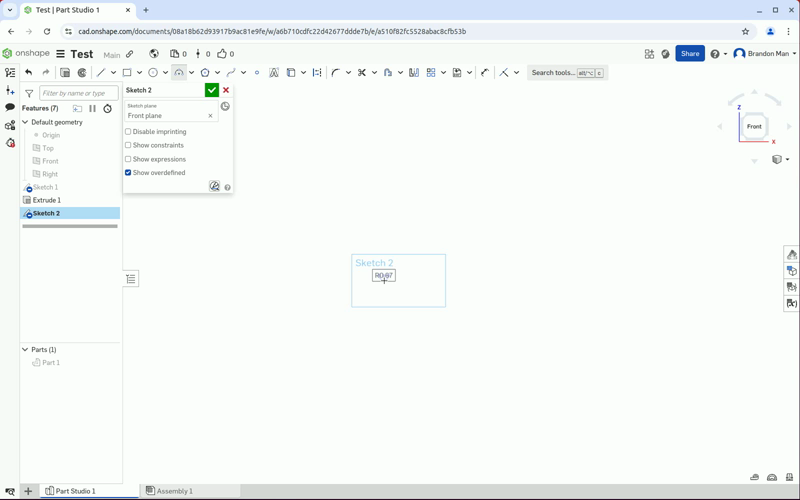
scroll(-6)
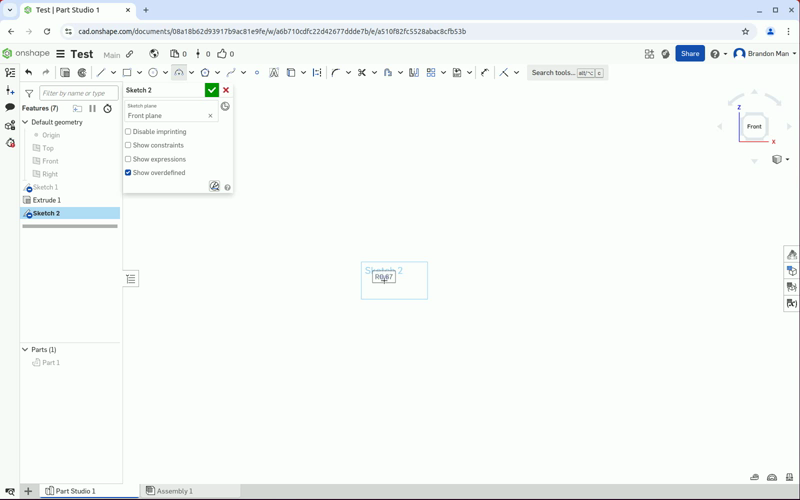
key_up(shift)
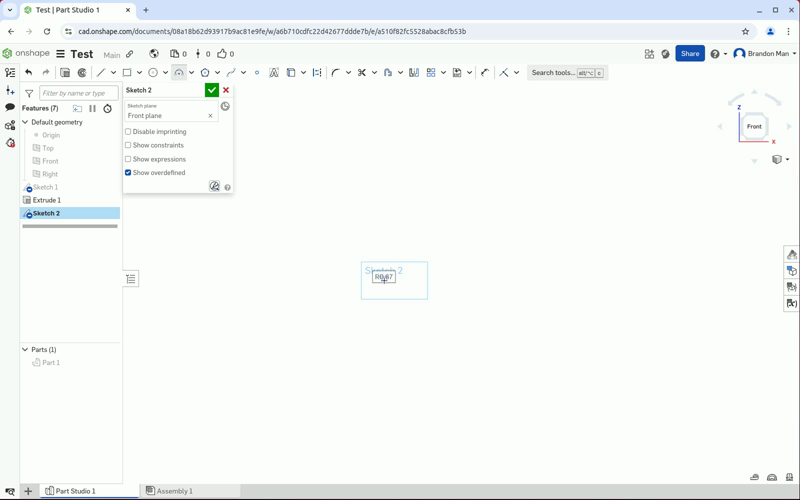
key(esc)
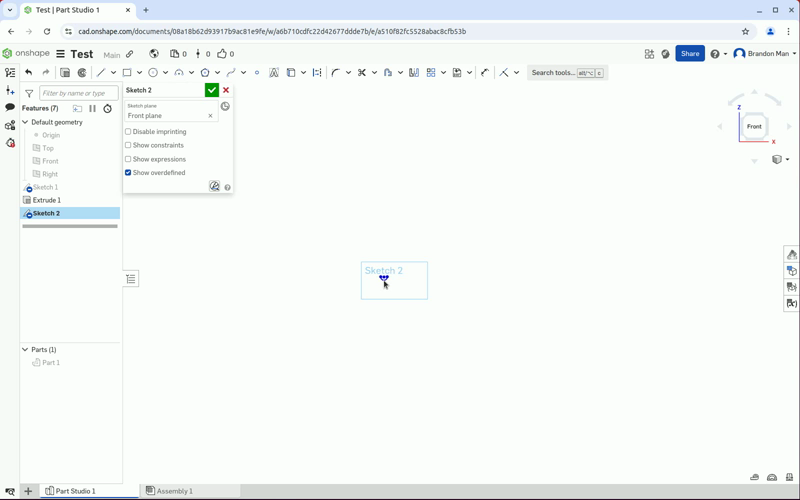
key(l)
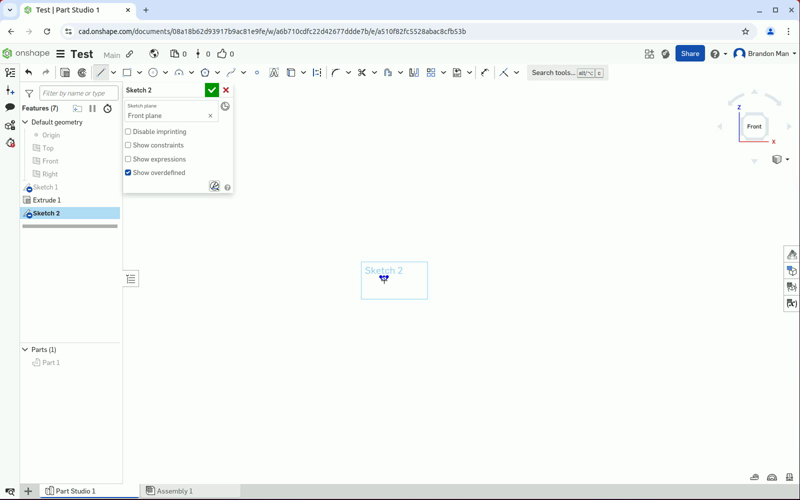
mouse_move(387, 276)
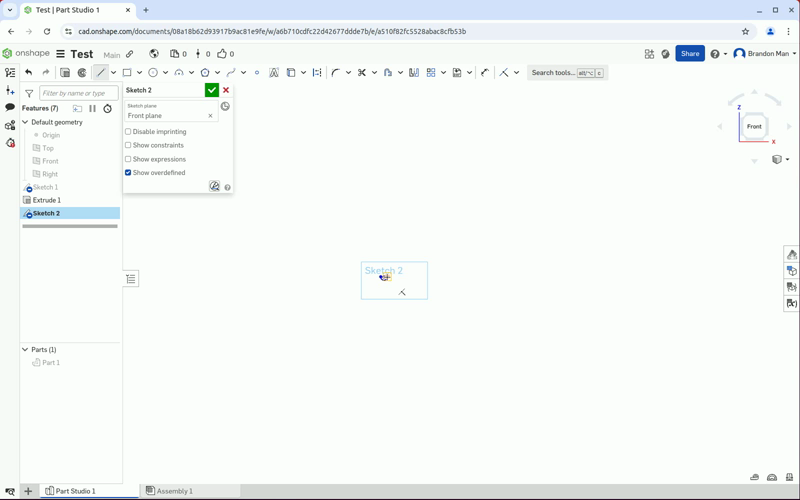
scroll(6)
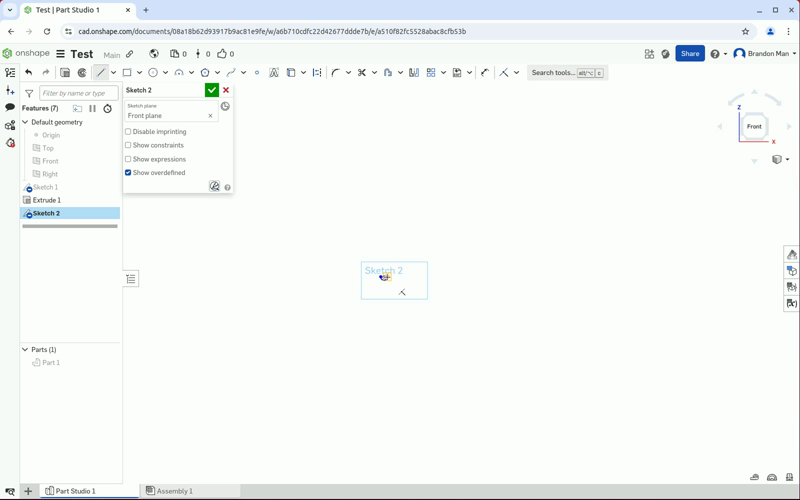
scroll(6)
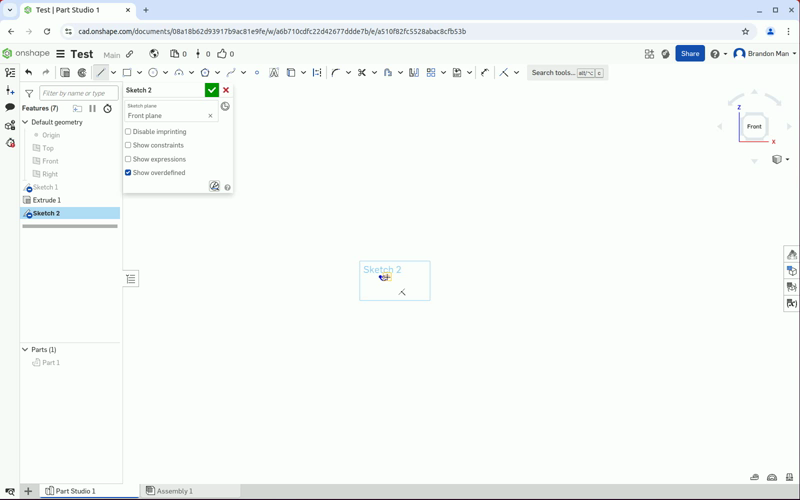
scroll(6)
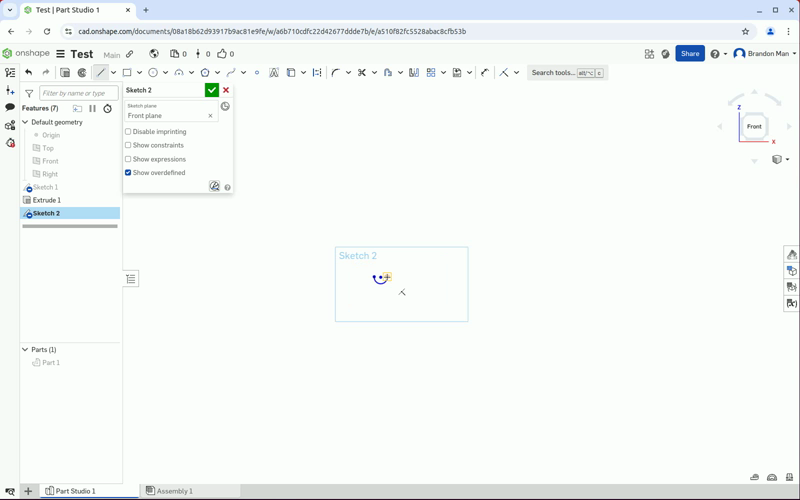
scroll(6)
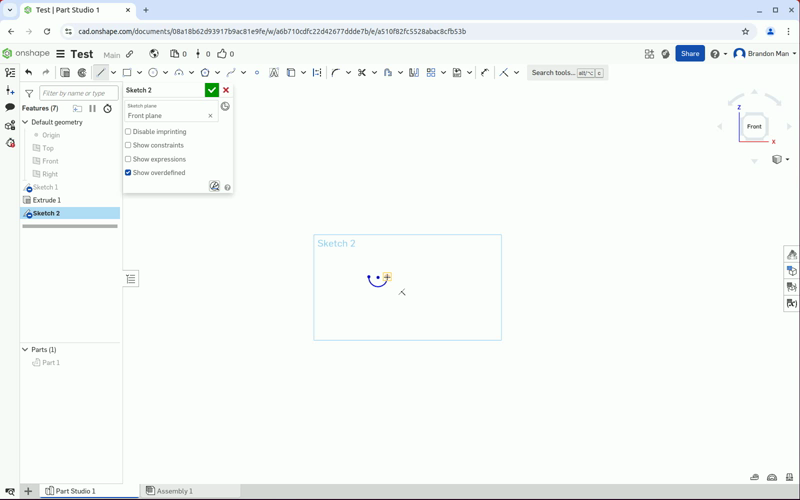
scroll(6)
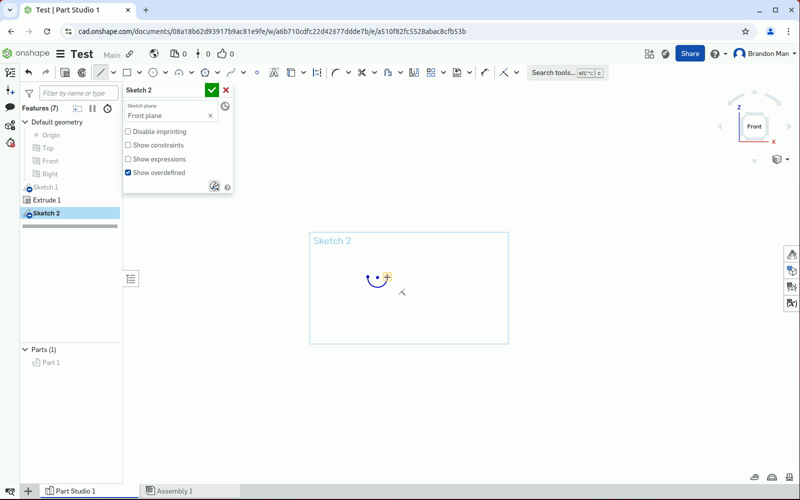
scroll(6)
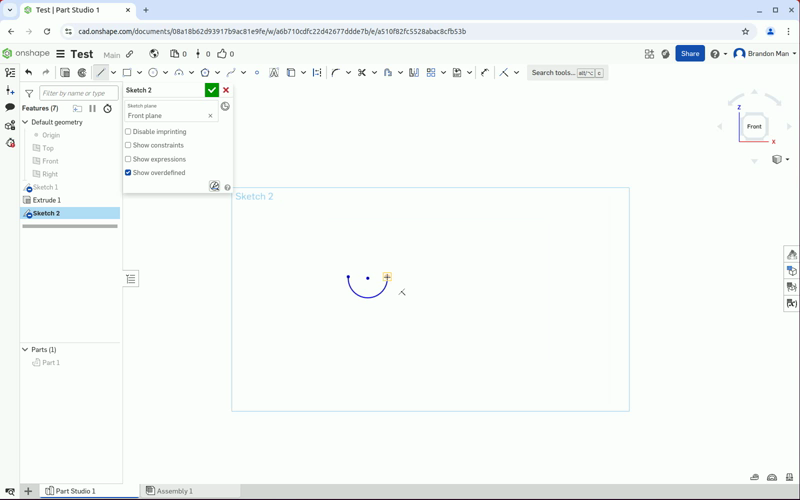
scroll(6)
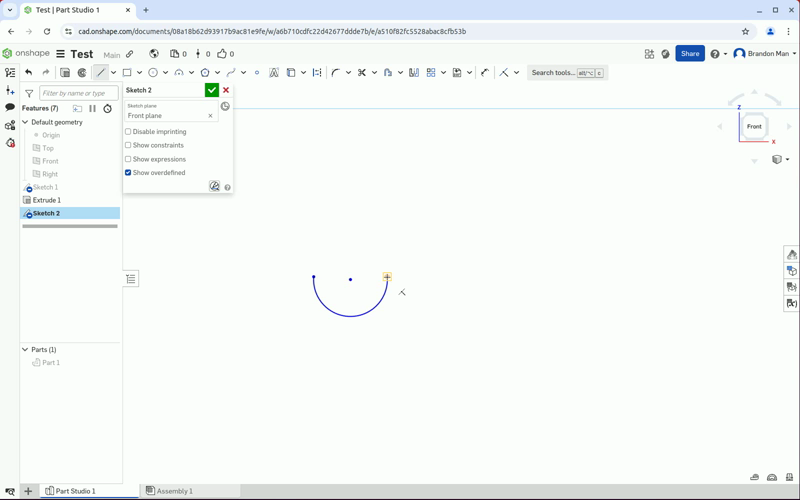
click(387, 276)
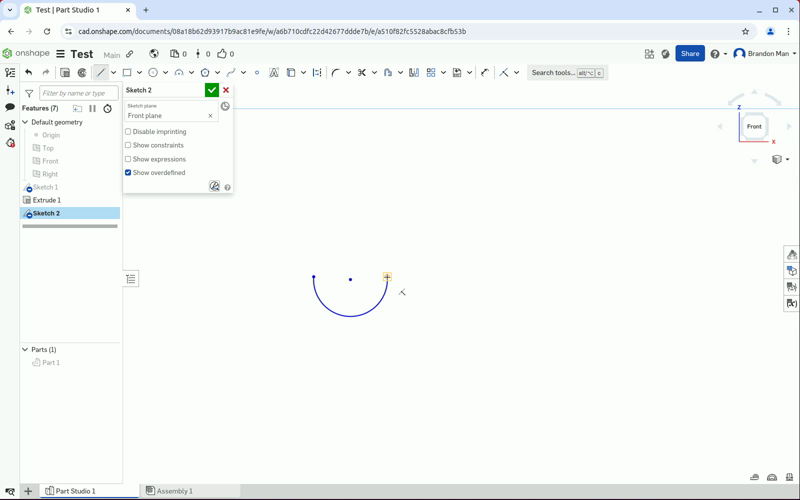
scroll(-6)
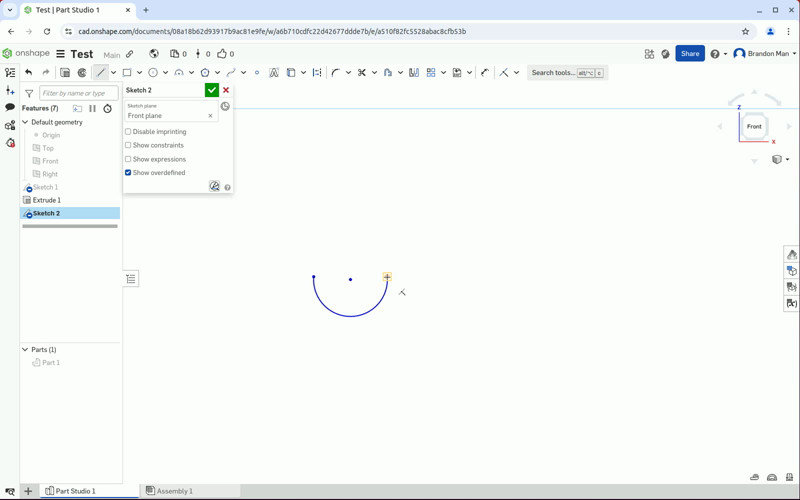
scroll(-6)
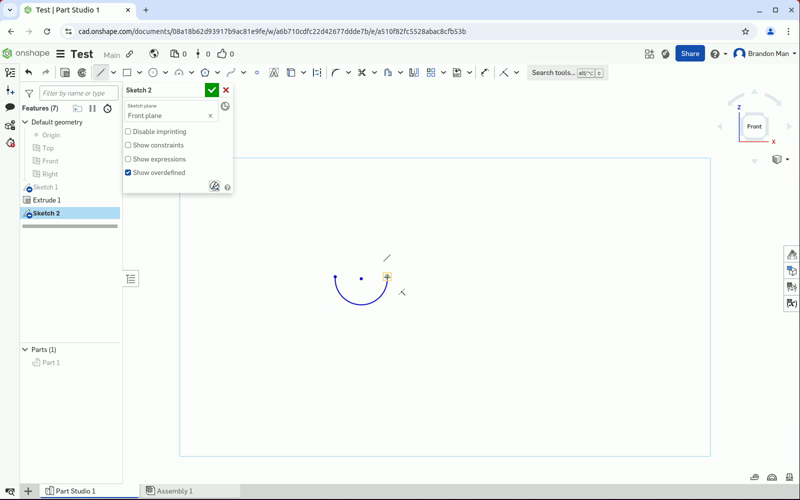
scroll(-6)
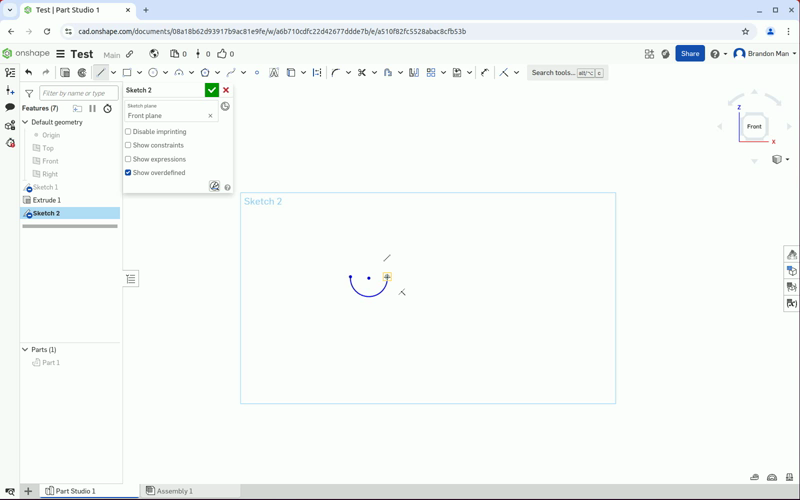
scroll(-6)
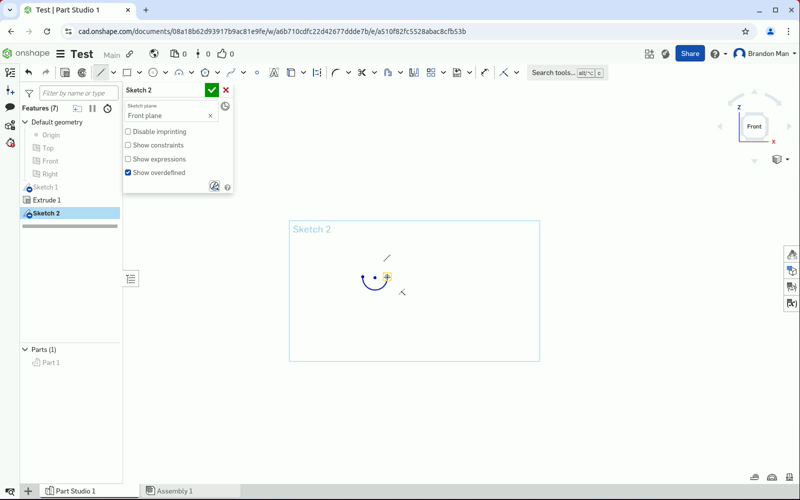
scroll(-6)
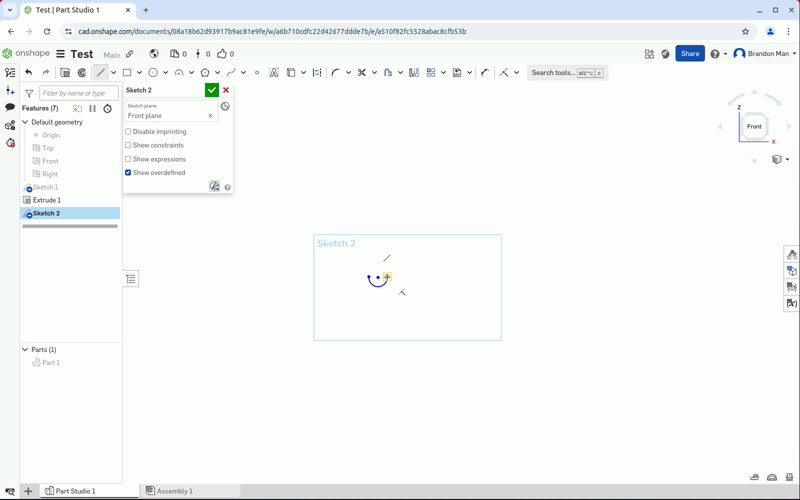
scroll(-6)
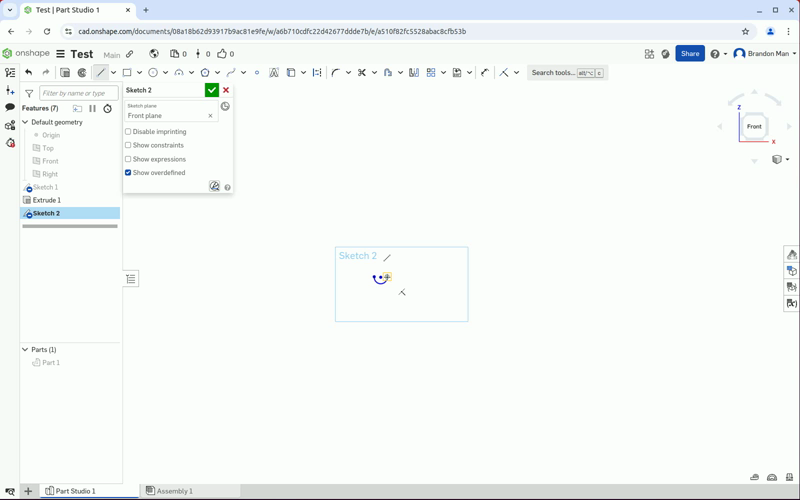
scroll(-6)
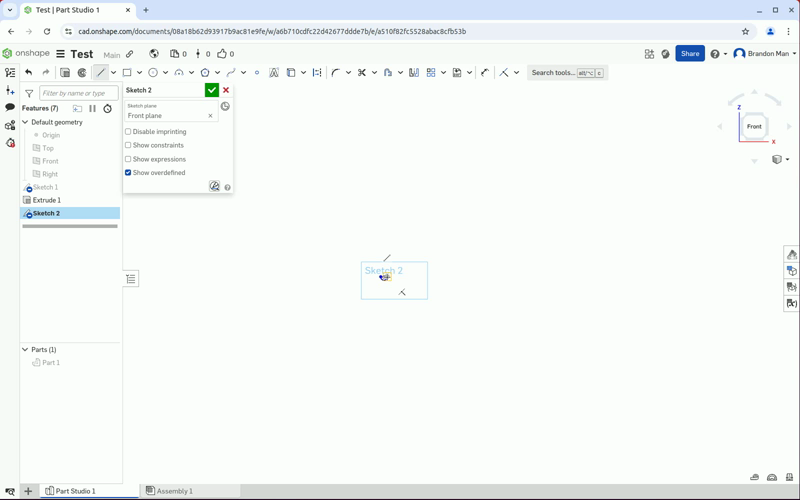
key_down(shift)
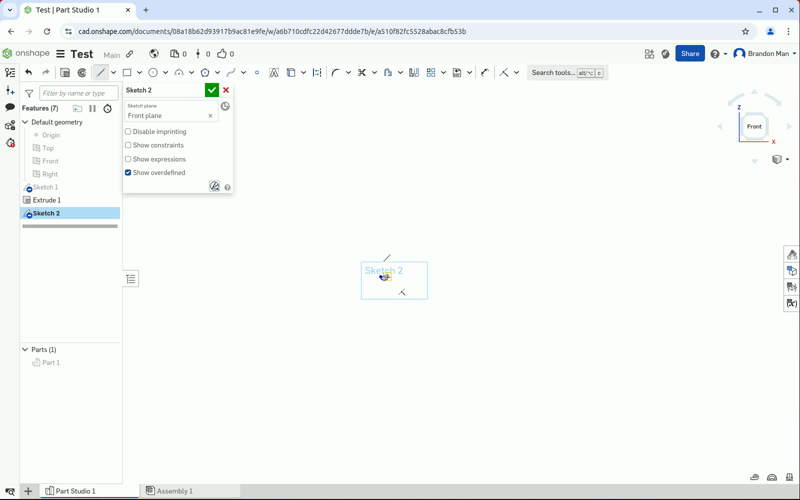
mouse_move(417, 276)
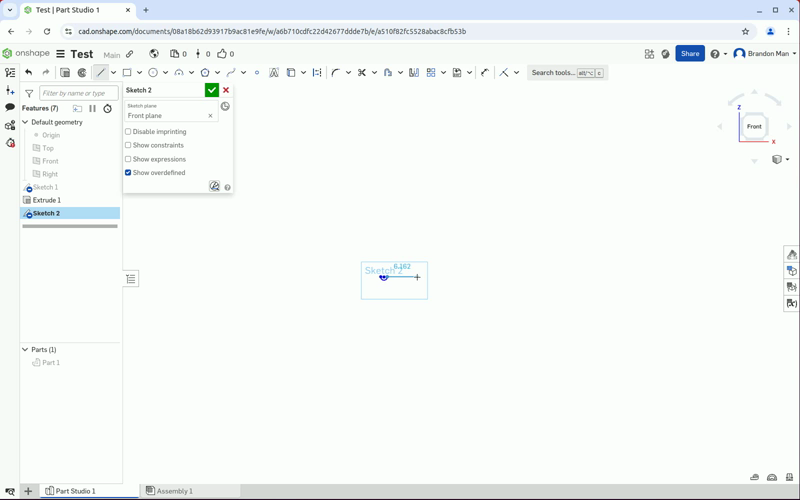
mouse_move(387, 240)
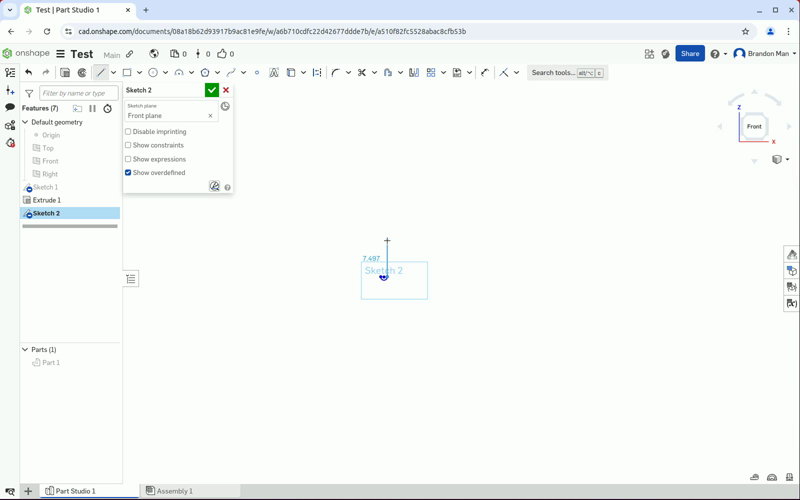
click(387, 240)
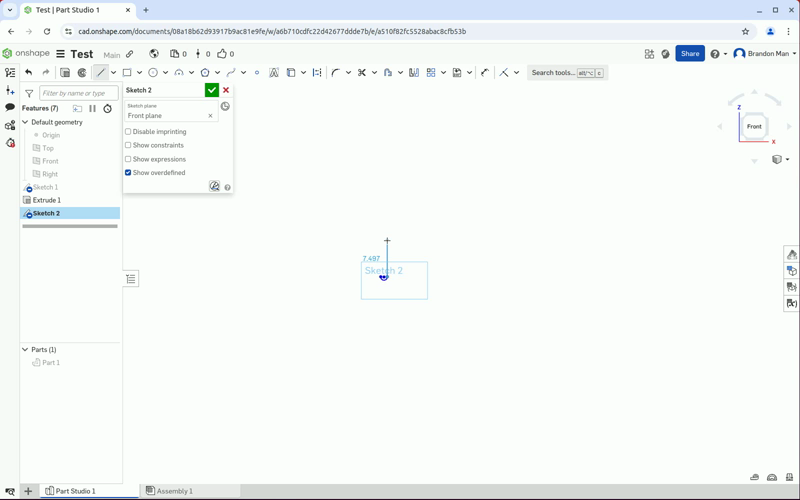
key_up(shift)
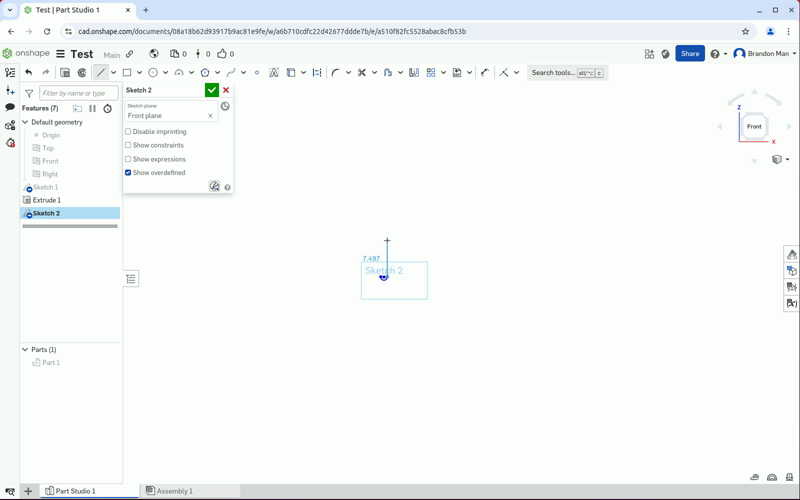
key(esc)
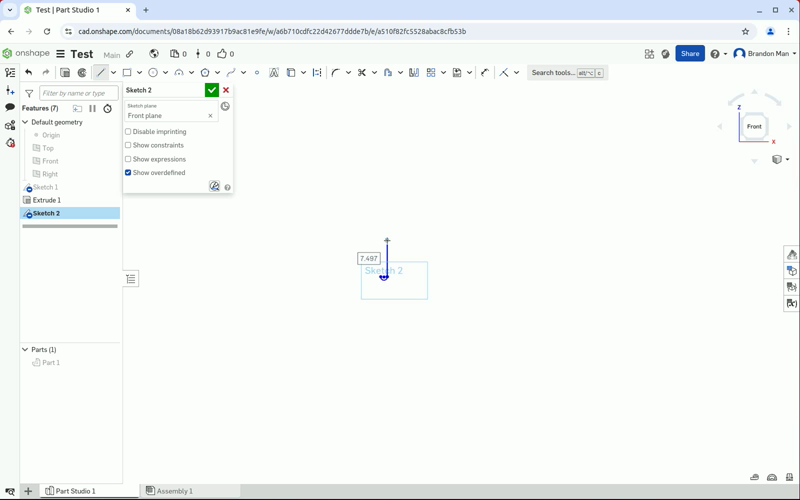
key(a)
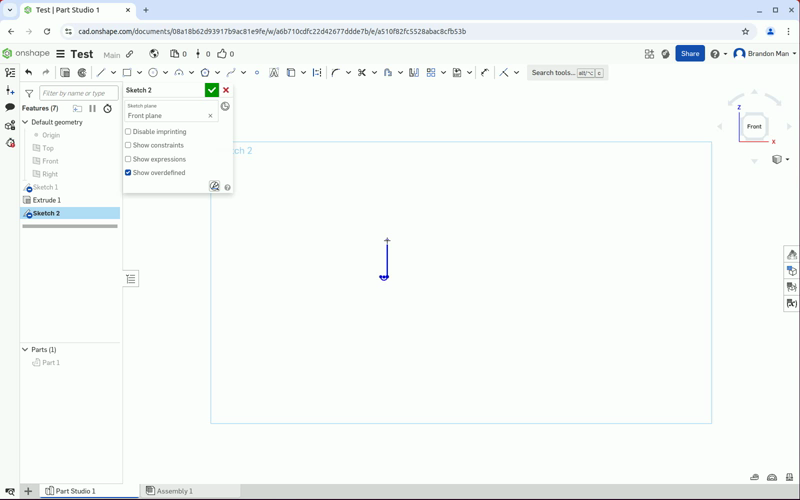
mouse_move(387, 240)
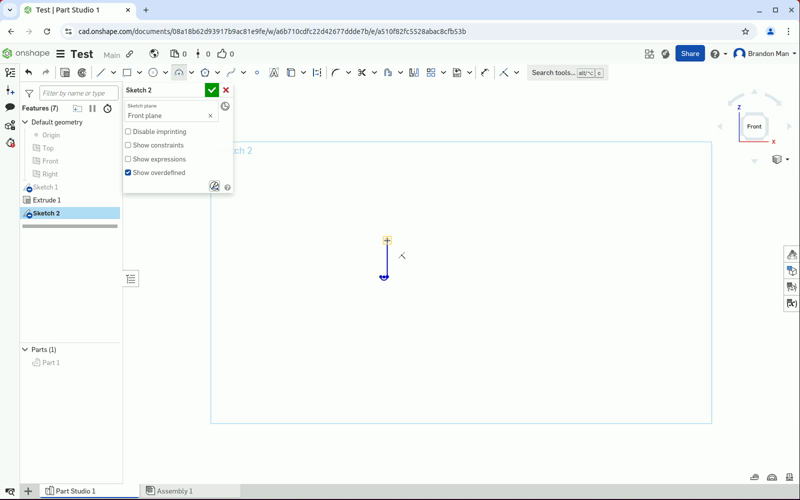
click(387, 240)
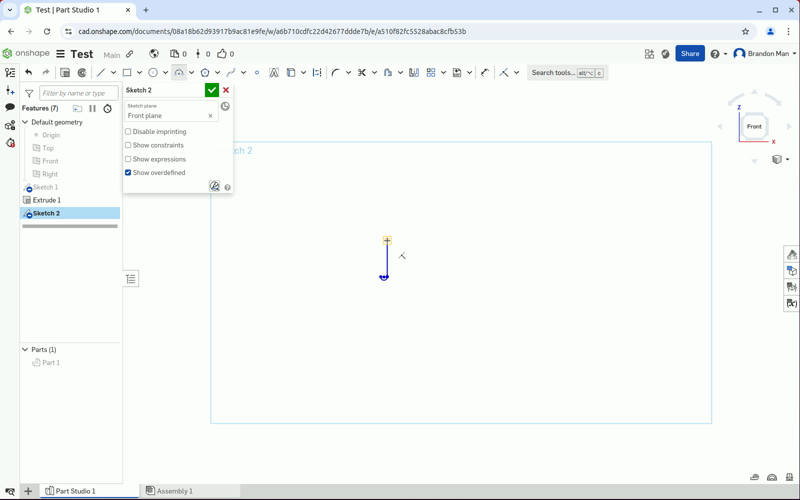
key_down(shift)
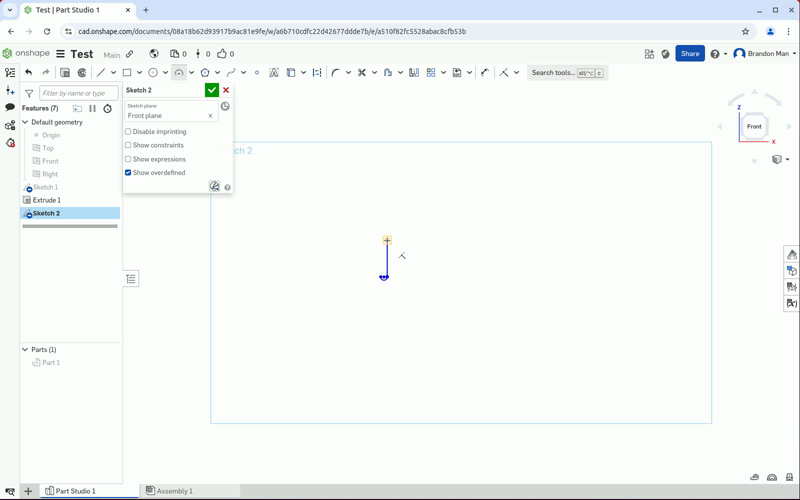
mouse_move(380, 240)
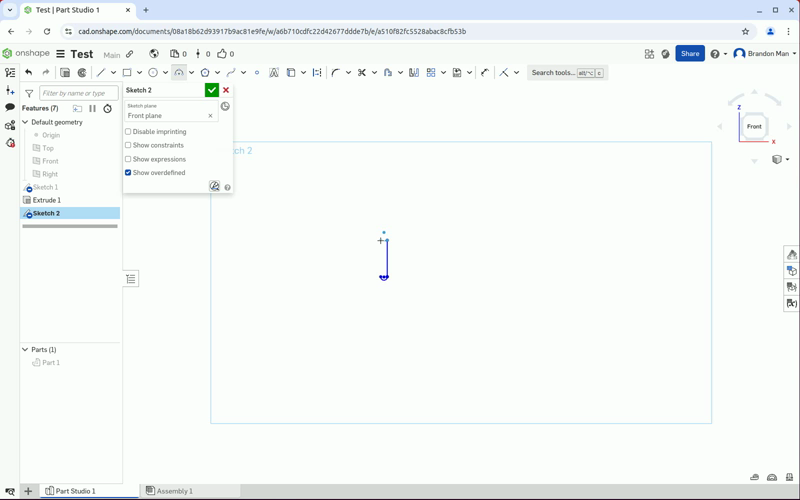
scroll(6)
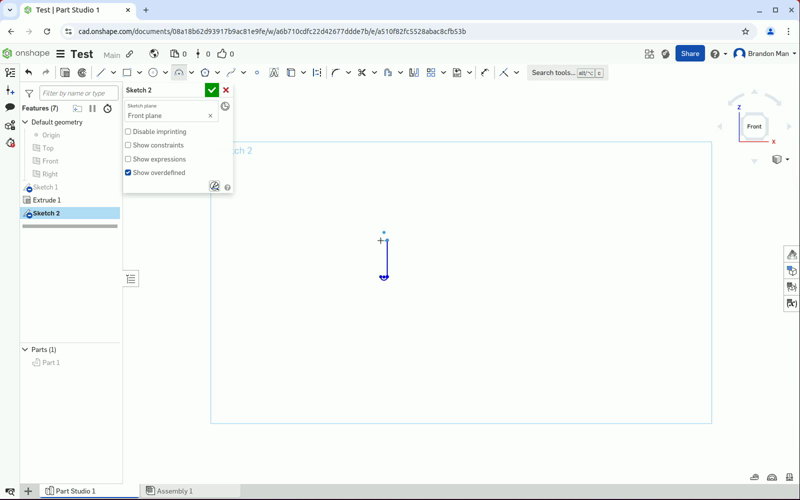
scroll(6)
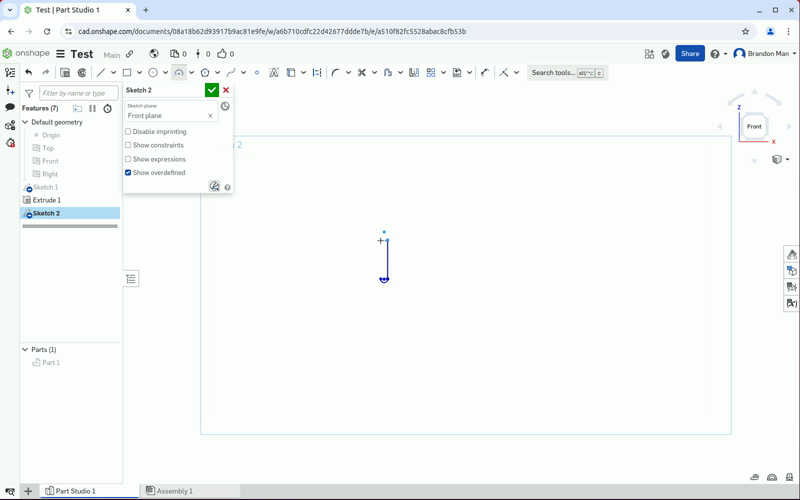
scroll(6)
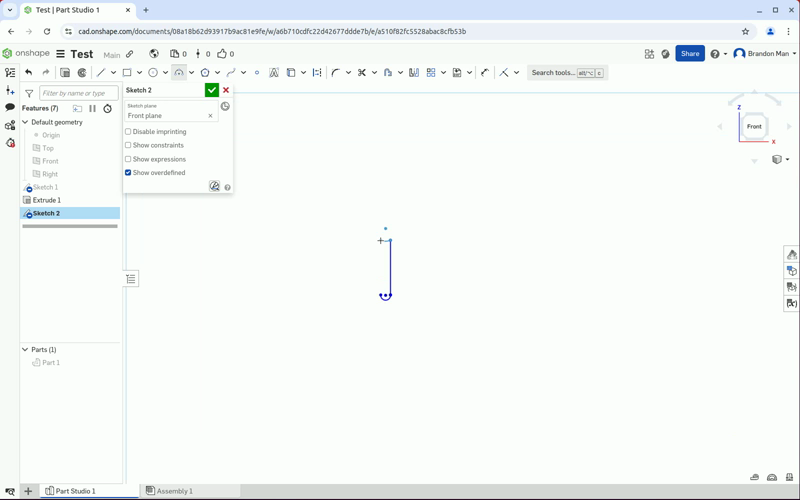
scroll(6)
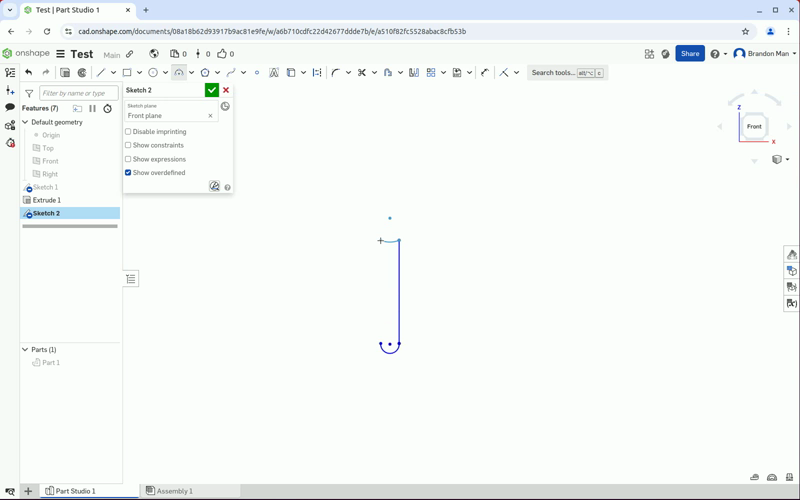
scroll(6)
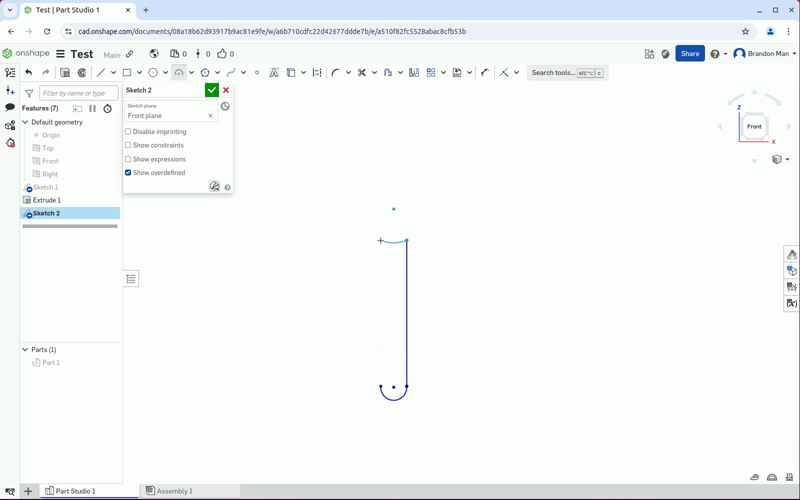
scroll(6)
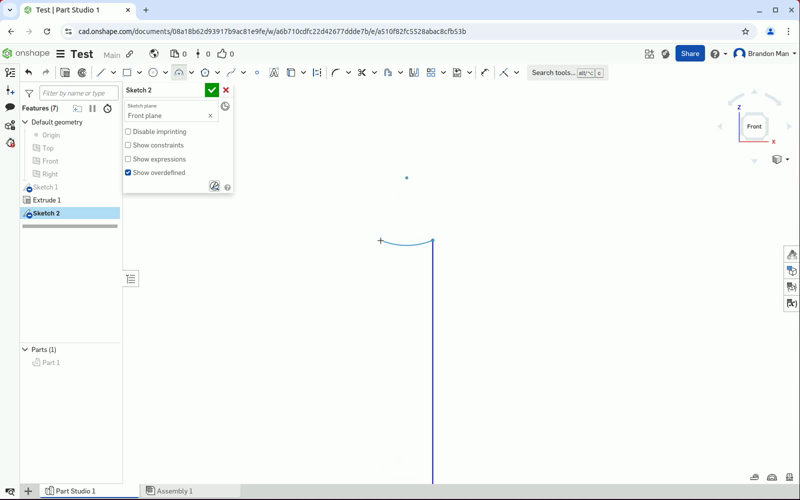
scroll(6)
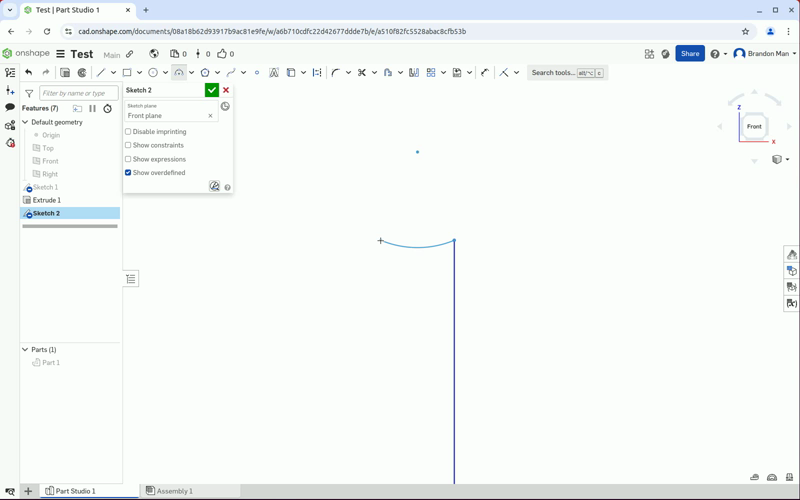
click(380, 240)
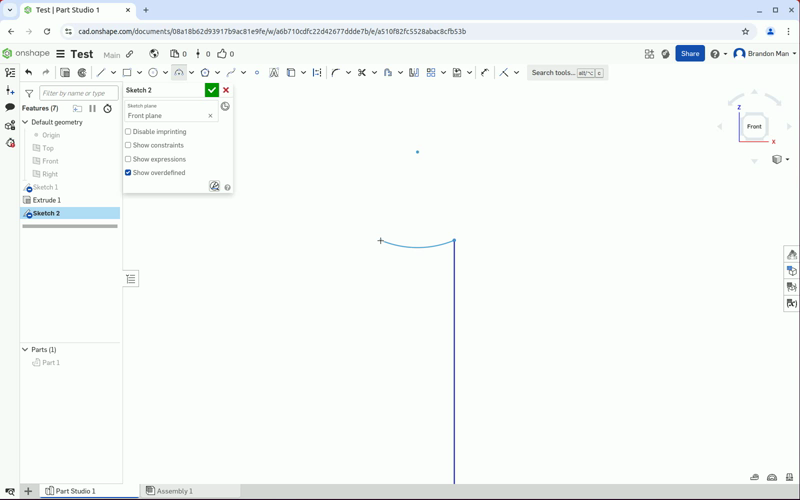
scroll(-6)
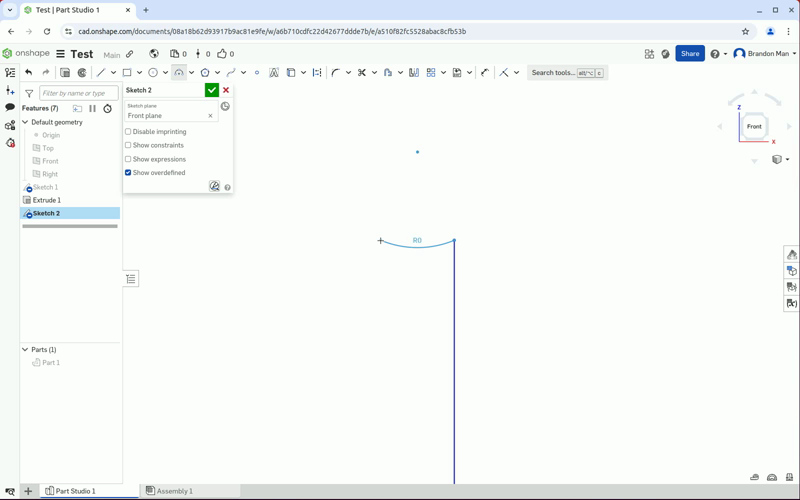
scroll(-6)
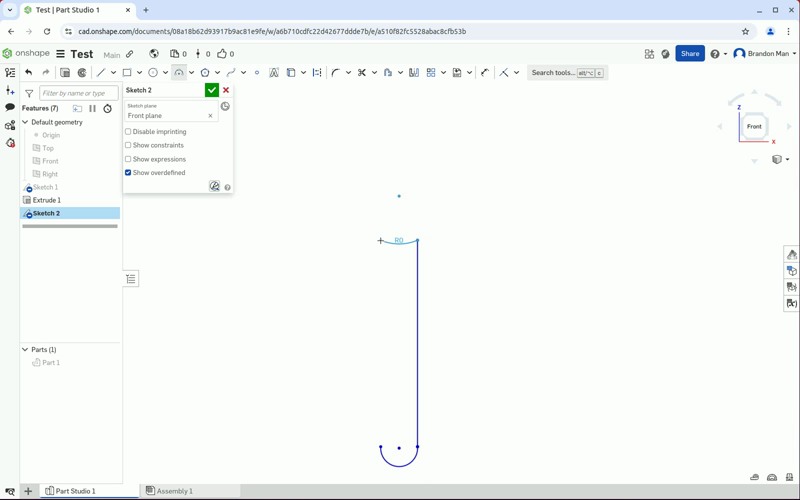
scroll(-6)
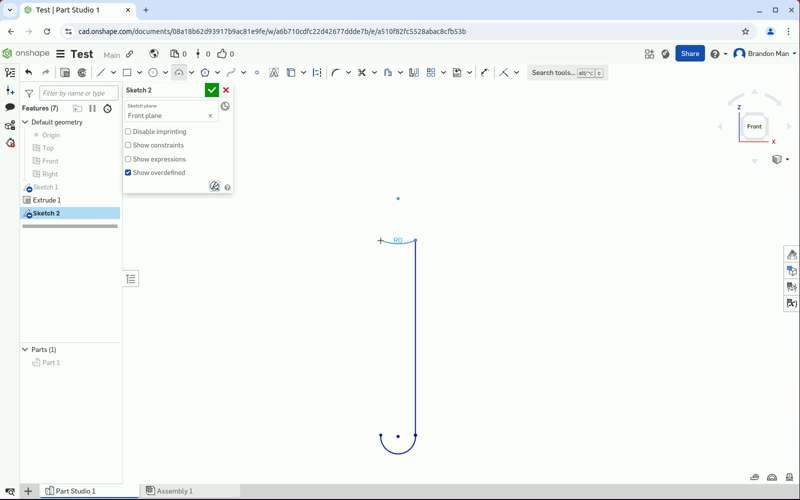
scroll(-6)
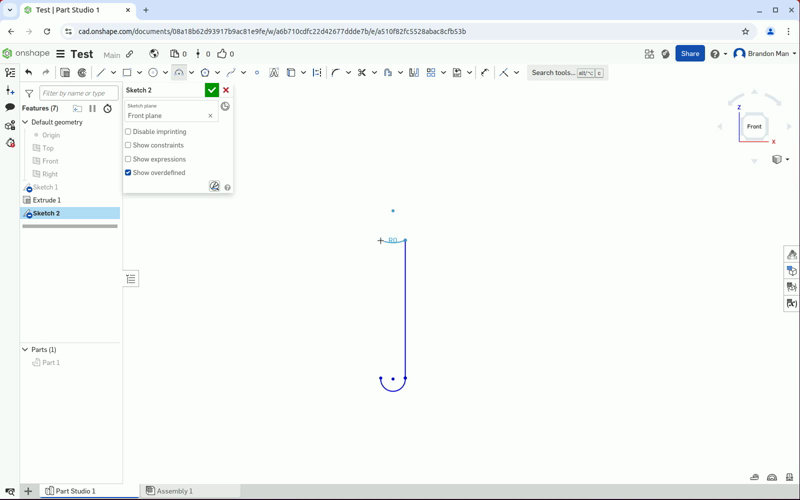
scroll(-6)
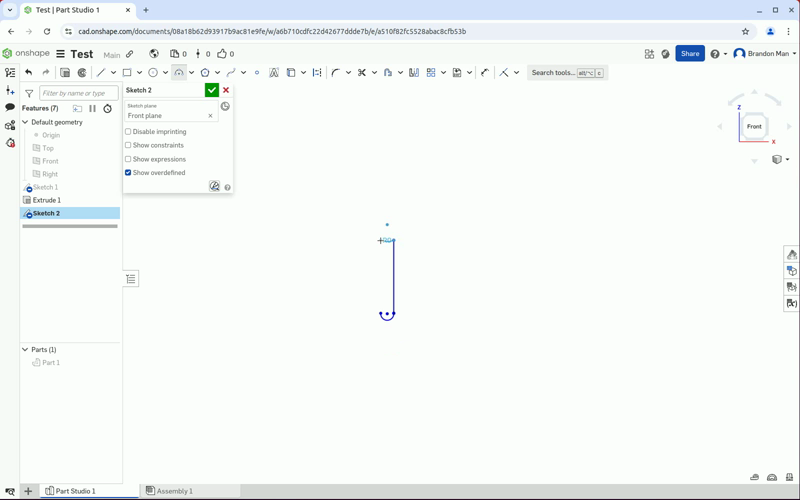
scroll(-6)
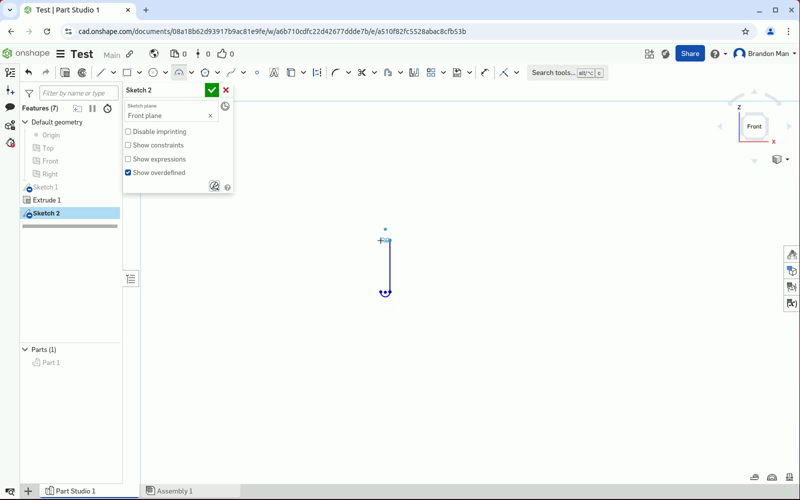
scroll(-6)
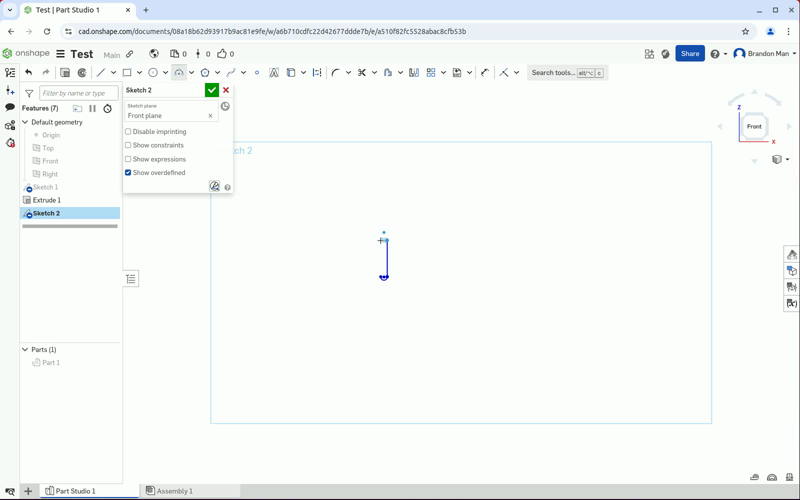
mouse_move(384, 243)
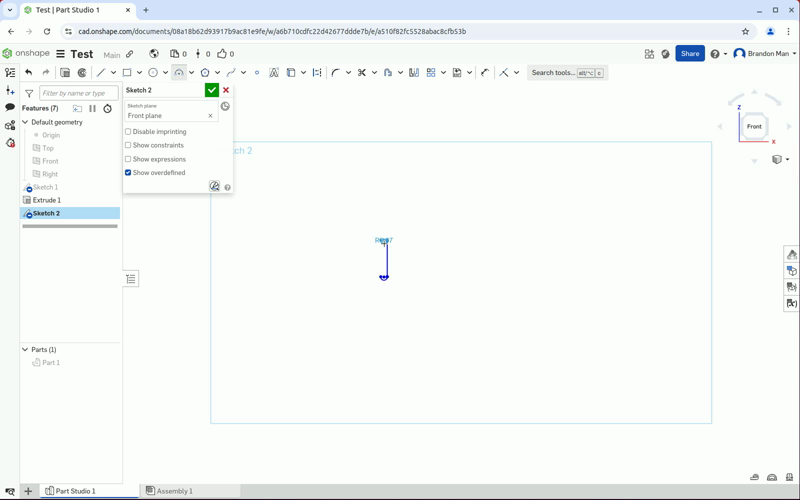
scroll(6)
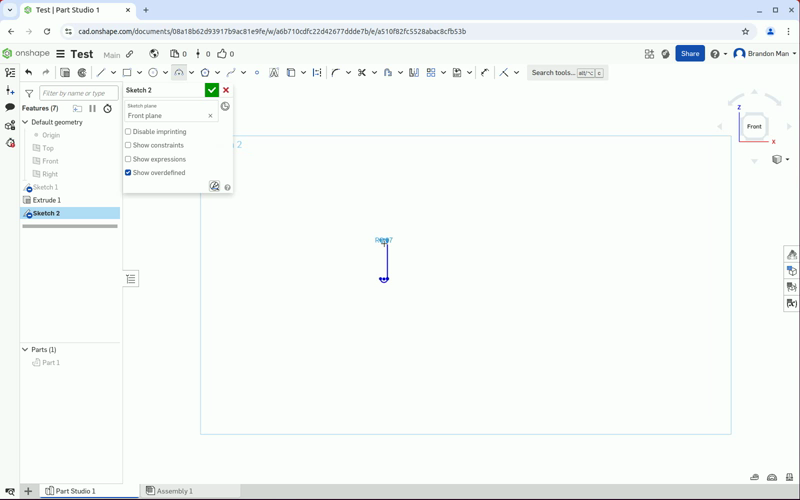
scroll(6)
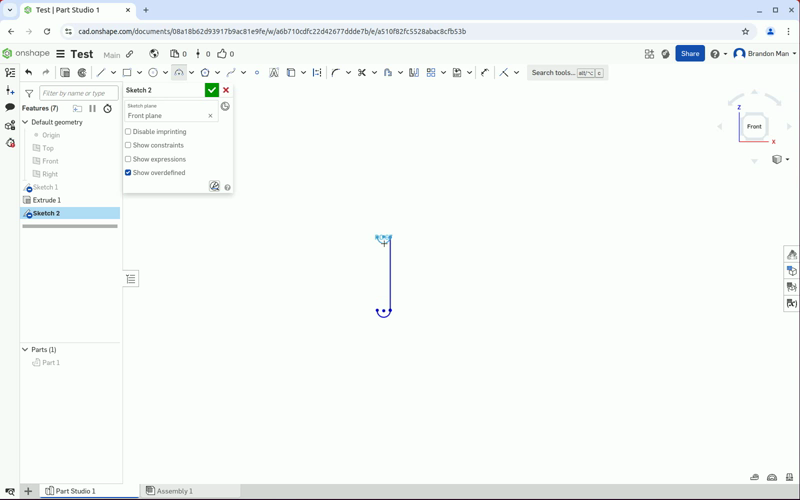
scroll(6)
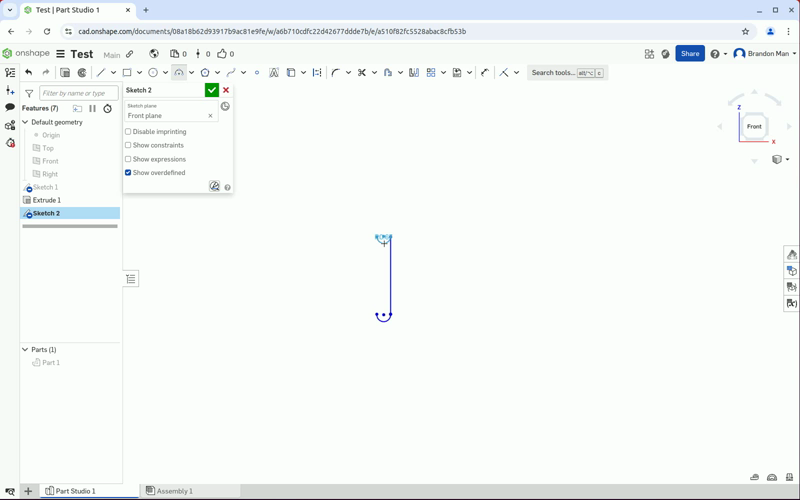
scroll(6)
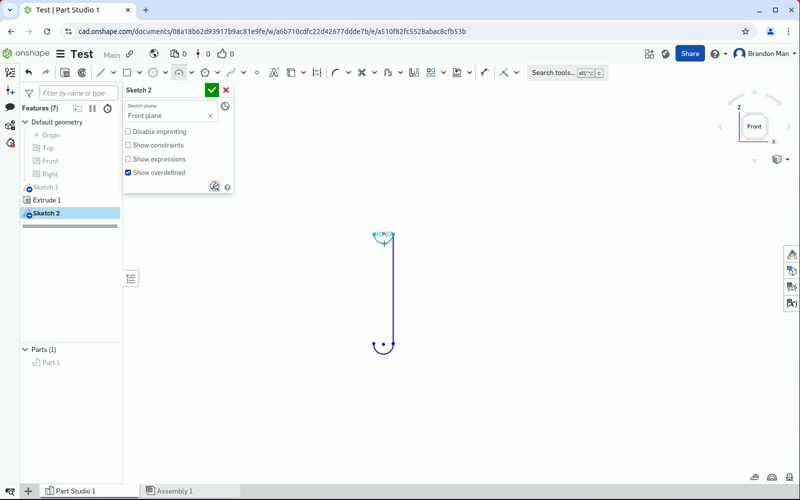
scroll(6)
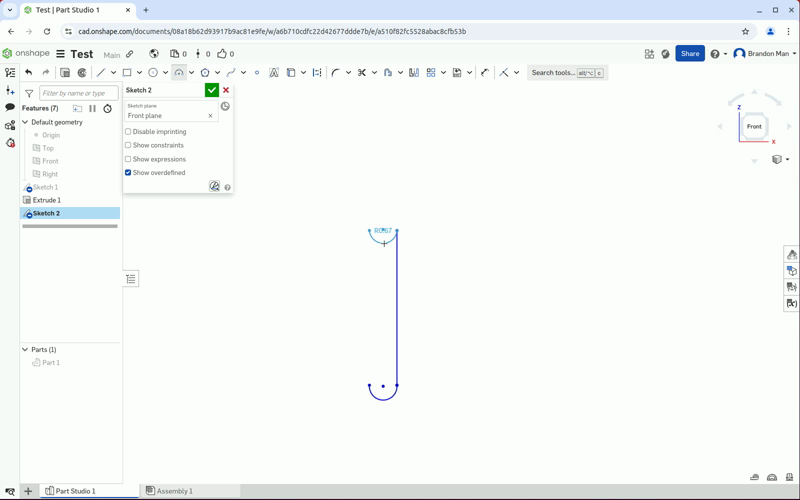
scroll(6)
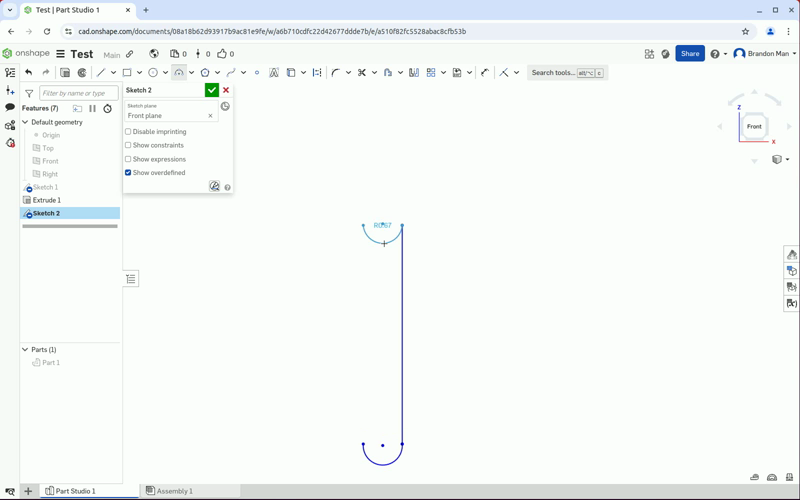
scroll(6)
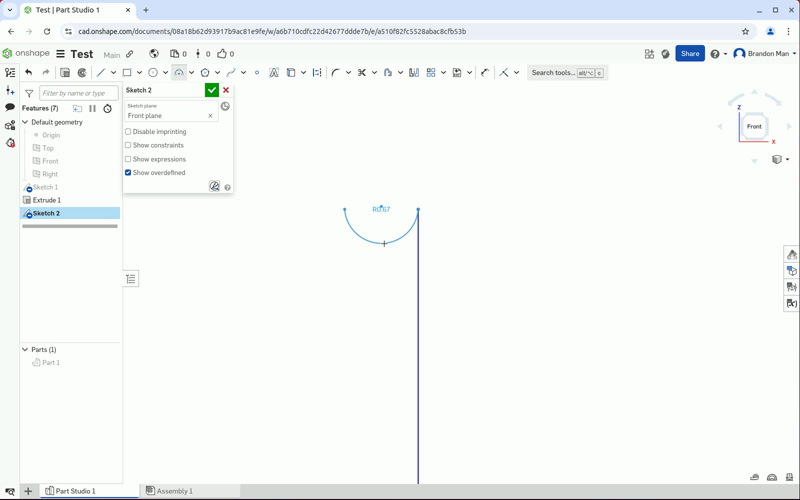
click(384, 243)
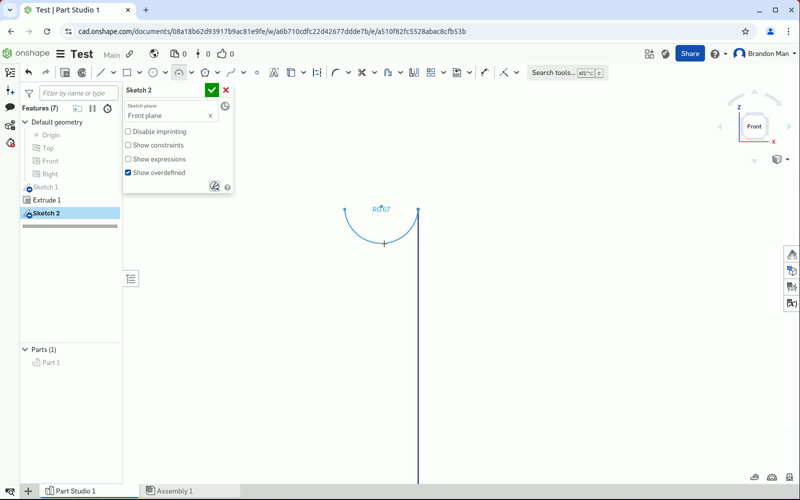
scroll(-6)
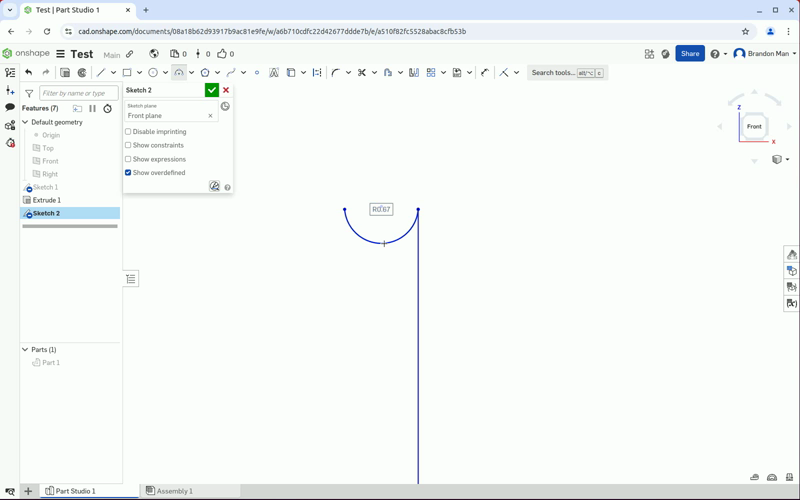
scroll(-6)
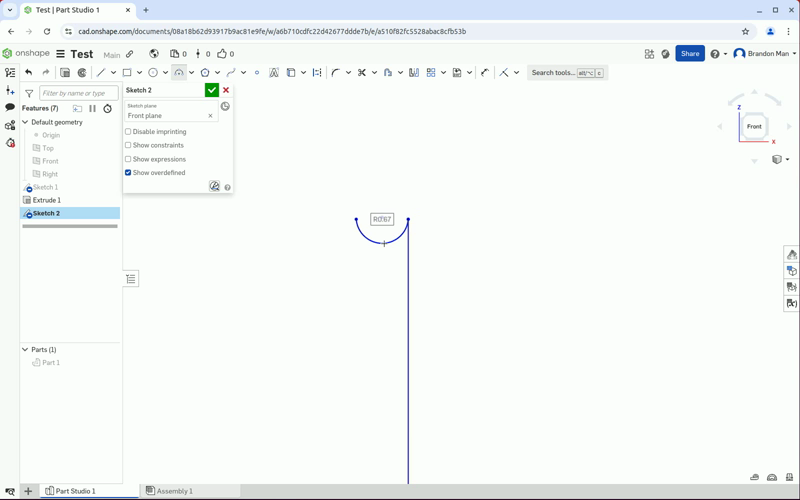
scroll(-6)
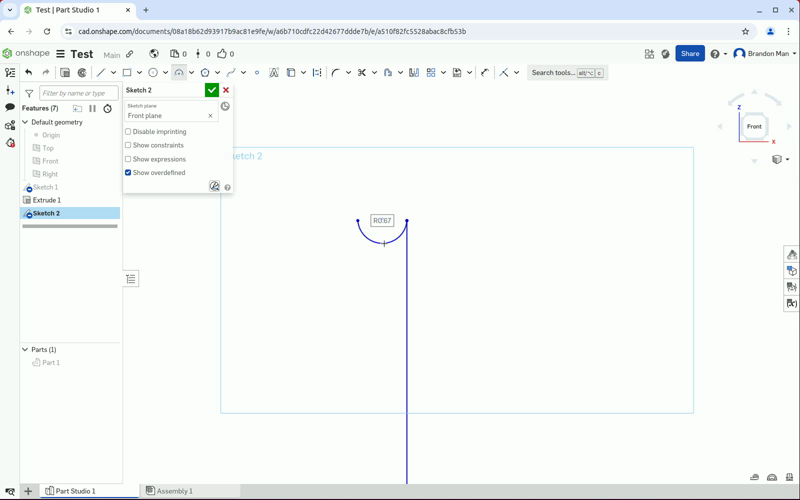
scroll(-6)
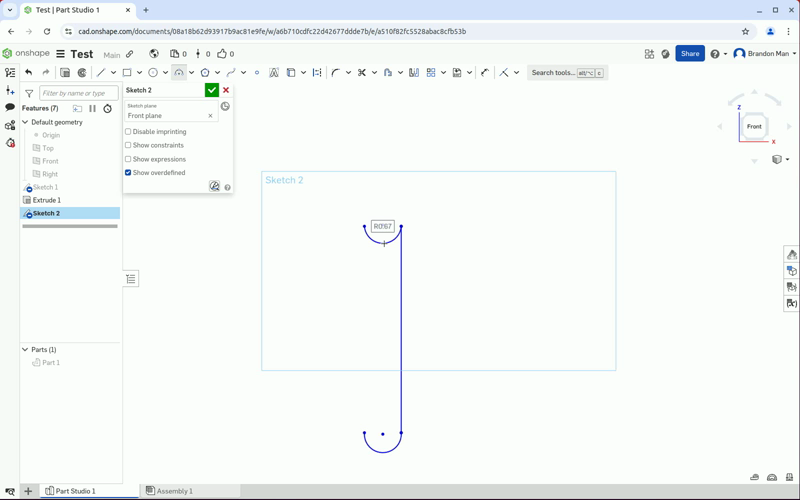
scroll(-6)
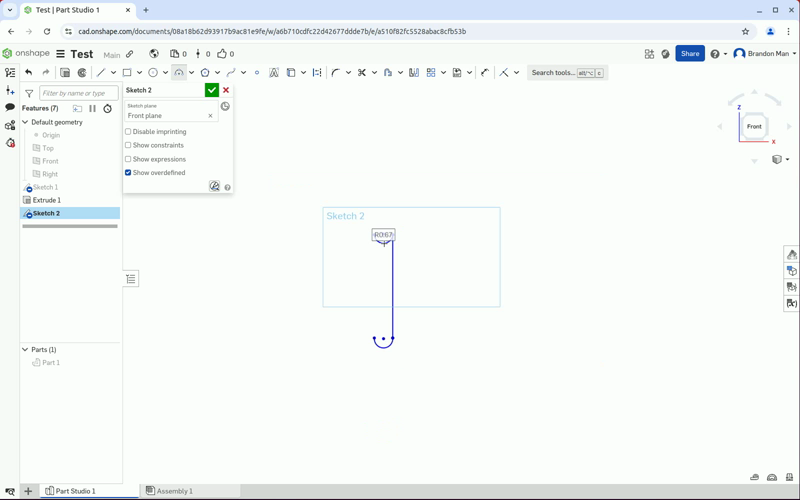
scroll(-6)
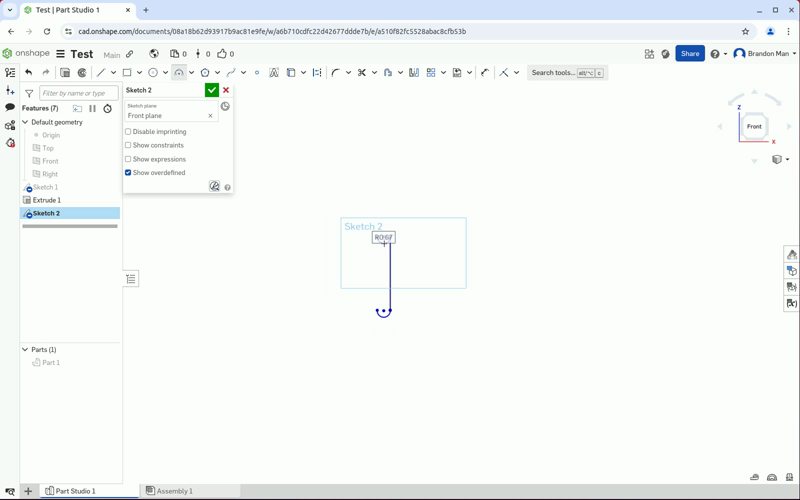
scroll(-6)
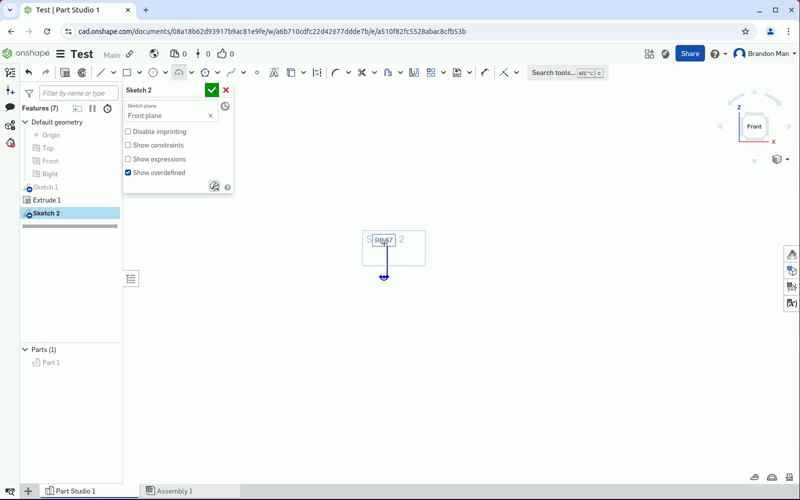
key_up(shift)
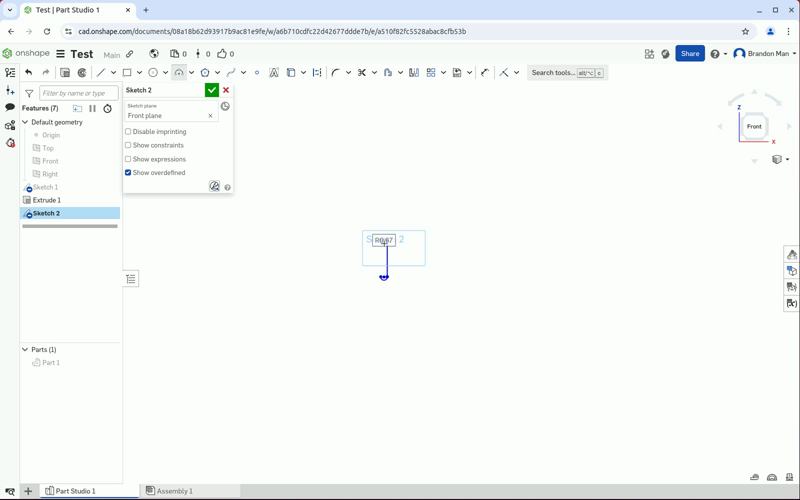
key(esc)
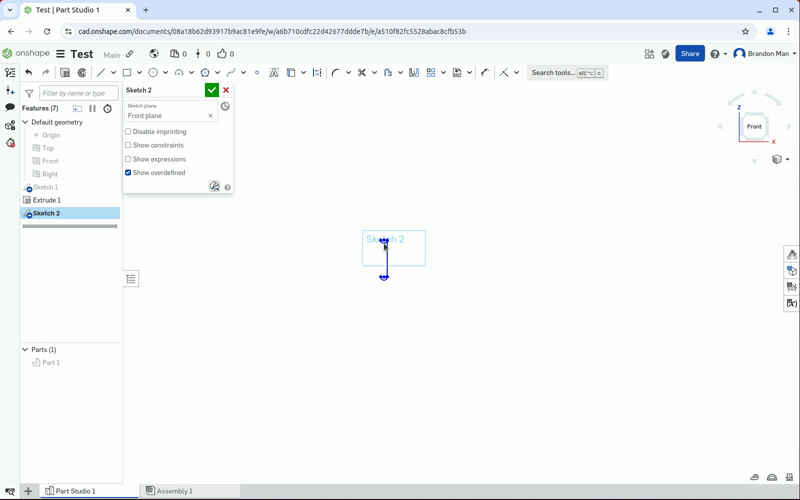
key(l)
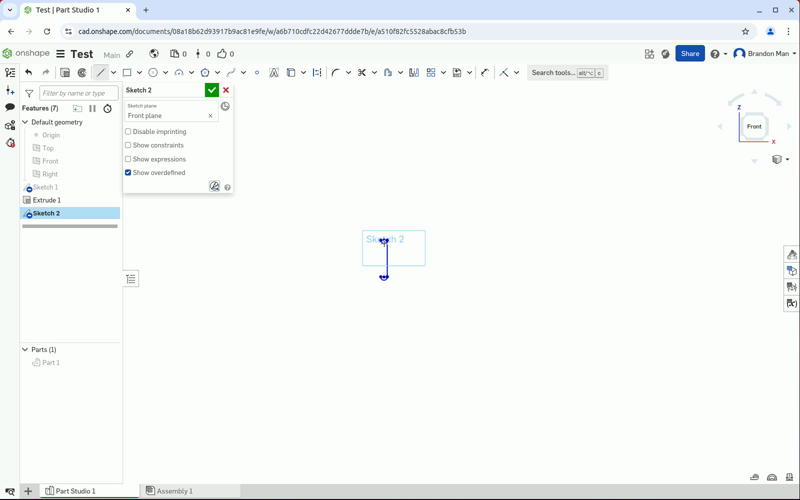
mouse_move(380, 240)
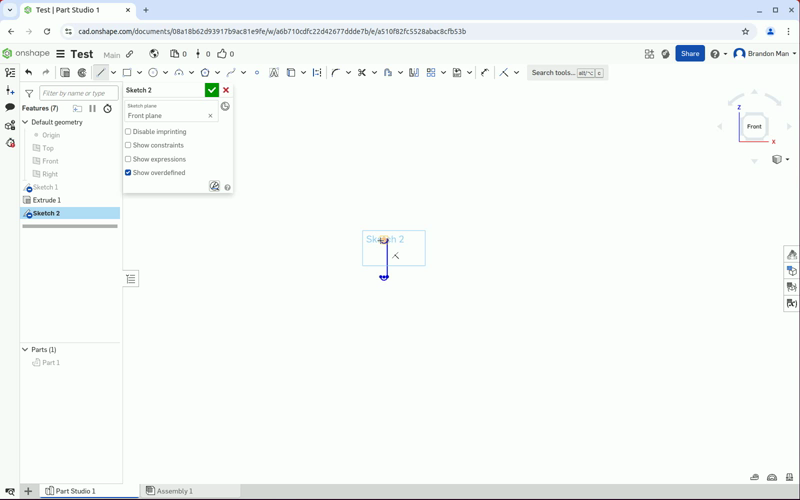
scroll(6)
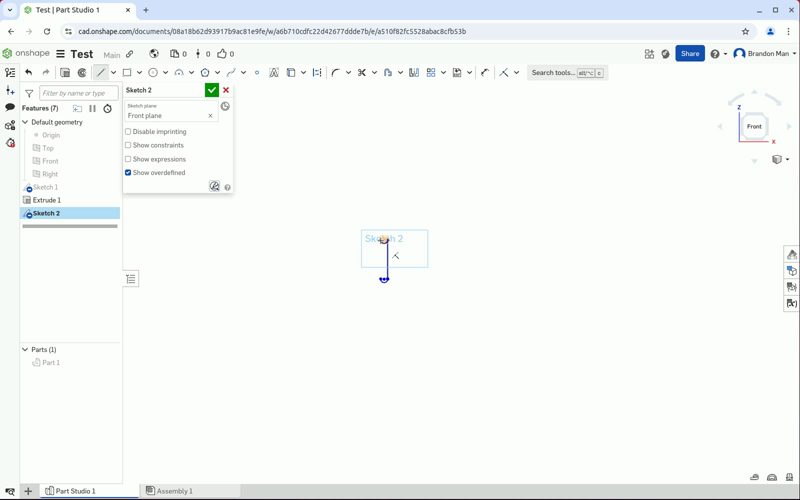
scroll(6)
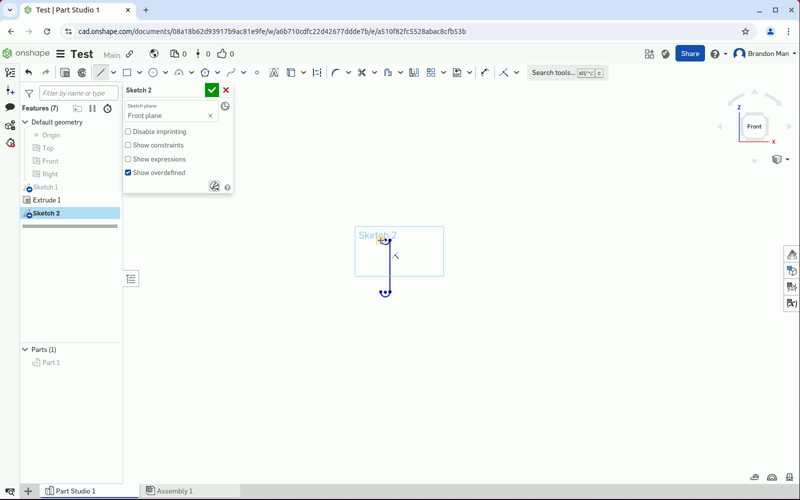
scroll(6)
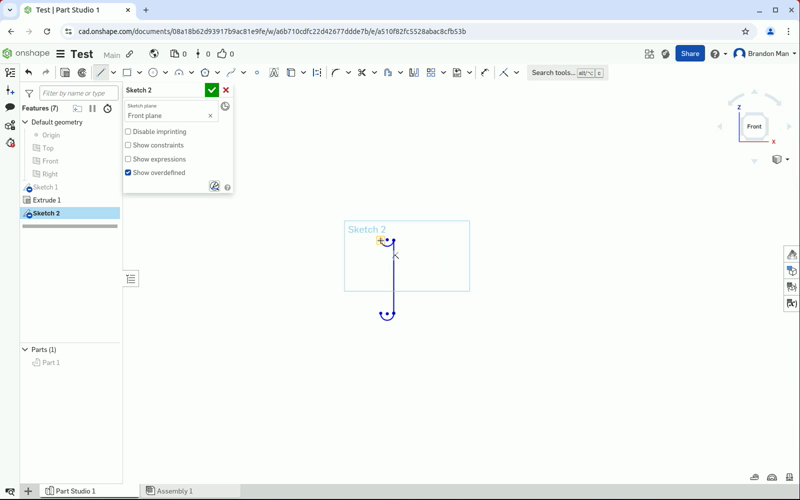
scroll(6)
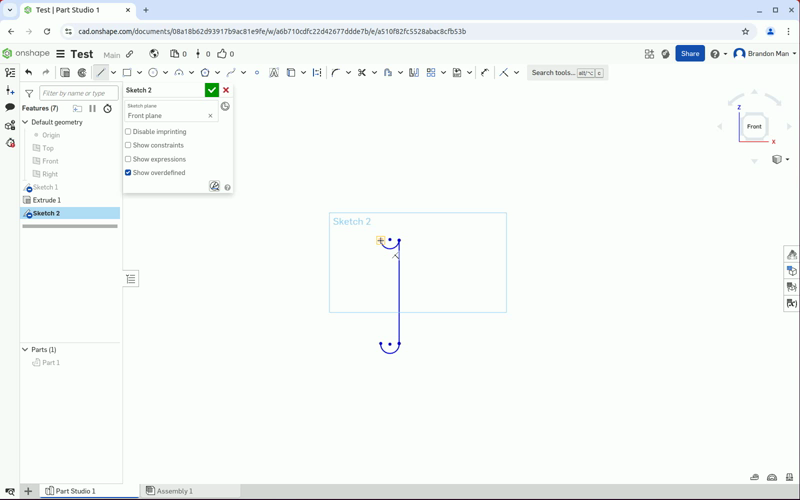
scroll(6)
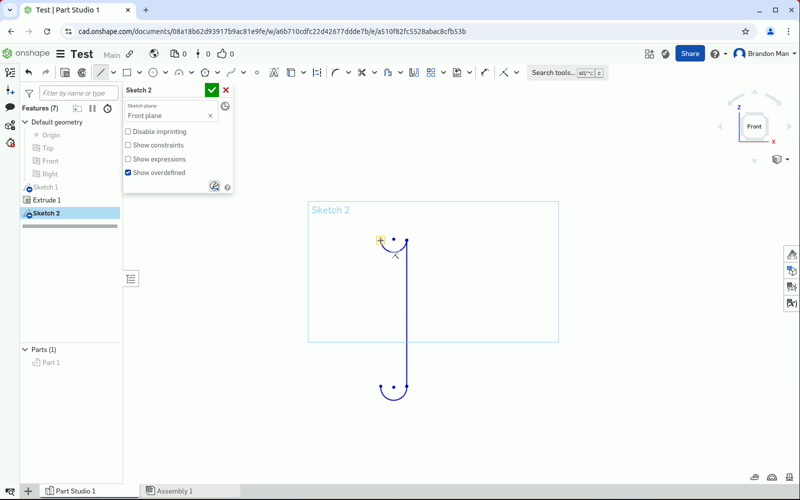
scroll(6)
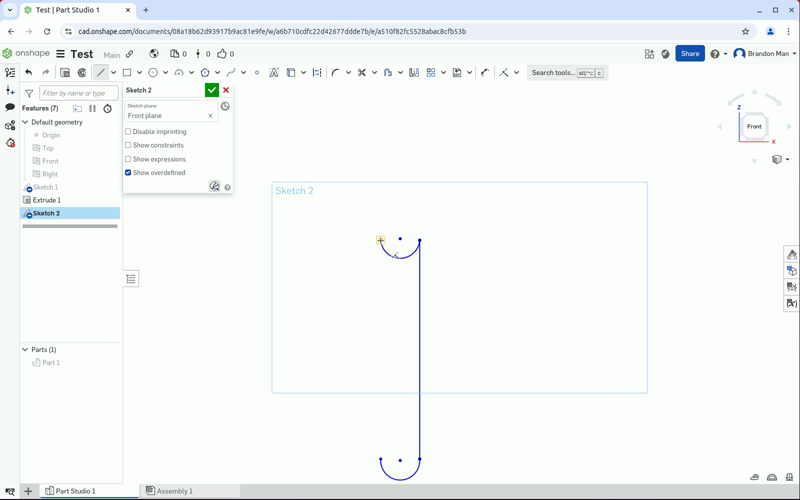
scroll(6)
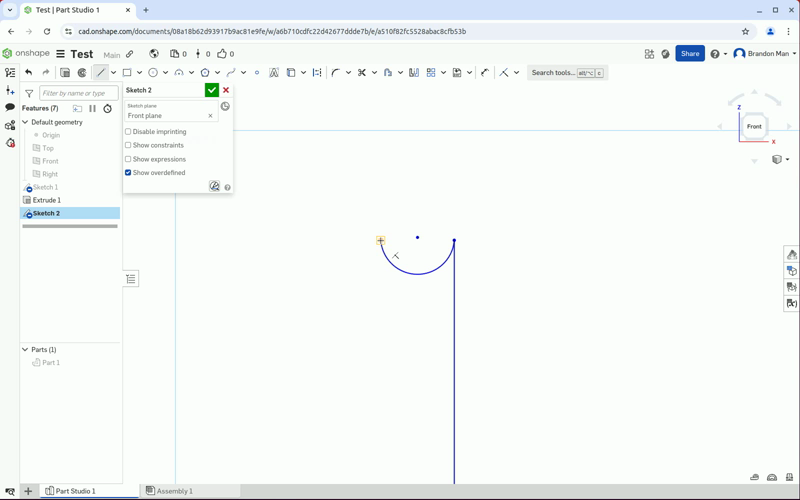
click(380, 240)
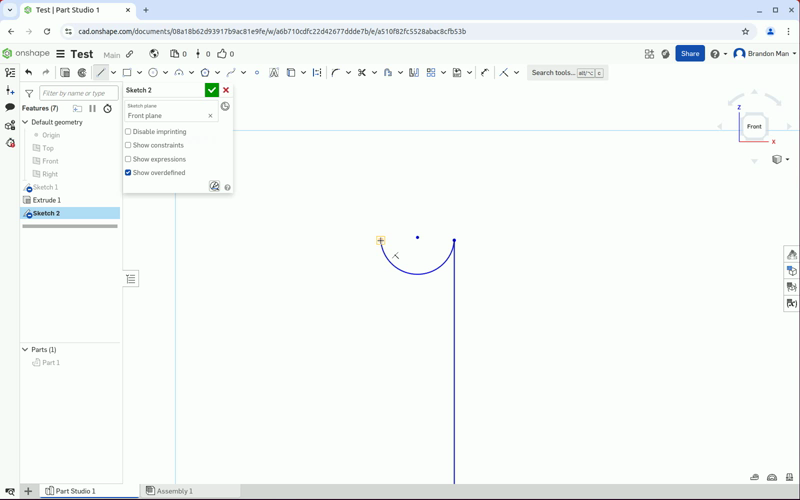
scroll(-6)
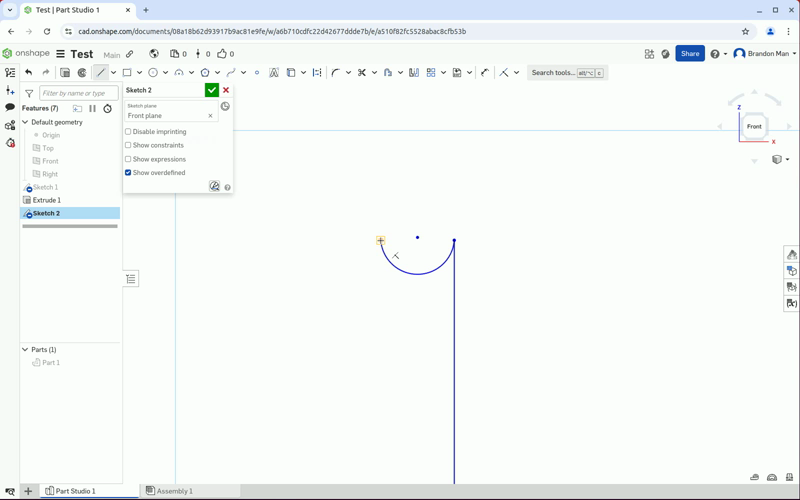
scroll(-6)
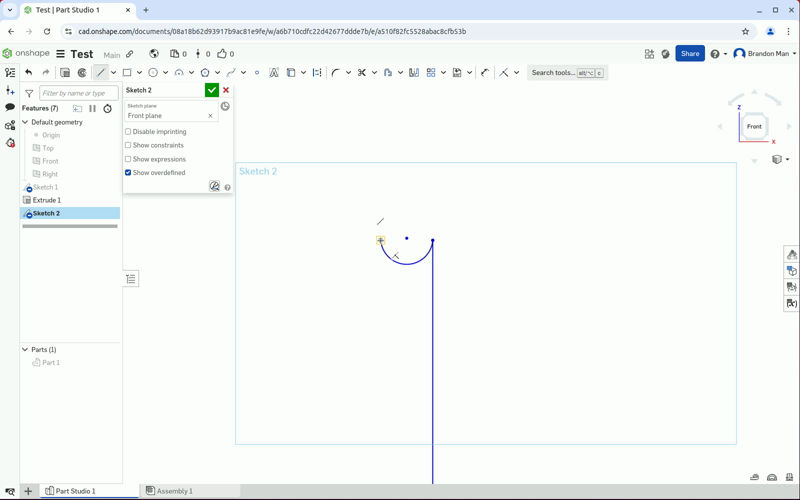
scroll(-6)
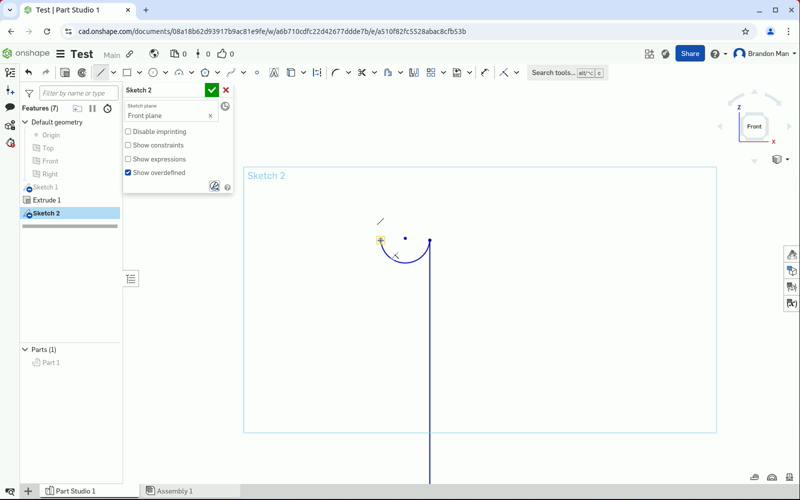
scroll(-6)
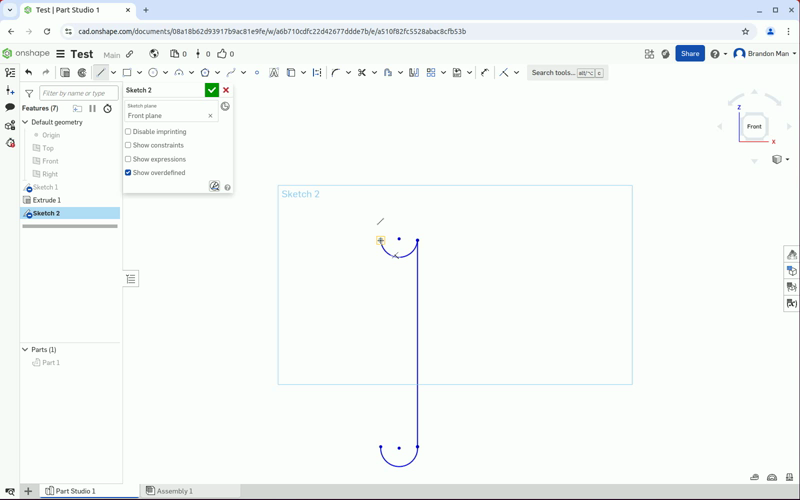
scroll(-6)
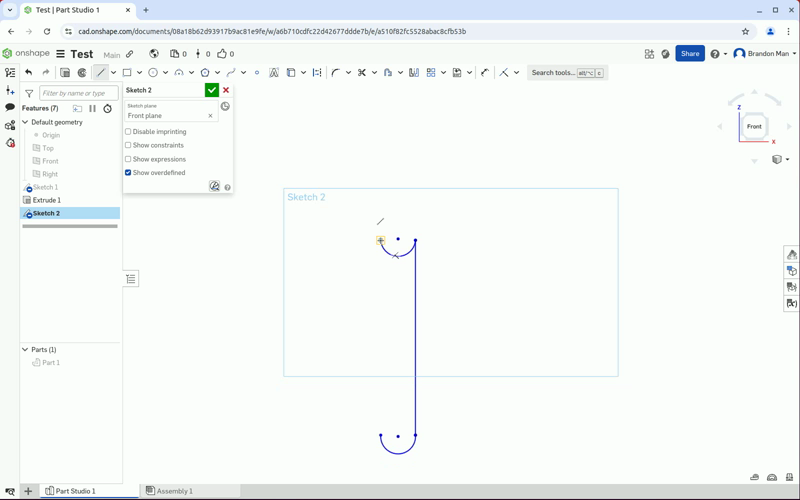
scroll(-6)
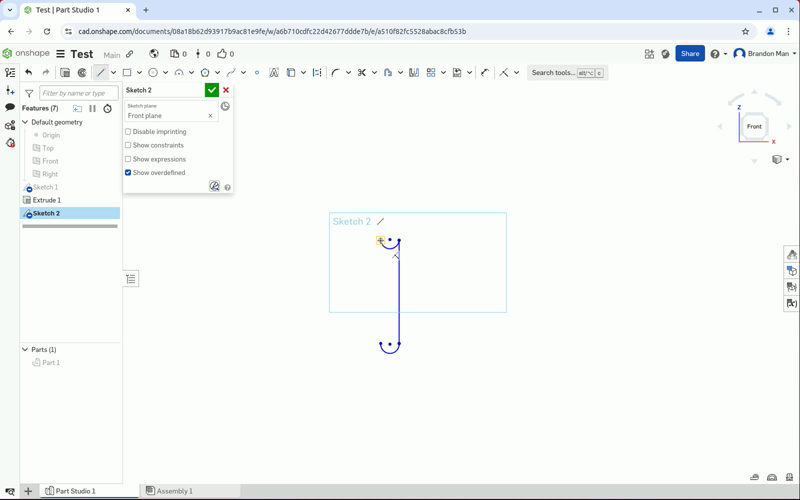
scroll(-6)
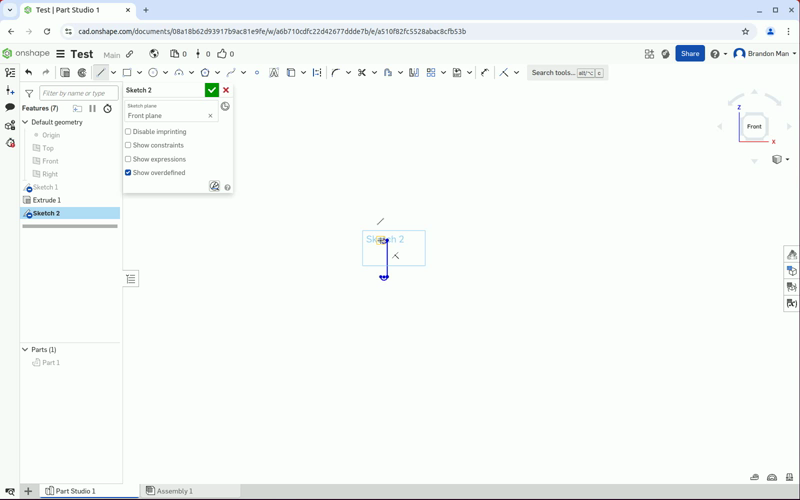
mouse_move(410, 240)
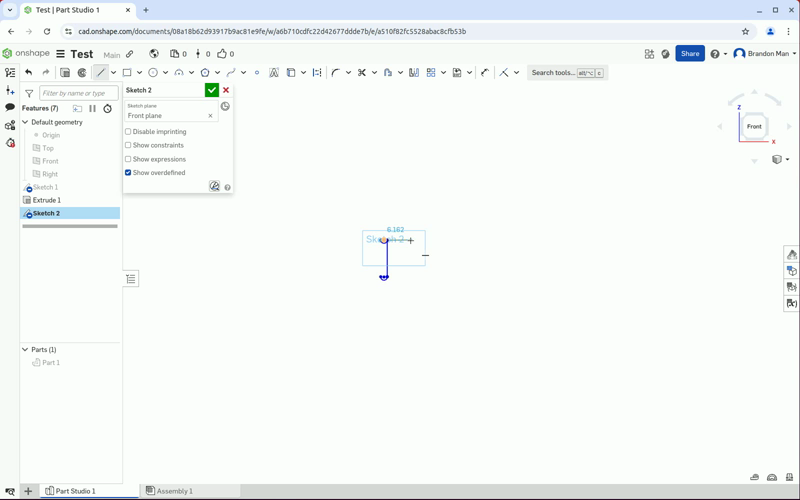
key_down(shift)
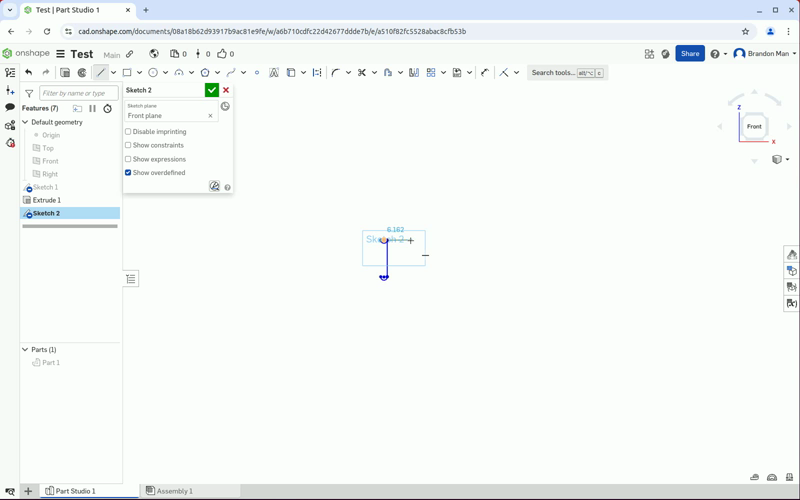
mouse_move(380, 276)
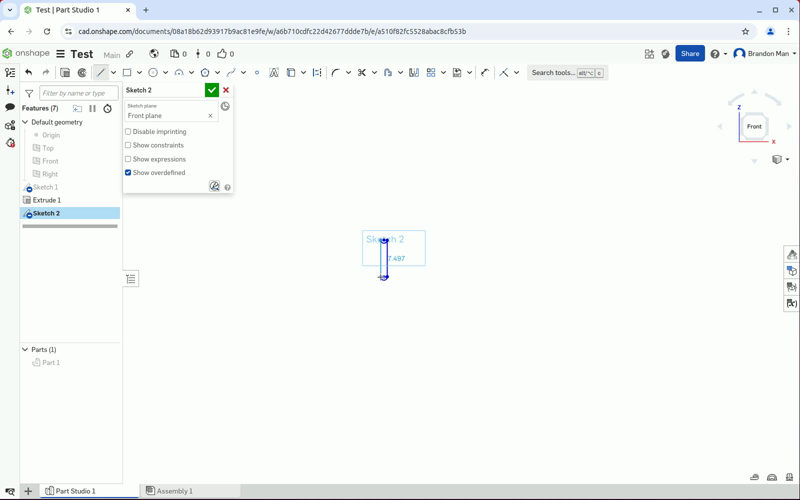
scroll(6)
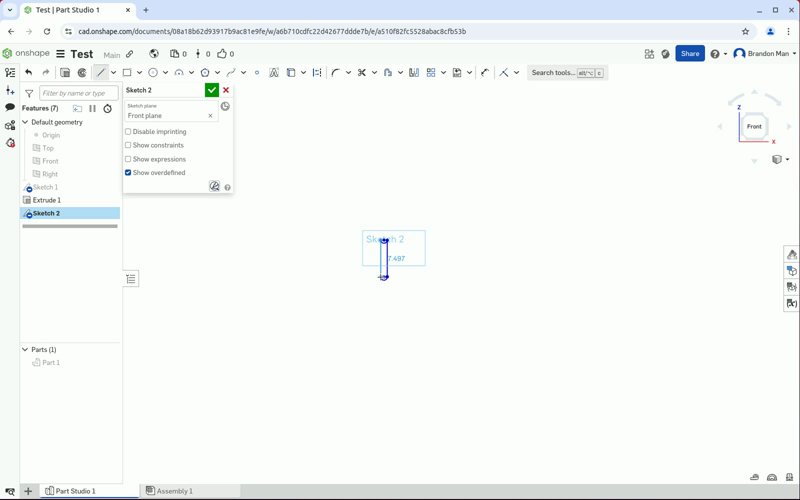
scroll(6)
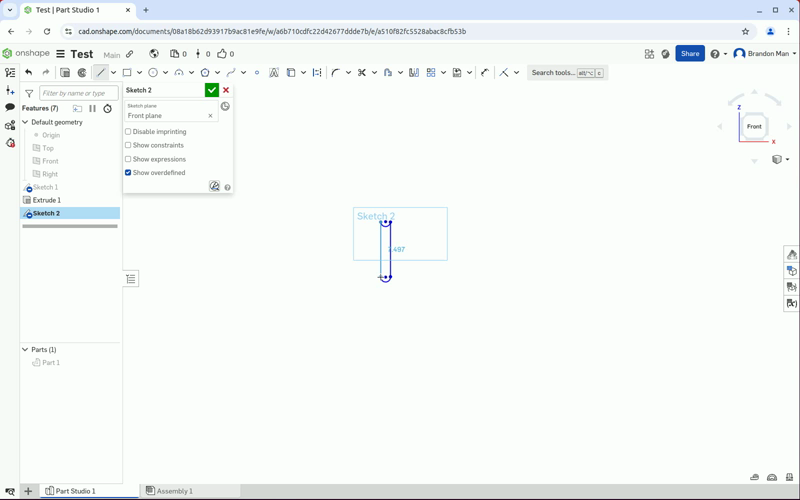
scroll(6)
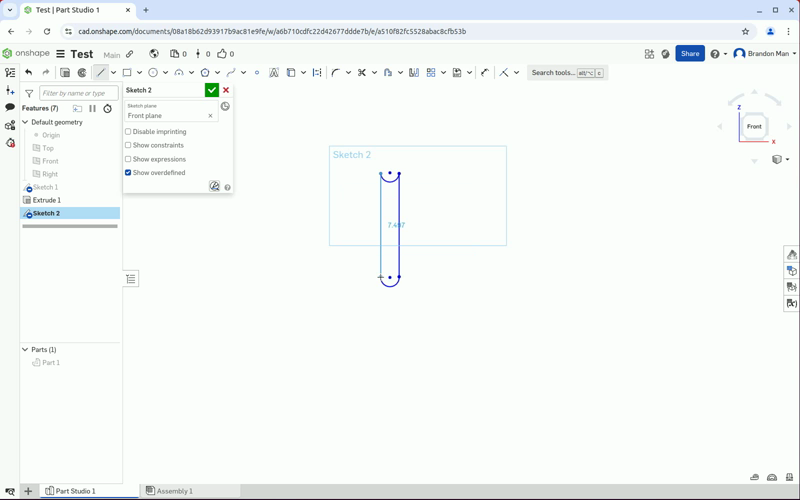
scroll(6)
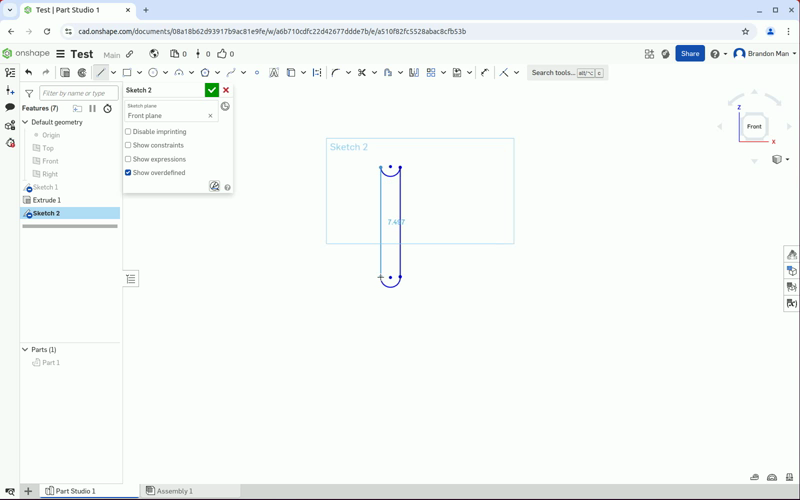
scroll(6)
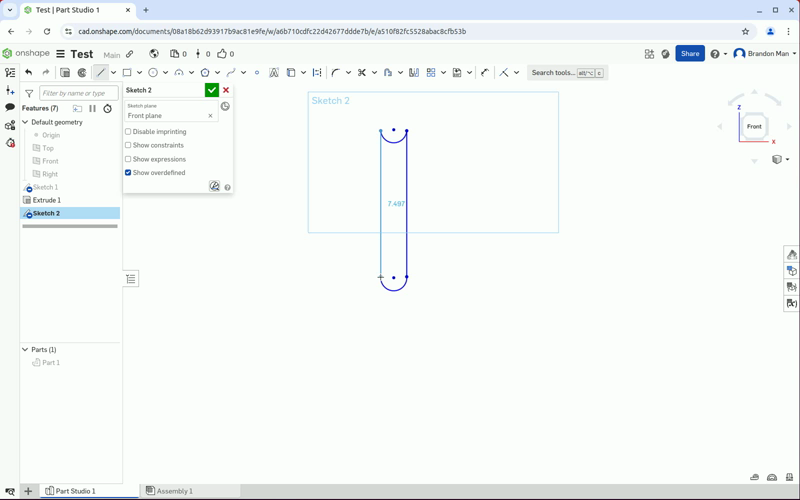
scroll(6)
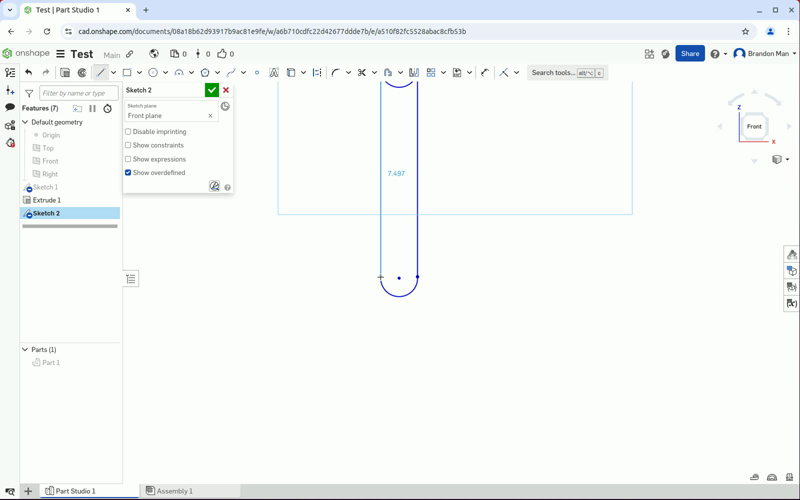
scroll(6)
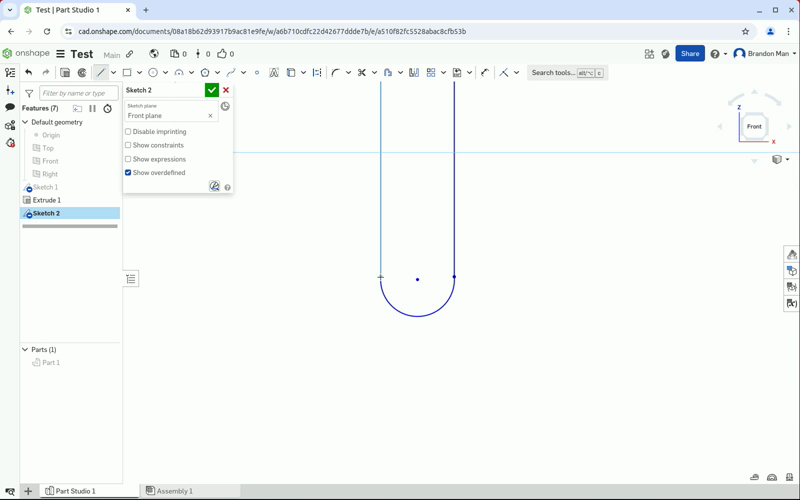
key_up(shift)
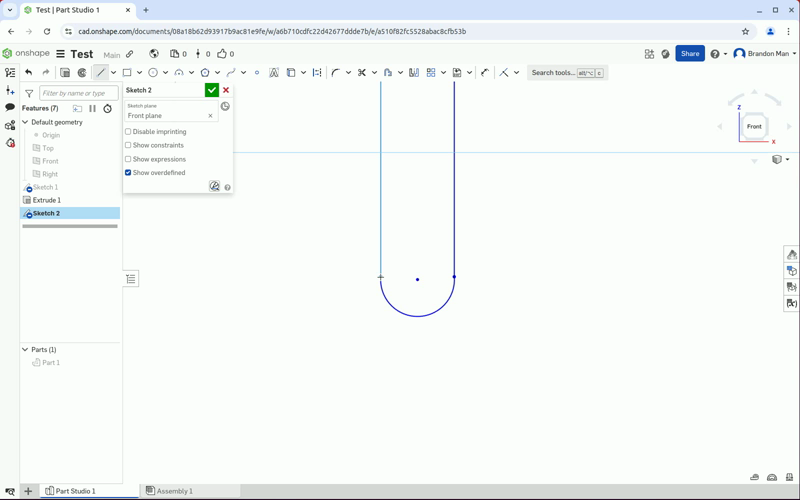
click(380, 276)
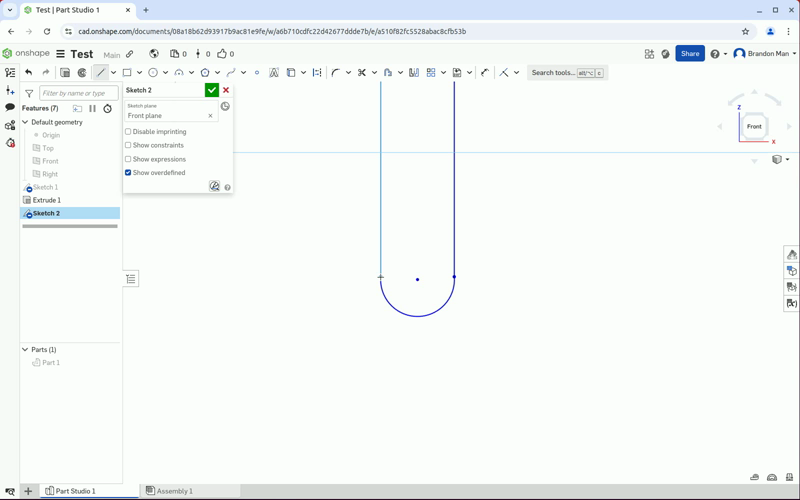
scroll(-6)
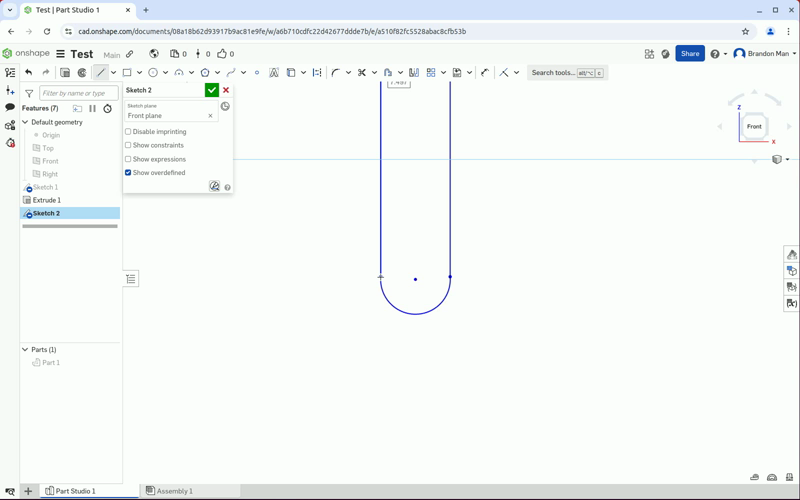
scroll(-6)
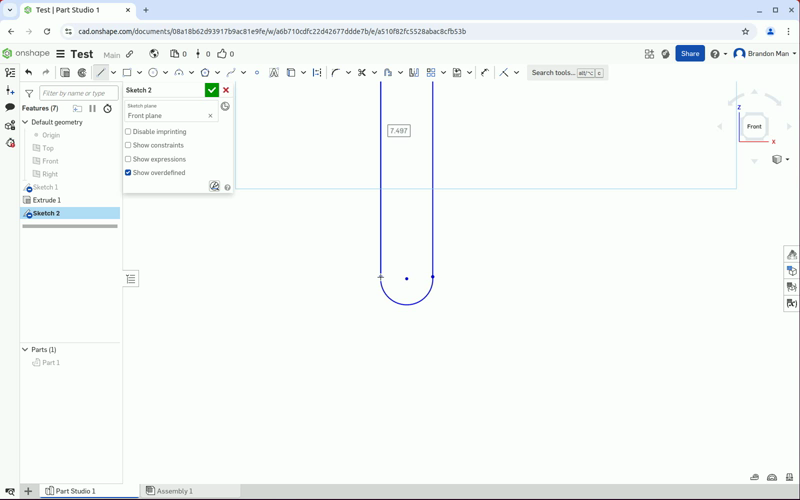
scroll(-6)
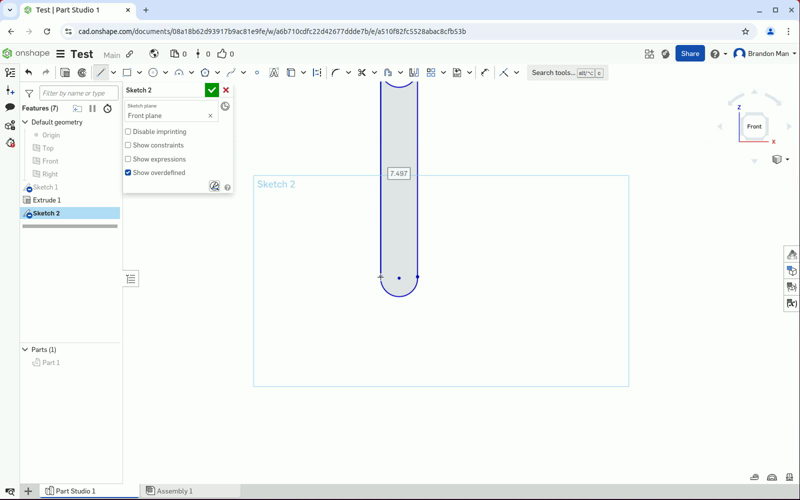
scroll(-6)
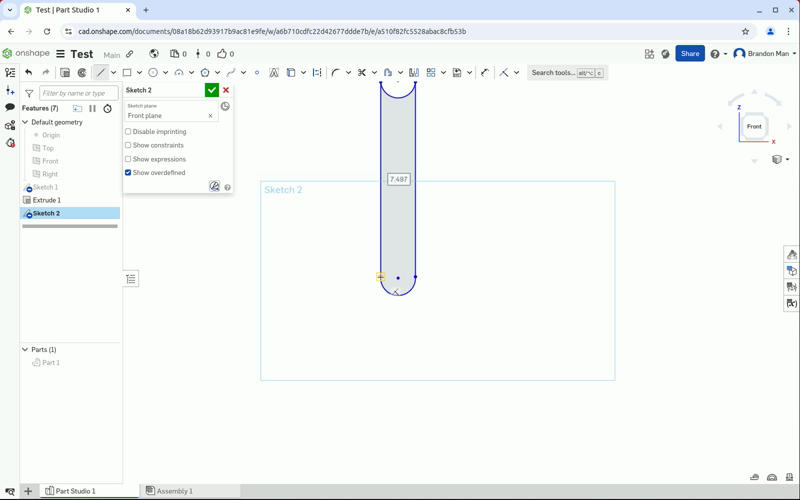
scroll(-6)
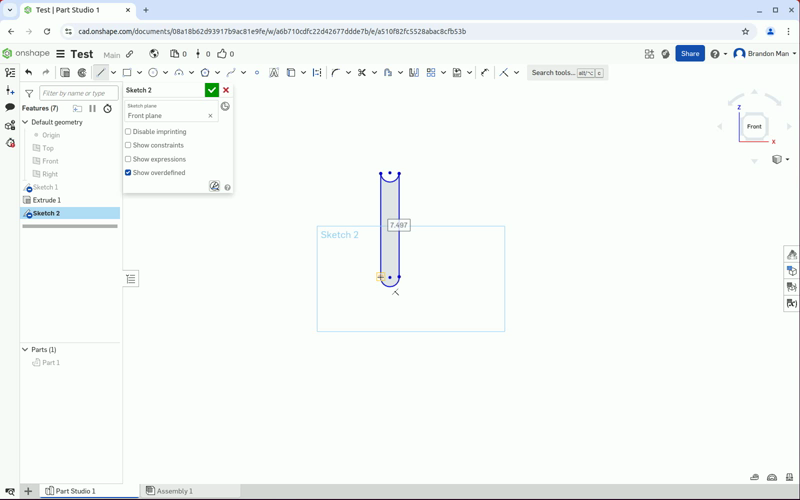
scroll(-6)
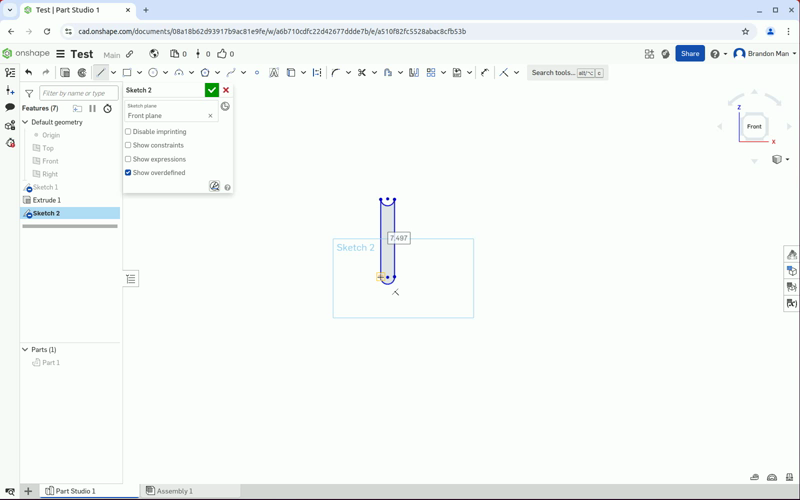
scroll(-6)
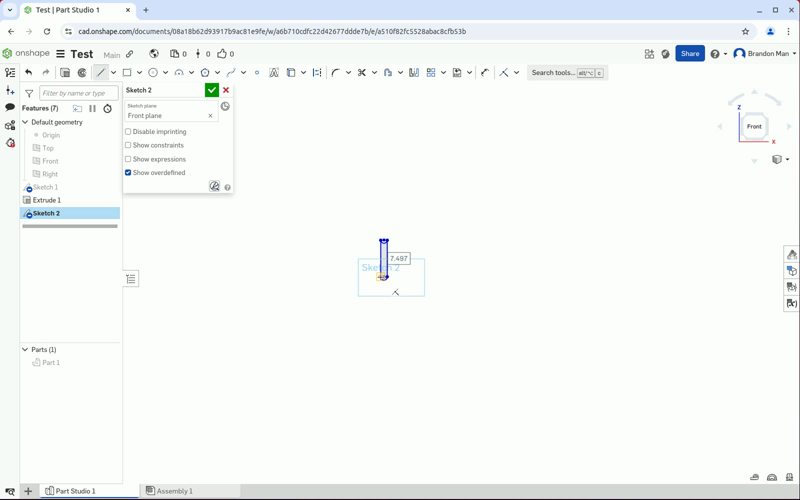
key(esc)
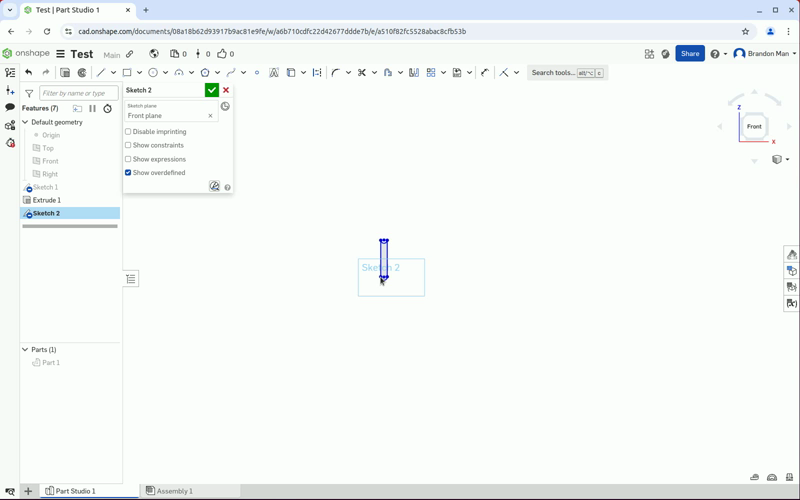
key(c)
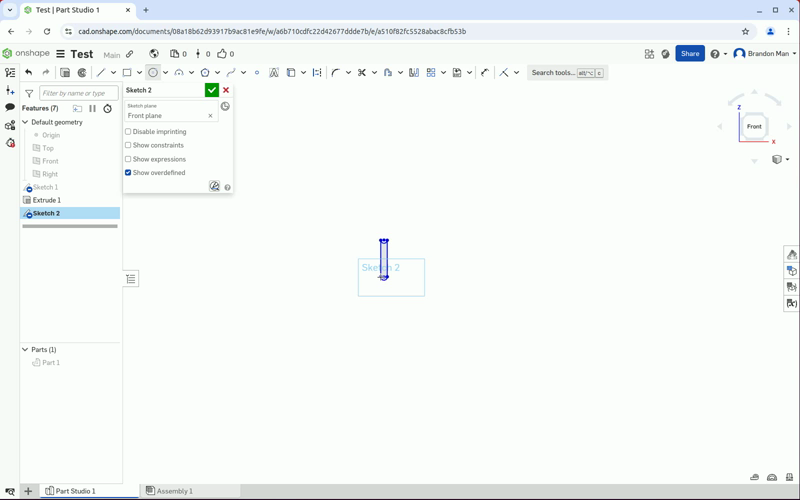
key_down(shift)
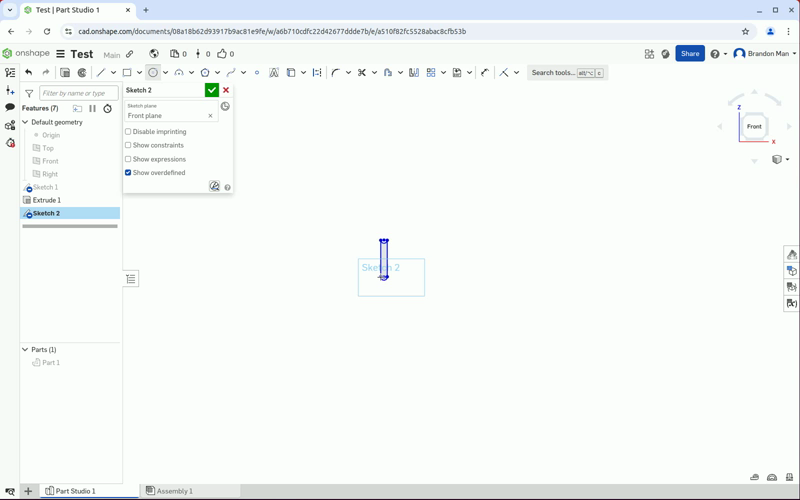
mouse_move(384, 276)
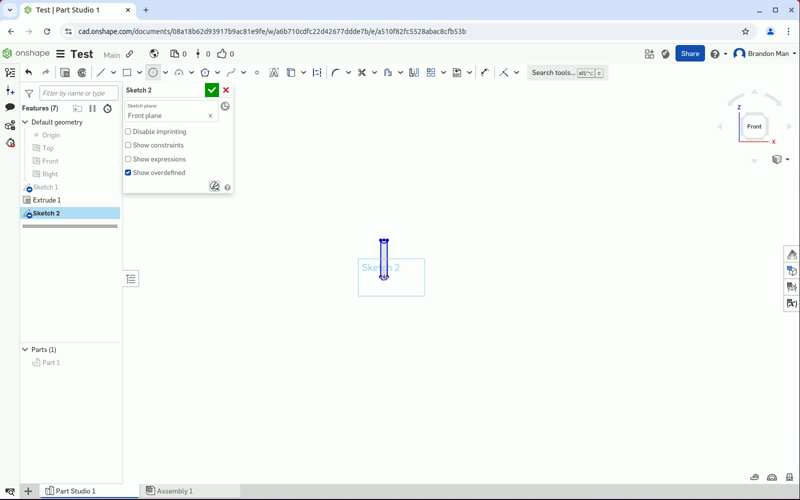
scroll(6)
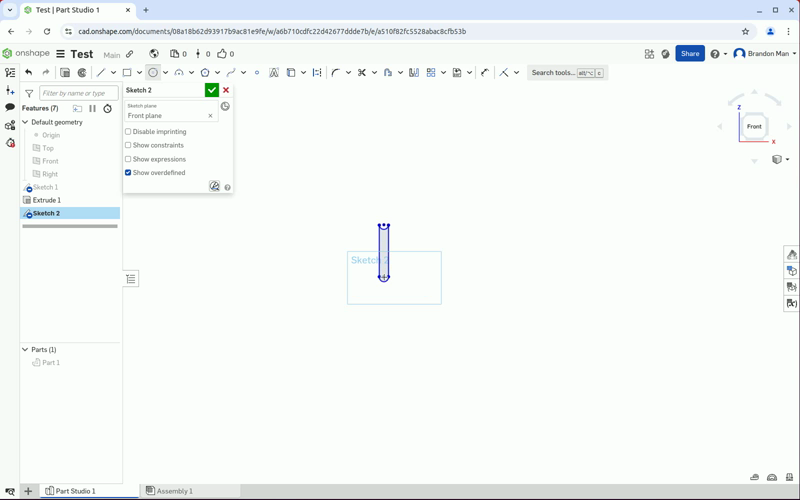
scroll(6)
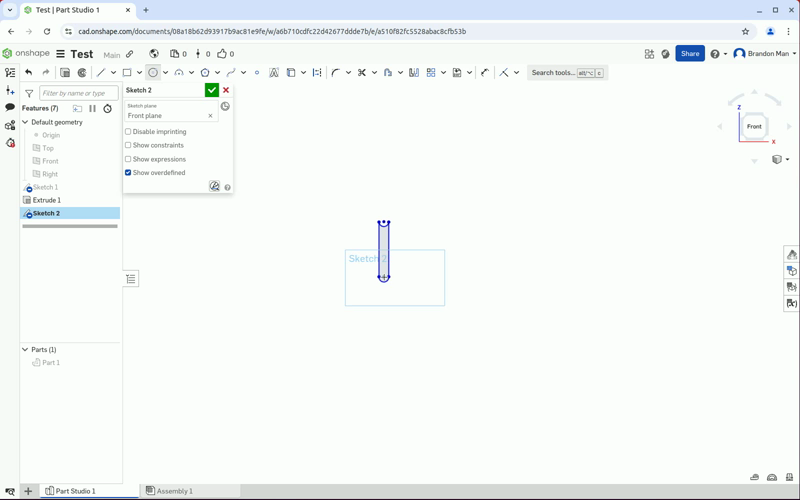
scroll(6)
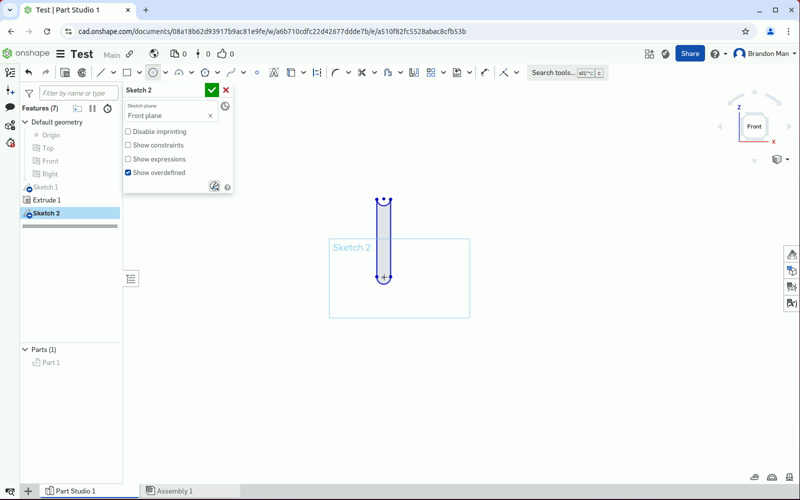
scroll(6)
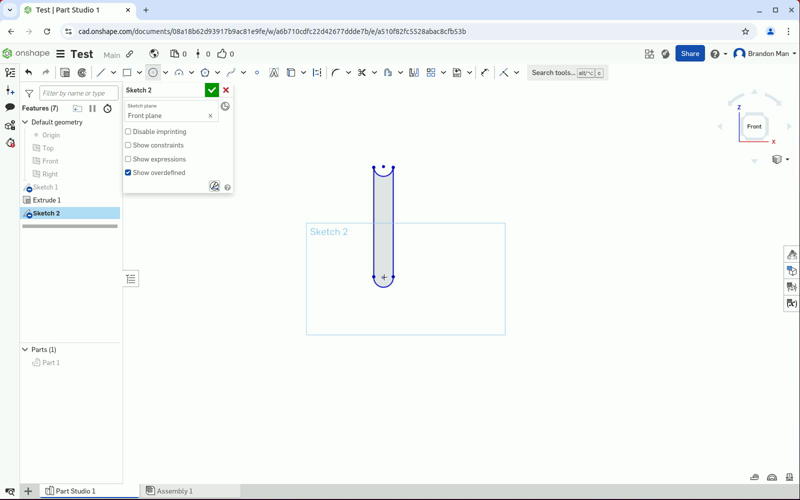
scroll(6)
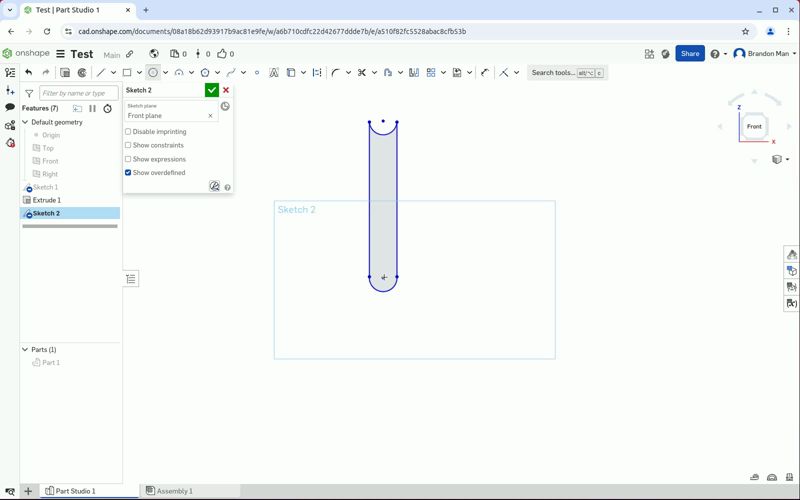
scroll(6)
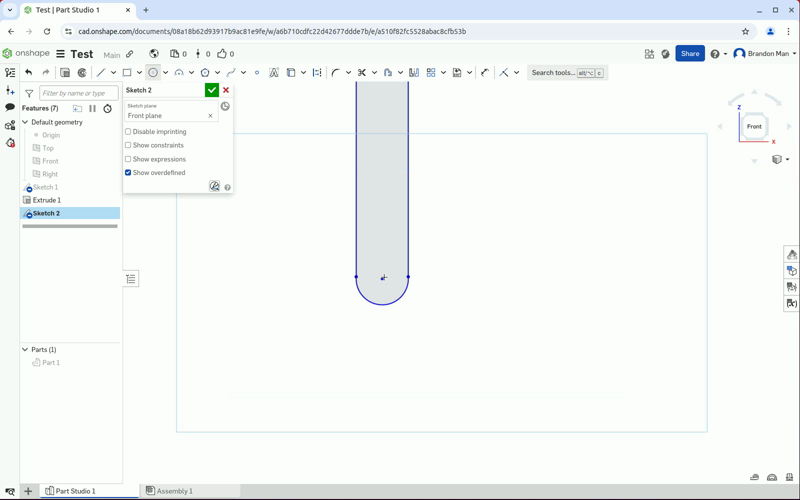
scroll(6)
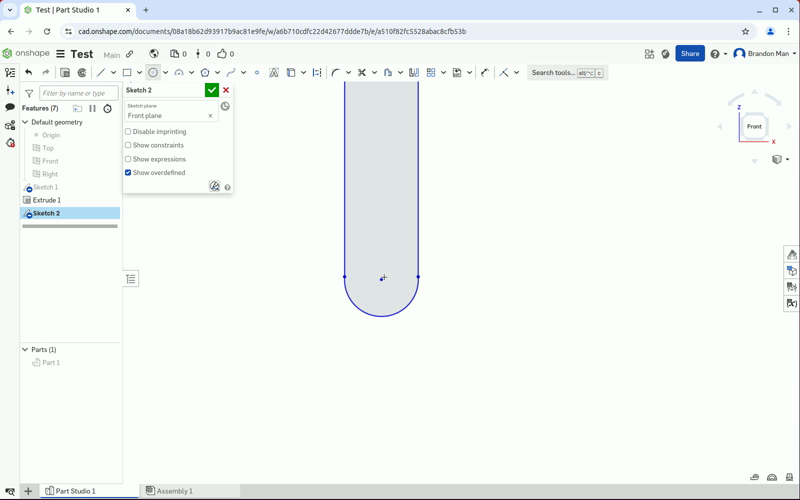
click(384, 276)
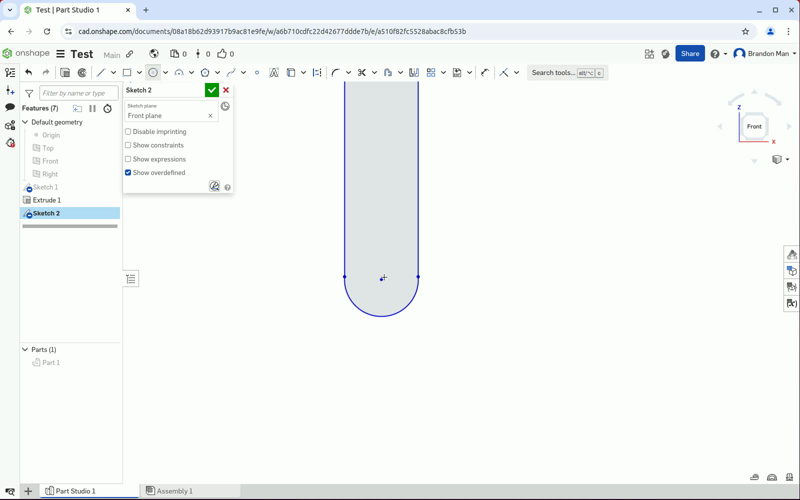
scroll(-6)
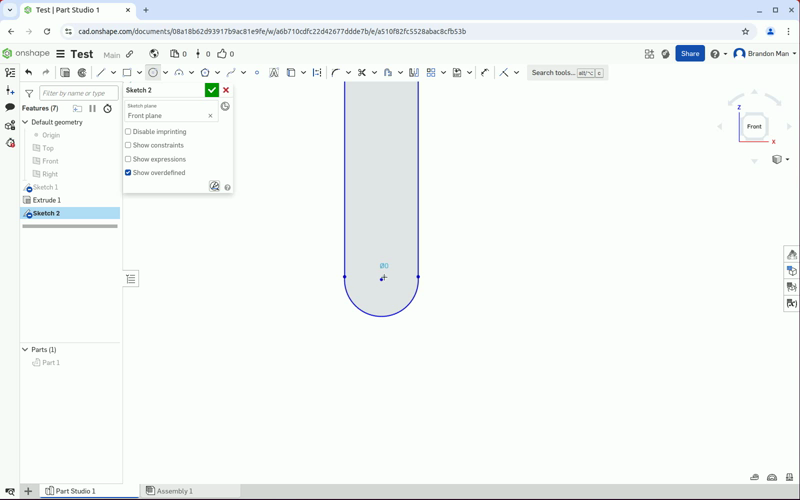
scroll(-6)
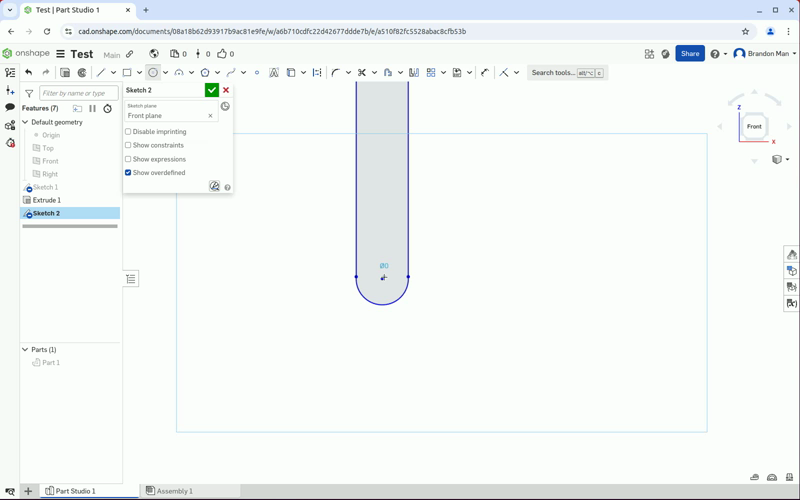
scroll(-6)
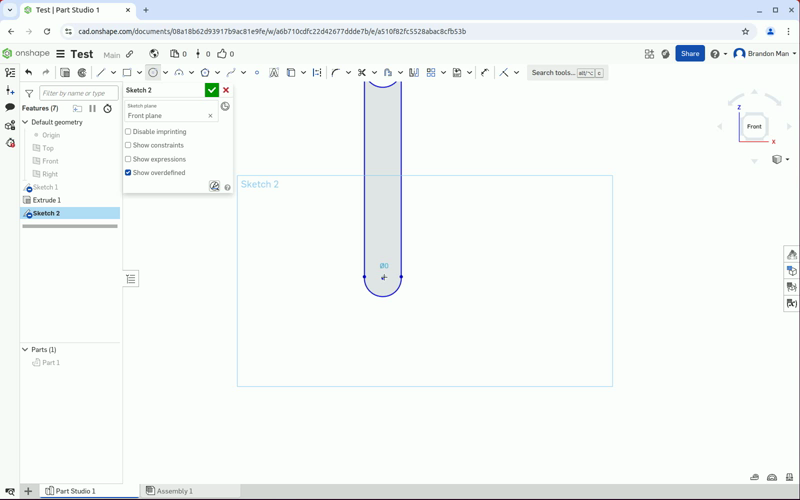
scroll(-6)
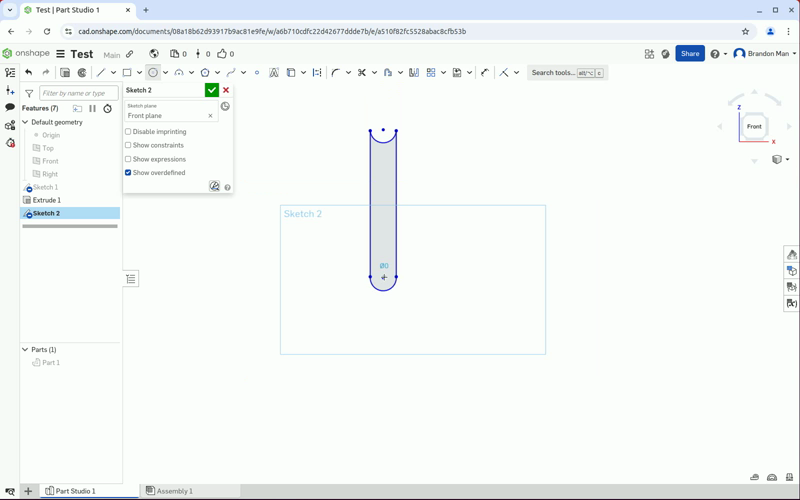
scroll(-6)
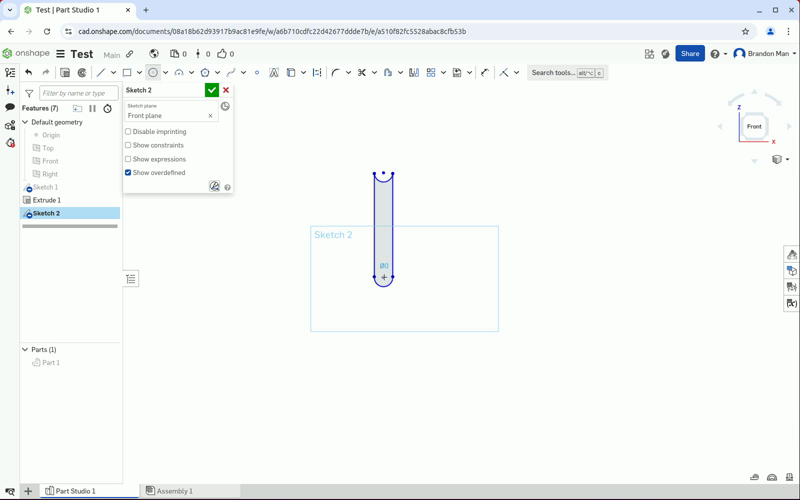
scroll(-6)
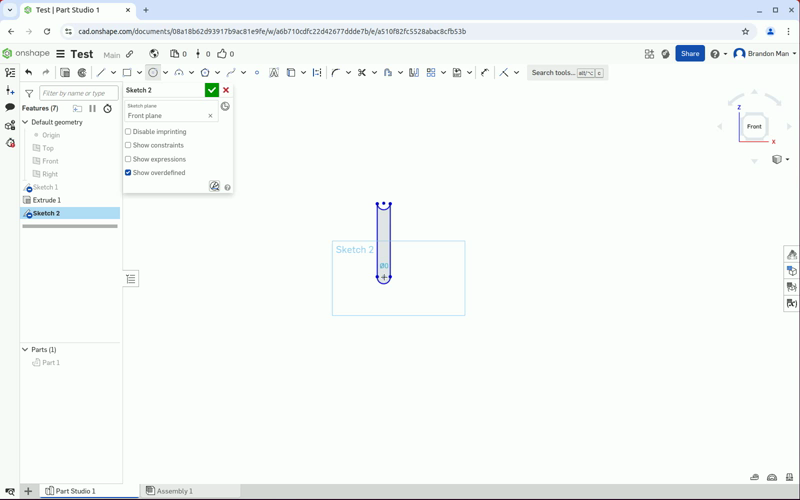
scroll(-6)
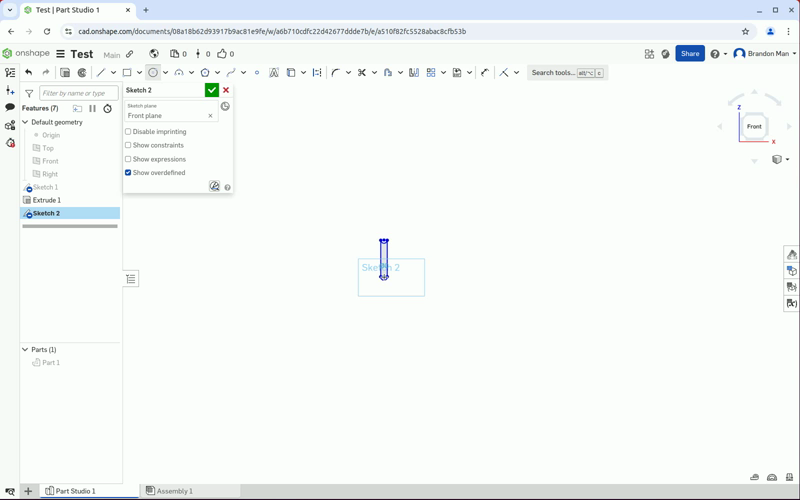
key_up(shift)
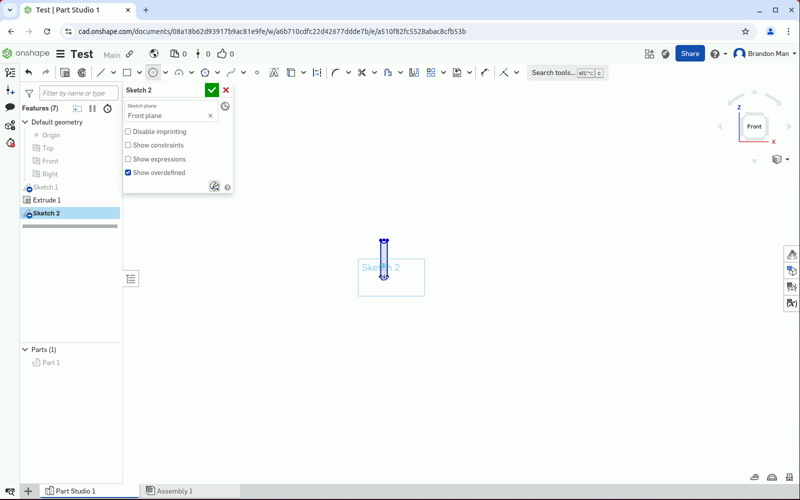
mouse_move(385, 276)
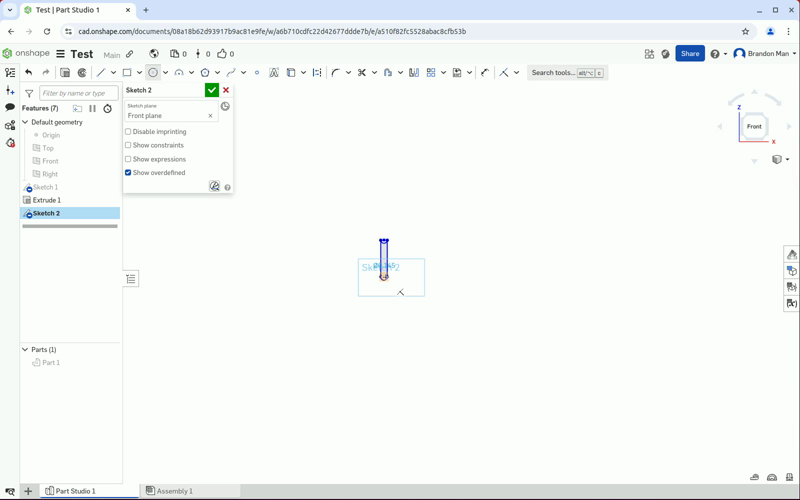
scroll(6)
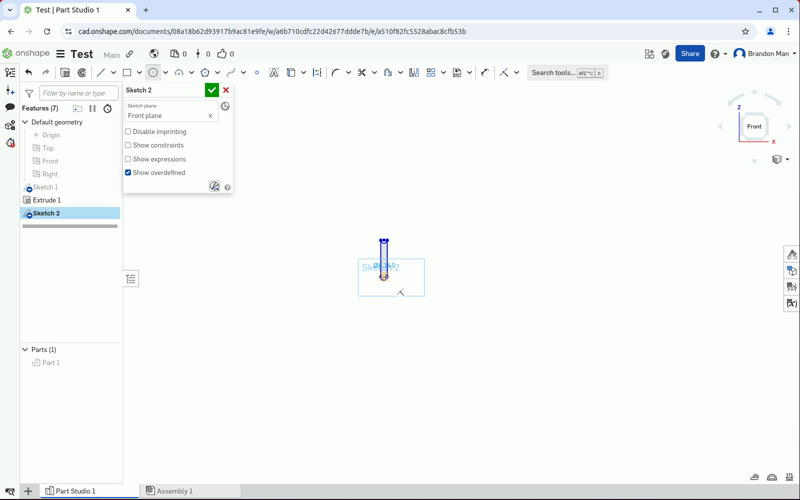
scroll(6)
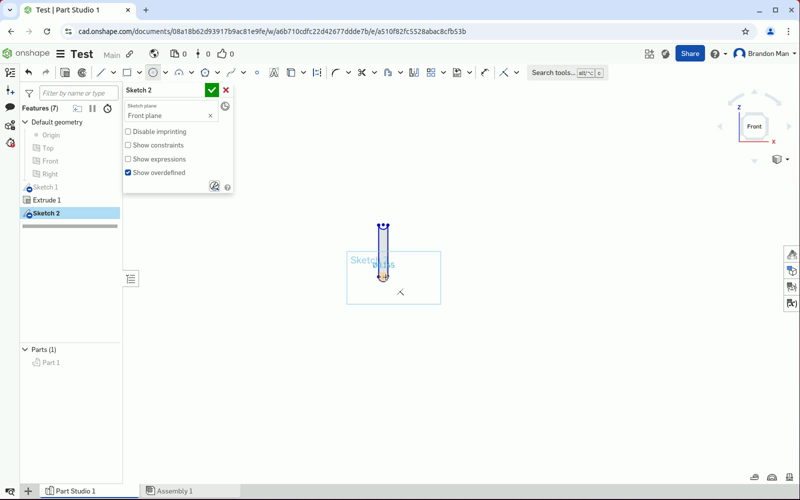
scroll(6)
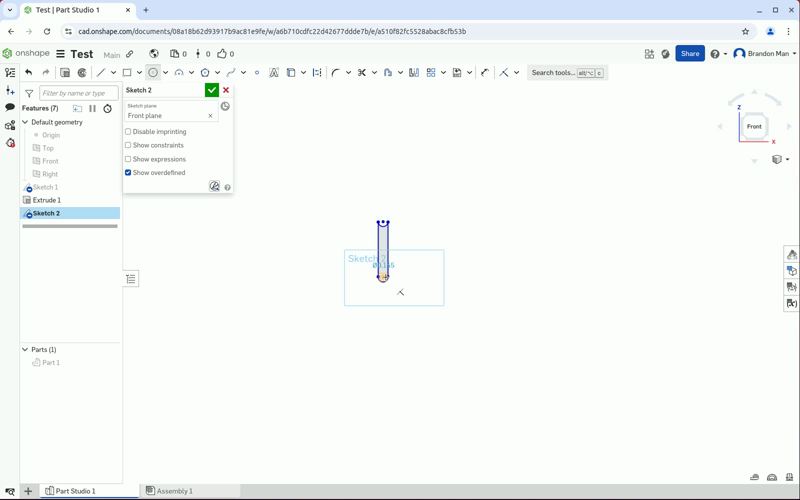
scroll(6)
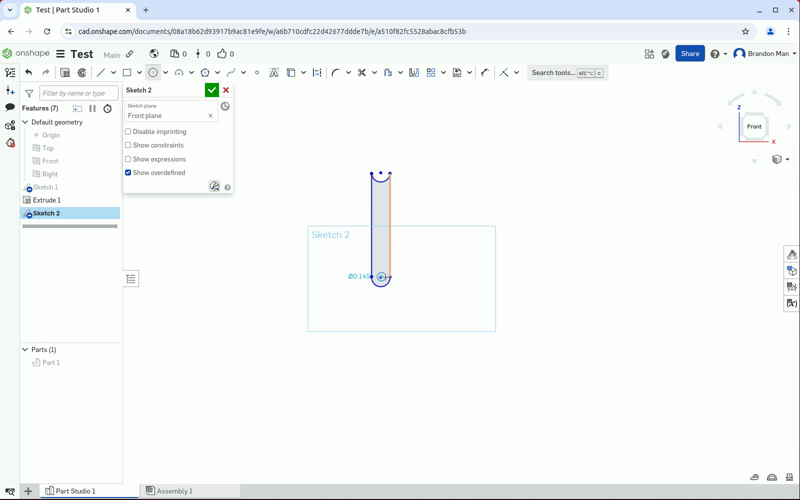
scroll(6)
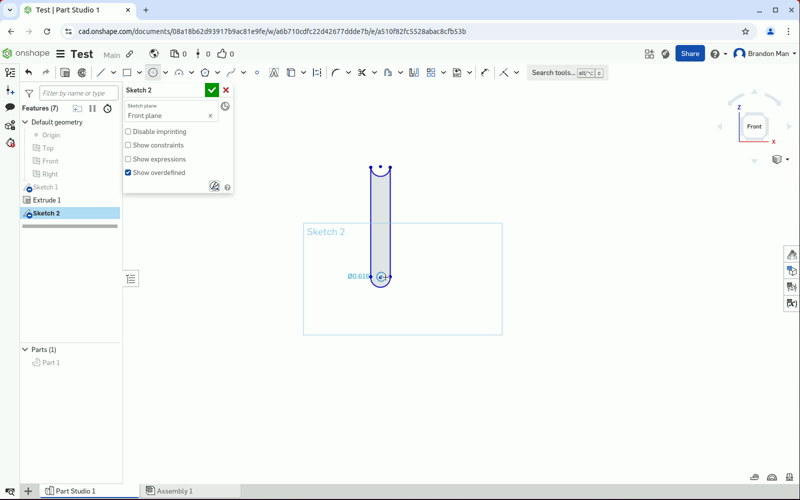
scroll(6)
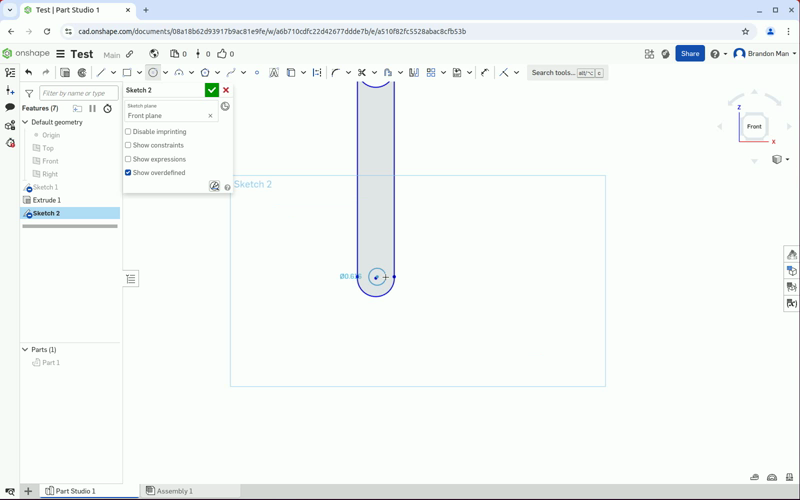
scroll(6)
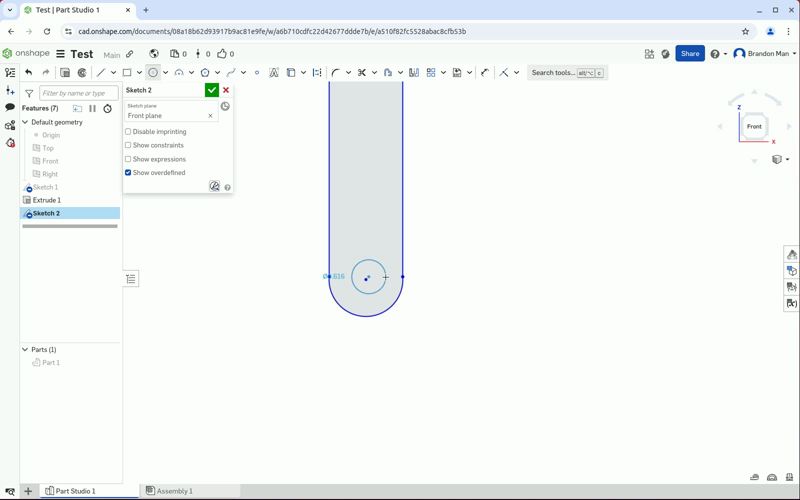
click(385, 276)
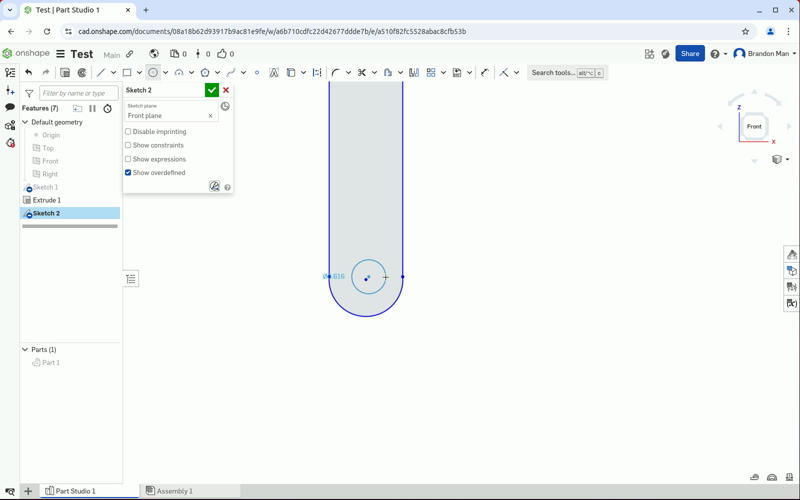
scroll(-6)
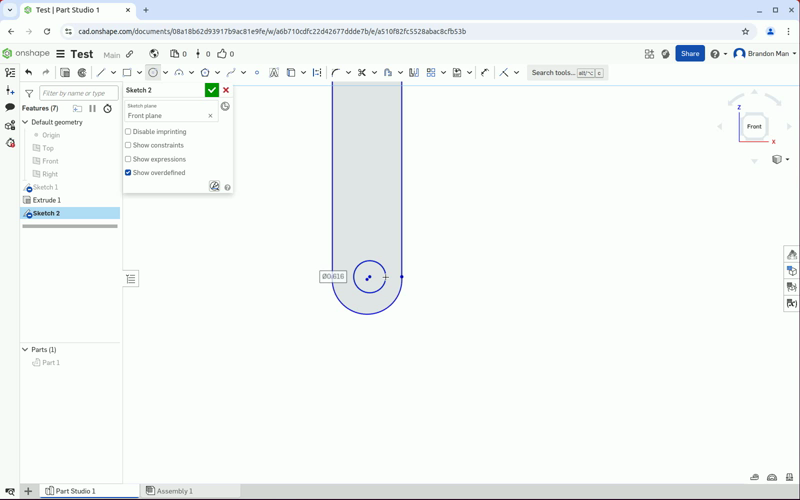
scroll(-6)
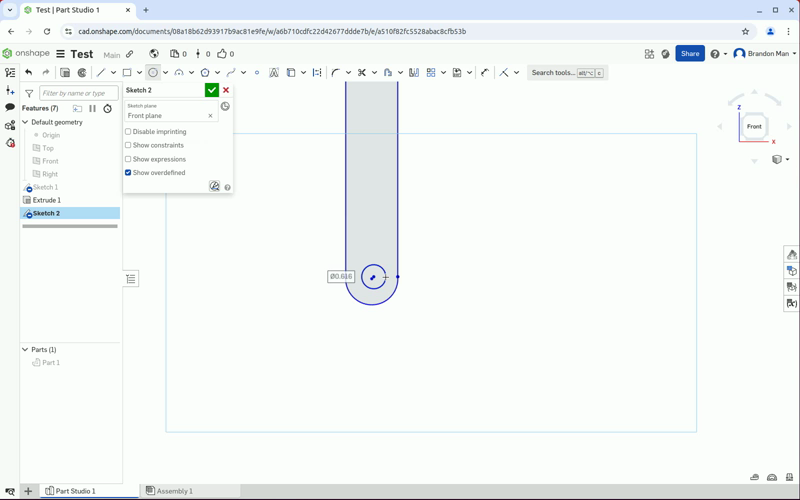
scroll(-6)
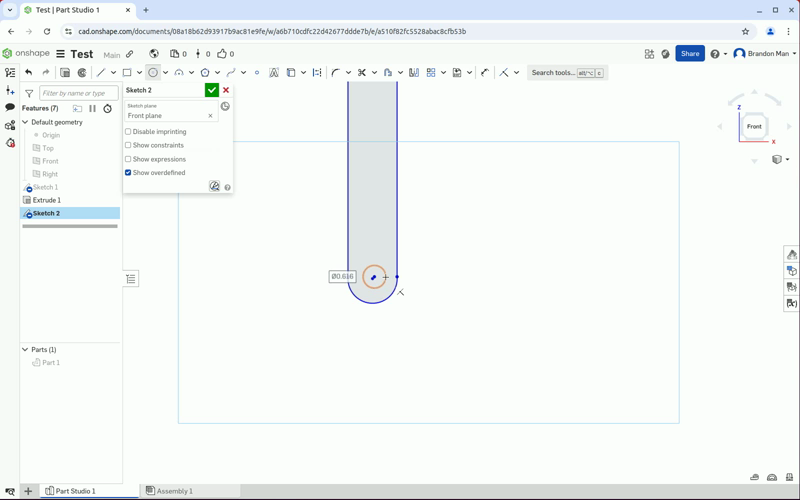
scroll(-6)
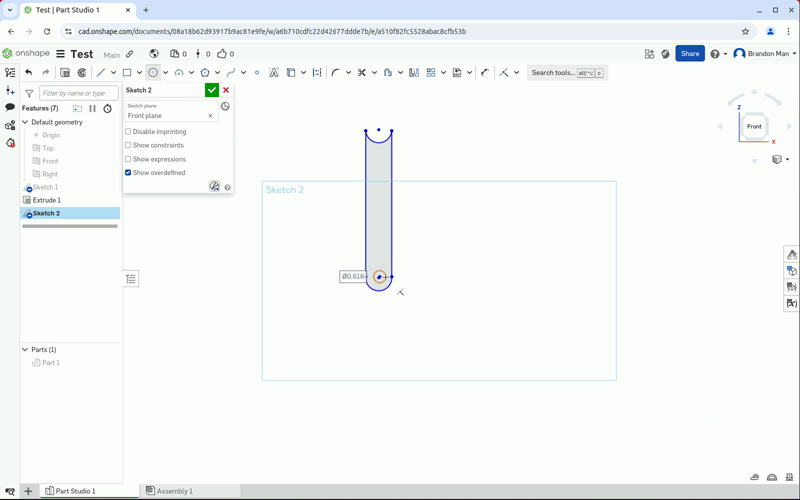
scroll(-6)
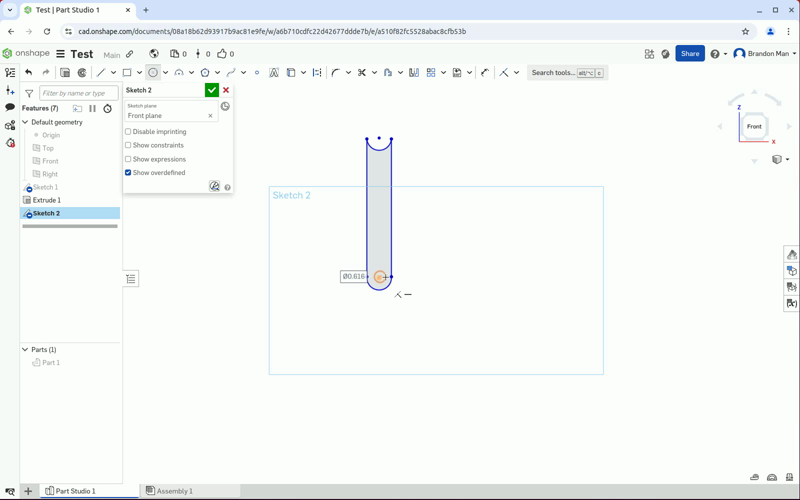
scroll(-6)
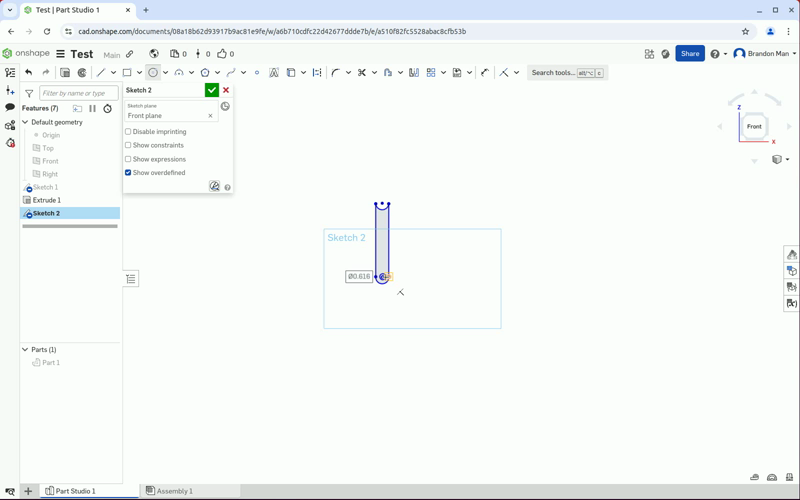
scroll(-6)
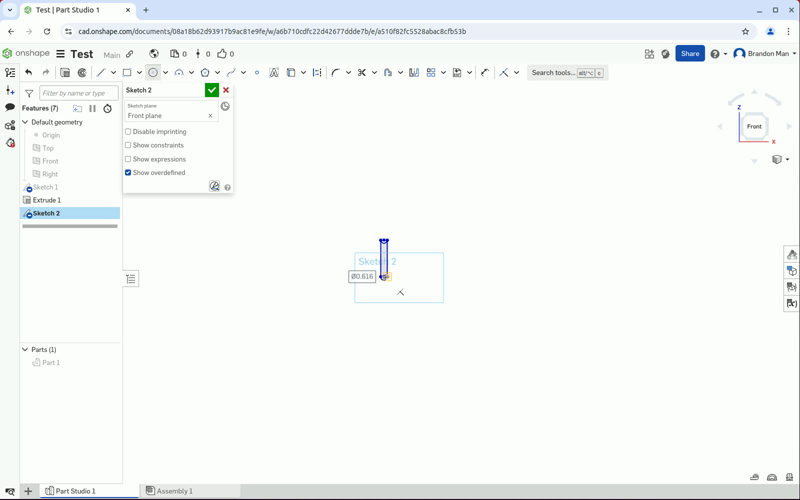
key(esc)
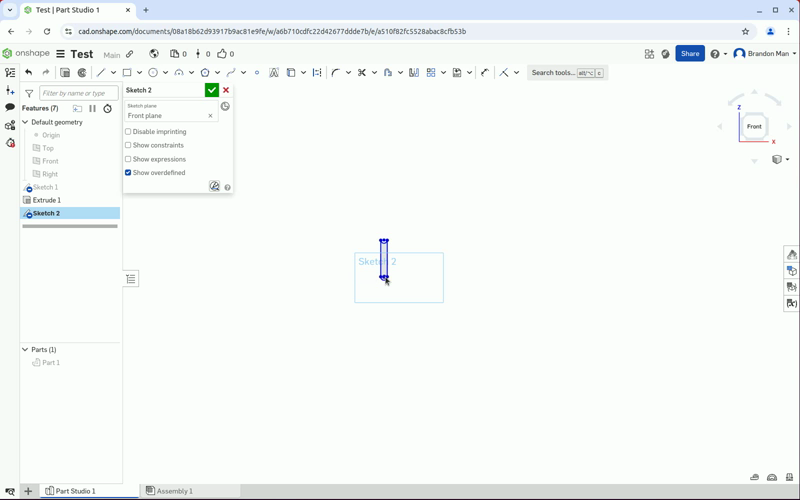
key(c)
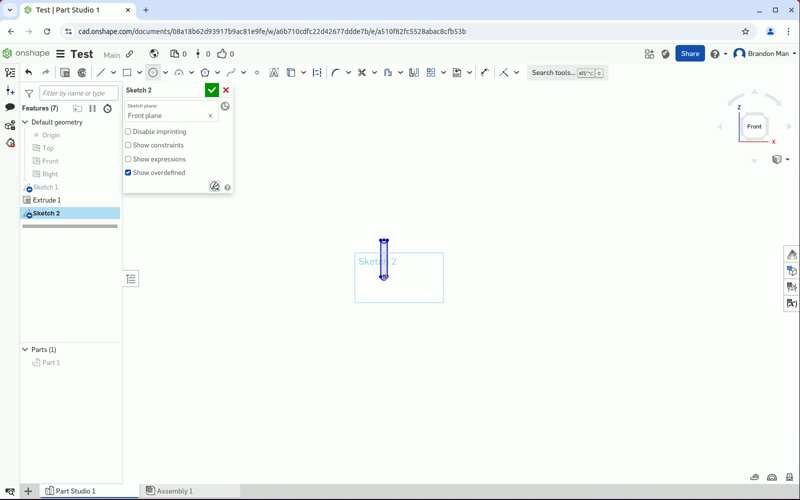
key_down(shift)
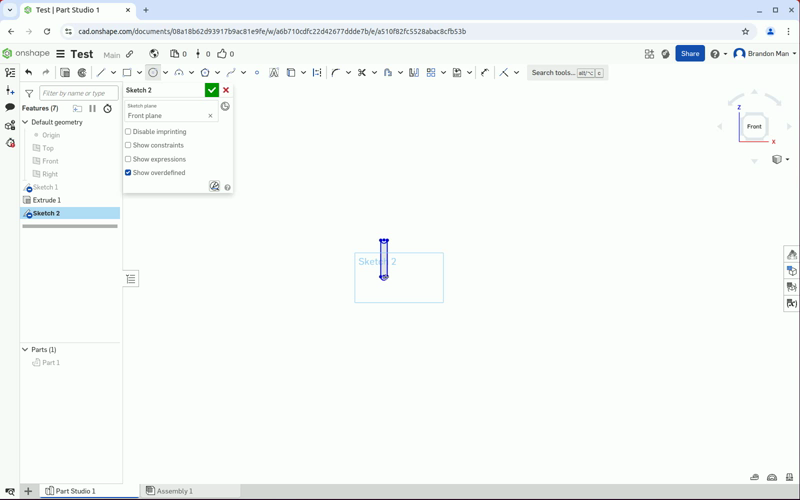
mouse_move(384, 240)
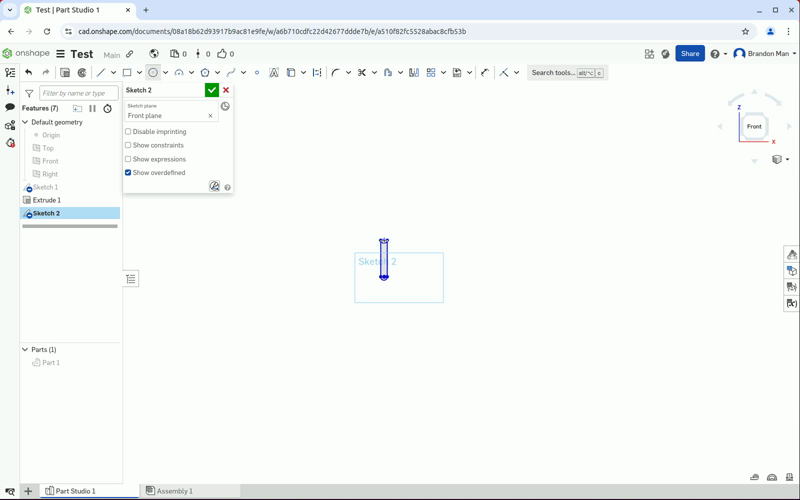
scroll(6)
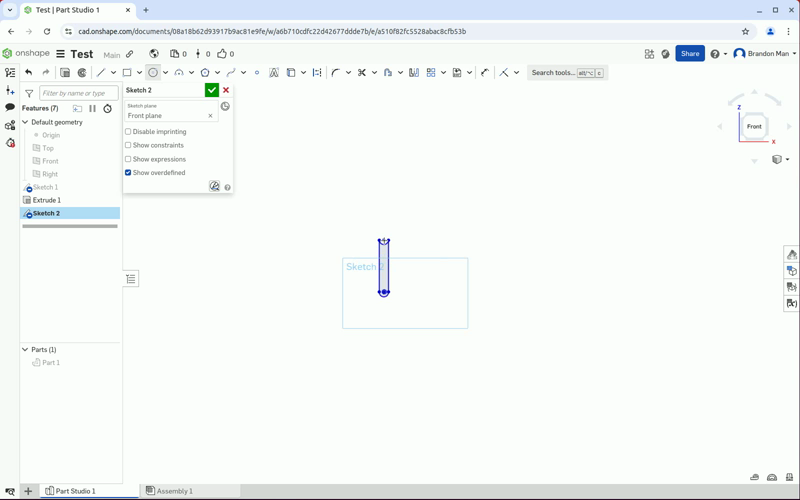
scroll(6)
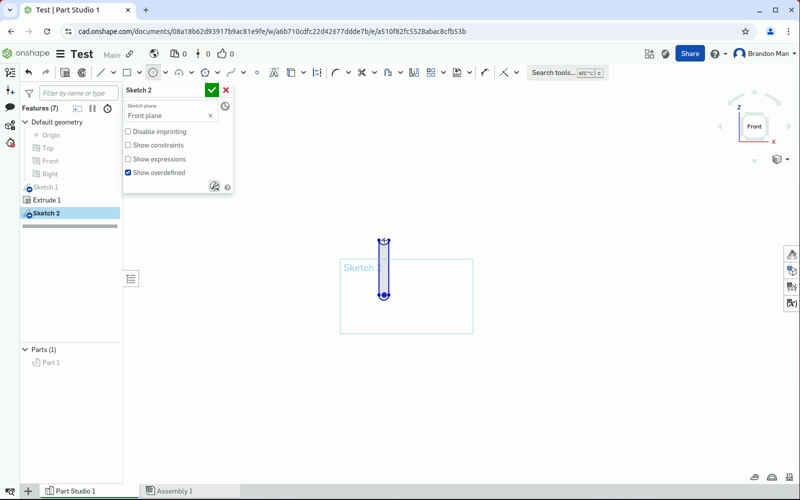
scroll(6)
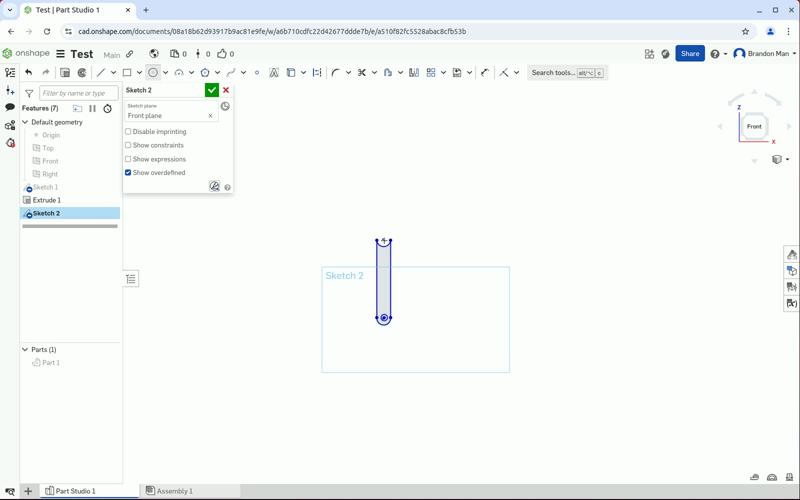
scroll(6)
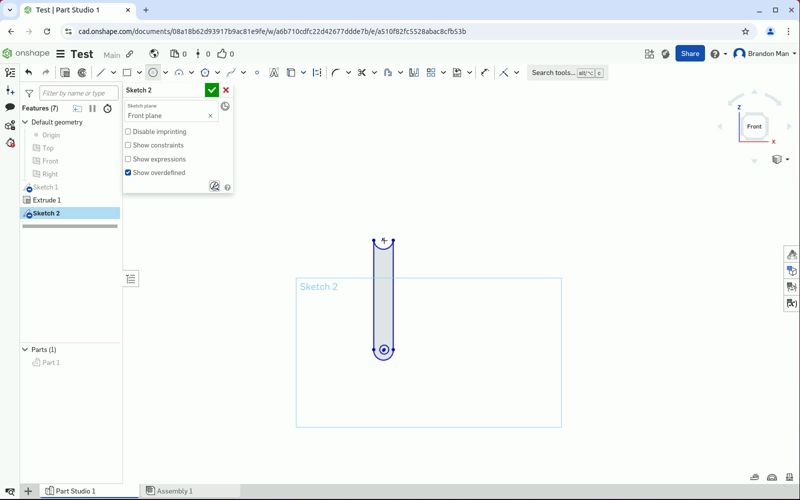
scroll(6)
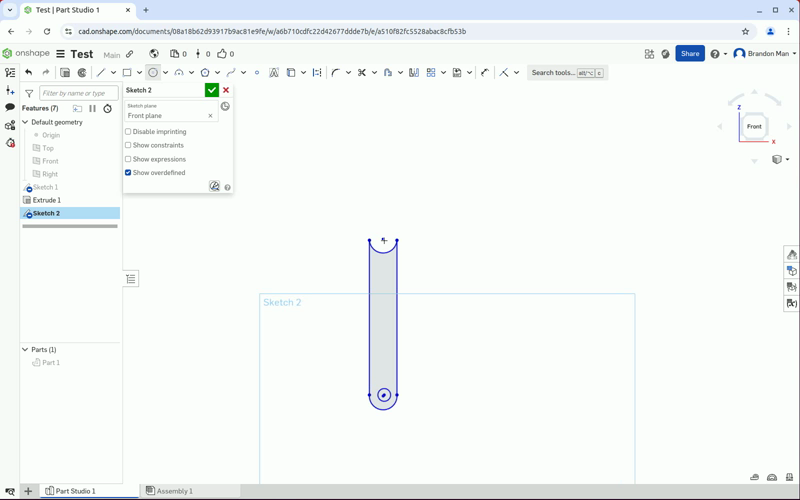
scroll(6)
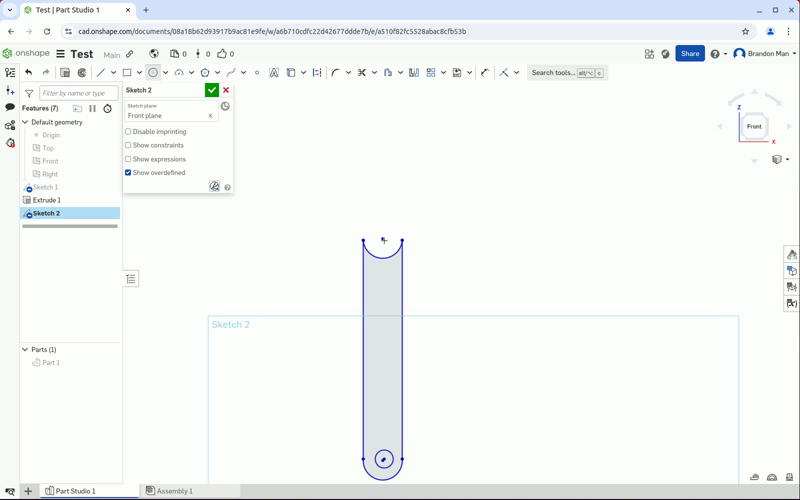
scroll(6)
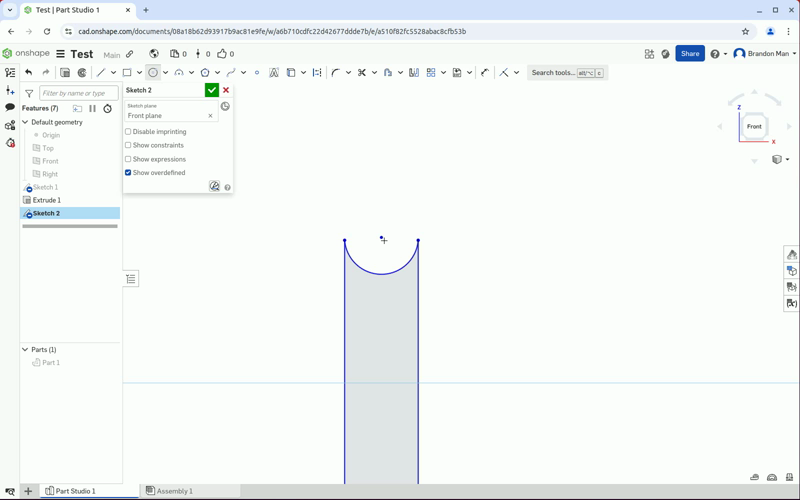
click(384, 240)
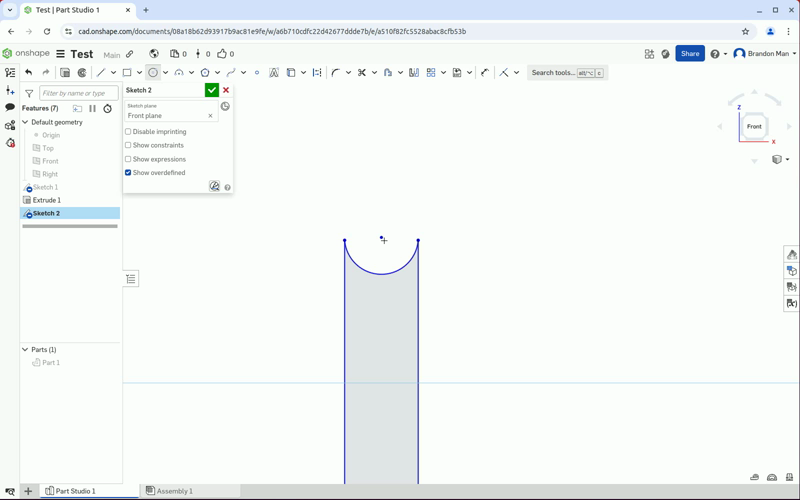
scroll(-6)
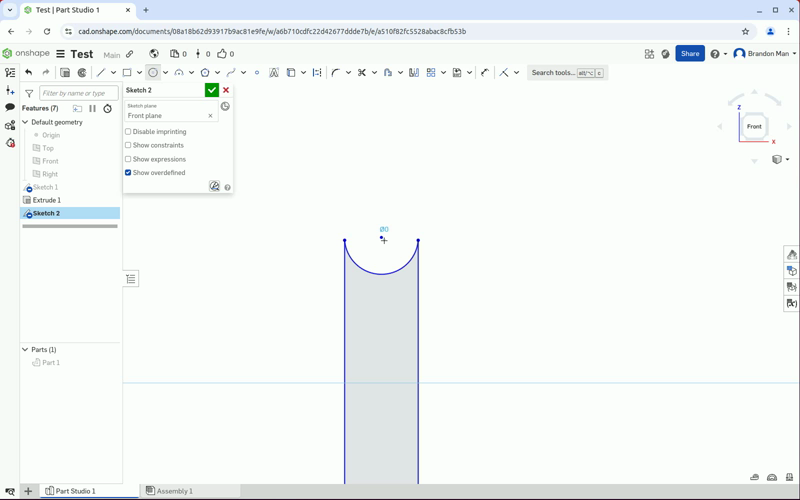
scroll(-6)
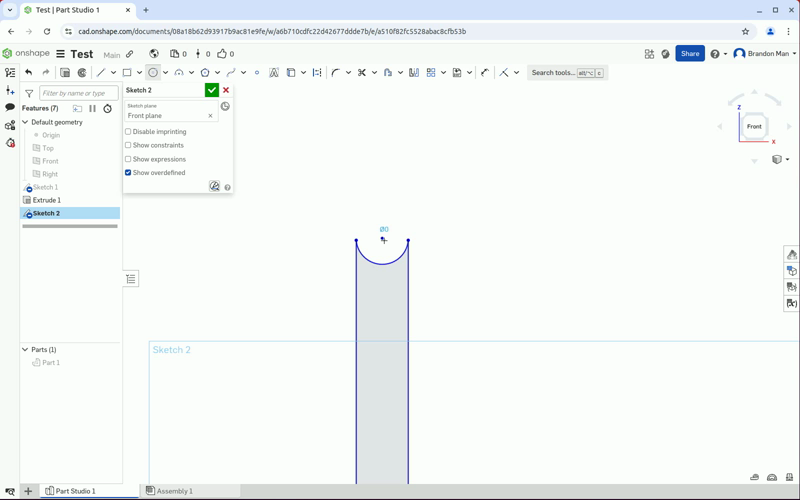
scroll(-6)
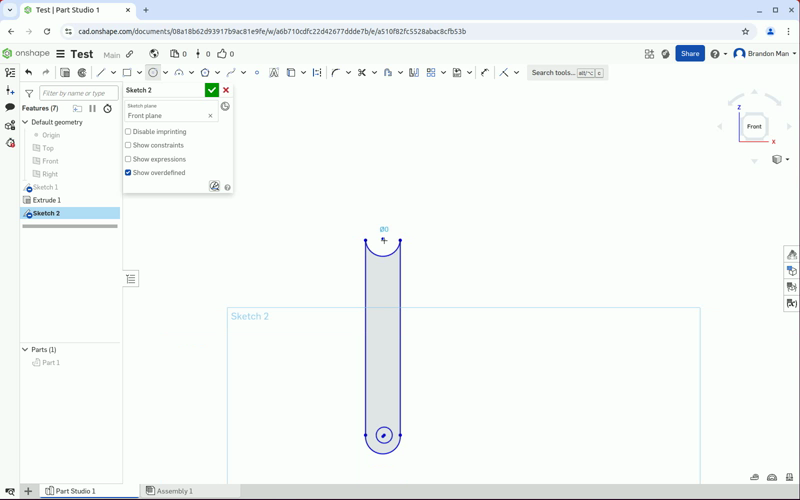
scroll(-6)
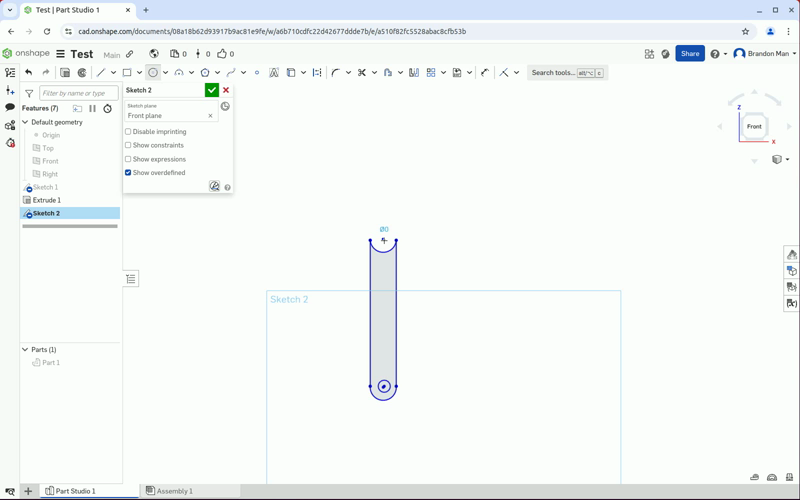
scroll(-6)
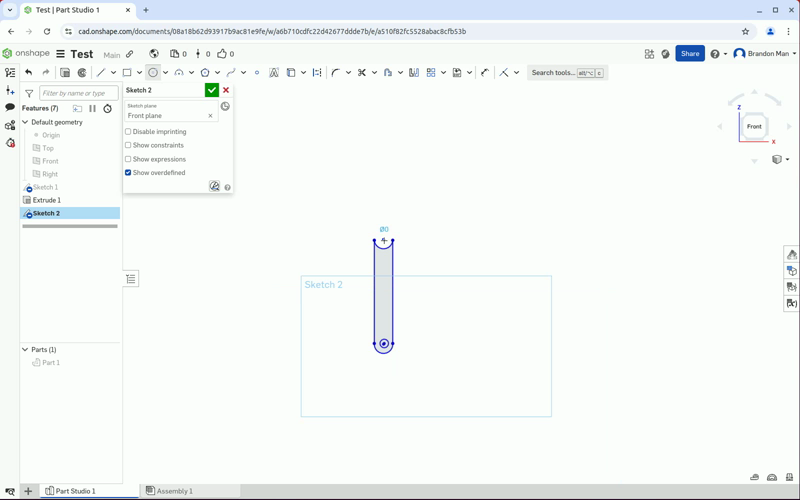
scroll(-6)
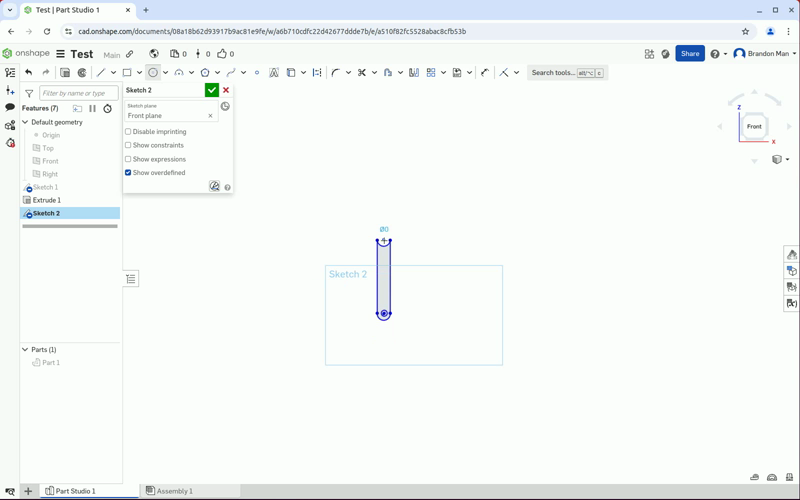
scroll(-6)
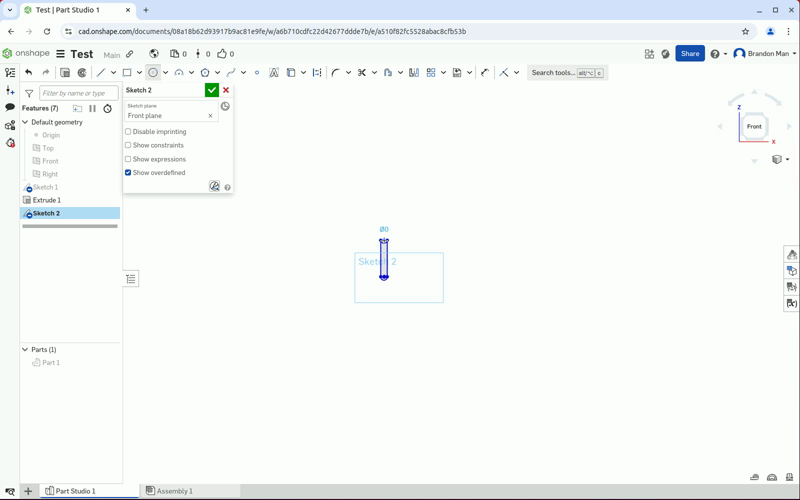
key_up(shift)
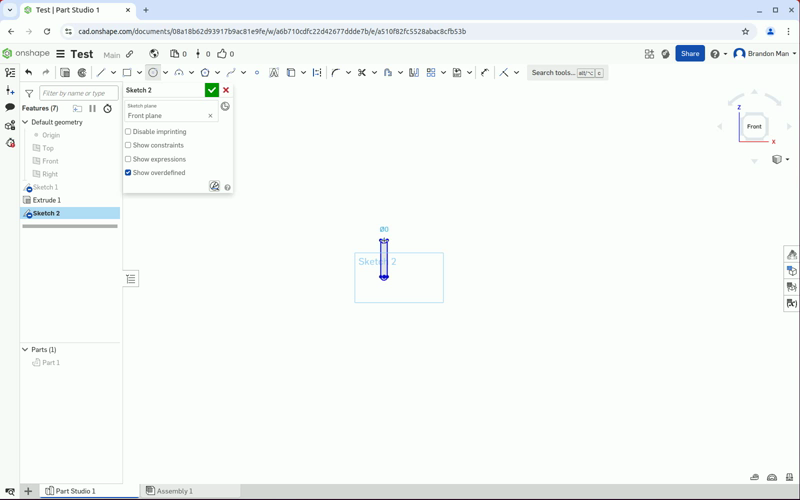
mouse_move(385, 240)
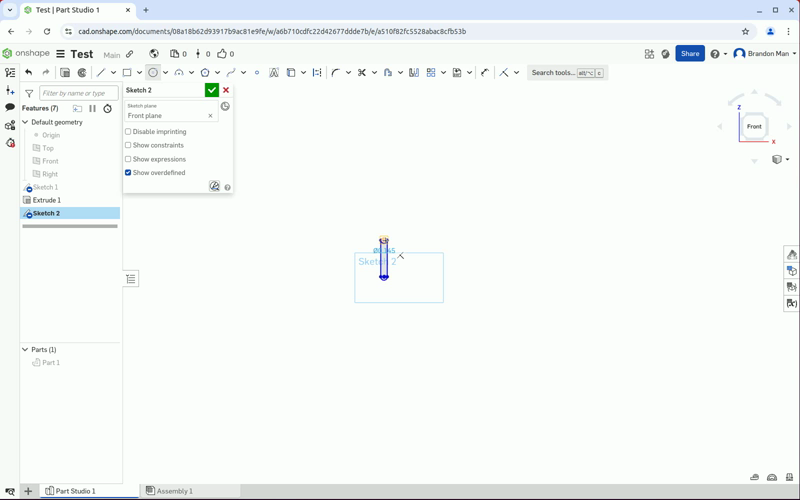
scroll(6)
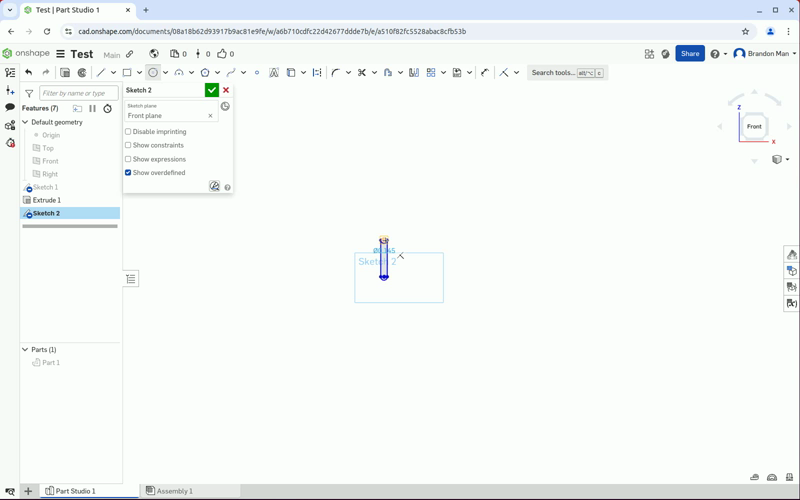
scroll(6)
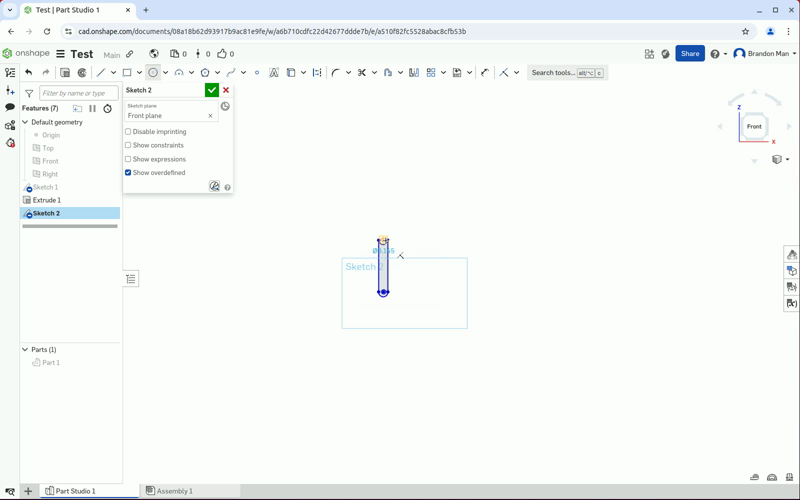
scroll(6)
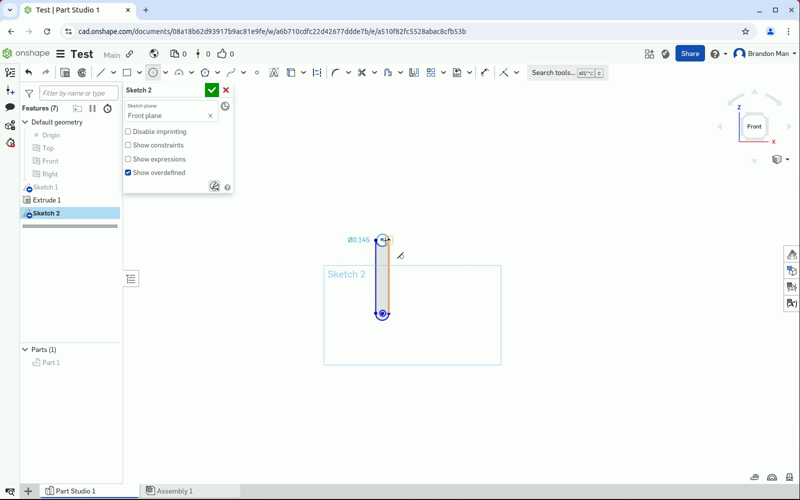
scroll(6)
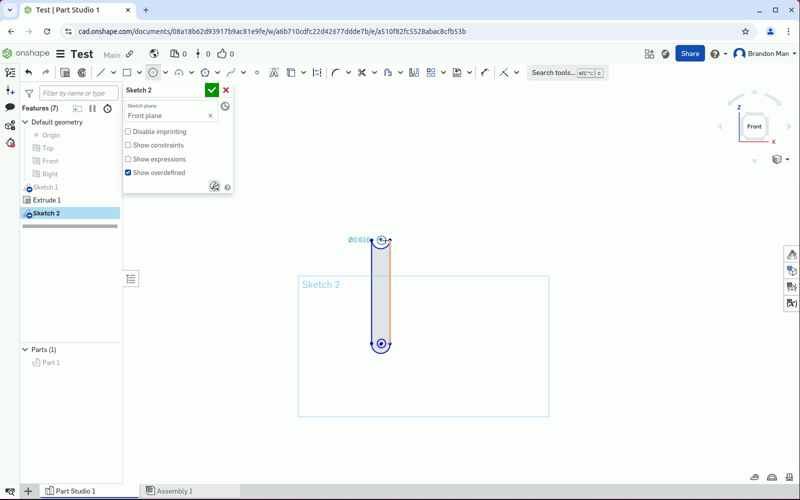
scroll(6)
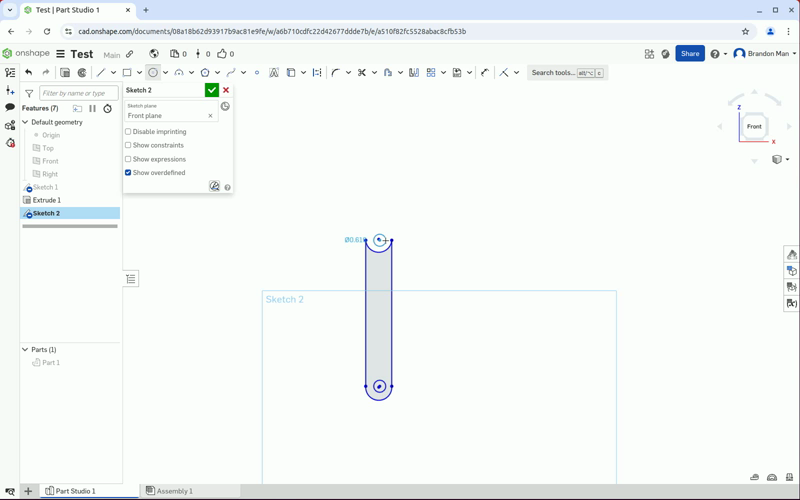
scroll(6)
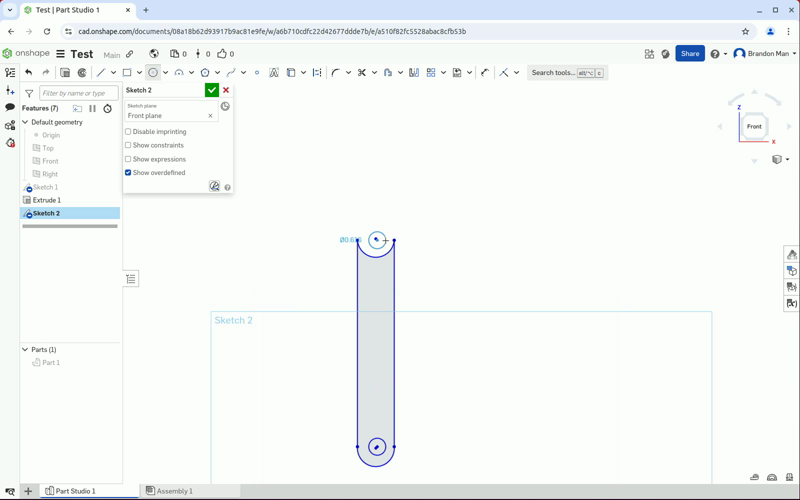
scroll(6)
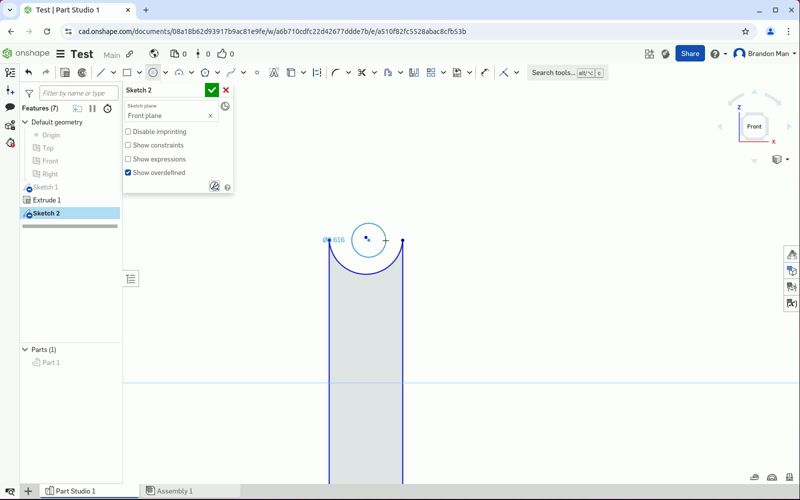
click(385, 240)
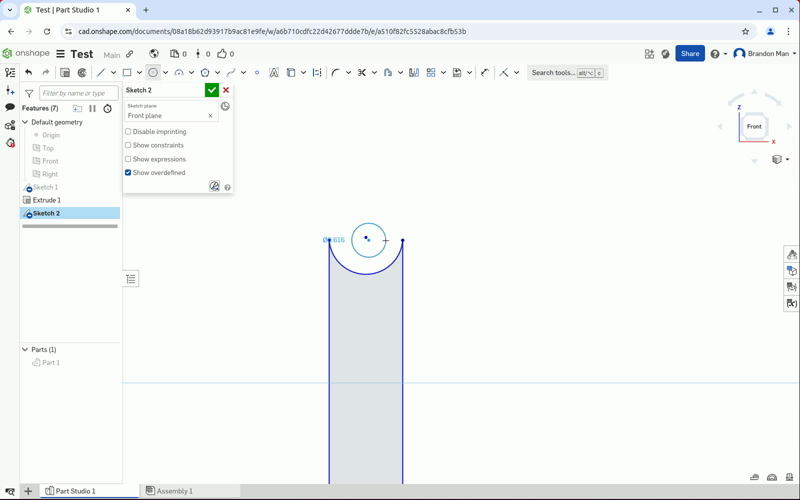
scroll(-6)
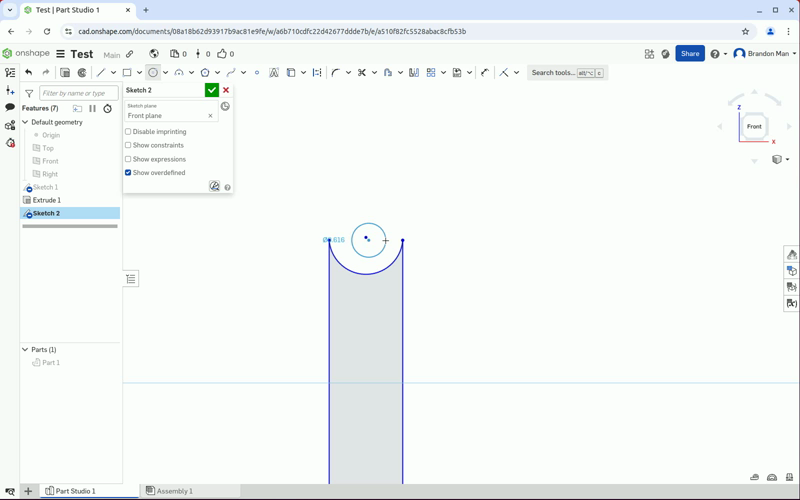
scroll(-6)
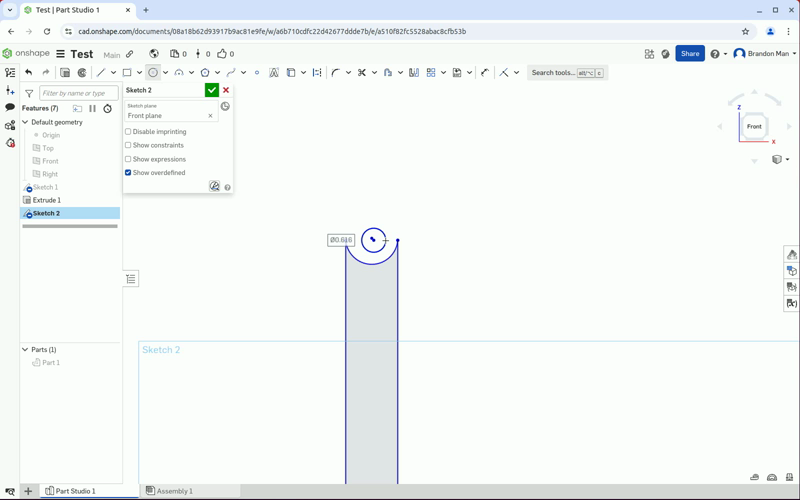
scroll(-6)
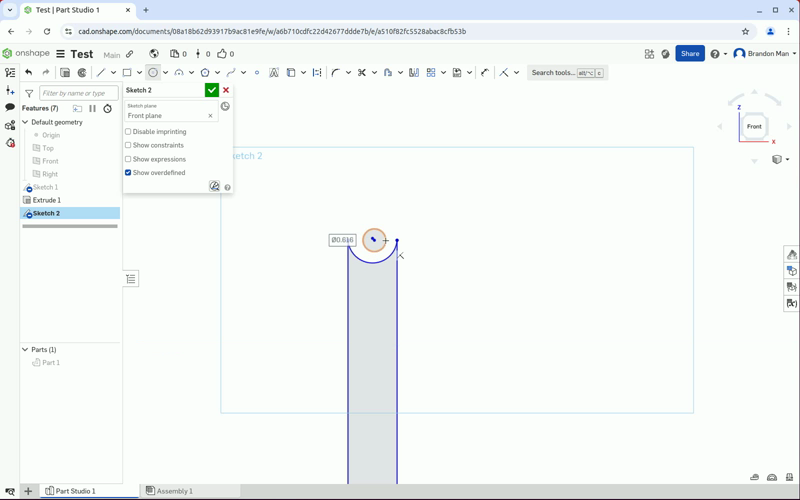
scroll(-6)
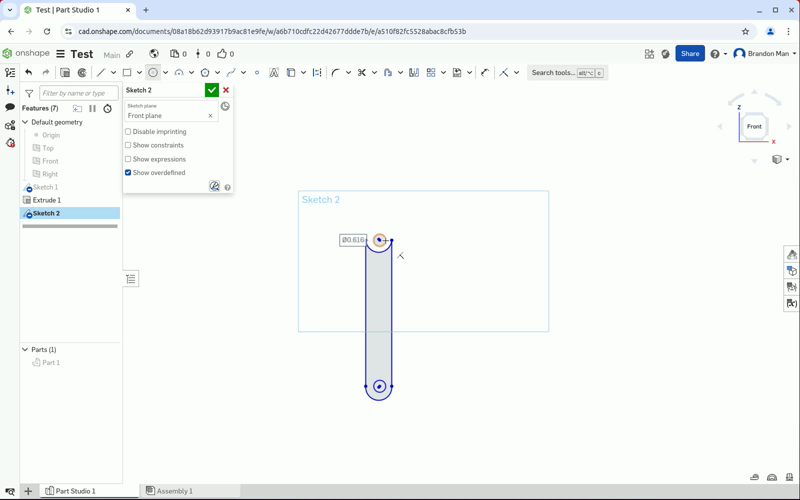
scroll(-6)
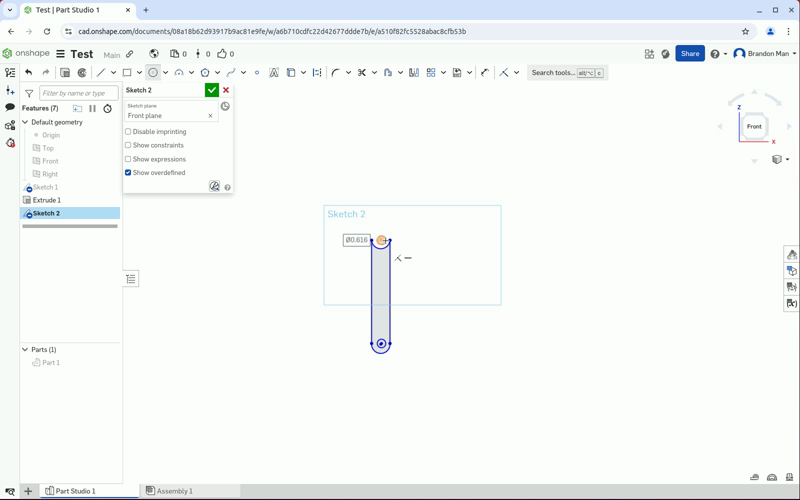
scroll(-6)
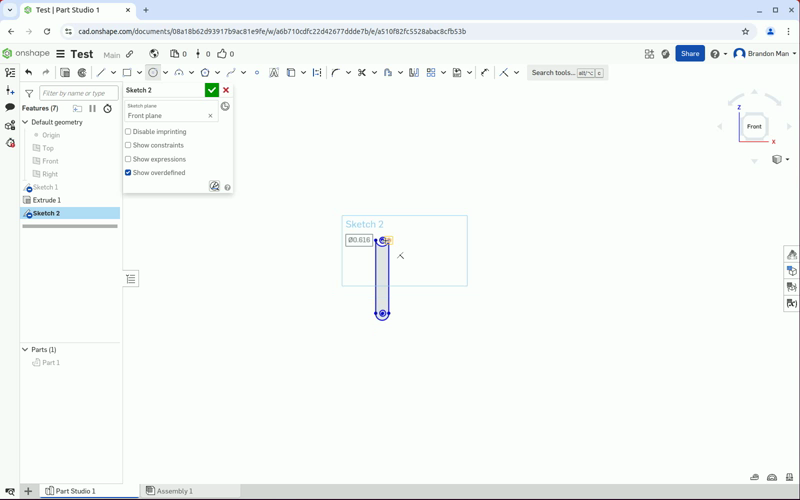
scroll(-6)
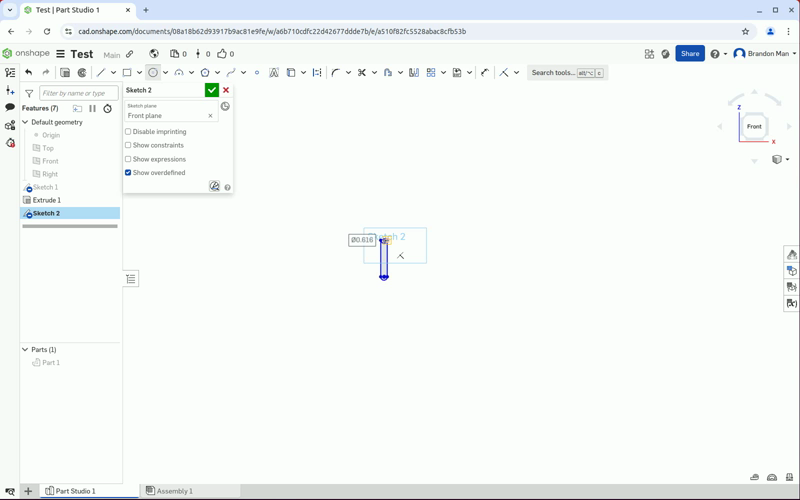
key(esc)
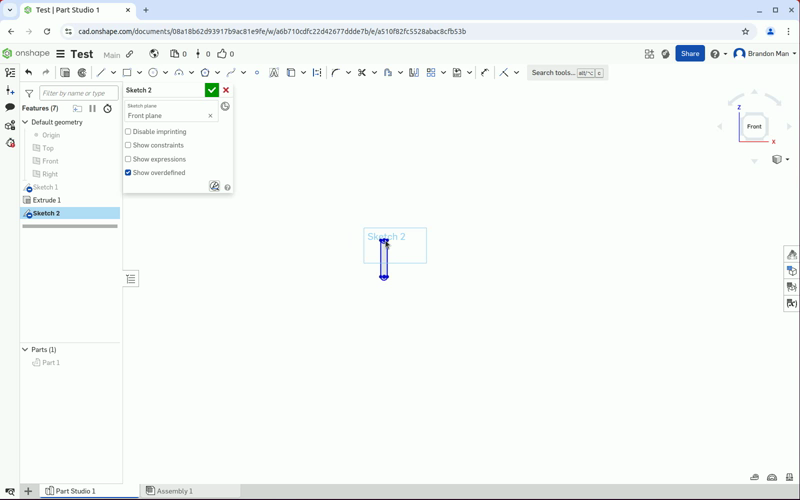
mouse_move(383, 242)
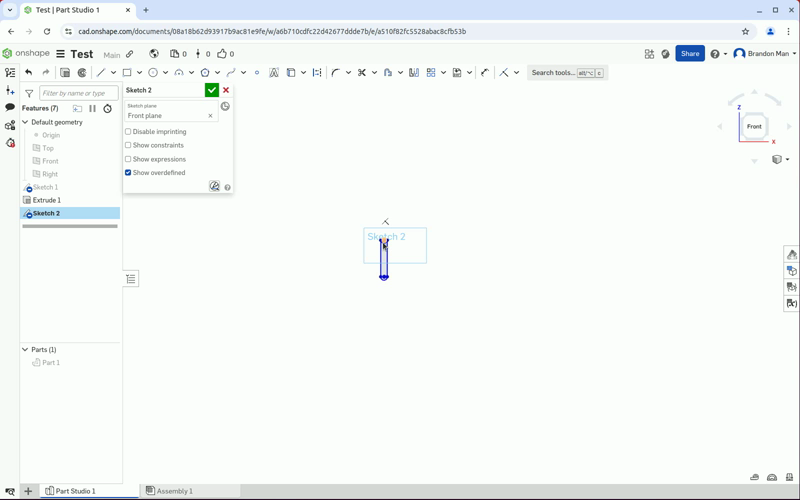
scroll(6)
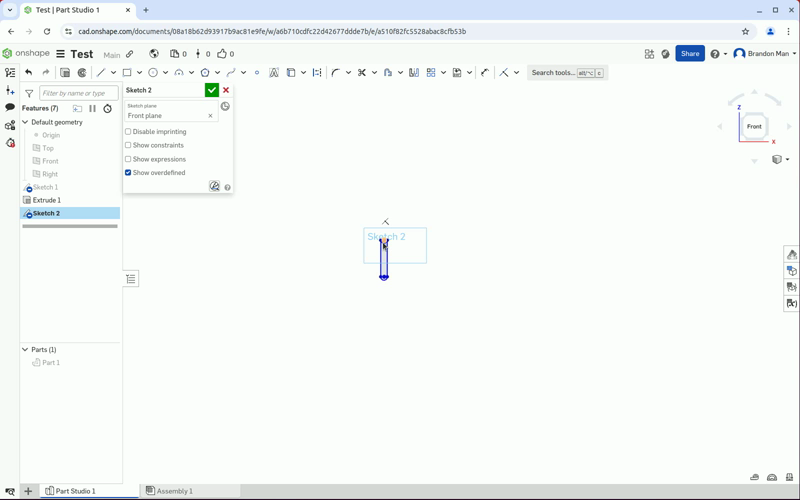
scroll(6)
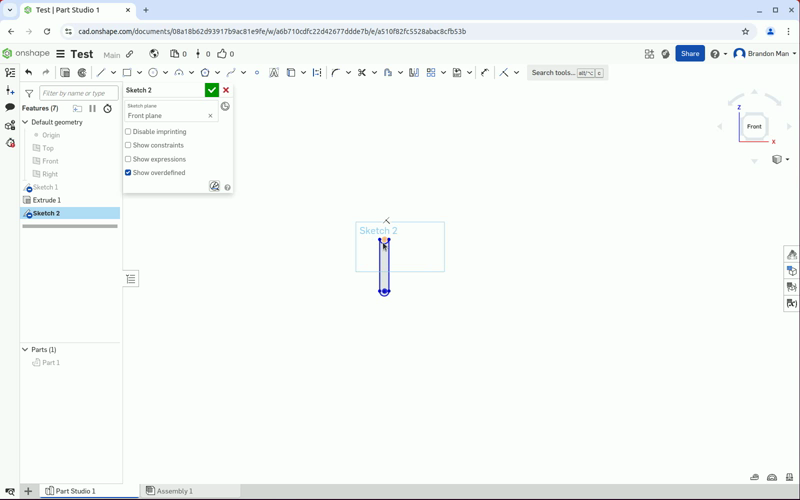
scroll(6)
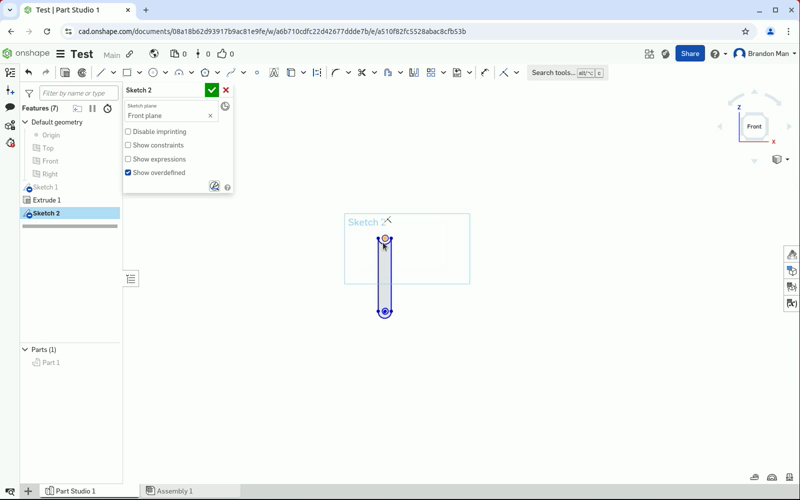
scroll(6)
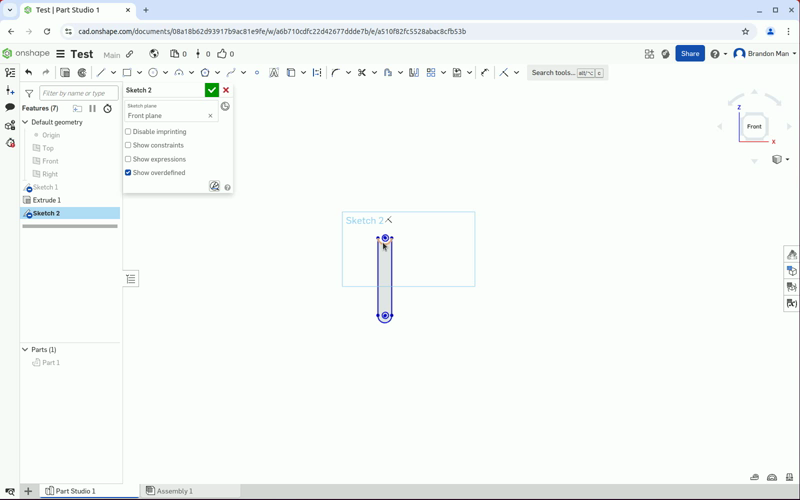
scroll(6)
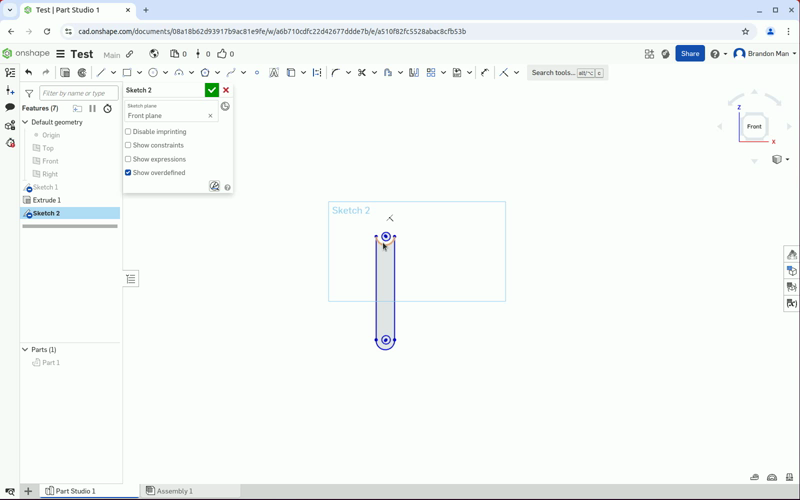
scroll(6)
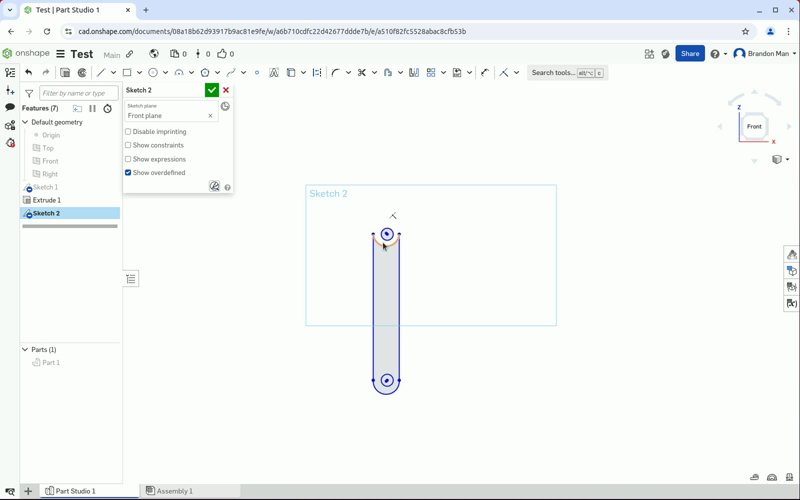
scroll(6)
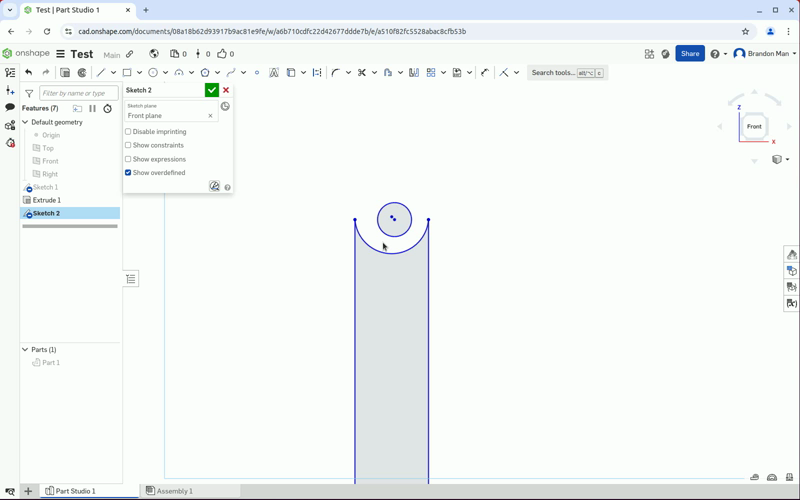
click(383, 242)
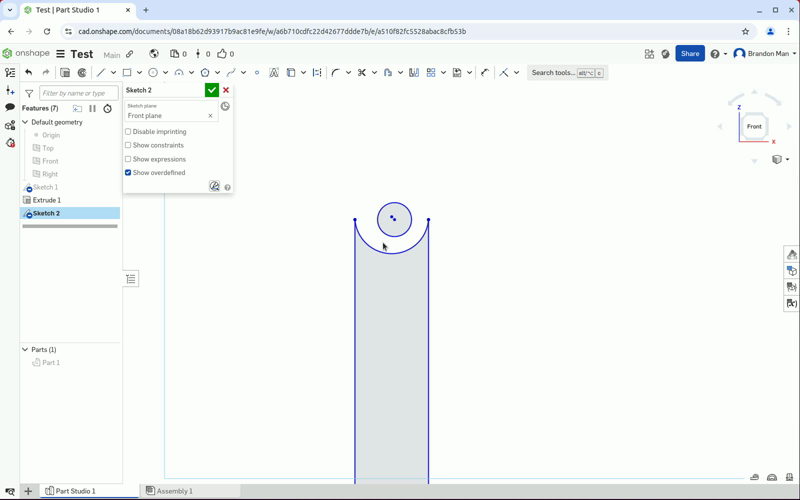
scroll(-6)
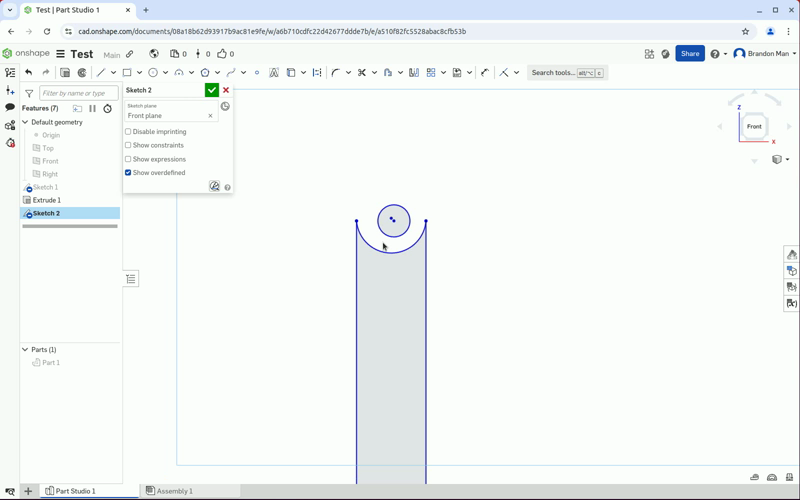
scroll(-6)
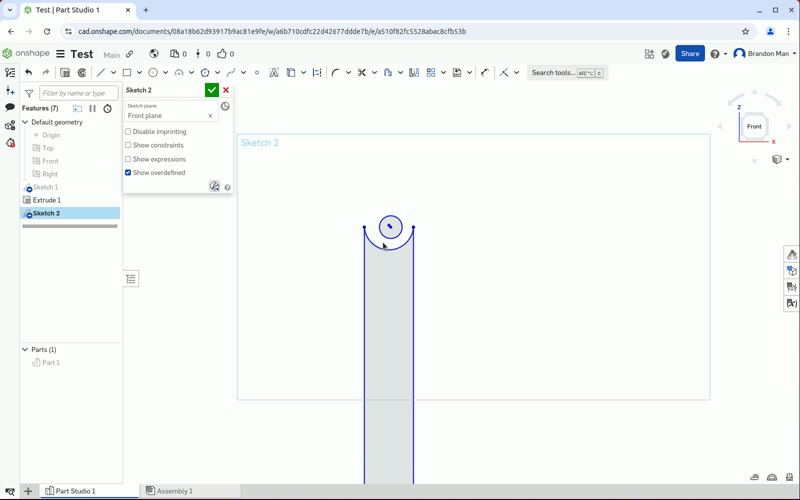
scroll(-6)
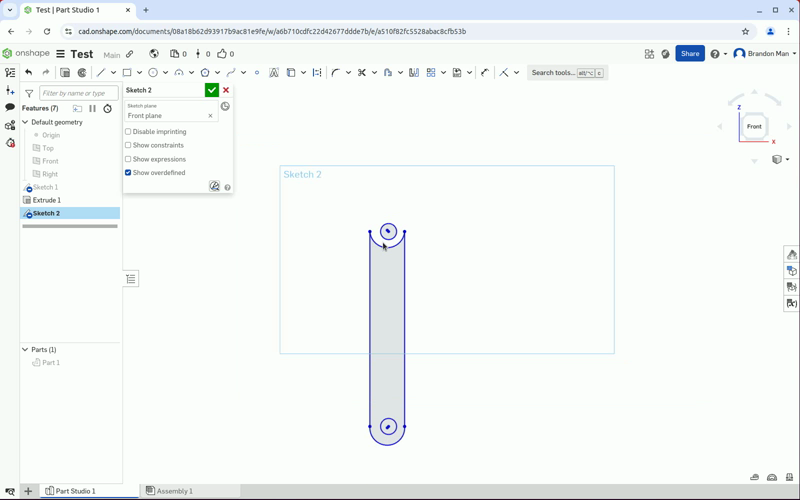
scroll(-6)
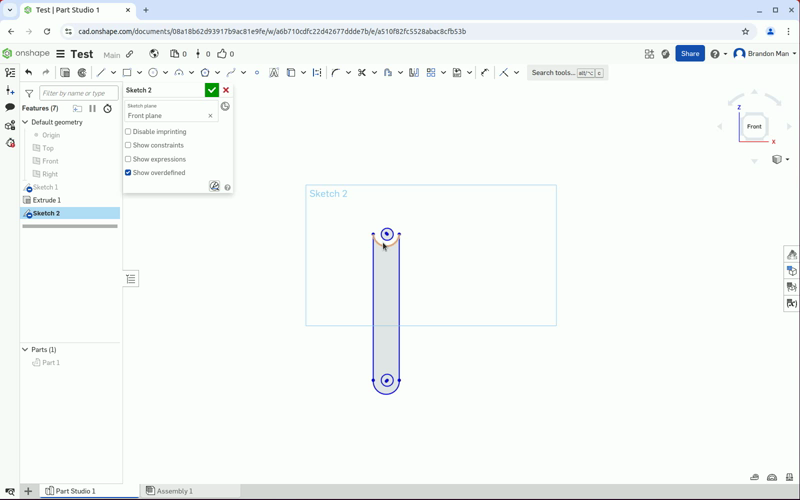
scroll(-6)
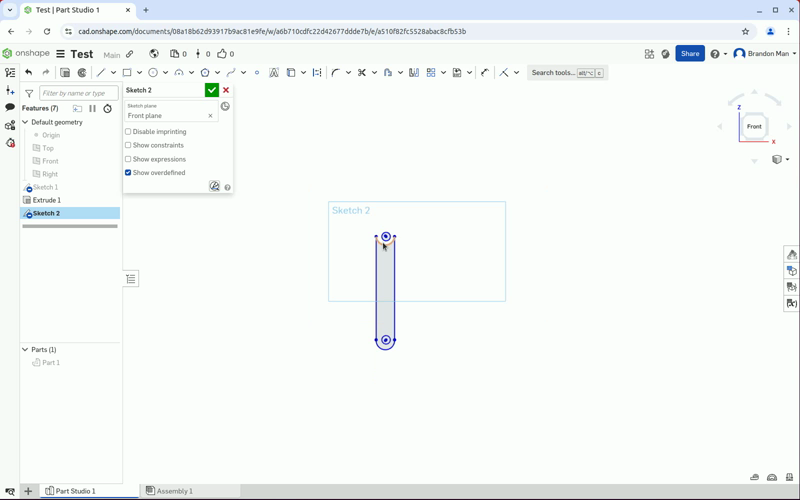
scroll(-6)
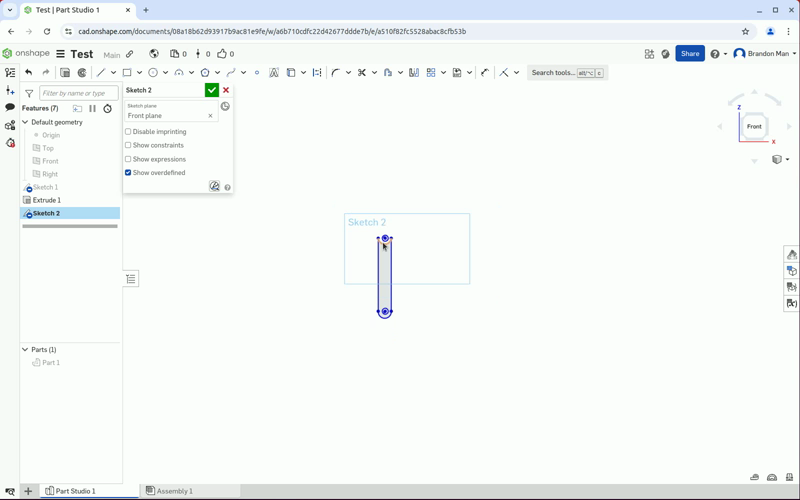
scroll(-6)
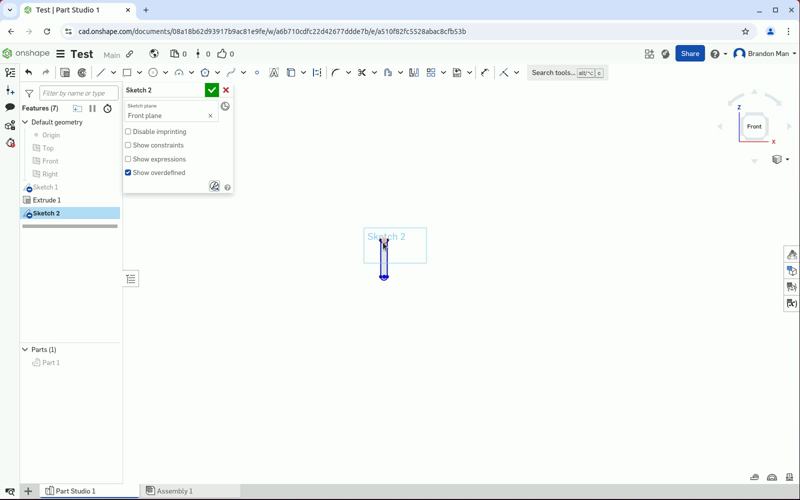
mouse_move(73, 352)
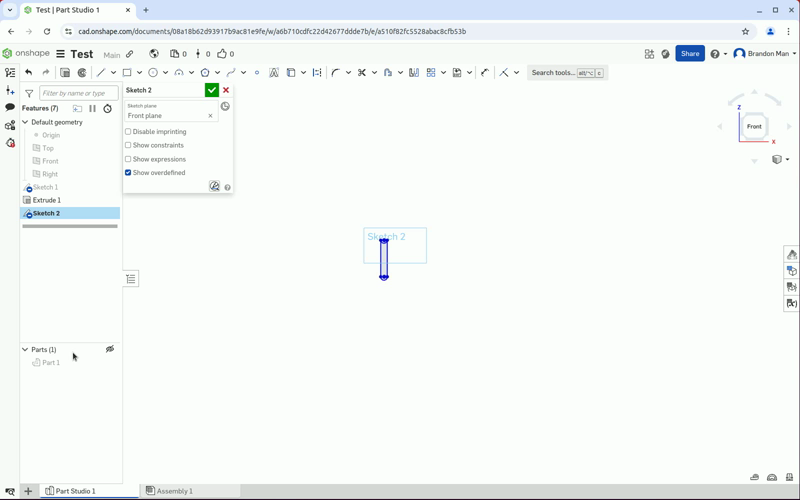
key(shift+y)
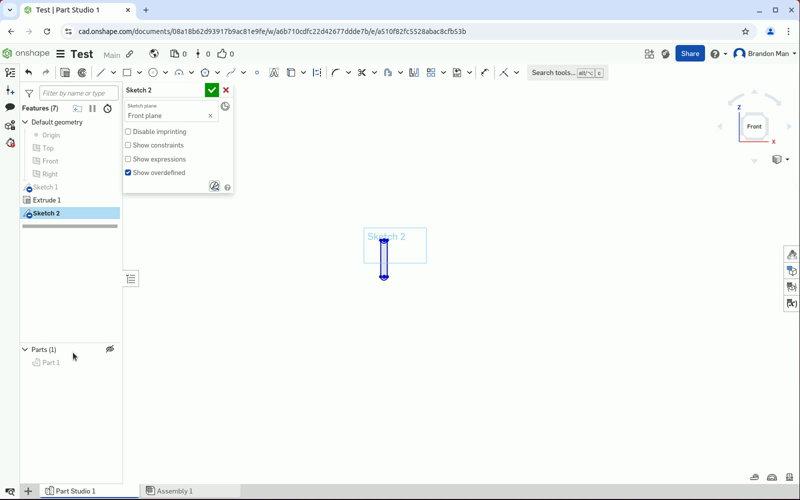
key(shift+e)
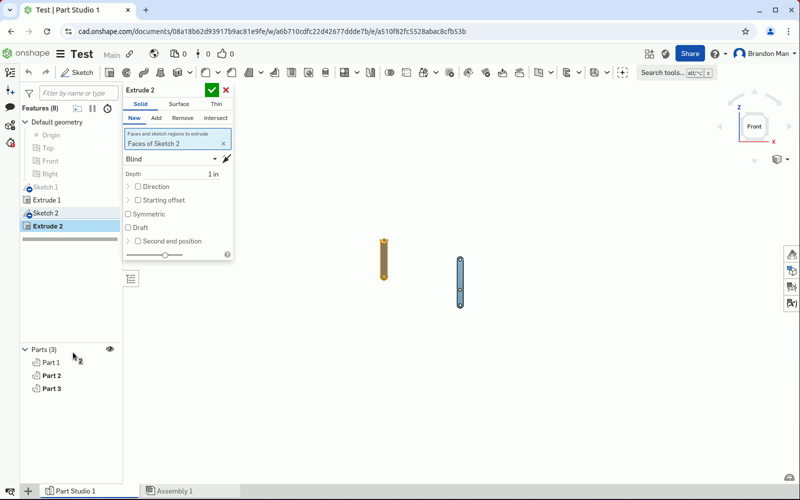
mouse_move(143, 106)
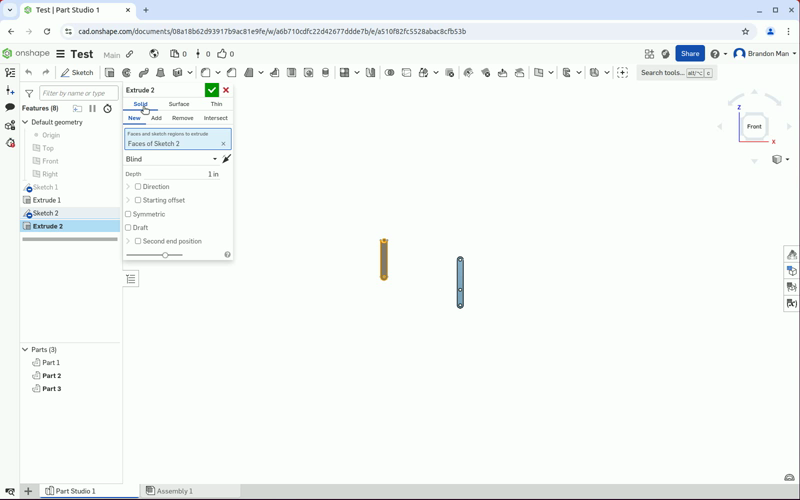
click(143, 106)
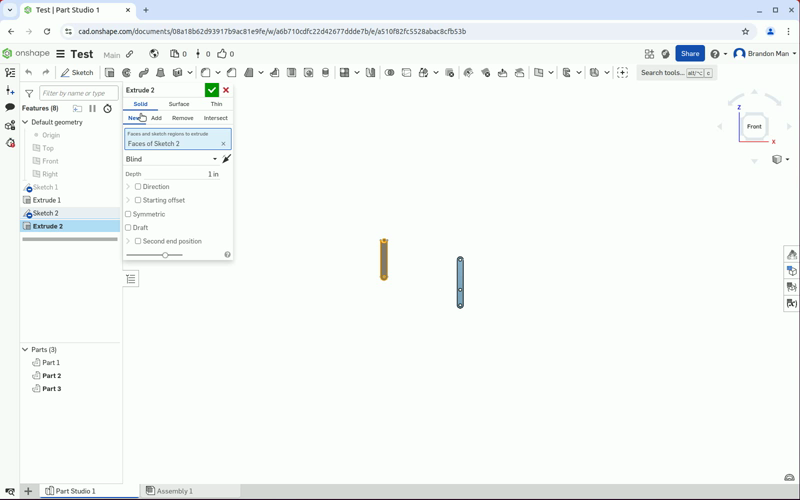
mouse_move(137, 120)
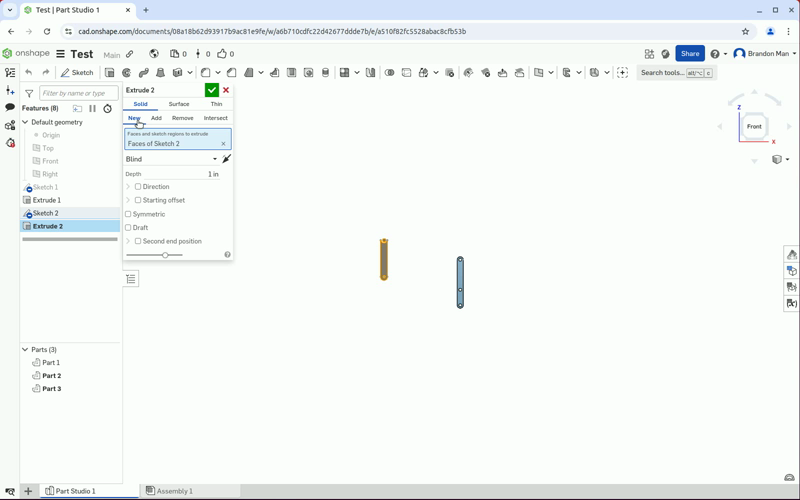
click(137, 120)
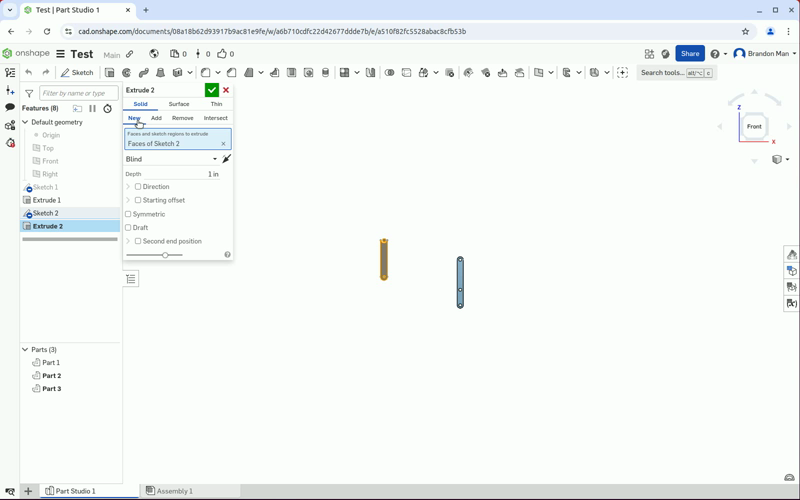
key(tab, 4)
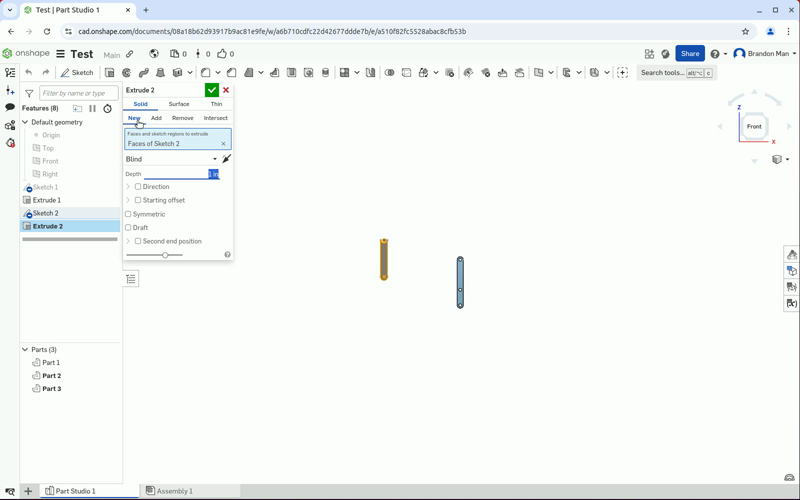
text(1.204)
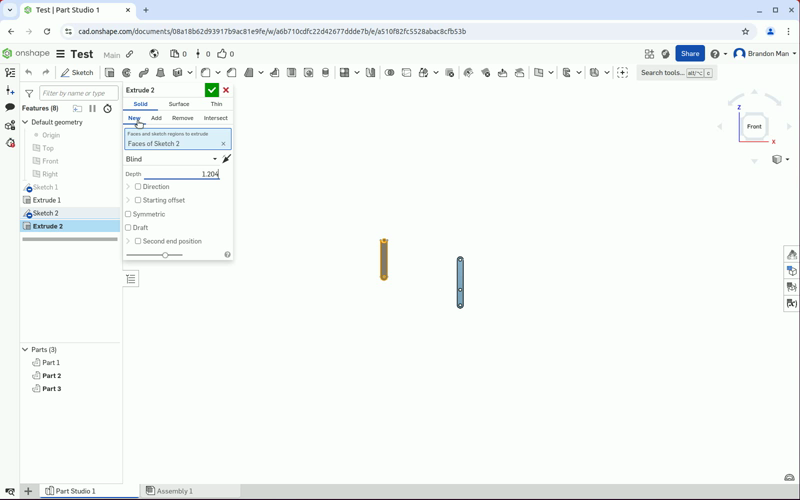
key(enter)
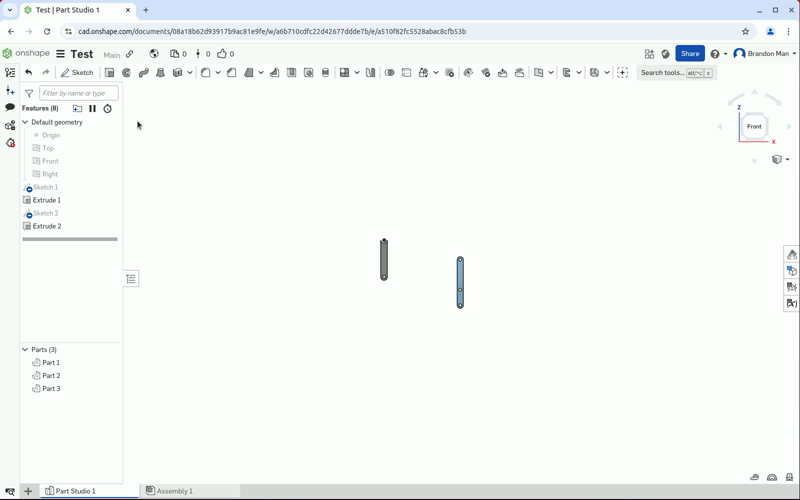
key(shift+h)
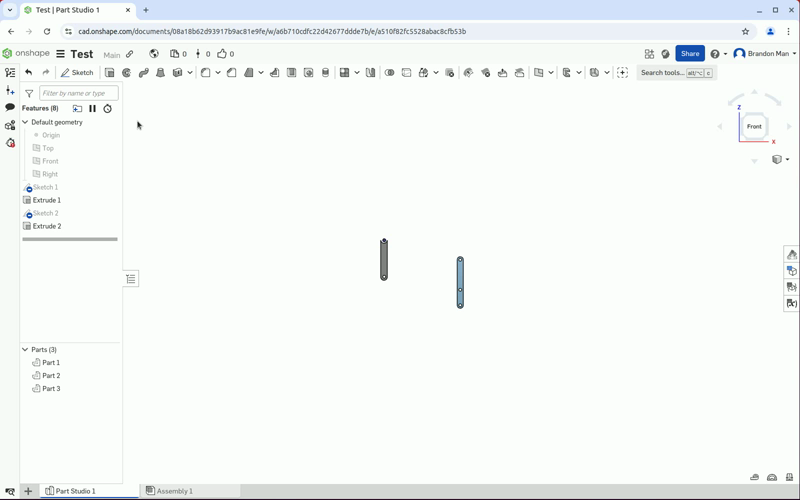
key(shift+h)
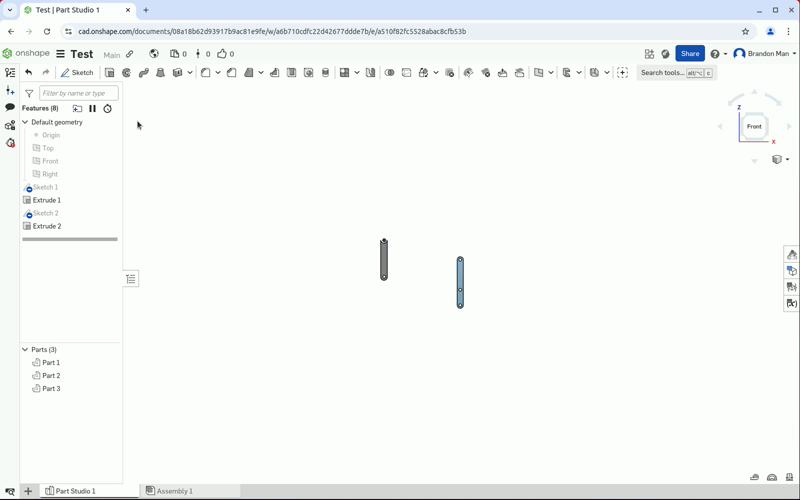
mouse_move(73, 189)
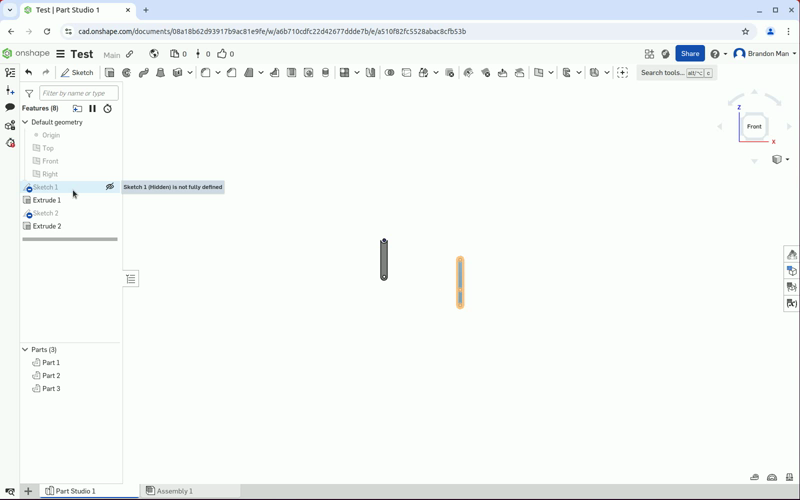
click(73, 189)
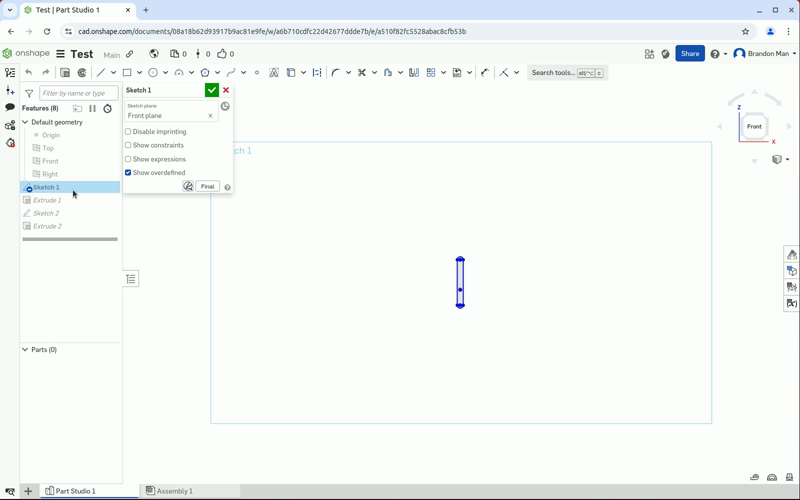
mouse_move(229, 92)
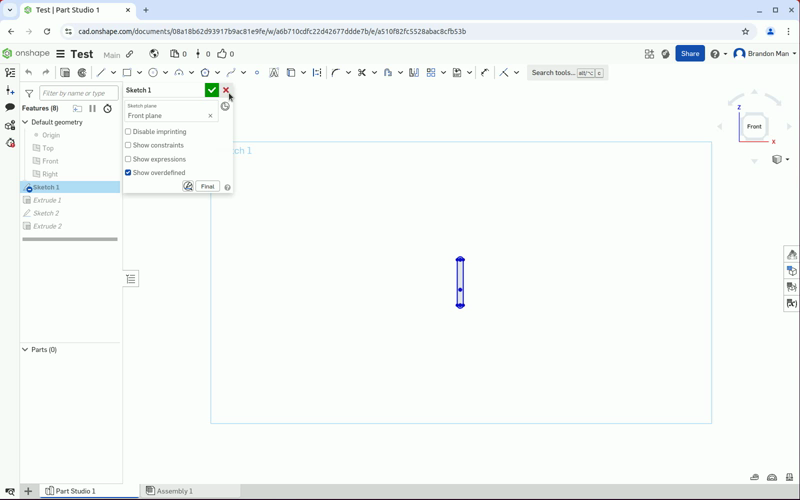
click(229, 92)
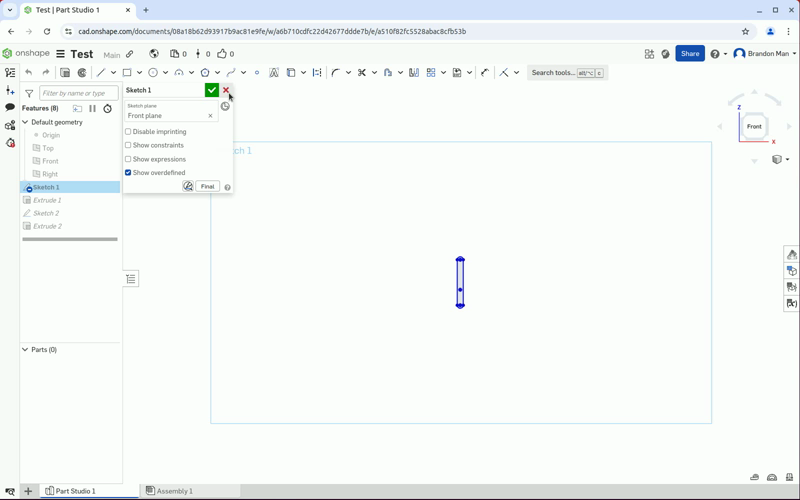
key(shift+s)
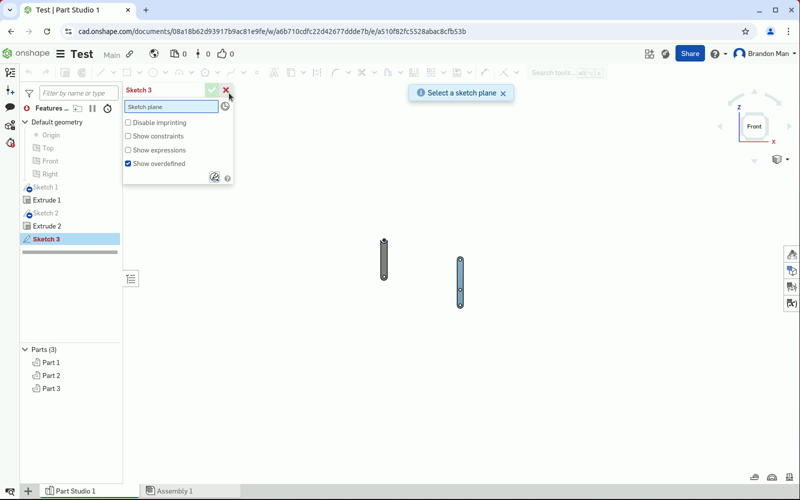
mouse_move(73, 163)
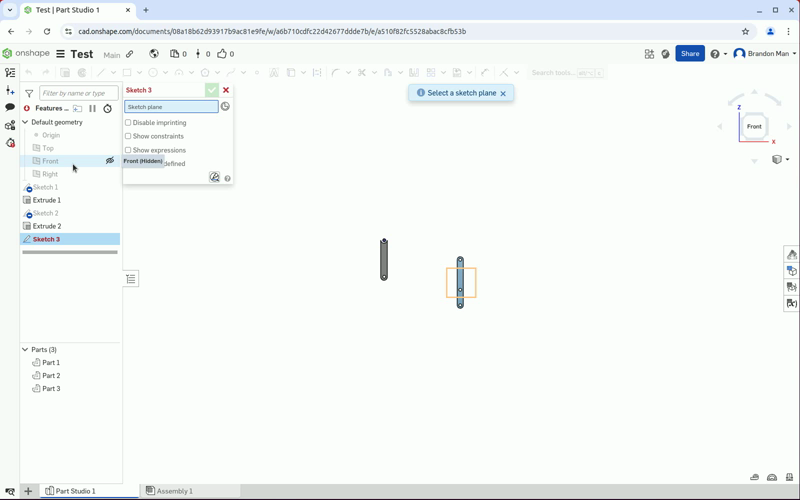
click(73, 163)
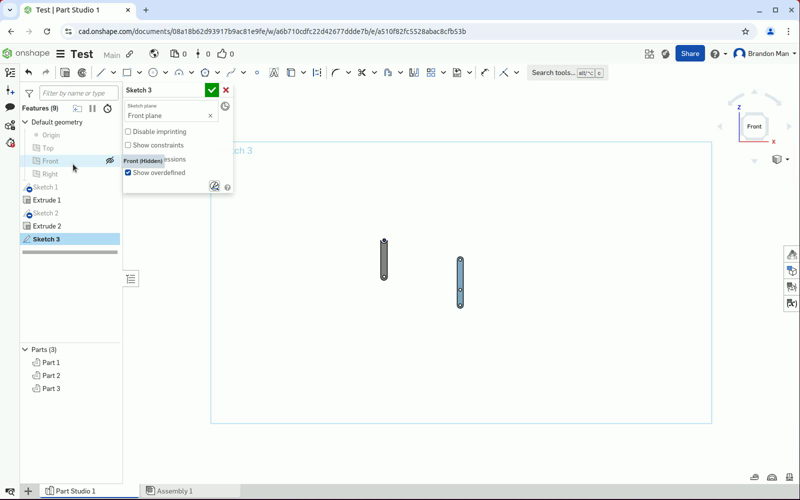
mouse_move(73, 352)
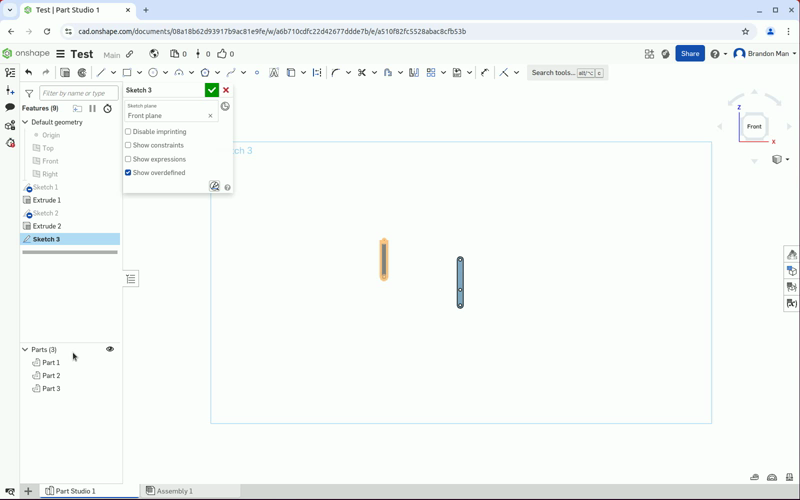
key(y)
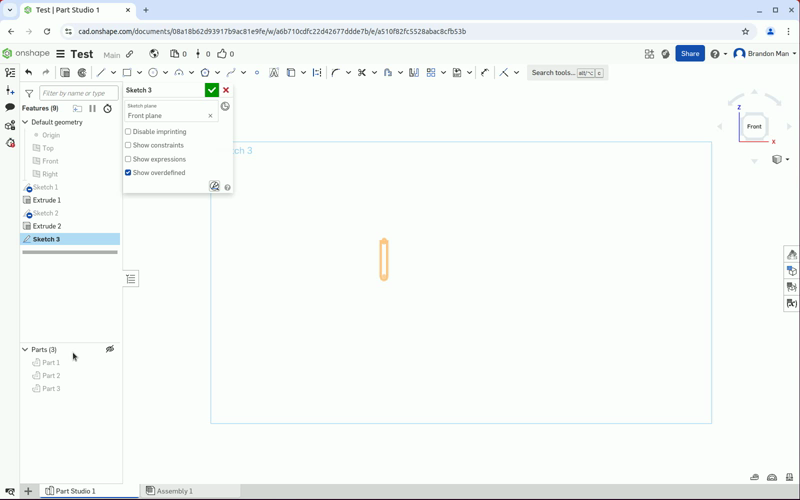
key(a)
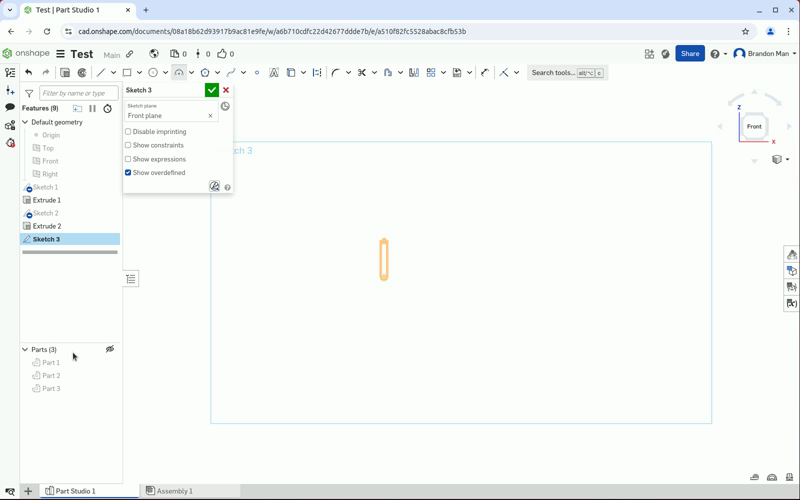
key_down(shift)
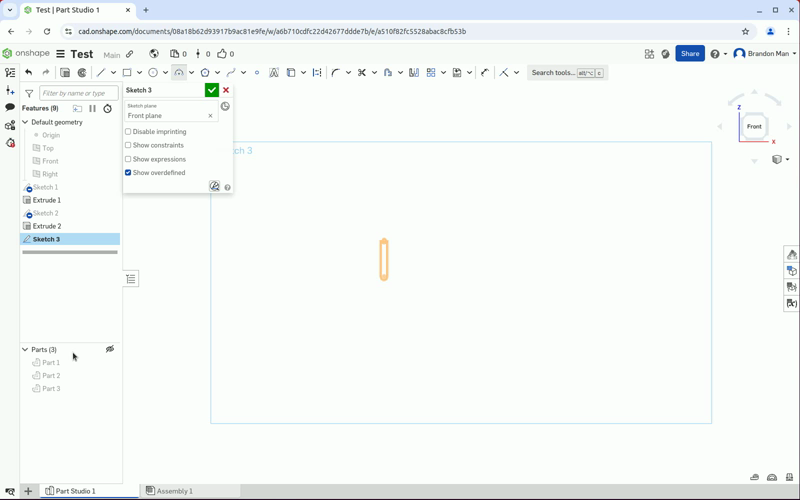
mouse_move(348, 268)
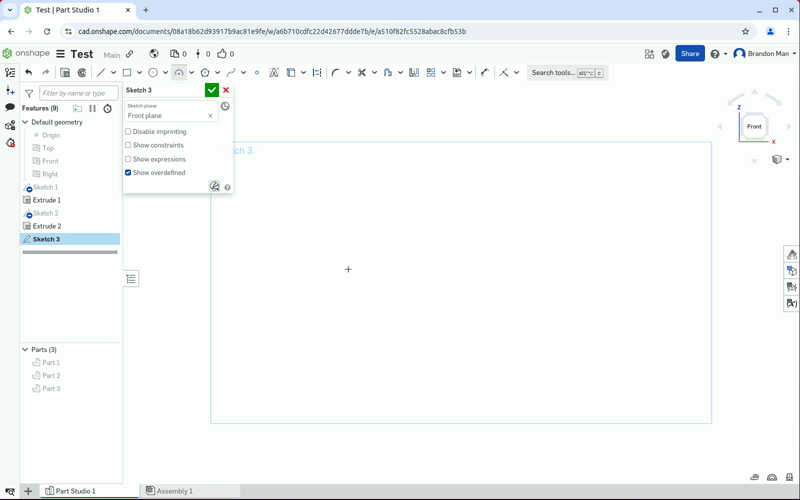
click(348, 268)
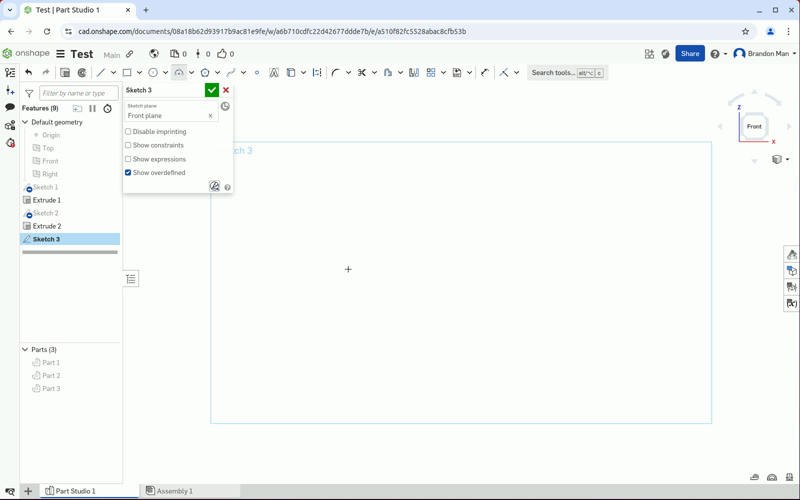
key_up(shift)
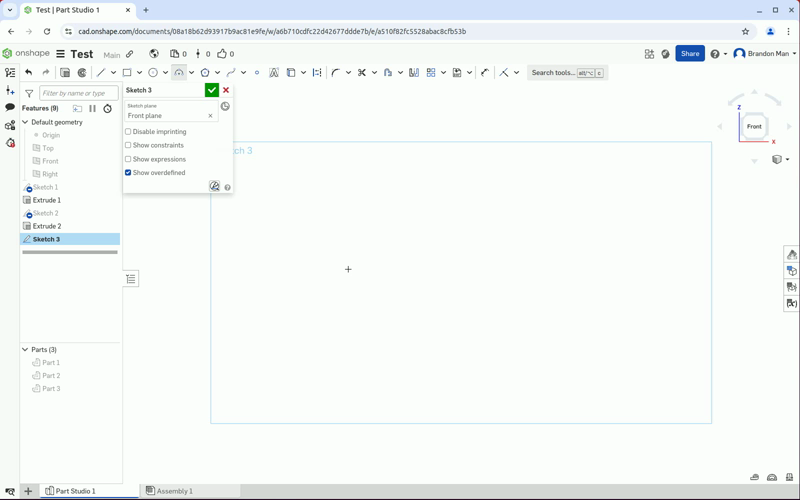
key_down(shift)
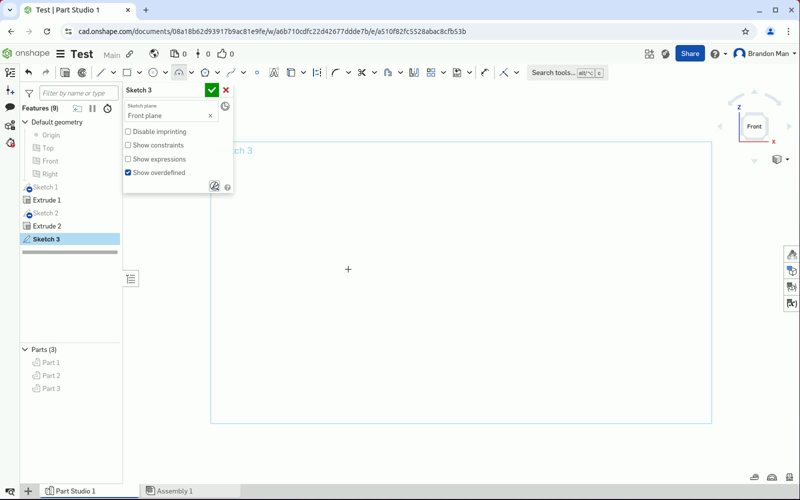
mouse_move(354, 268)
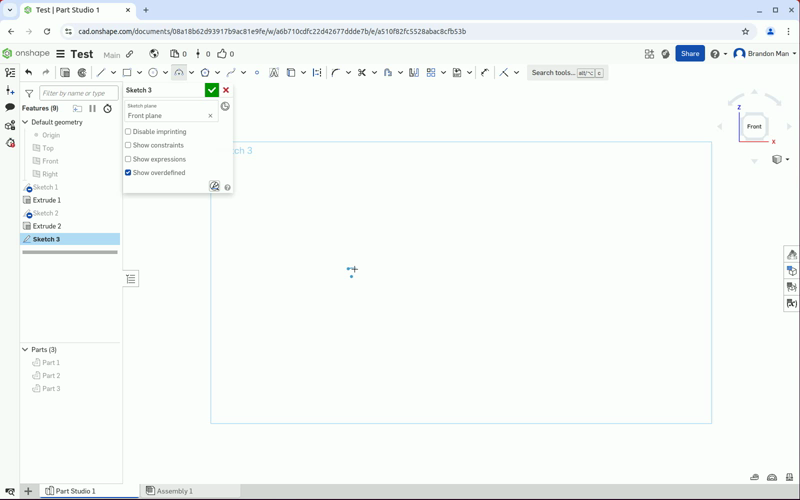
scroll(6)
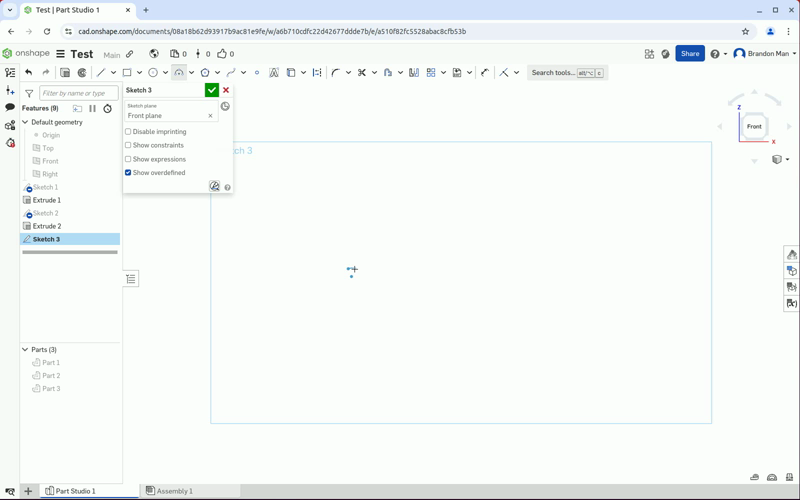
scroll(6)
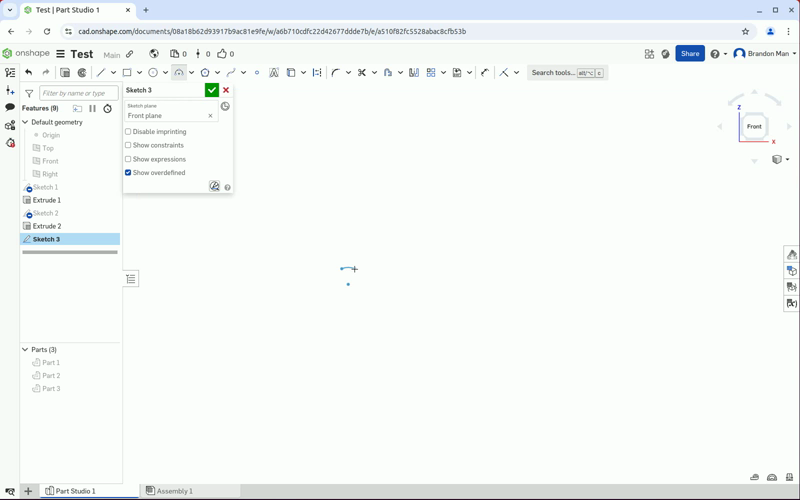
scroll(6)
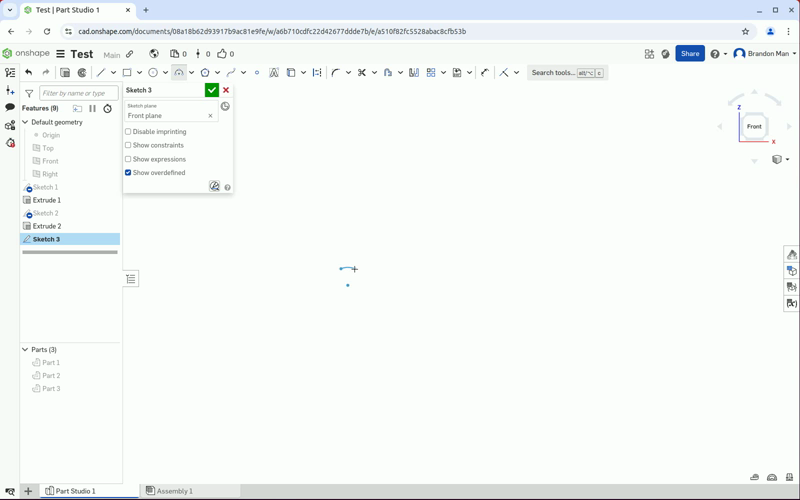
scroll(6)
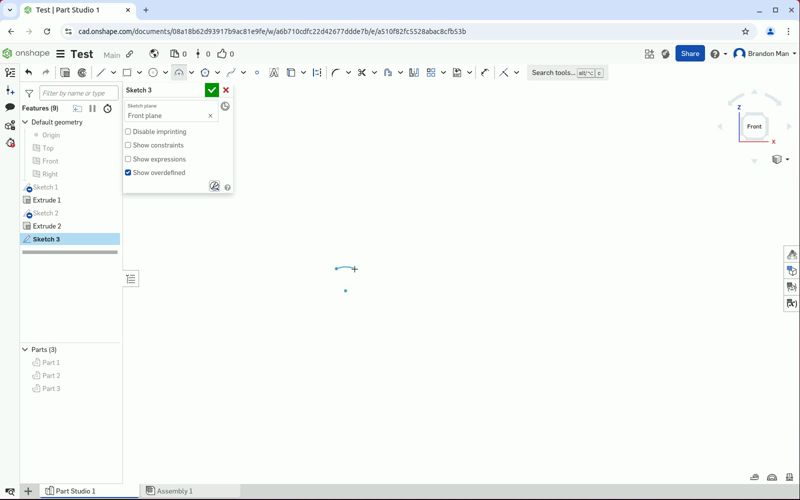
scroll(6)
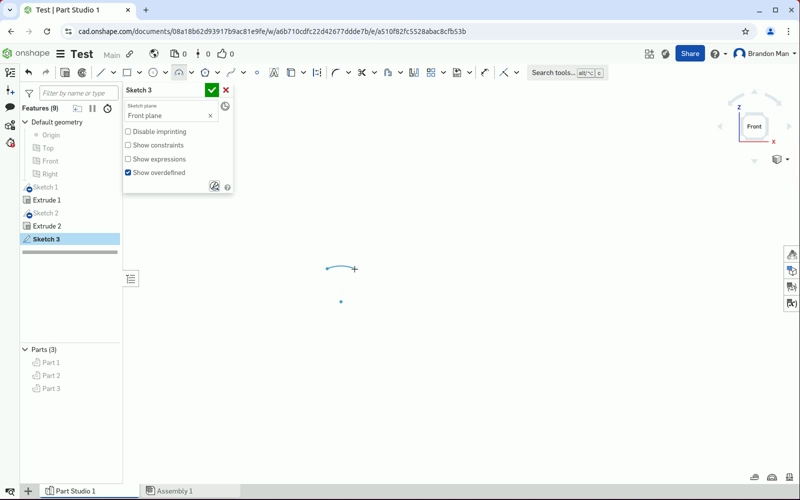
scroll(6)
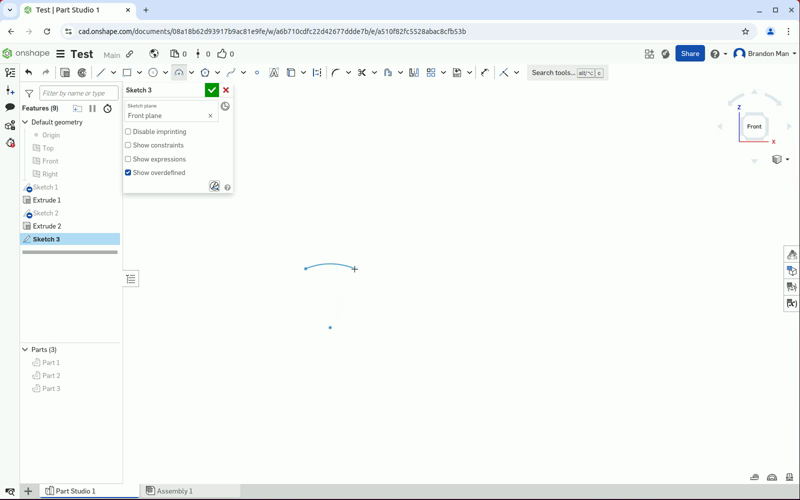
scroll(6)
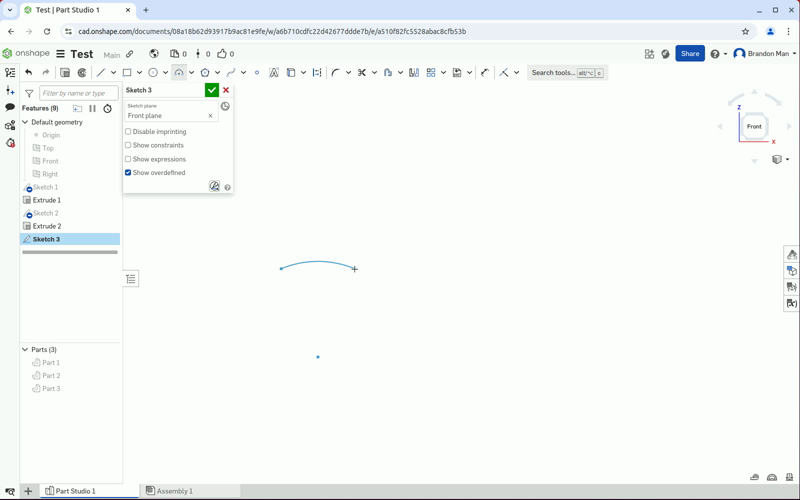
click(354, 268)
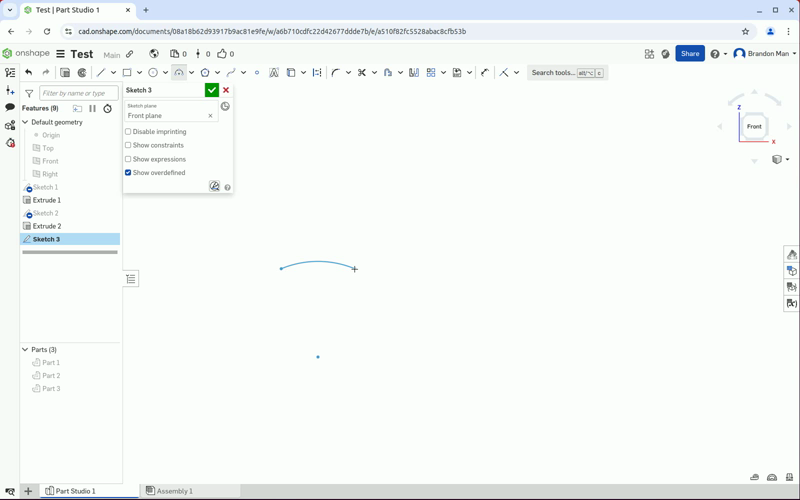
scroll(-6)
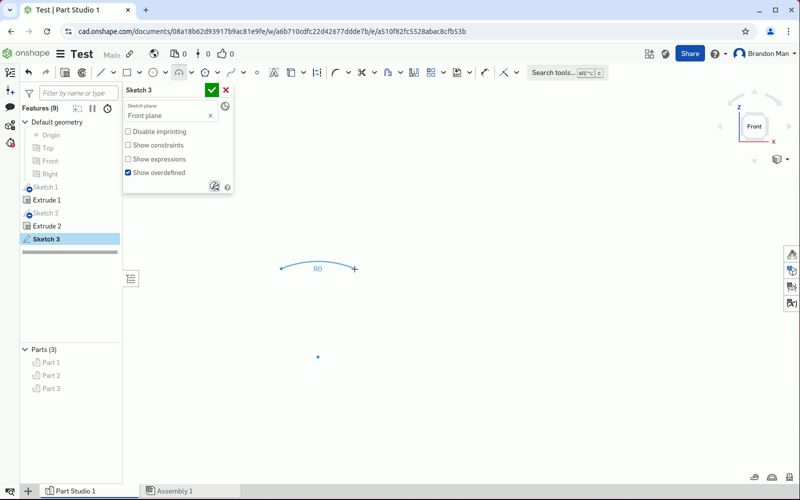
scroll(-6)
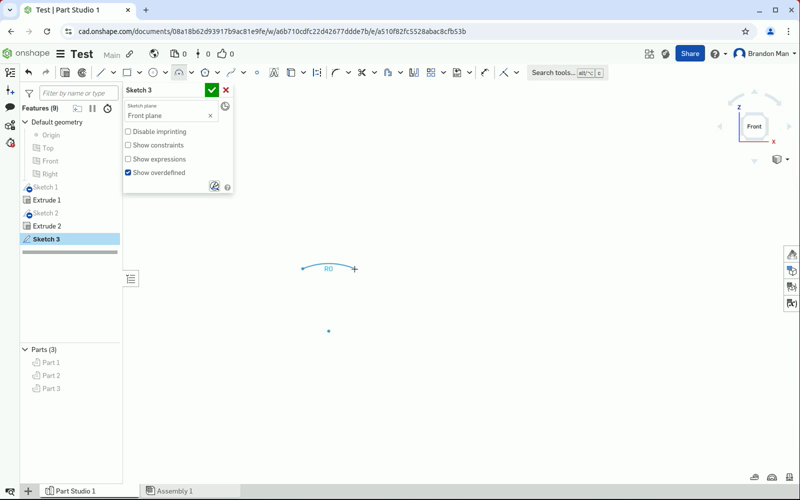
scroll(-6)
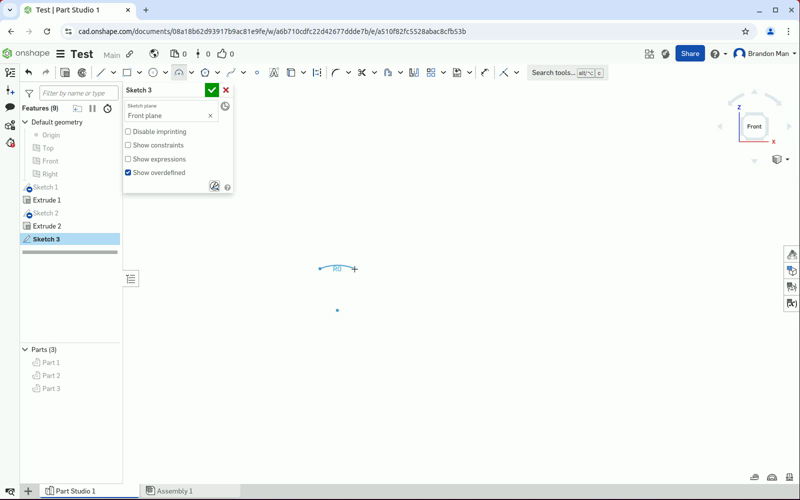
scroll(-6)
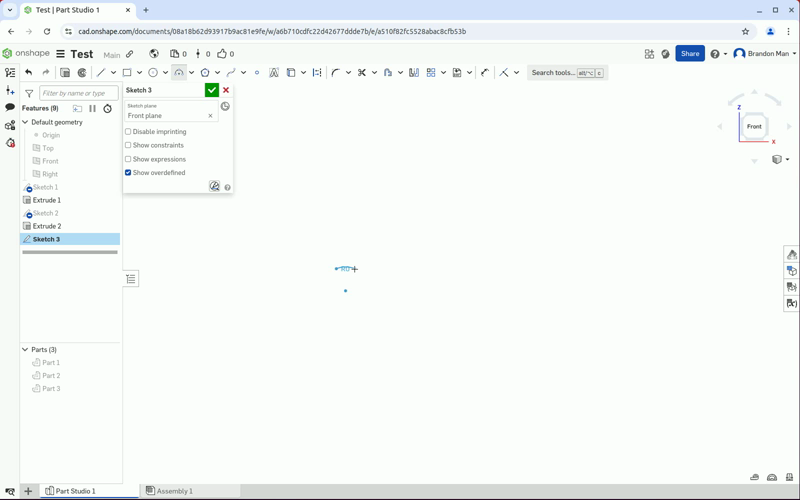
scroll(-6)
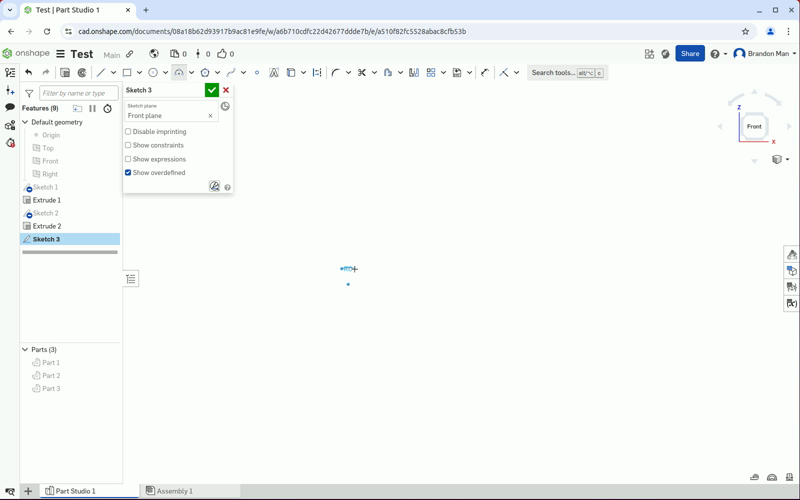
scroll(-6)
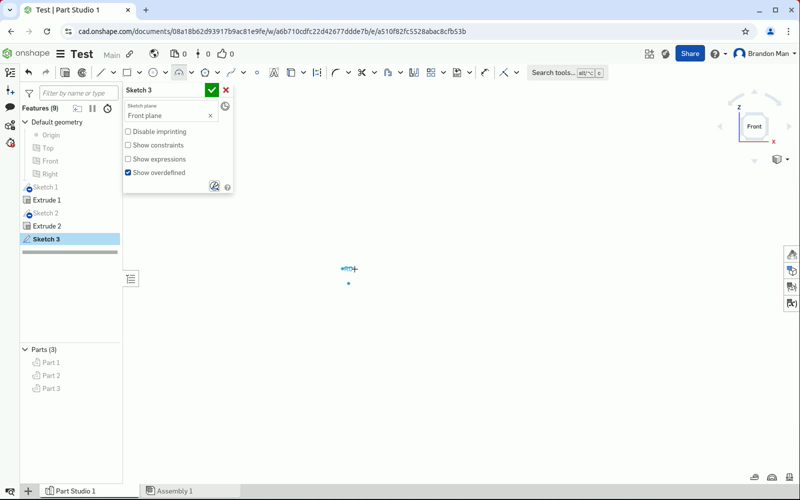
scroll(-6)
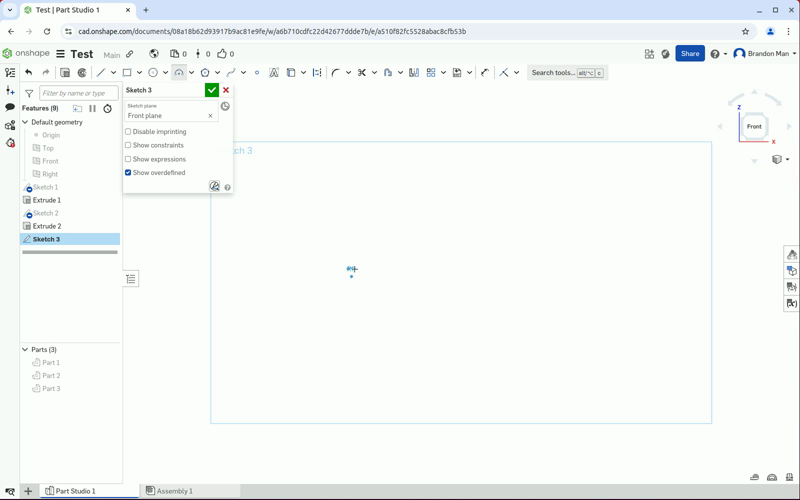
mouse_move(351, 272)
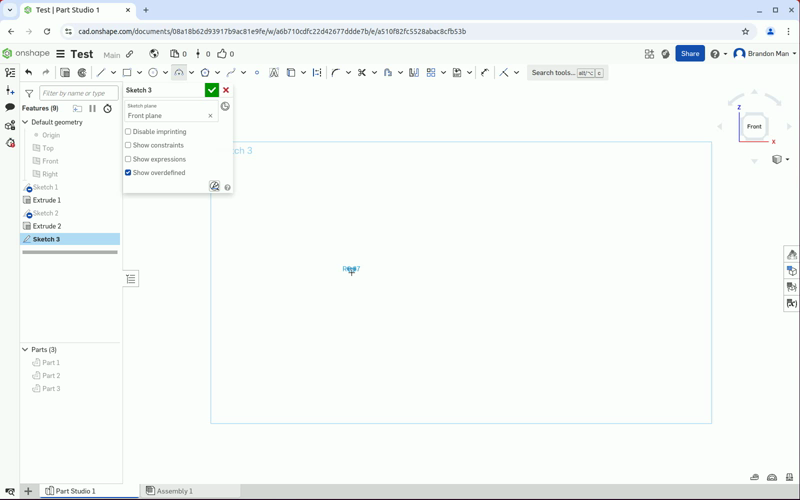
scroll(6)
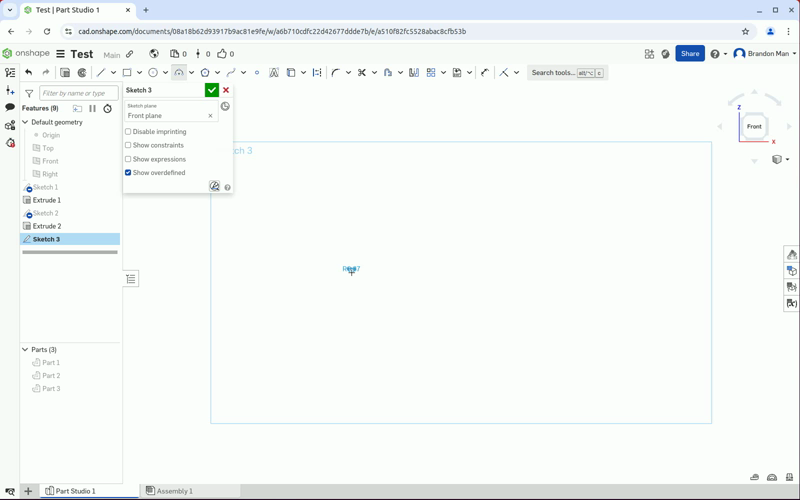
scroll(6)
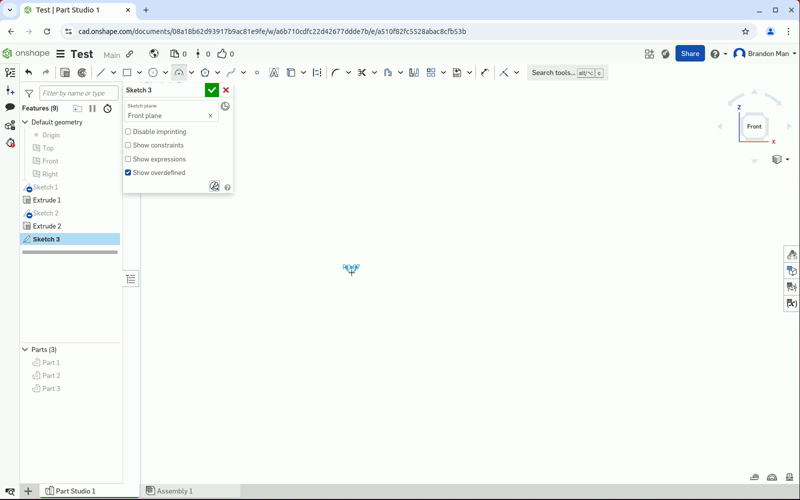
scroll(6)
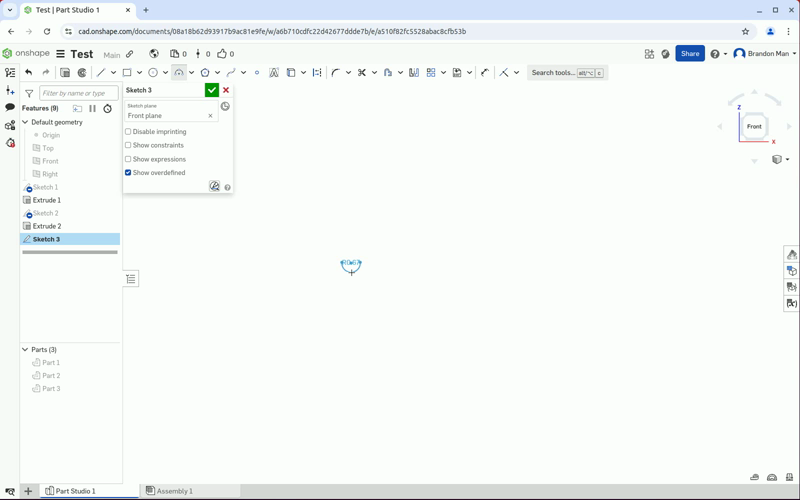
scroll(6)
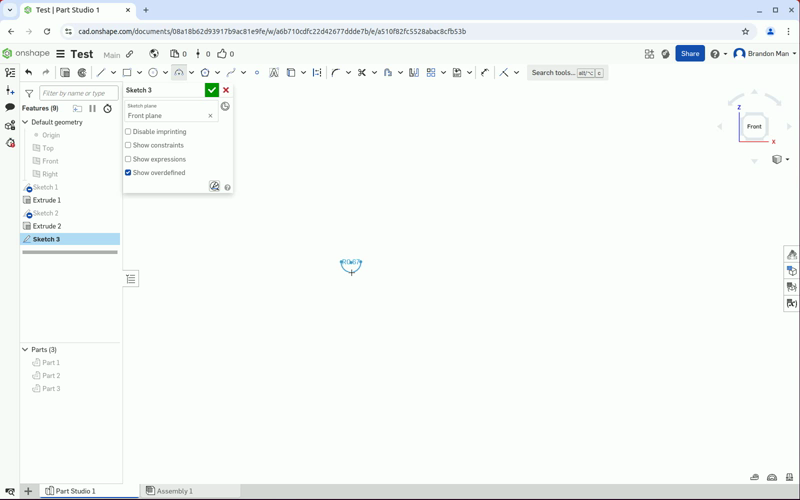
scroll(6)
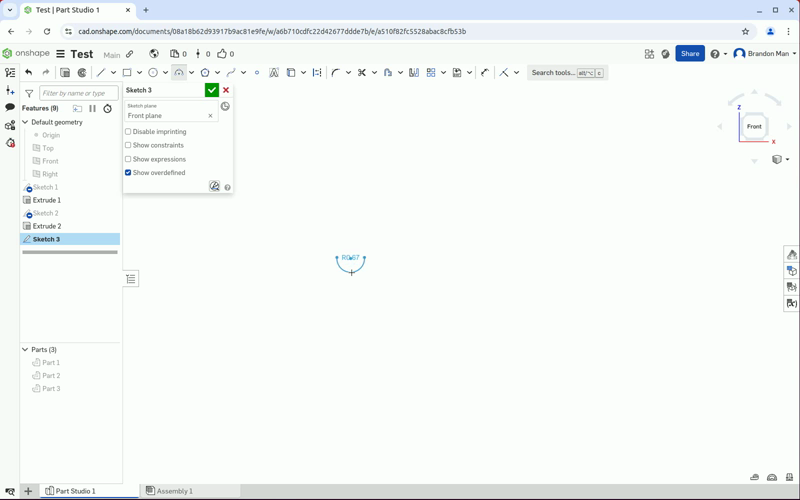
scroll(6)
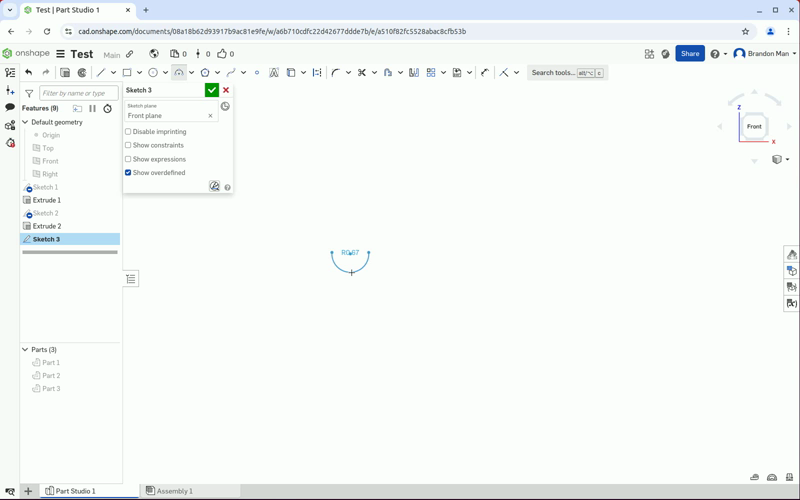
scroll(6)
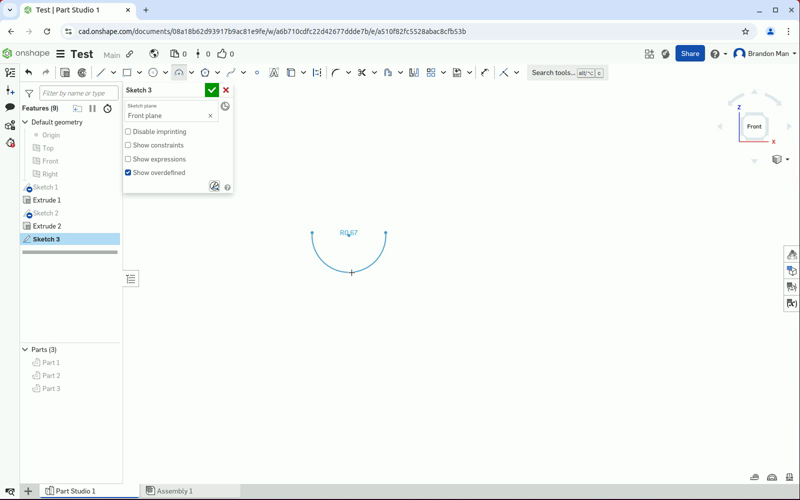
click(351, 272)
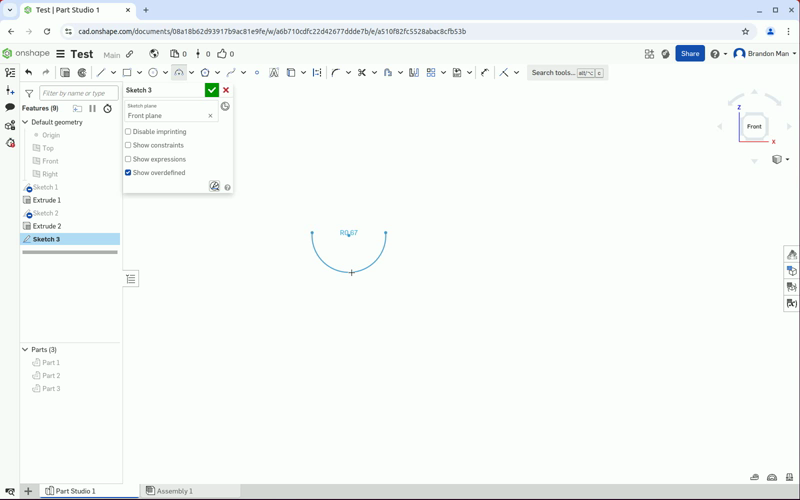
scroll(-6)
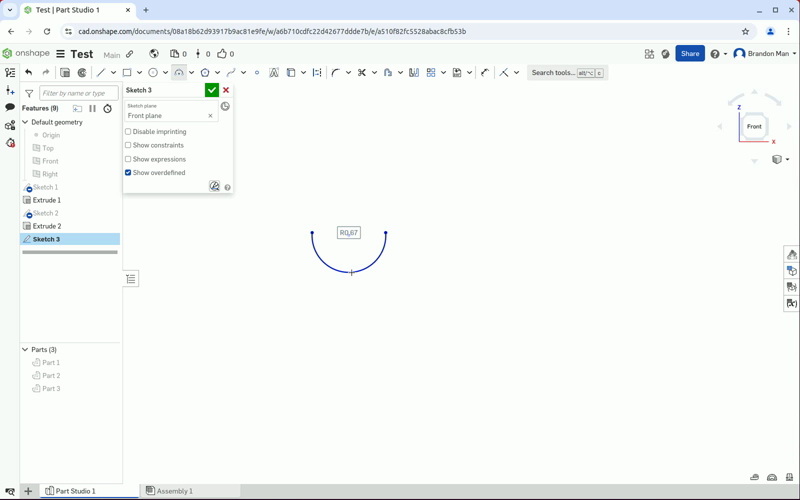
scroll(-6)
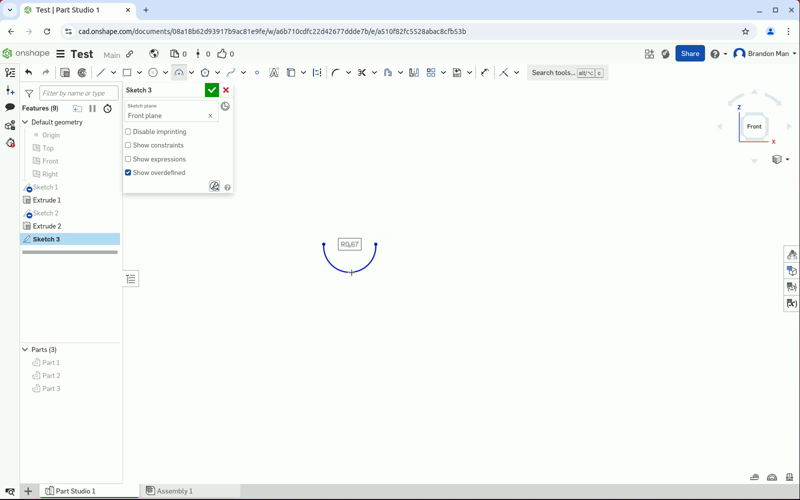
scroll(-6)
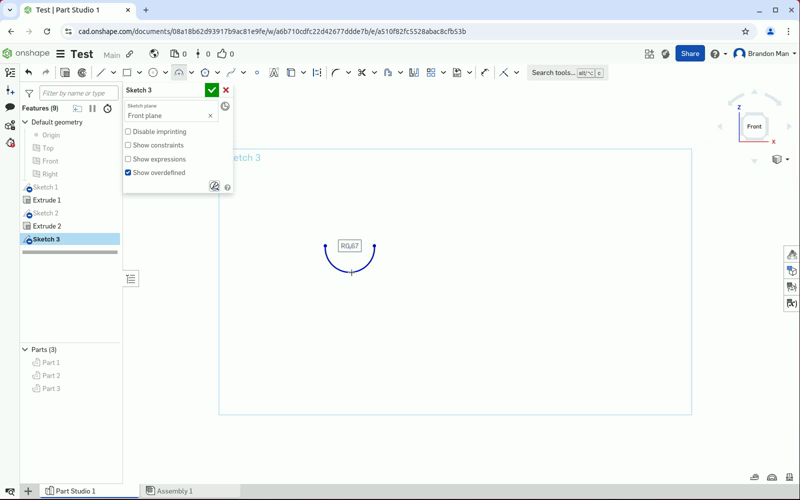
scroll(-6)
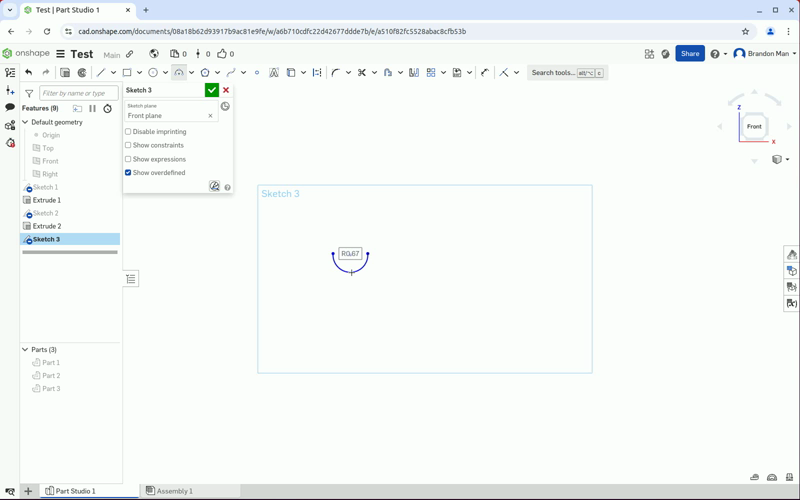
scroll(-6)
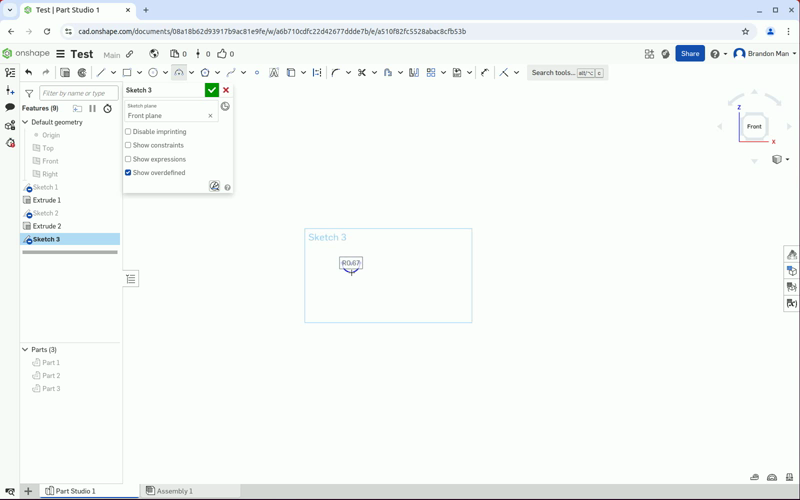
scroll(-6)
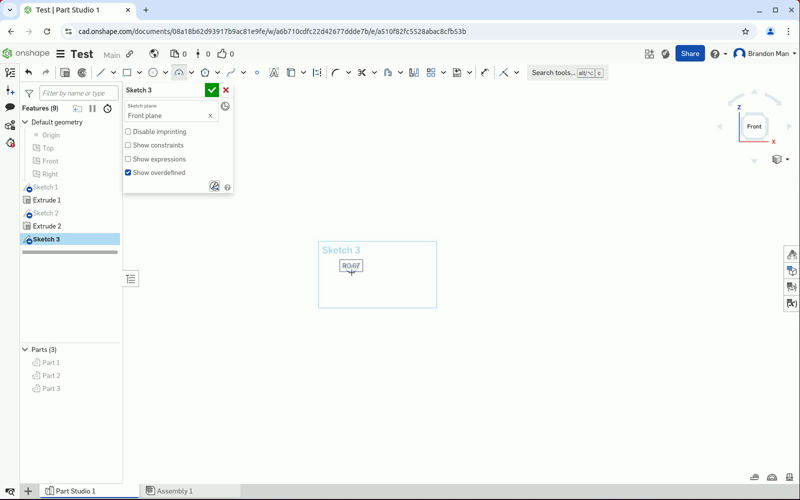
scroll(-6)
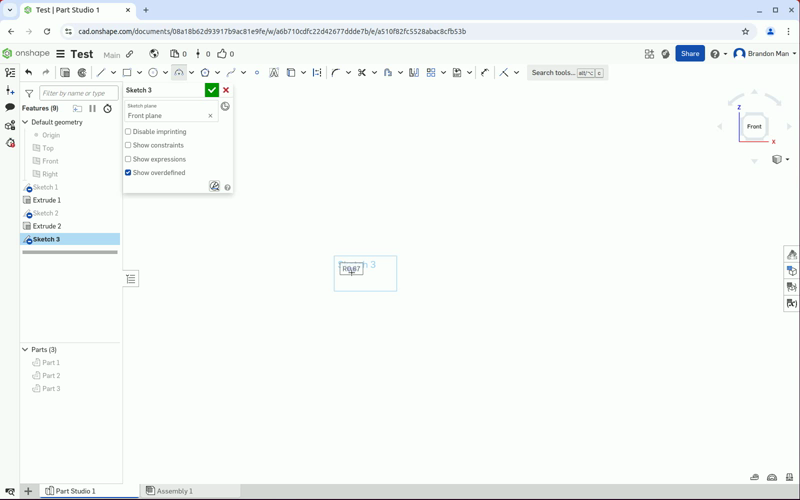
key_up(shift)
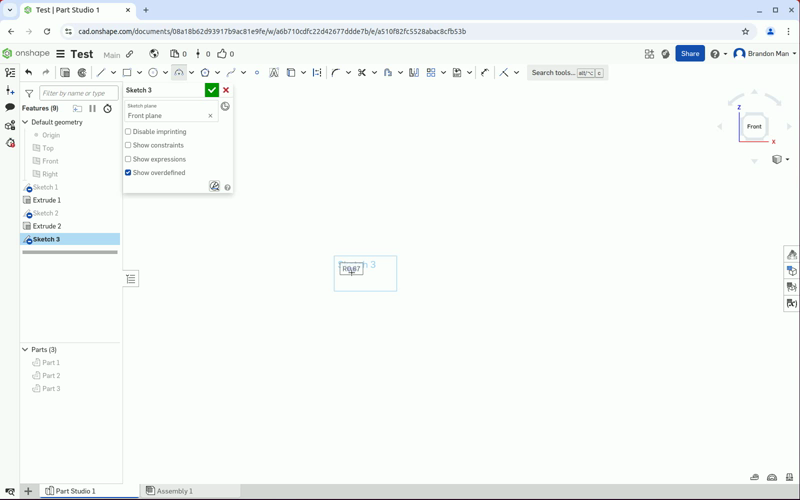
key(esc)
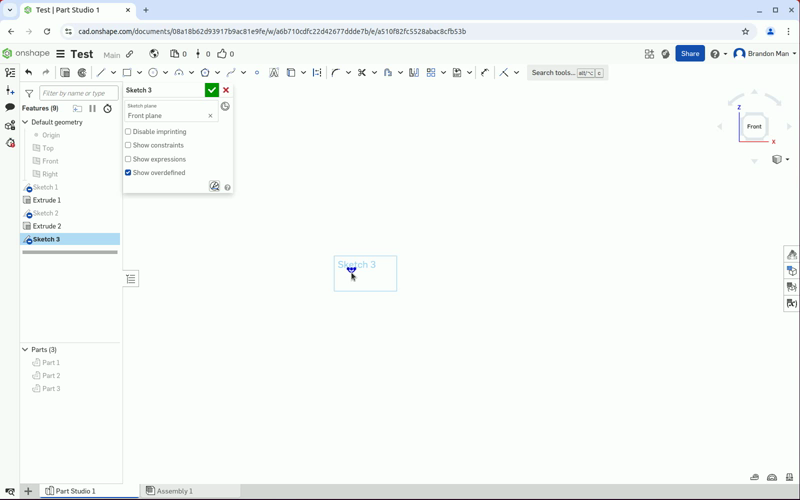
key(l)
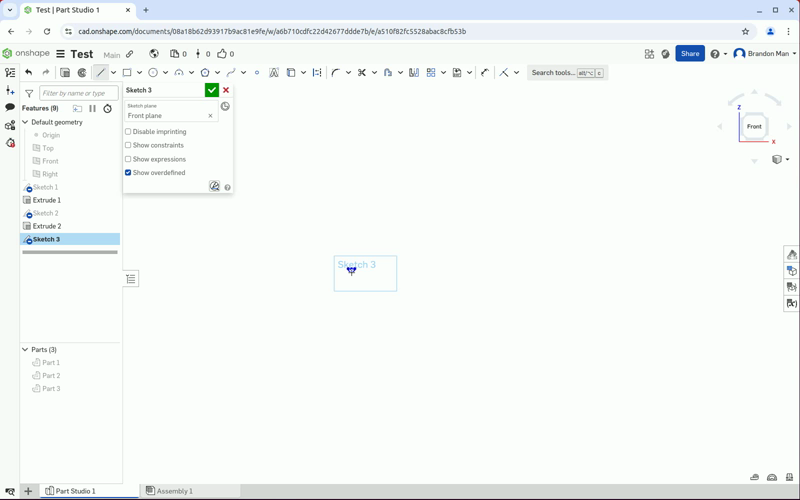
mouse_move(354, 268)
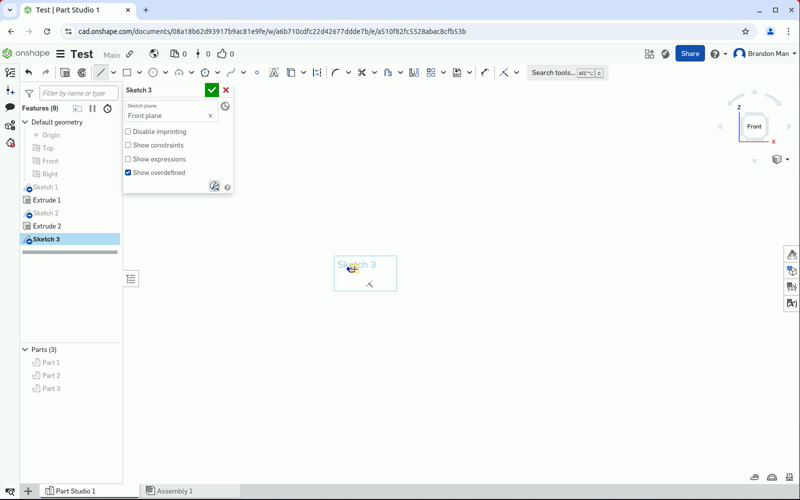
scroll(6)
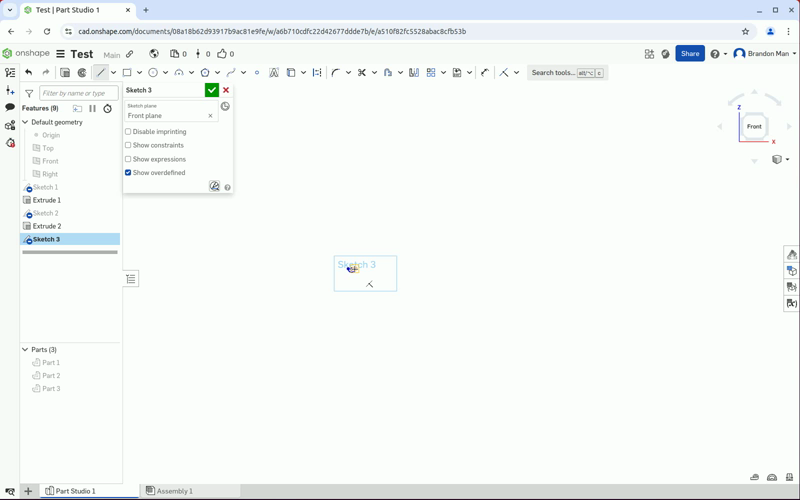
scroll(6)
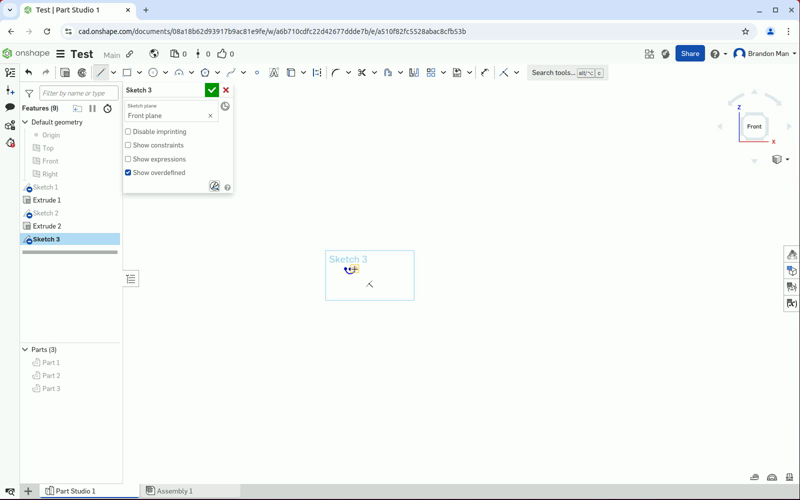
scroll(6)
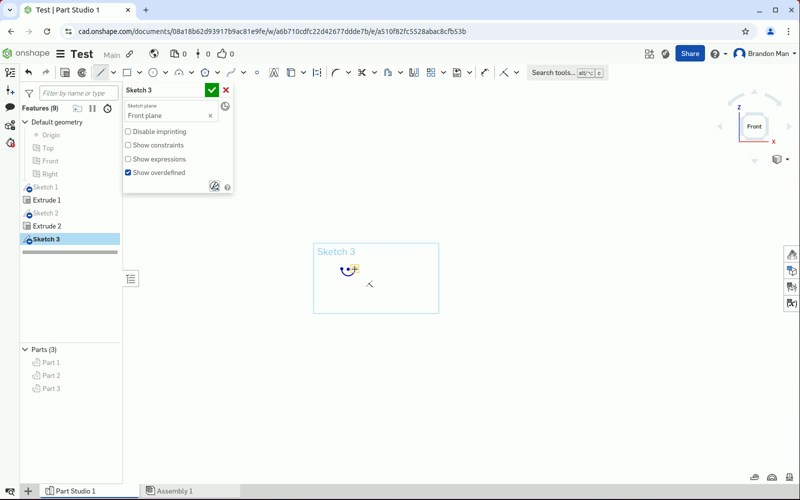
scroll(6)
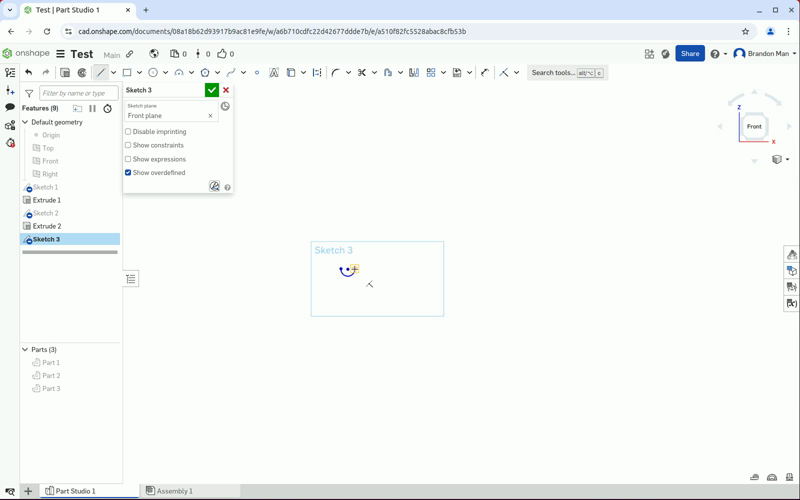
scroll(6)
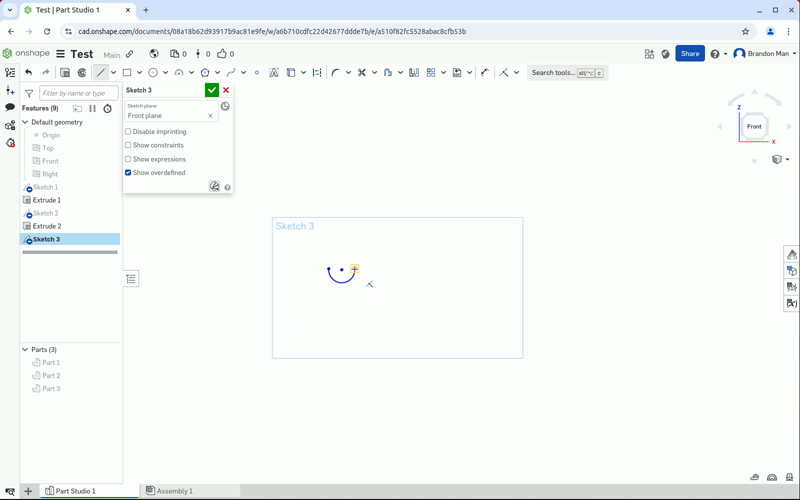
scroll(6)
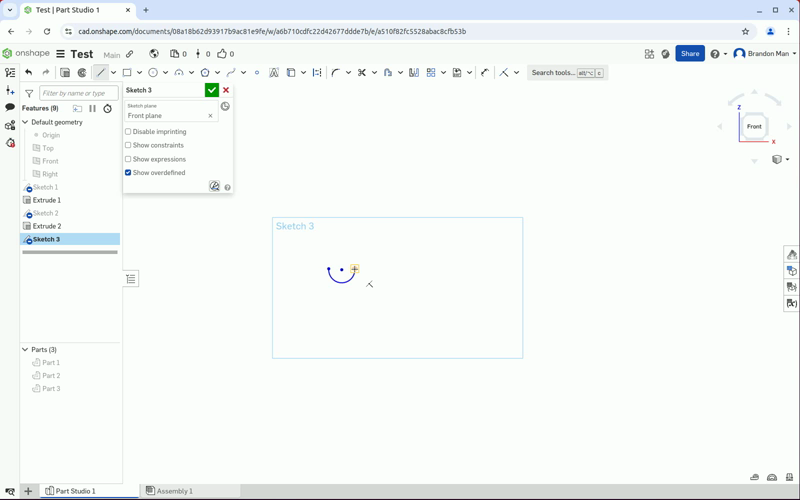
scroll(6)
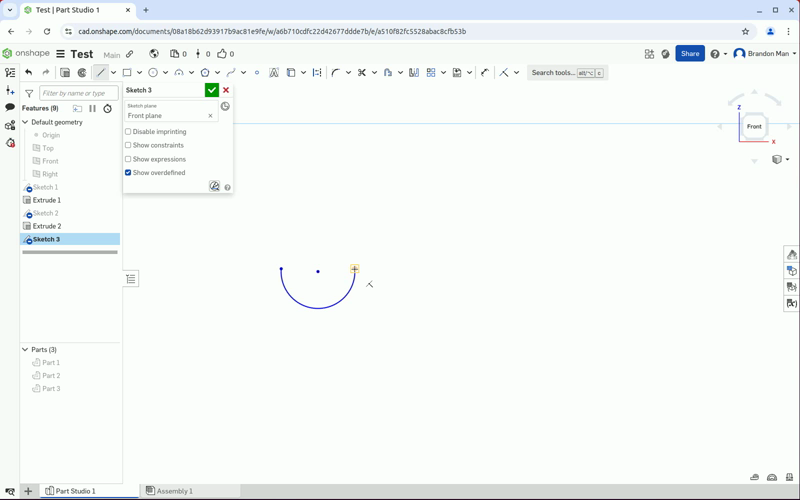
click(354, 268)
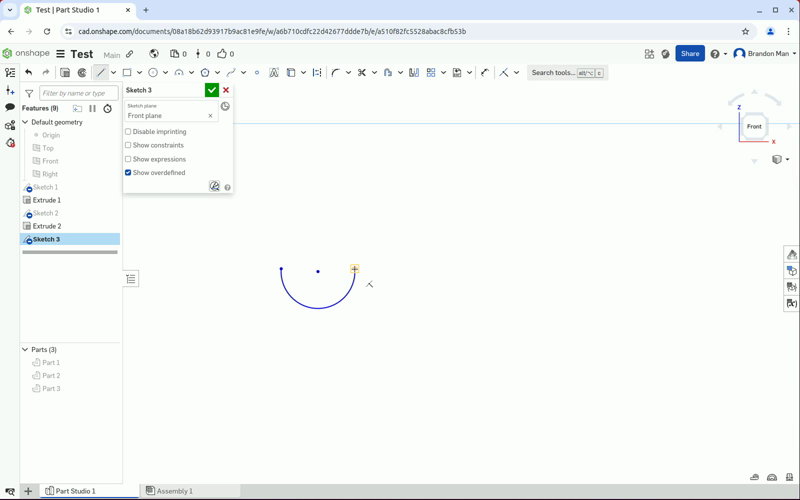
scroll(-6)
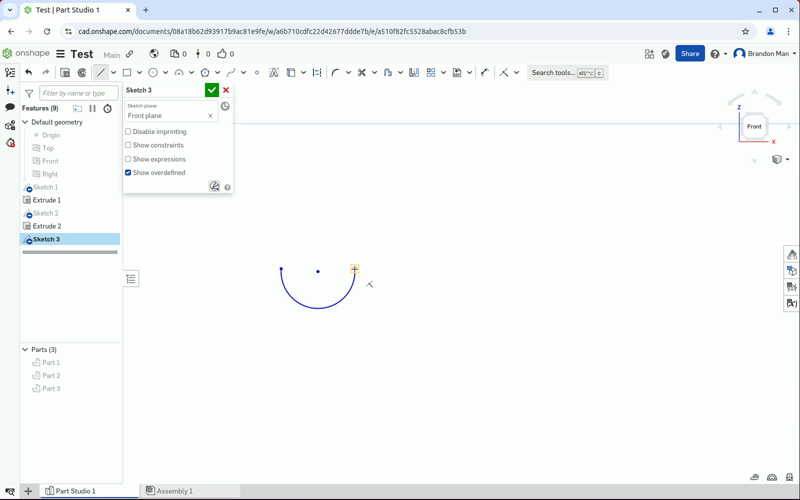
scroll(-6)
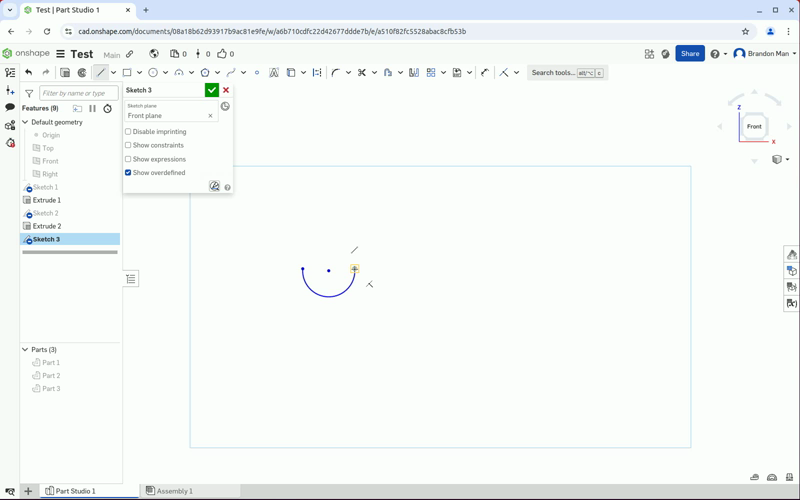
scroll(-6)
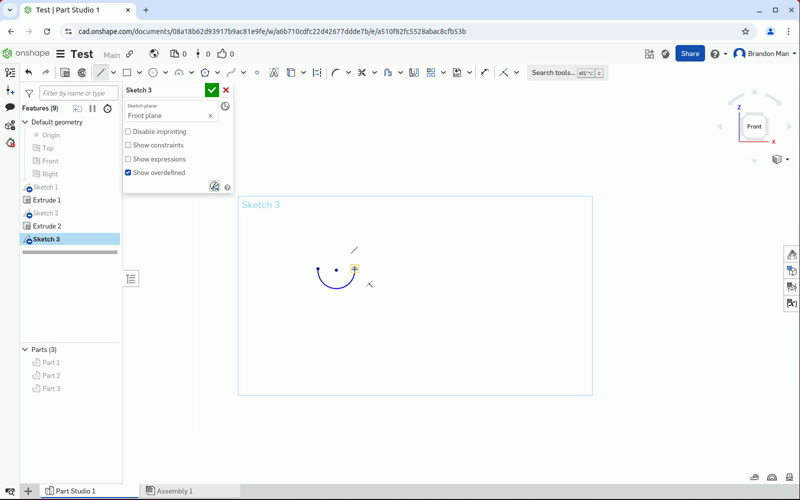
scroll(-6)
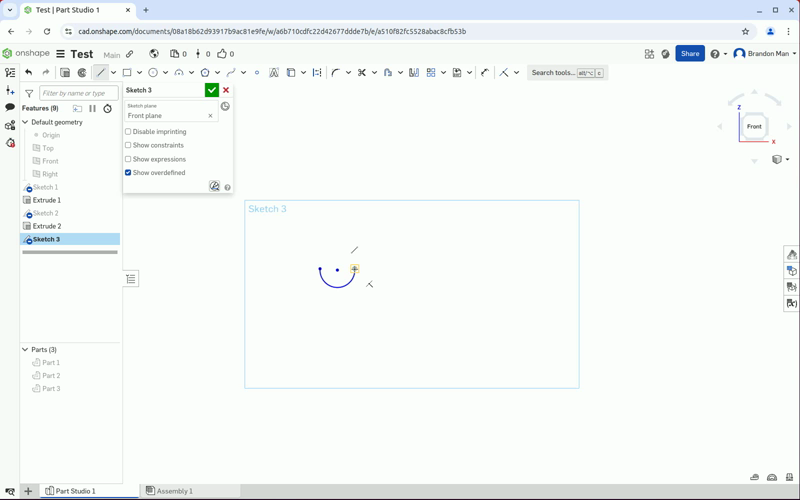
scroll(-6)
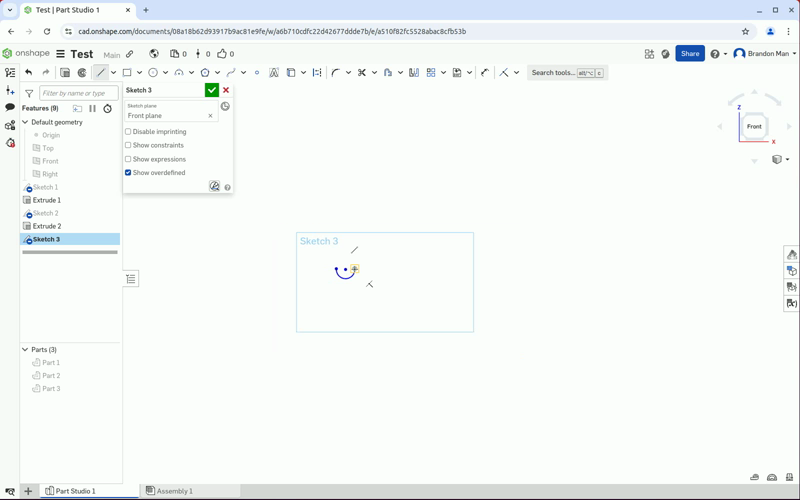
scroll(-6)
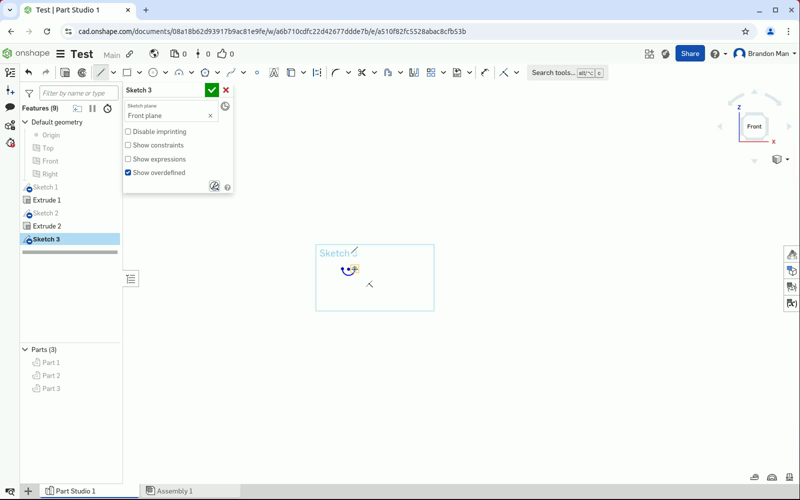
scroll(-6)
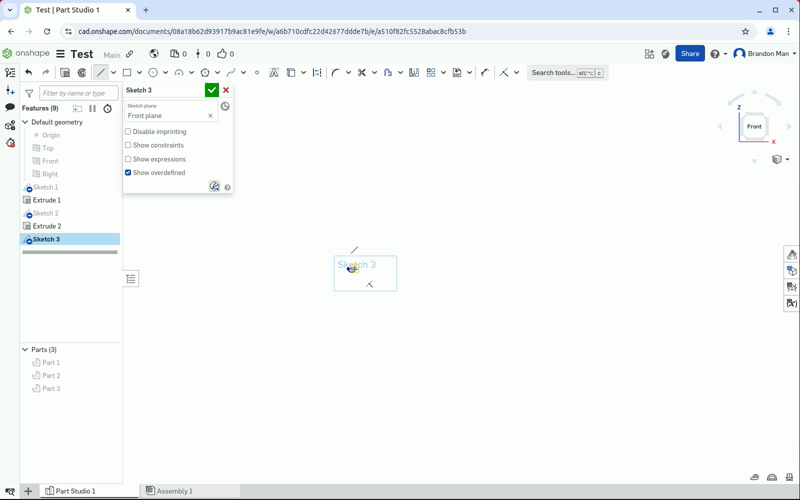
key_down(shift)
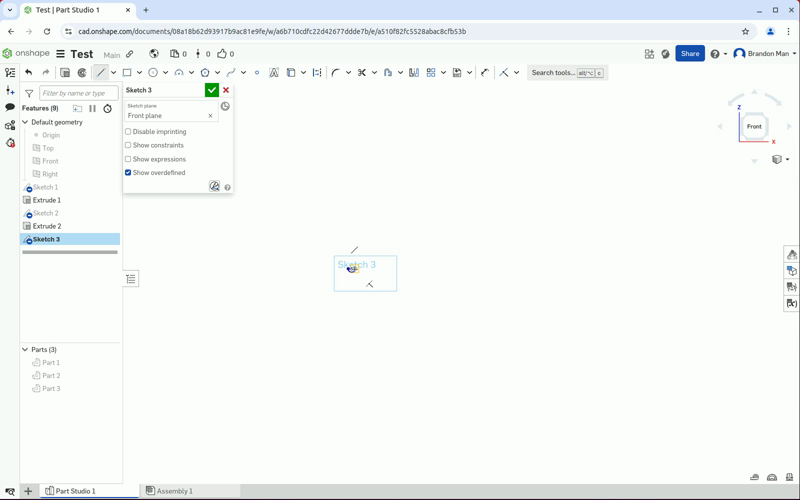
mouse_move(384, 268)
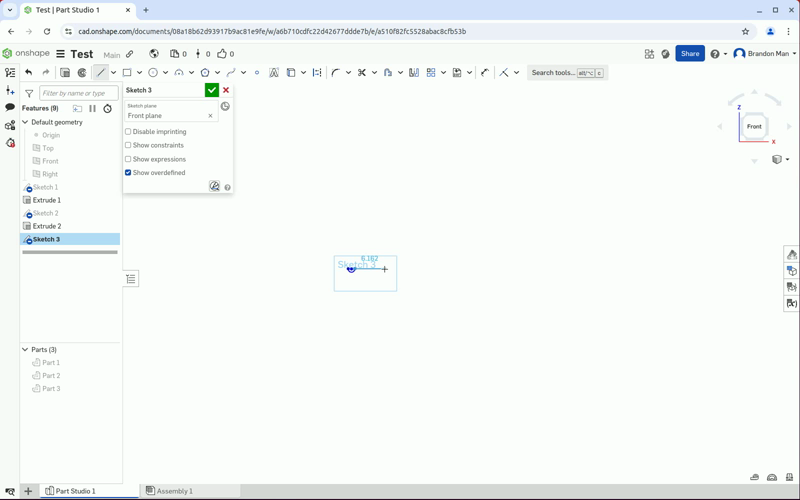
mouse_move(354, 262)
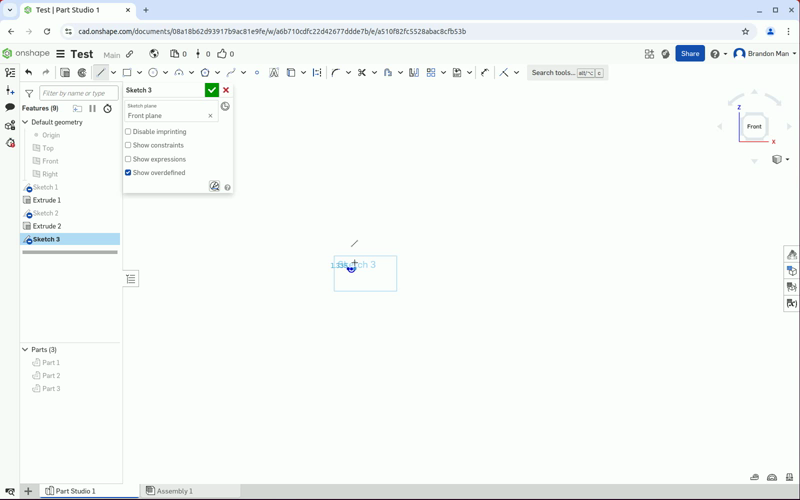
scroll(6)
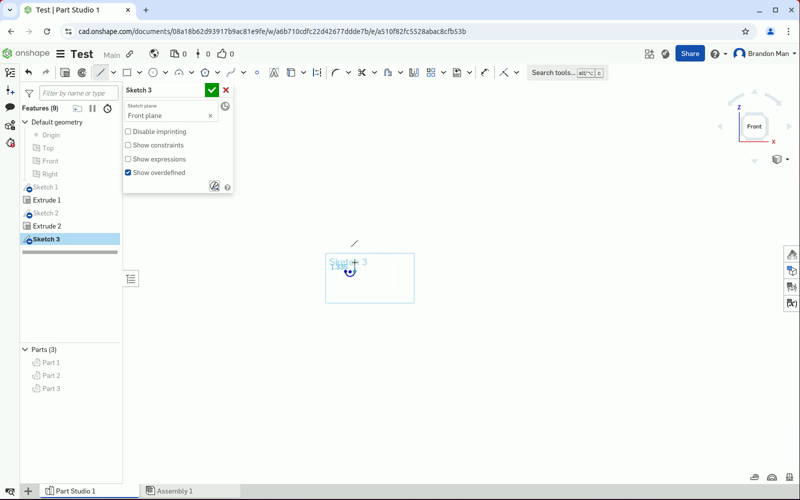
scroll(6)
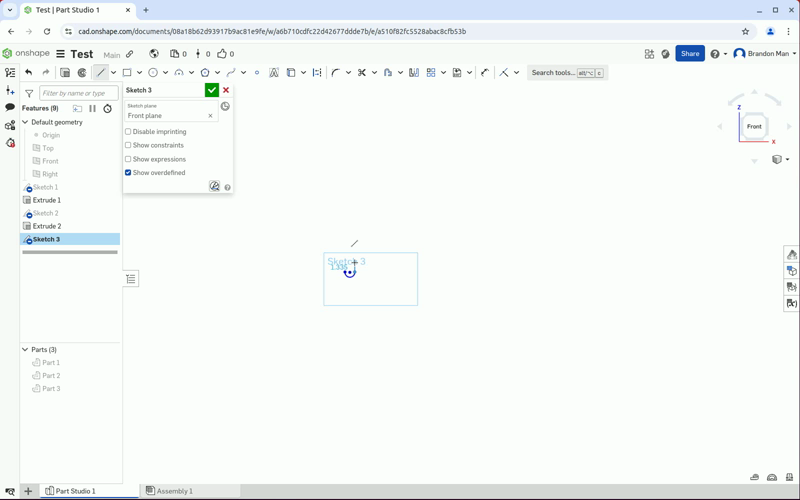
scroll(6)
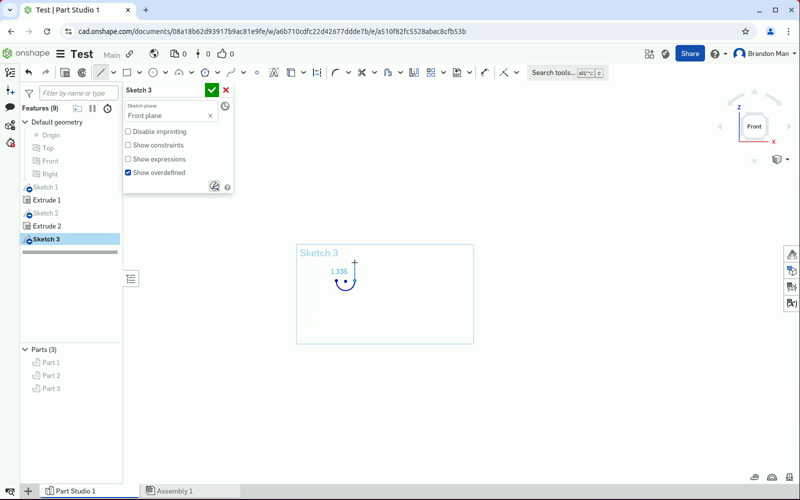
scroll(6)
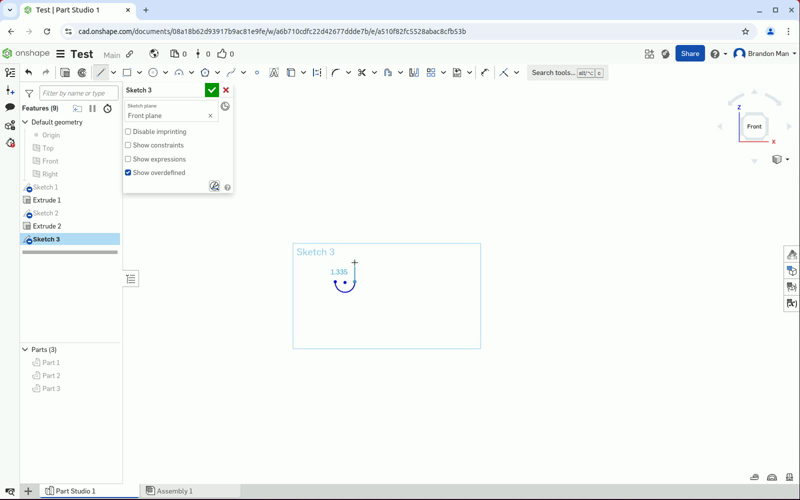
scroll(6)
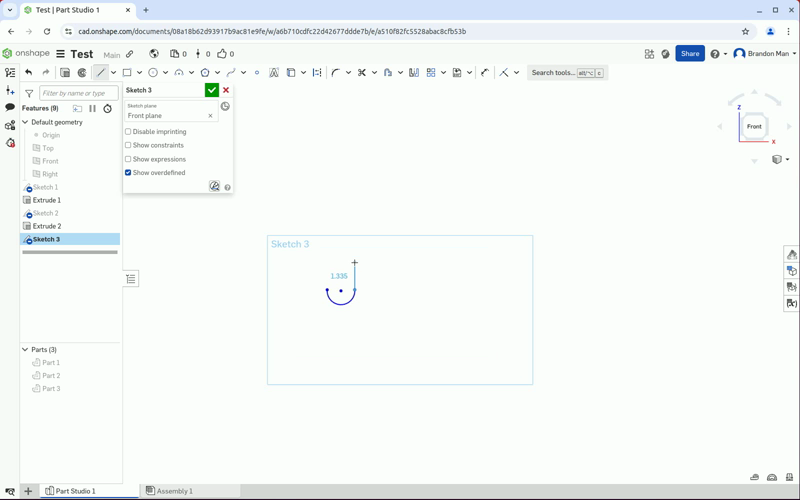
scroll(6)
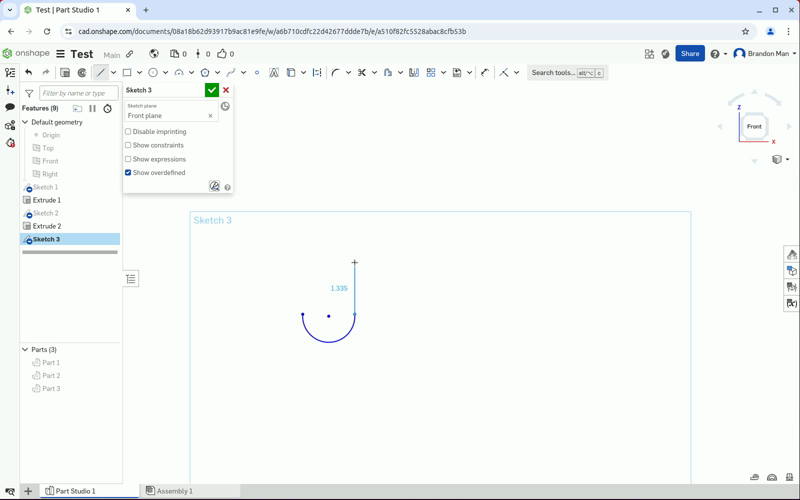
scroll(6)
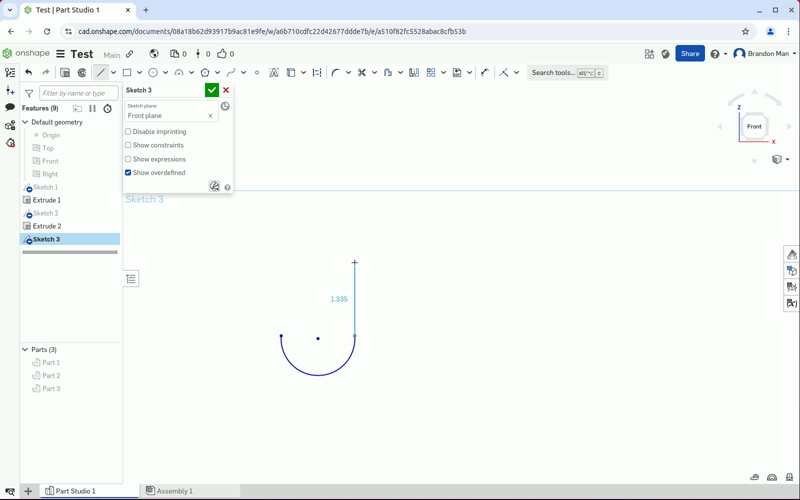
click(354, 262)
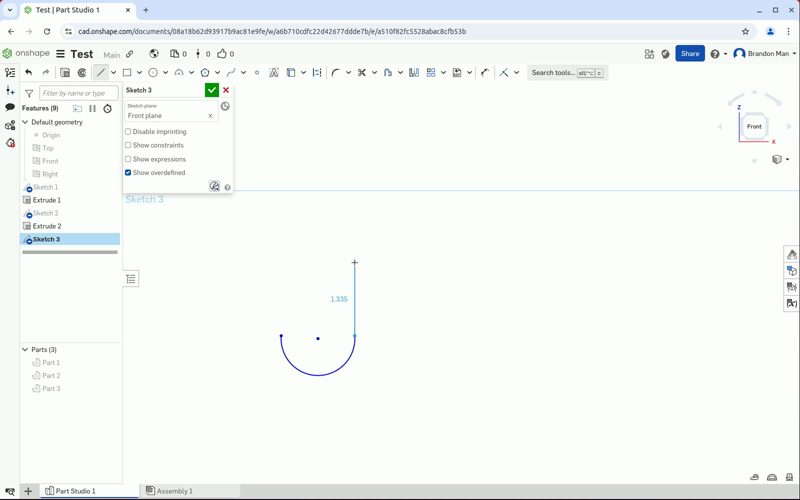
scroll(-6)
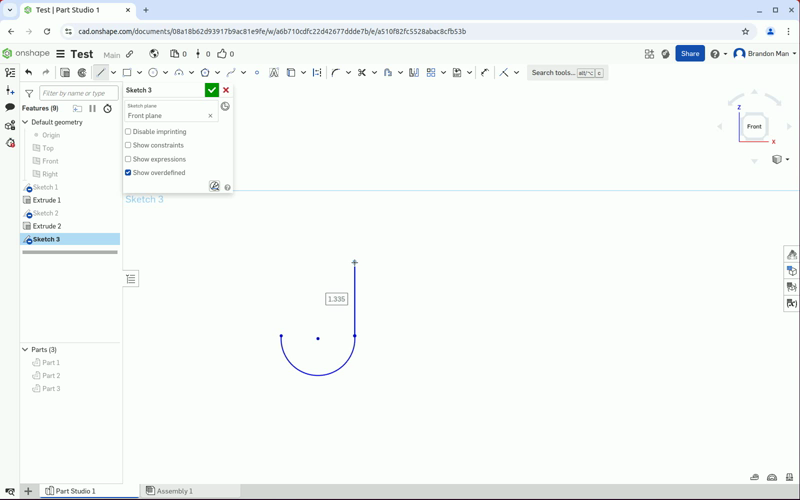
scroll(-6)
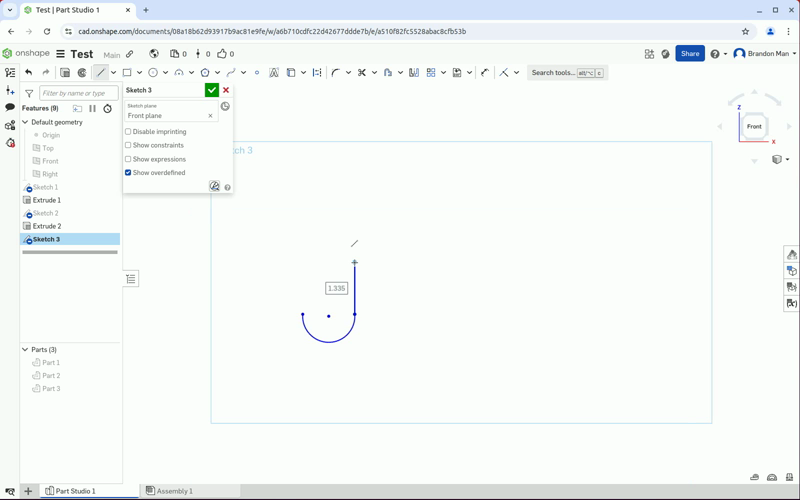
scroll(-6)
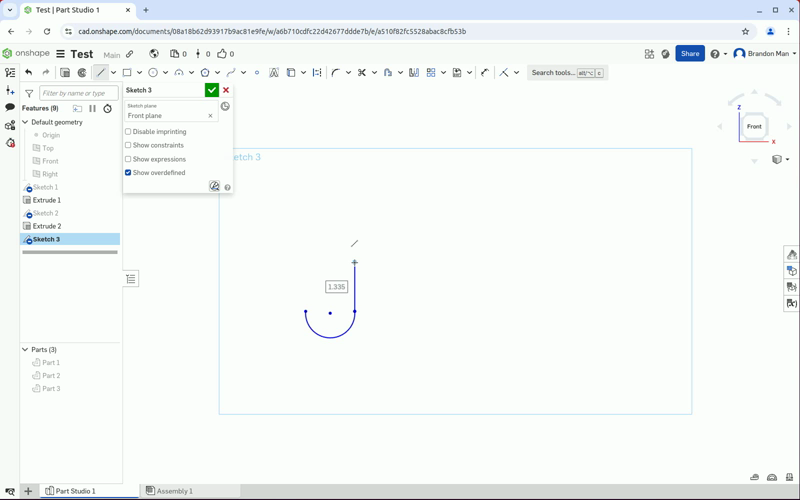
scroll(-6)
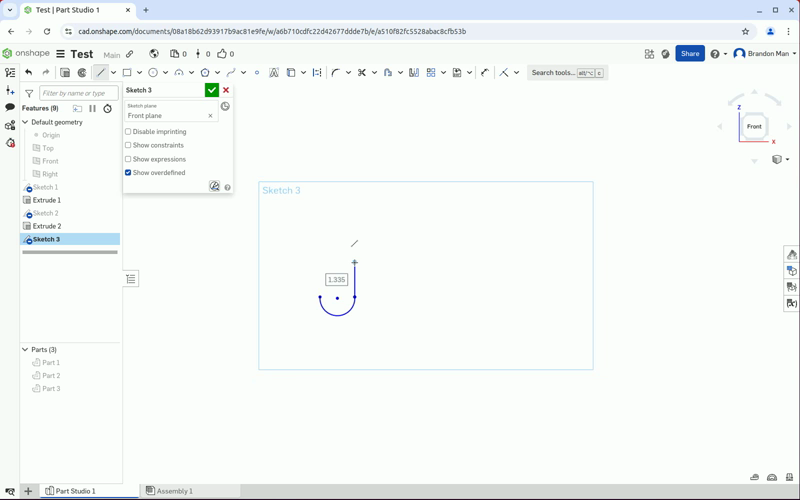
scroll(-6)
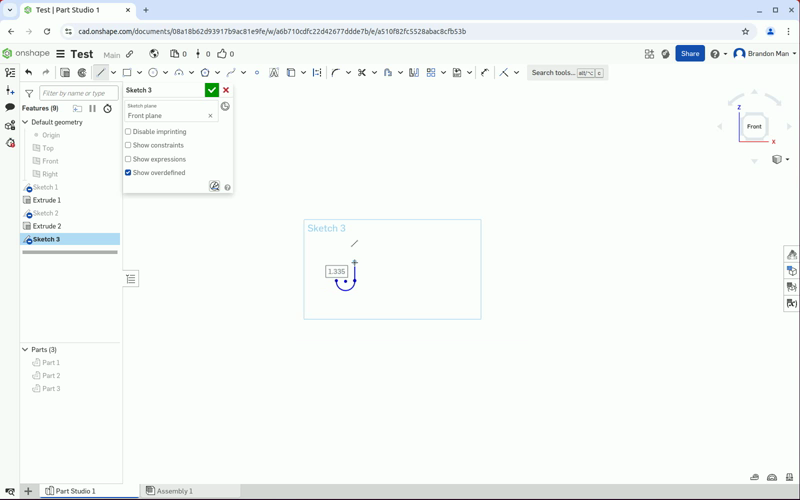
scroll(-6)
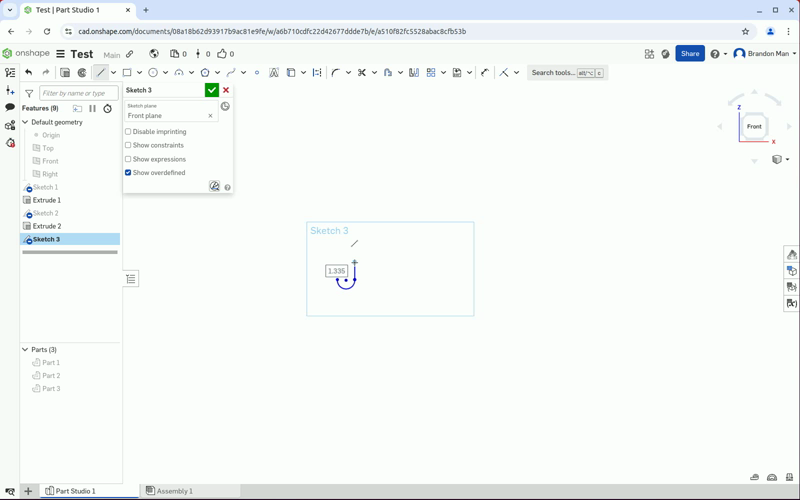
scroll(-6)
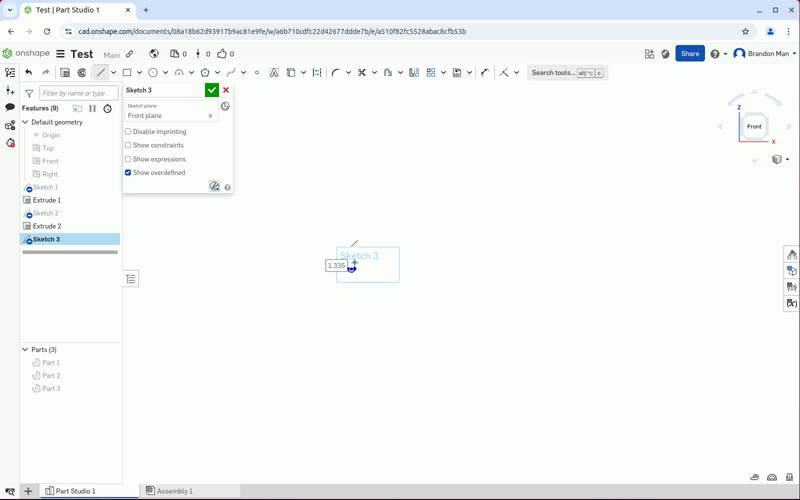
key_up(shift)
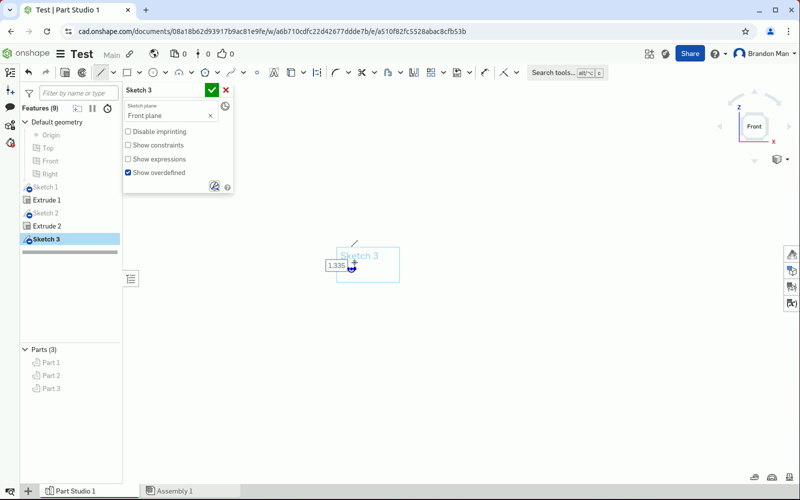
key(esc)
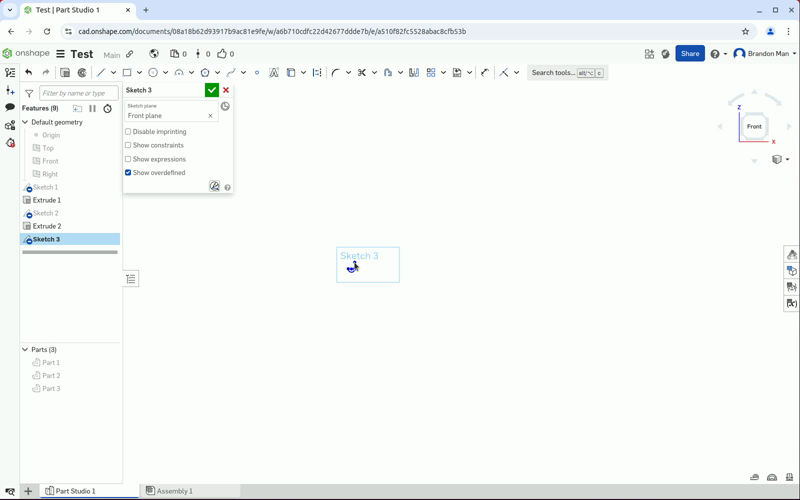
key(a)
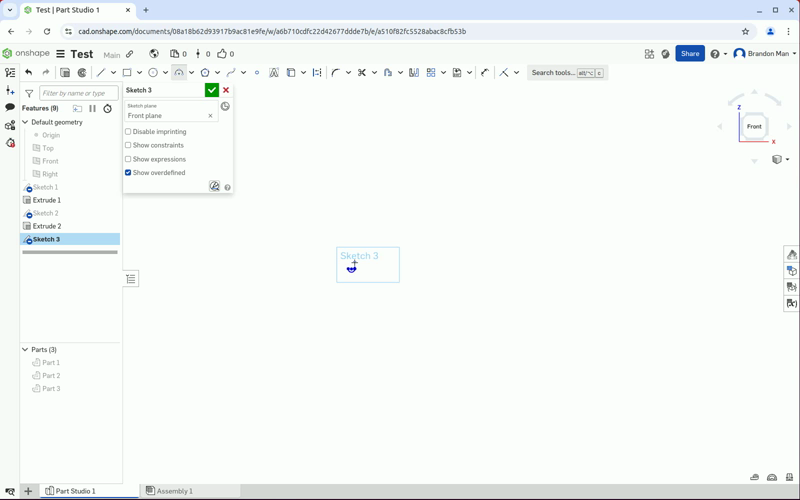
mouse_move(354, 262)
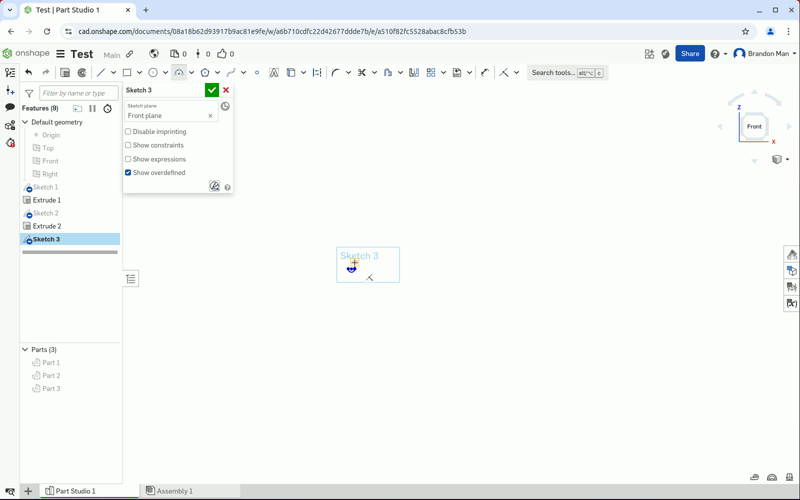
click(354, 262)
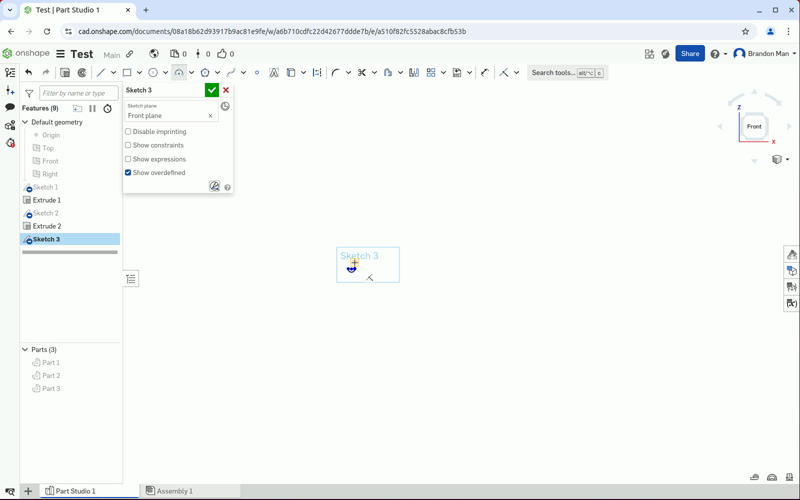
key_down(shift)
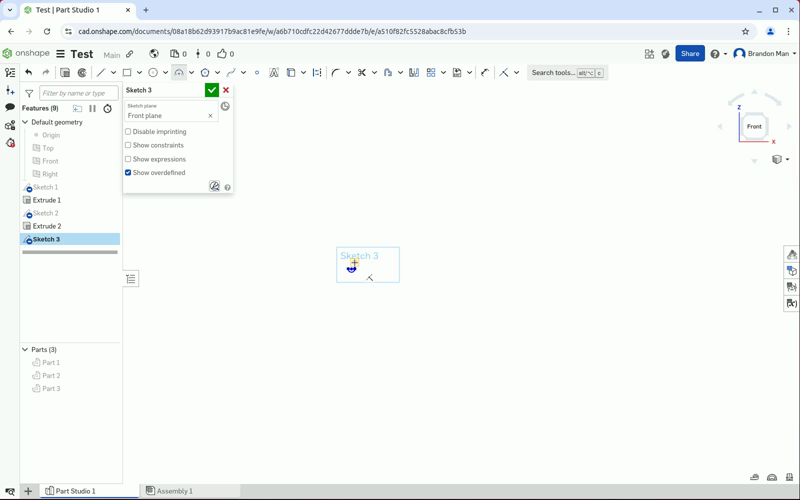
mouse_move(348, 262)
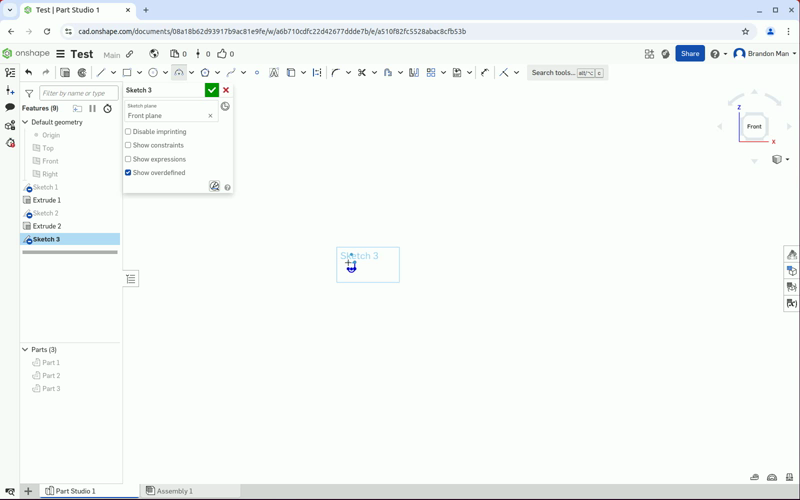
scroll(6)
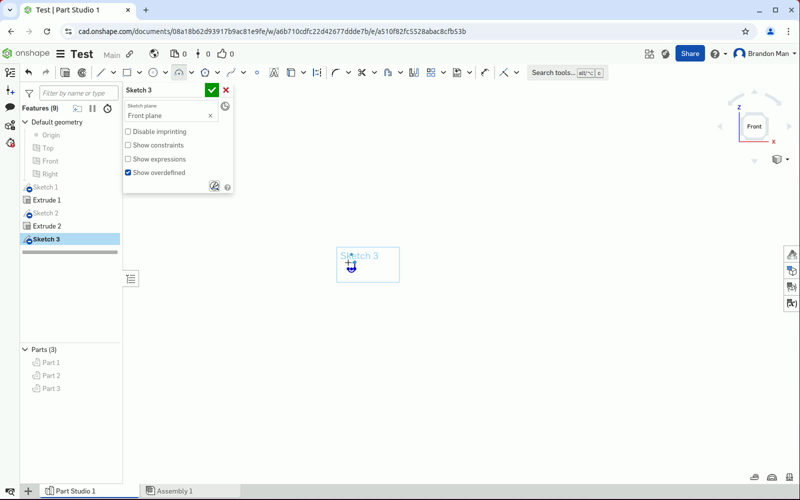
scroll(6)
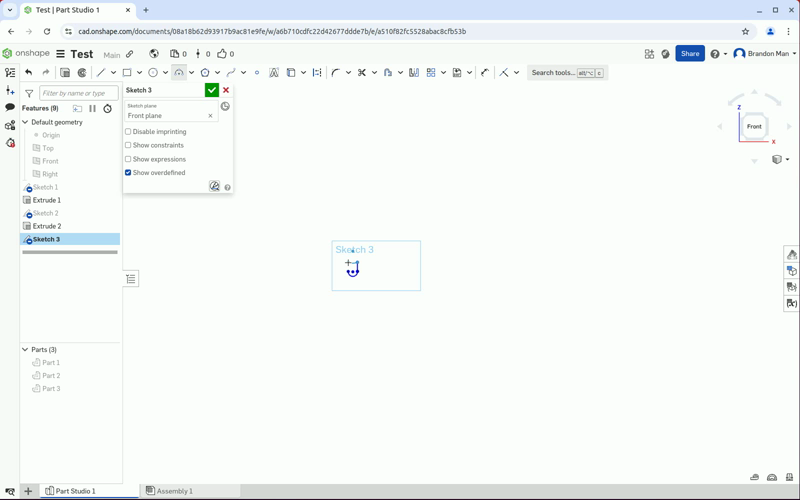
scroll(6)
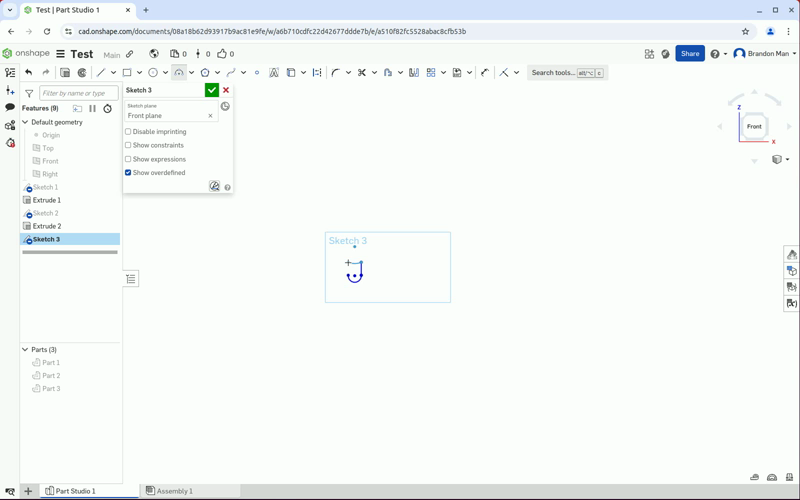
scroll(6)
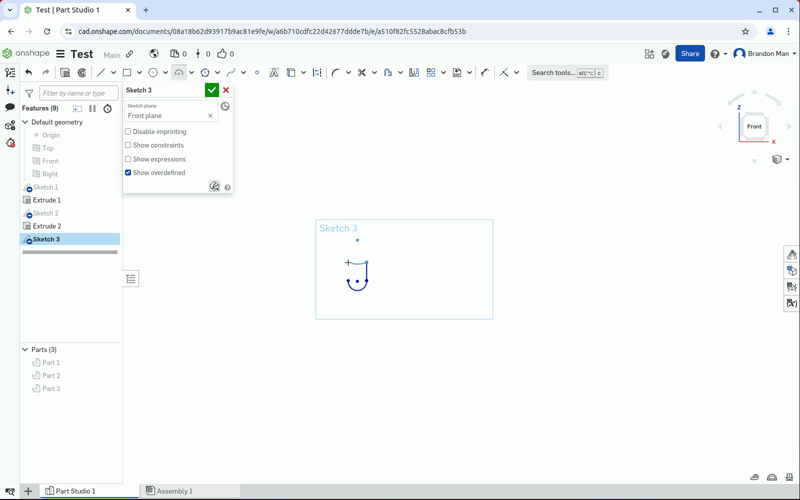
scroll(6)
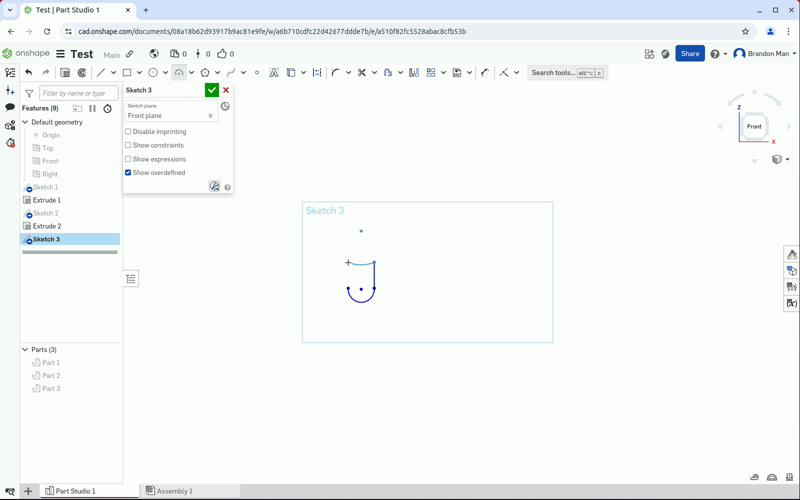
scroll(6)
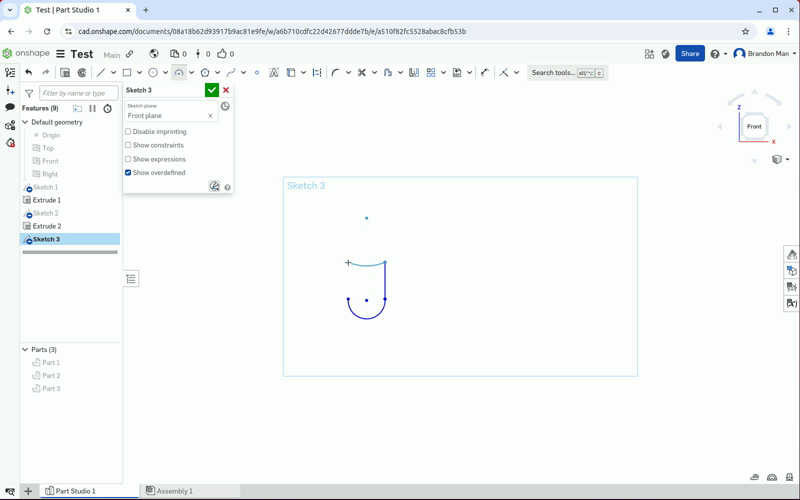
scroll(6)
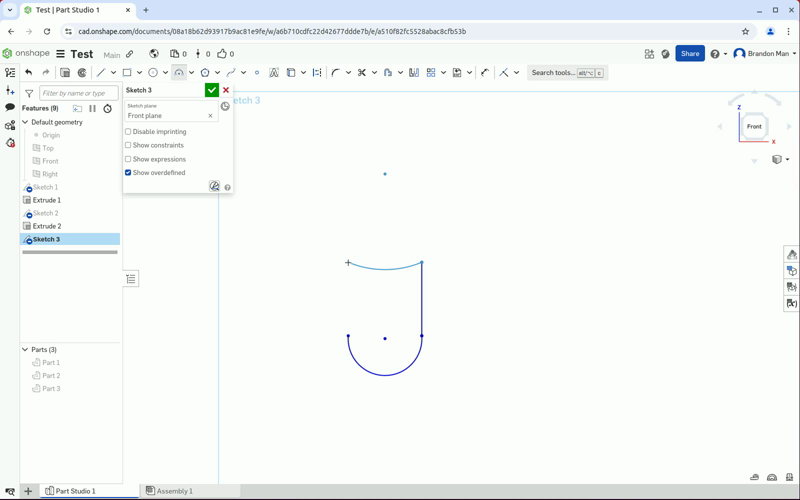
click(348, 262)
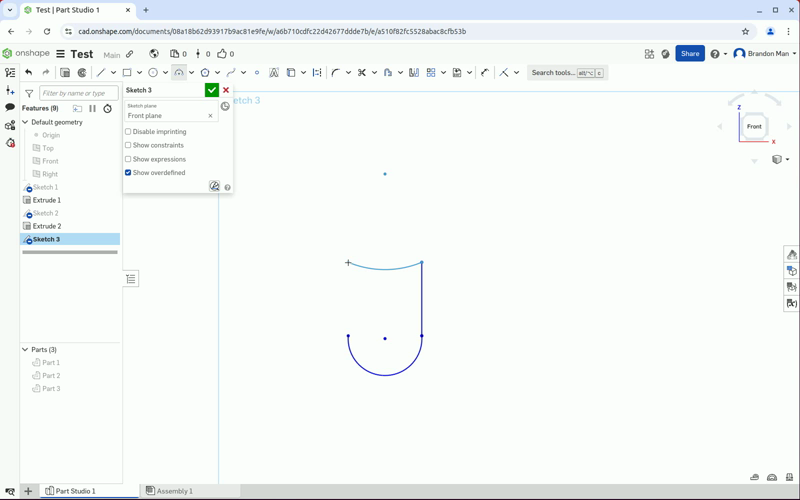
scroll(-6)
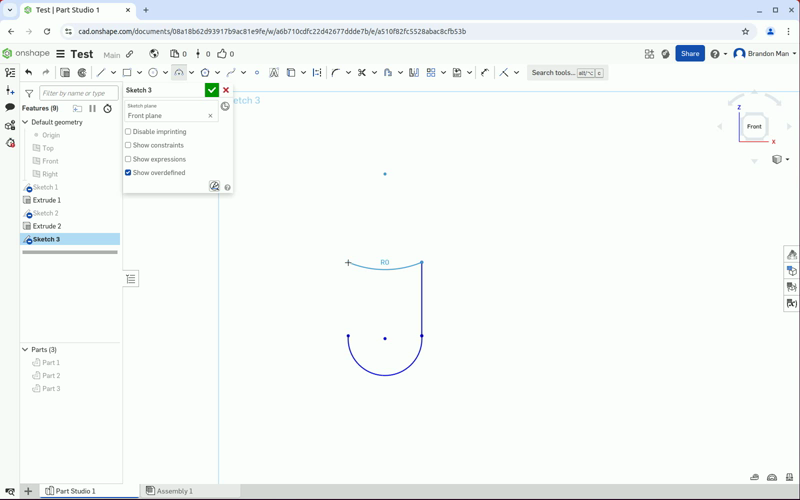
scroll(-6)
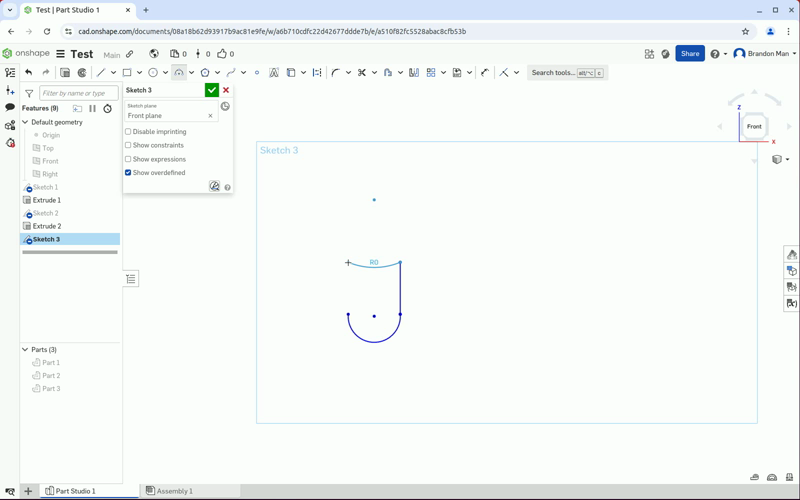
scroll(-6)
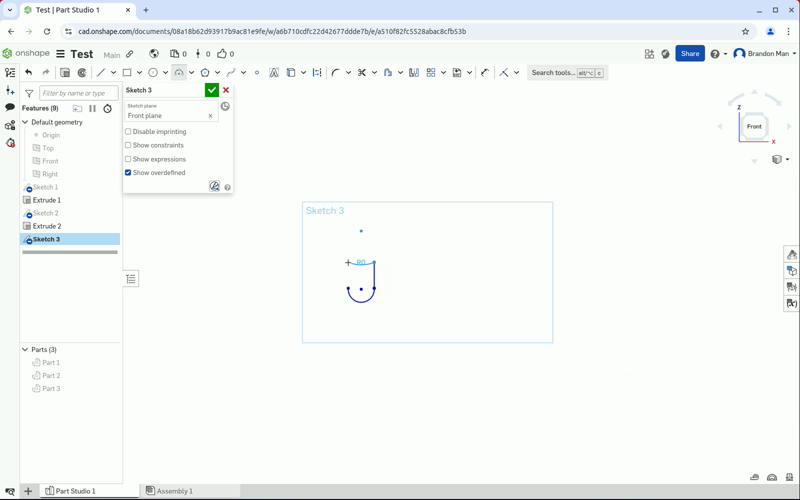
scroll(-6)
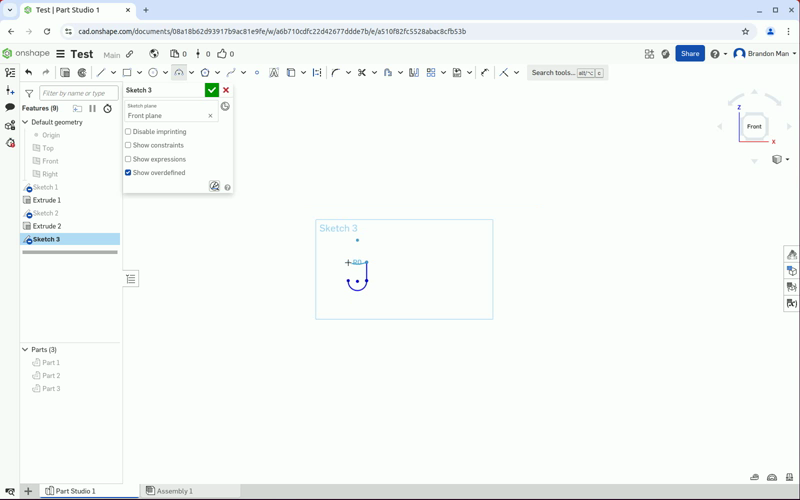
scroll(-6)
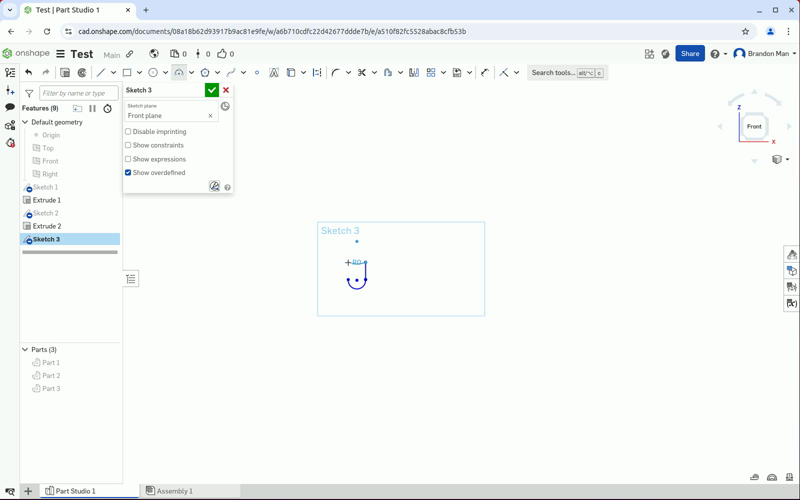
scroll(-6)
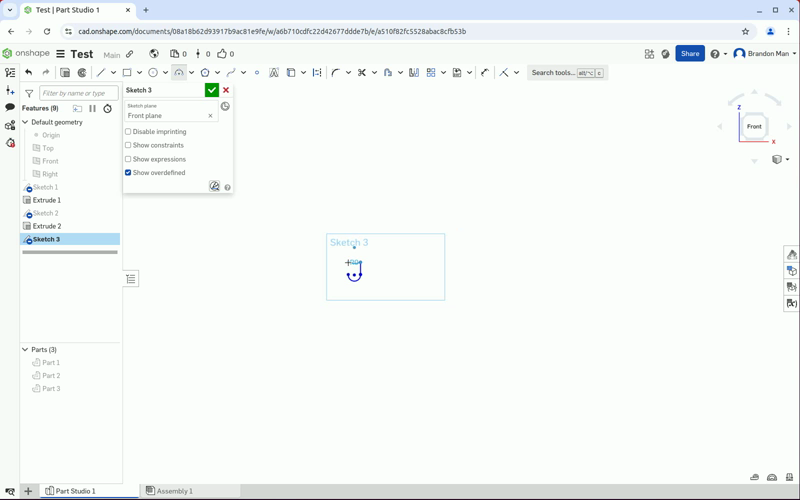
scroll(-6)
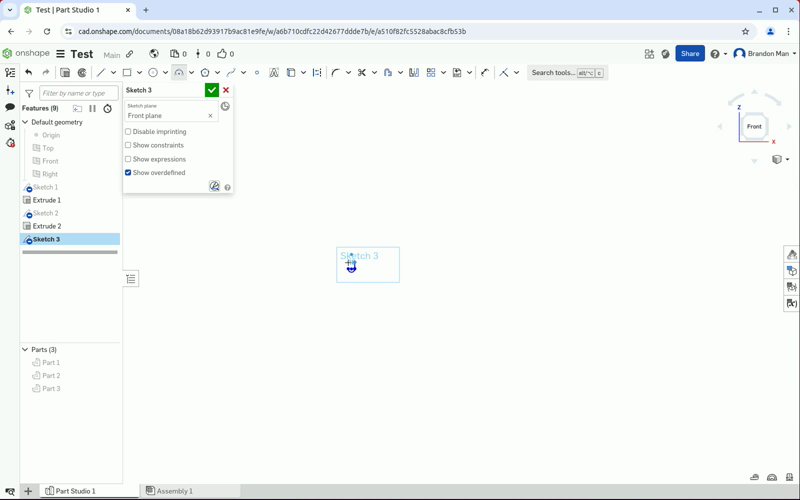
mouse_move(351, 265)
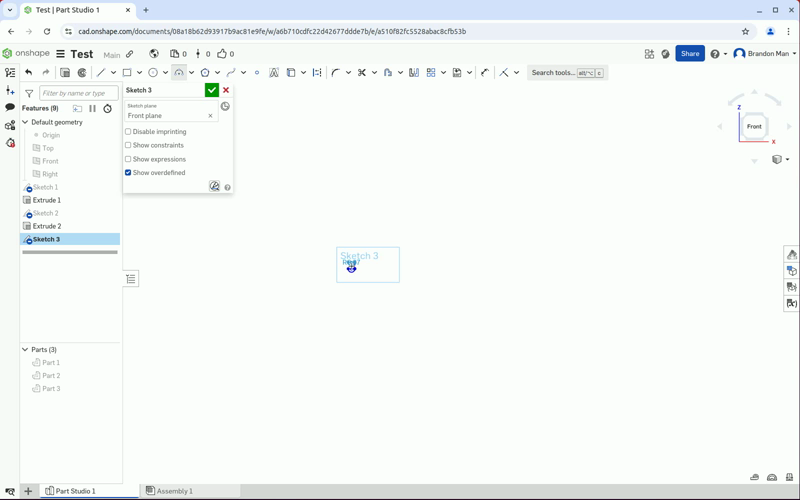
scroll(6)
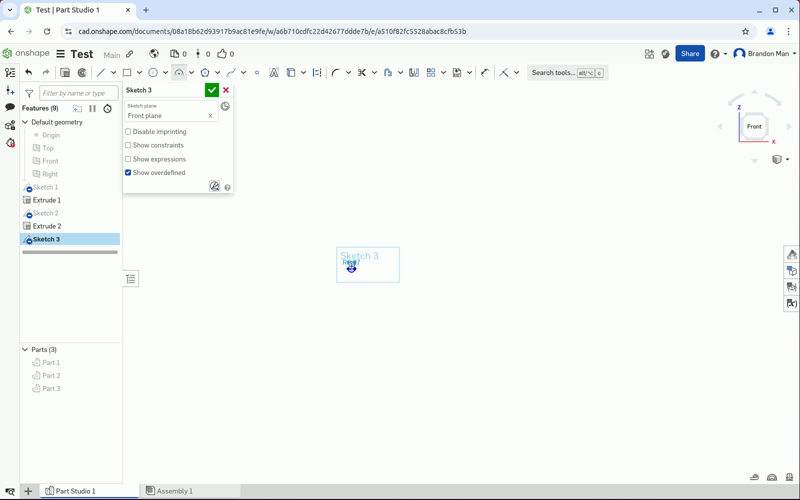
scroll(6)
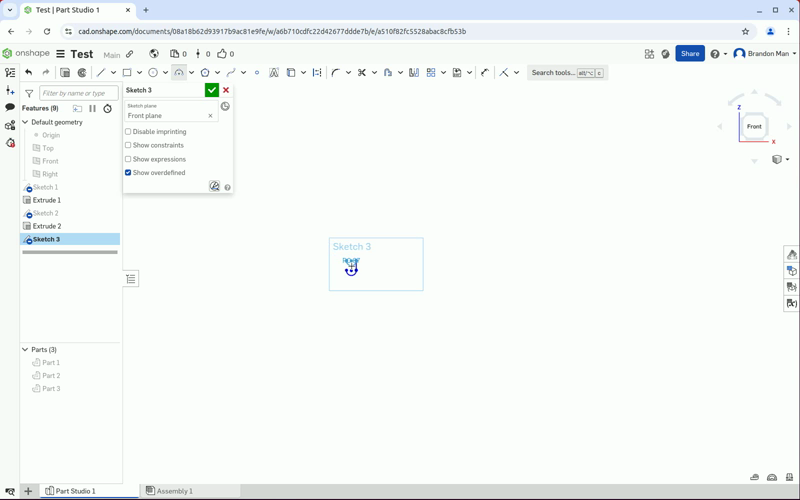
scroll(6)
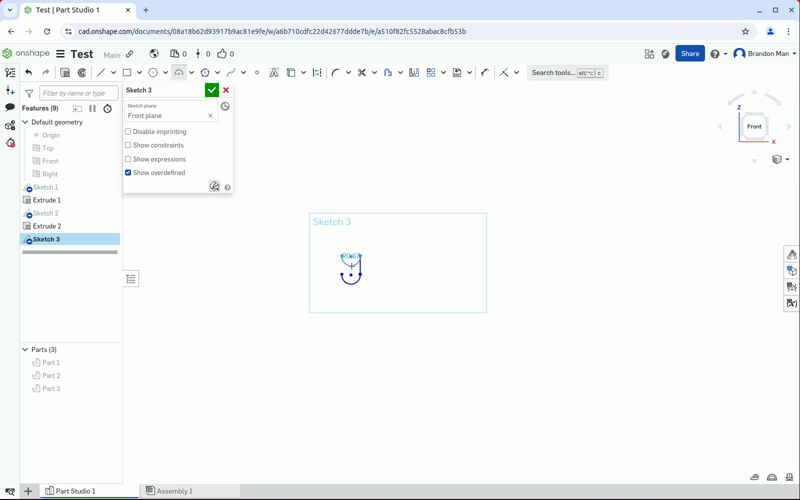
scroll(6)
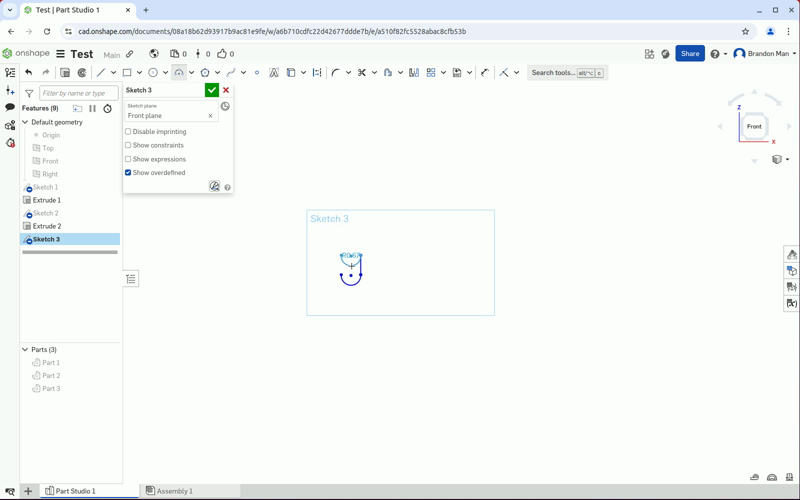
scroll(6)
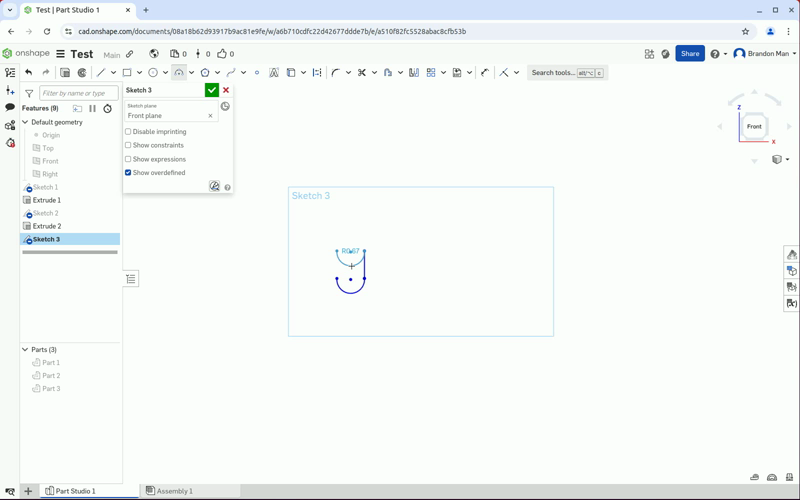
scroll(6)
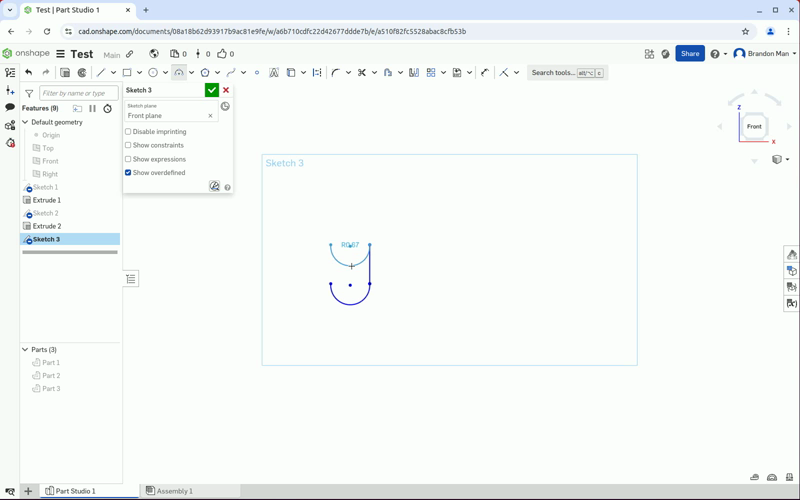
scroll(6)
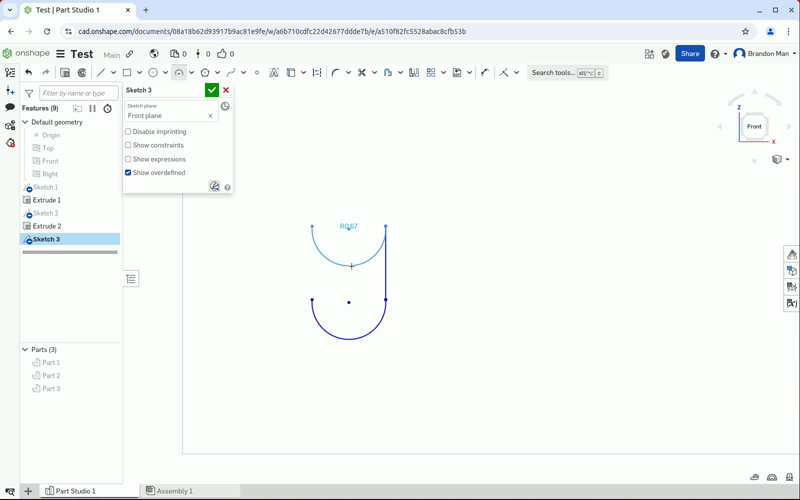
click(351, 265)
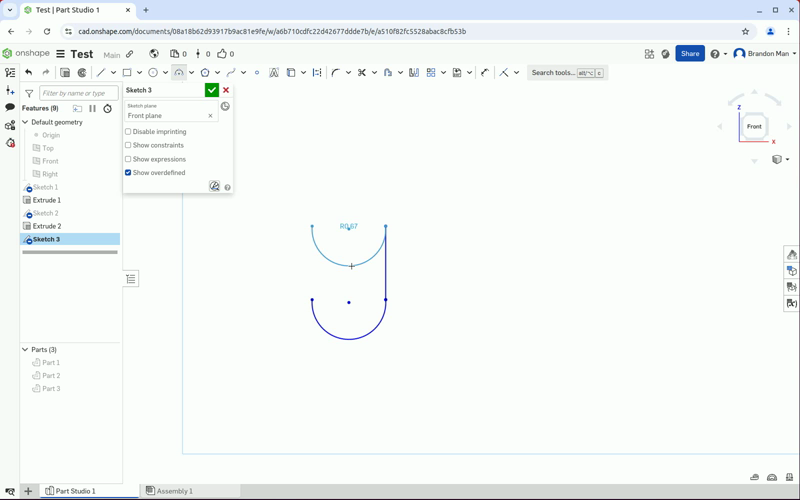
scroll(-6)
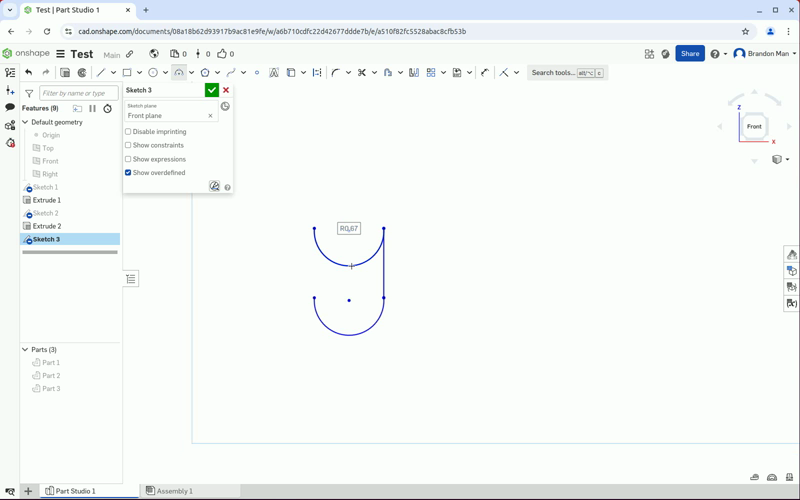
scroll(-6)
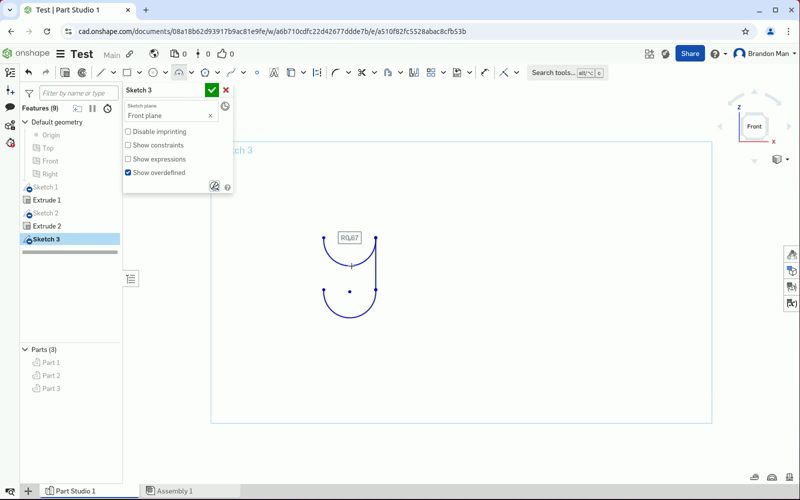
scroll(-6)
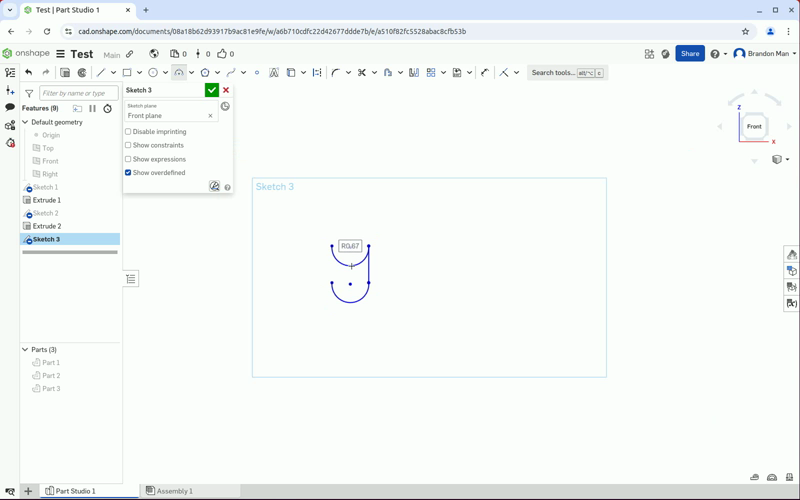
scroll(-6)
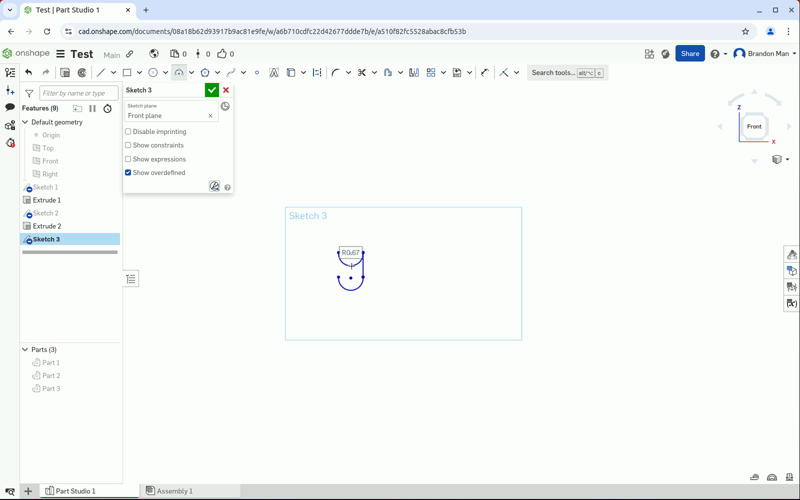
scroll(-6)
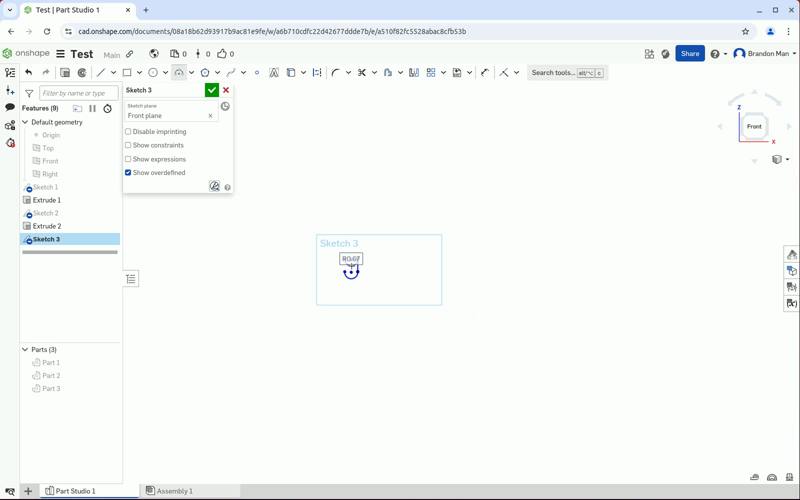
scroll(-6)
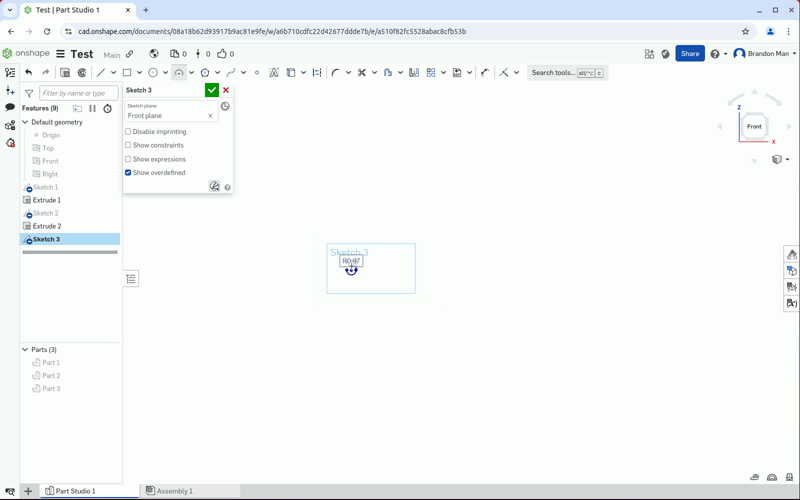
scroll(-6)
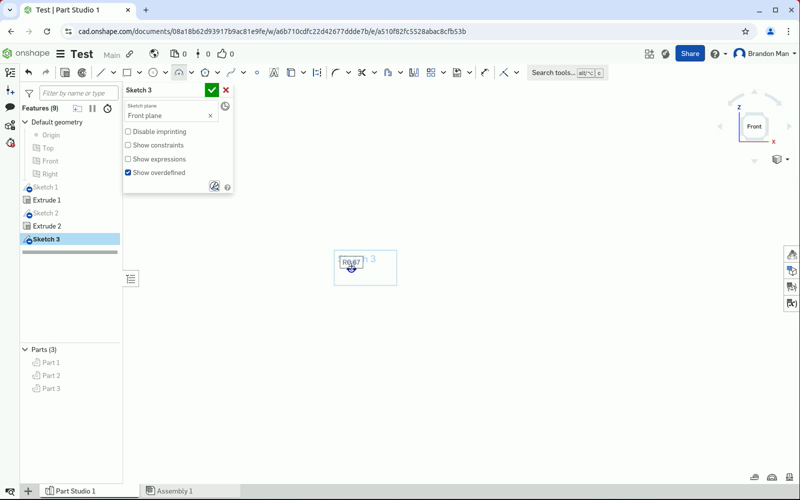
key_up(shift)
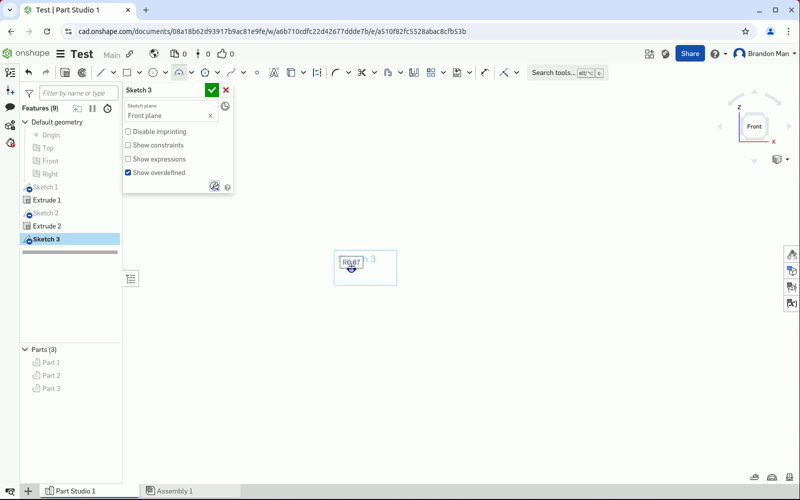
key(esc)
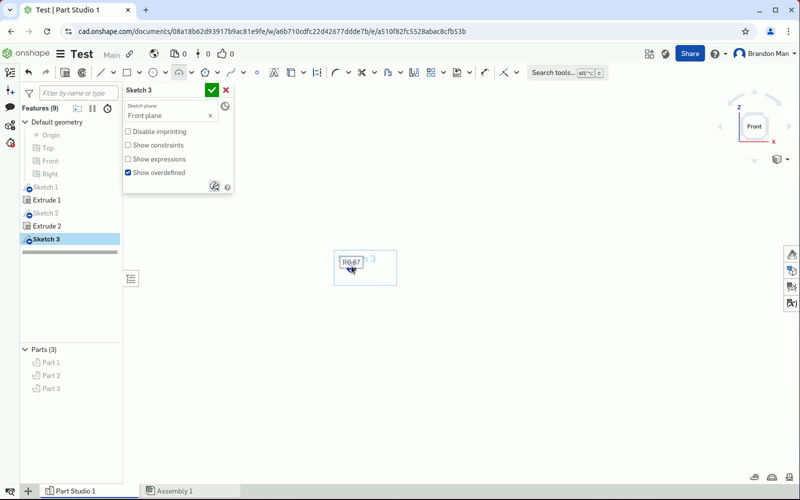
key(l)
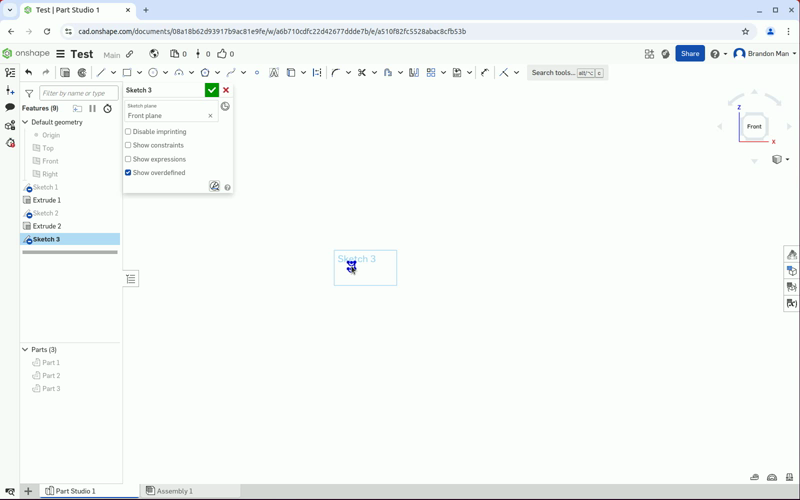
mouse_move(348, 262)
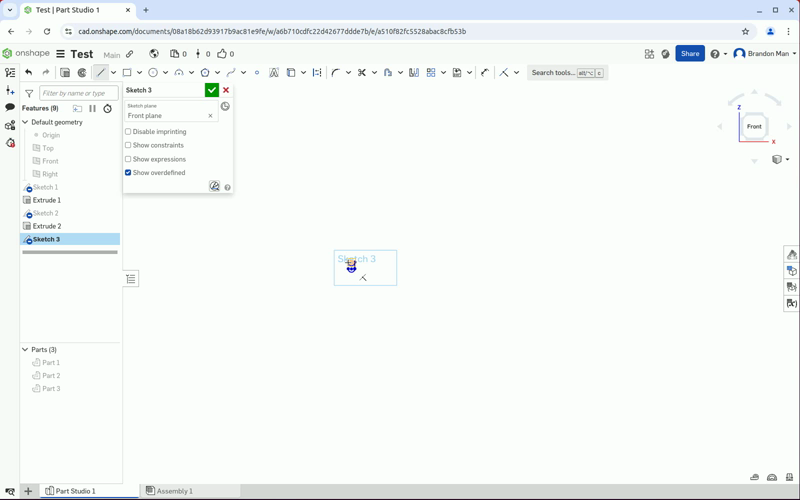
scroll(6)
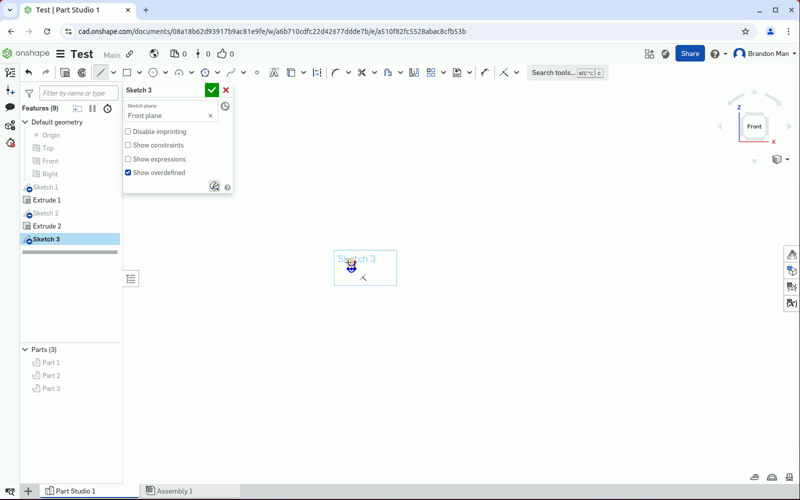
scroll(6)
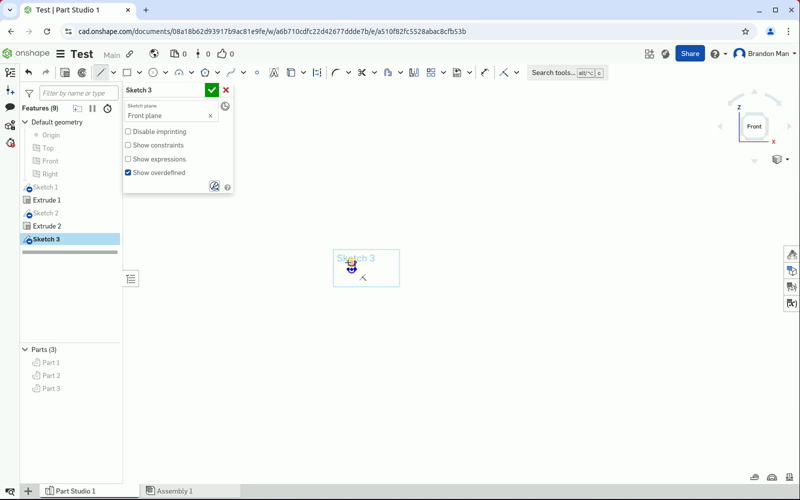
scroll(6)
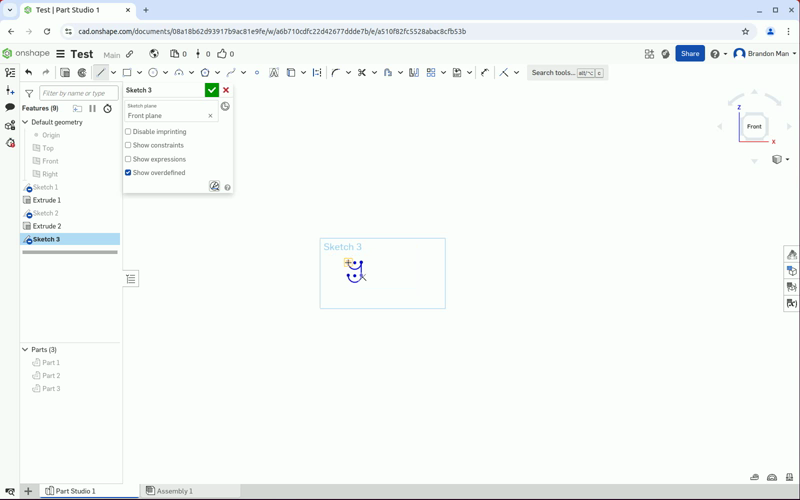
scroll(6)
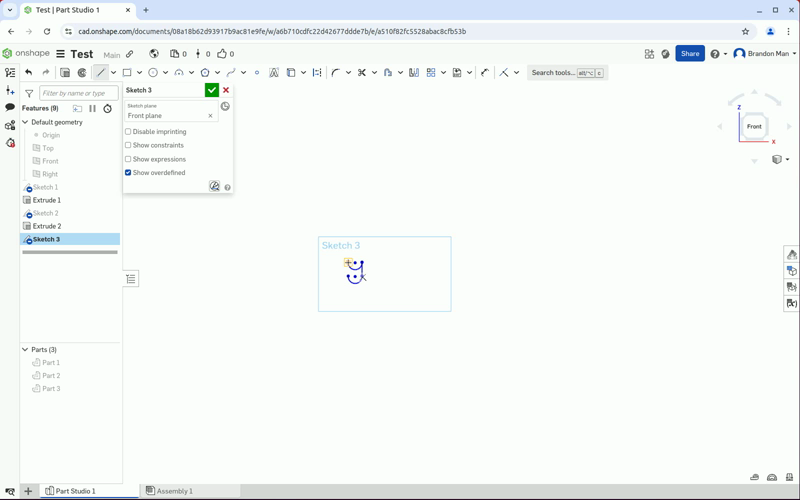
scroll(6)
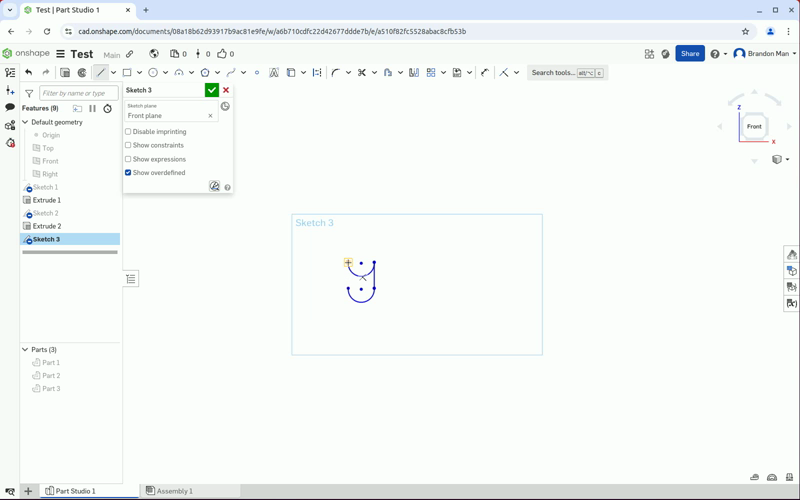
scroll(6)
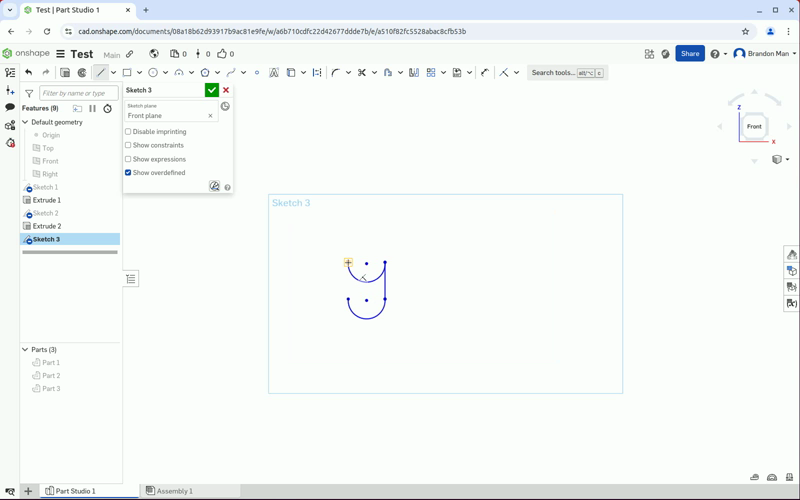
scroll(6)
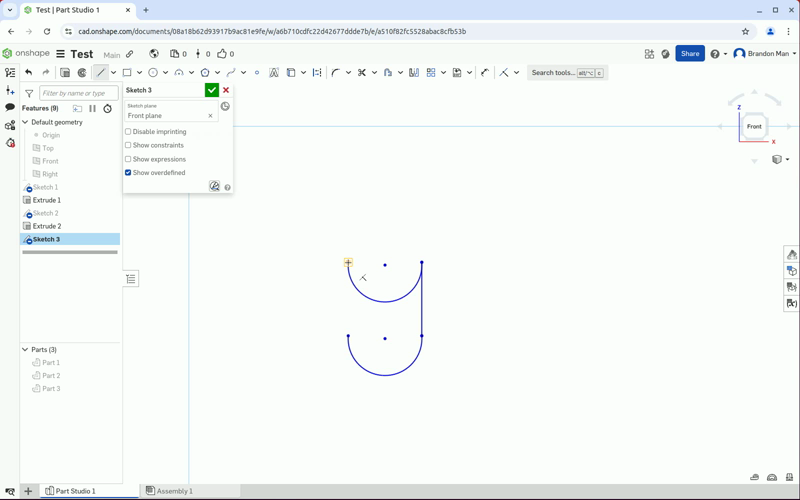
click(348, 262)
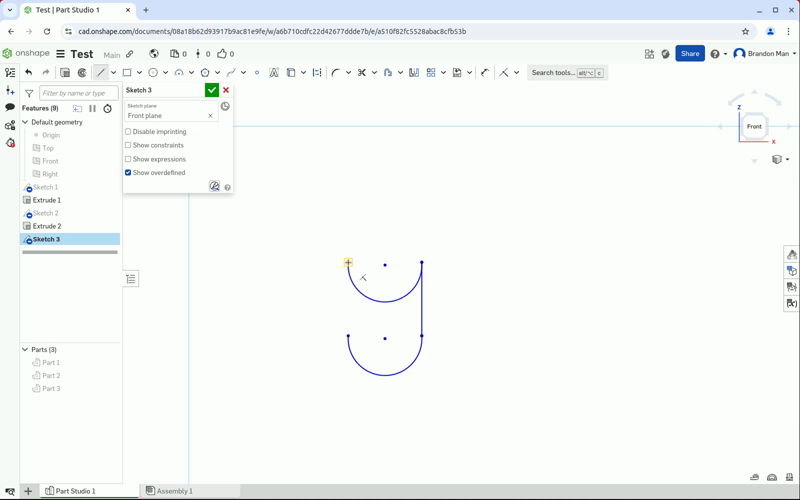
scroll(-6)
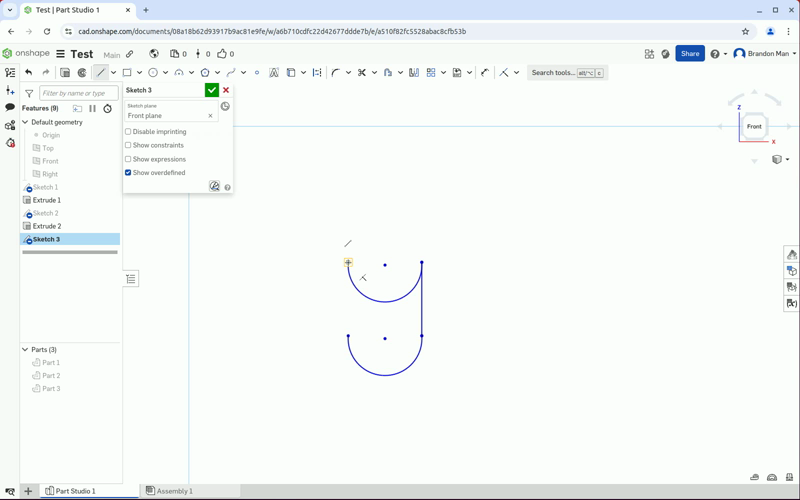
scroll(-6)
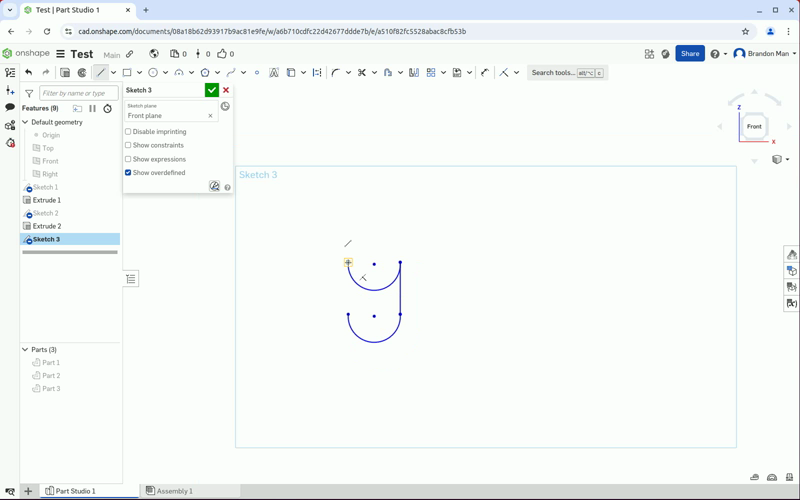
scroll(-6)
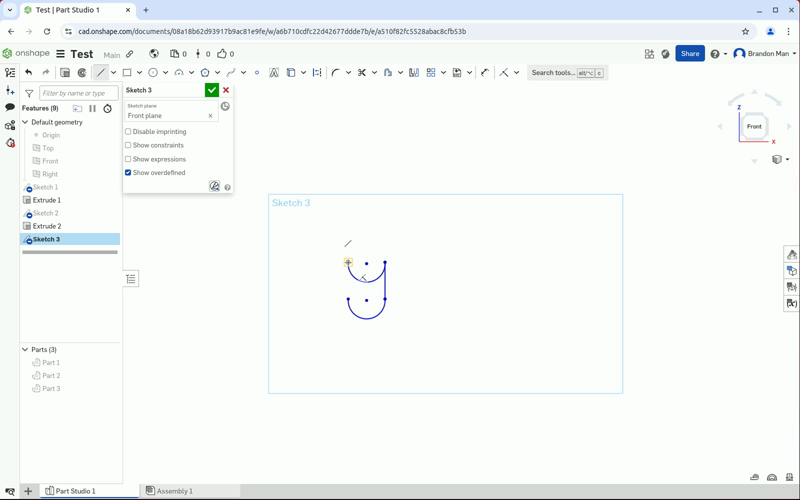
scroll(-6)
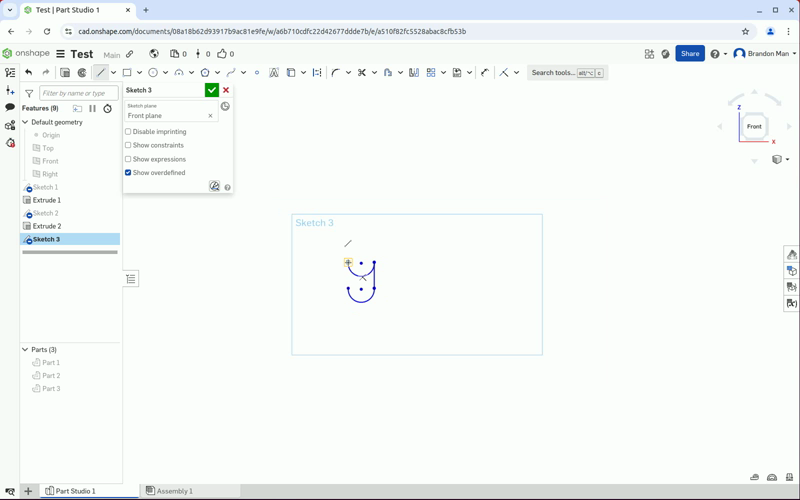
scroll(-6)
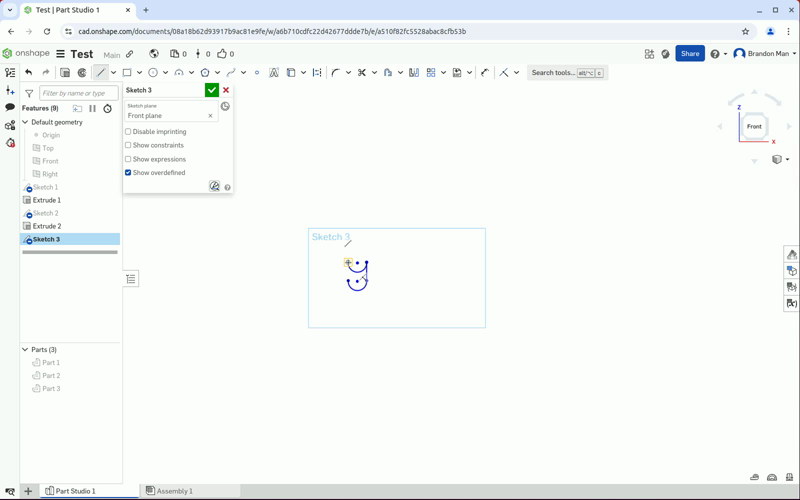
scroll(-6)
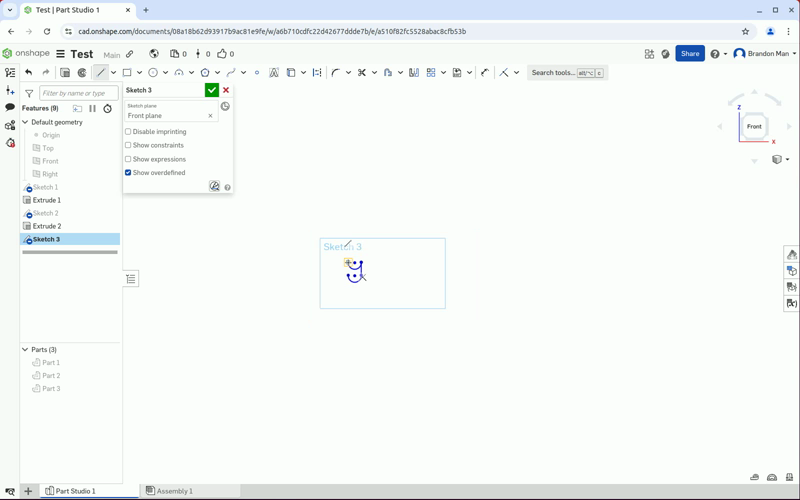
scroll(-6)
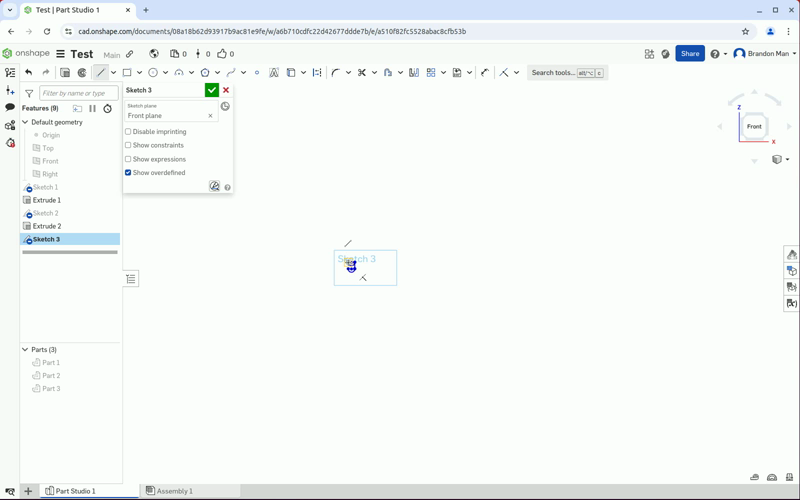
mouse_move(378, 262)
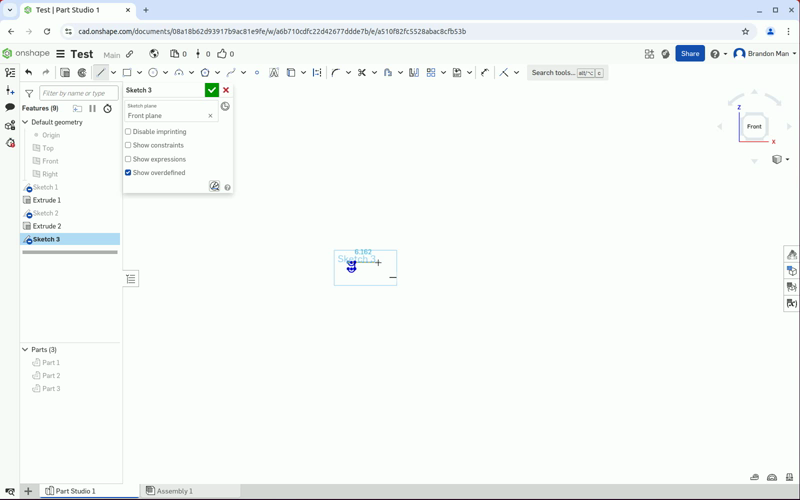
key_down(shift)
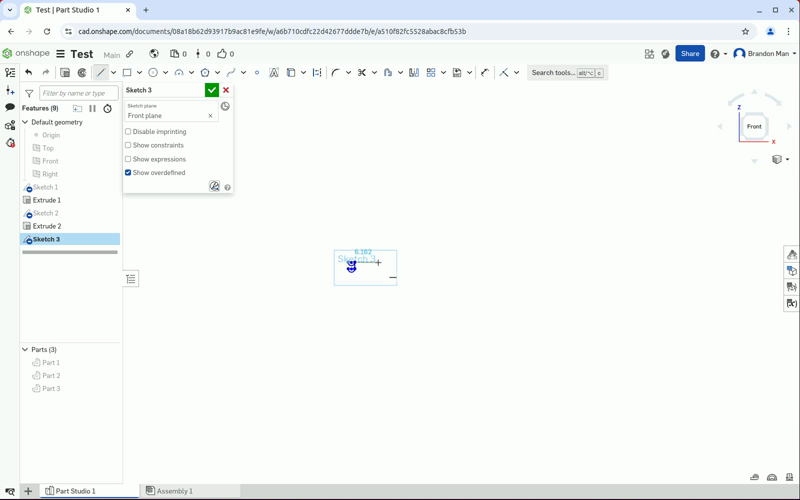
mouse_move(348, 268)
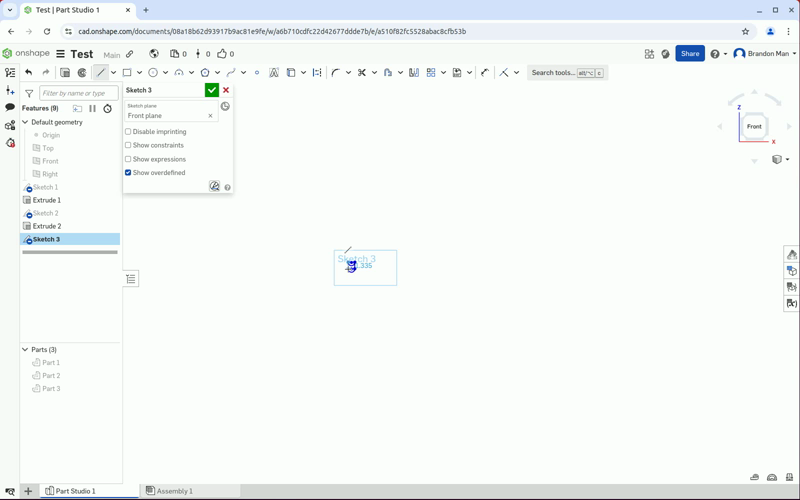
scroll(6)
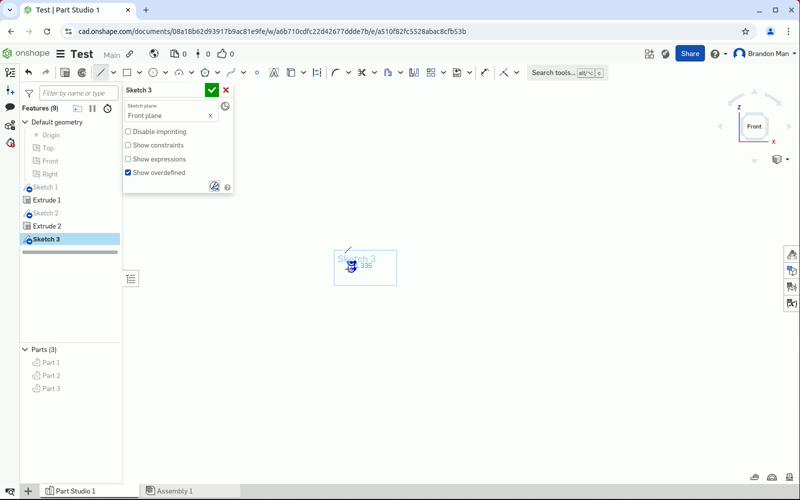
scroll(6)
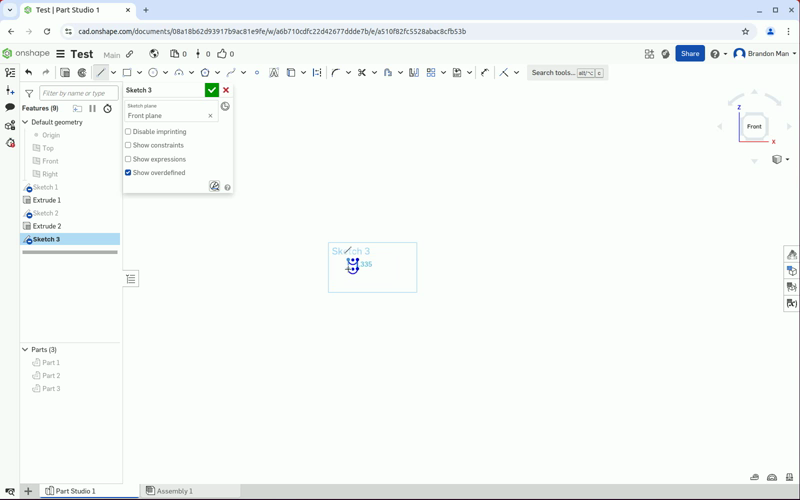
scroll(6)
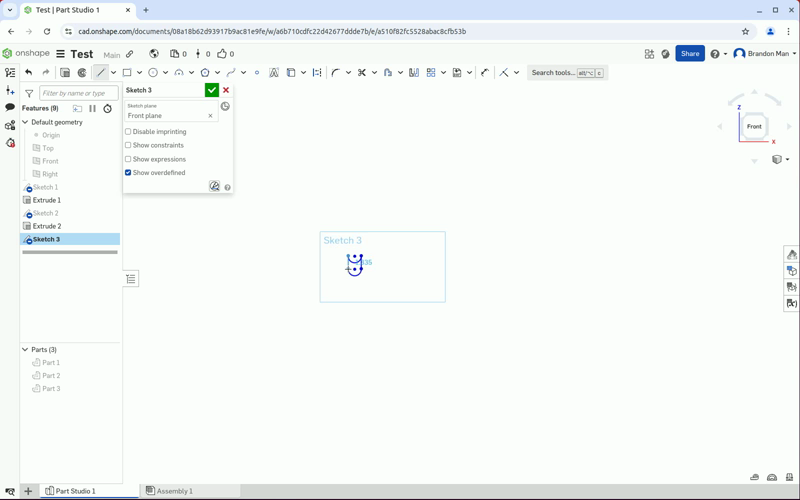
scroll(6)
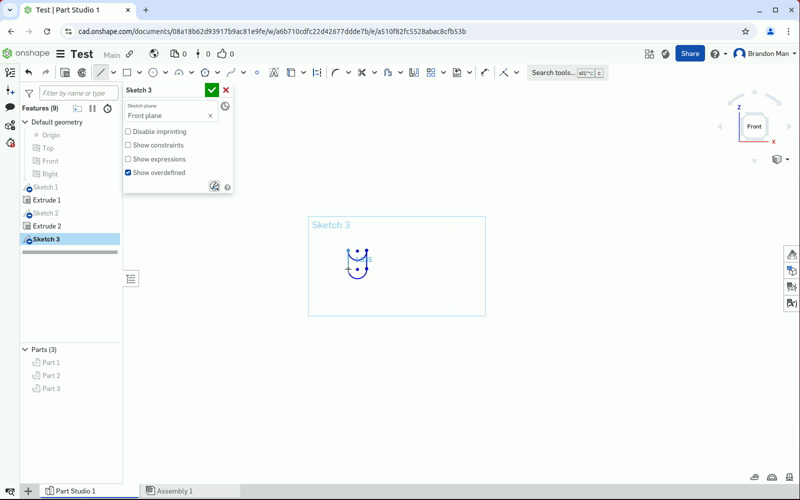
scroll(6)
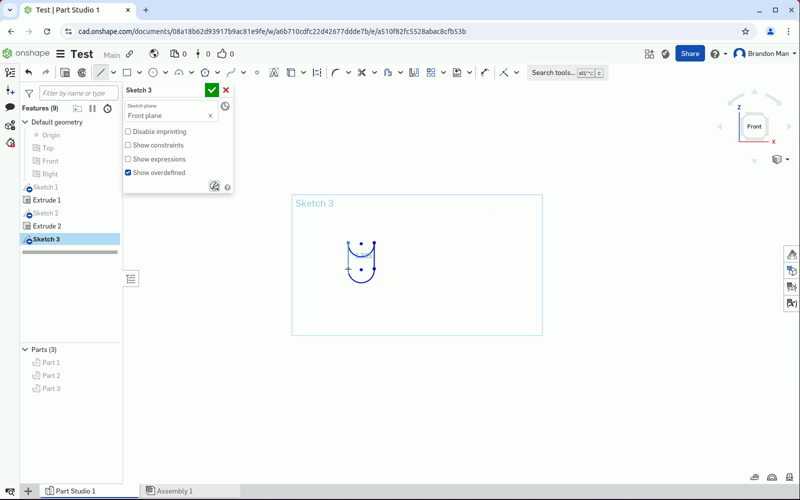
scroll(6)
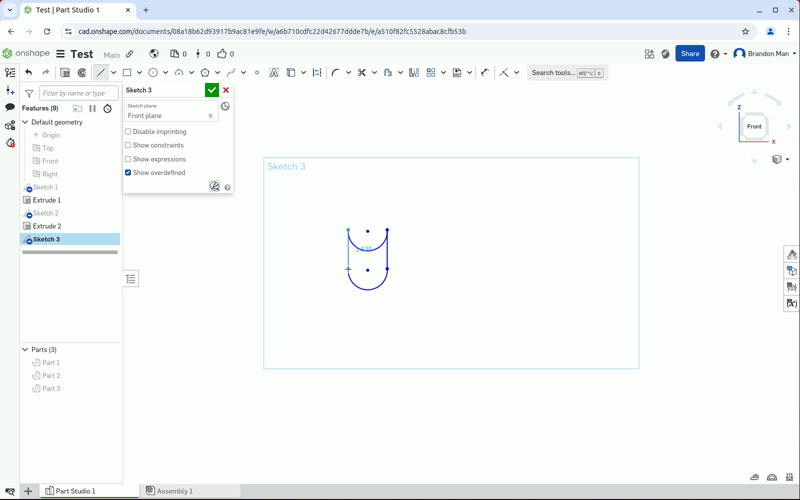
scroll(6)
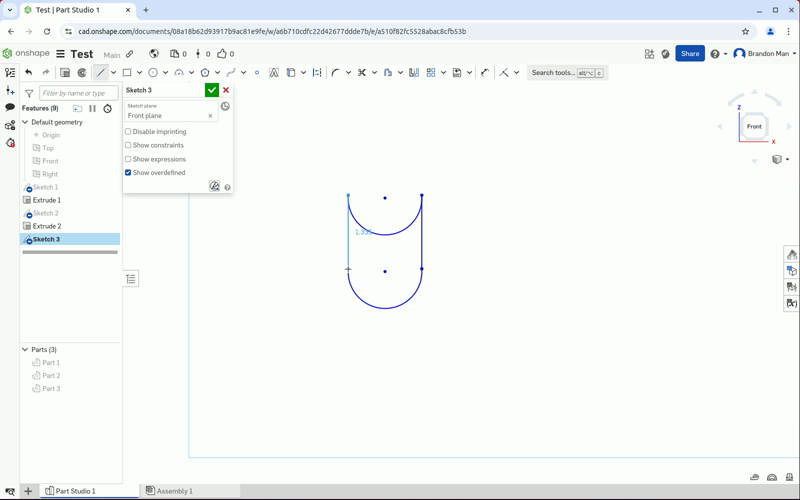
key_up(shift)
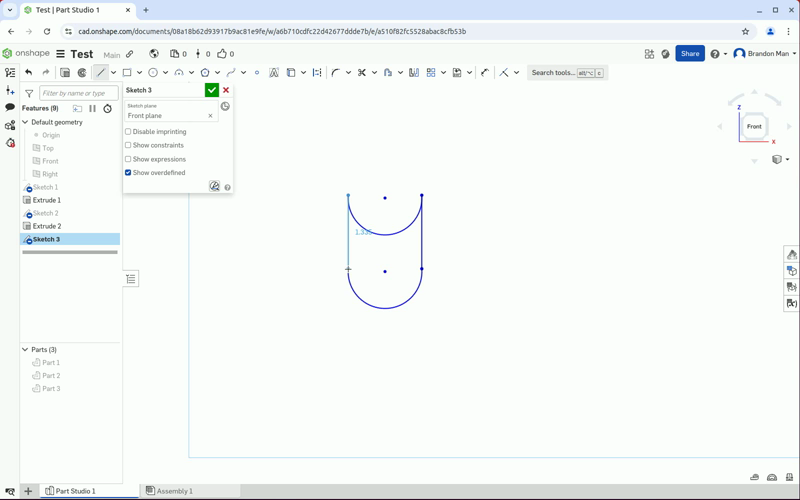
click(348, 268)
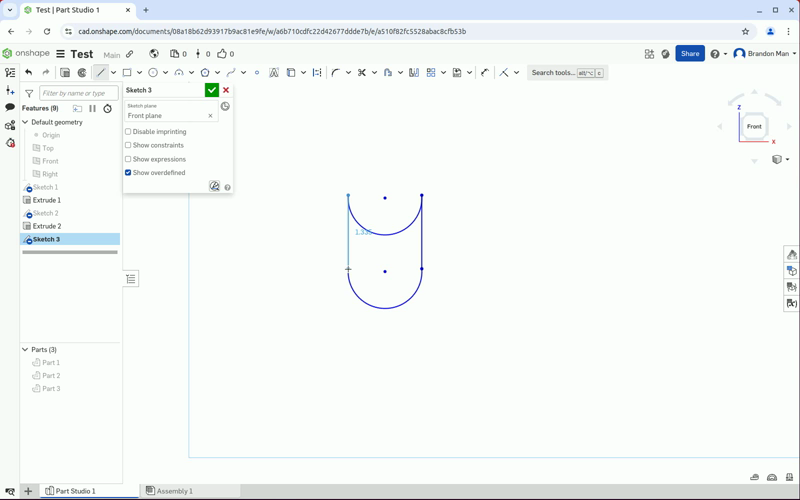
scroll(-6)
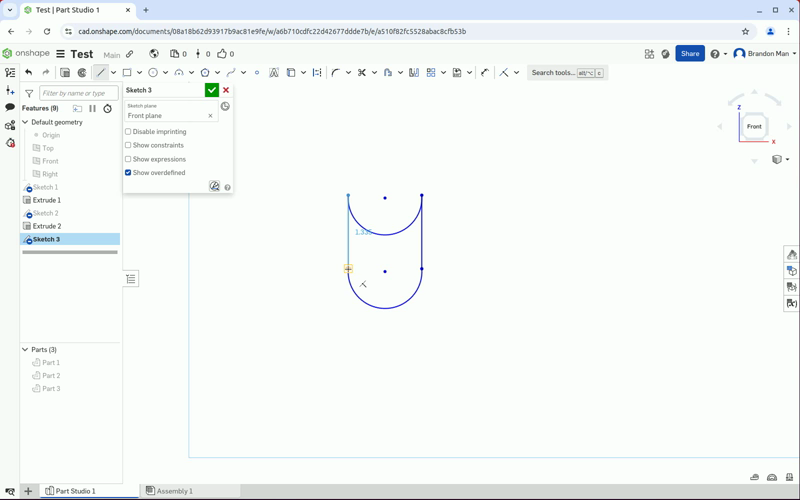
scroll(-6)
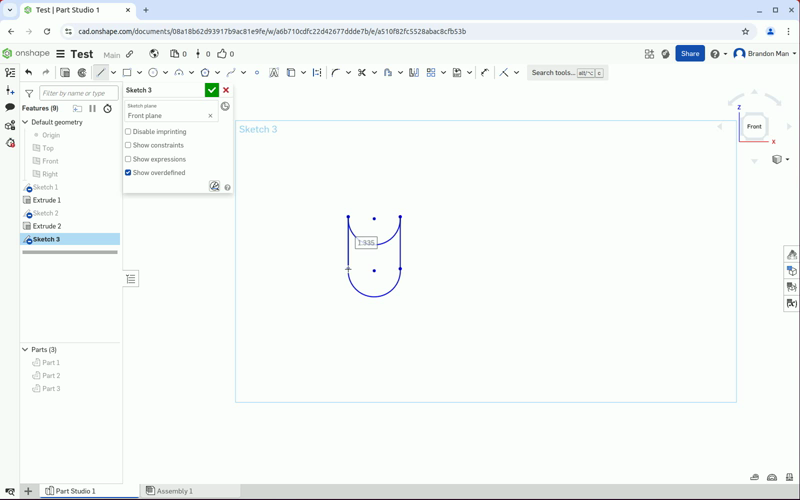
scroll(-6)
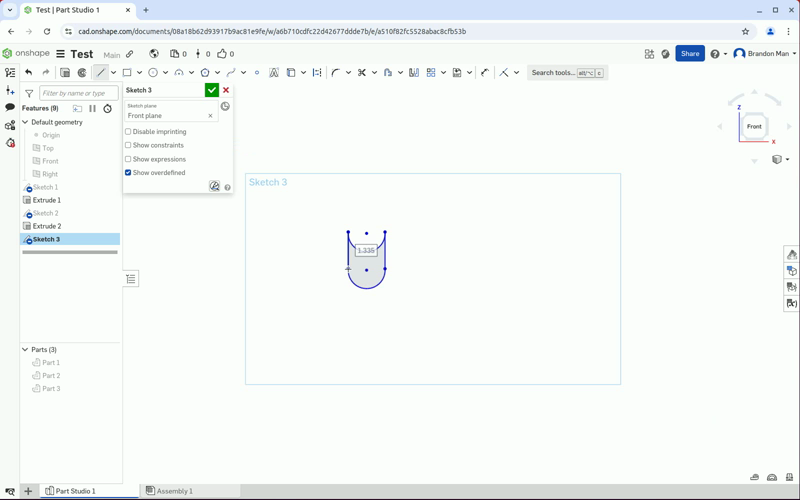
scroll(-6)
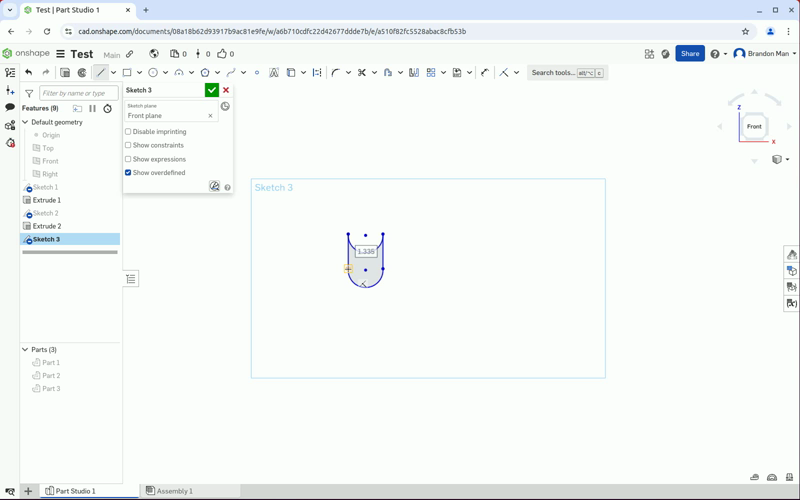
scroll(-6)
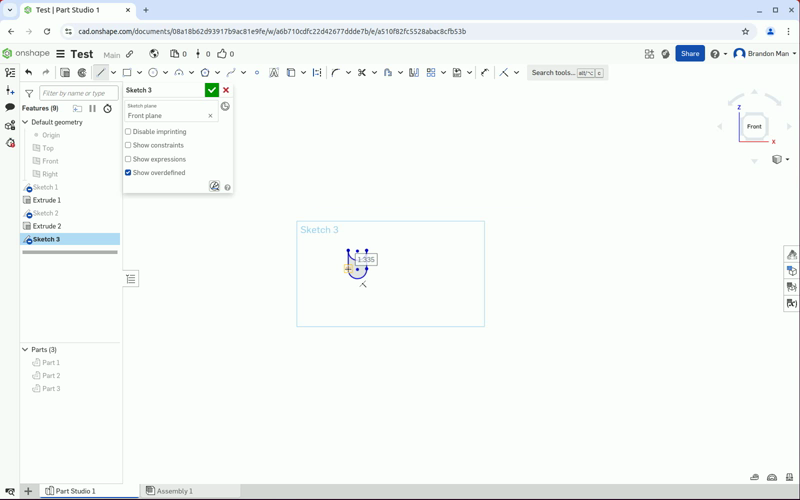
scroll(-6)
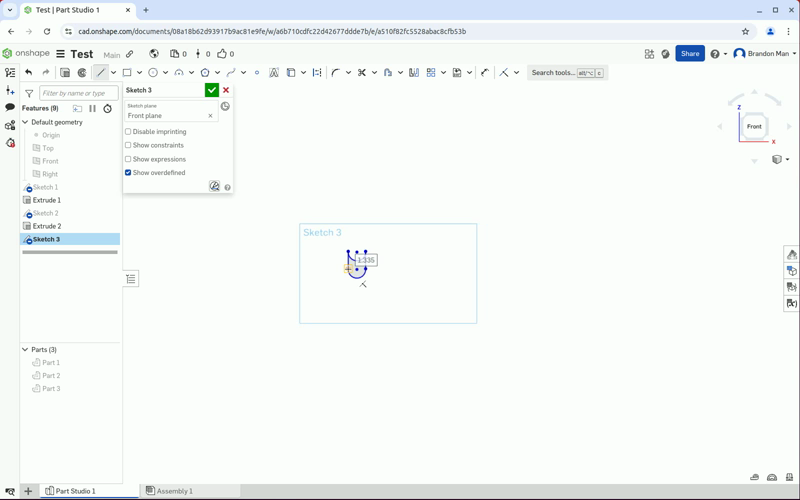
scroll(-6)
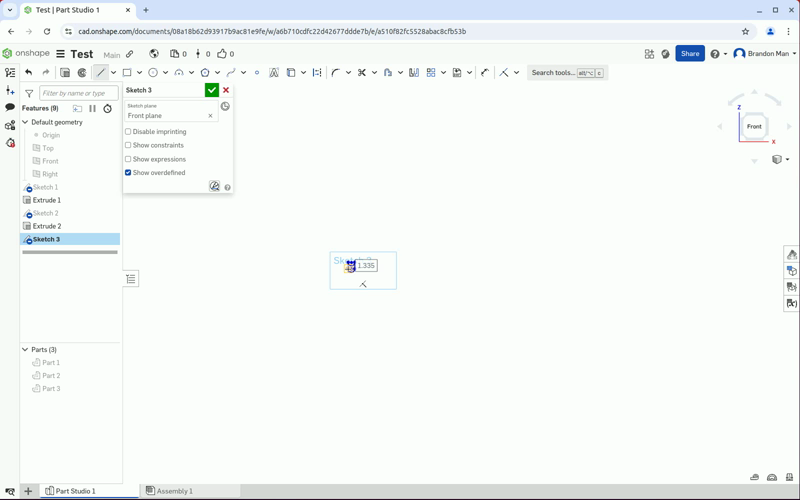
key(esc)
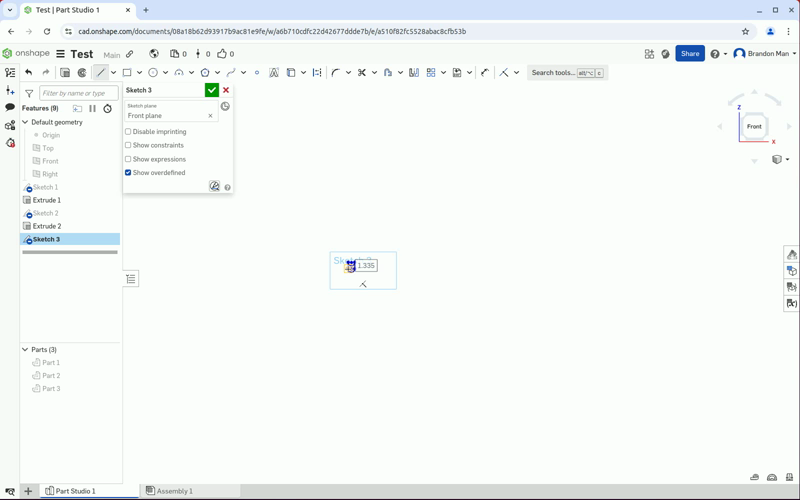
key(c)
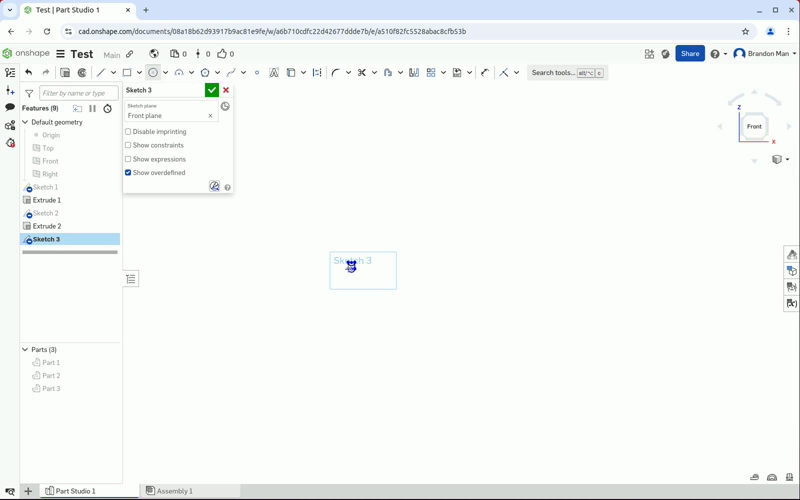
key_down(shift)
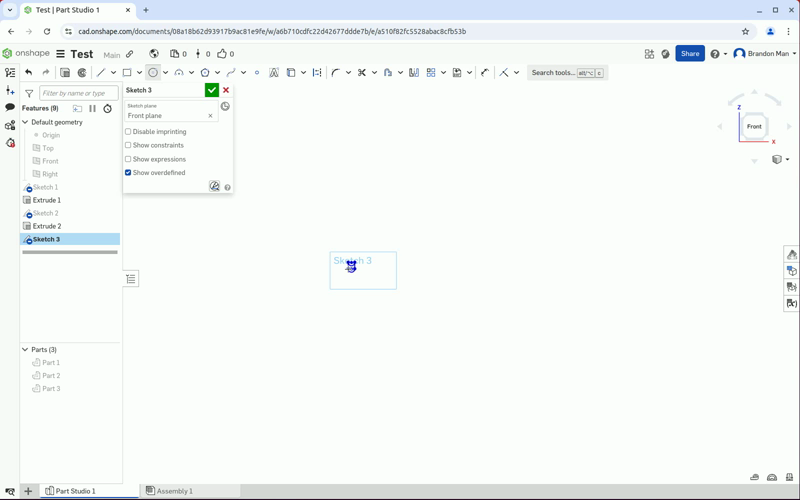
mouse_move(351, 268)
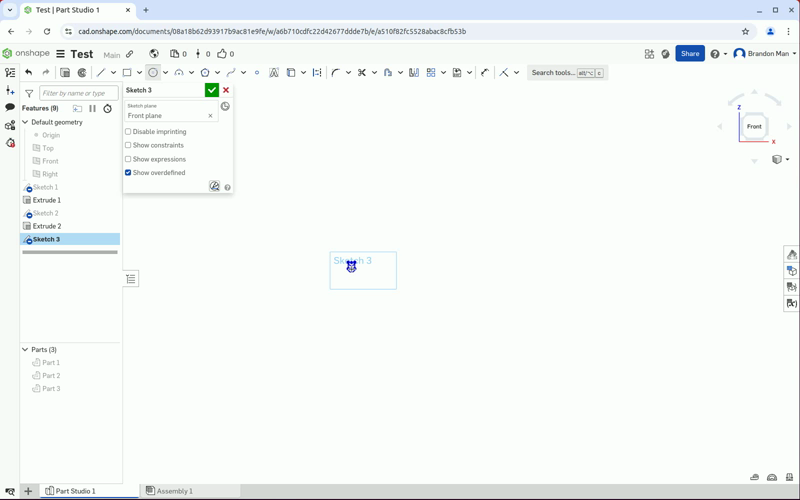
scroll(6)
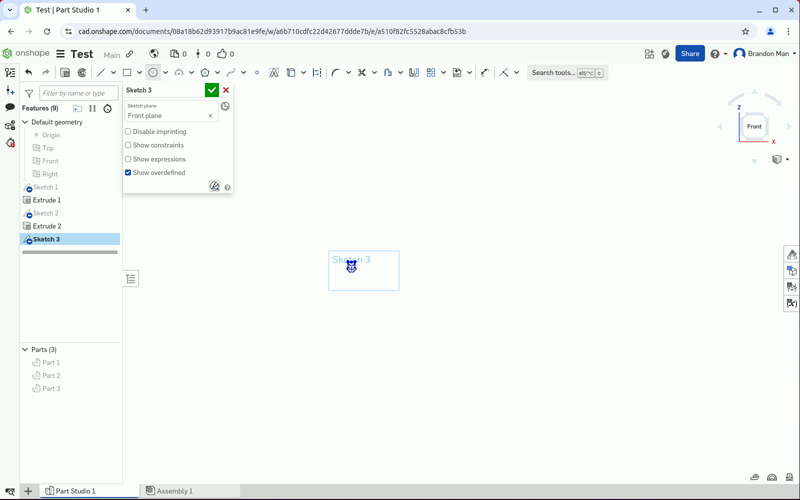
scroll(6)
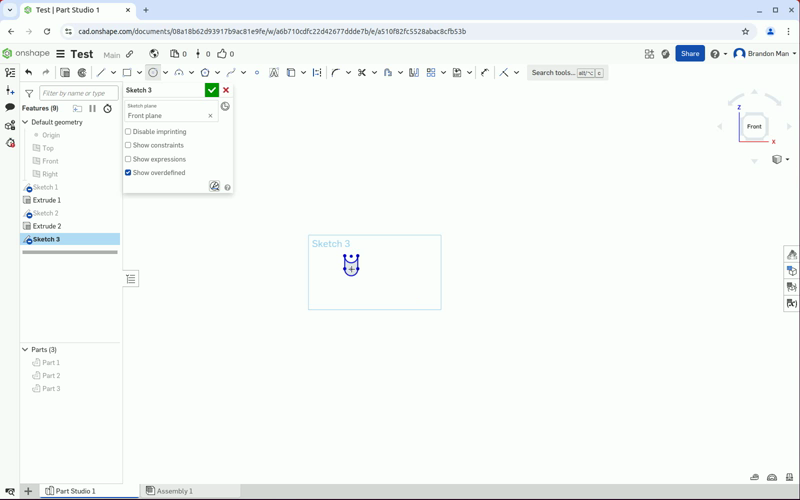
scroll(6)
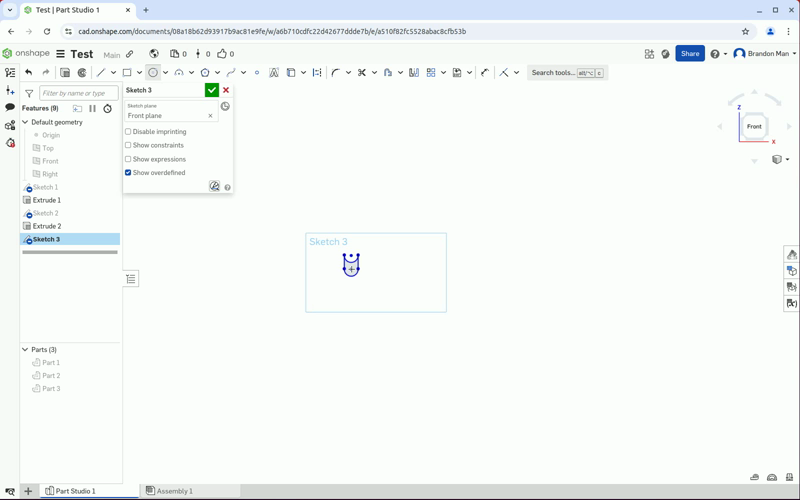
scroll(6)
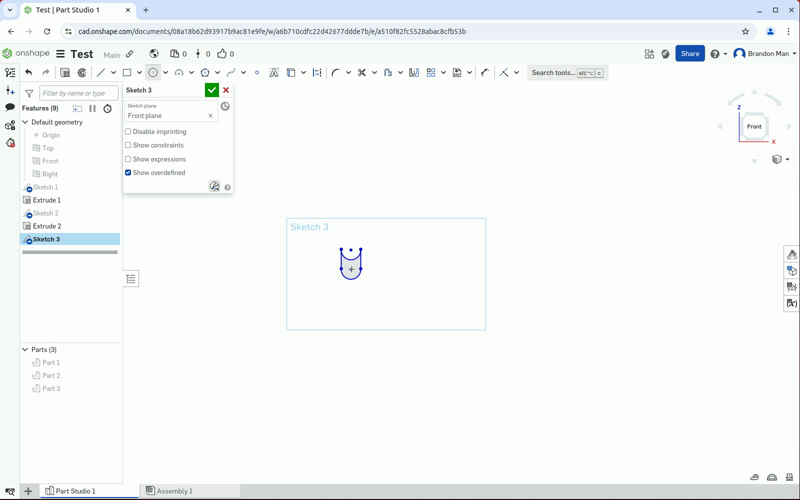
scroll(6)
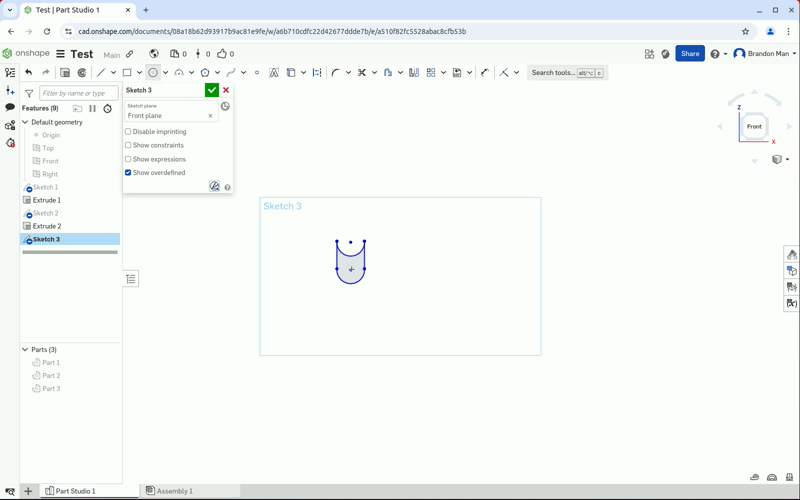
scroll(6)
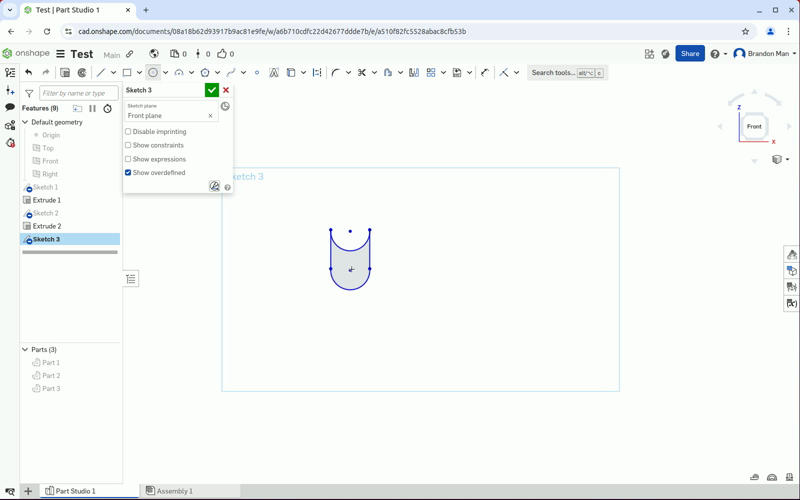
scroll(6)
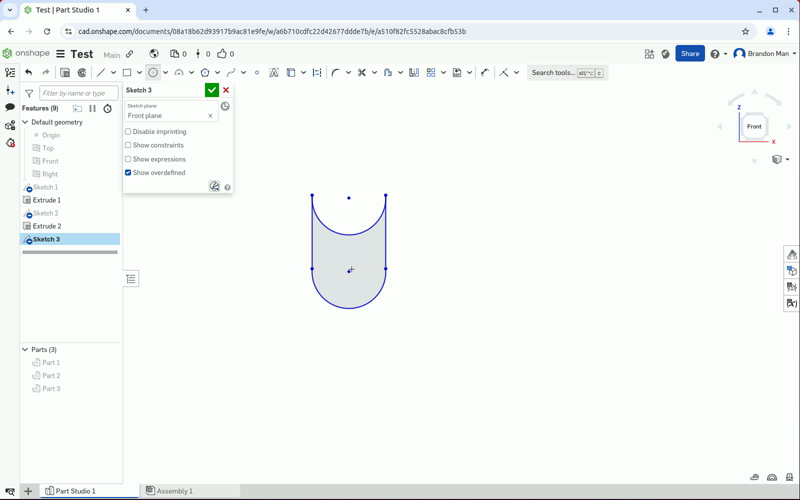
click(351, 268)
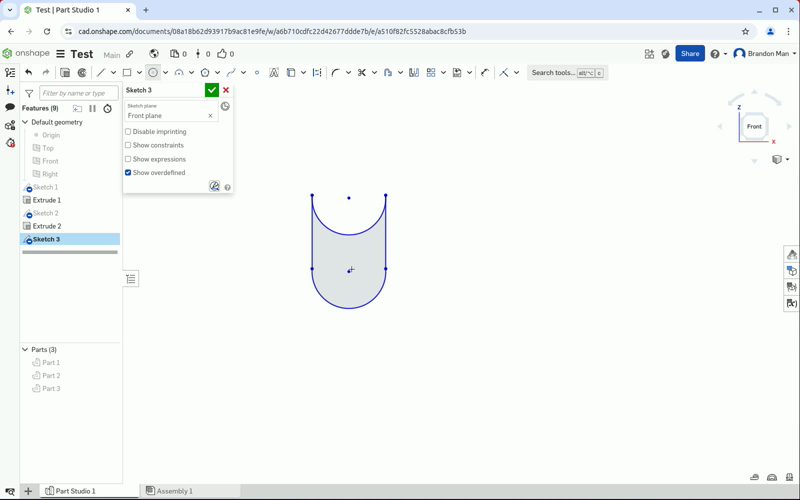
scroll(-6)
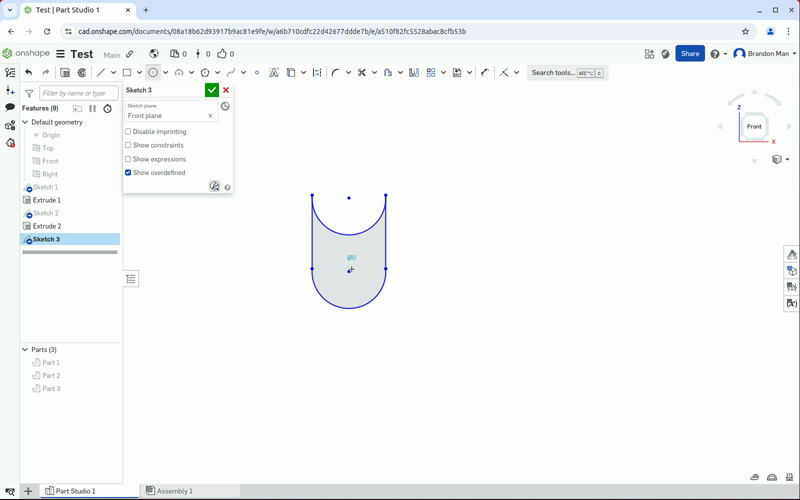
scroll(-6)
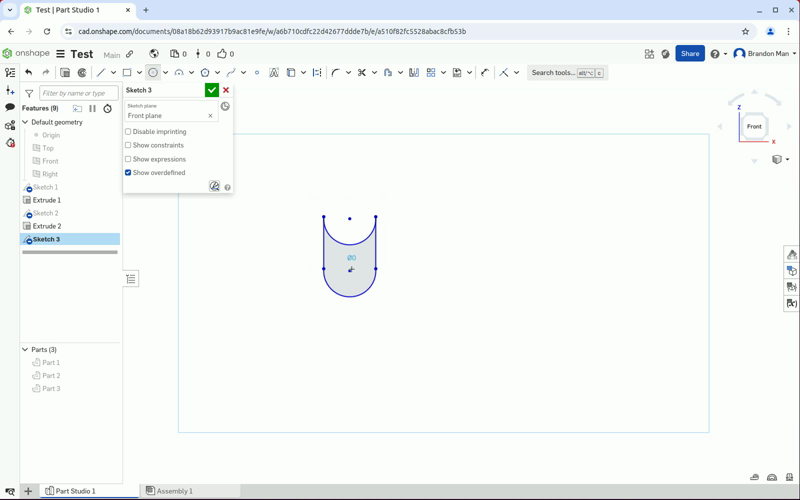
scroll(-6)
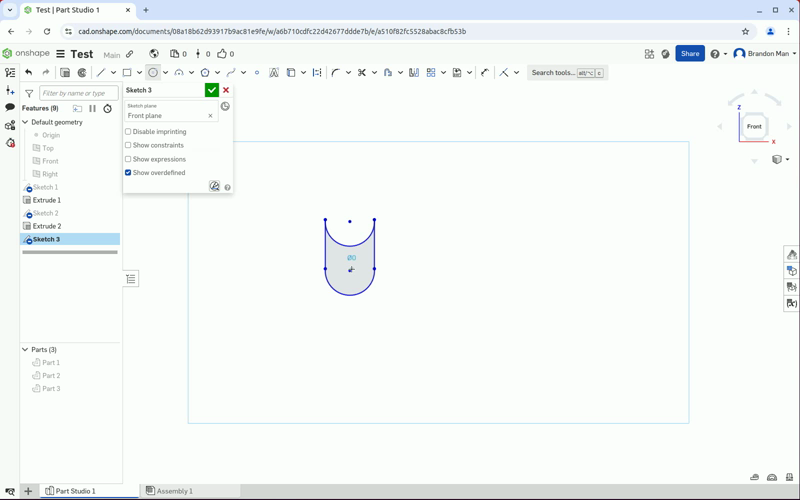
scroll(-6)
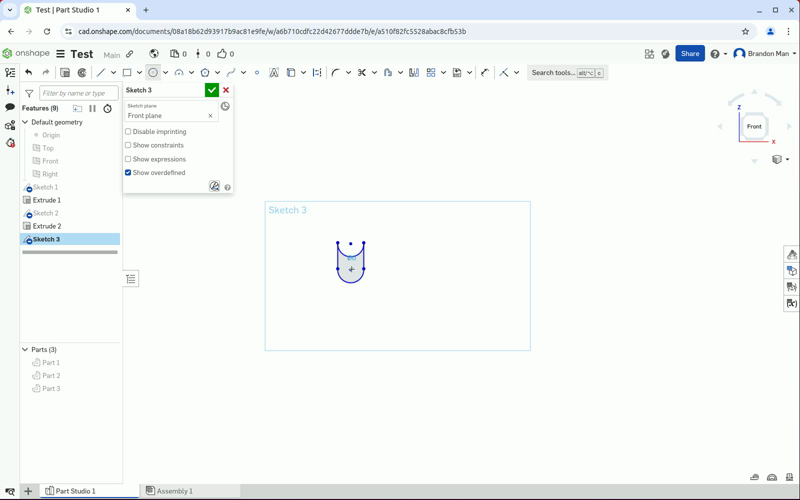
scroll(-6)
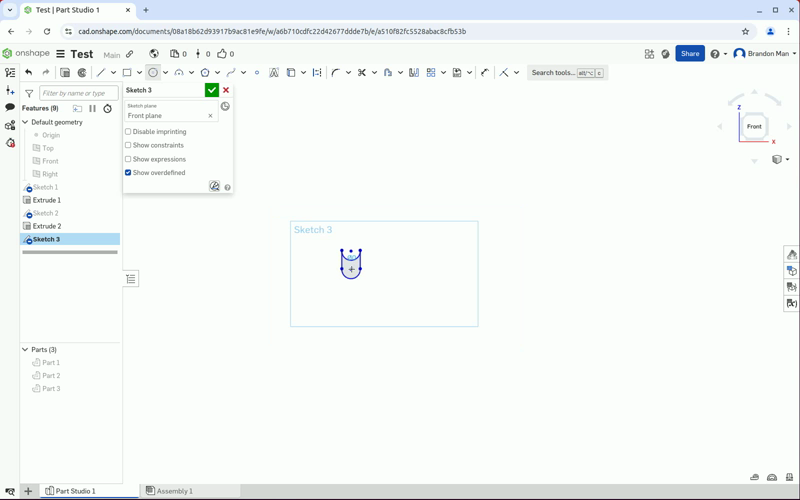
scroll(-6)
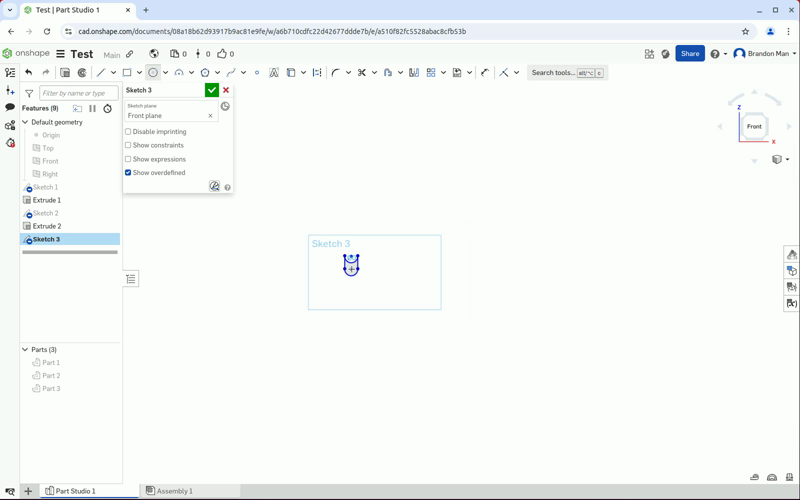
scroll(-6)
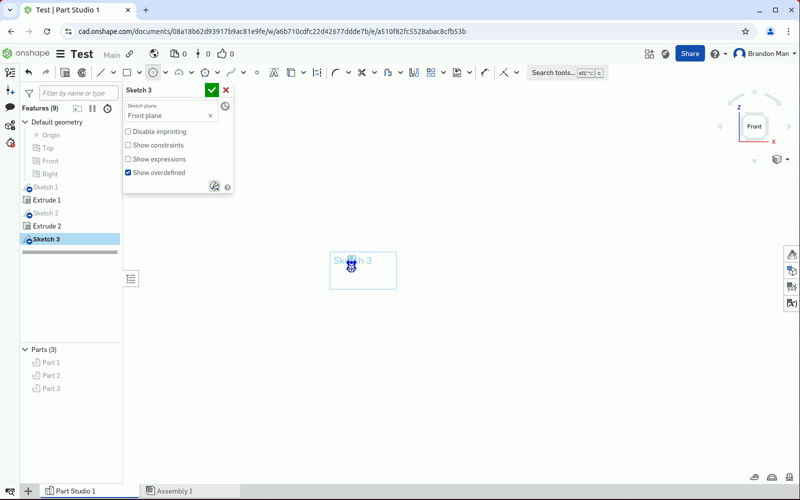
key_up(shift)
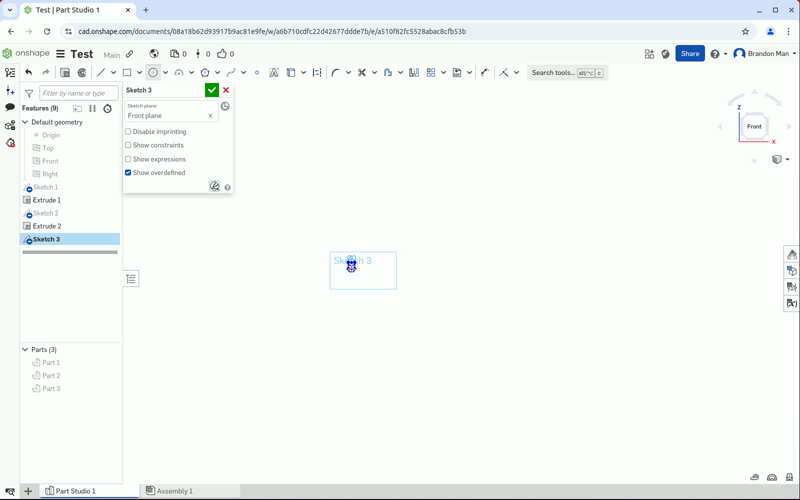
mouse_move(353, 268)
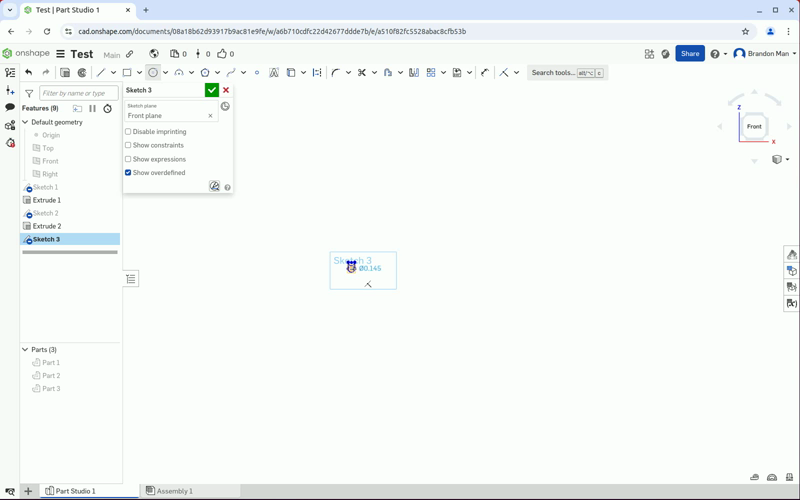
scroll(6)
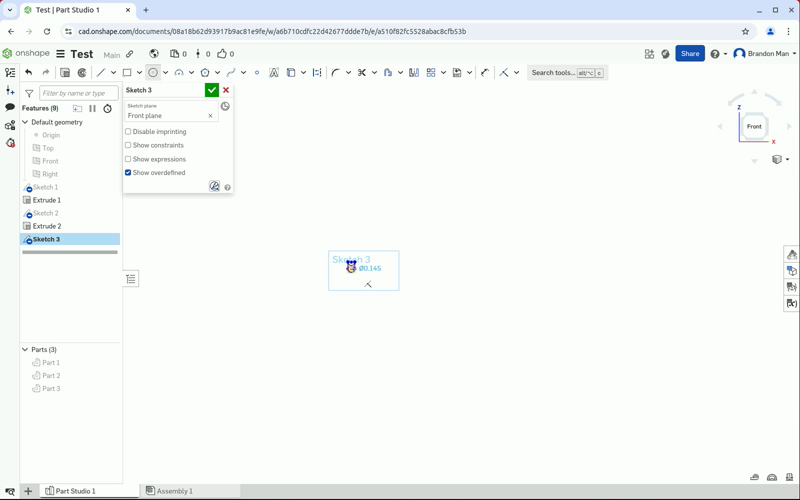
scroll(6)
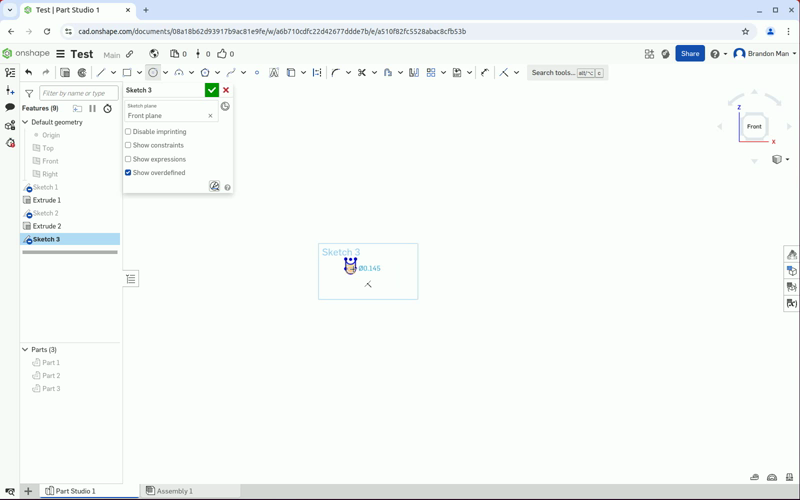
scroll(6)
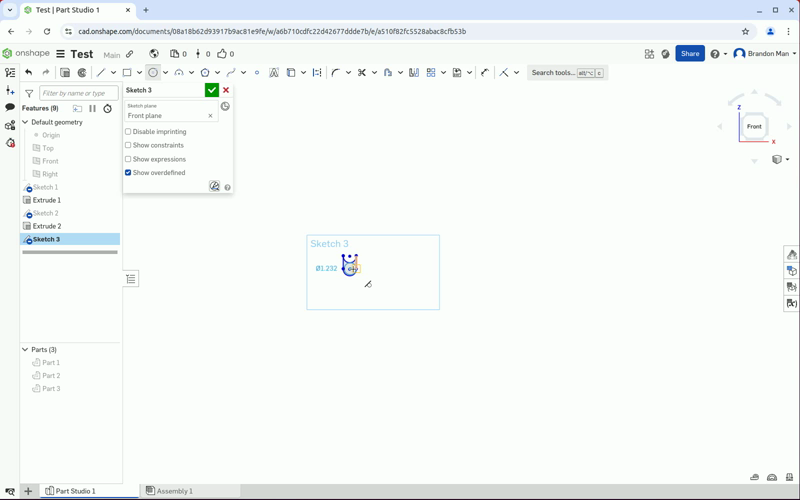
scroll(6)
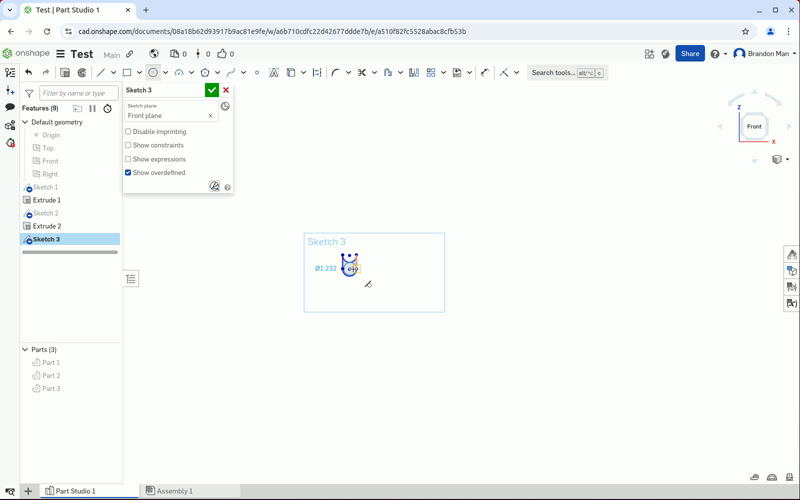
scroll(6)
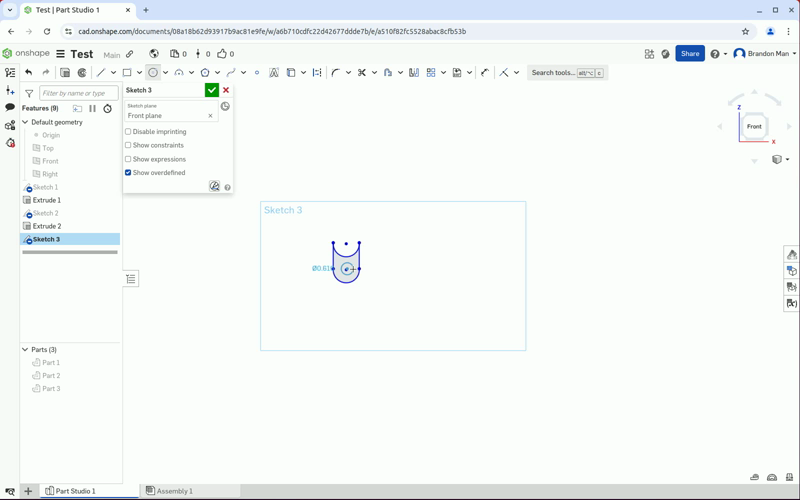
scroll(6)
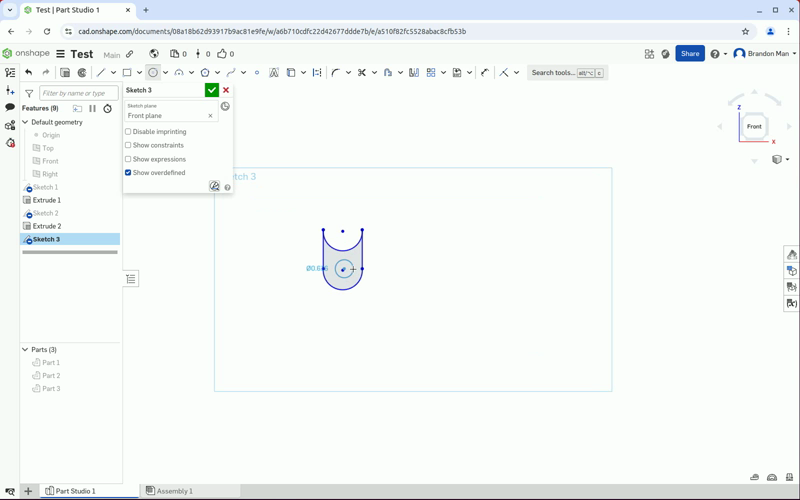
scroll(6)
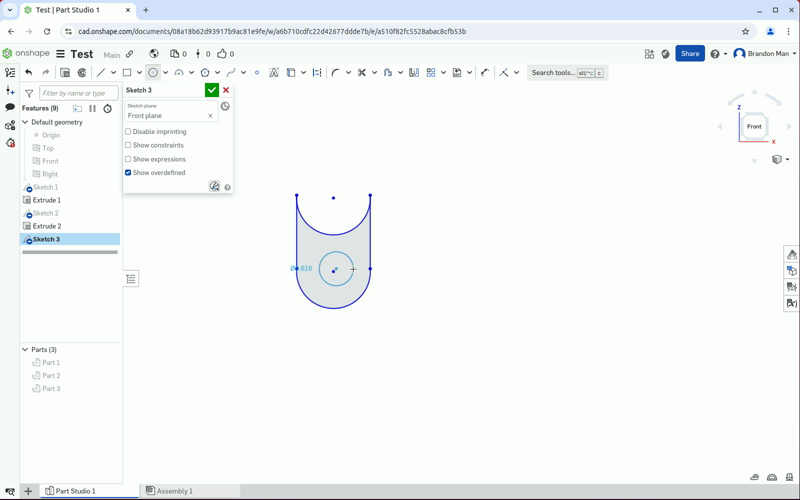
click(353, 268)
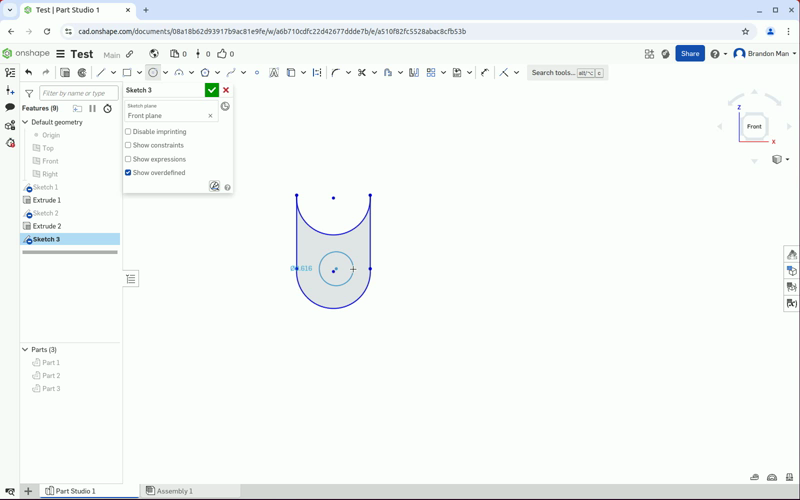
scroll(-6)
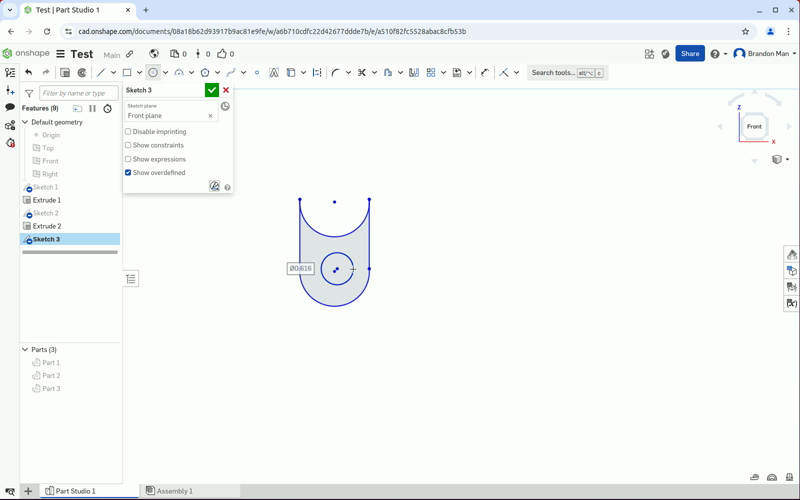
scroll(-6)
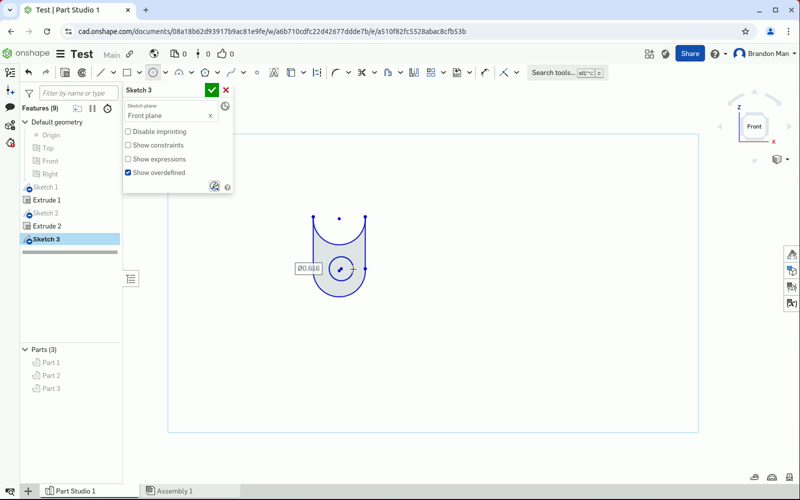
scroll(-6)
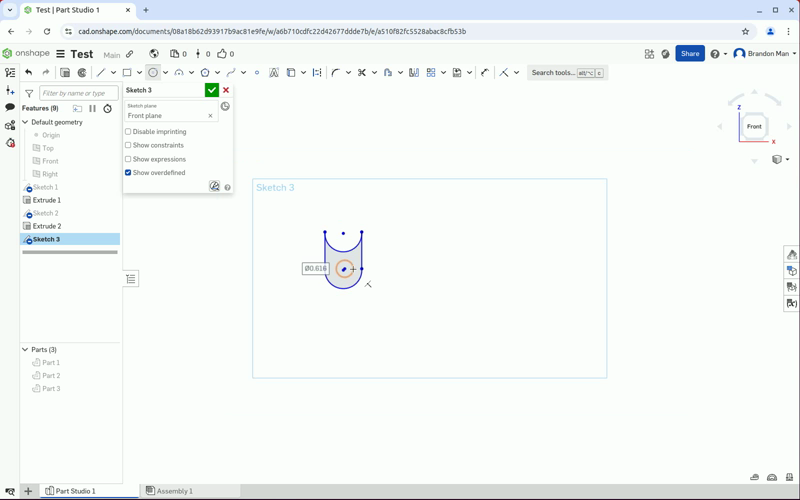
scroll(-6)
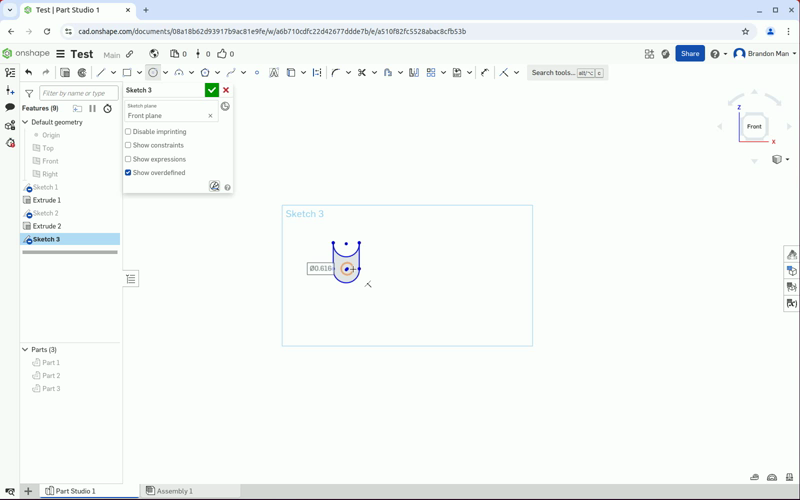
scroll(-6)
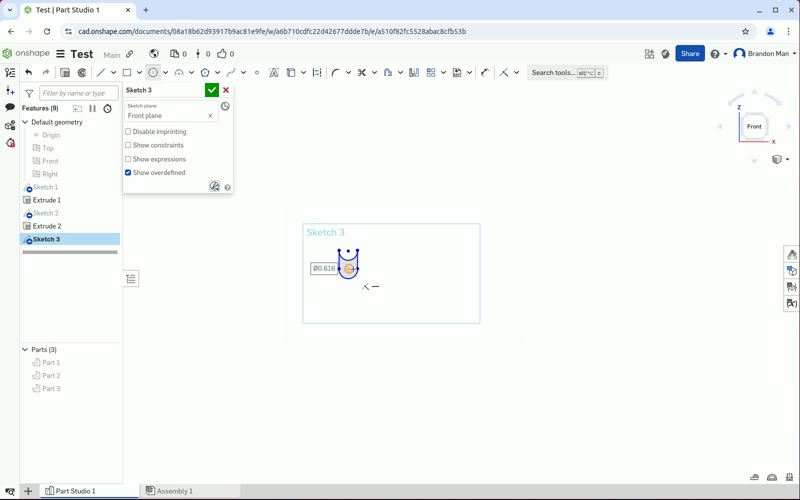
scroll(-6)
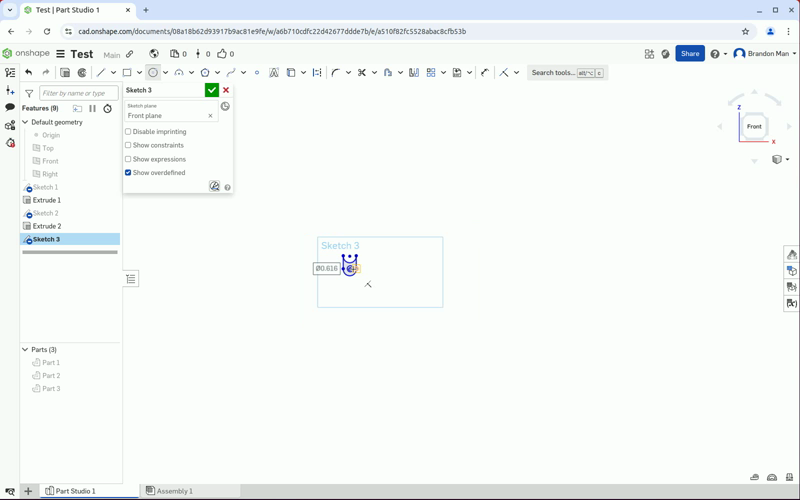
scroll(-6)
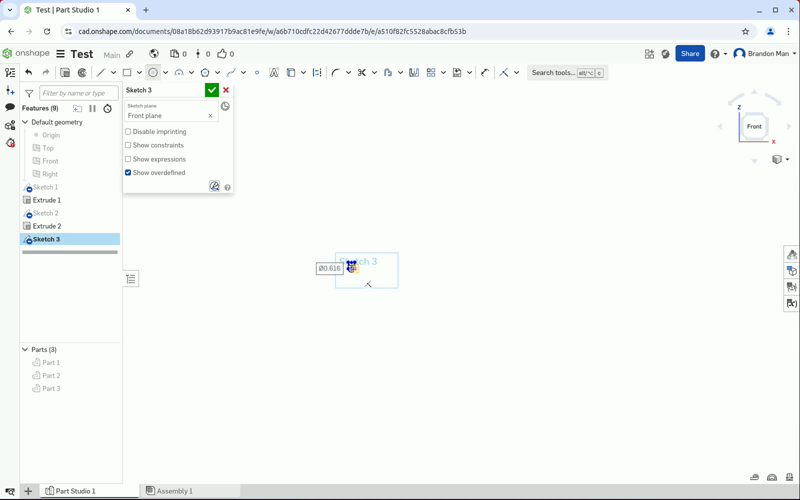
key(esc)
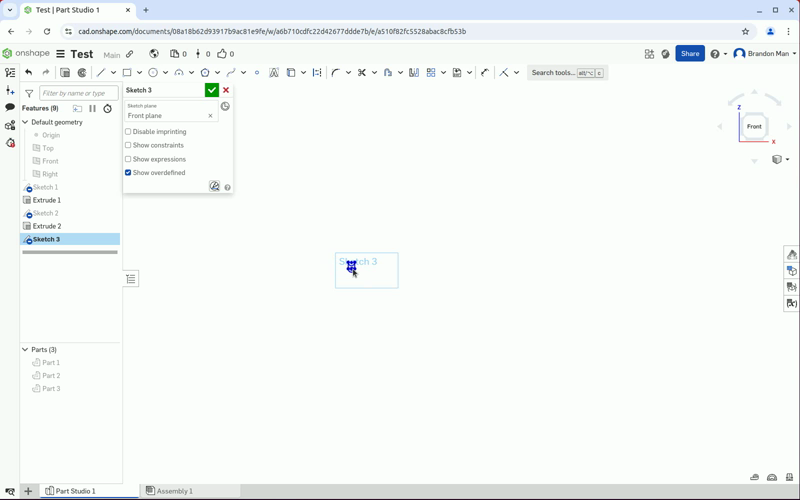
key(c)
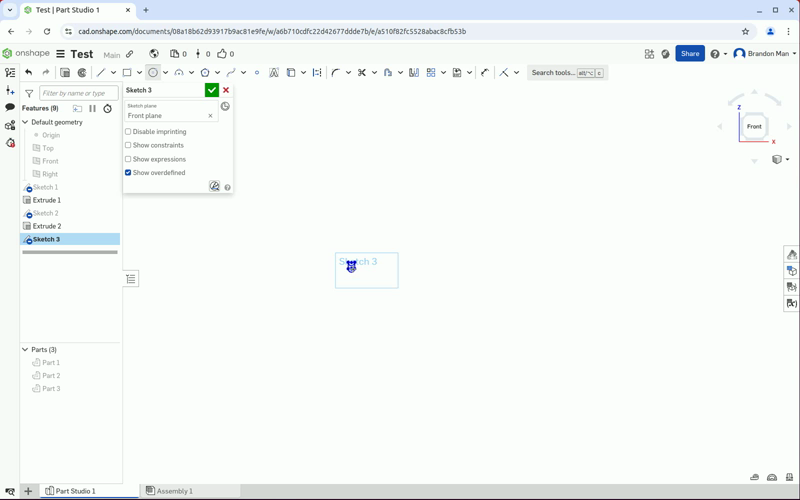
key_down(shift)
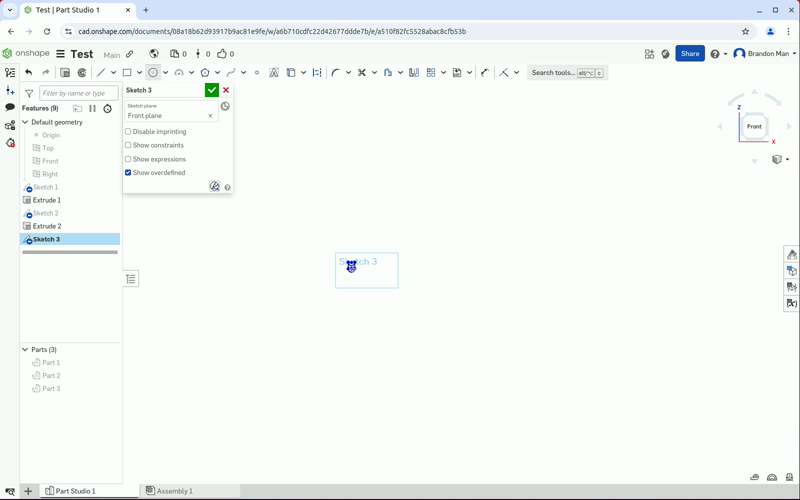
mouse_move(351, 262)
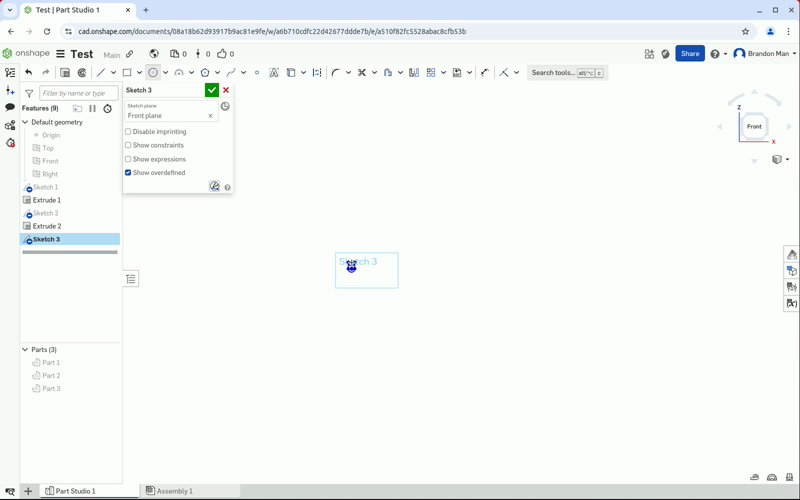
scroll(6)
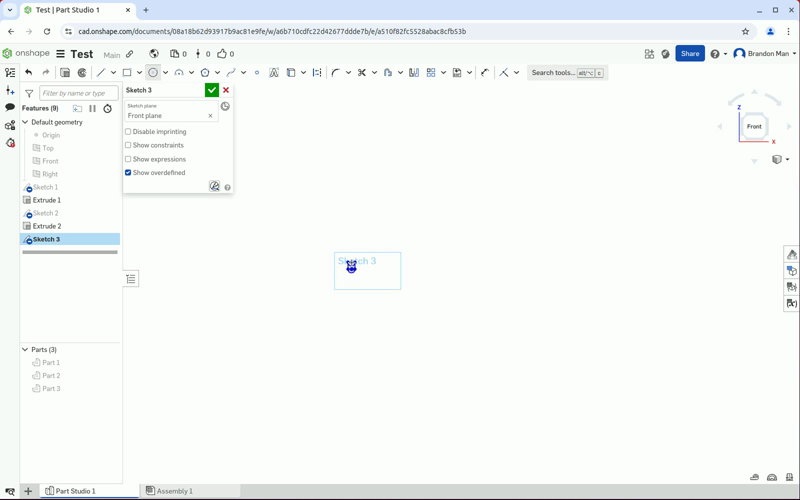
scroll(6)
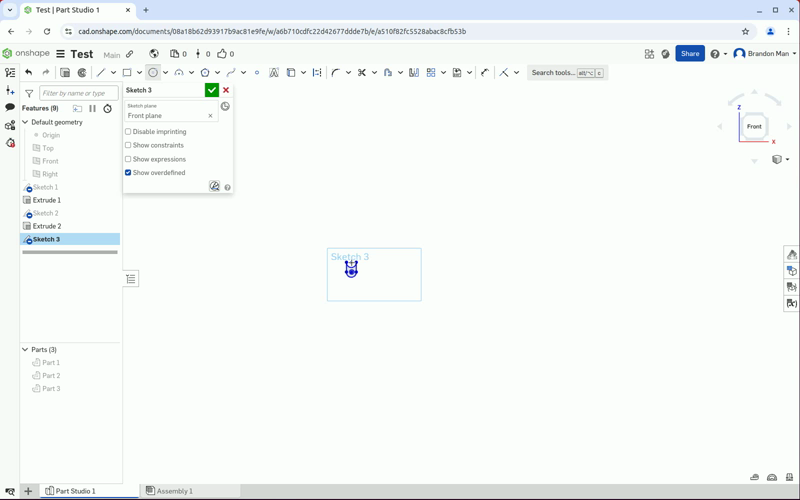
scroll(6)
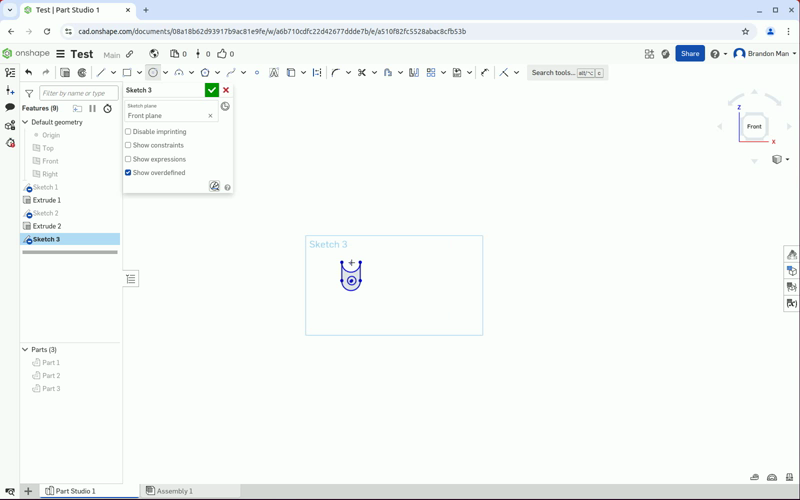
scroll(6)
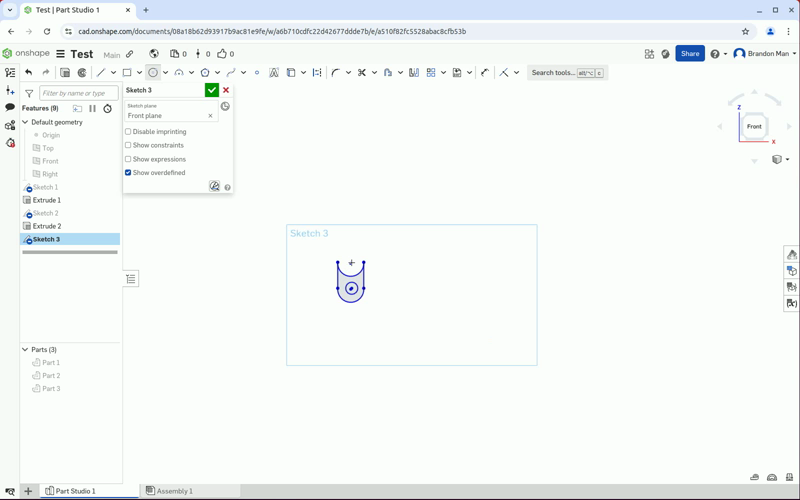
scroll(6)
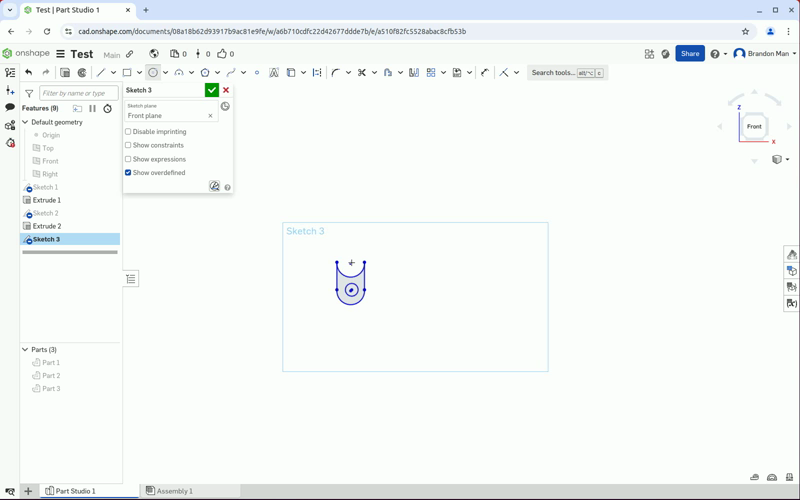
scroll(6)
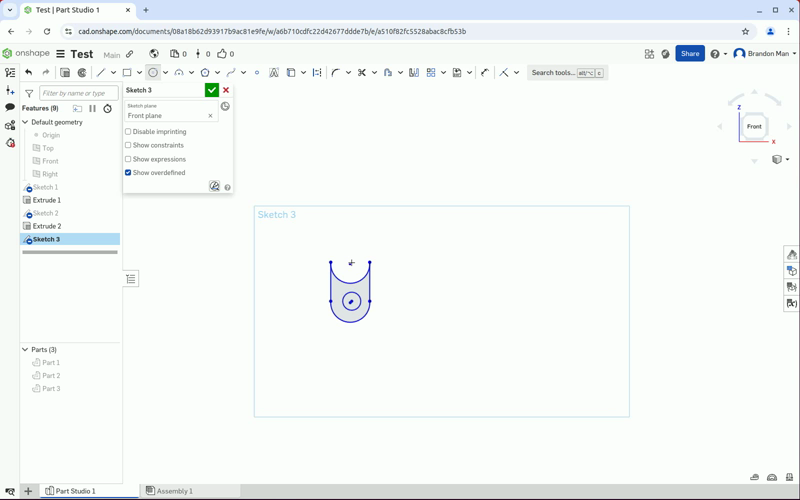
scroll(6)
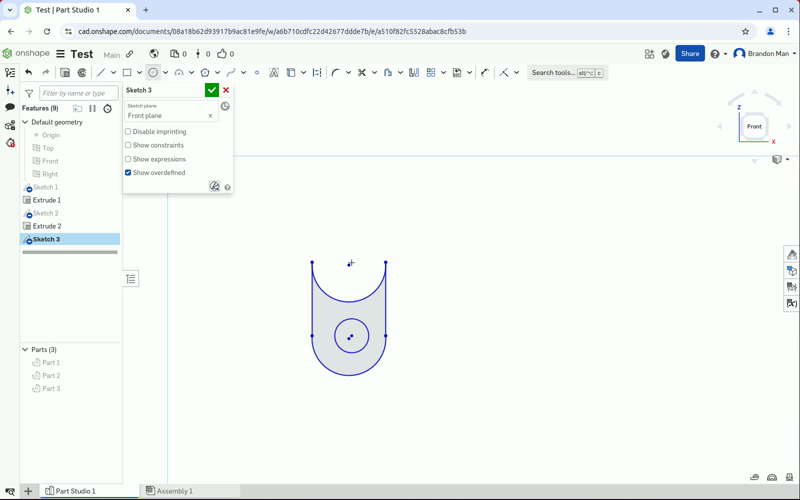
click(351, 262)
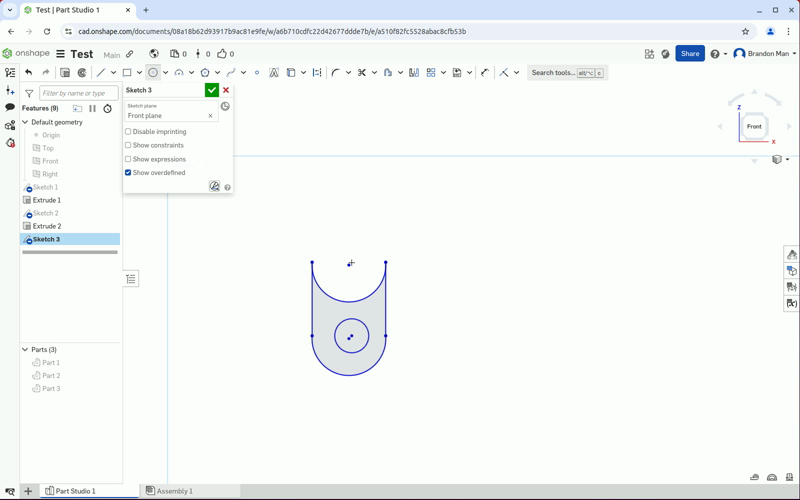
scroll(-6)
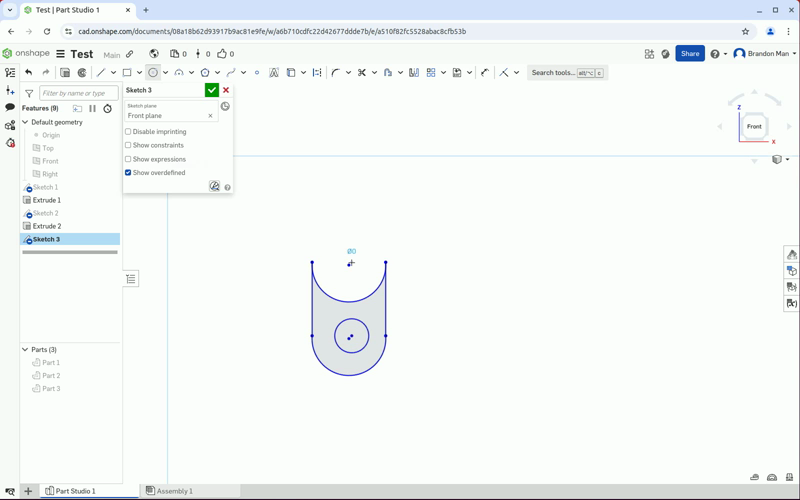
scroll(-6)
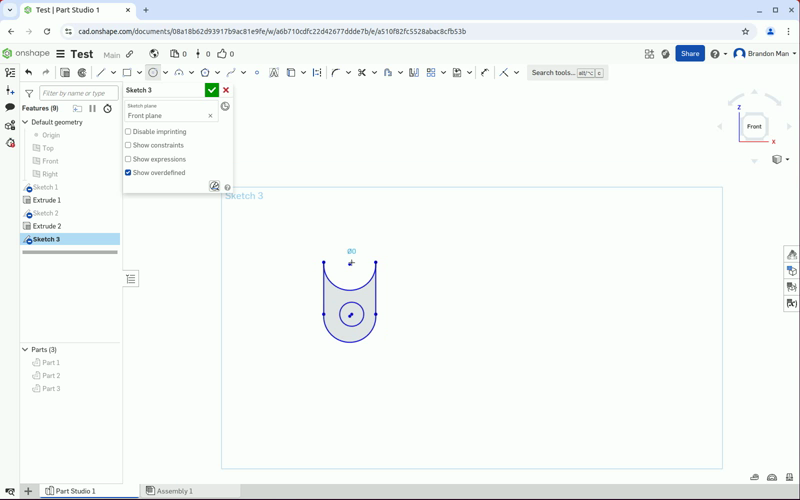
scroll(-6)
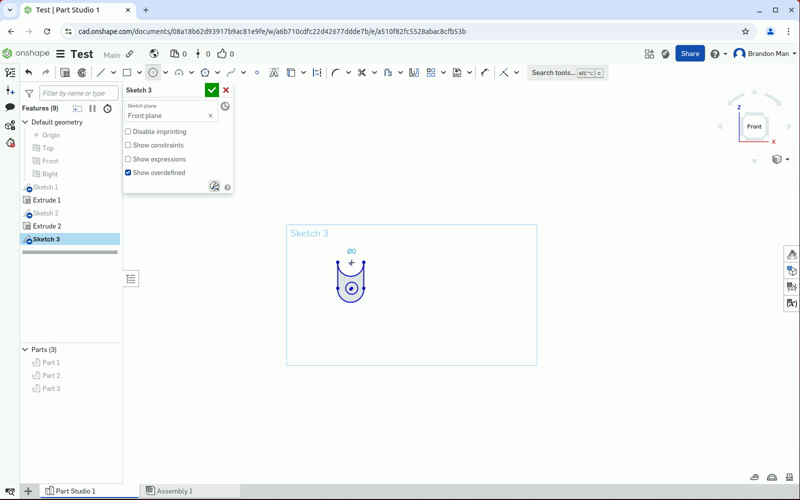
scroll(-6)
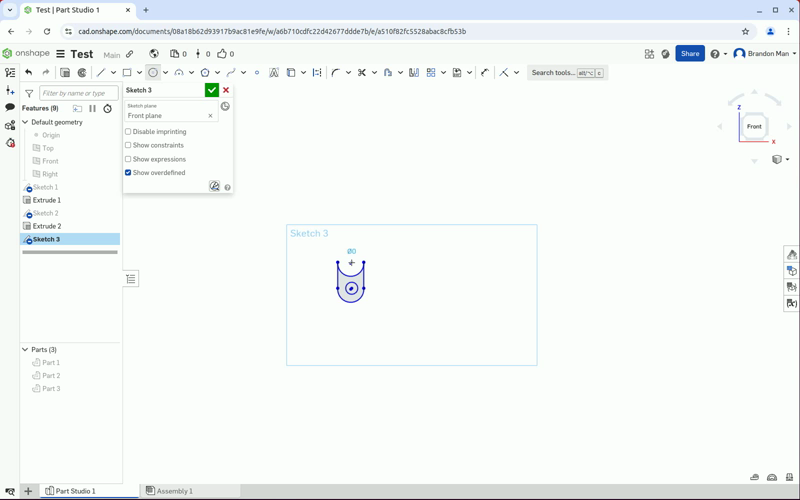
scroll(-6)
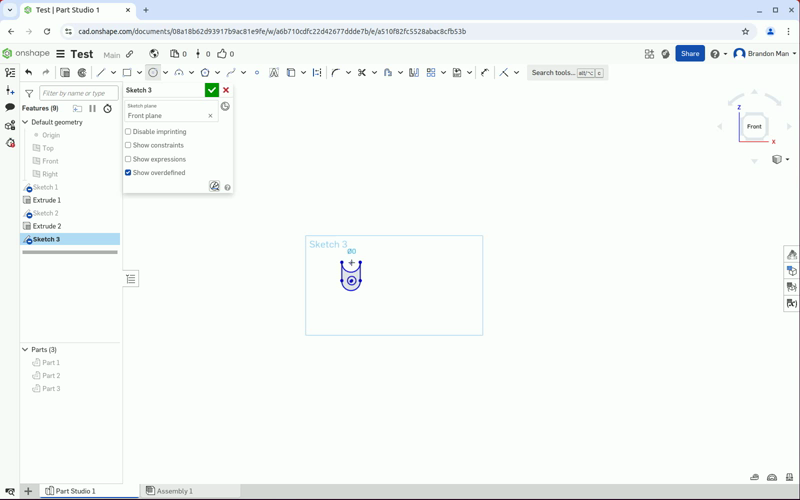
scroll(-6)
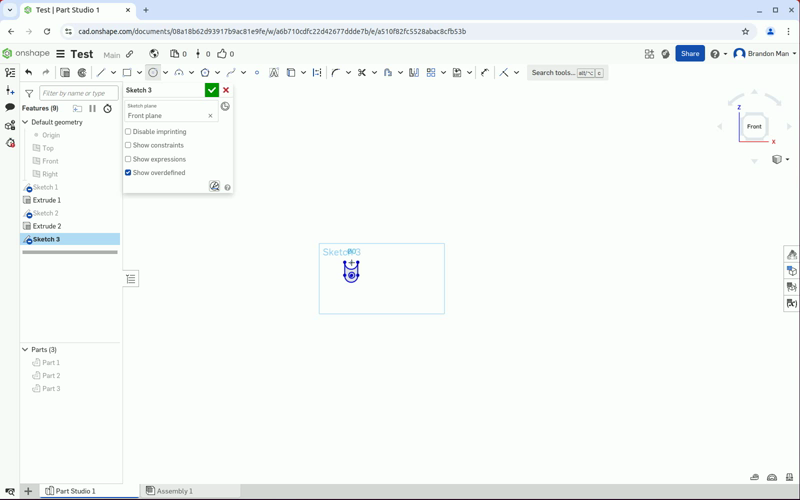
scroll(-6)
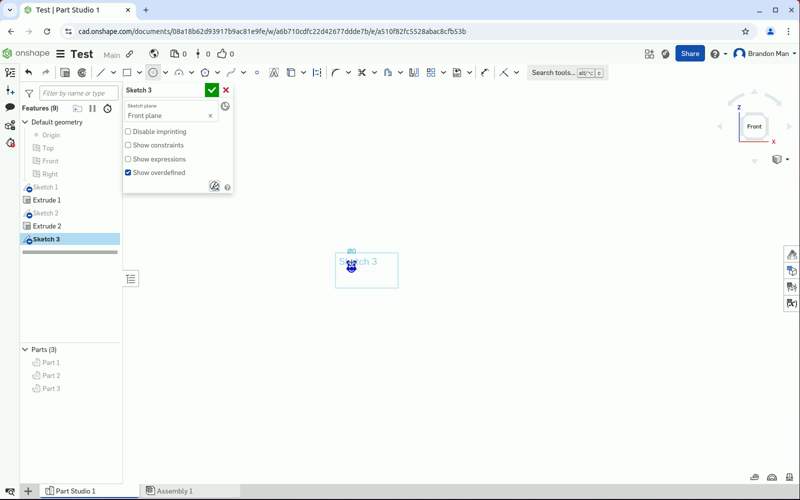
key_up(shift)
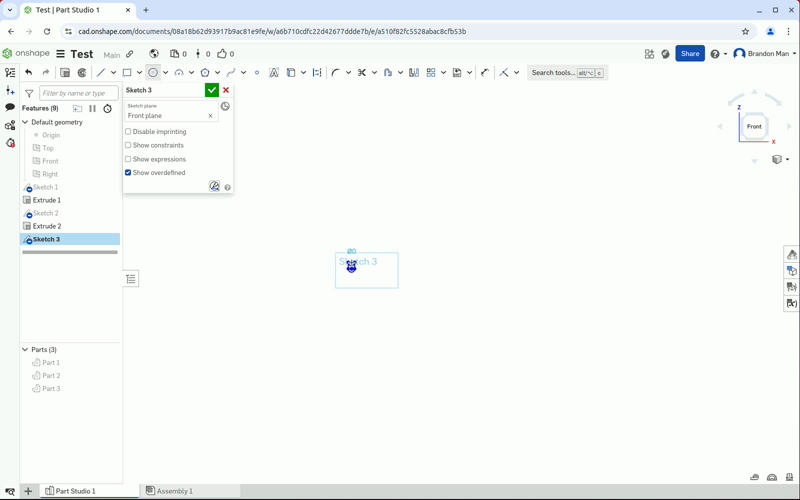
mouse_move(353, 262)
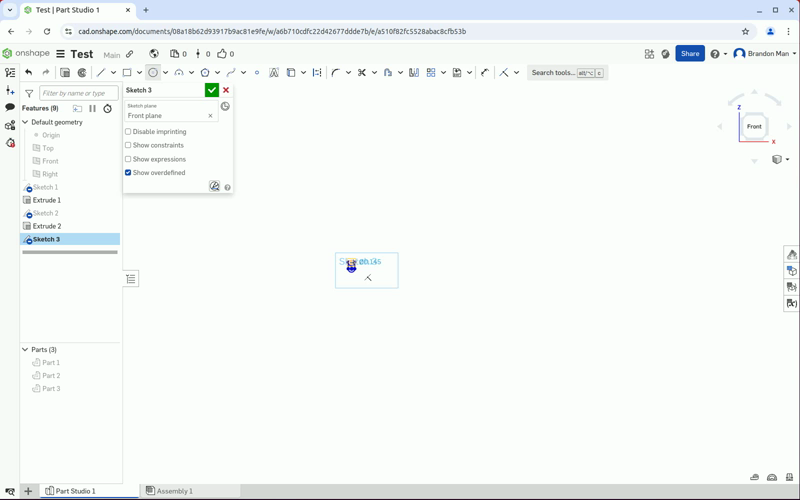
scroll(6)
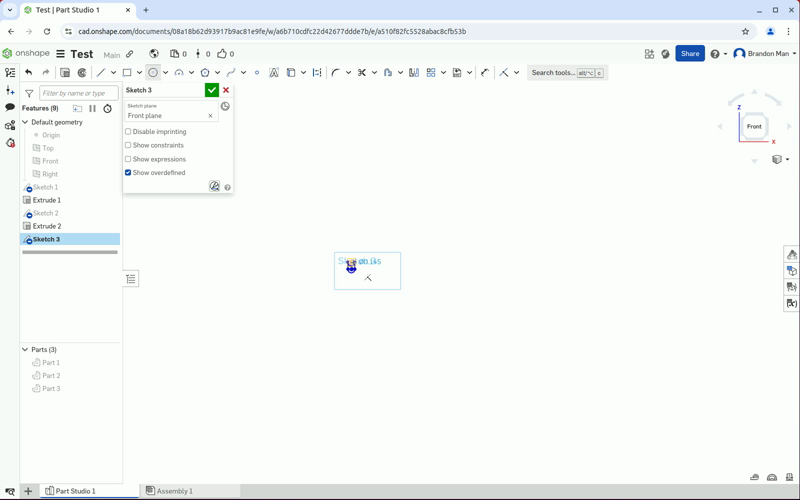
scroll(6)
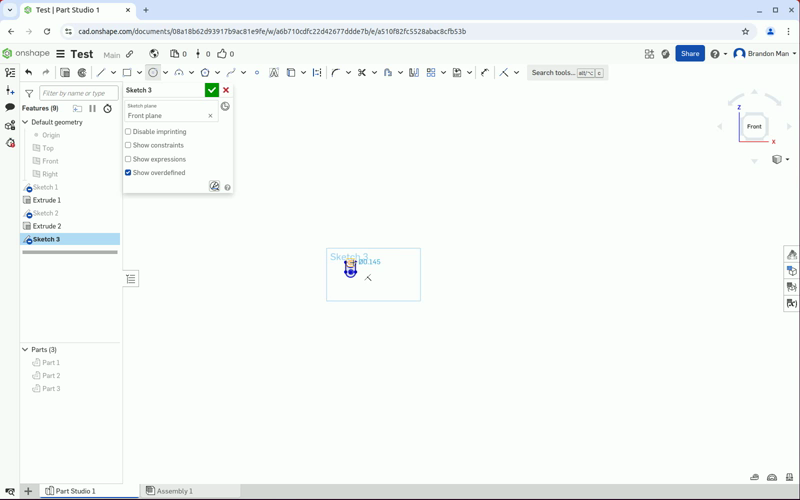
scroll(6)
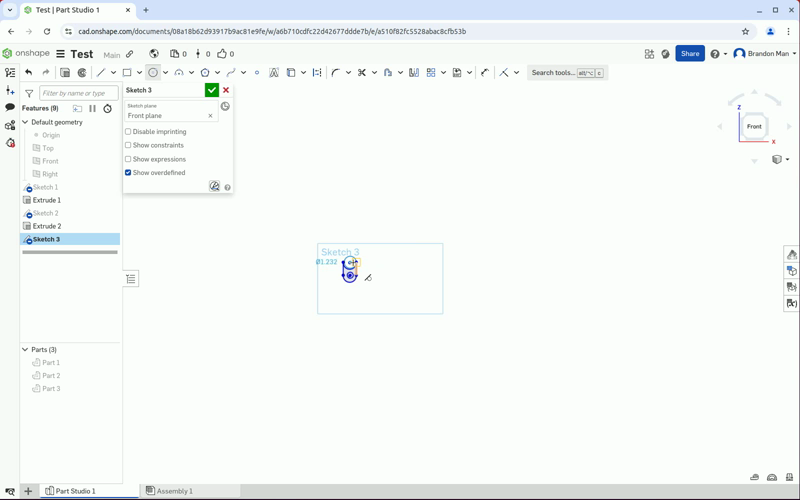
scroll(6)
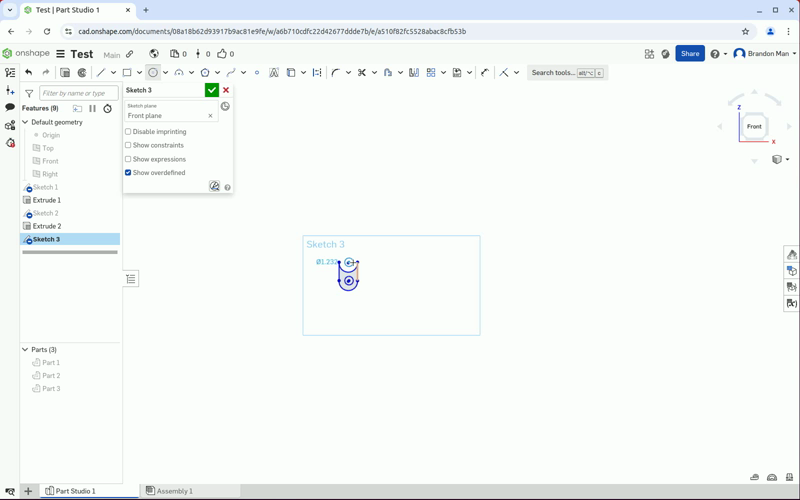
scroll(6)
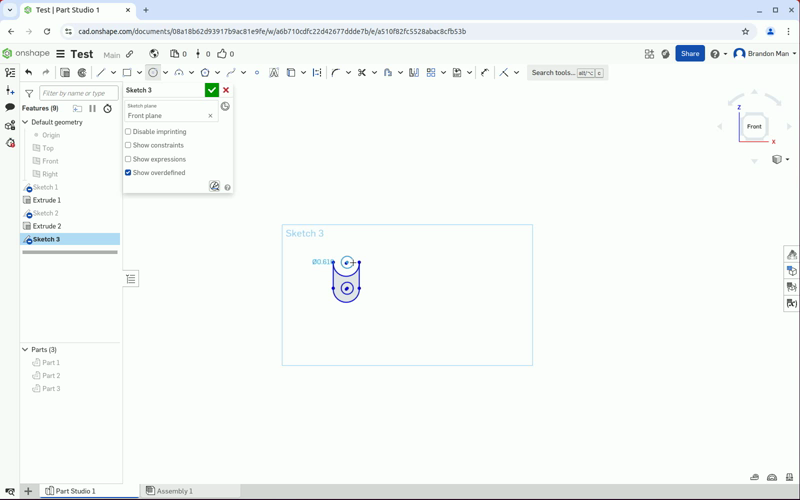
scroll(6)
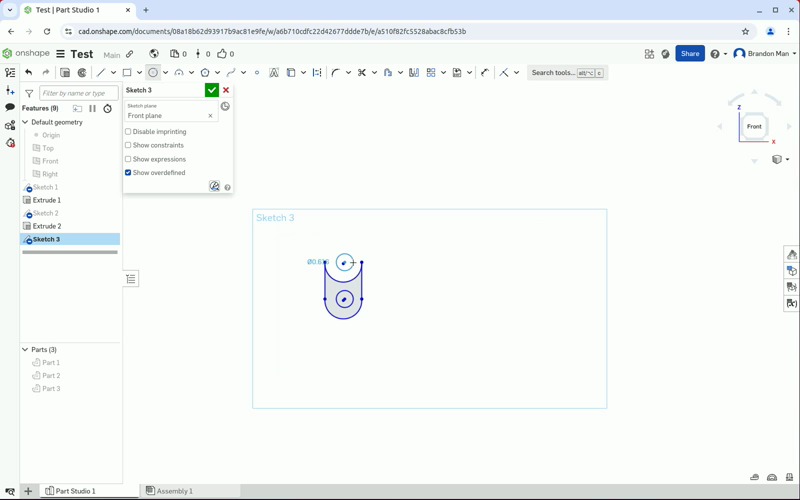
scroll(6)
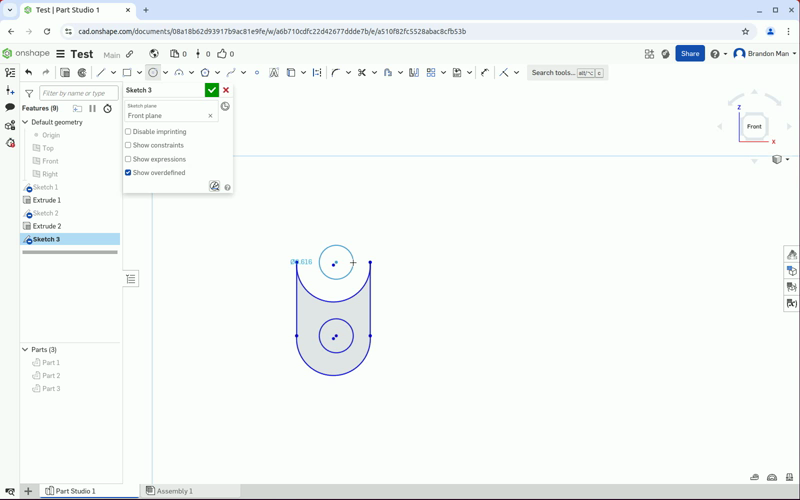
click(353, 262)
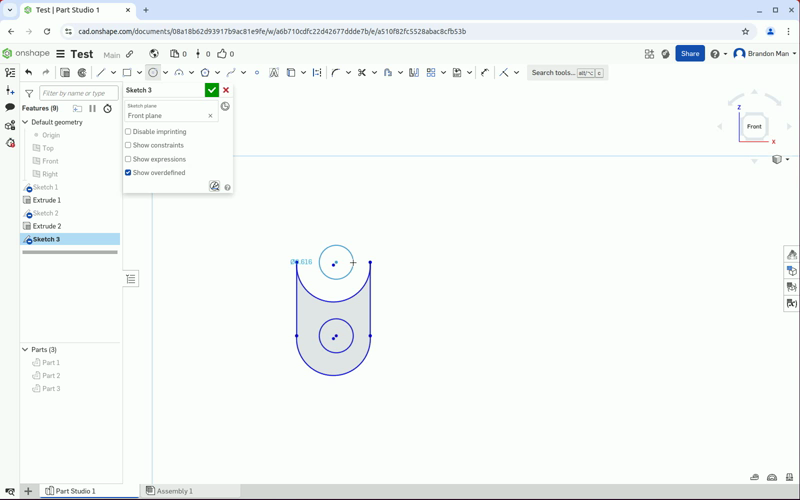
scroll(-6)
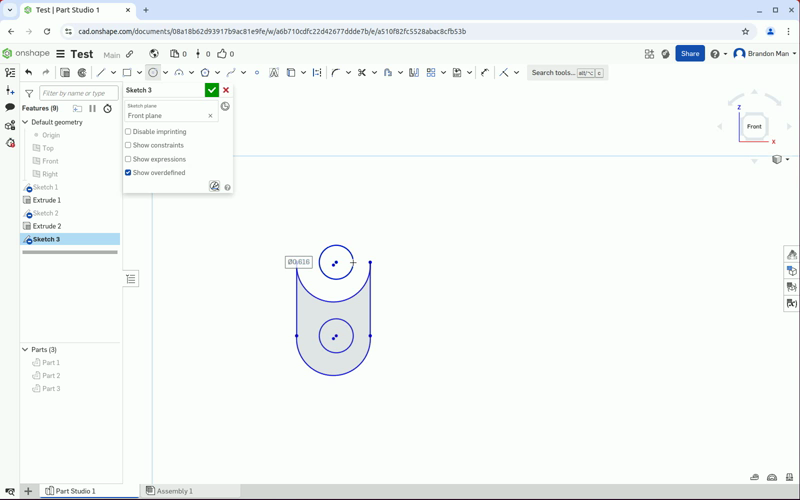
scroll(-6)
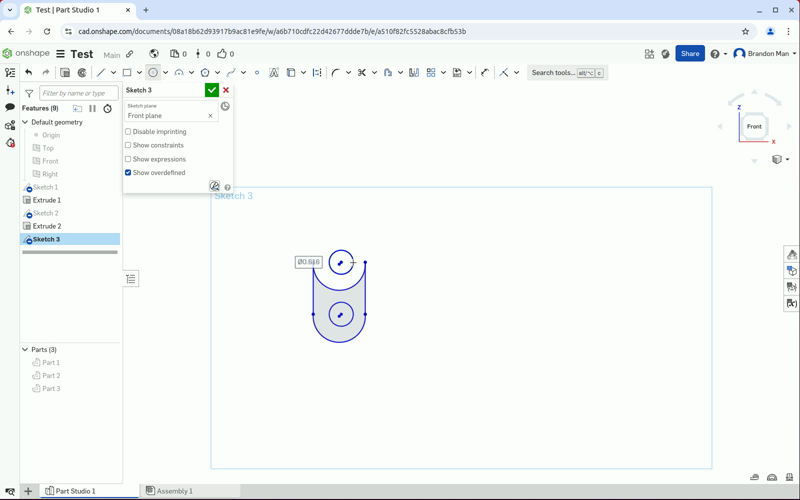
scroll(-6)
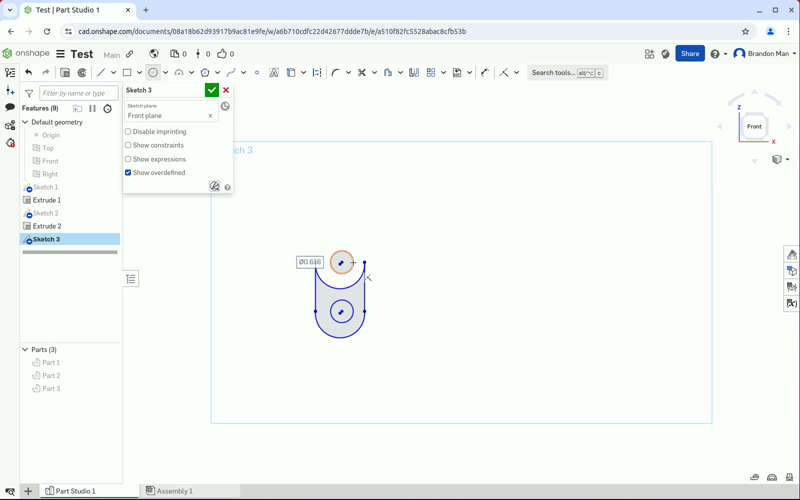
scroll(-6)
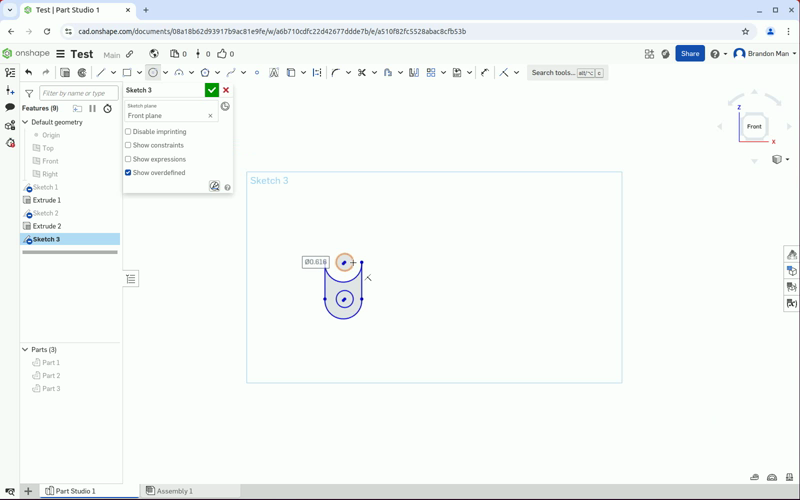
scroll(-6)
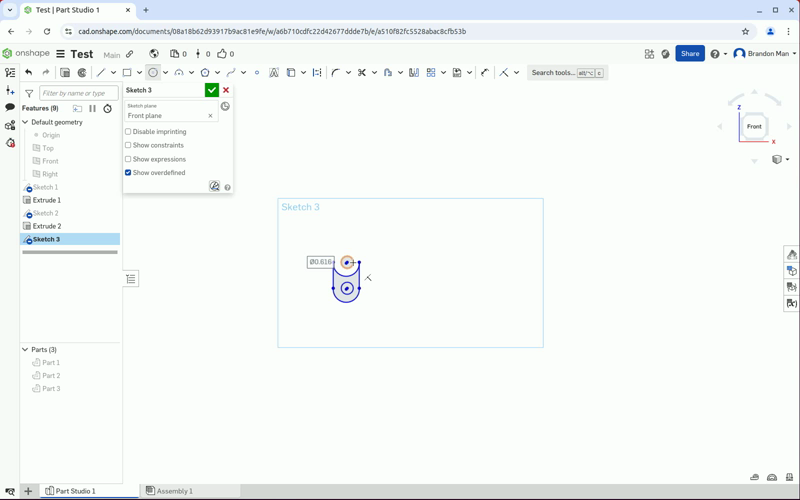
scroll(-6)
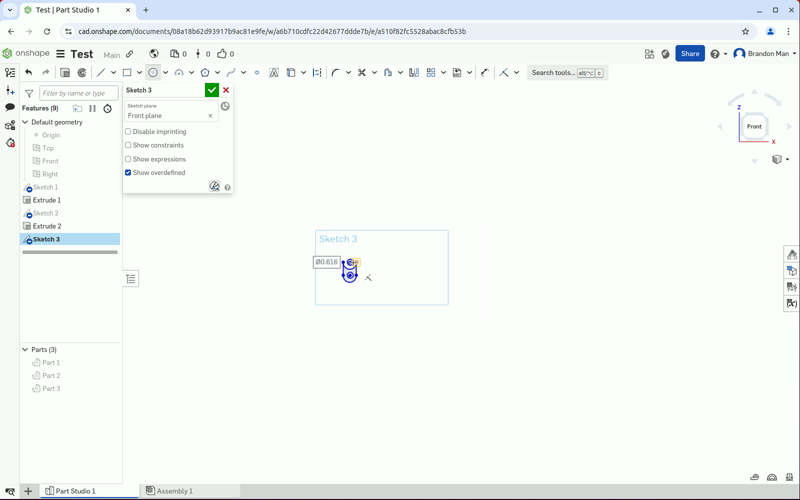
scroll(-6)
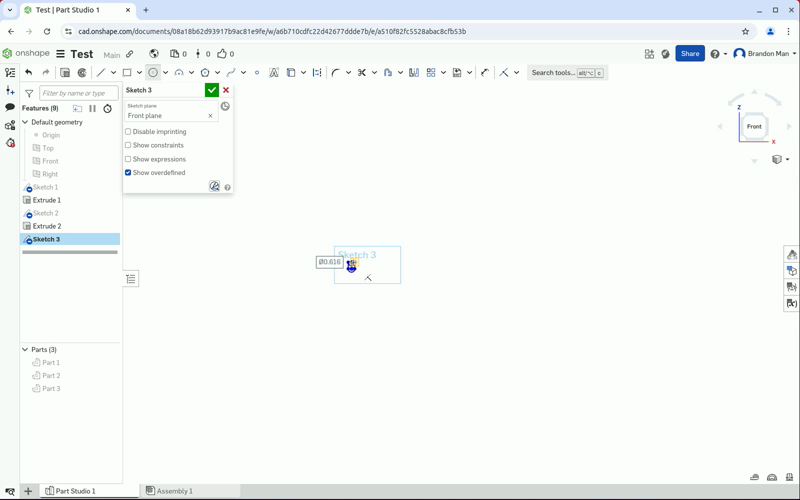
key(esc)
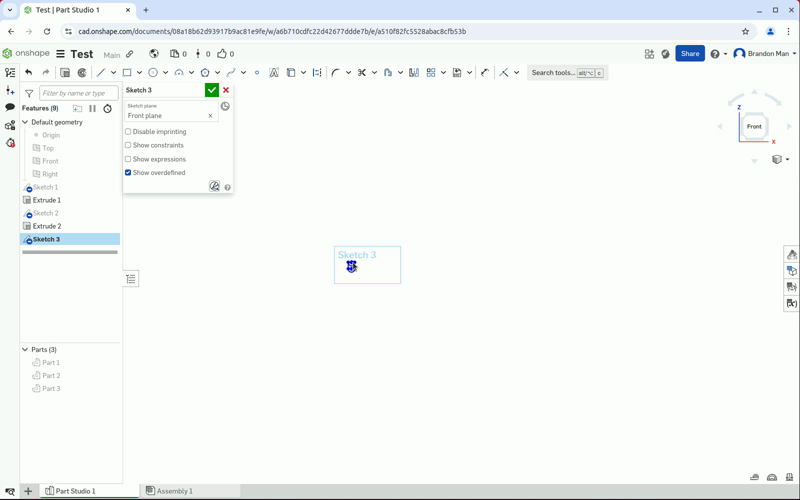
mouse_move(350, 265)
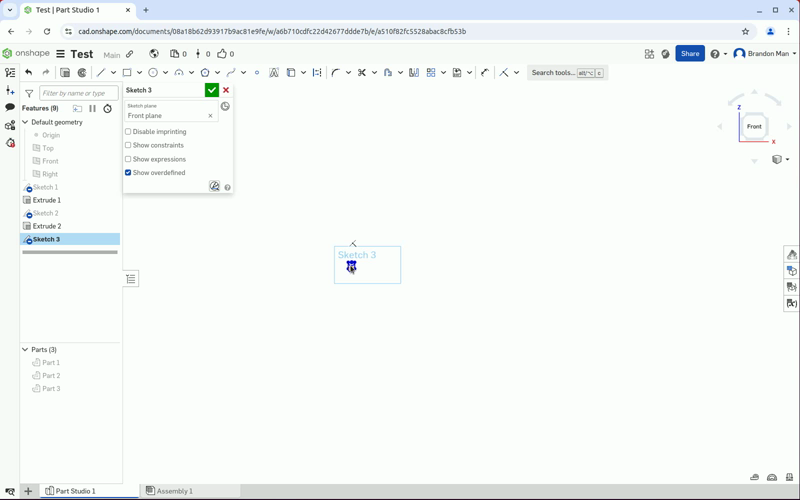
scroll(6)
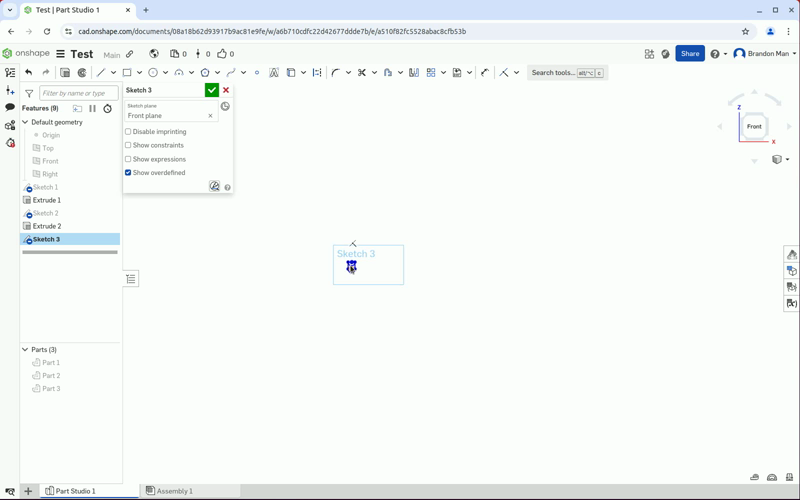
scroll(6)
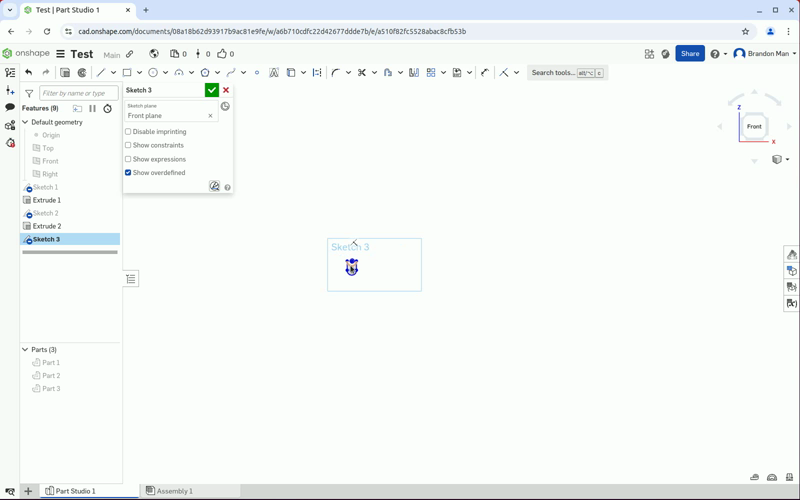
scroll(6)
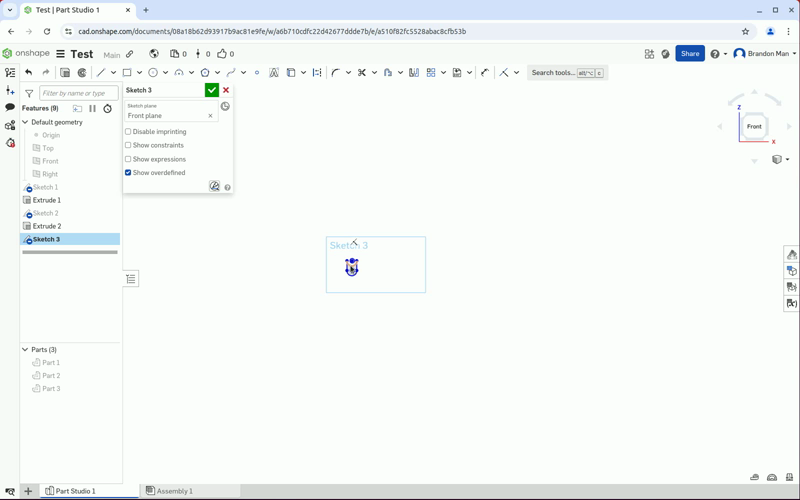
scroll(6)
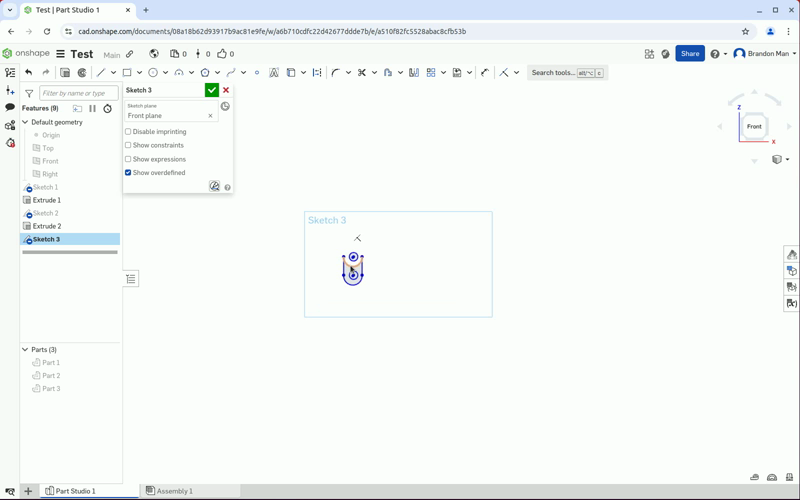
scroll(6)
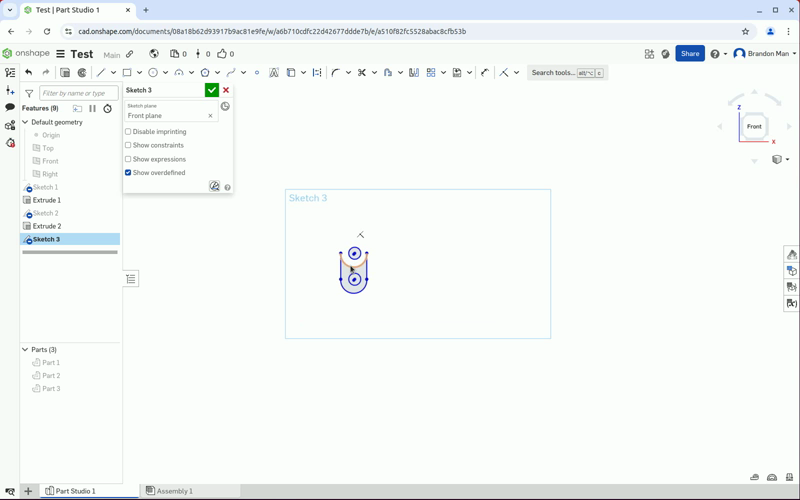
scroll(6)
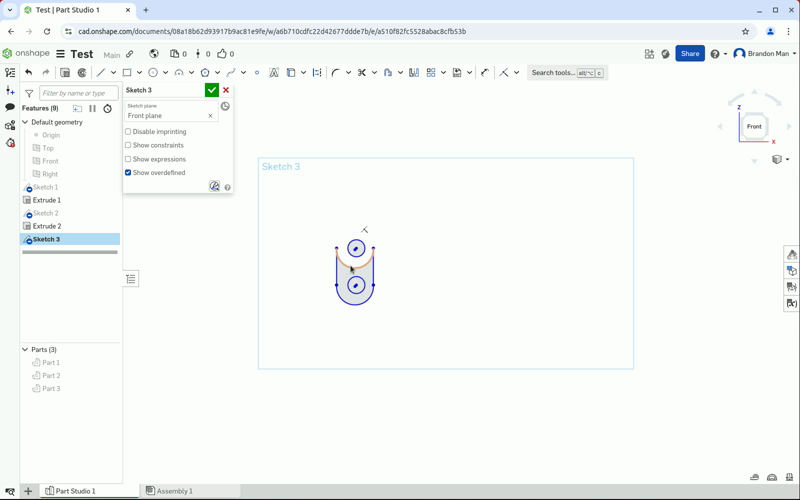
scroll(6)
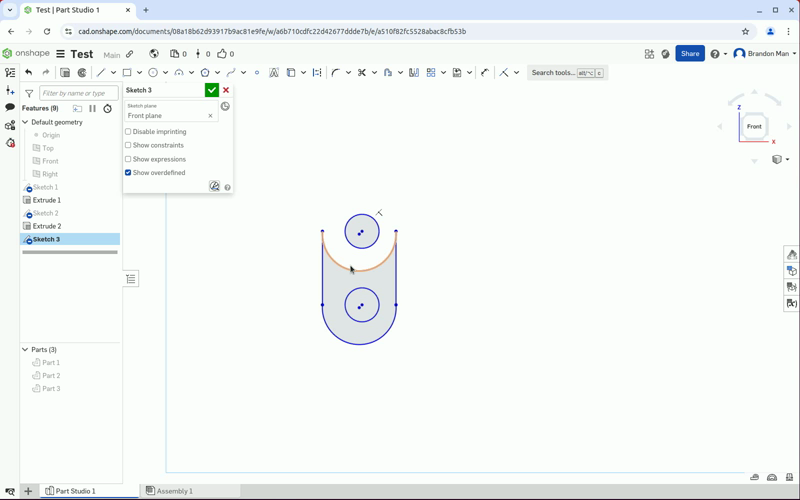
click(350, 265)
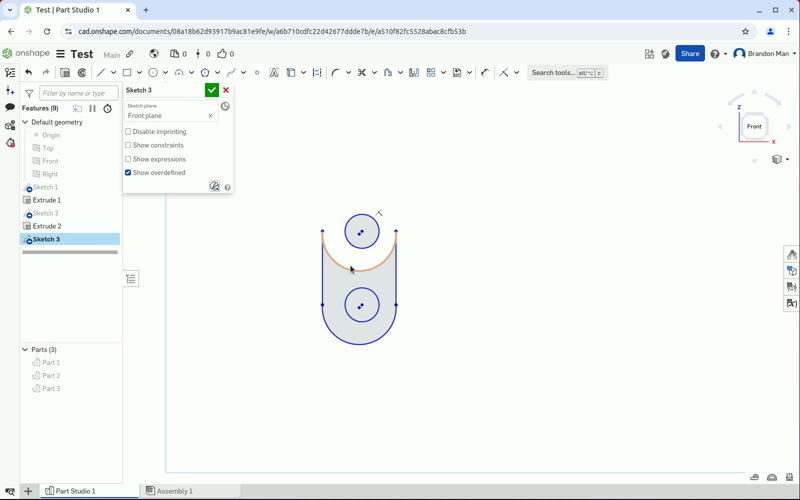
scroll(-6)
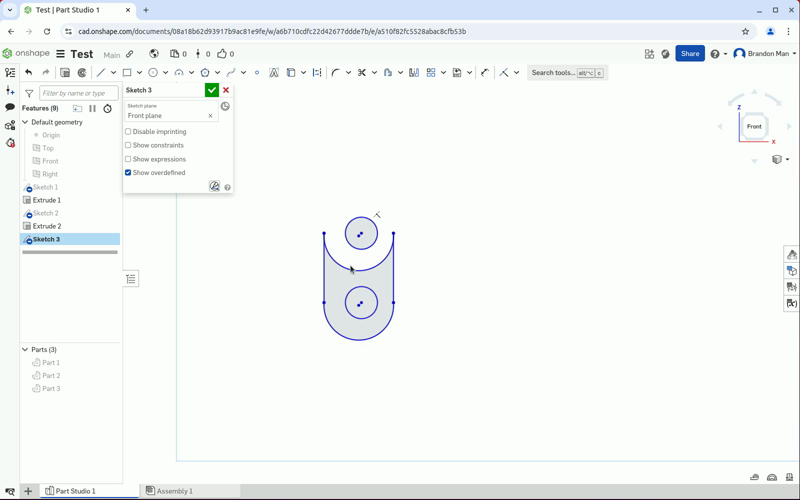
scroll(-6)
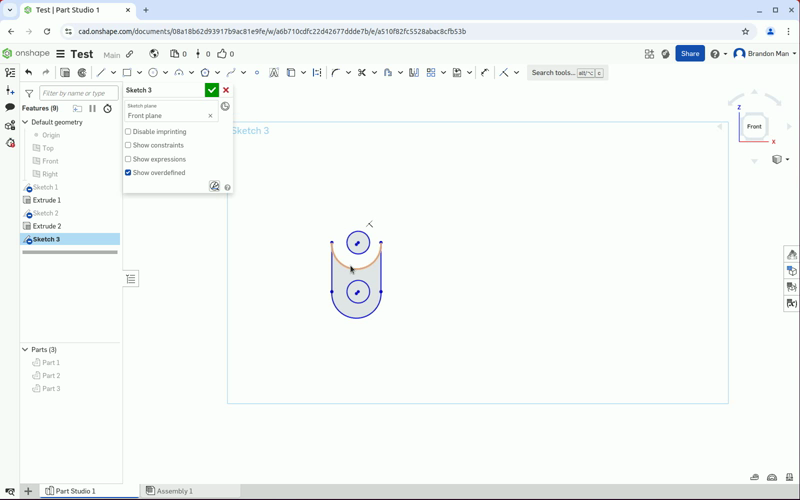
scroll(-6)
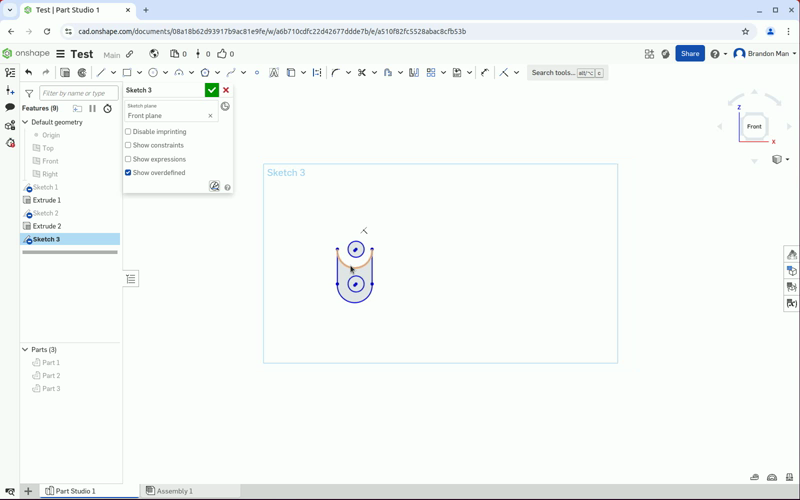
scroll(-6)
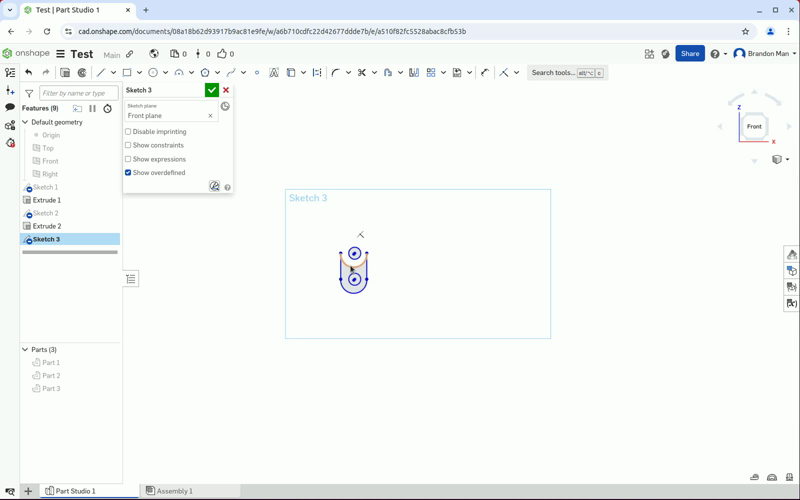
scroll(-6)
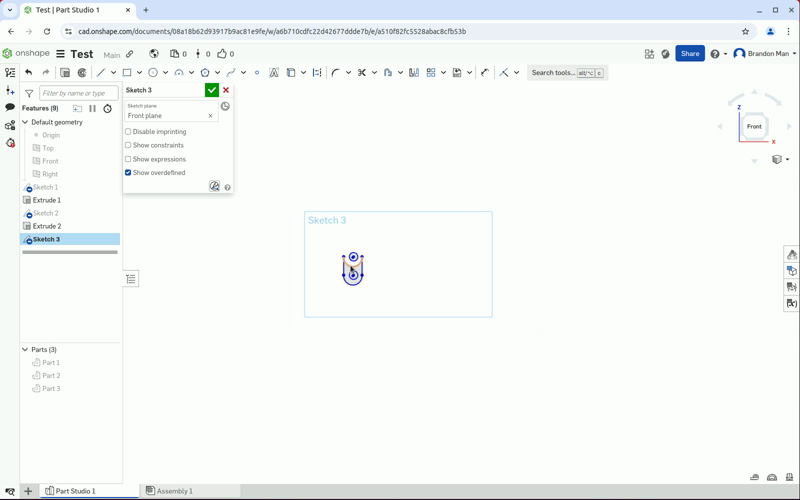
scroll(-6)
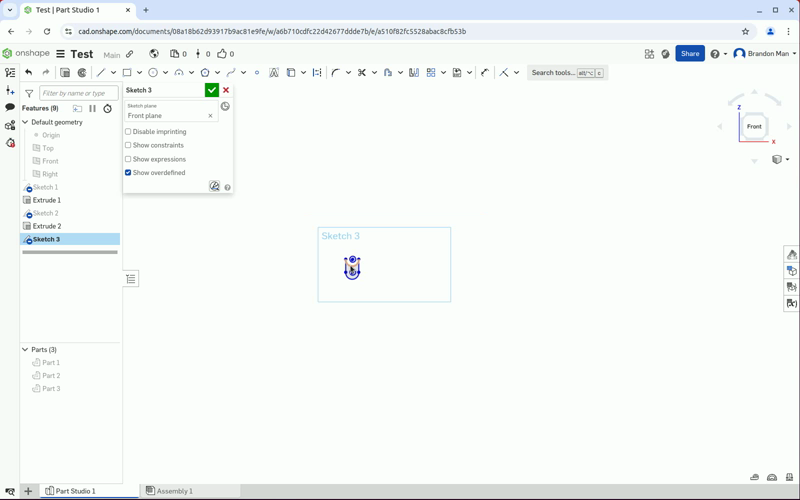
scroll(-6)
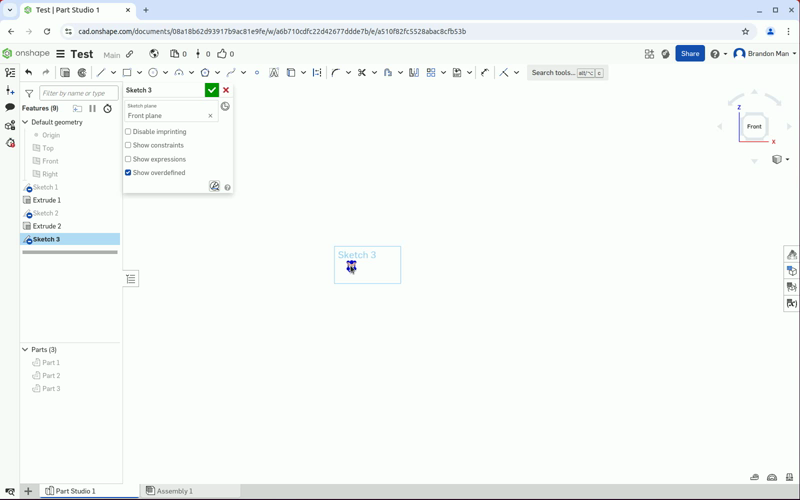
mouse_move(73, 352)
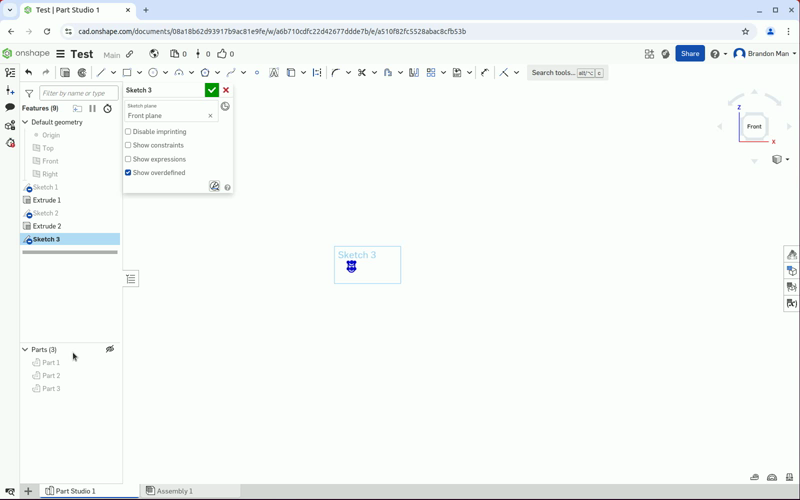
key(shift+y)
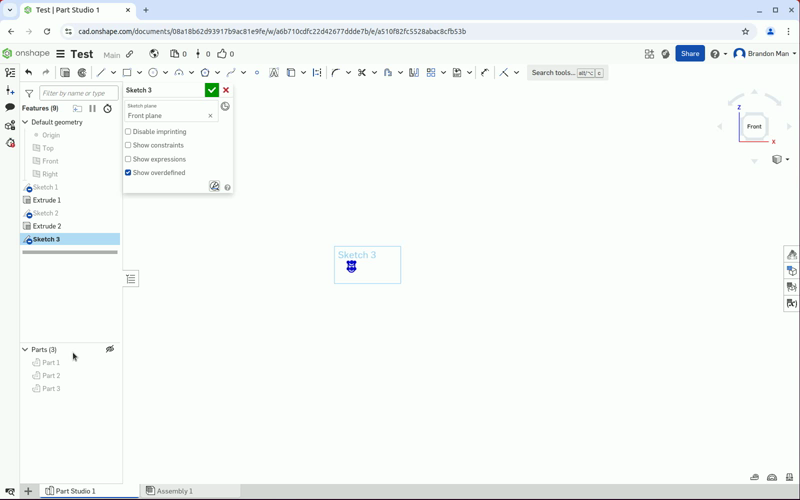
key(shift+e)
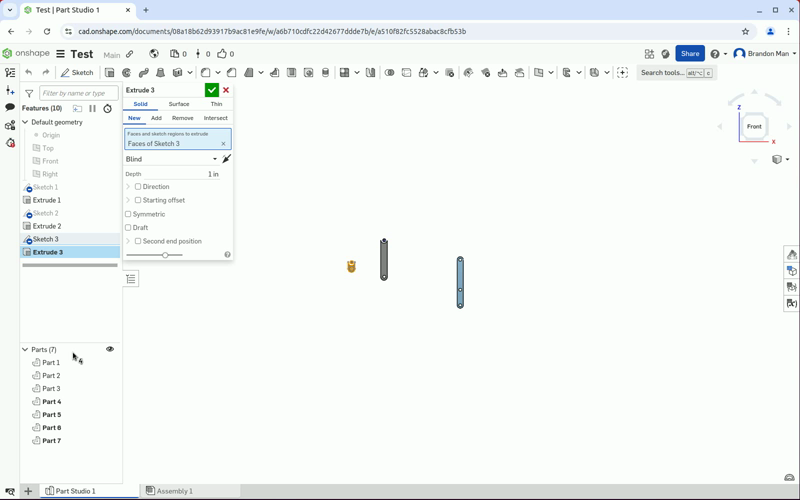
mouse_move(143, 106)
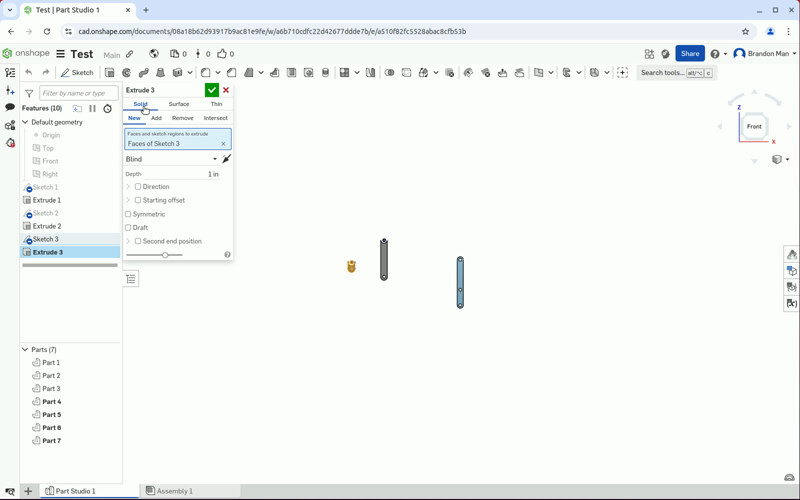
click(143, 106)
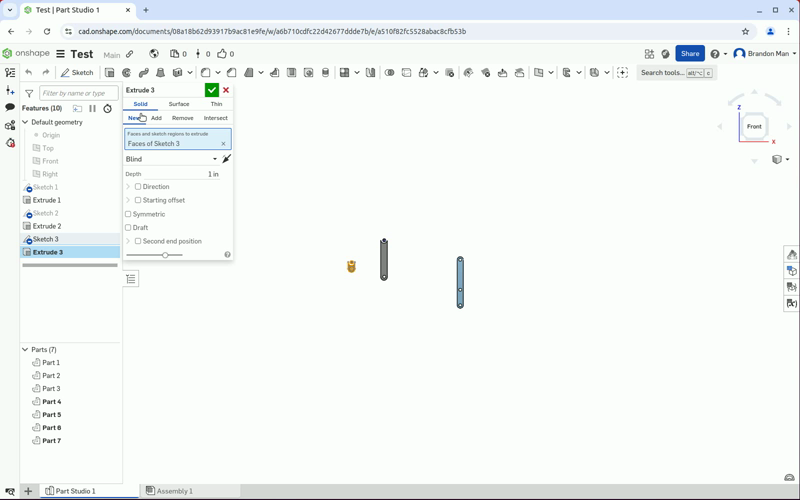
mouse_move(137, 120)
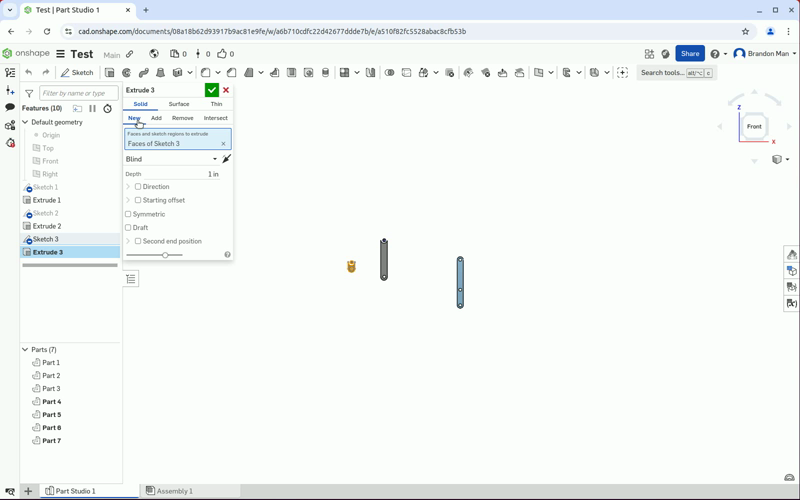
click(137, 120)
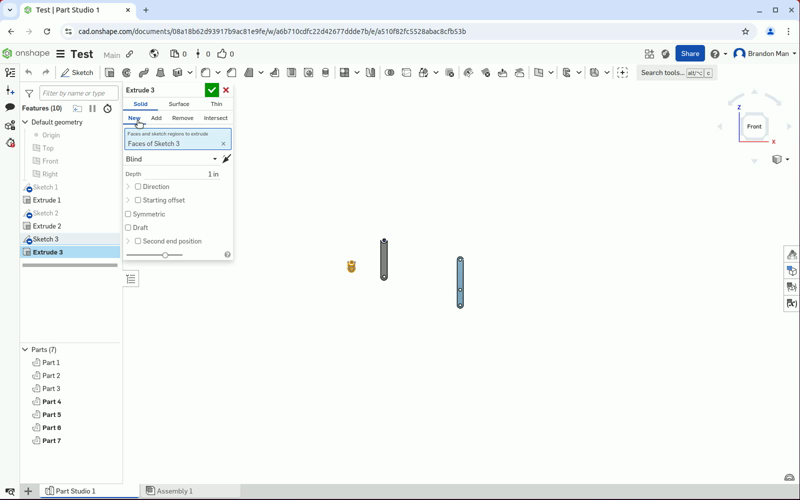
key(tab, 4)
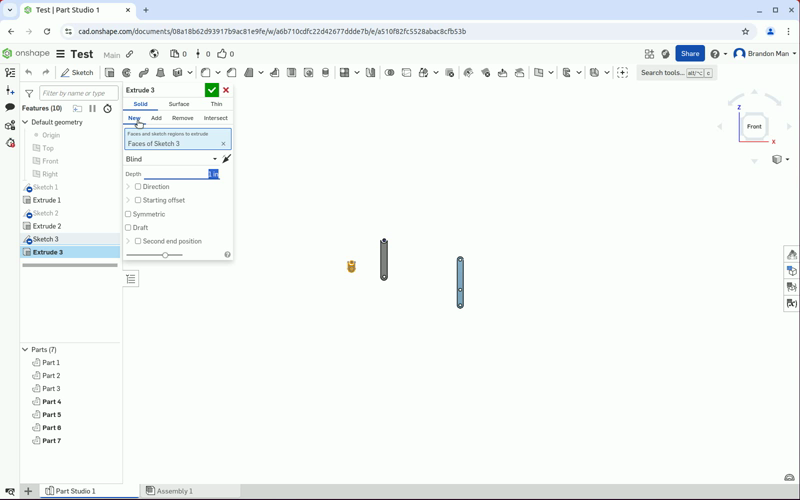
text(1.204)
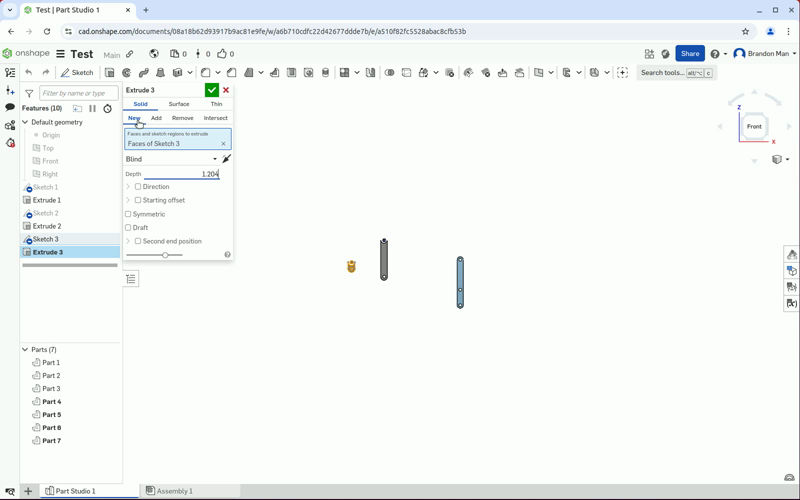
key(enter)
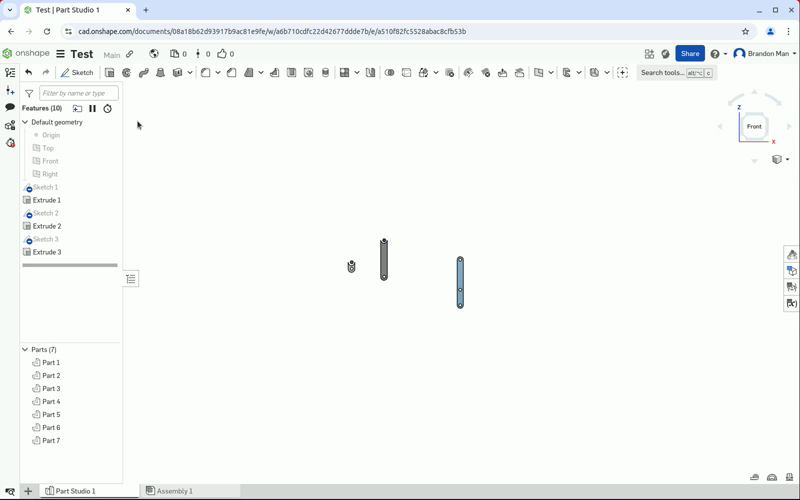
key(shift+h)
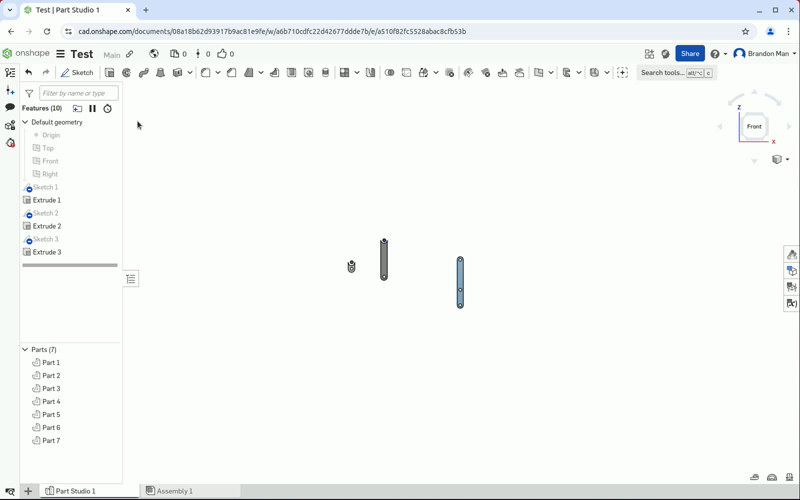
key(shift+h)
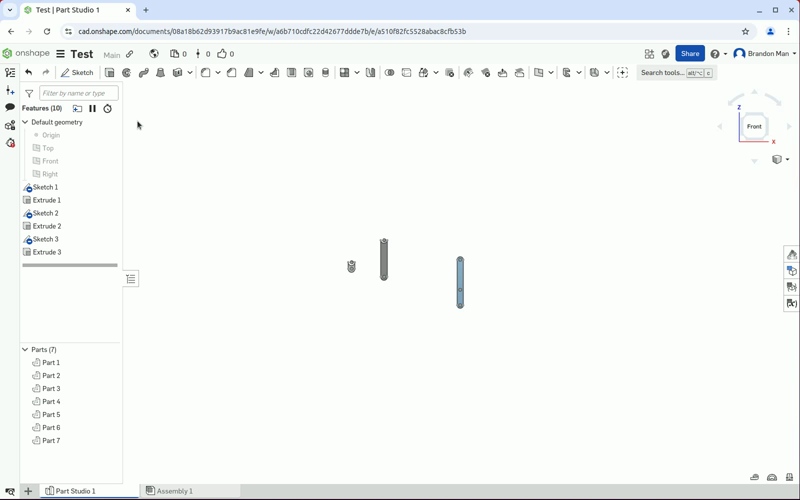
key(shift+7)
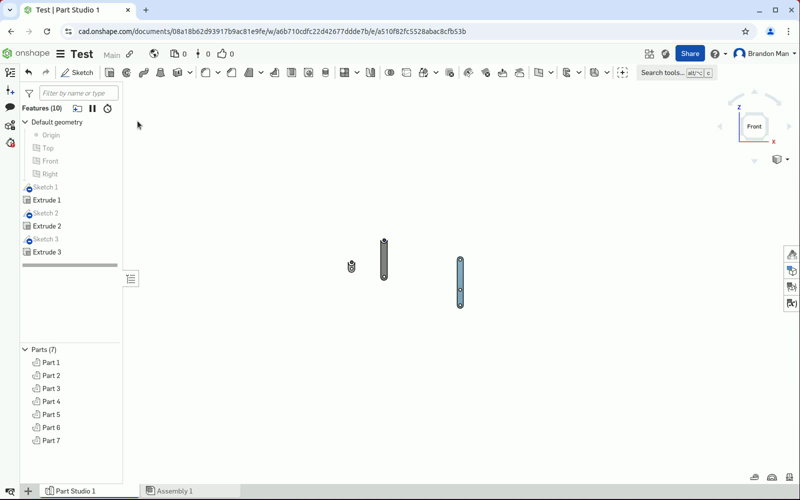
key(left, 2)
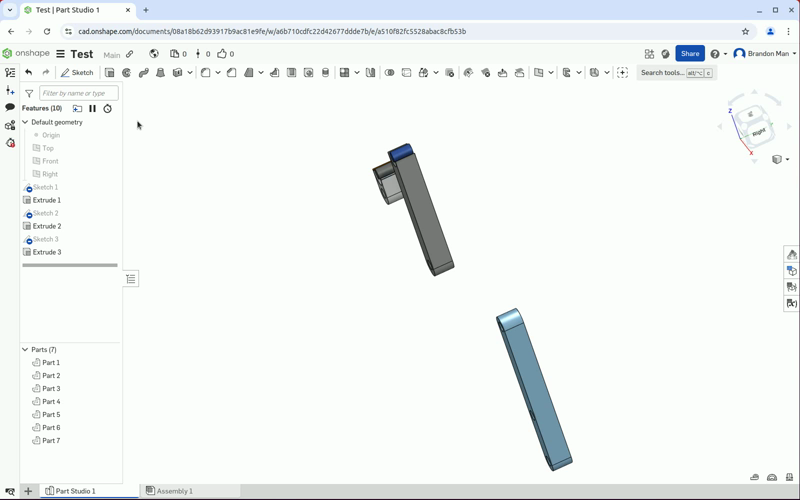
key(down, 2)
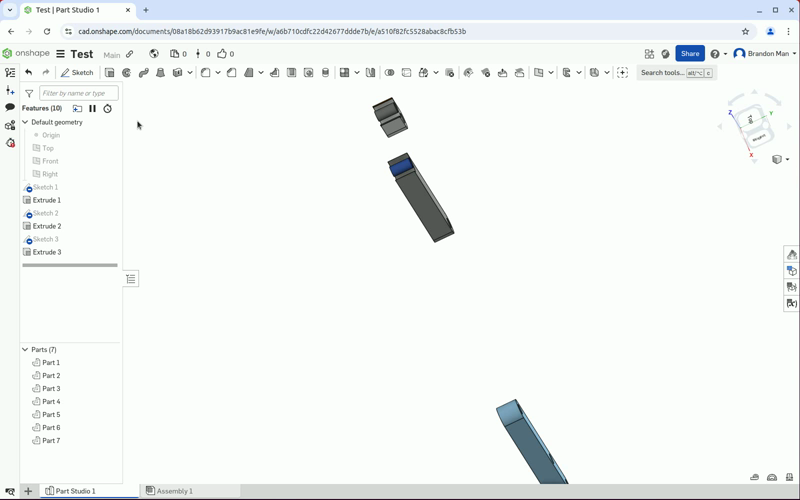
key(up, 2)
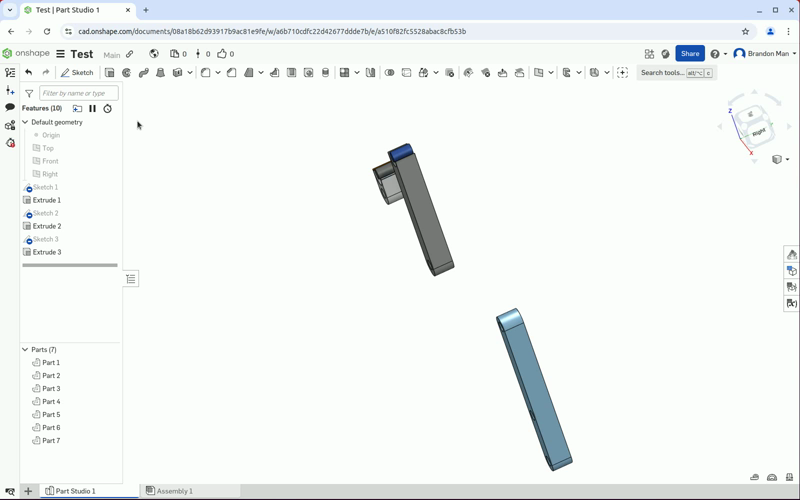
key(right, 2)
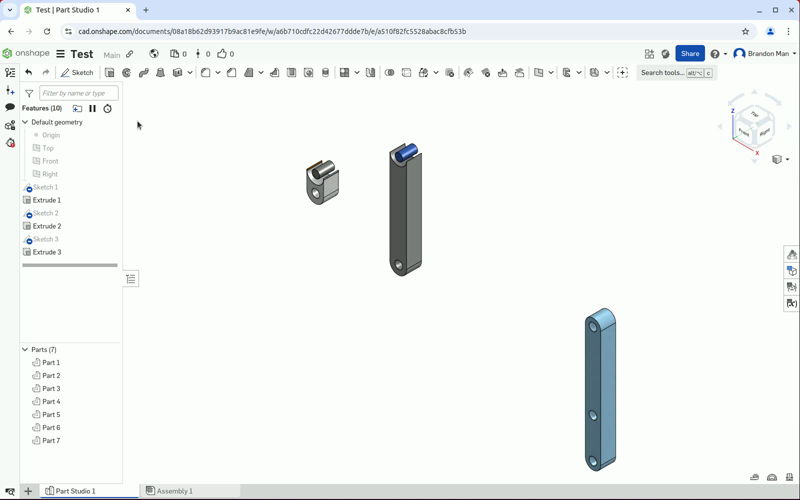
mouse_move(73, 189)
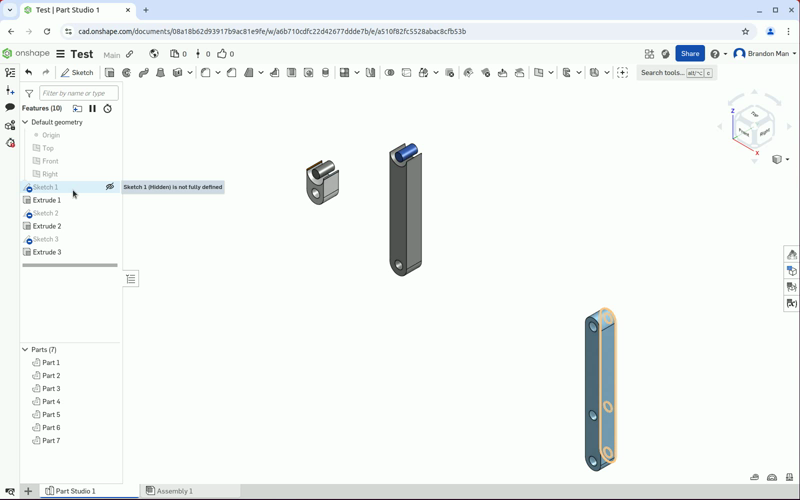
click(73, 189)